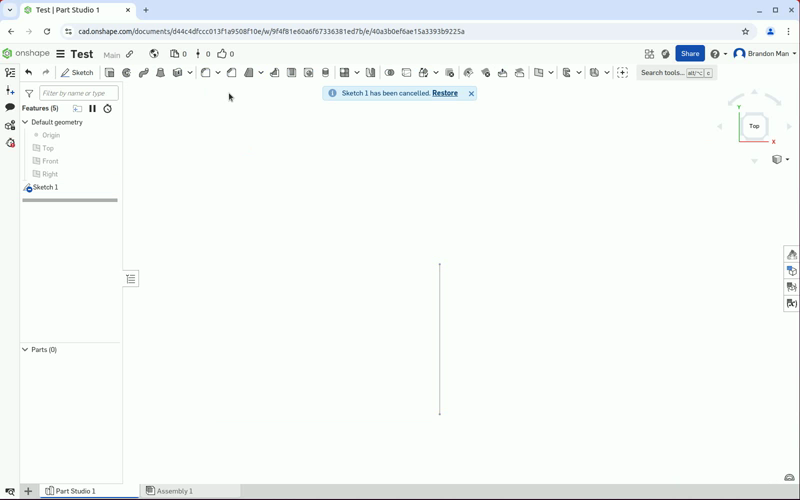
key(shift+h)
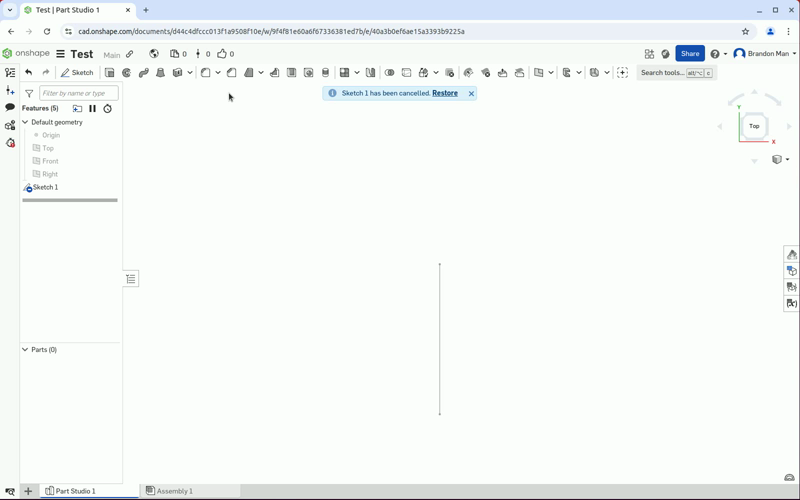
key(shift+s)
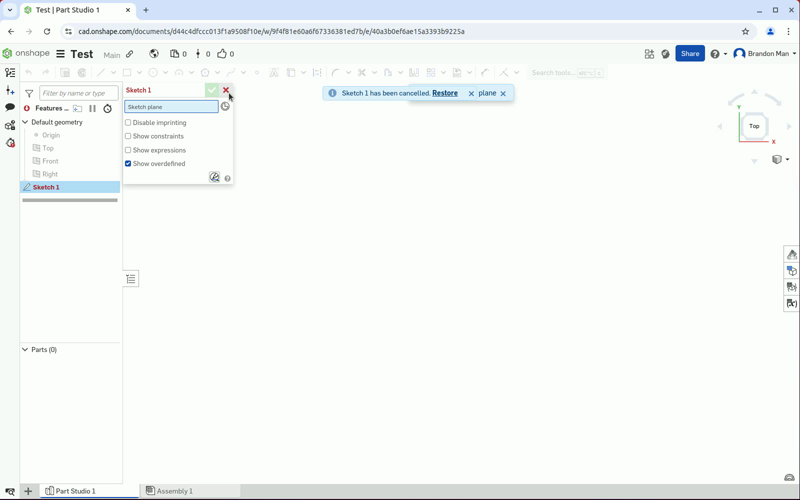
mouse_move(73, 150)
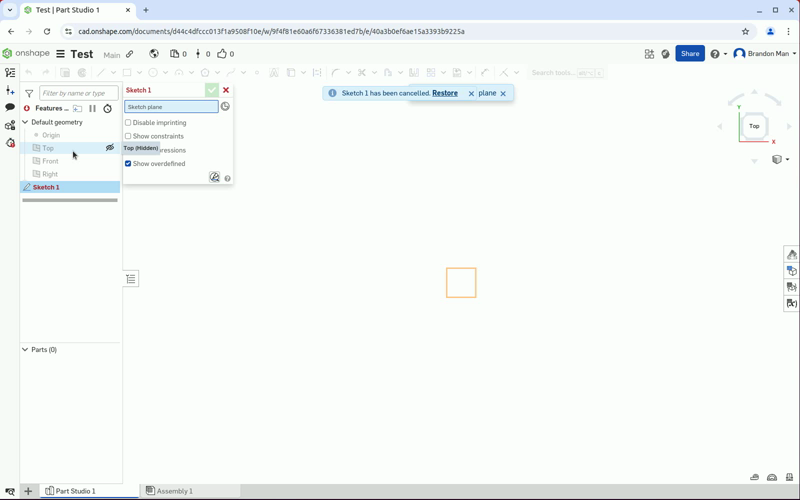
click(73, 150)
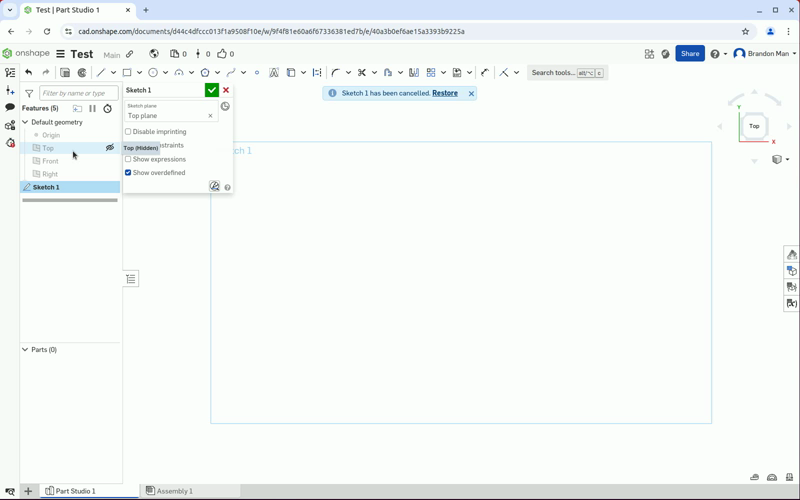
mouse_move(73, 352)
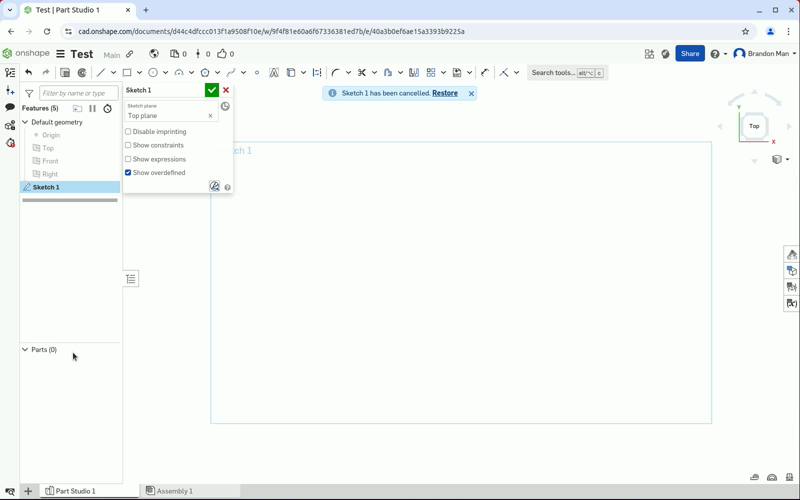
key(y)
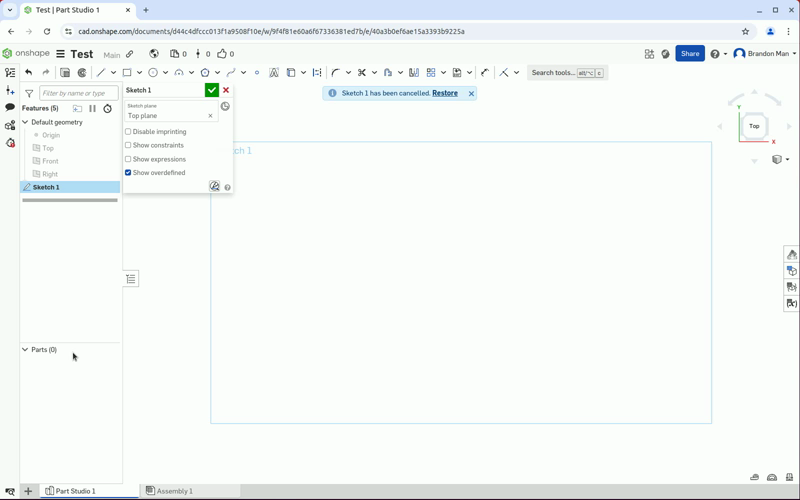
key(a)
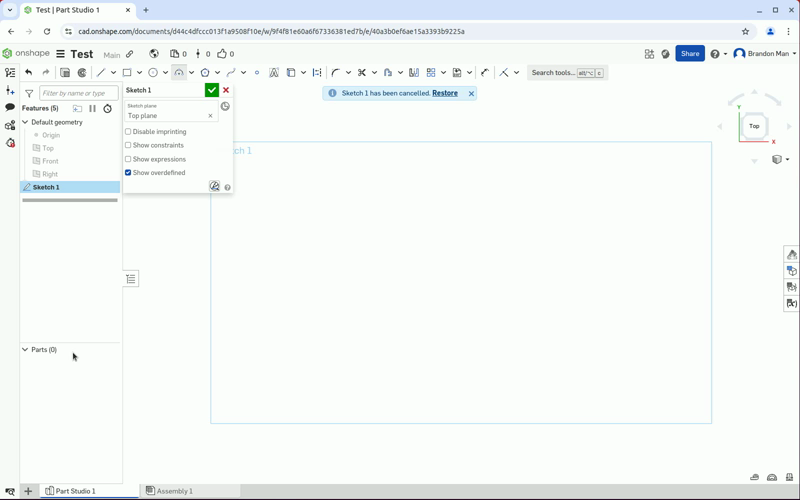
key_down(shift)
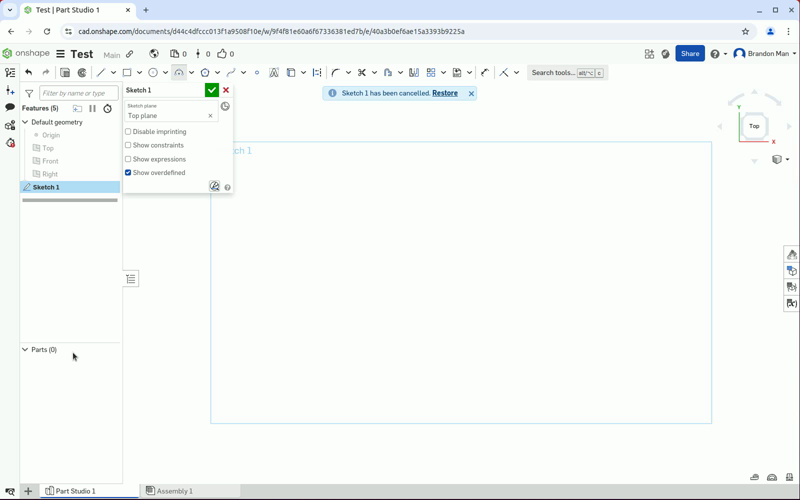
mouse_move(439, 340)
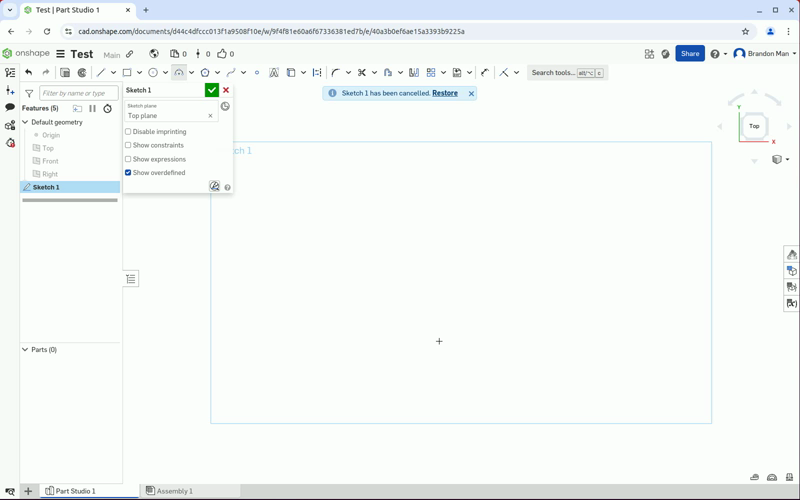
click(439, 340)
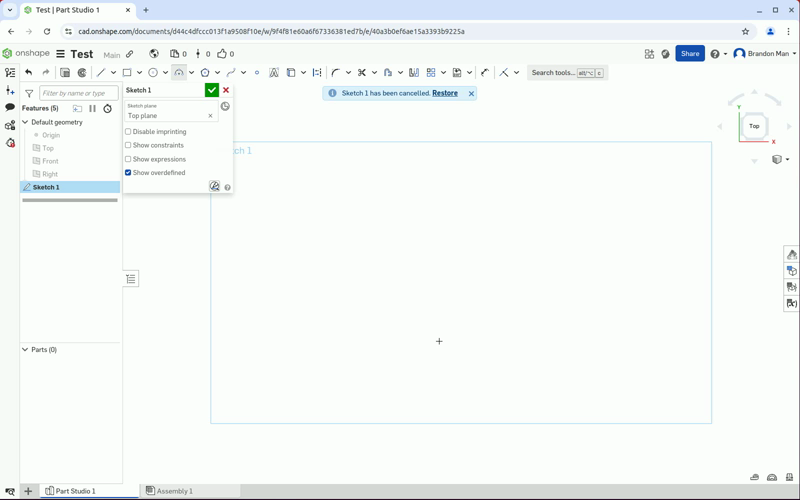
key_up(shift)
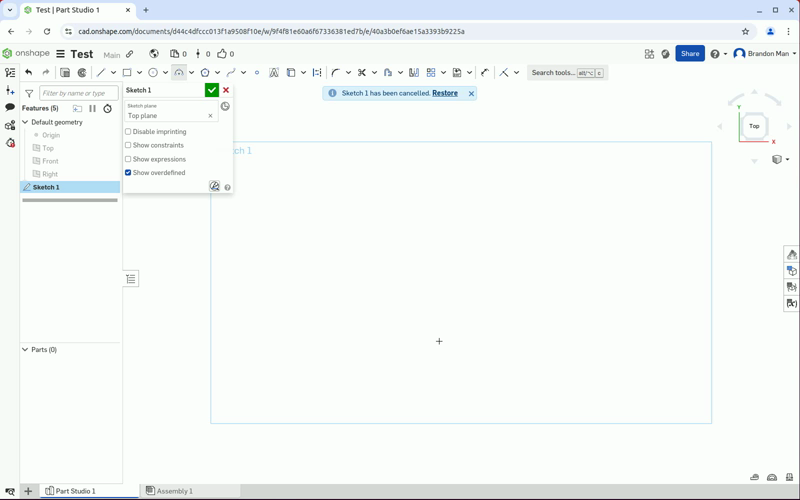
key_down(shift)
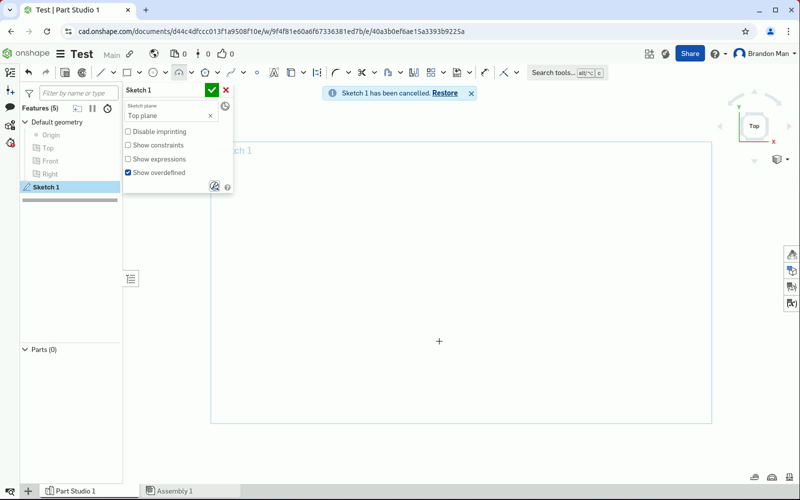
mouse_move(448, 396)
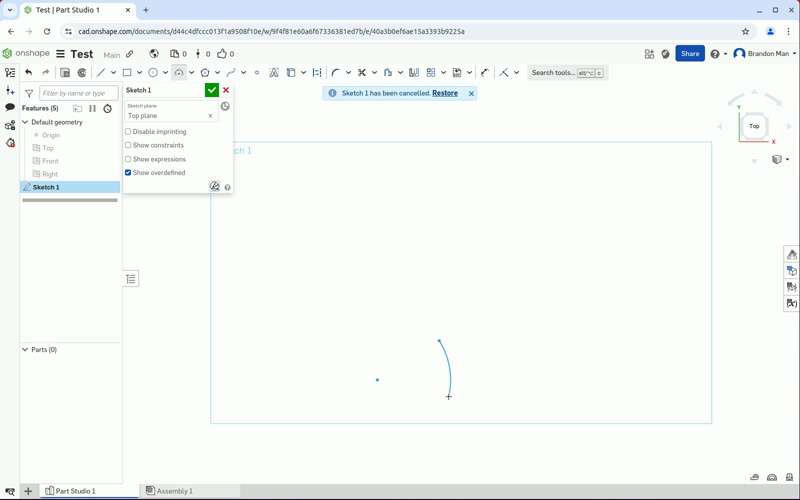
click(448, 396)
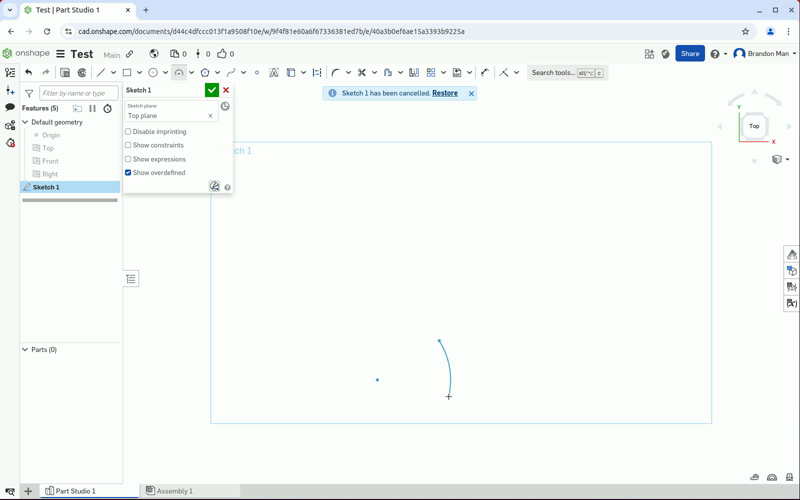
mouse_move(443, 368)
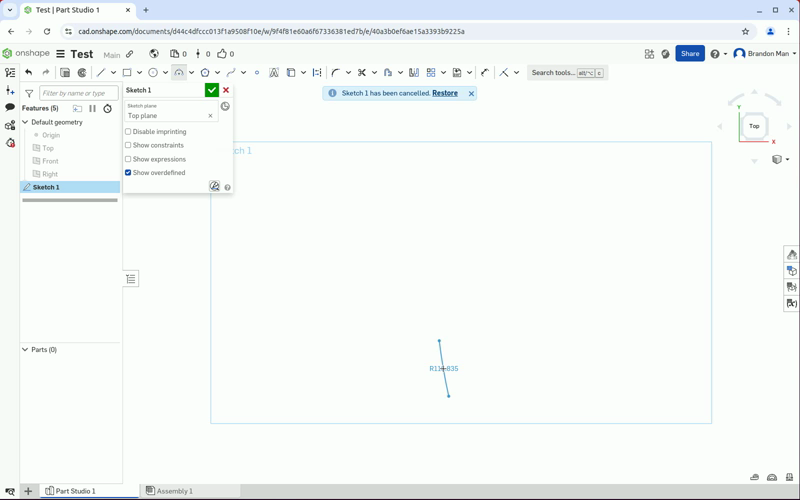
click(443, 368)
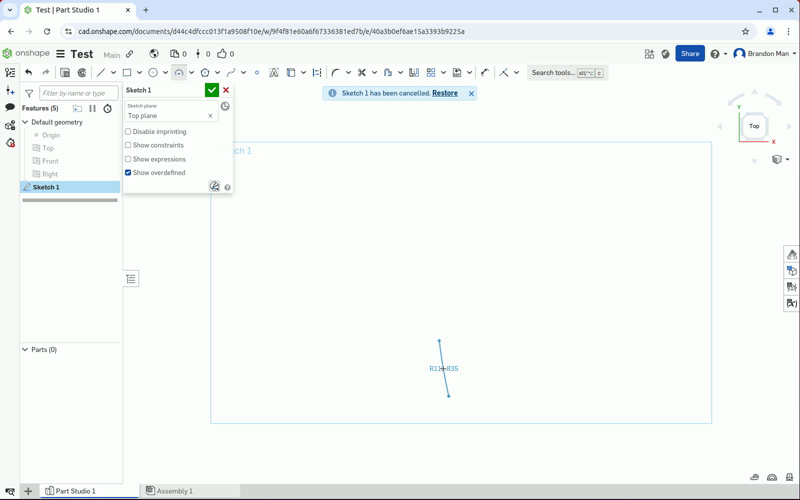
key_up(shift)
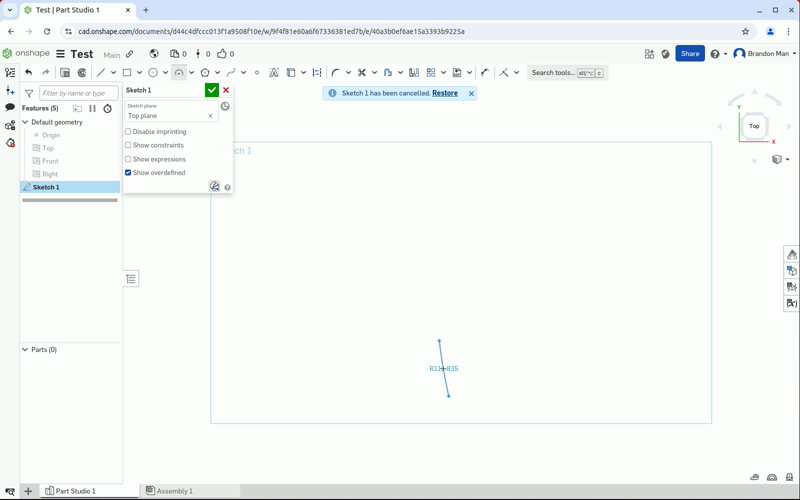
key(esc)
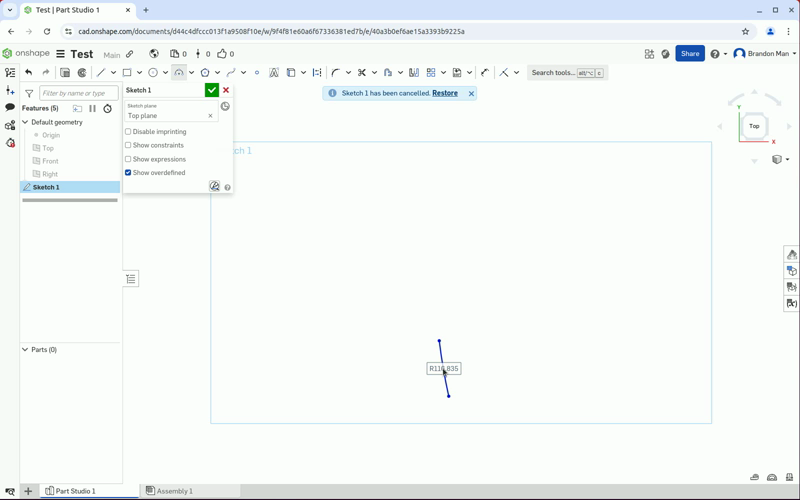
key(l)
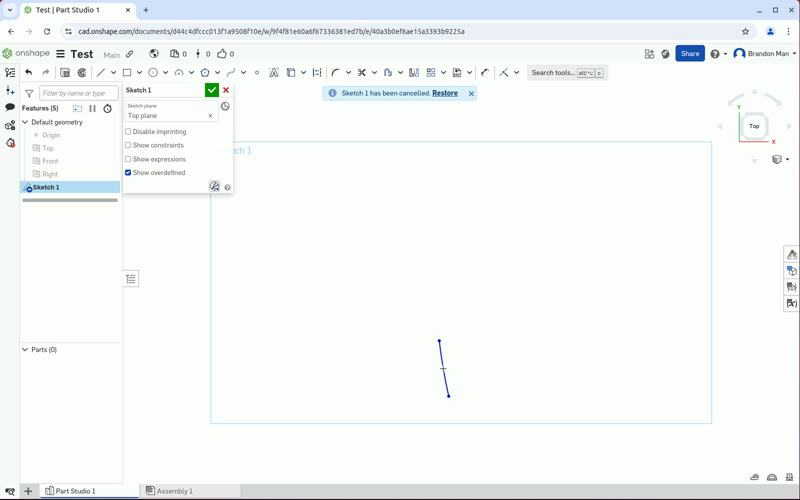
mouse_move(448, 396)
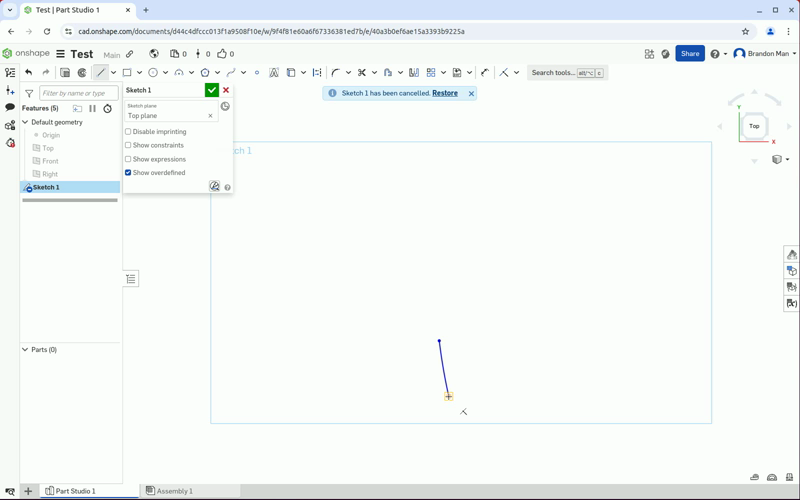
click(448, 396)
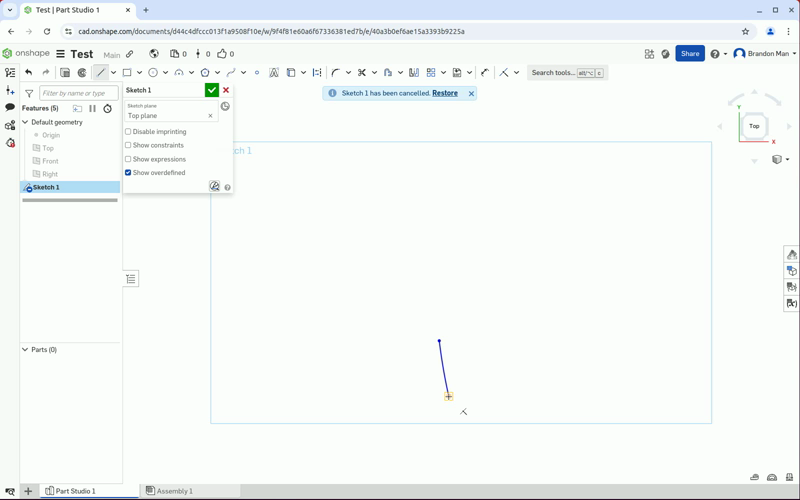
key_down(shift)
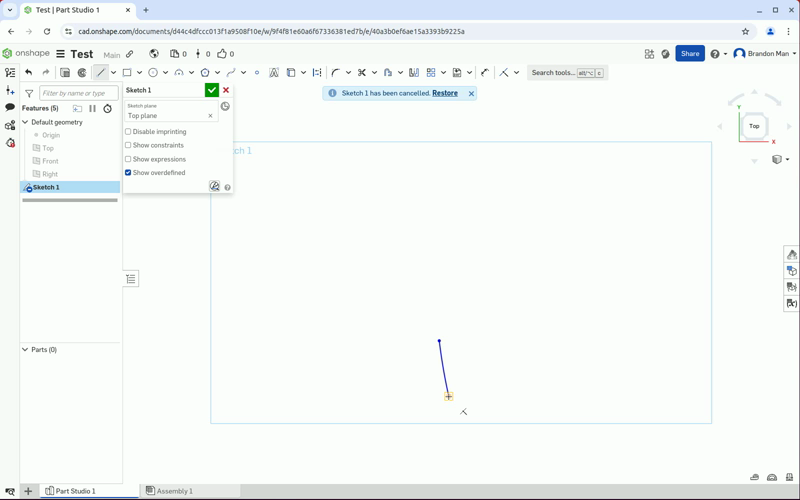
mouse_move(478, 396)
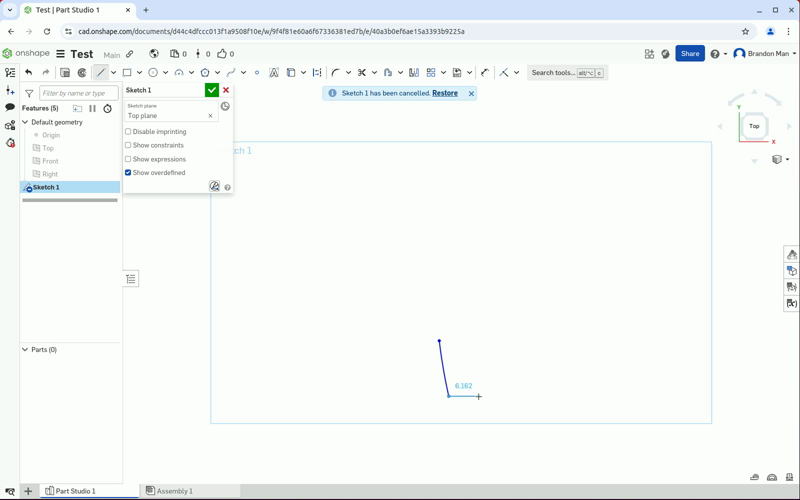
mouse_move(460, 396)
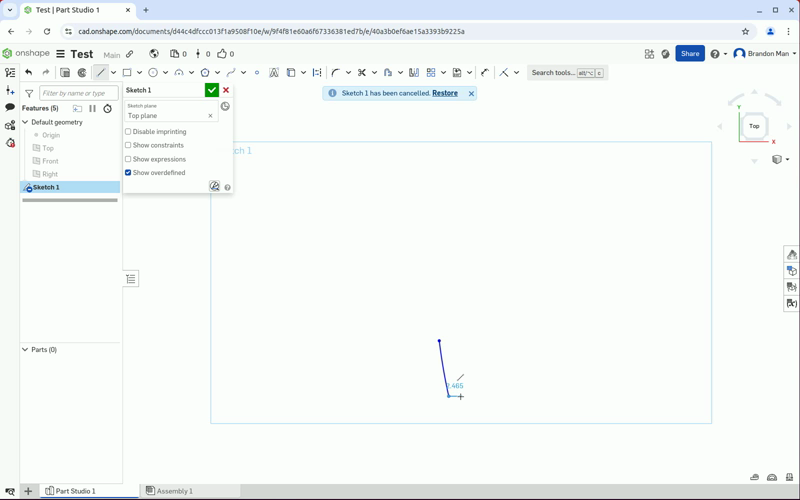
click(460, 396)
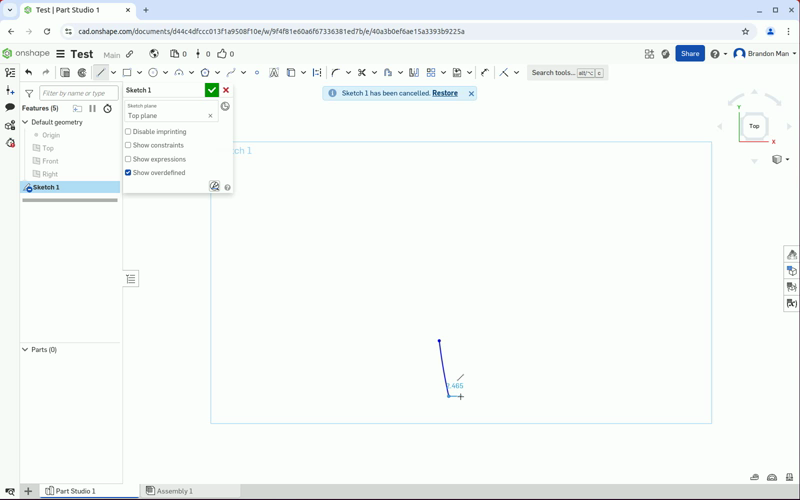
key_up(shift)
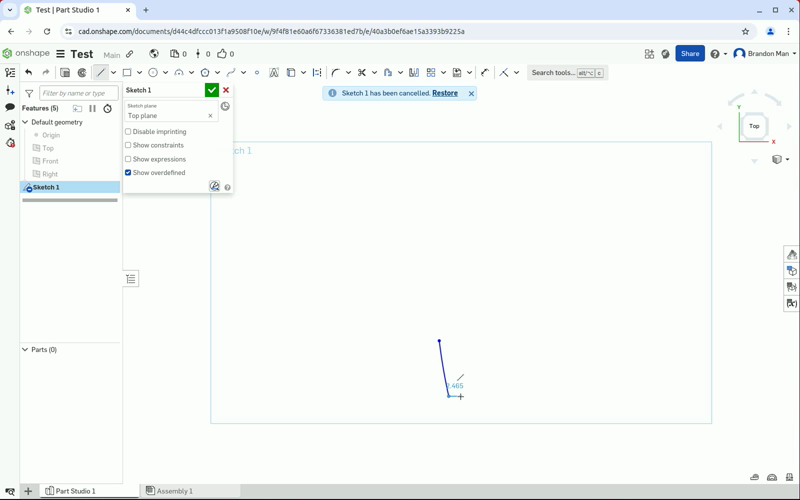
key_down(shift)
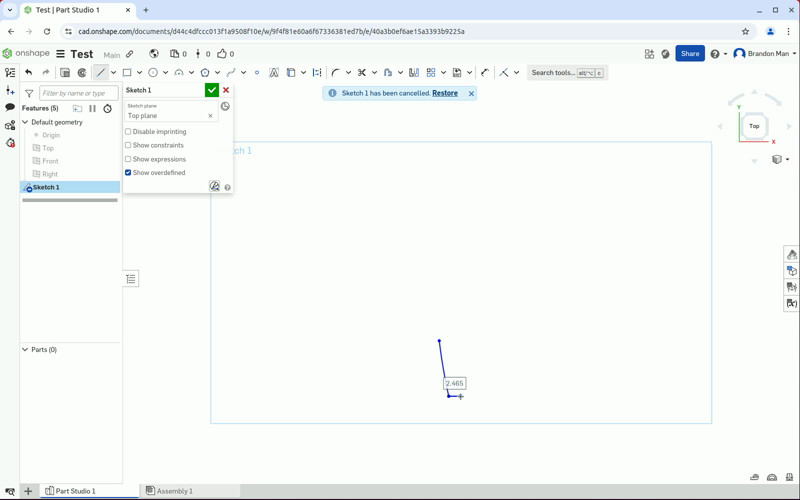
mouse_move(490, 396)
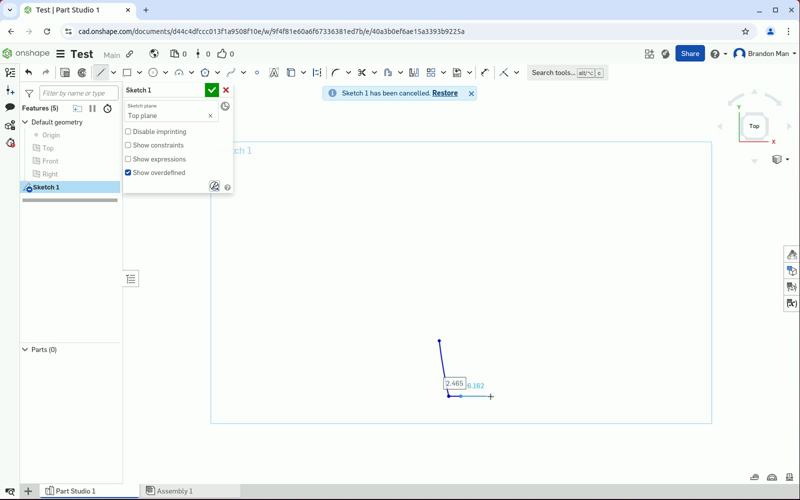
mouse_move(473, 396)
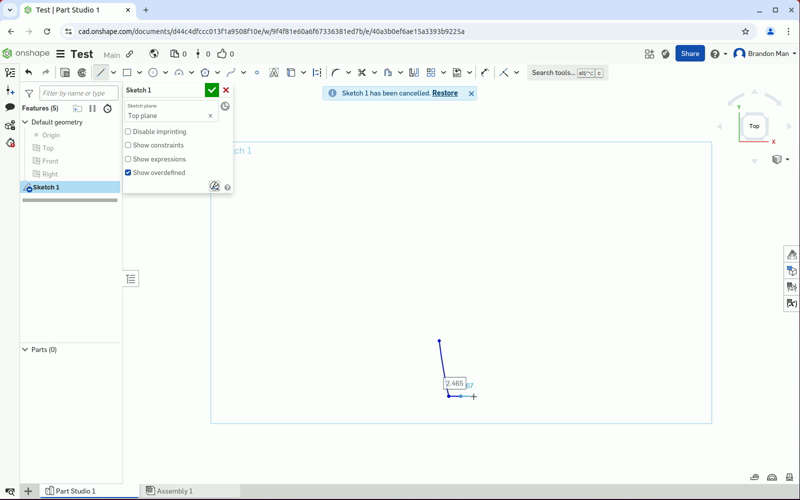
click(473, 396)
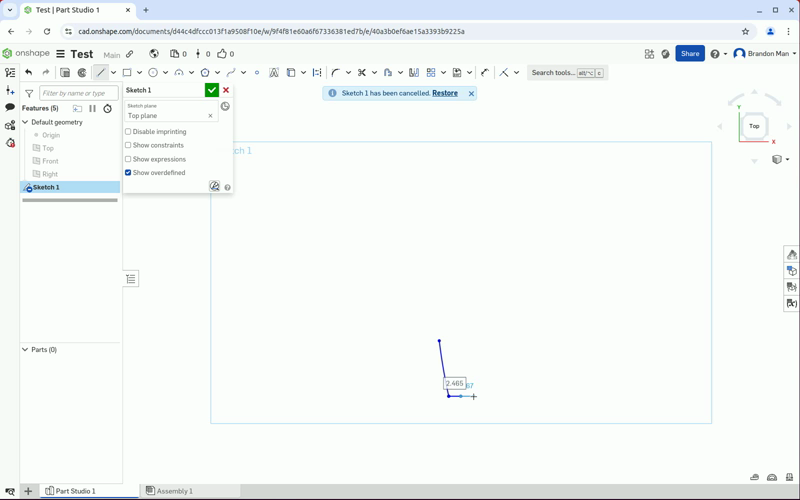
key_up(shift)
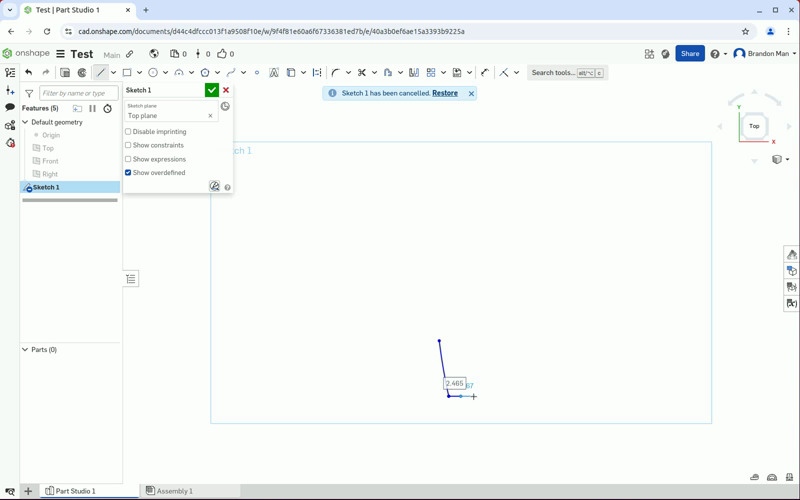
key(esc)
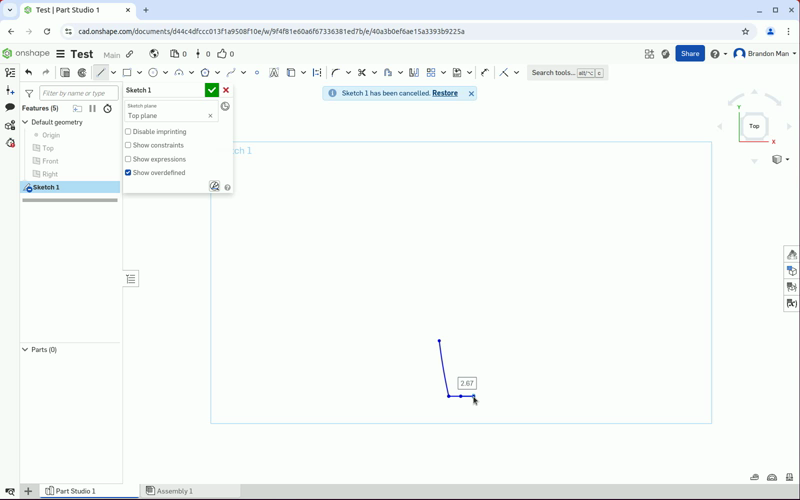
key(a)
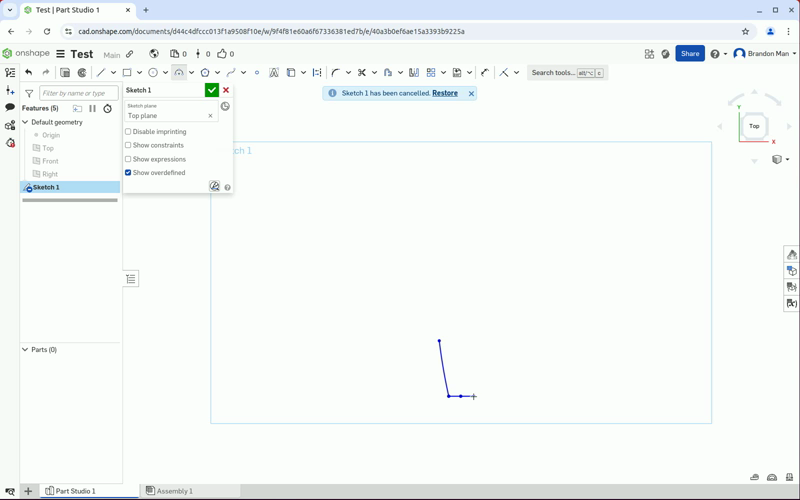
mouse_move(473, 396)
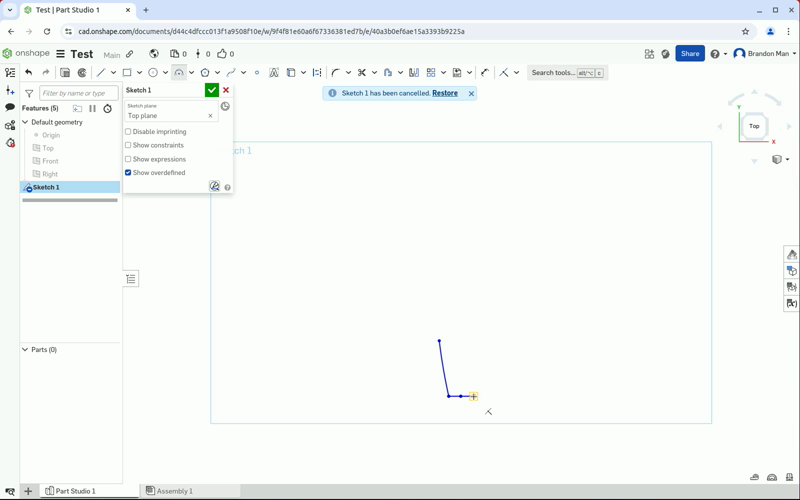
click(473, 396)
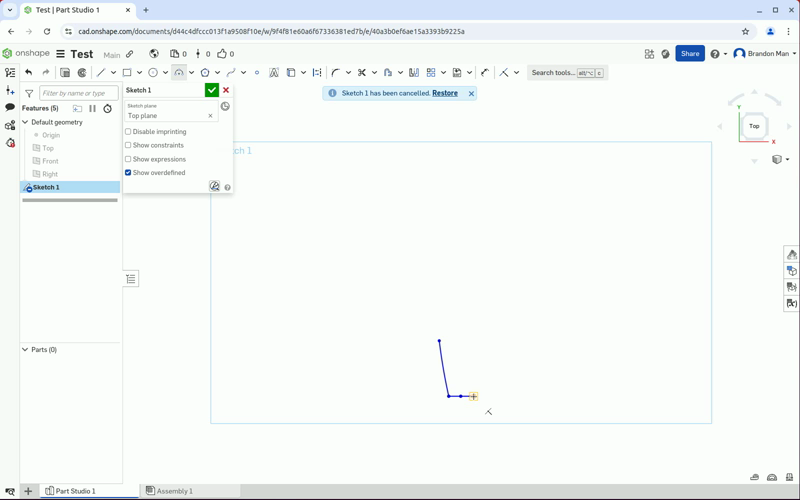
key_down(shift)
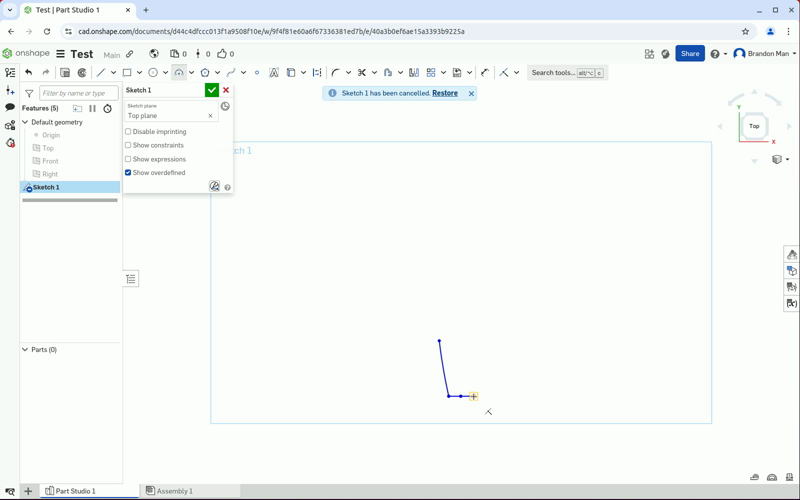
mouse_move(482, 340)
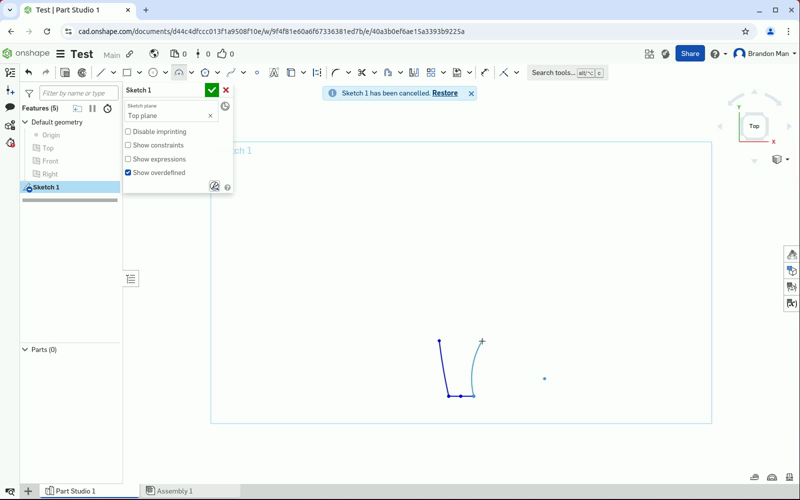
click(482, 340)
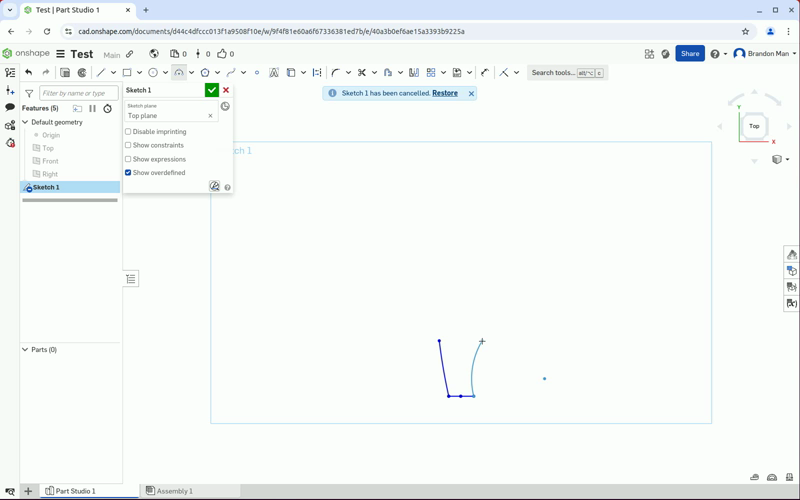
mouse_move(479, 368)
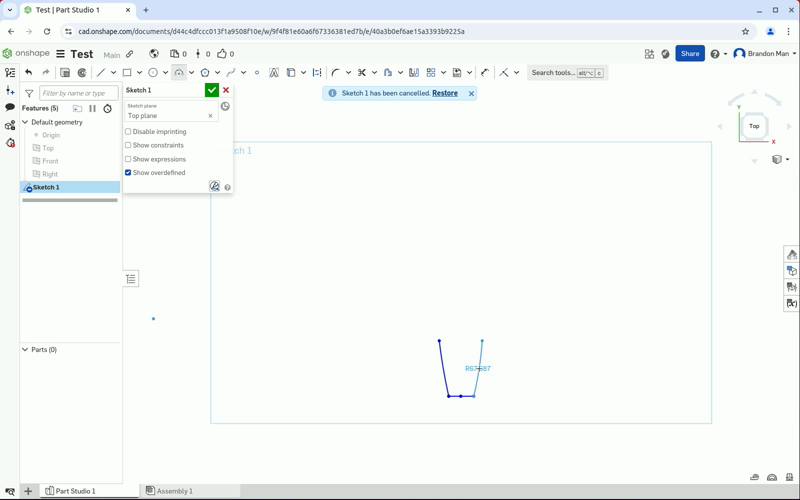
click(479, 368)
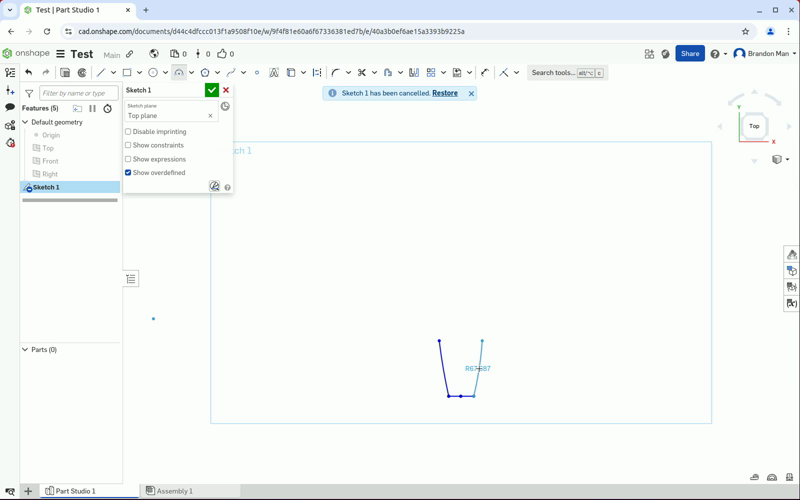
key_up(shift)
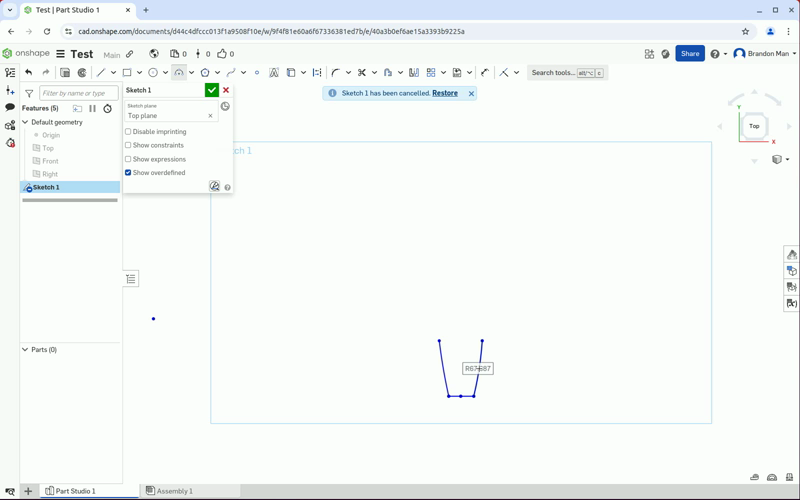
key(esc)
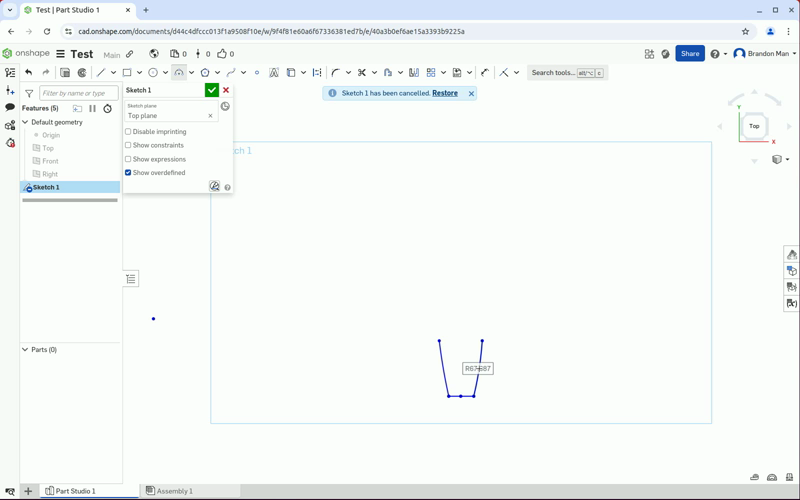
key(l)
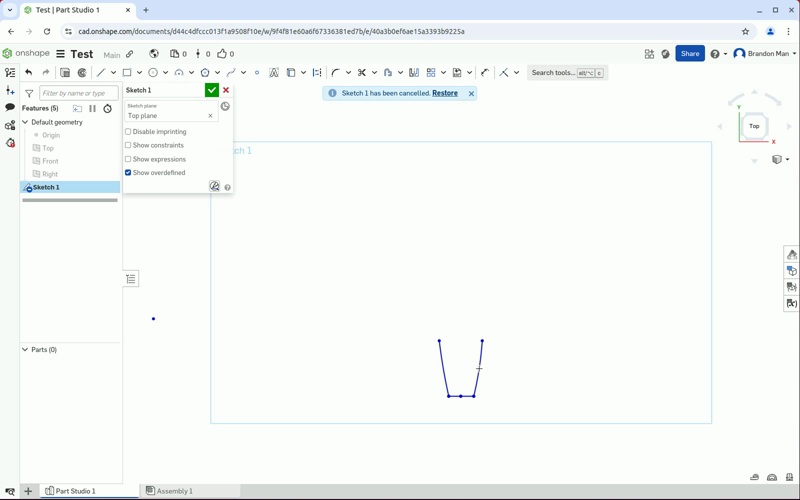
mouse_move(482, 340)
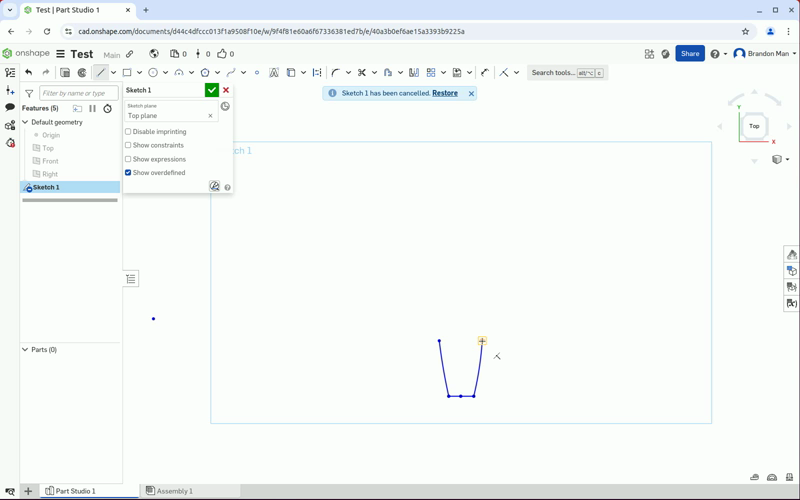
click(482, 340)
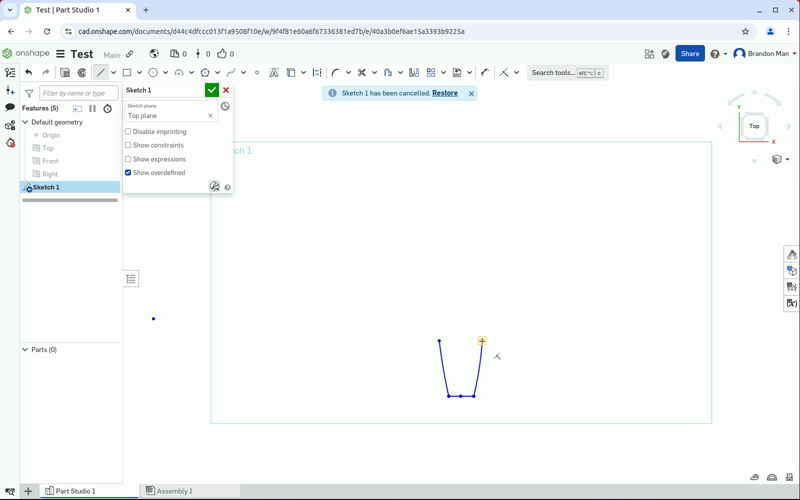
key_down(shift)
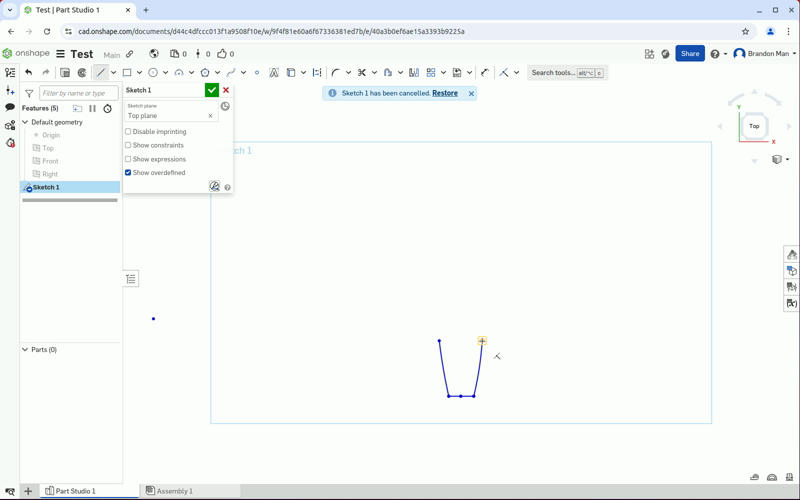
mouse_move(512, 340)
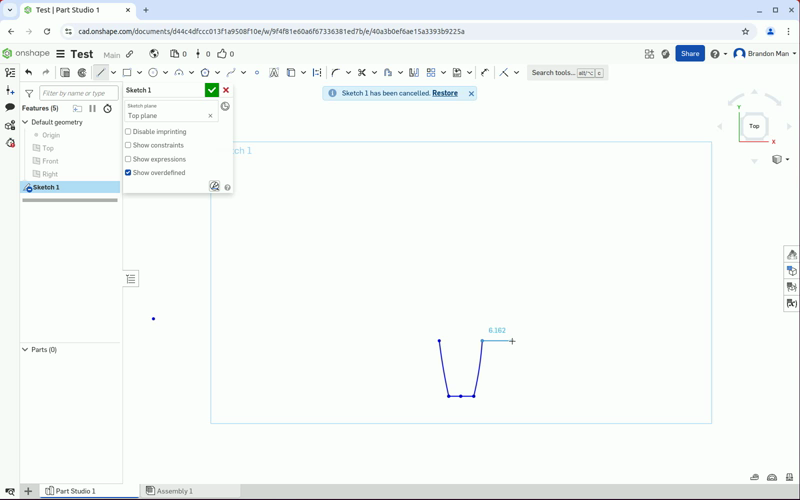
mouse_move(460, 340)
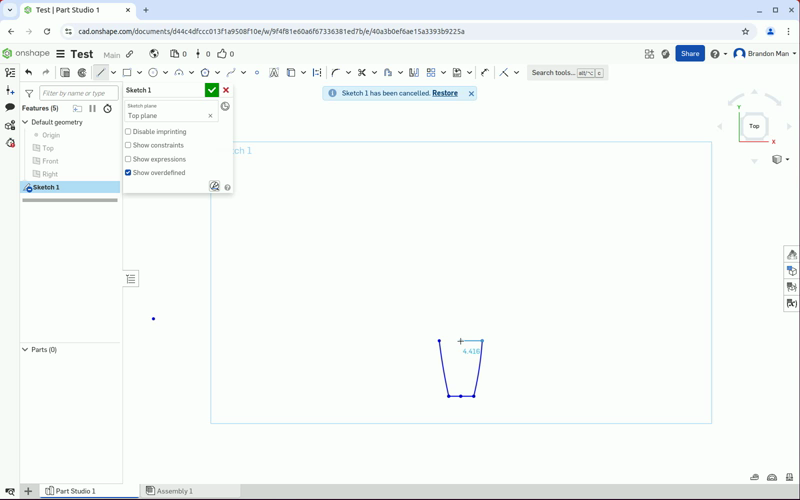
click(460, 340)
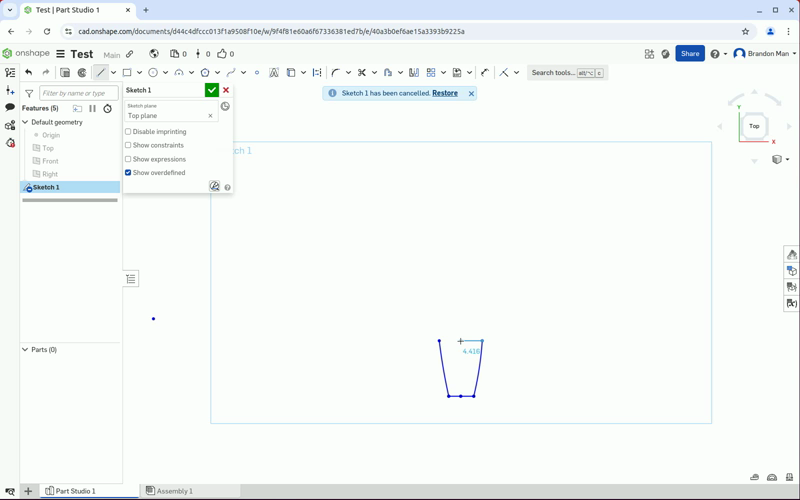
key_up(shift)
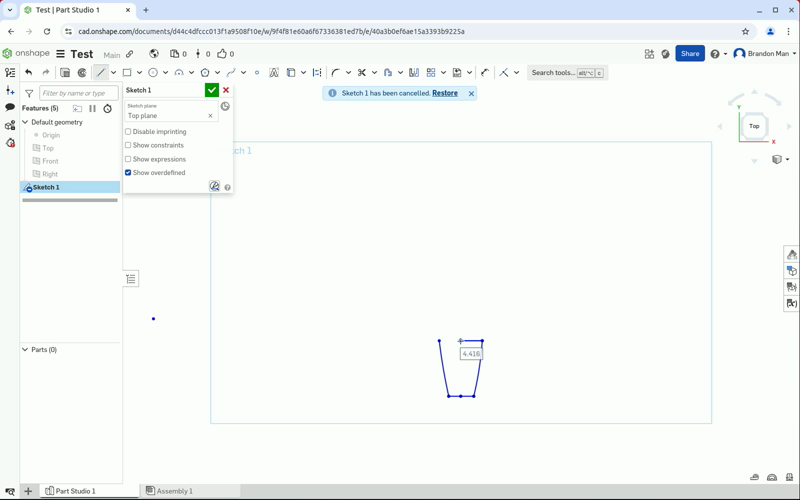
mouse_move(490, 340)
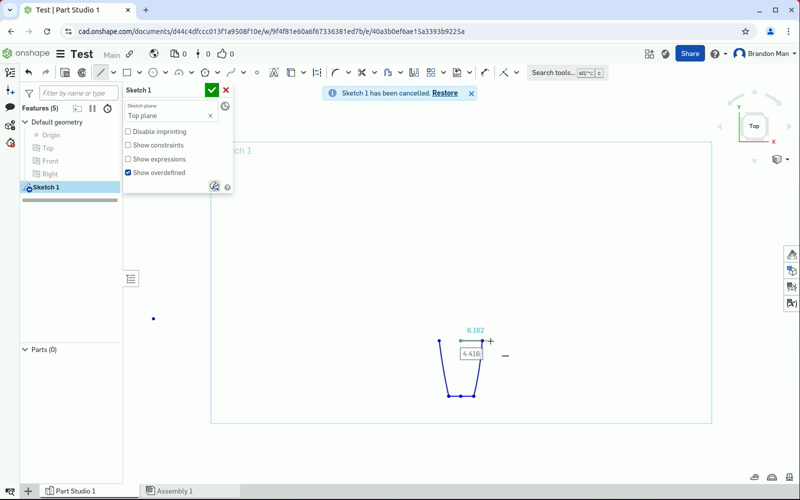
key_down(shift)
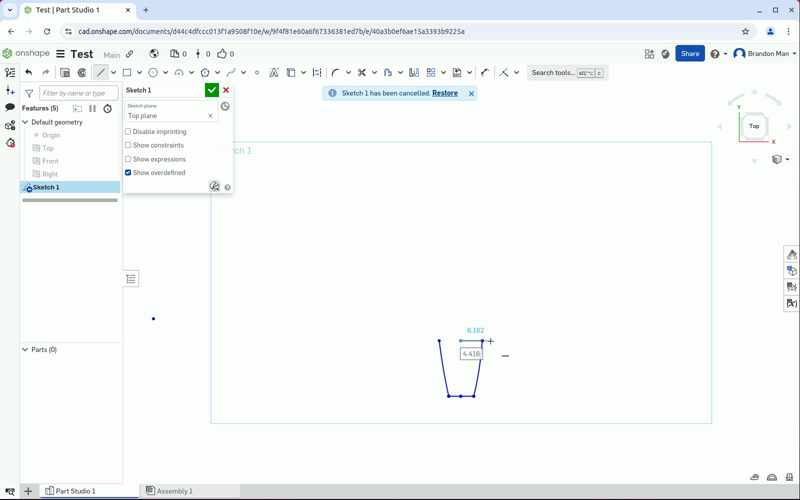
mouse_move(439, 340)
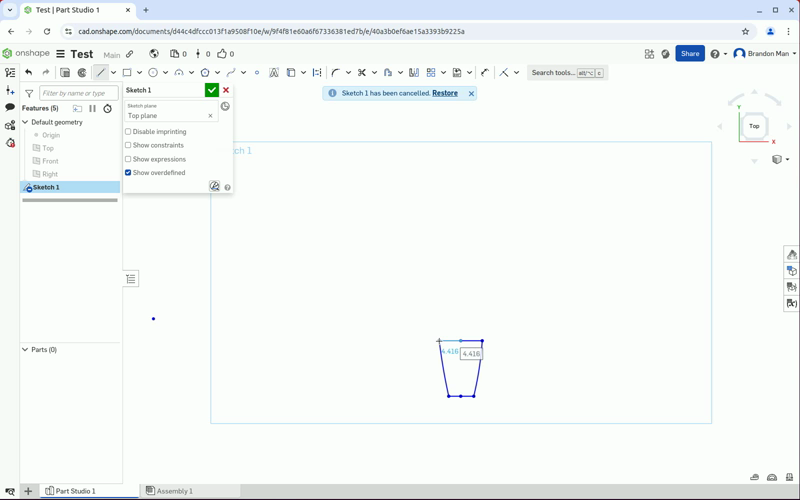
key_up(shift)
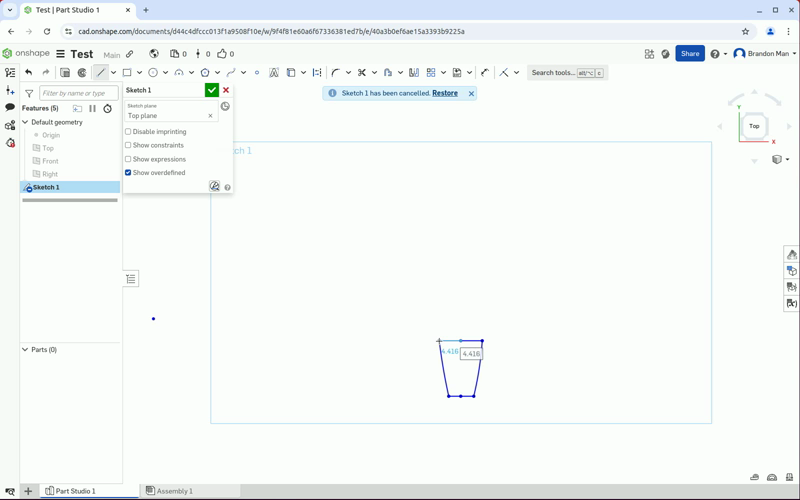
click(439, 340)
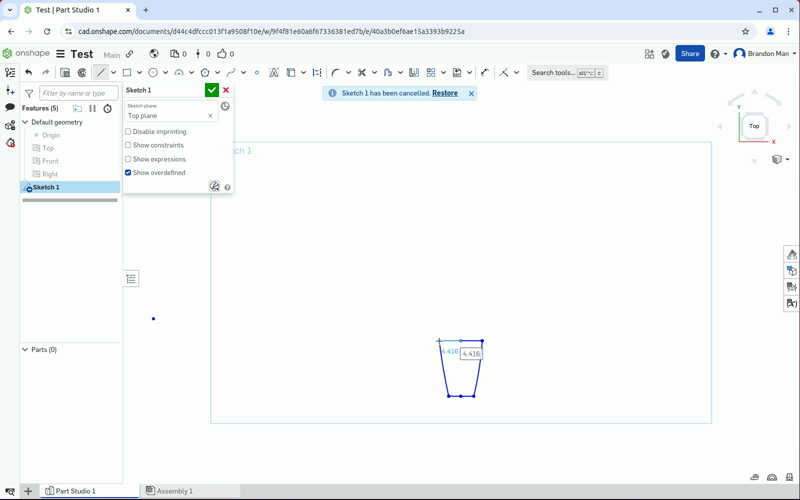
key(esc)
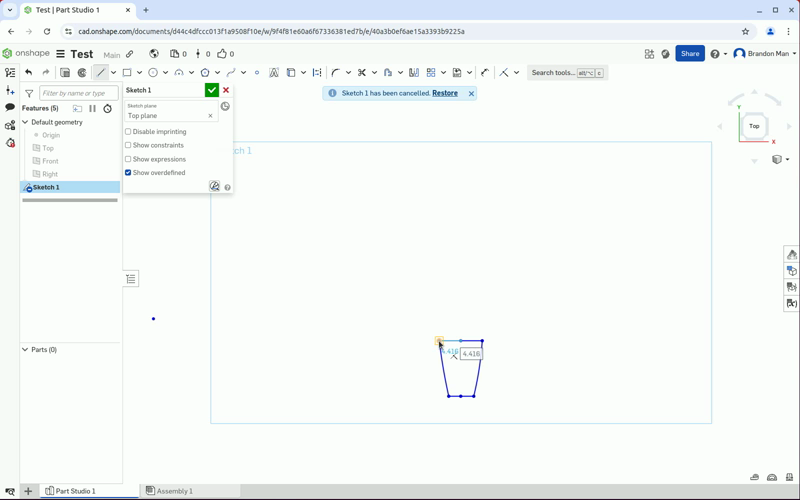
mouse_move(452, 390)
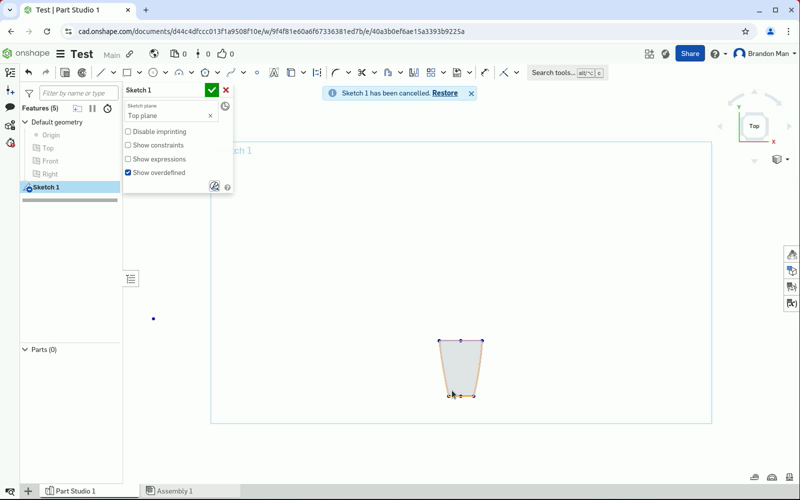
click(452, 390)
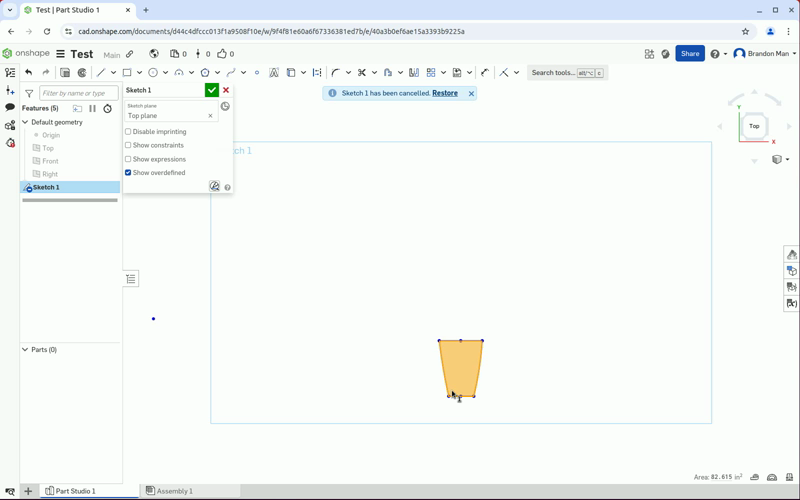
mouse_move(73, 352)
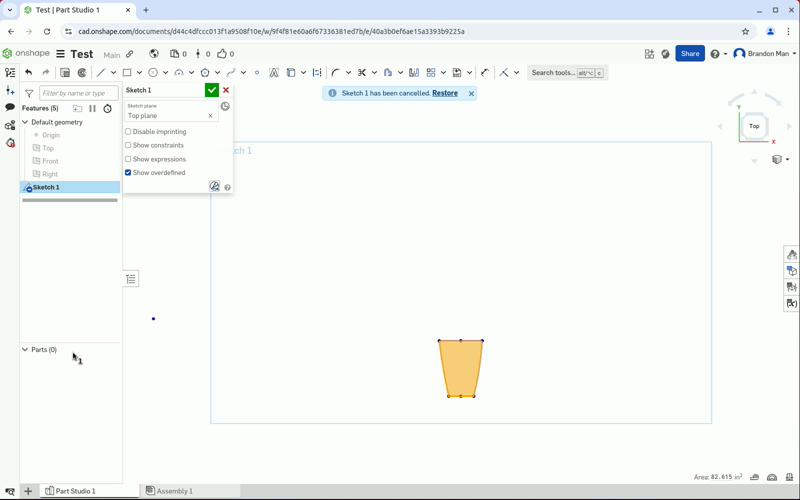
key(shift+y)
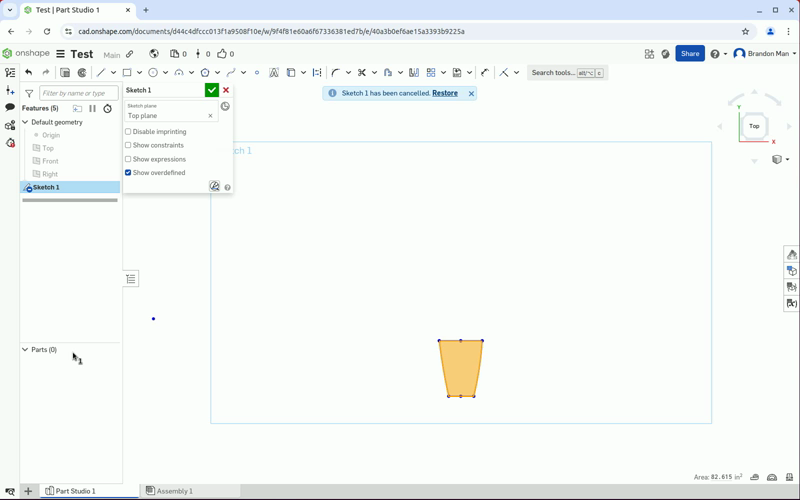
key(shift+e)
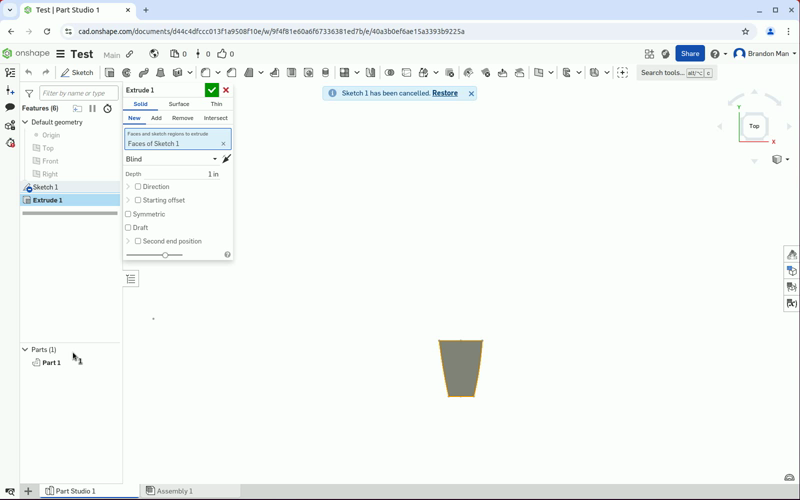
mouse_move(143, 106)
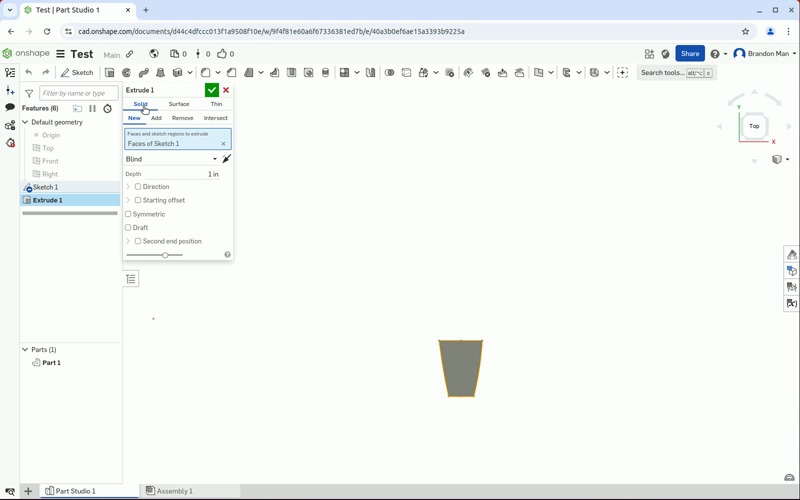
click(143, 106)
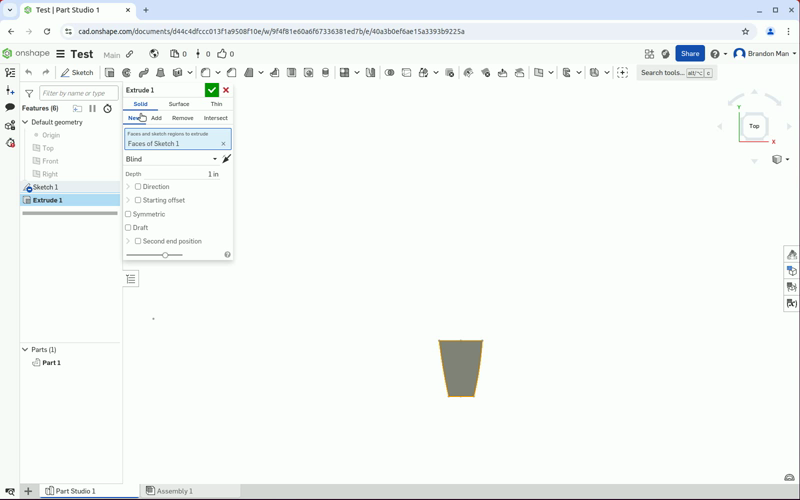
mouse_move(137, 120)
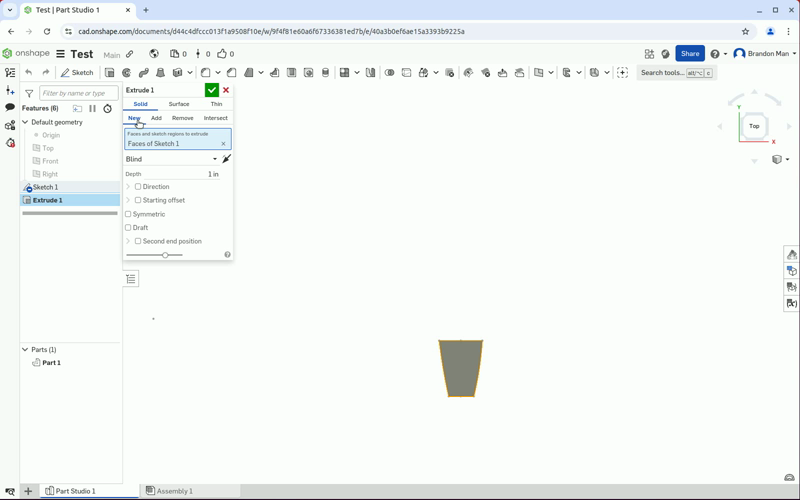
click(137, 120)
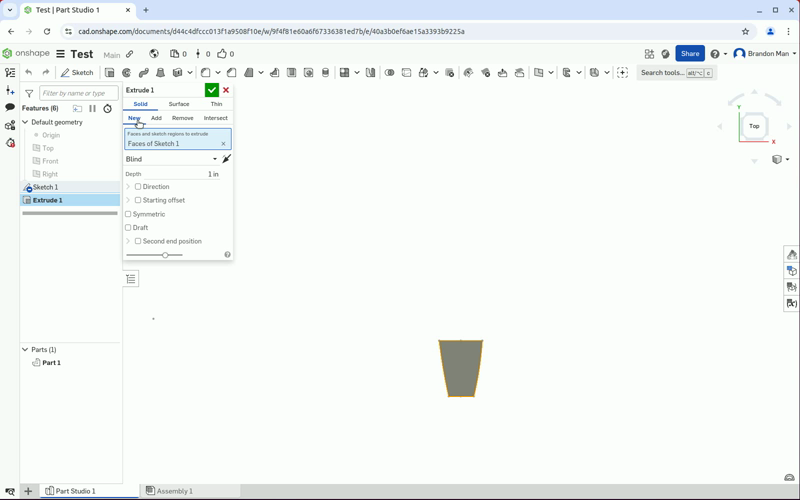
key(tab, 4)
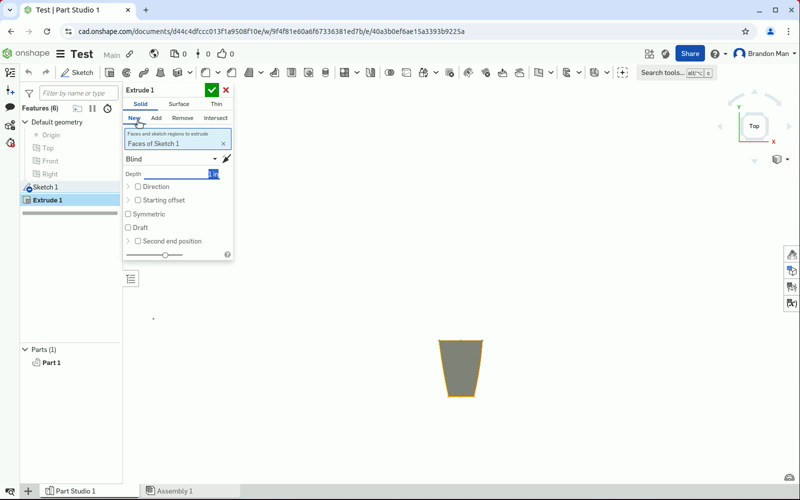
text(1.204)
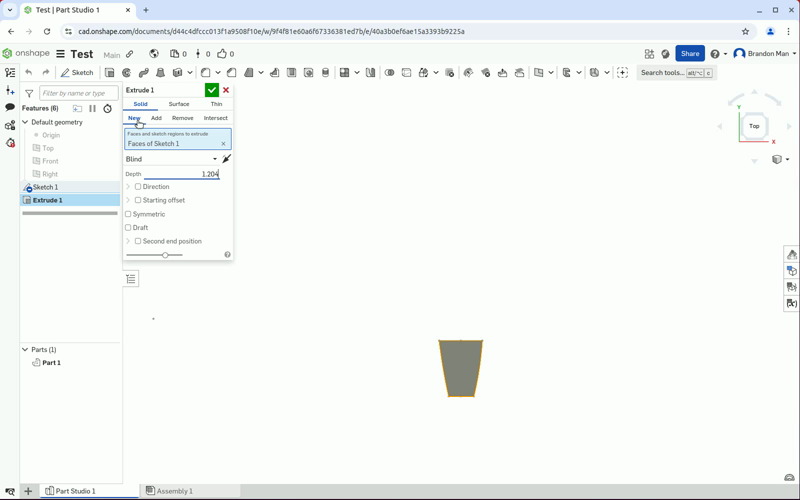
key(enter)
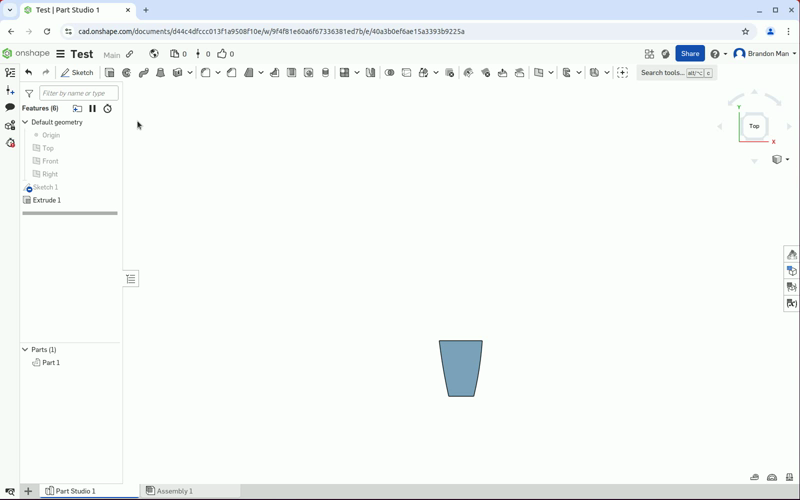
key(shift+h)
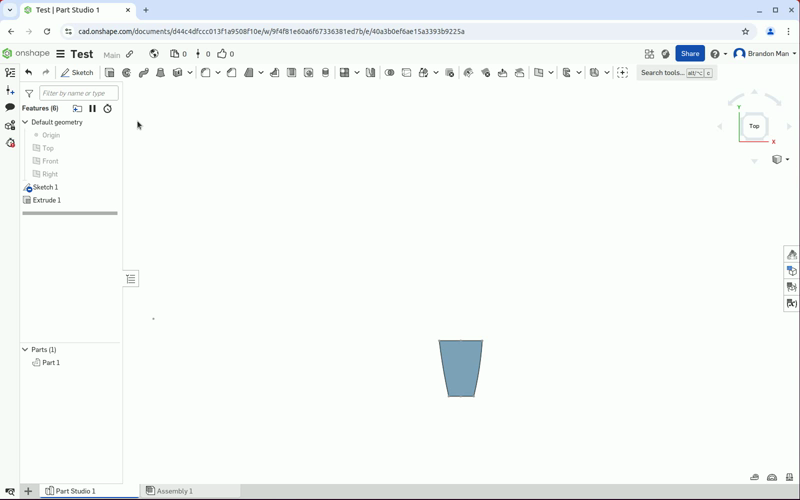
key(shift+h)
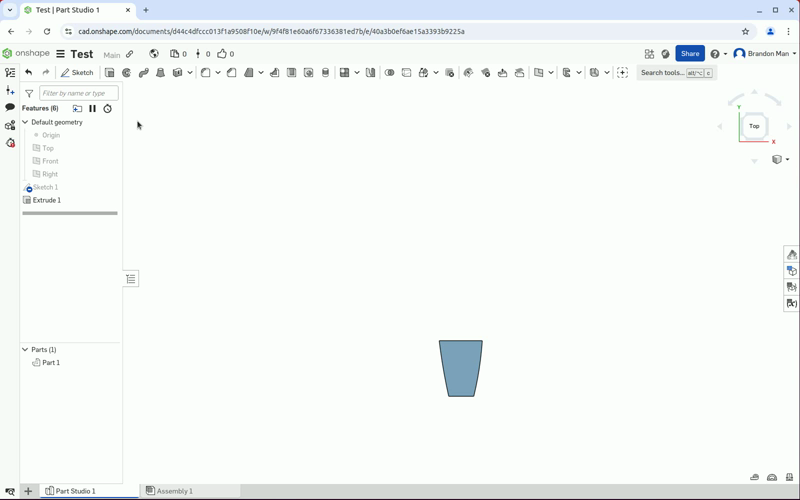
mouse_move(73, 189)
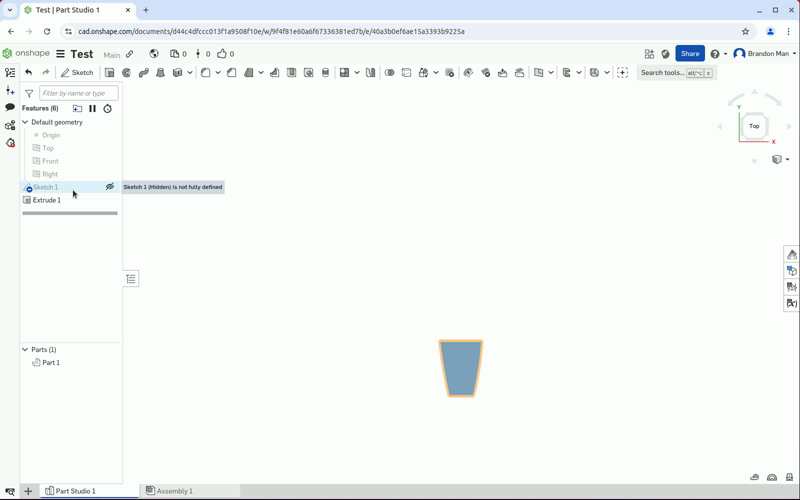
click(73, 189)
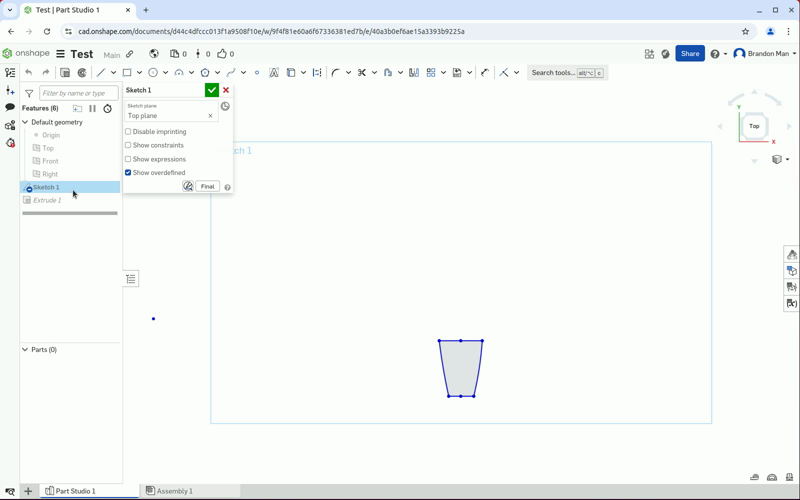
mouse_move(229, 92)
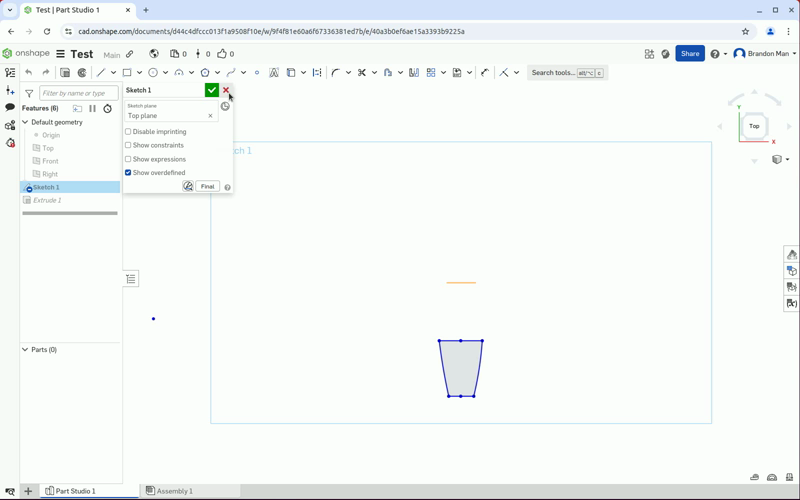
click(229, 92)
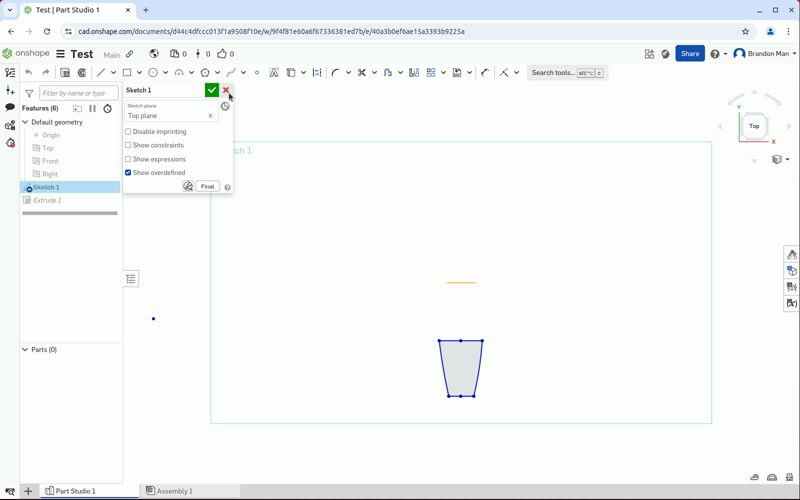
key(shift+s)
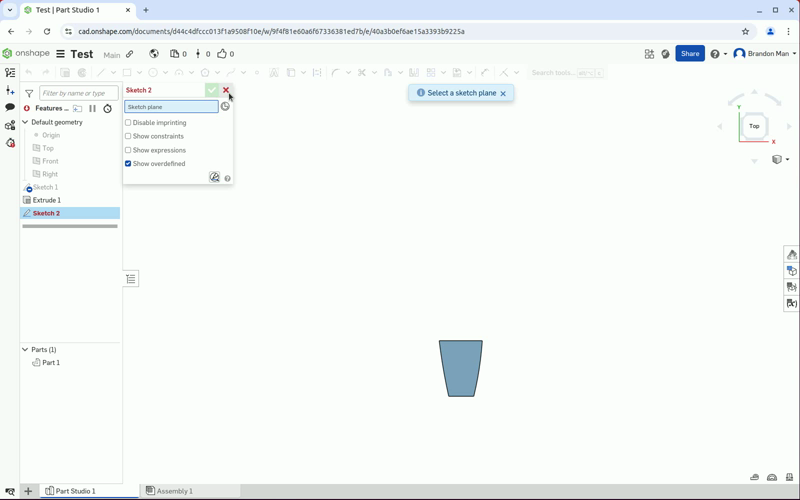
mouse_move(73, 150)
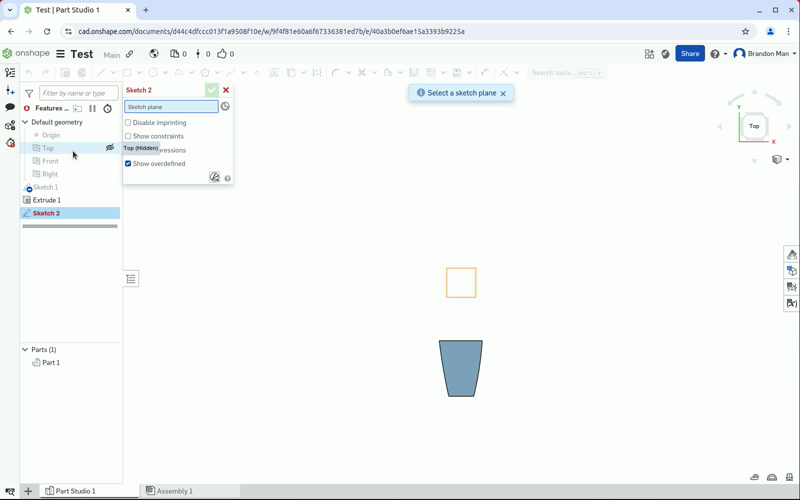
click(73, 150)
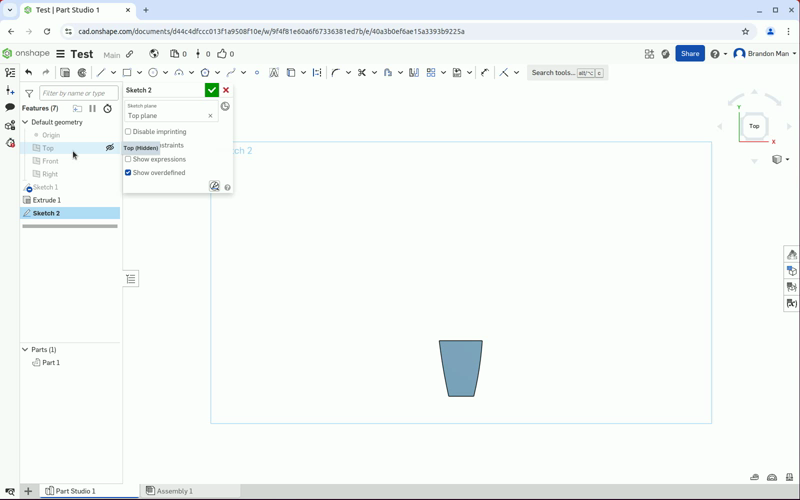
mouse_move(73, 352)
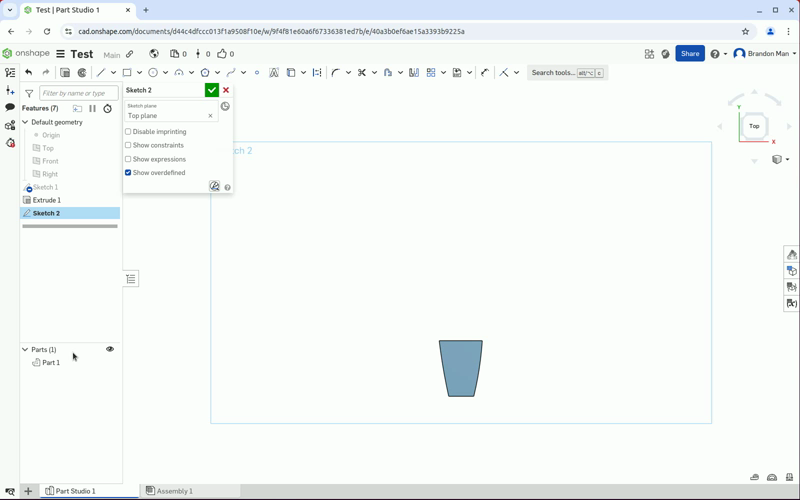
key(y)
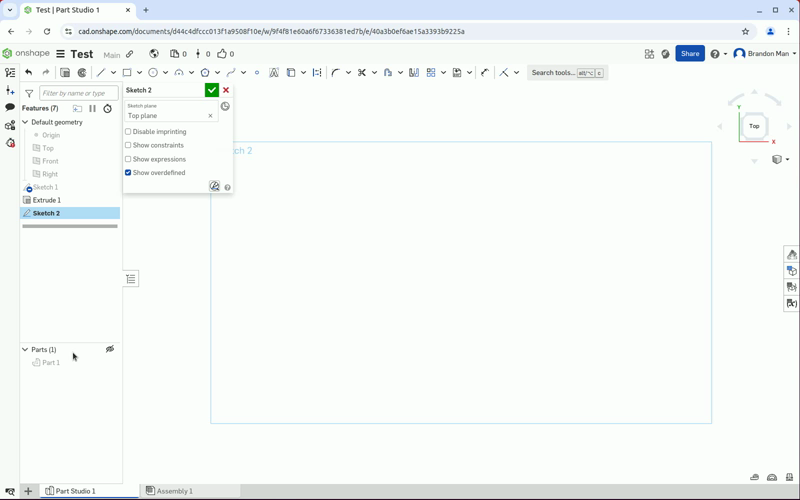
key(l)
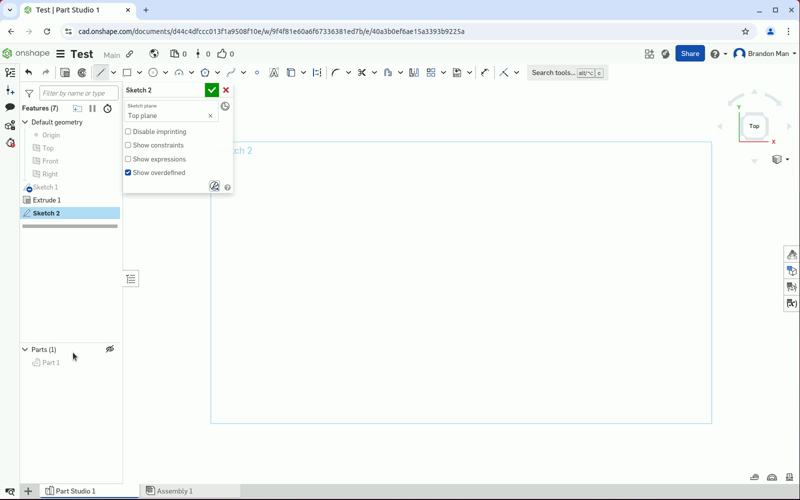
key_down(shift)
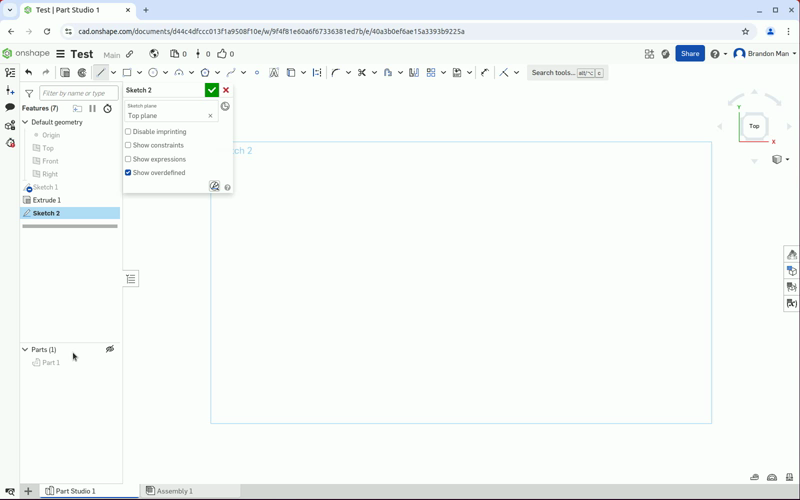
mouse_move(452, 197)
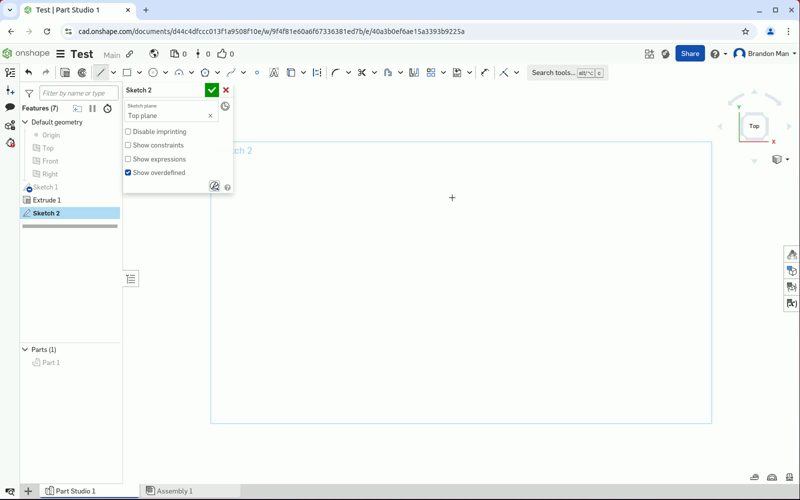
click(452, 197)
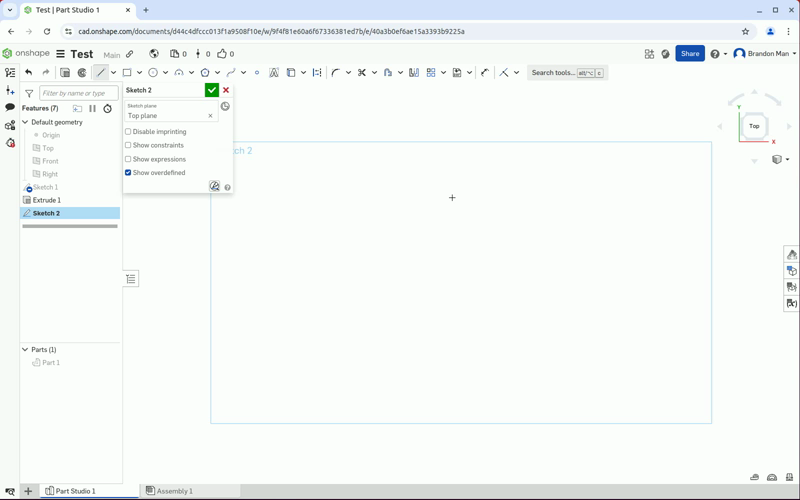
key_up(shift)
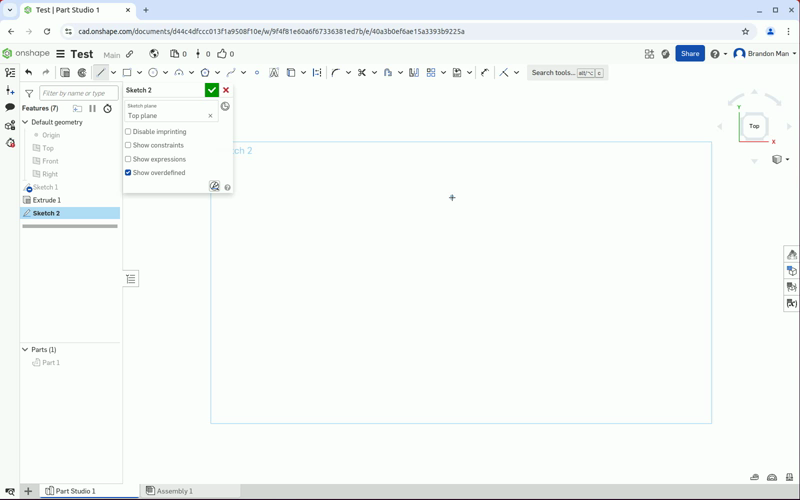
key_down(shift)
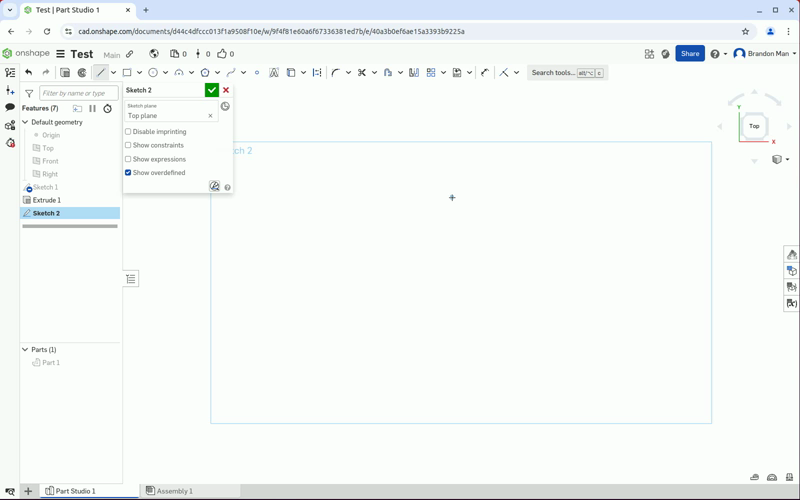
mouse_move(482, 197)
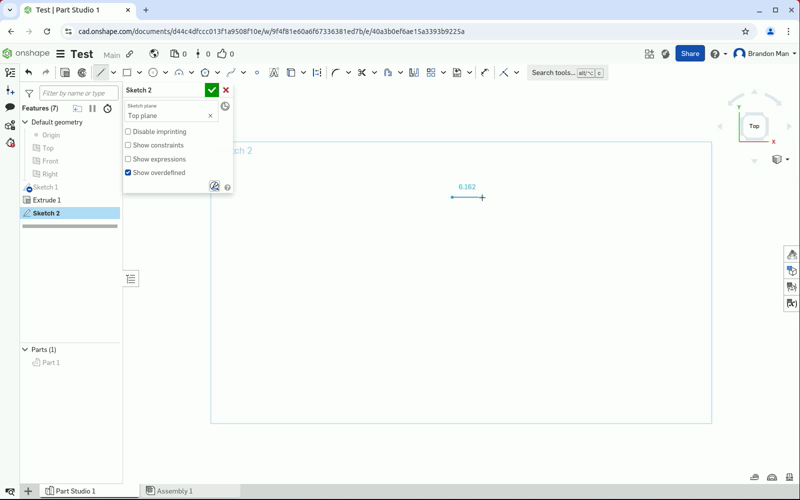
mouse_move(461, 197)
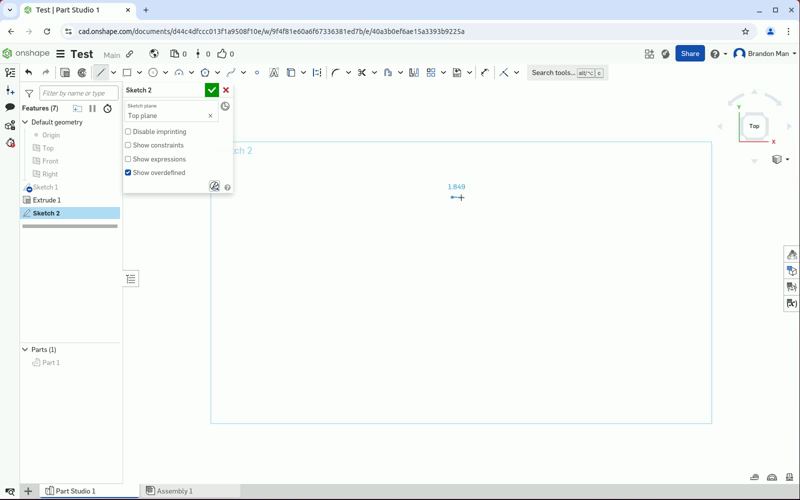
click(461, 197)
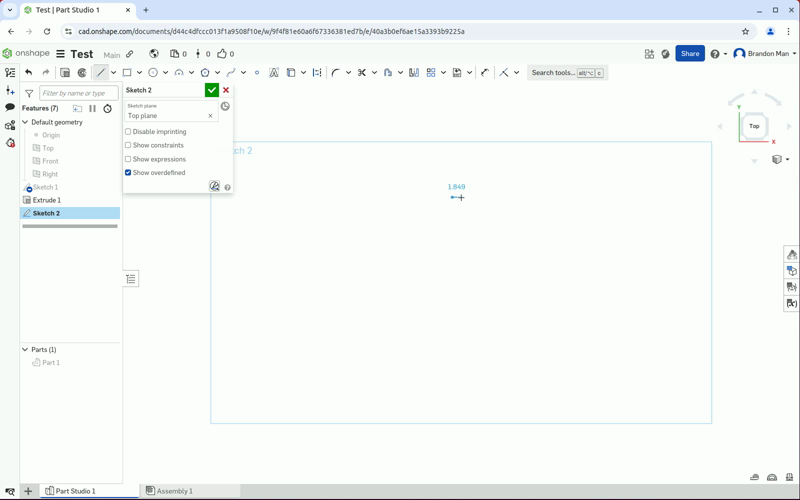
key_up(shift)
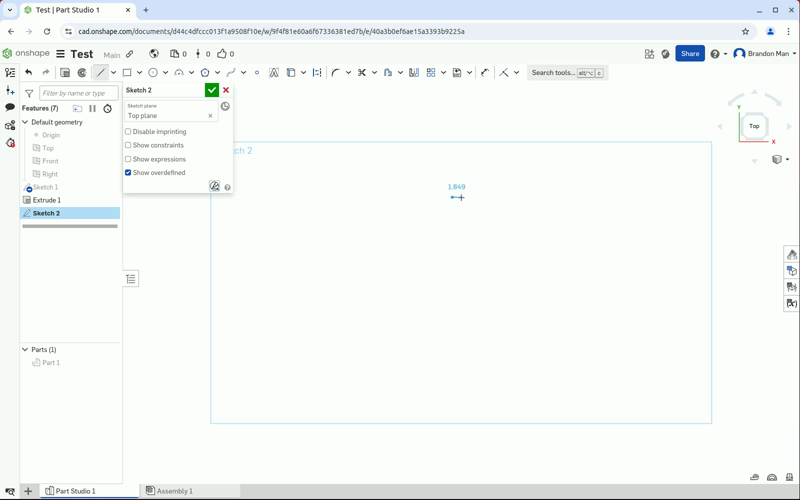
key_down(shift)
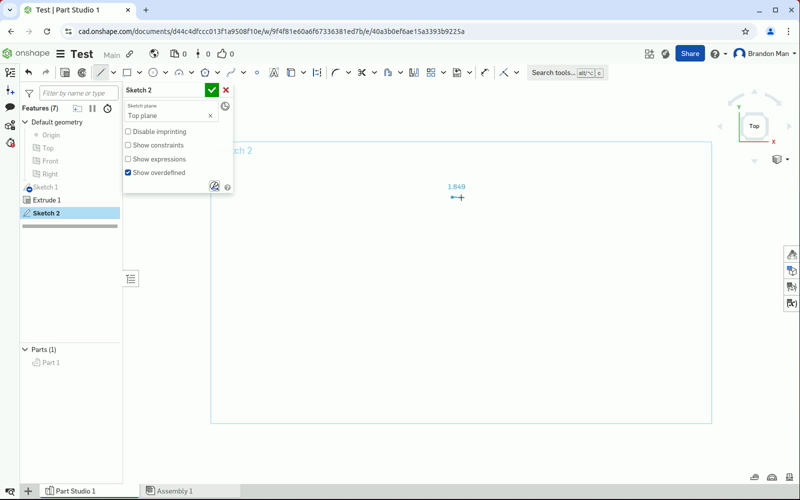
mouse_move(491, 197)
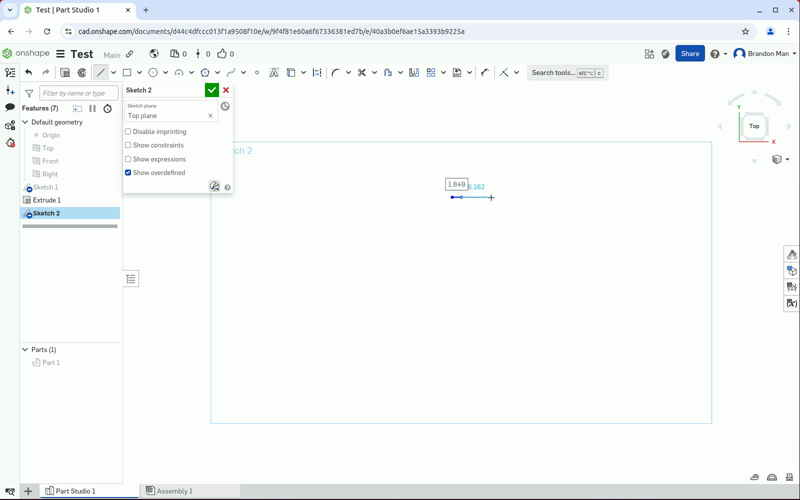
mouse_move(469, 197)
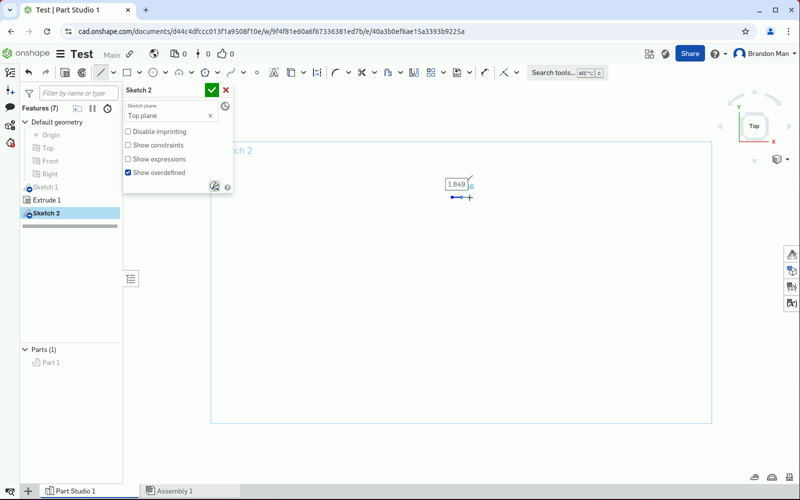
click(469, 197)
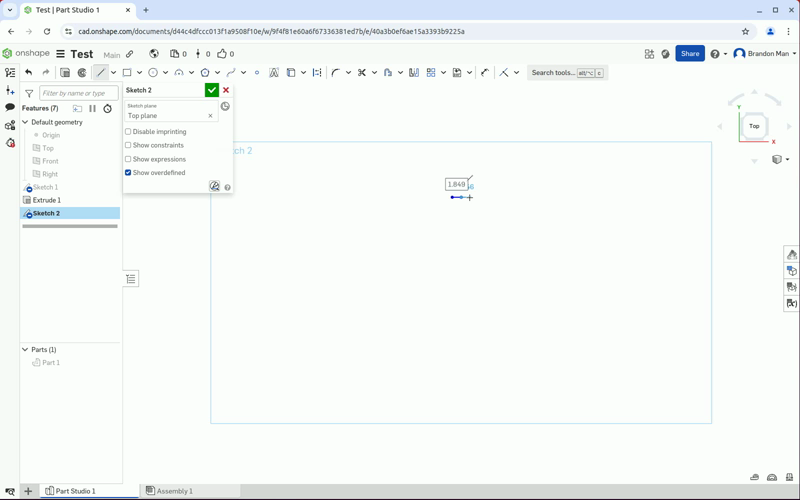
key_up(shift)
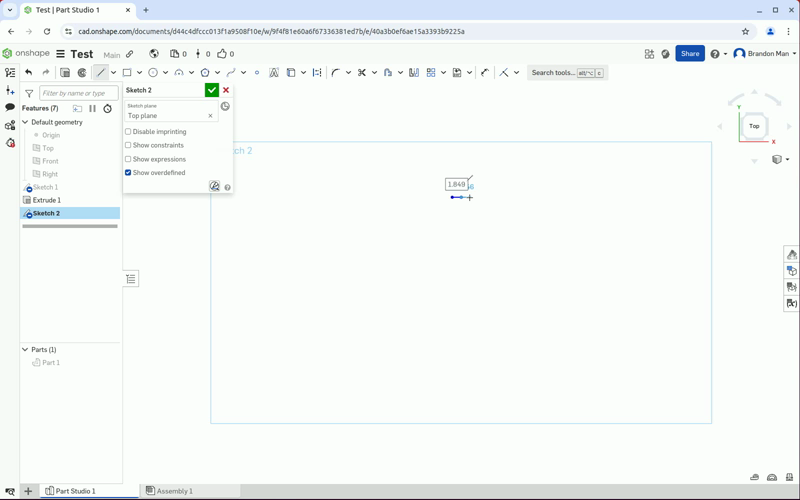
key(esc)
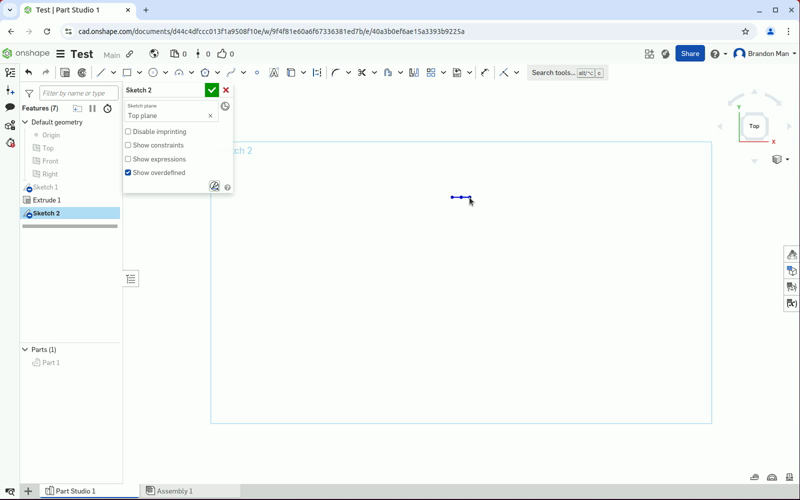
key(a)
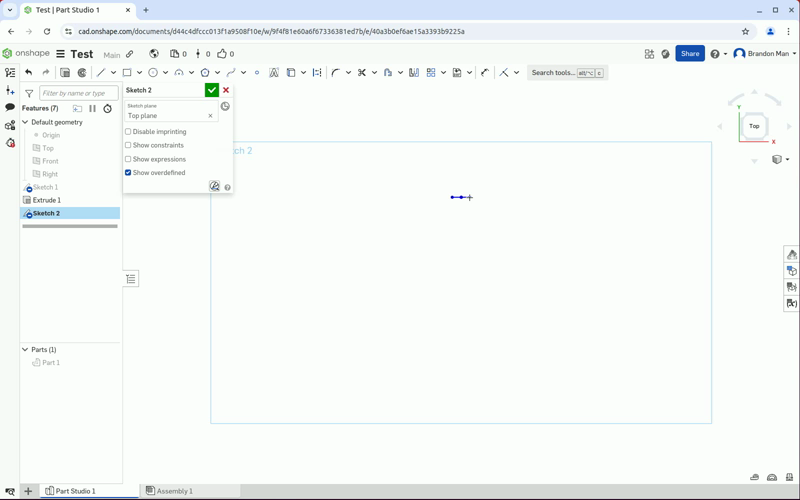
mouse_move(469, 197)
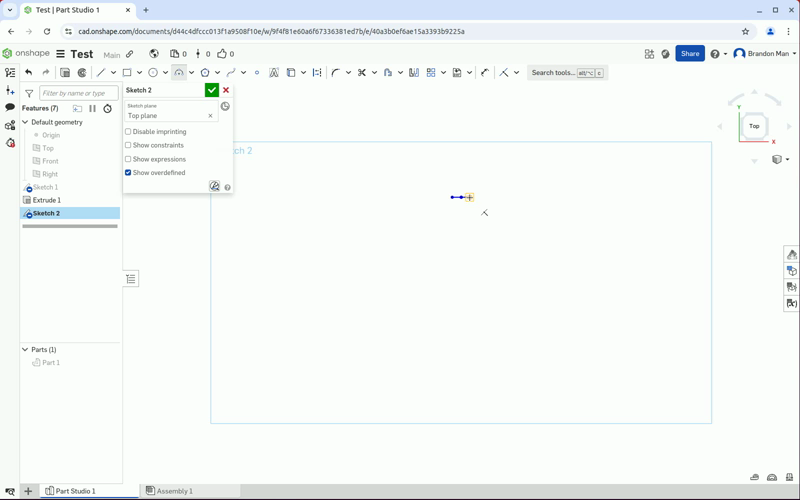
click(469, 197)
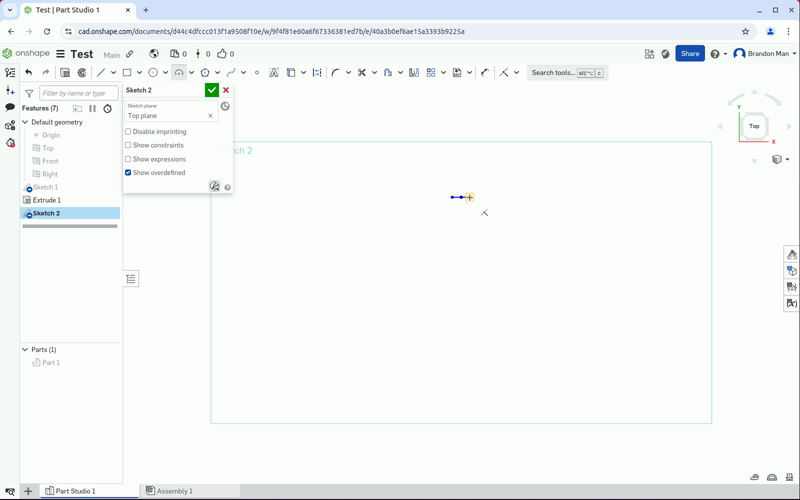
key_down(shift)
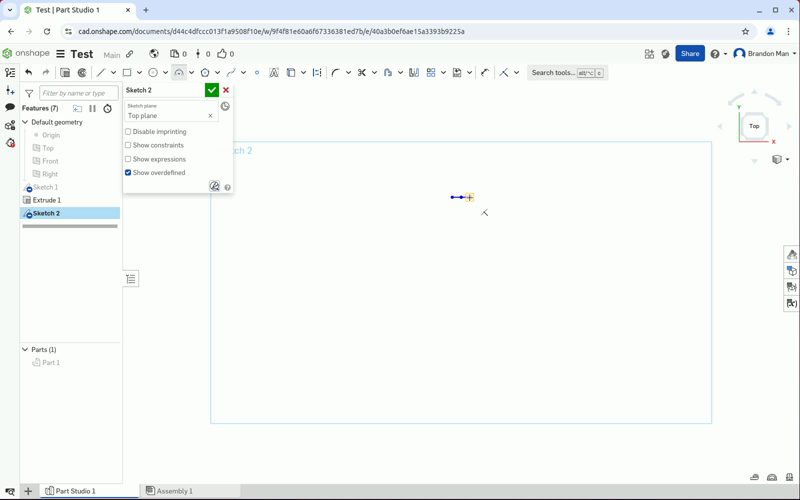
mouse_move(464, 180)
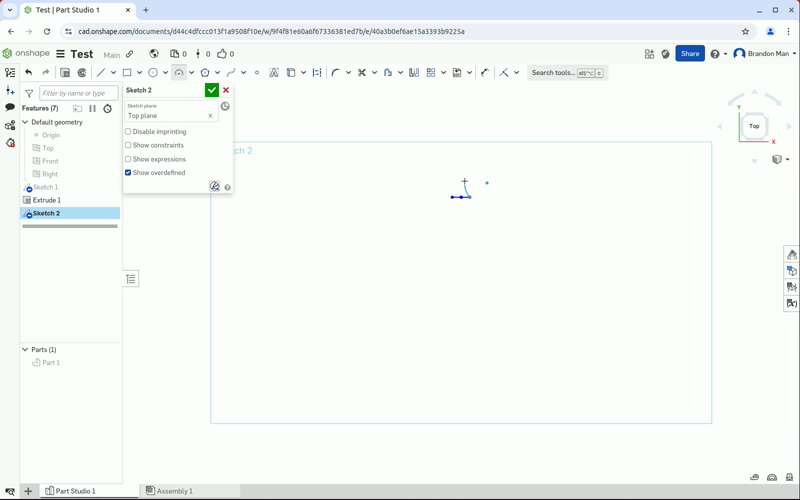
click(464, 180)
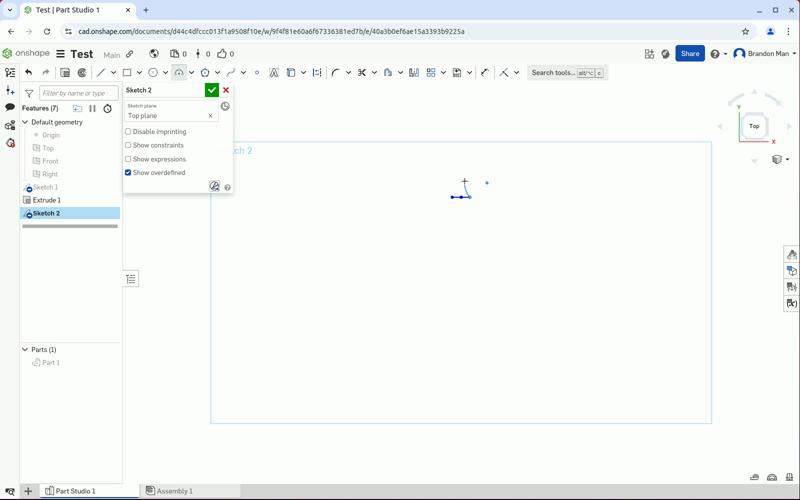
mouse_move(467, 189)
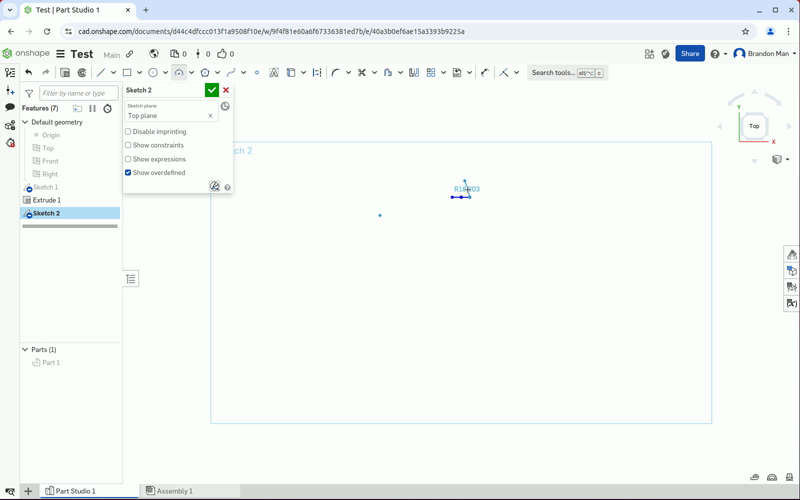
click(467, 189)
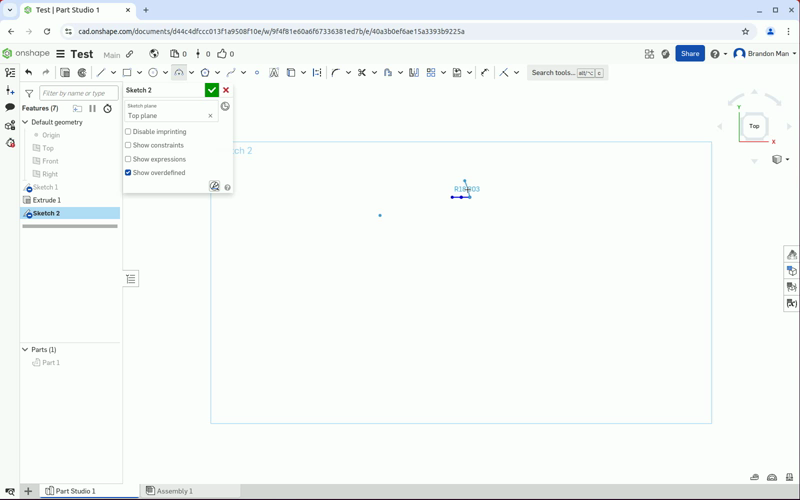
key_up(shift)
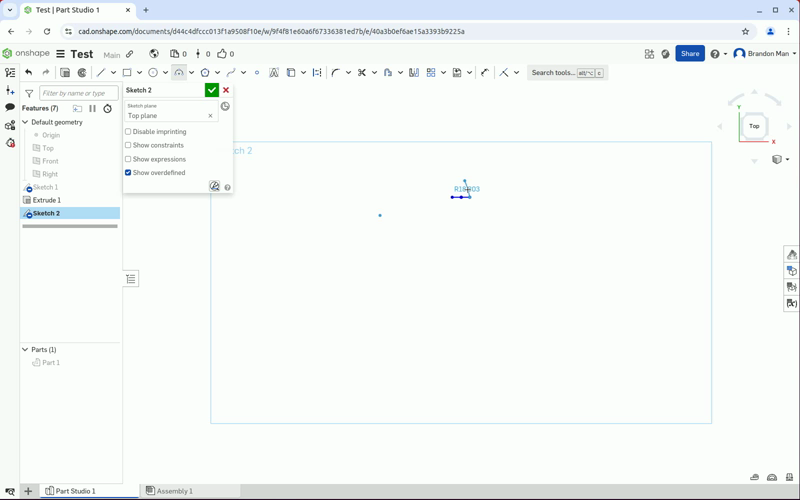
key(esc)
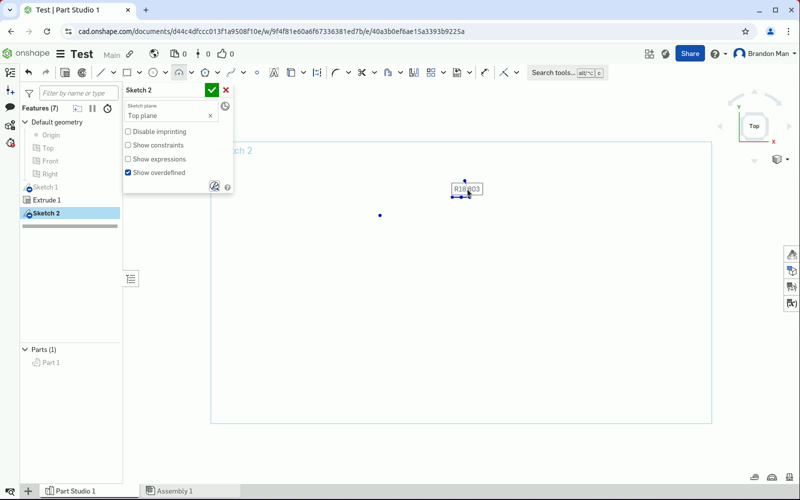
key(l)
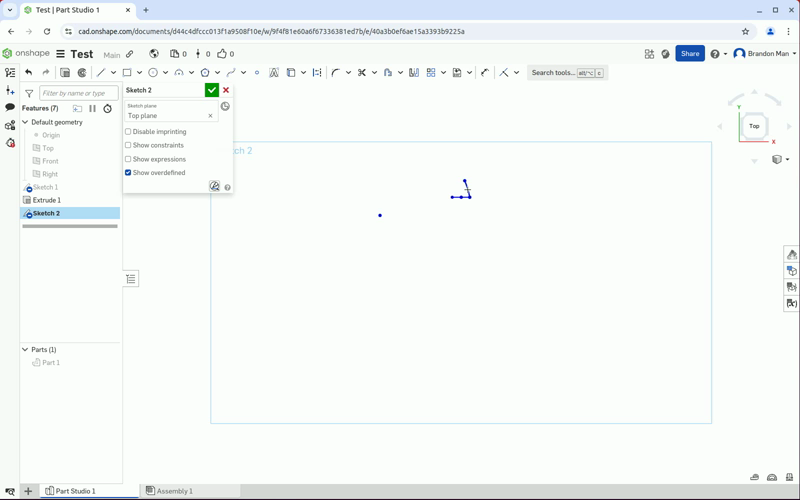
mouse_move(464, 180)
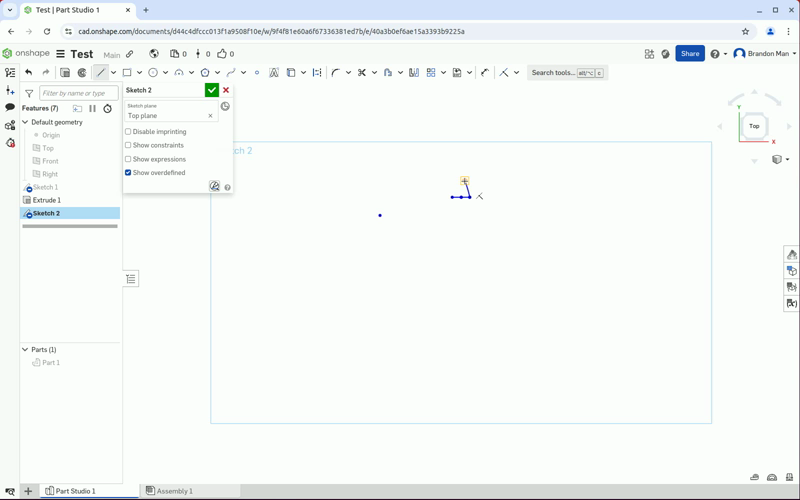
click(464, 180)
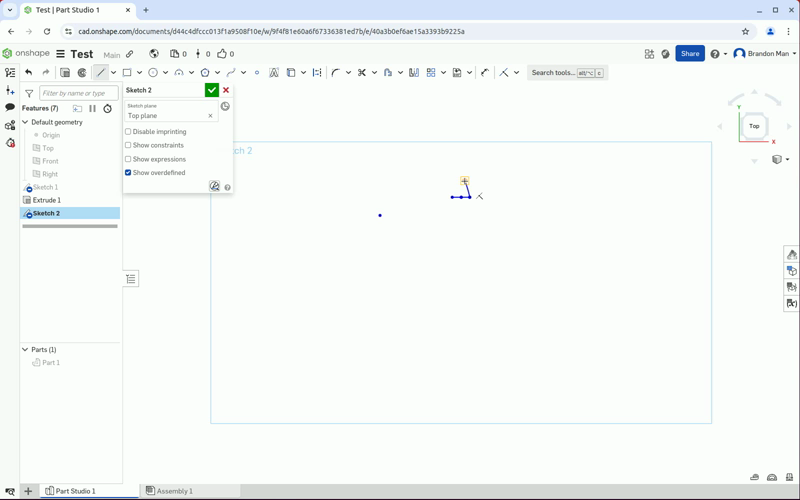
key_down(shift)
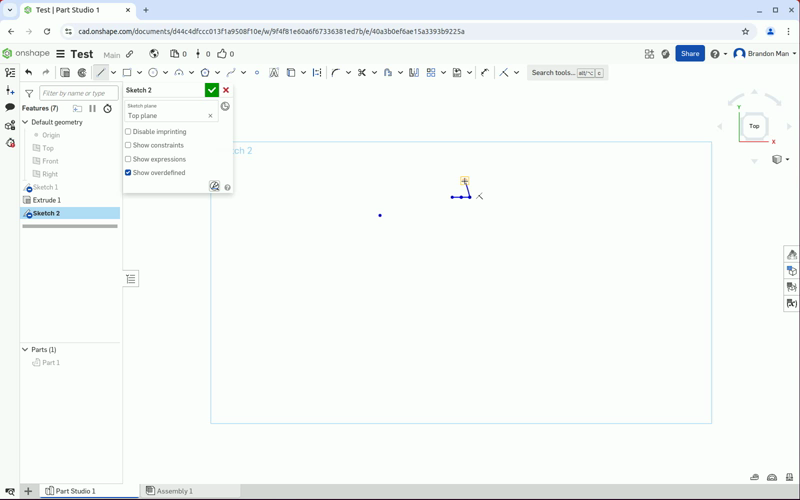
mouse_move(495, 180)
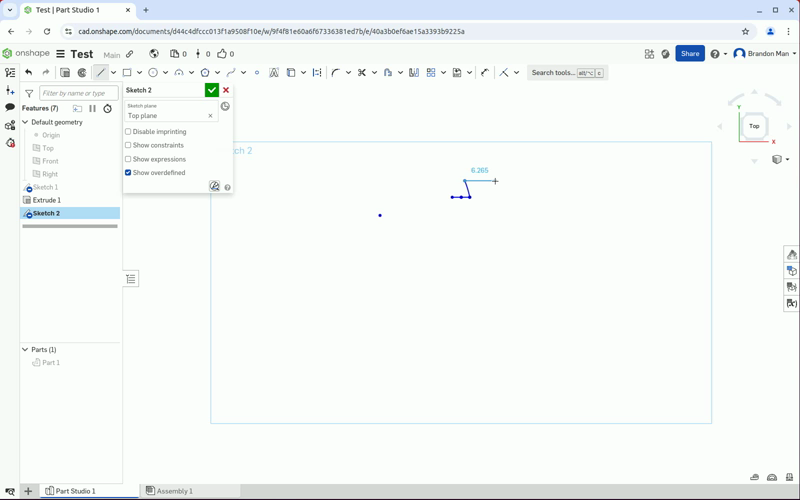
mouse_move(461, 180)
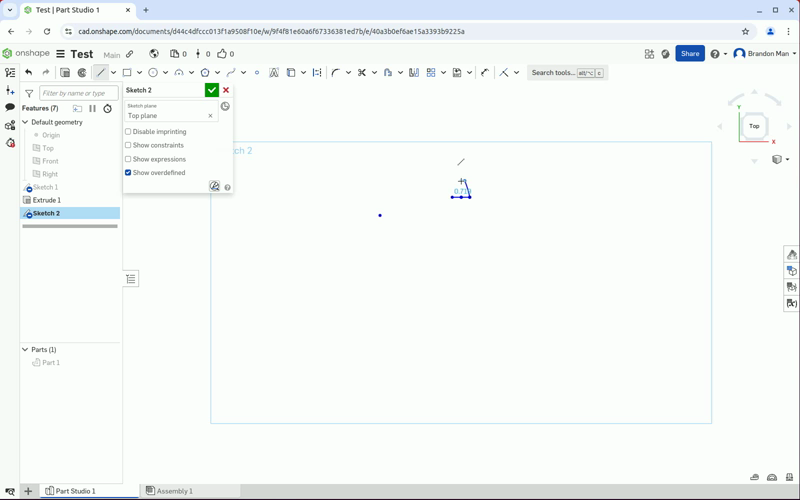
scroll(6)
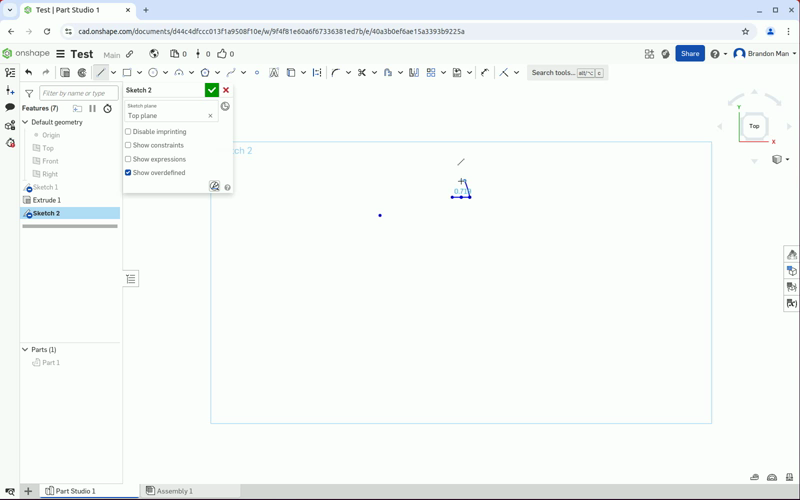
scroll(6)
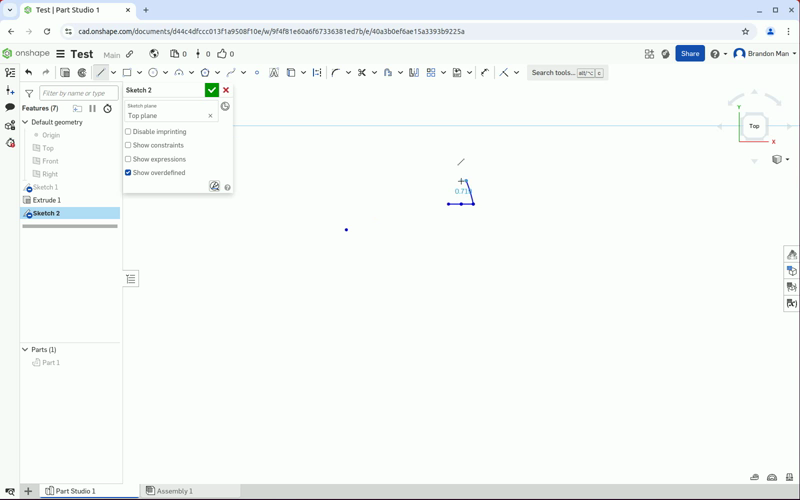
scroll(6)
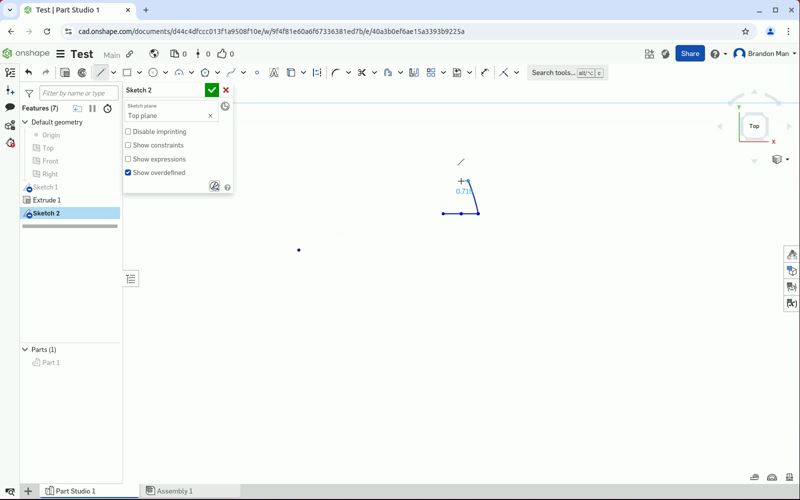
scroll(6)
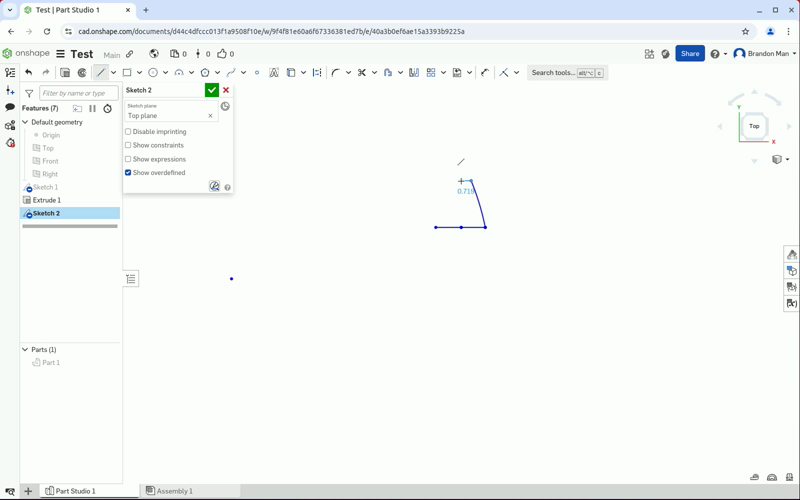
scroll(6)
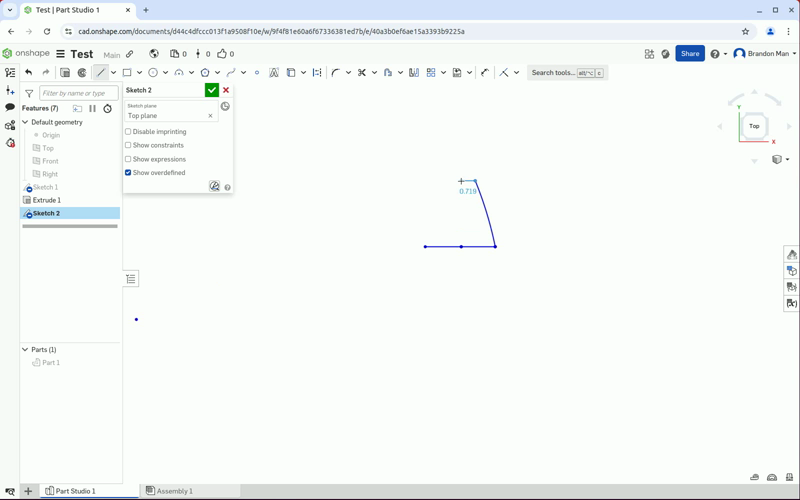
scroll(6)
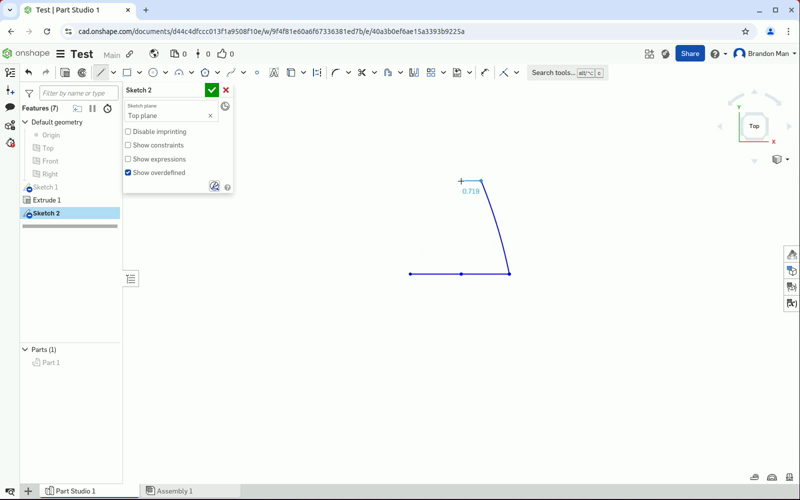
scroll(6)
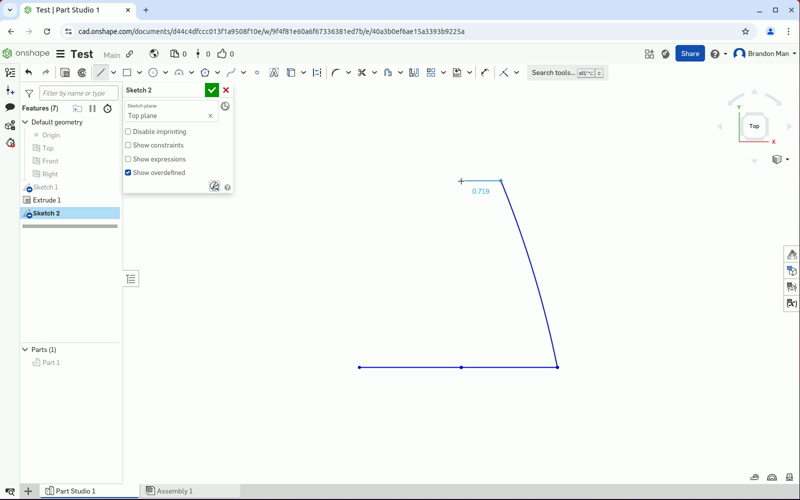
click(461, 180)
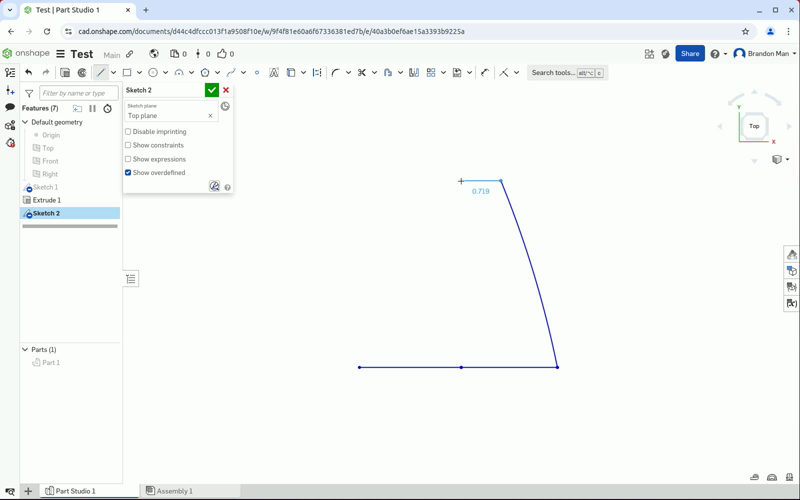
scroll(-6)
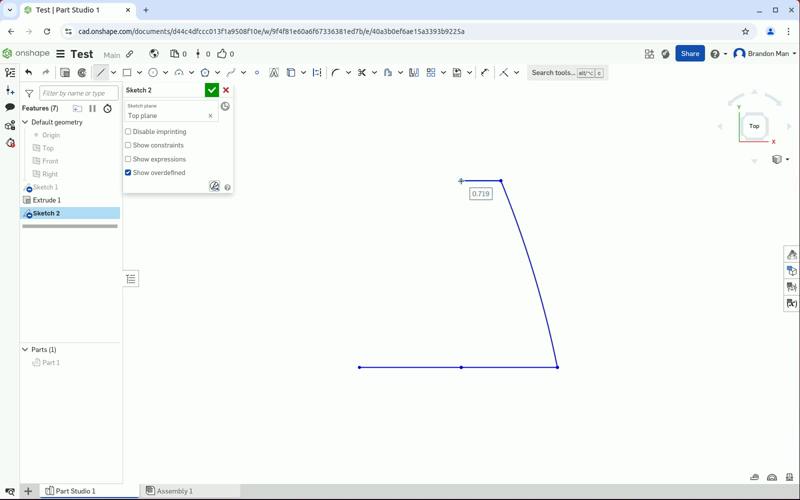
scroll(-6)
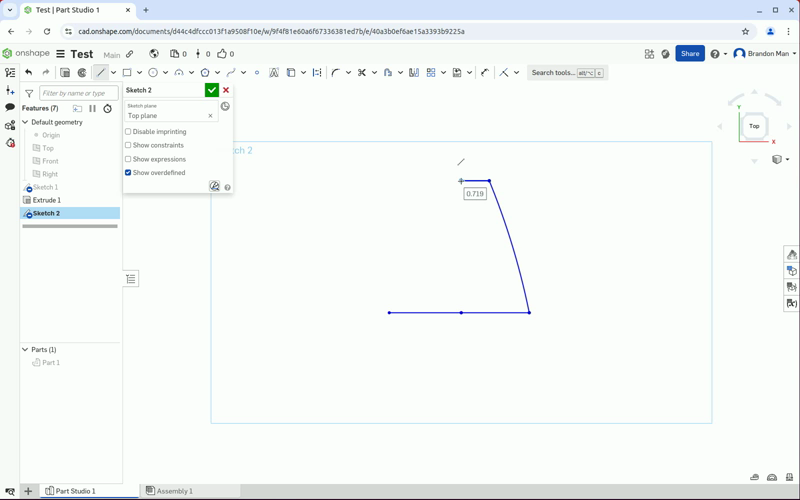
scroll(-6)
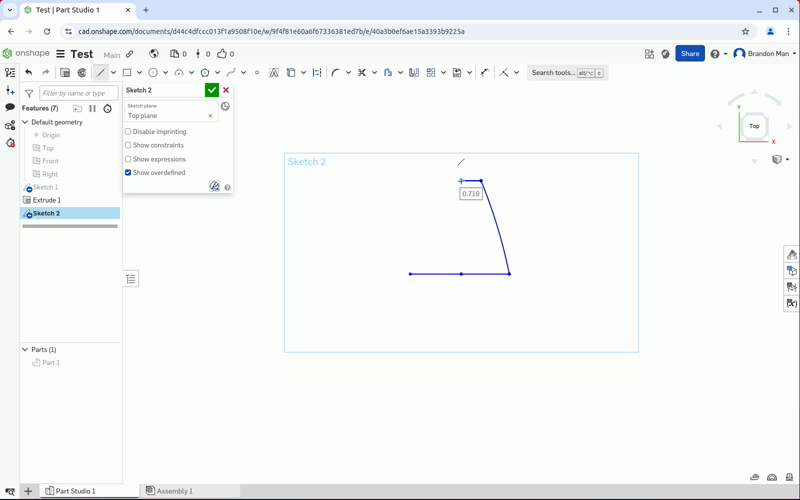
scroll(-6)
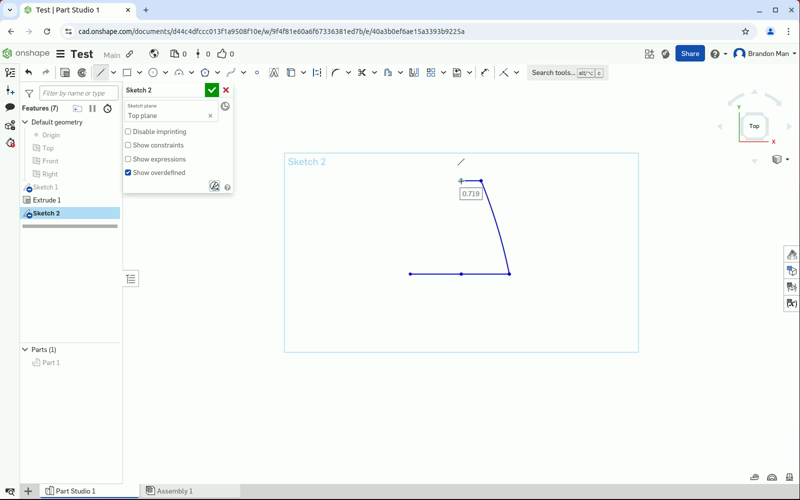
scroll(-6)
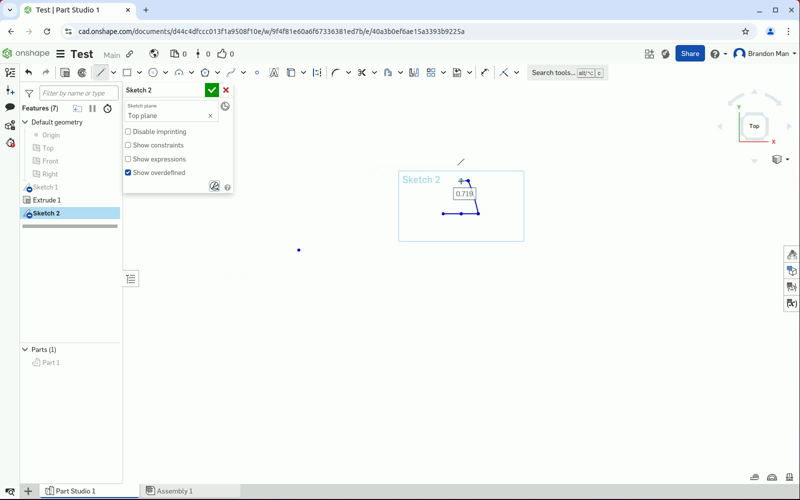
scroll(-6)
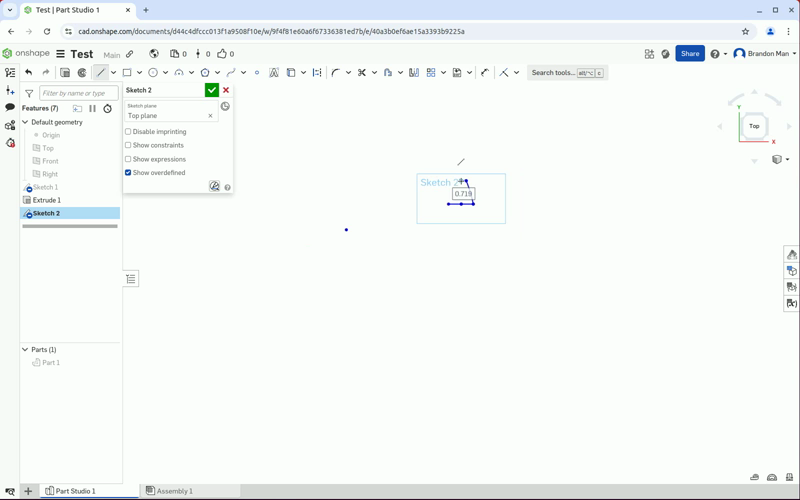
scroll(-6)
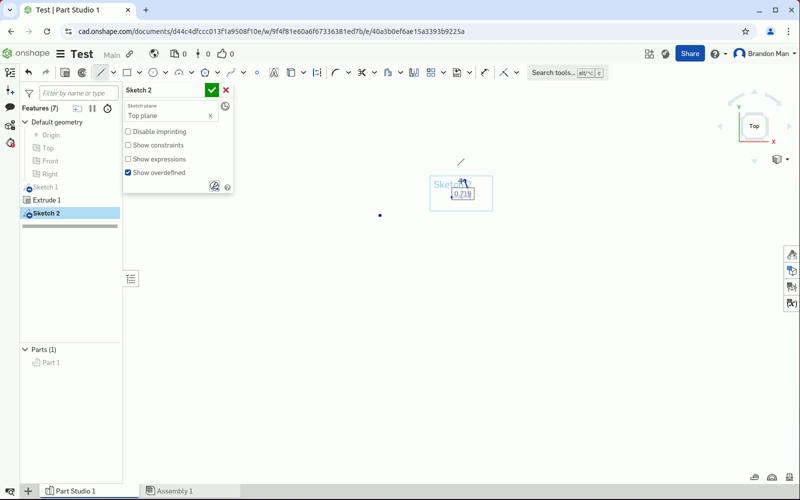
key_up(shift)
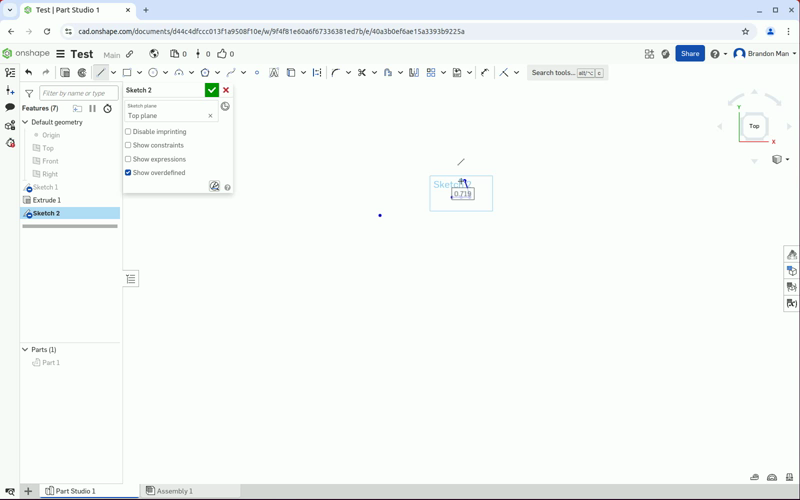
key_down(shift)
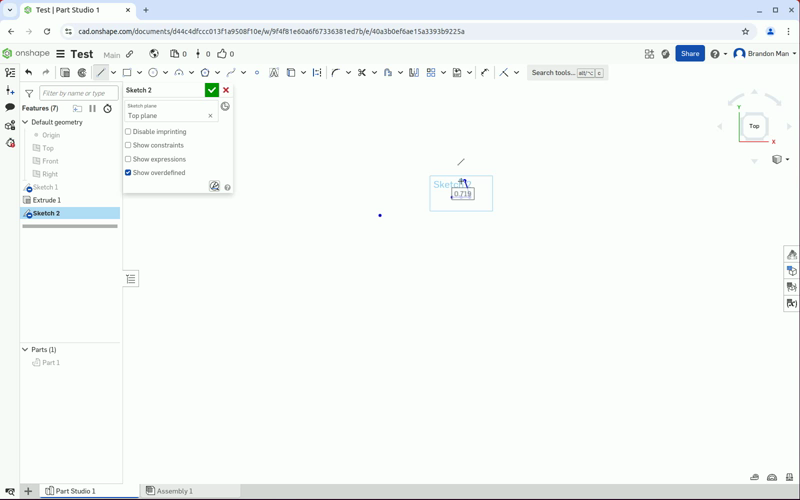
mouse_move(491, 180)
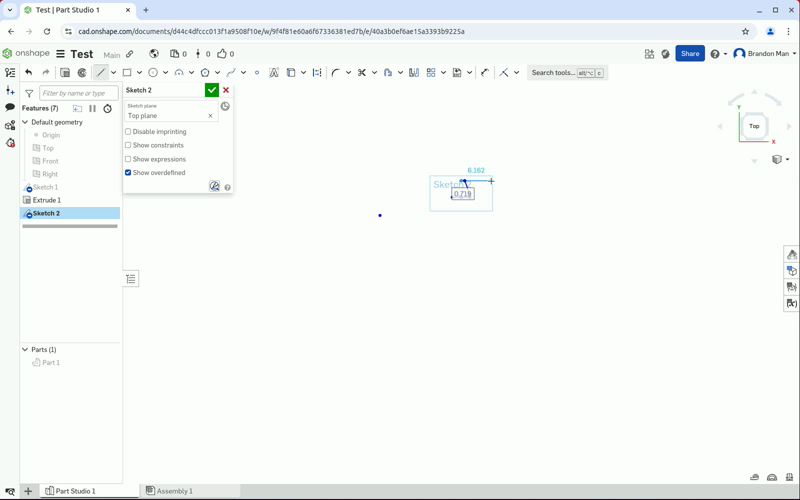
mouse_move(457, 180)
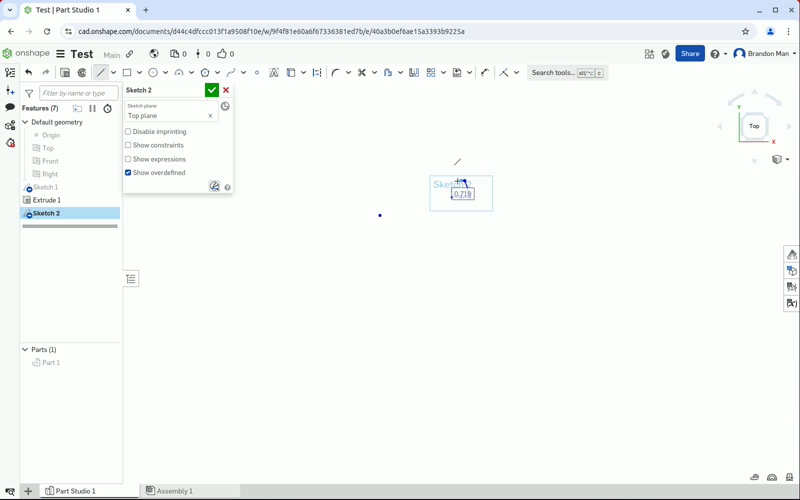
scroll(6)
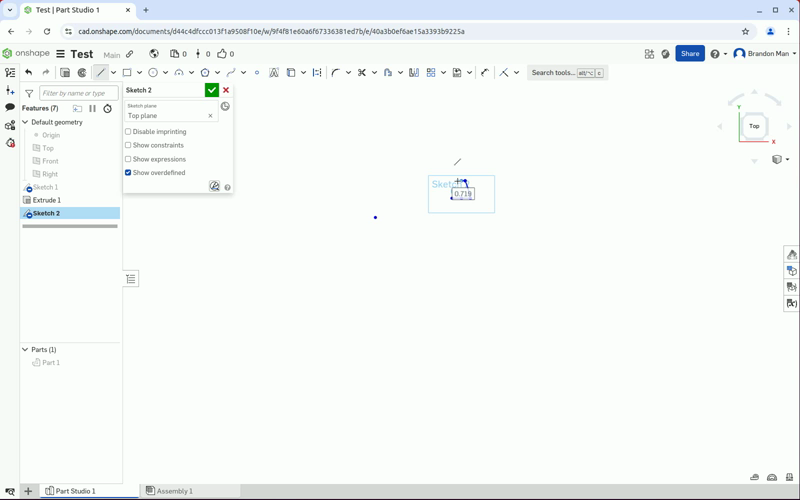
scroll(6)
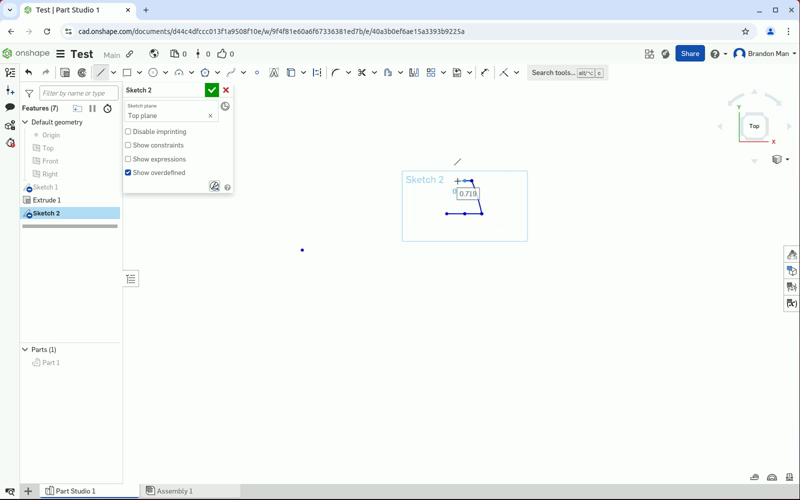
scroll(6)
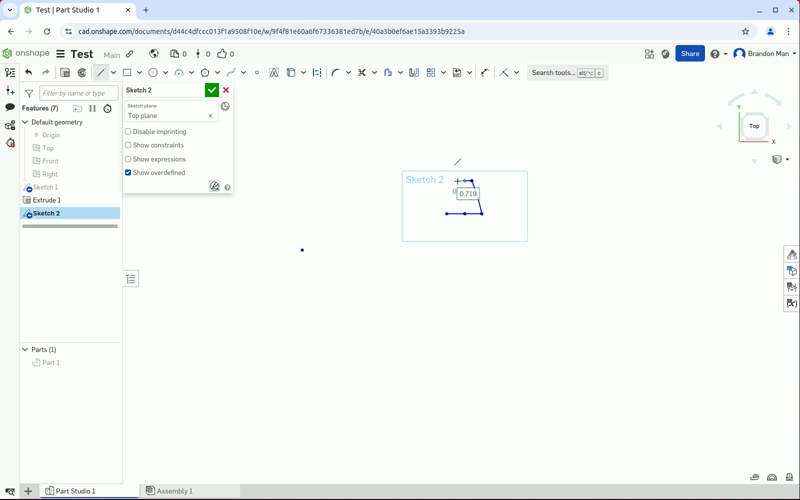
scroll(6)
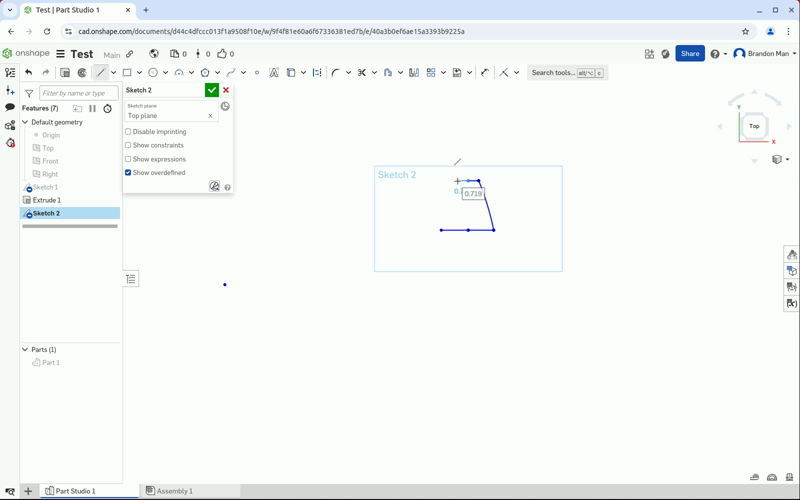
scroll(6)
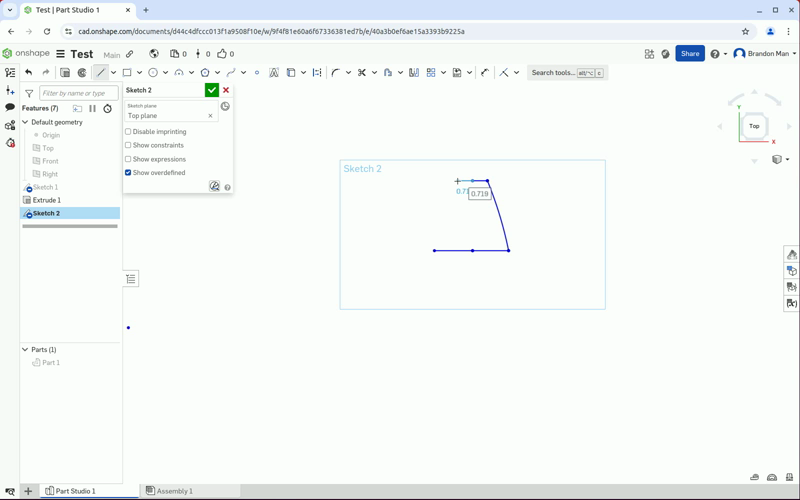
scroll(6)
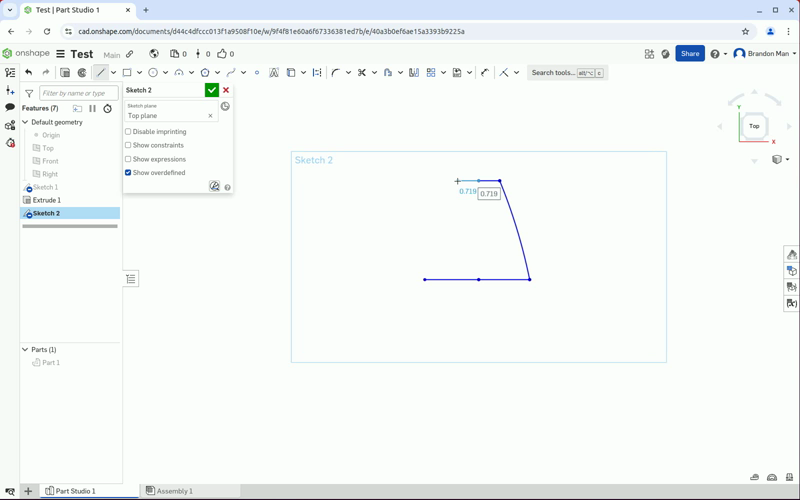
scroll(6)
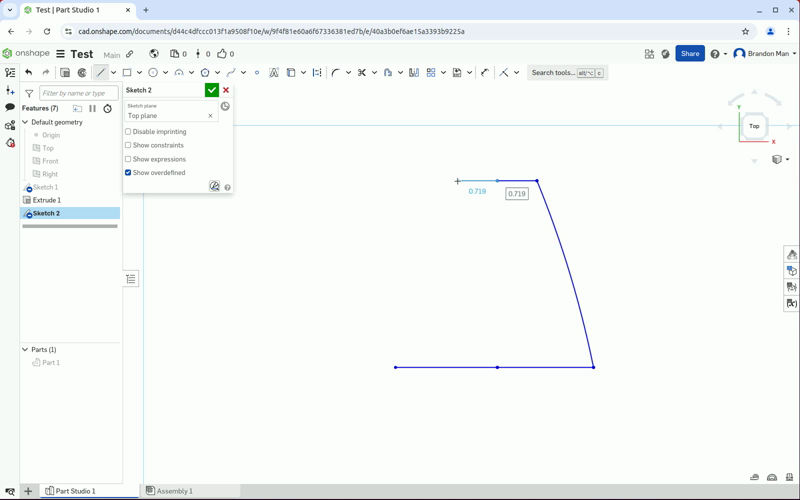
click(457, 180)
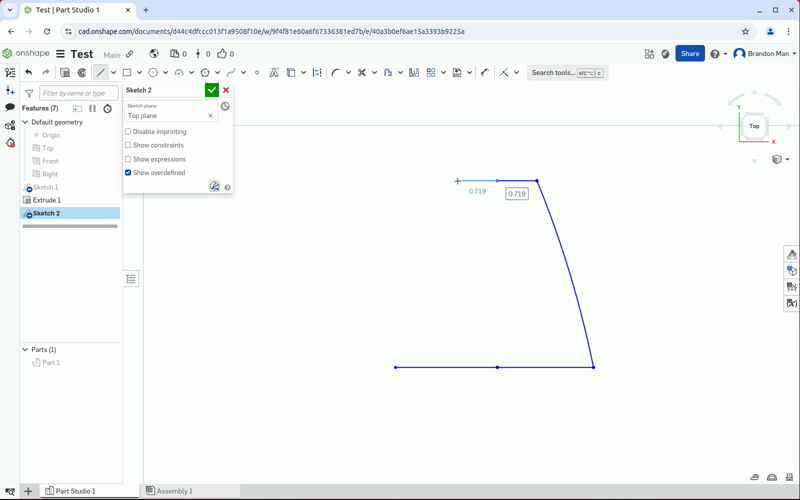
scroll(-6)
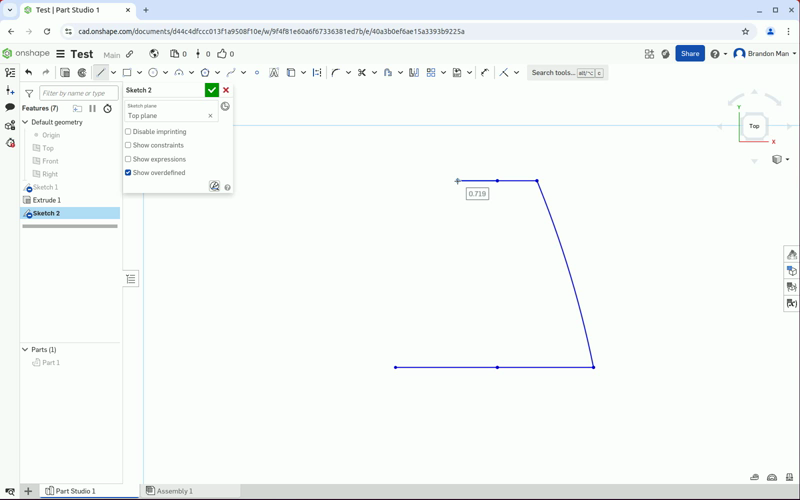
scroll(-6)
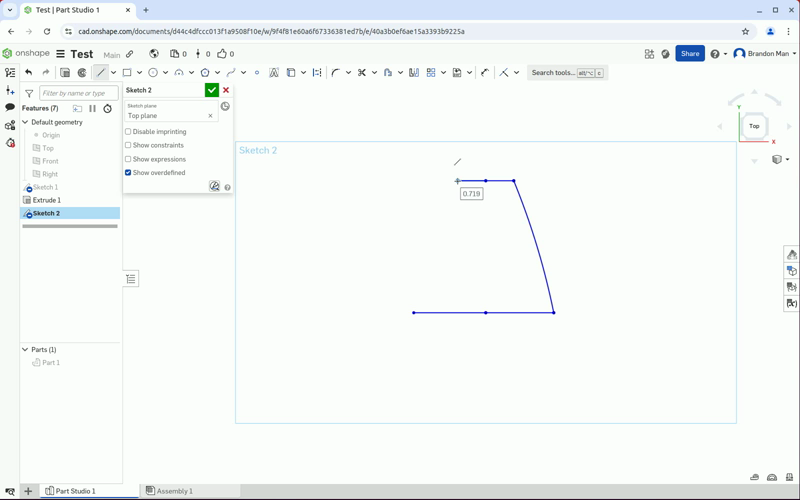
scroll(-6)
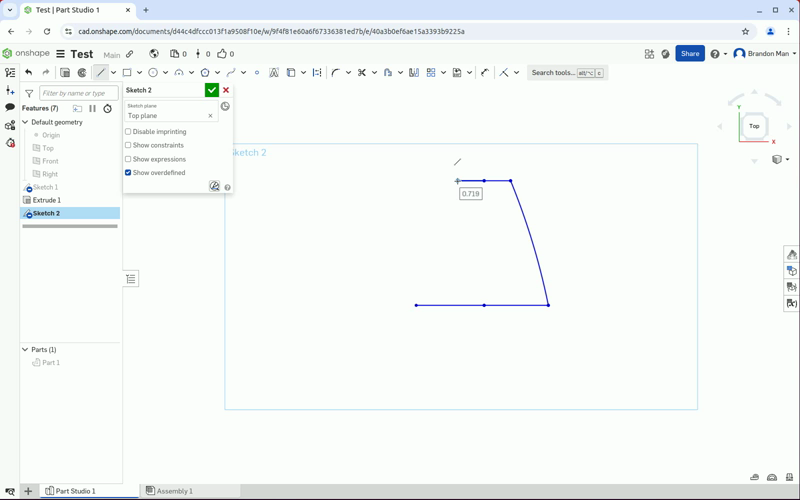
scroll(-6)
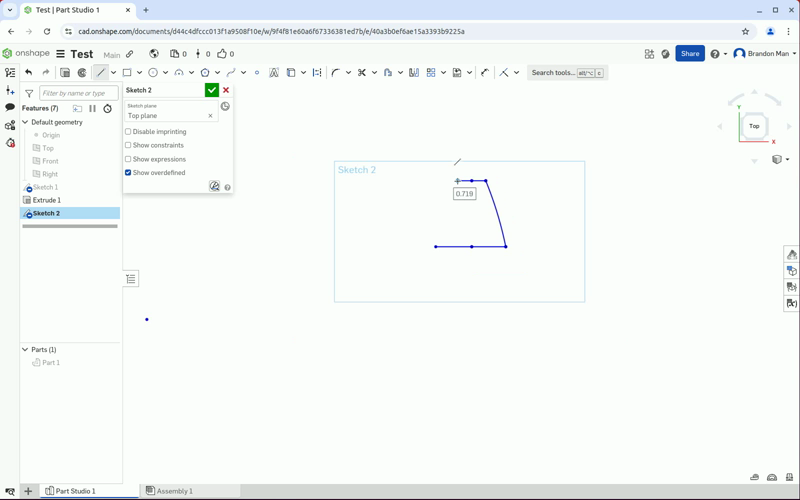
scroll(-6)
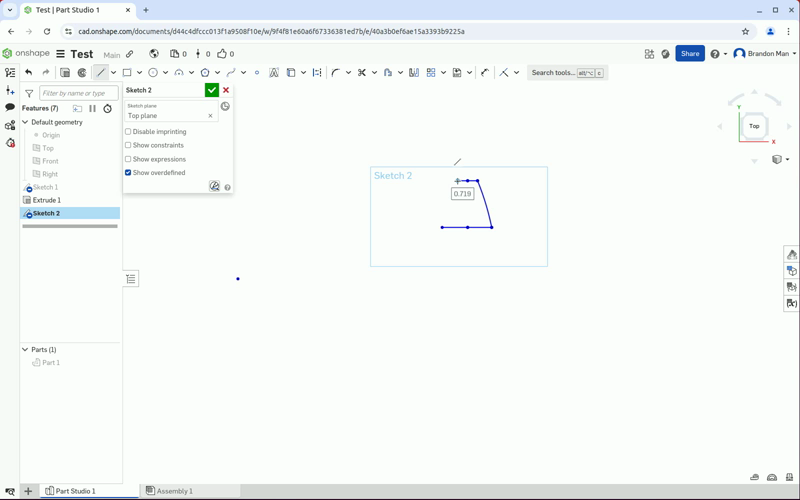
scroll(-6)
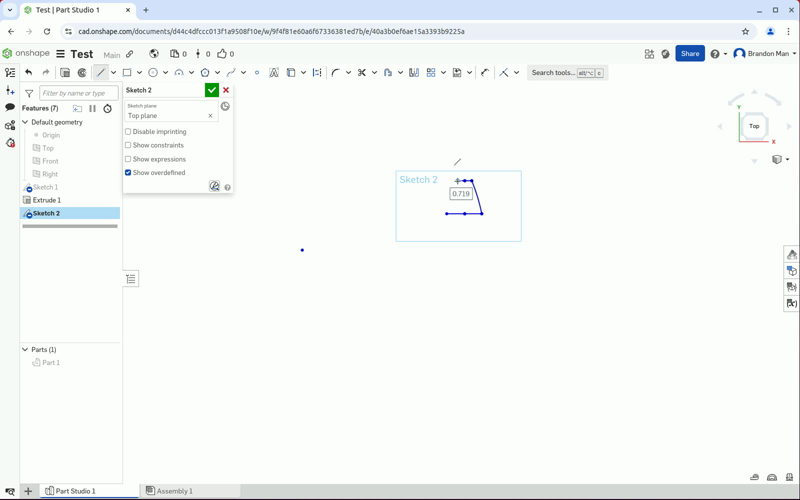
scroll(-6)
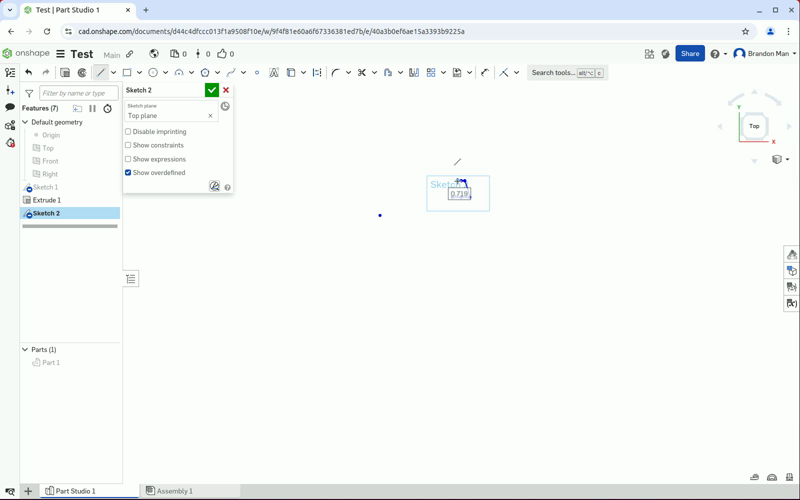
key_up(shift)
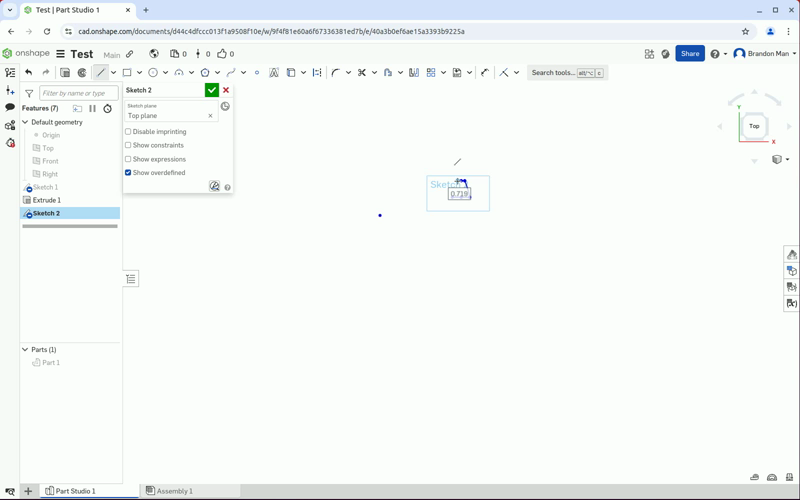
key(esc)
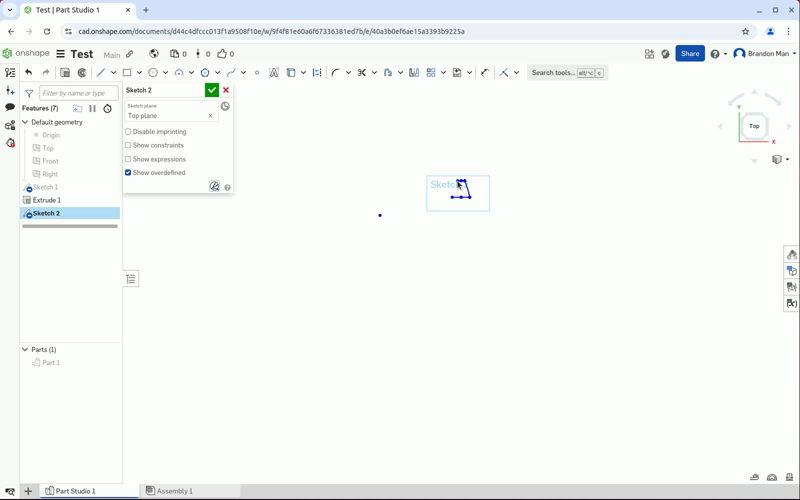
key(a)
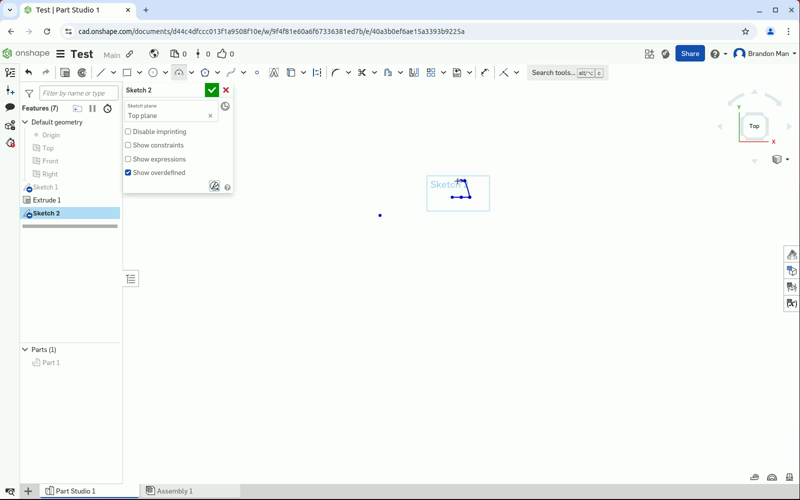
mouse_move(457, 180)
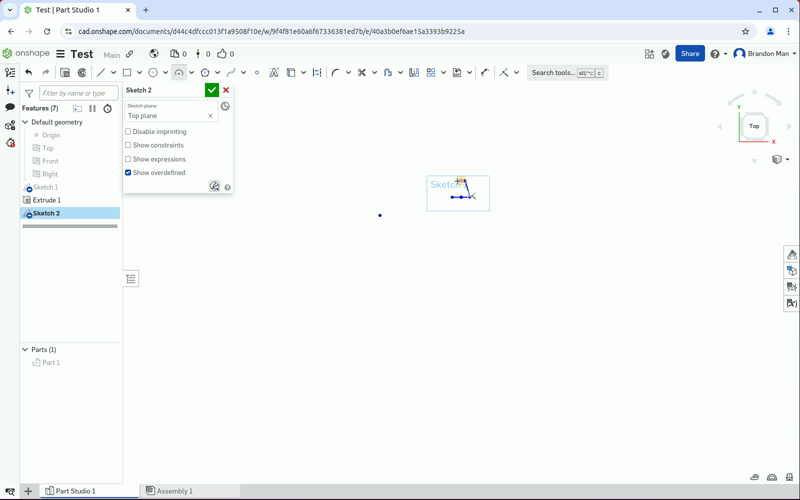
scroll(6)
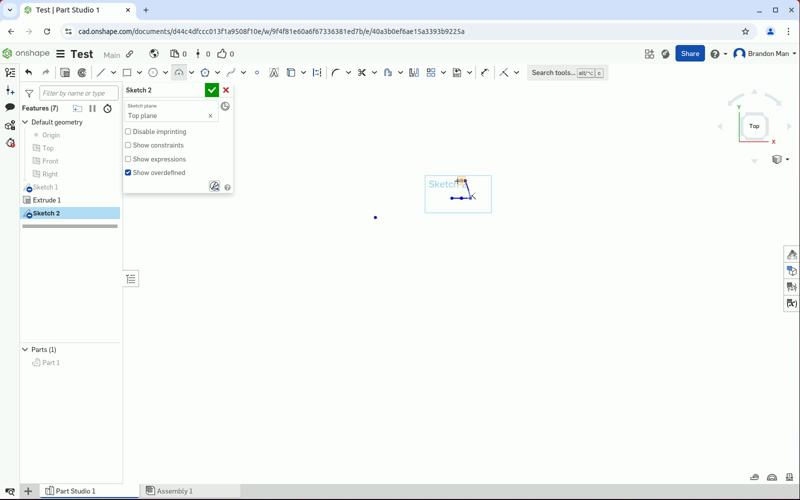
scroll(6)
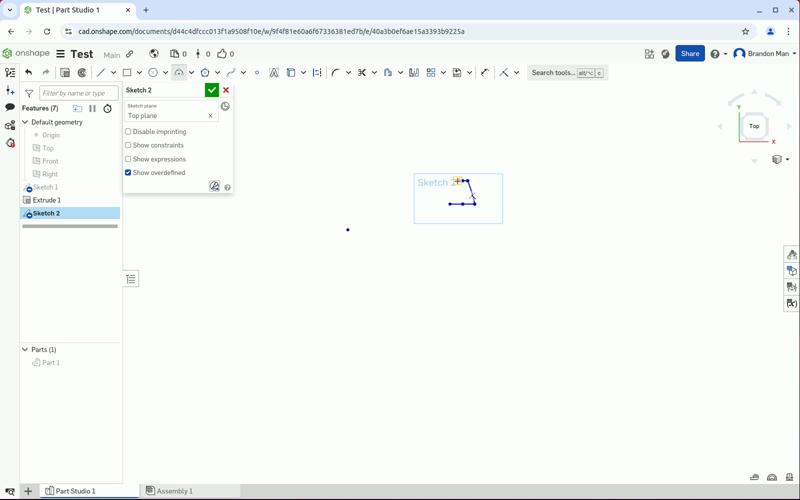
scroll(6)
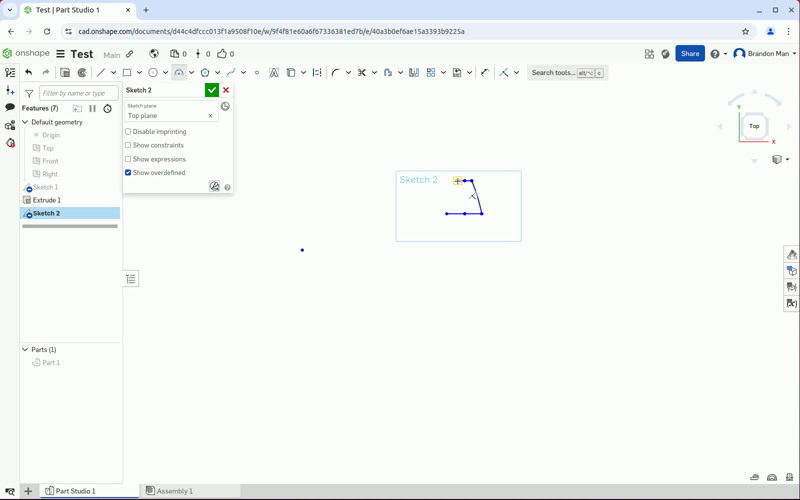
scroll(6)
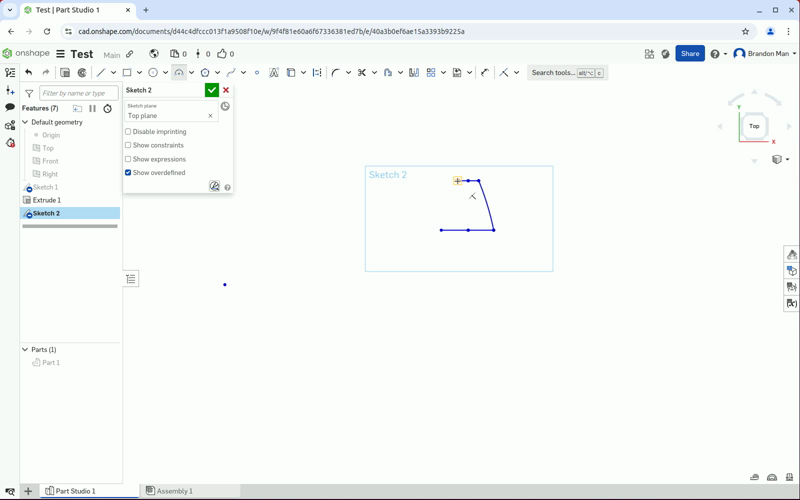
scroll(6)
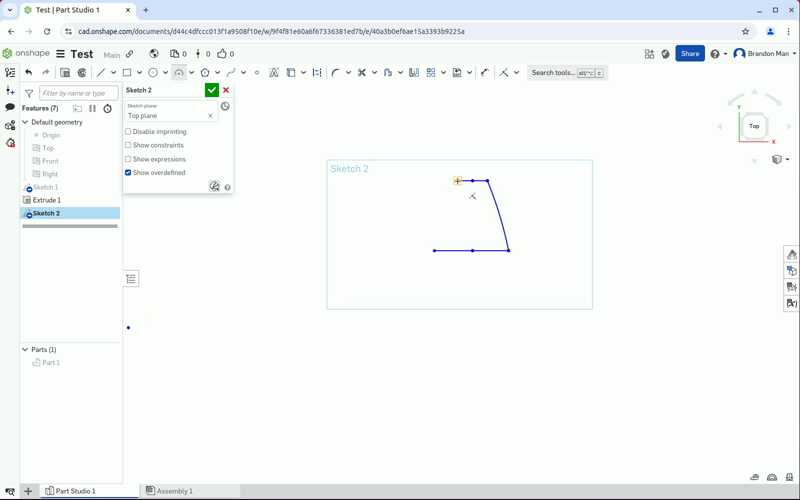
scroll(6)
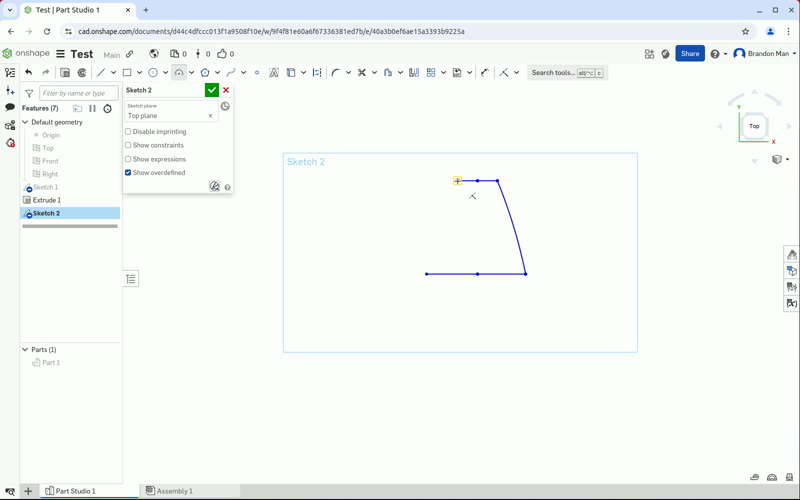
scroll(6)
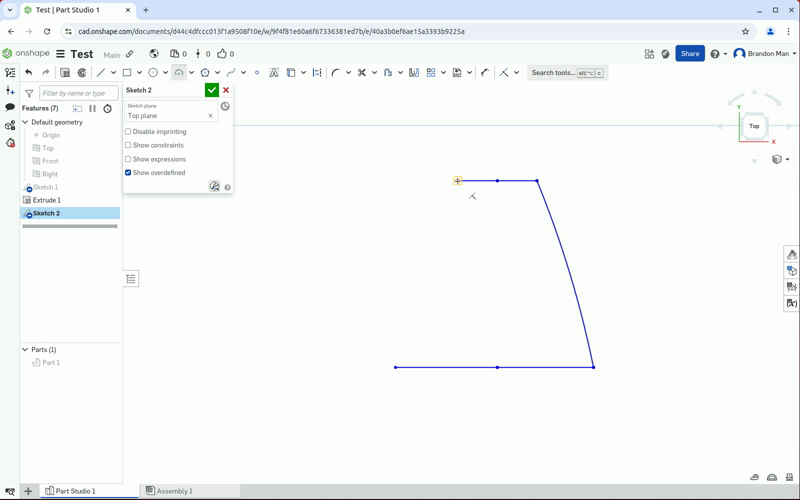
click(457, 180)
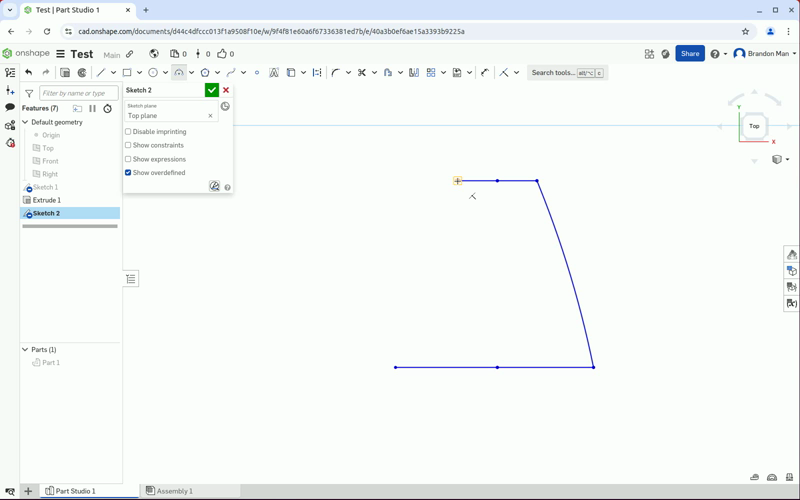
scroll(-6)
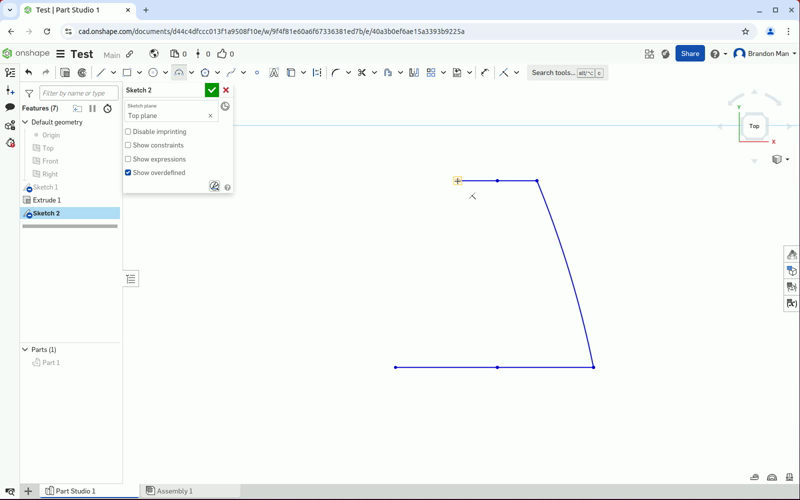
scroll(-6)
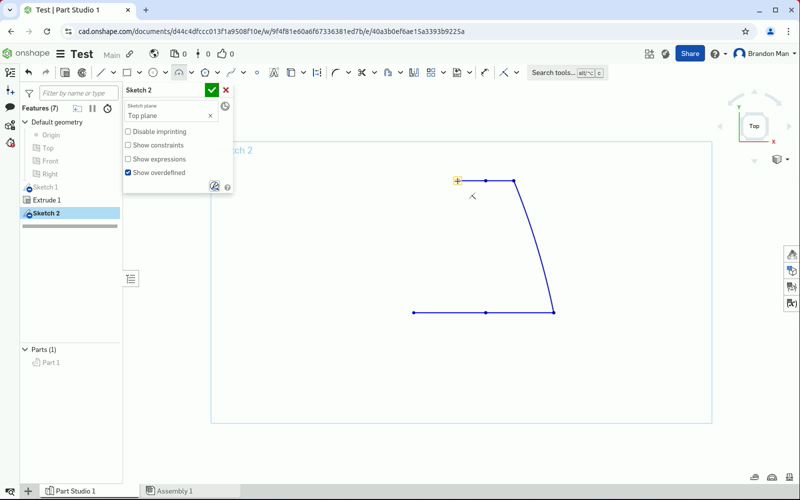
scroll(-6)
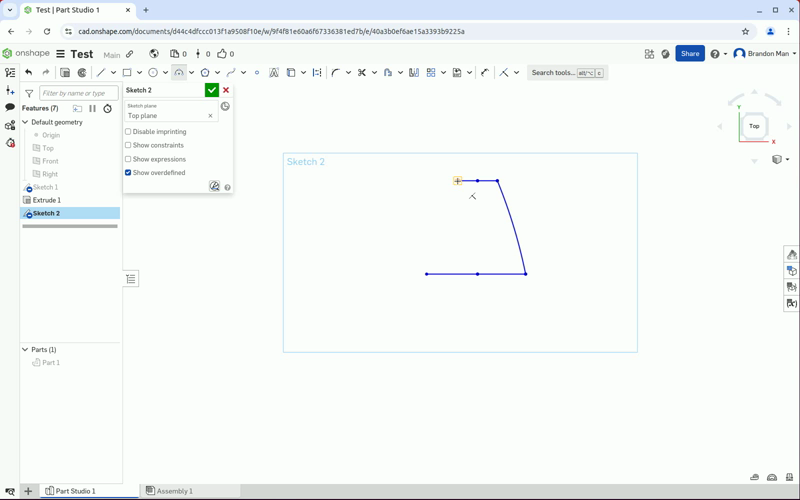
scroll(-6)
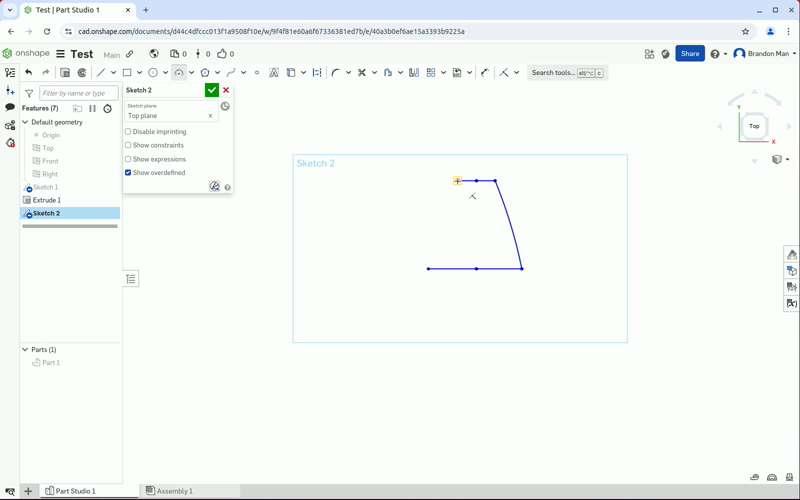
scroll(-6)
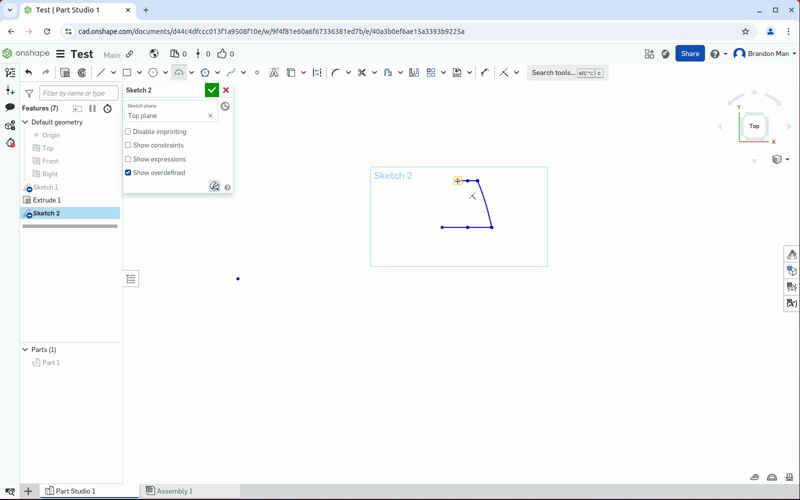
scroll(-6)
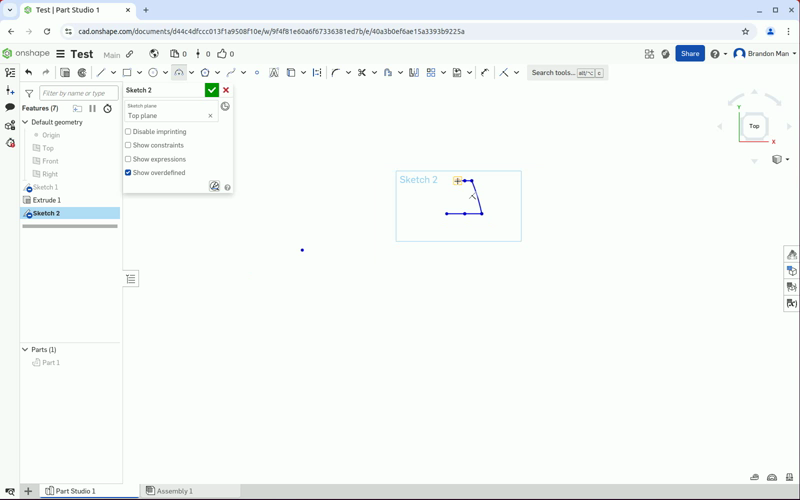
scroll(-6)
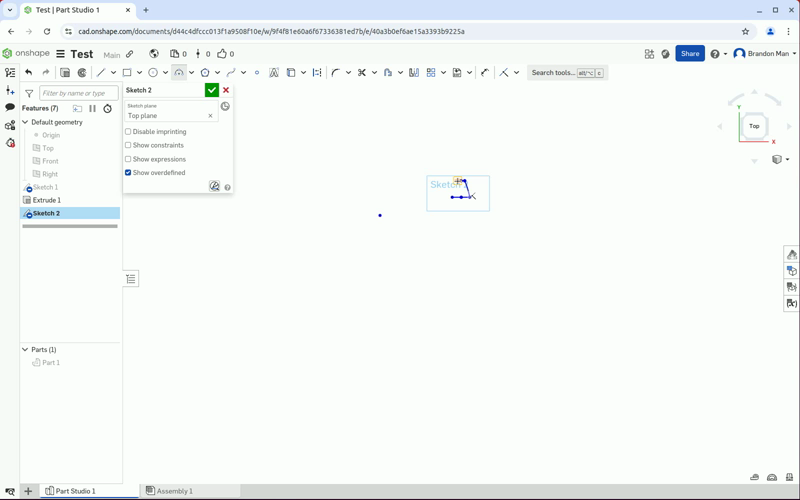
mouse_move(452, 197)
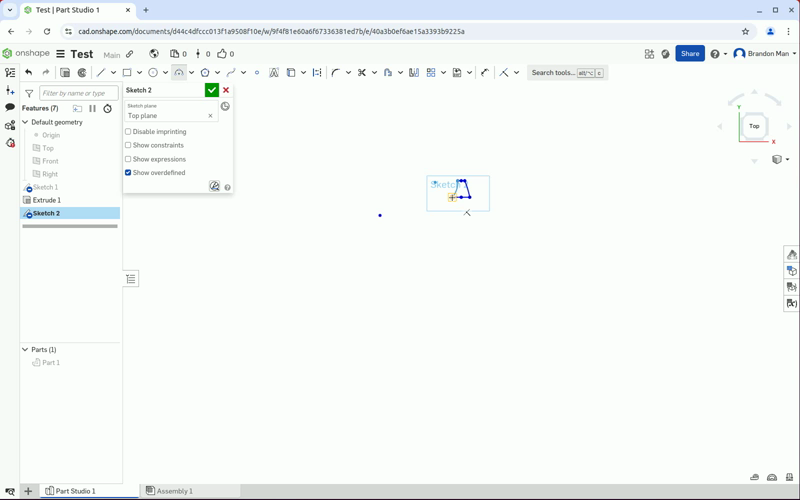
click(452, 197)
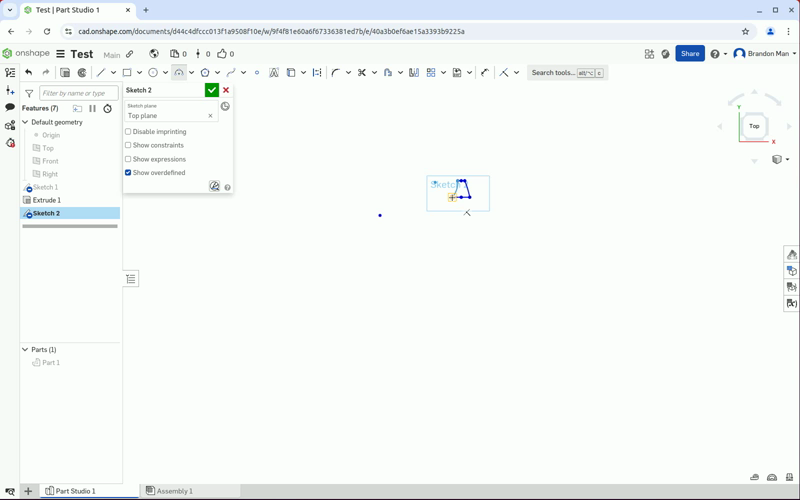
key_down(shift)
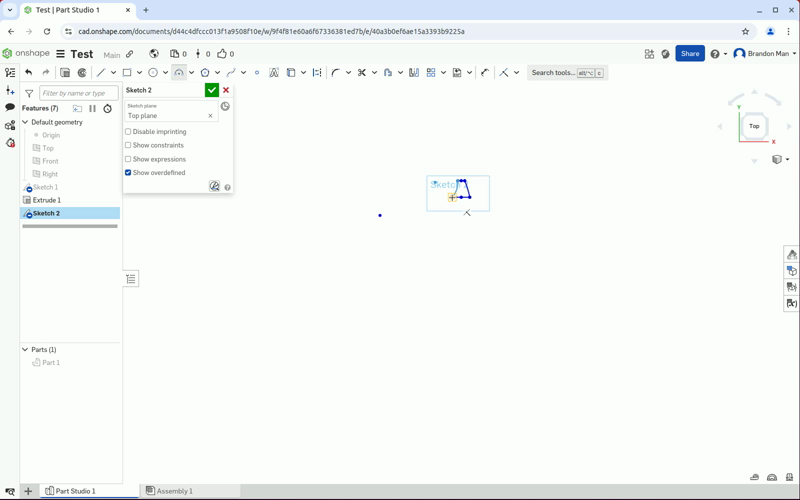
mouse_move(454, 189)
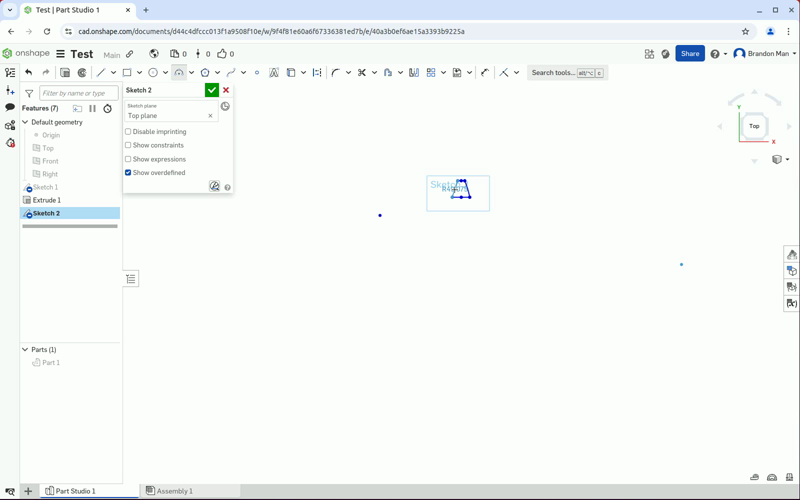
click(454, 189)
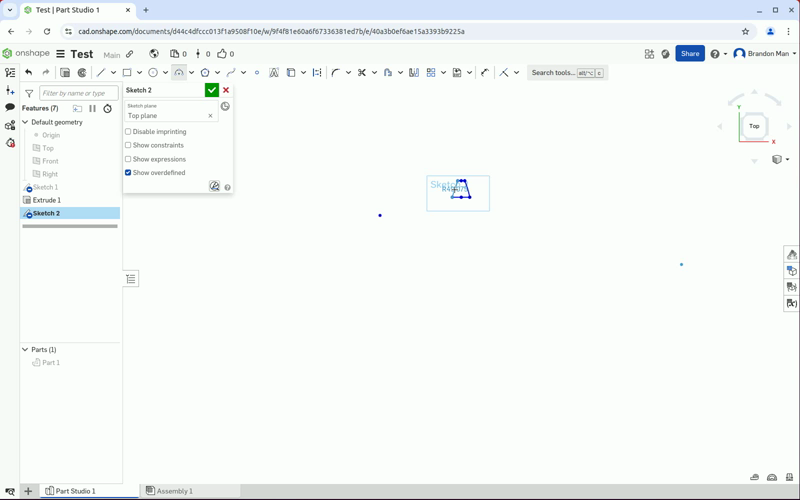
key_up(shift)
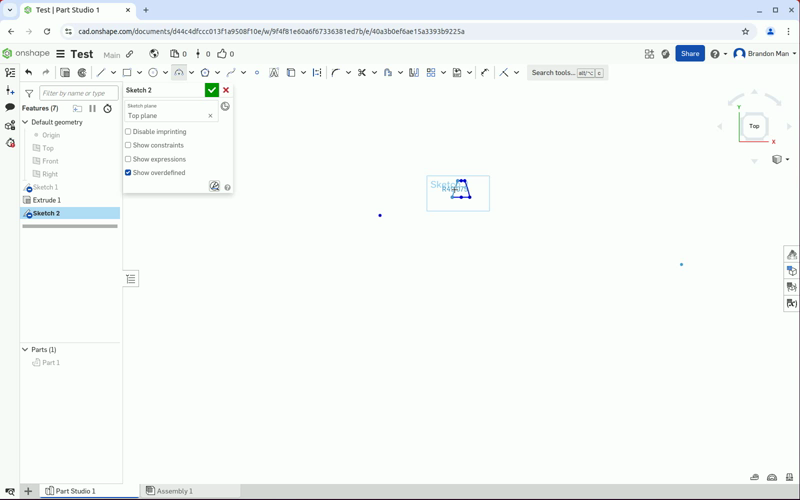
key(esc)
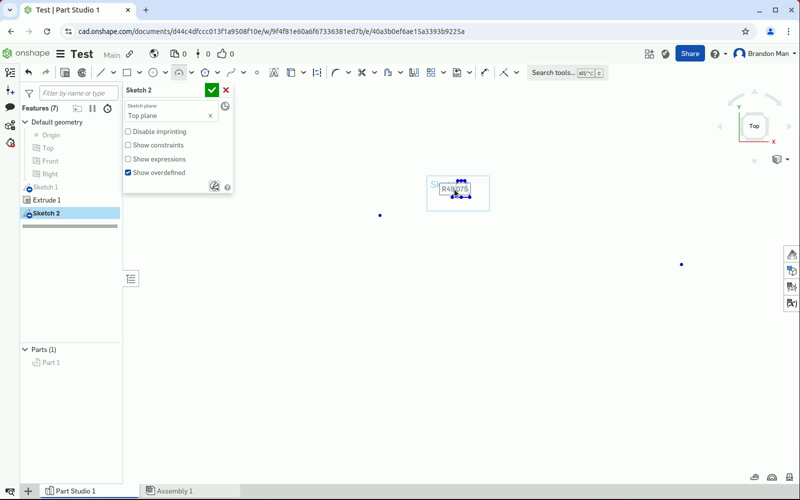
mouse_move(460, 184)
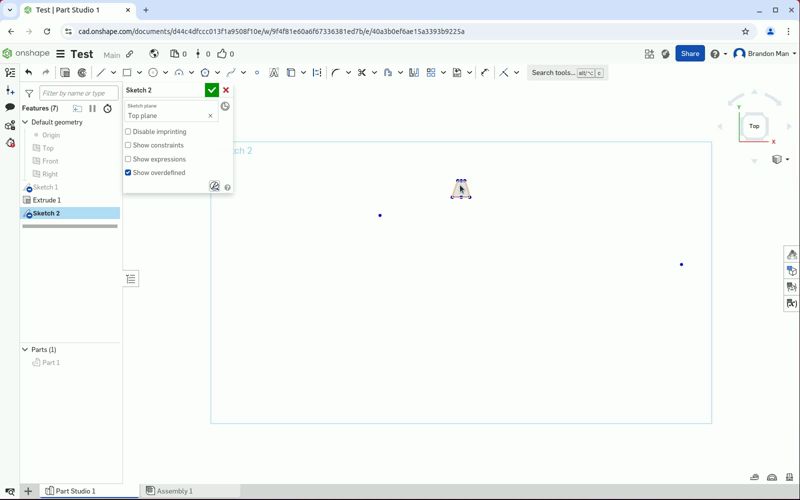
scroll(6)
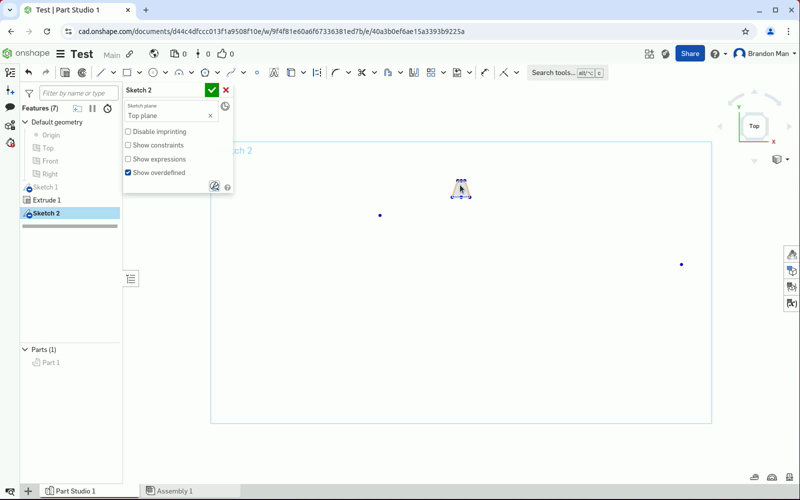
scroll(6)
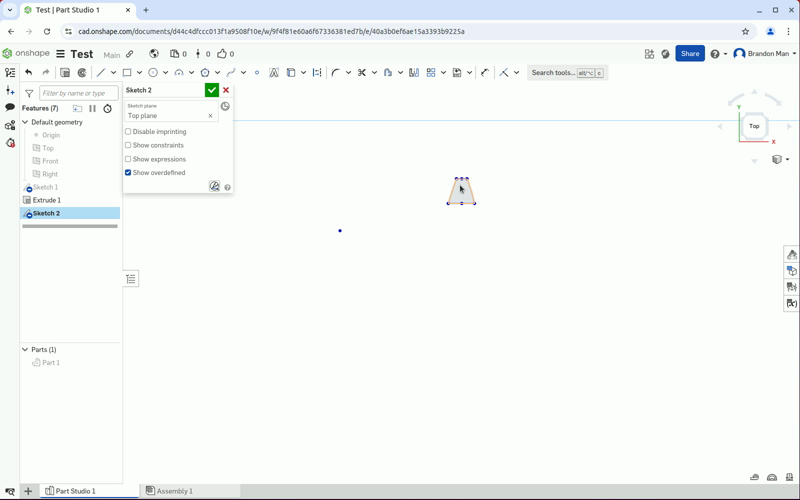
scroll(6)
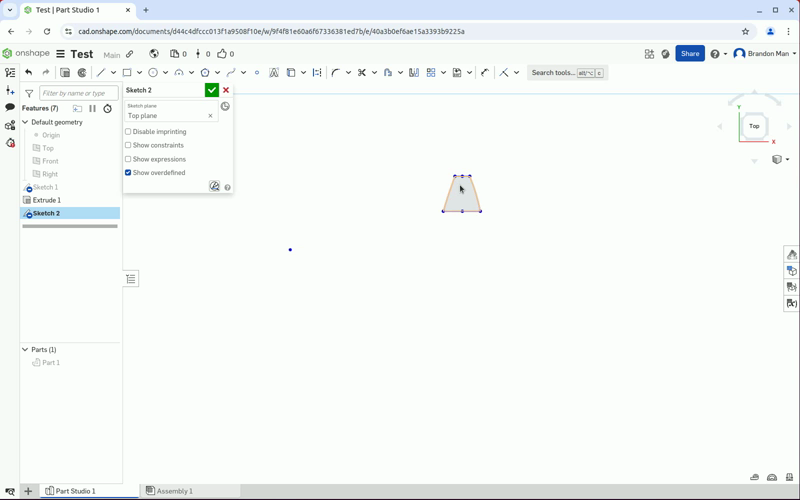
scroll(6)
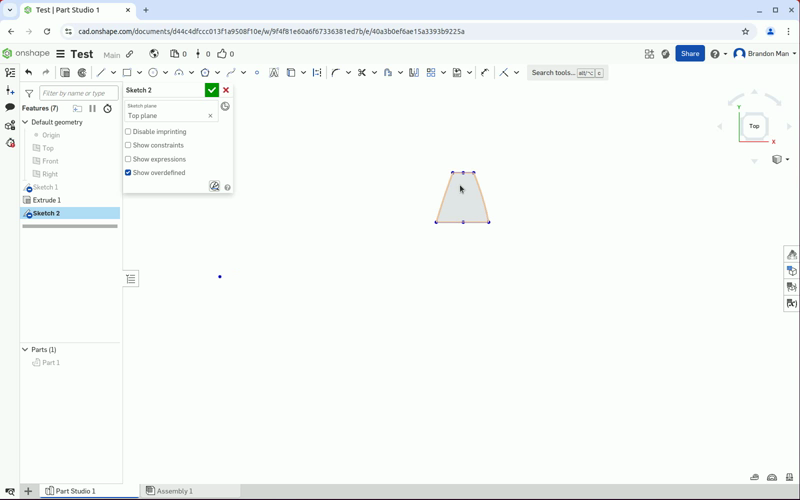
scroll(6)
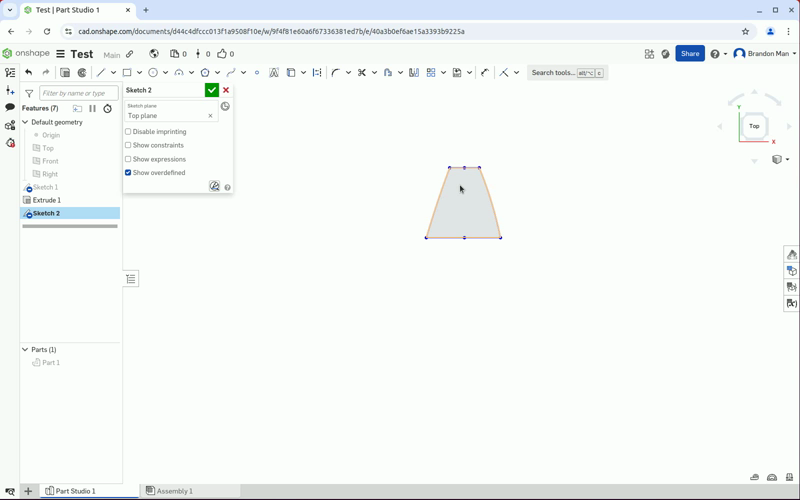
scroll(6)
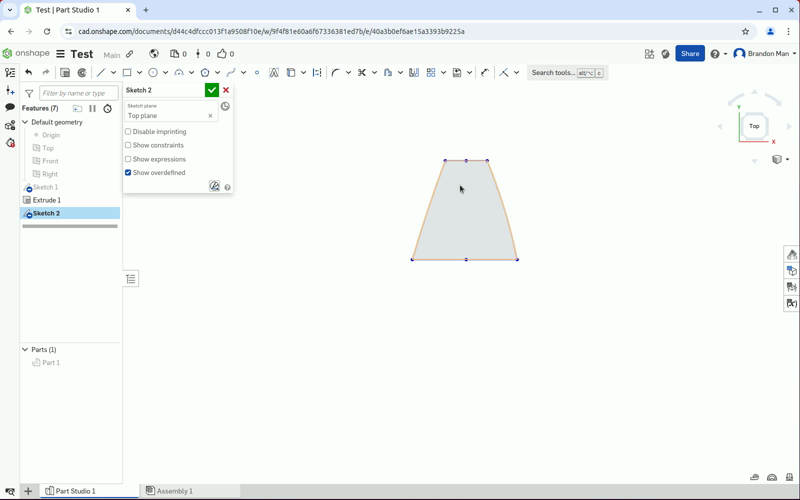
scroll(6)
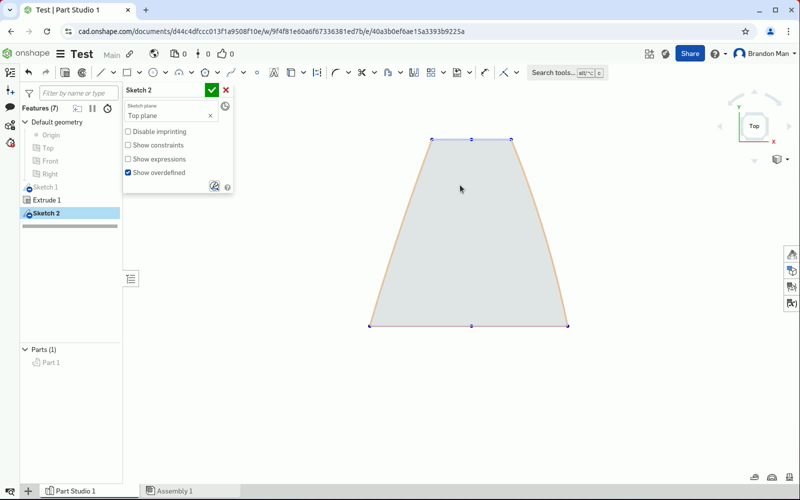
click(460, 184)
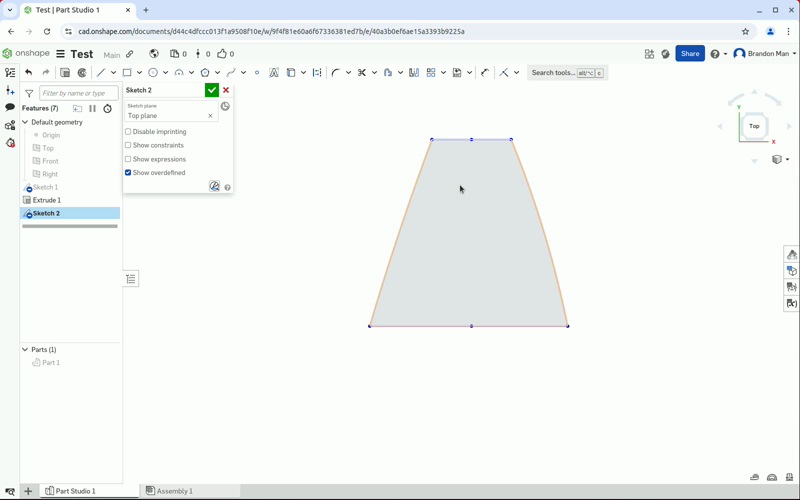
scroll(-6)
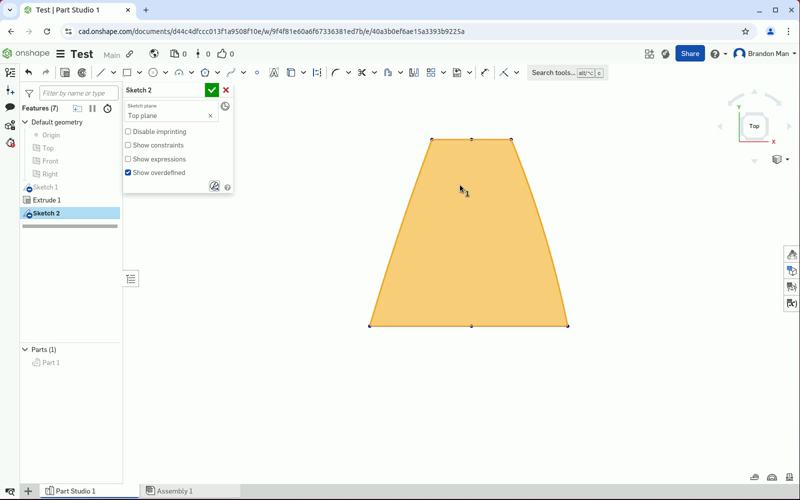
scroll(-6)
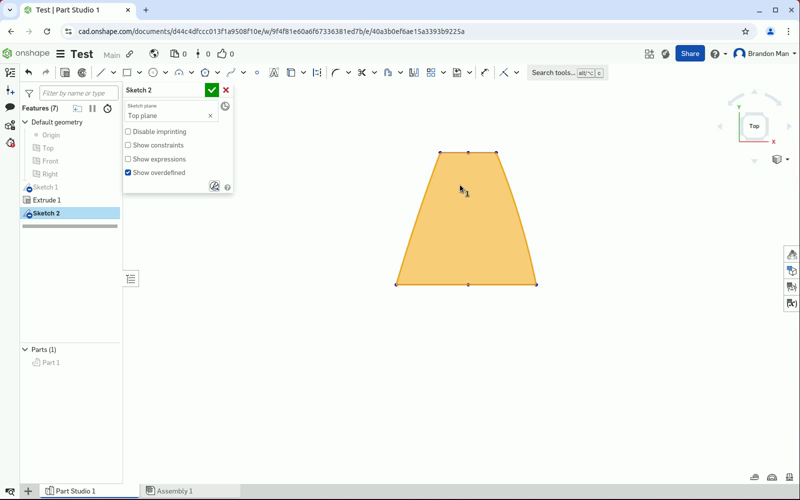
scroll(-6)
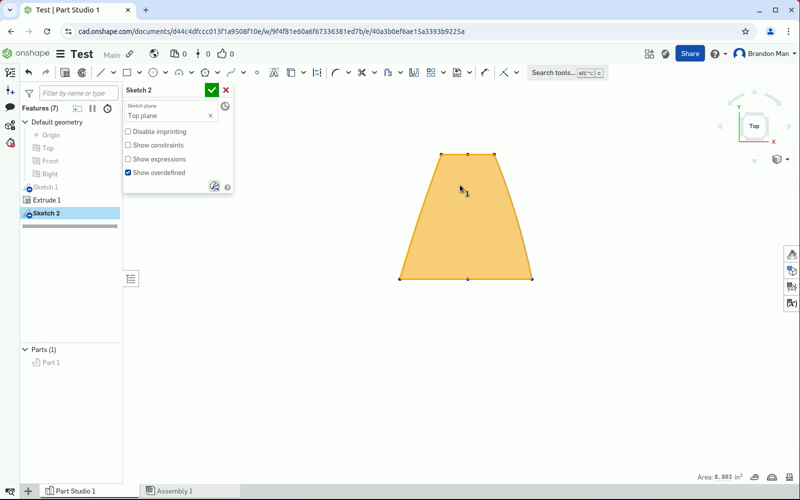
scroll(-6)
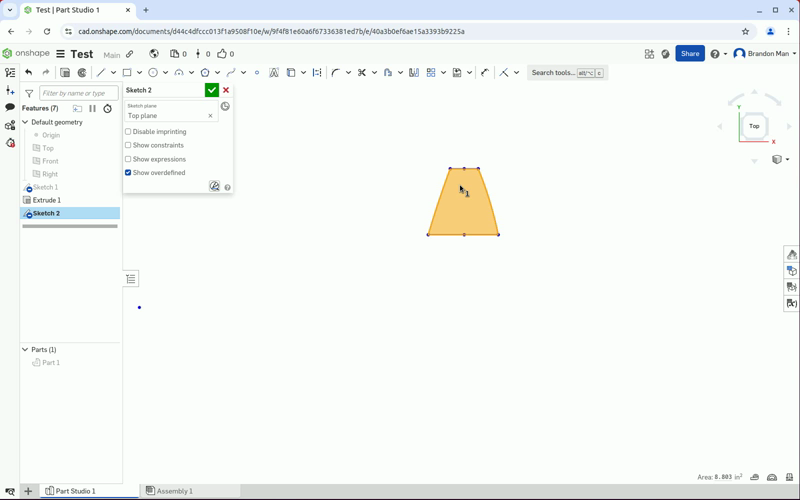
scroll(-6)
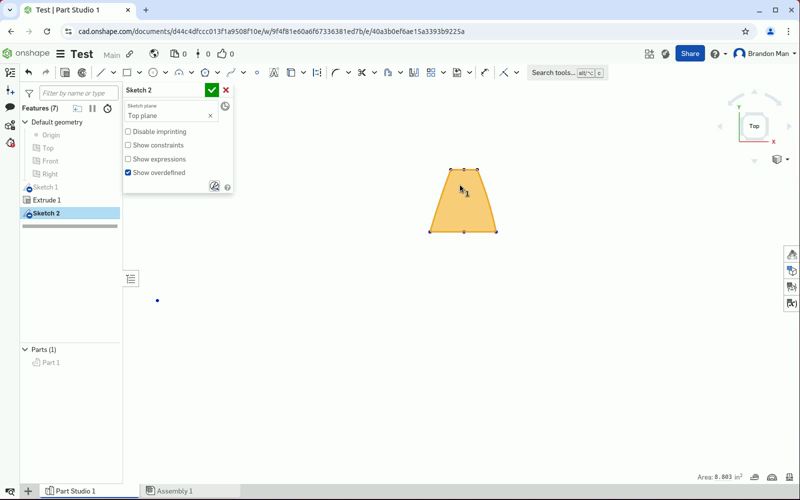
scroll(-6)
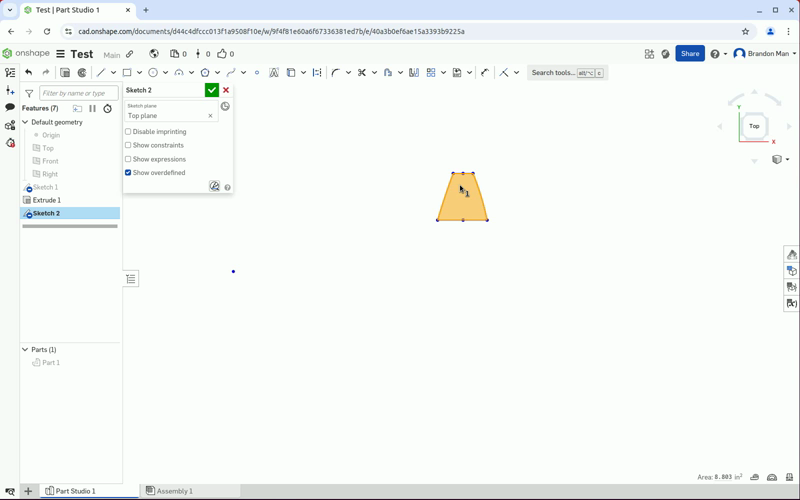
scroll(-6)
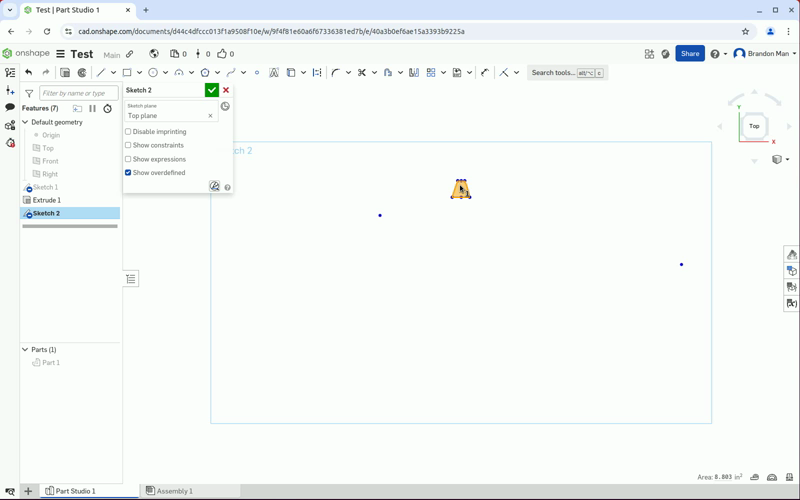
mouse_move(73, 352)
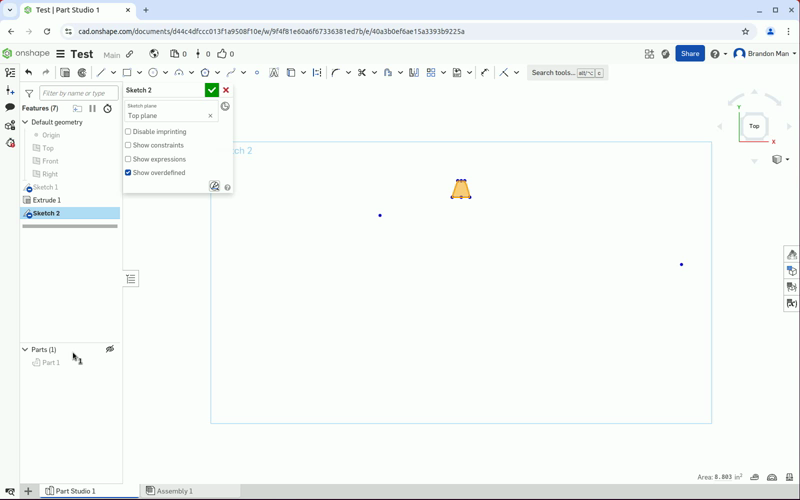
key(shift+y)
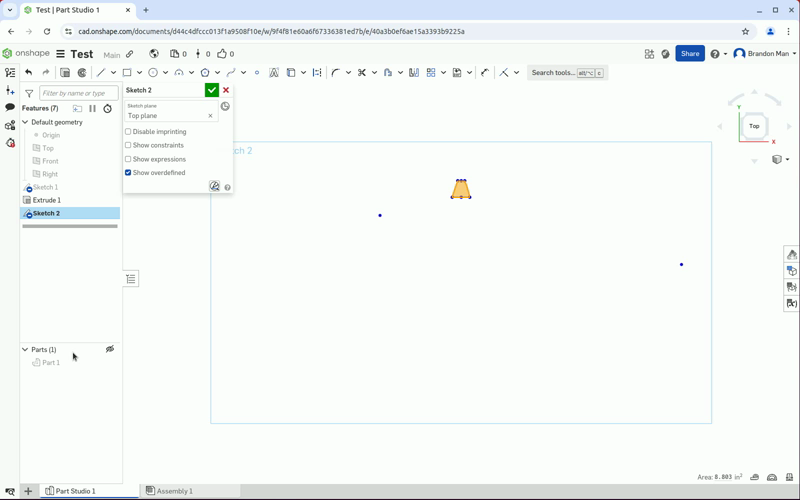
key(shift+e)
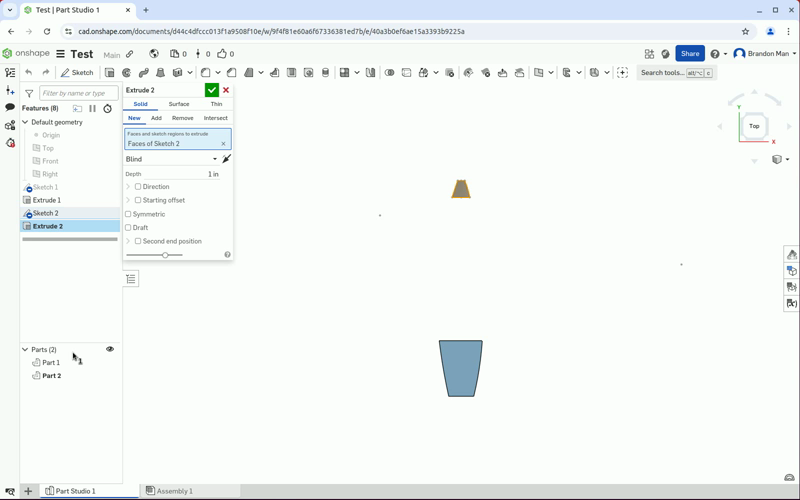
mouse_move(143, 106)
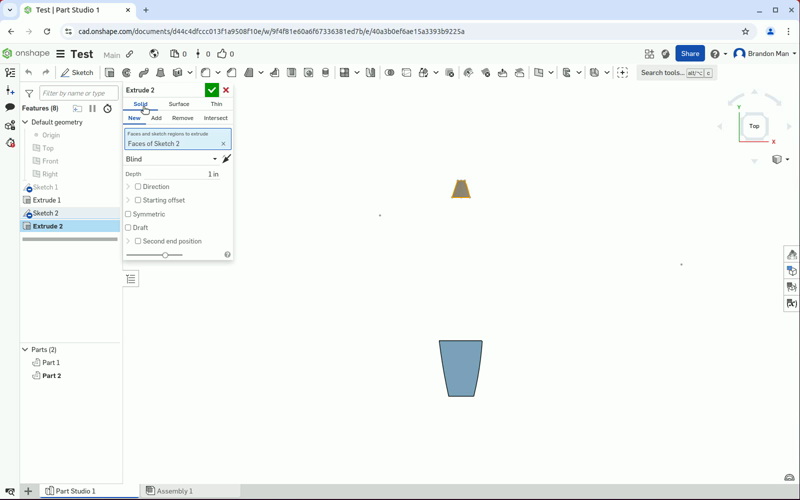
click(143, 106)
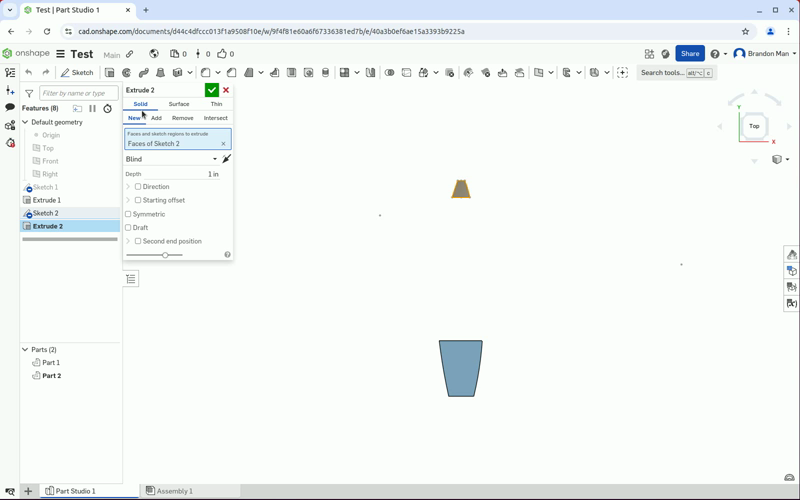
mouse_move(137, 120)
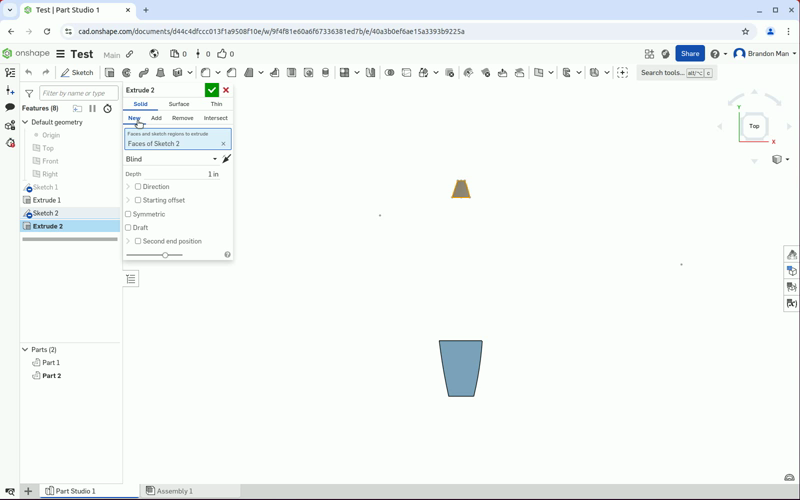
click(137, 120)
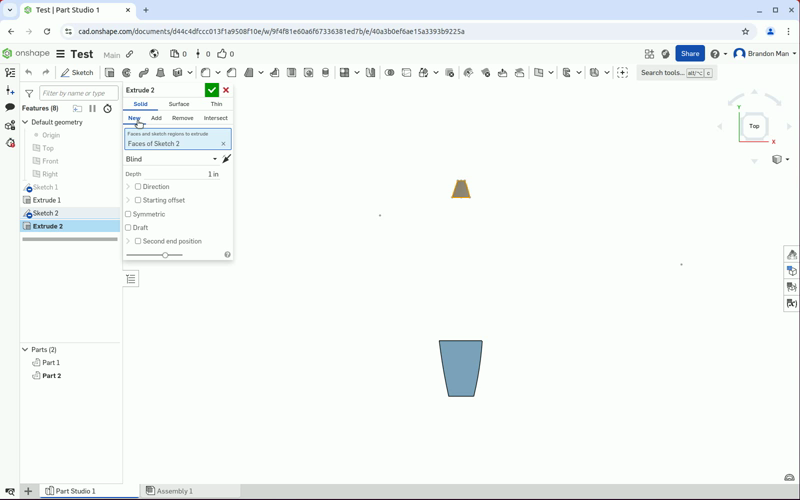
key(tab, 4)
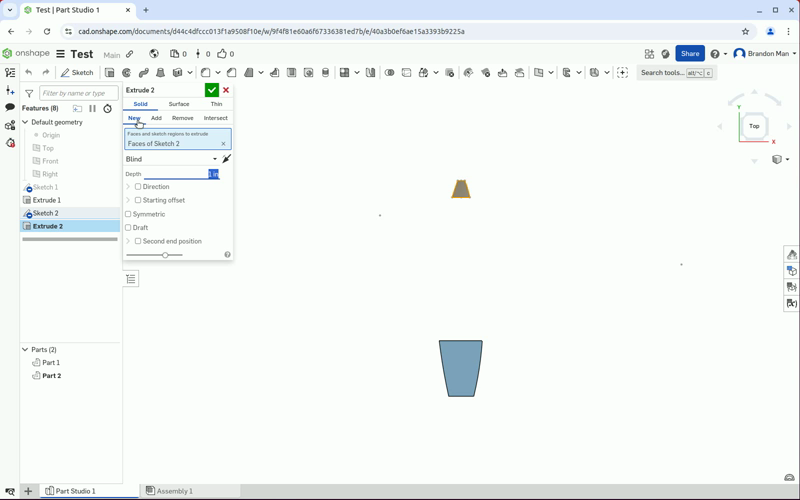
text(1.204)
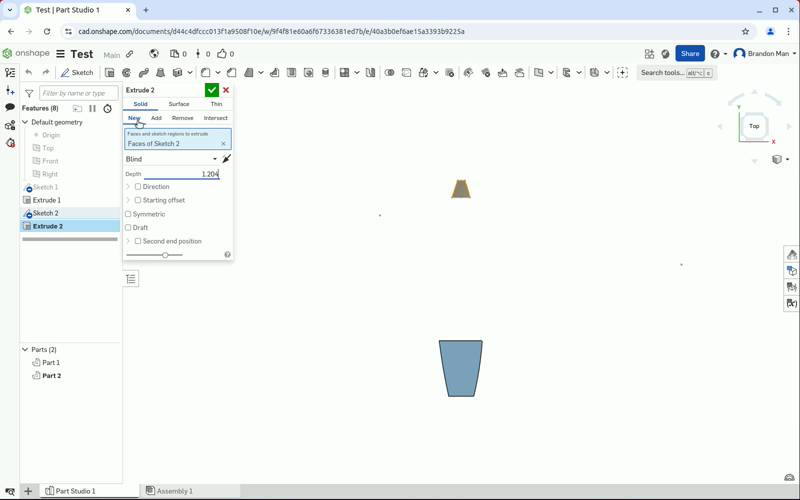
key(enter)
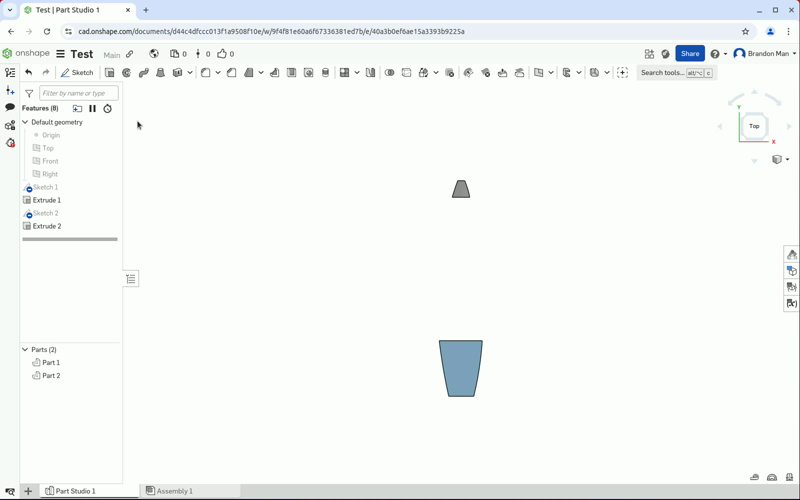
key(shift+h)
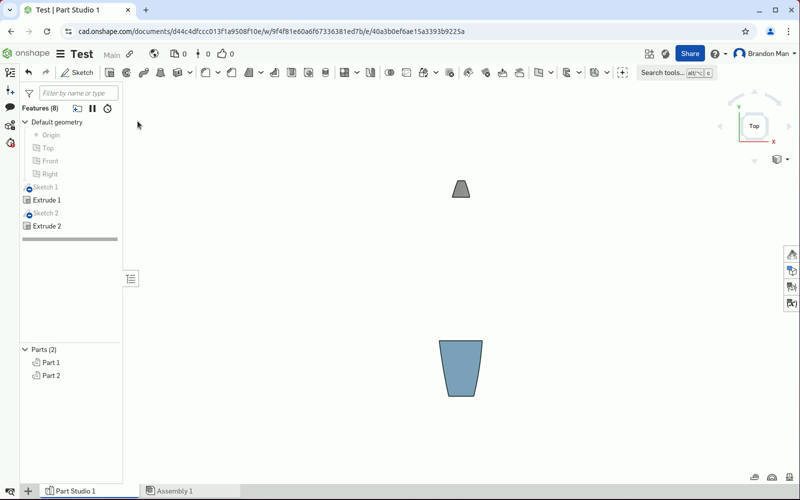
key(shift+h)
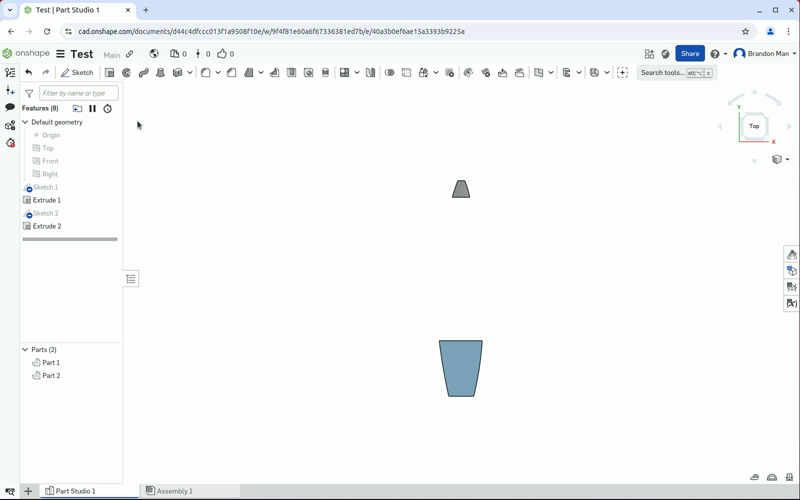
mouse_move(73, 189)
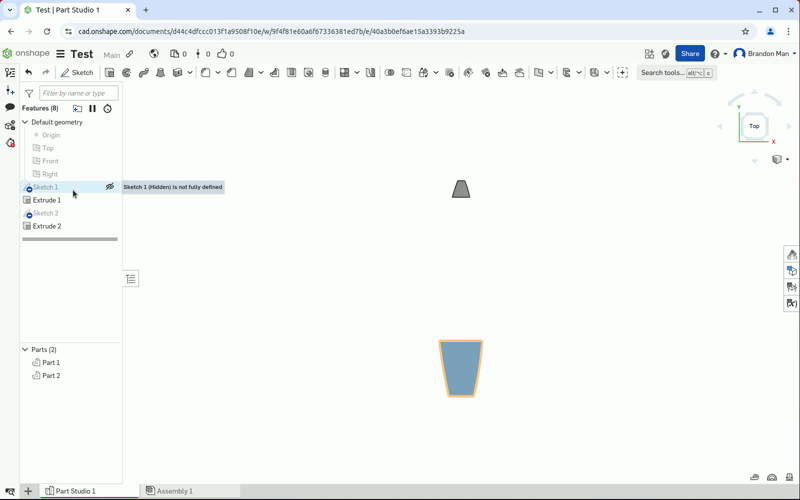
click(73, 189)
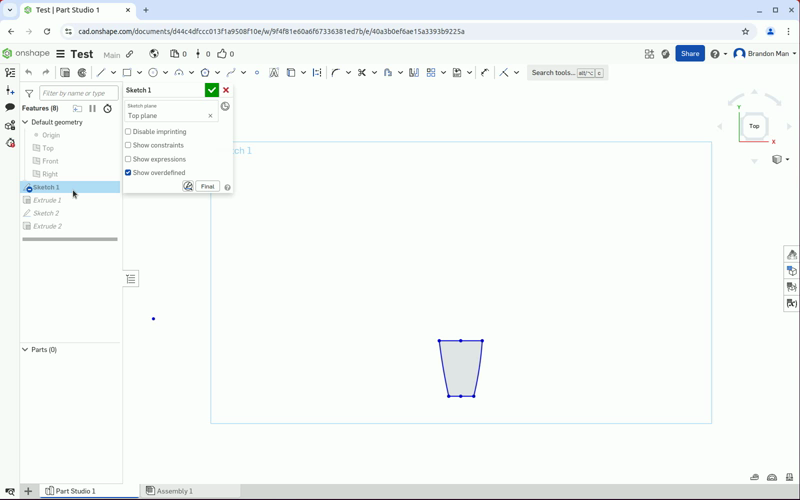
mouse_move(229, 92)
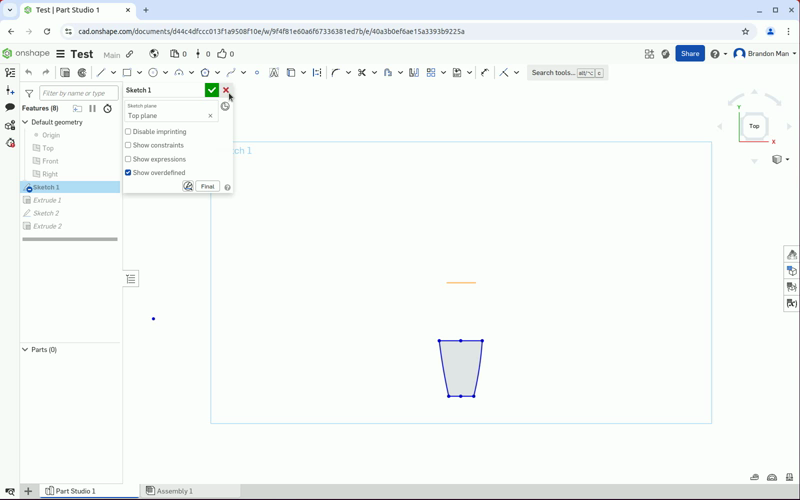
click(229, 92)
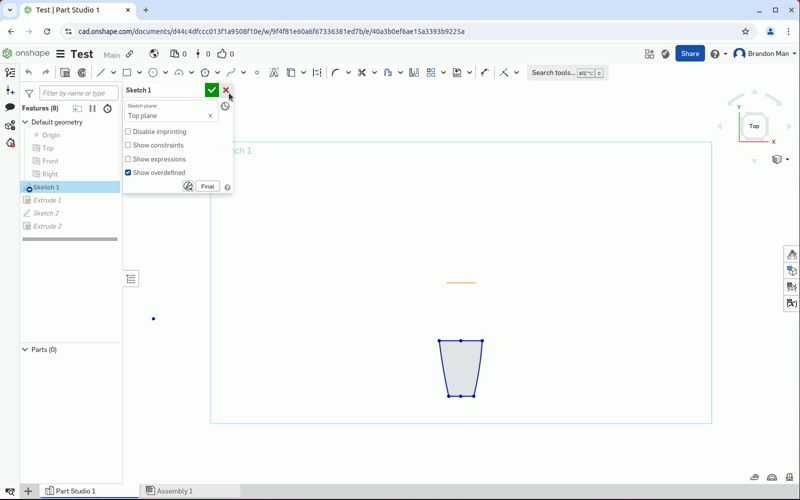
key(shift+s)
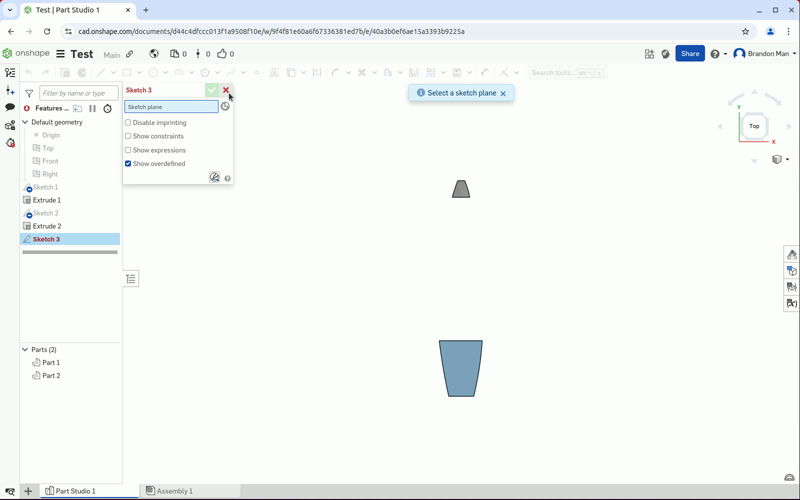
mouse_move(73, 150)
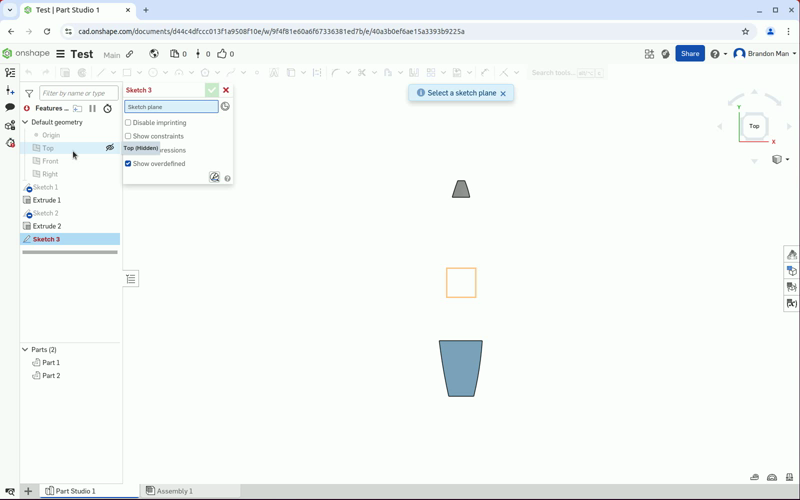
click(73, 150)
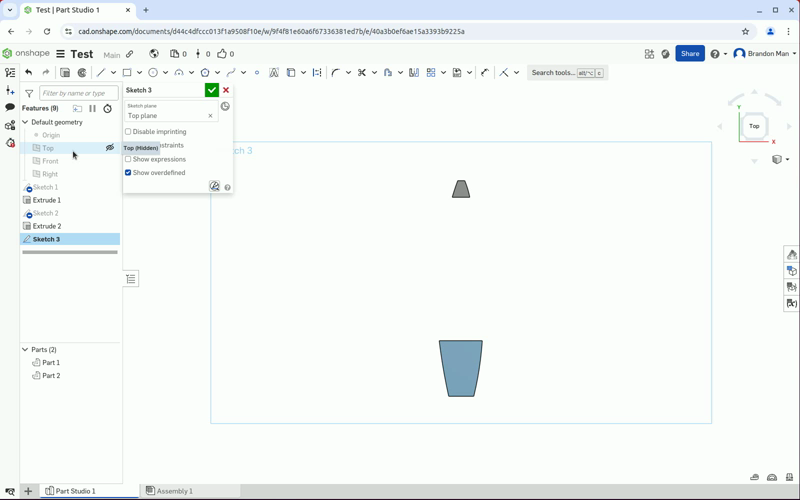
mouse_move(73, 352)
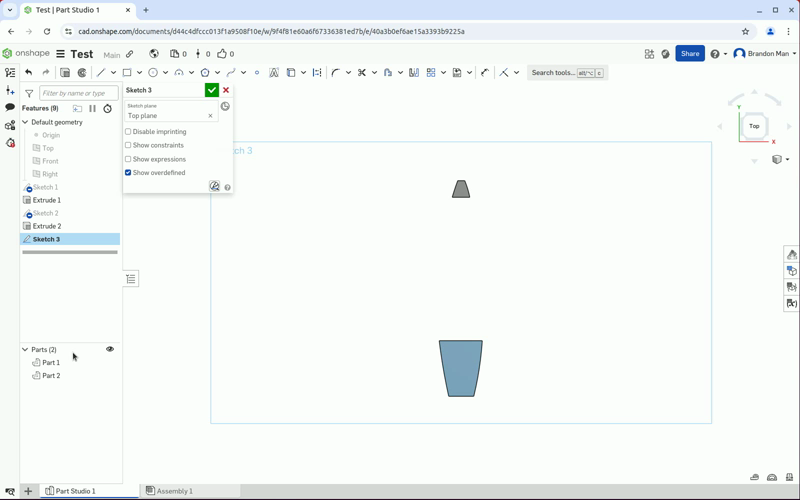
key(y)
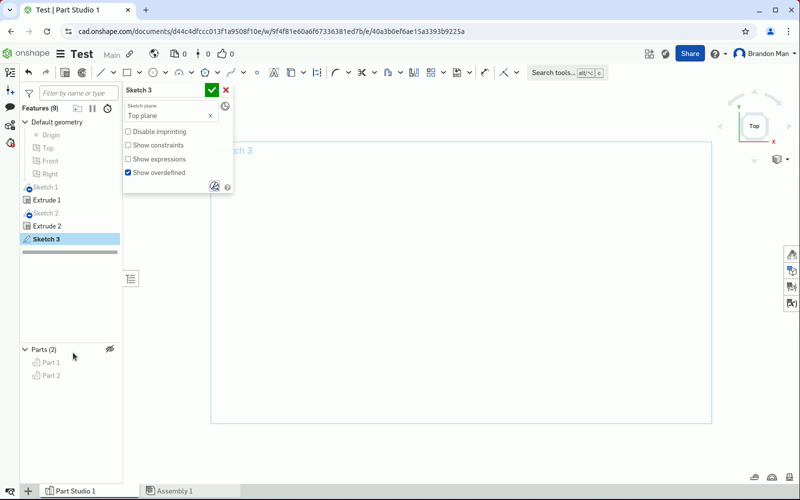
key(l)
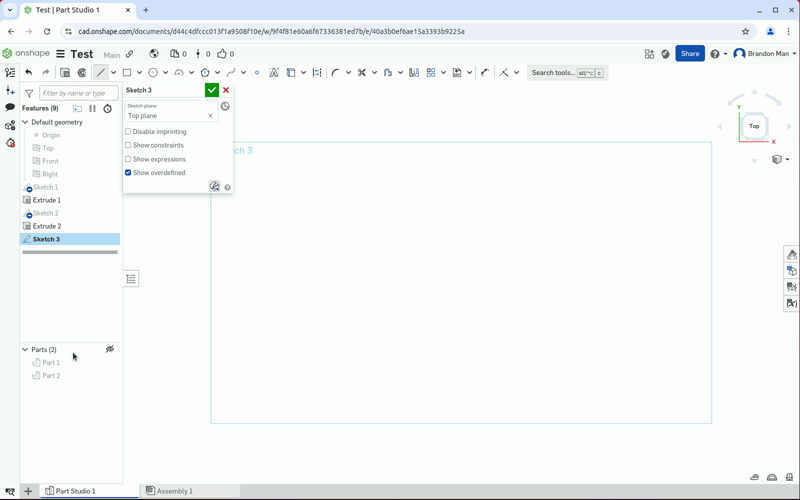
key_down(shift)
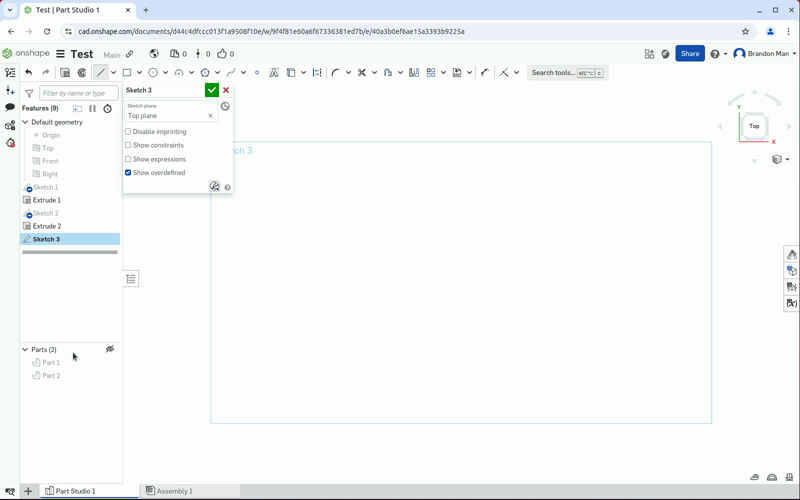
mouse_move(438, 281)
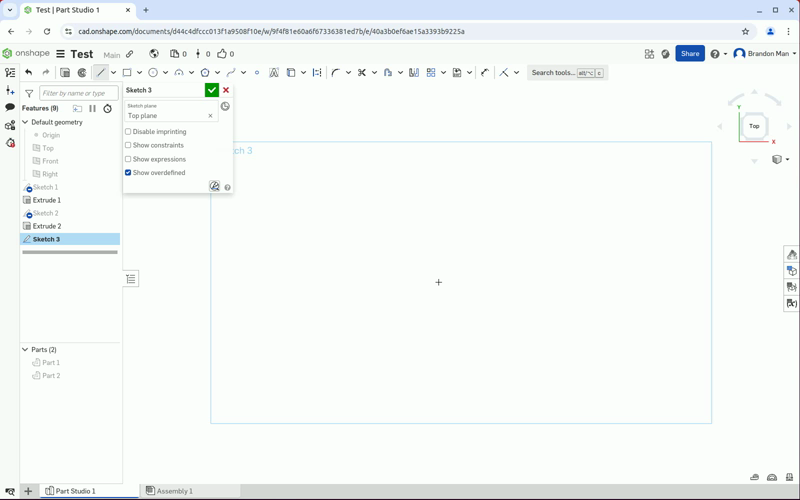
click(438, 281)
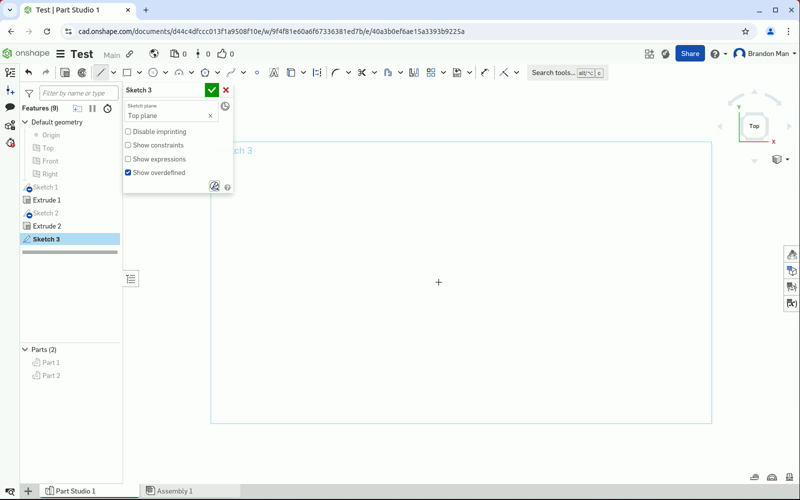
key_up(shift)
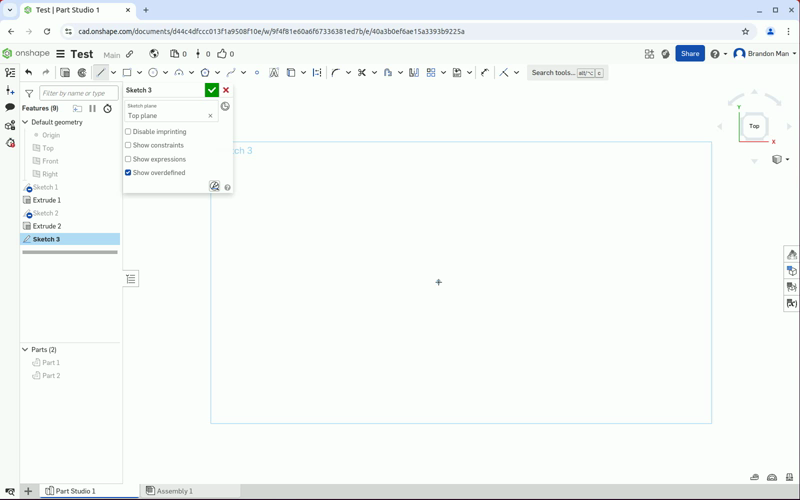
key_down(shift)
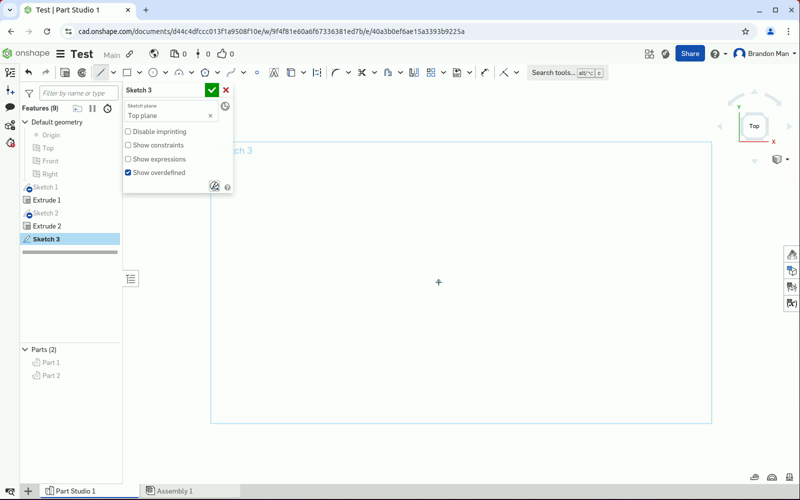
mouse_move(468, 281)
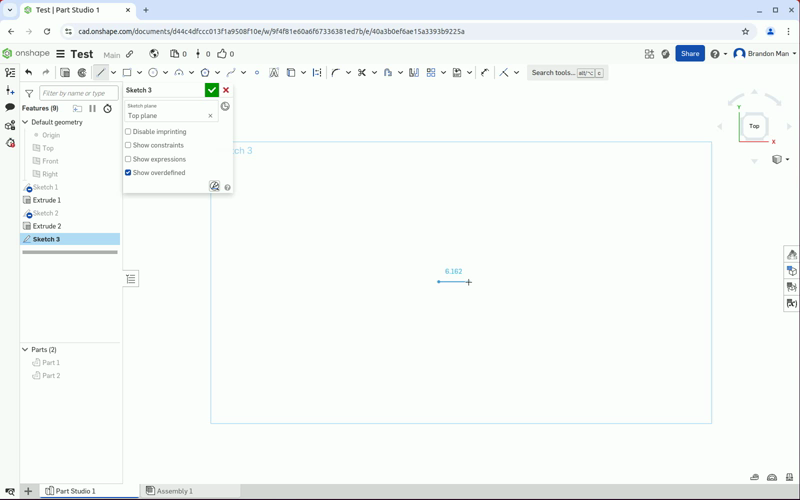
mouse_move(461, 281)
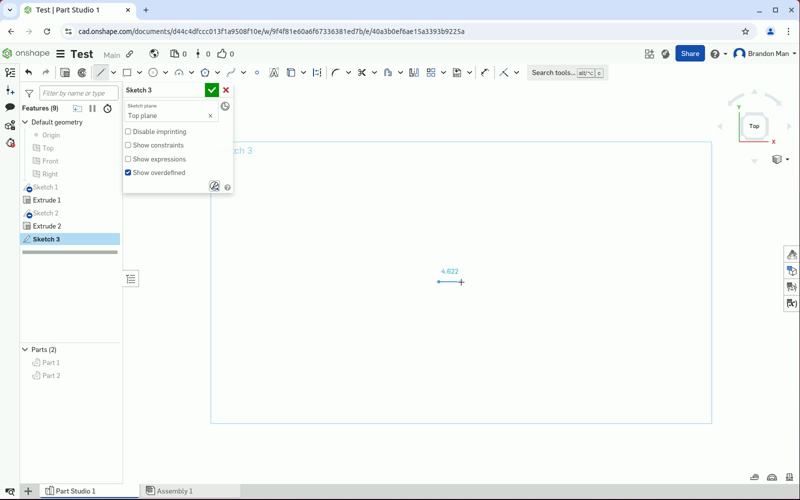
click(461, 281)
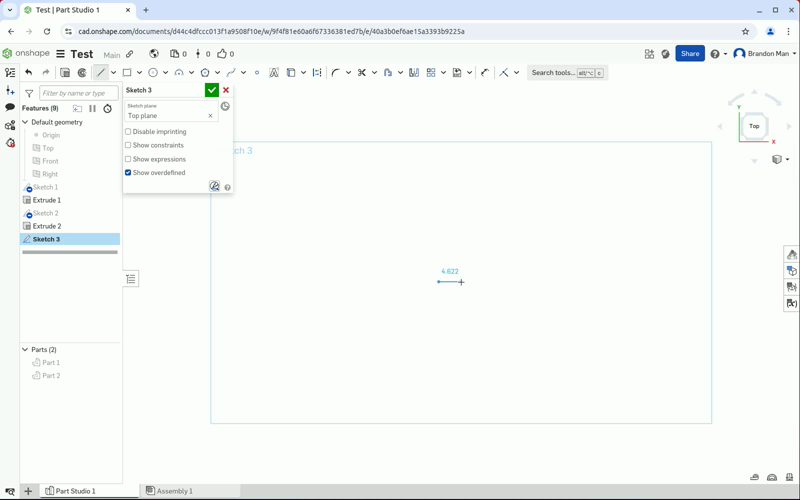
key_up(shift)
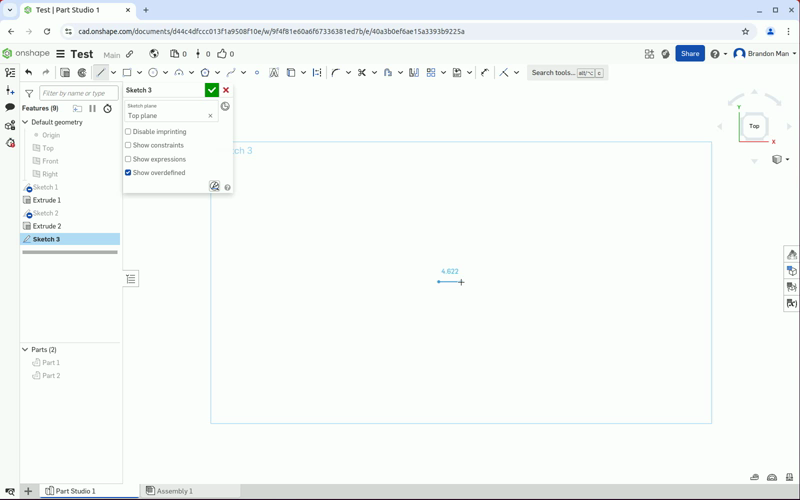
key_down(shift)
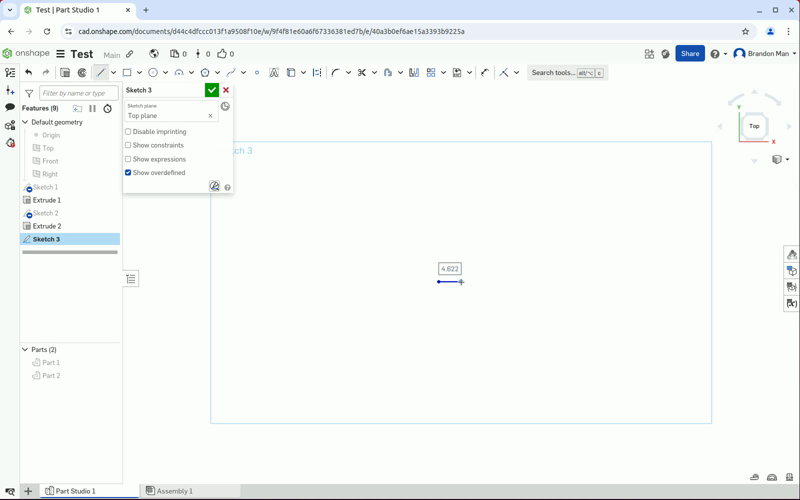
mouse_move(491, 281)
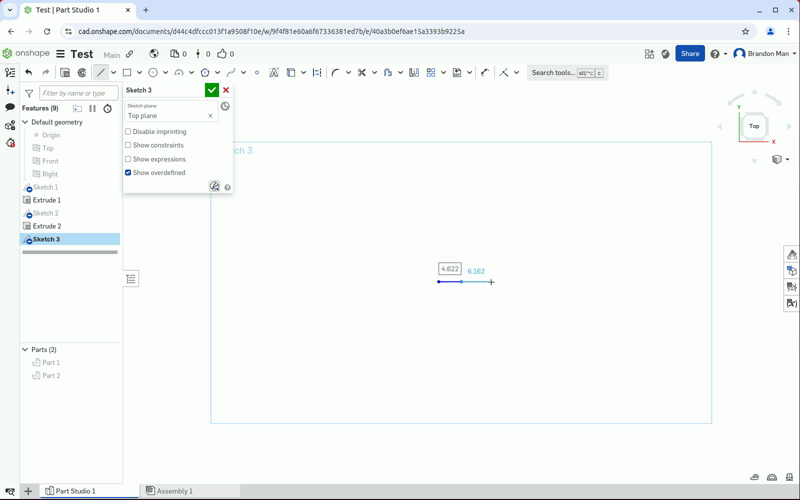
mouse_move(483, 281)
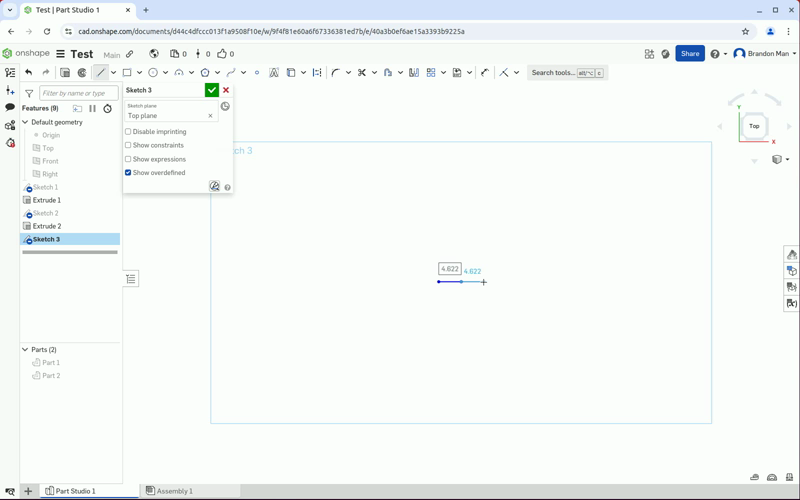
click(483, 281)
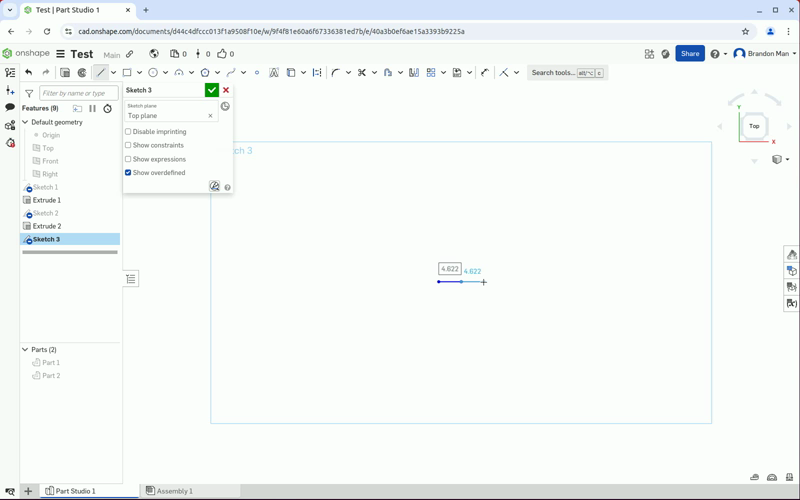
key_up(shift)
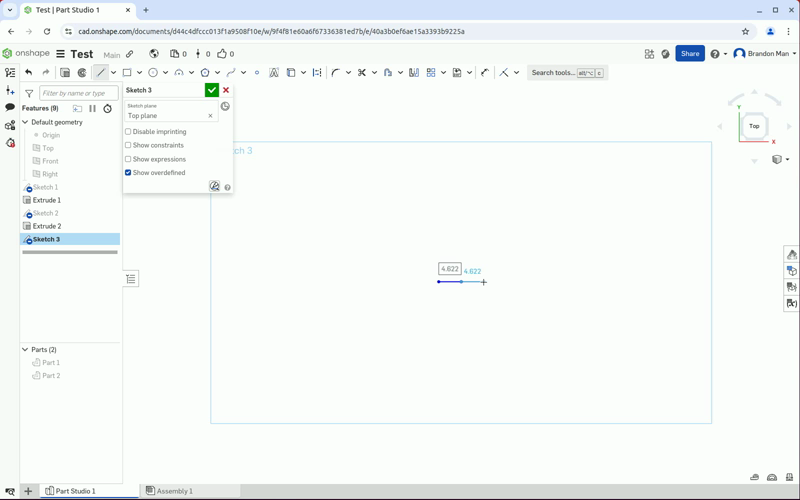
key(esc)
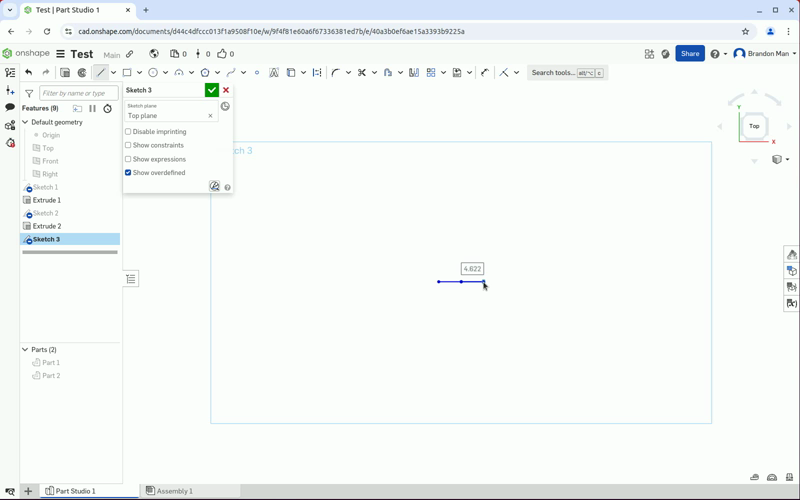
key(a)
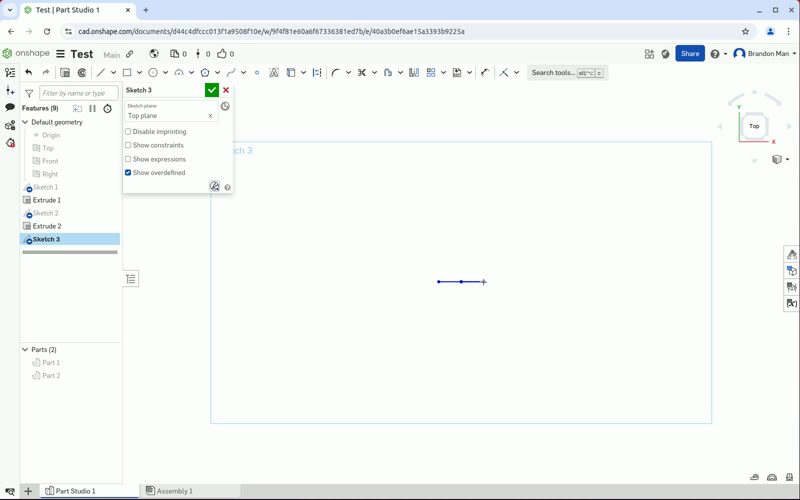
mouse_move(483, 281)
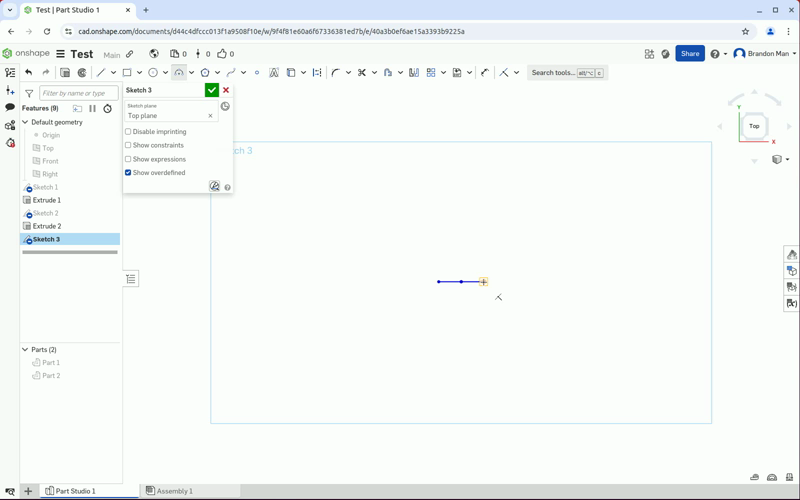
click(483, 281)
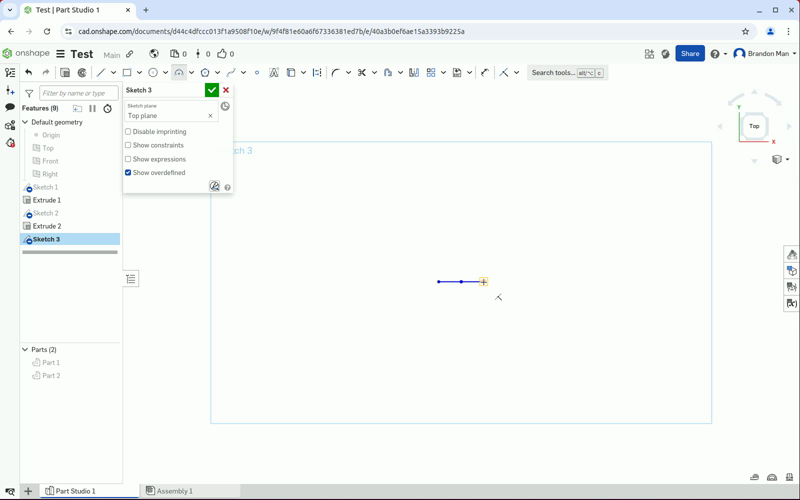
key_down(shift)
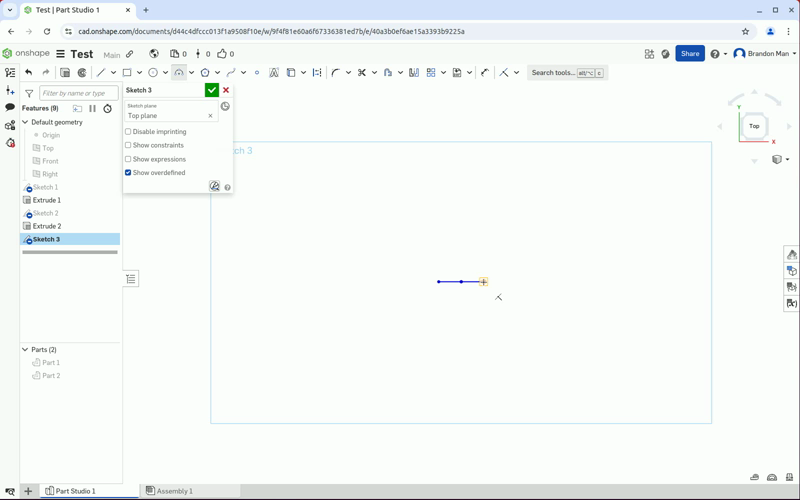
mouse_move(479, 242)
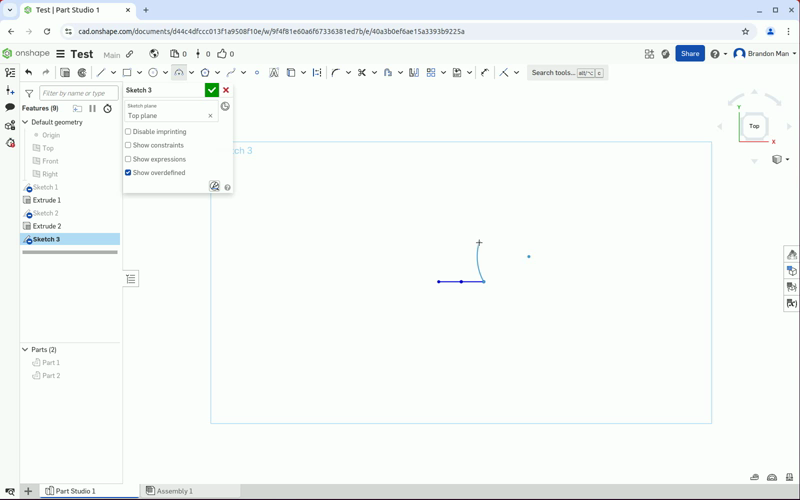
click(479, 242)
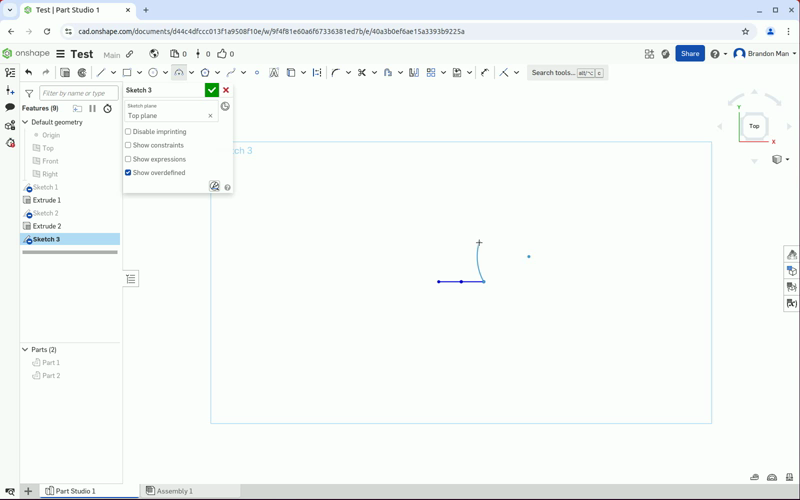
mouse_move(482, 261)
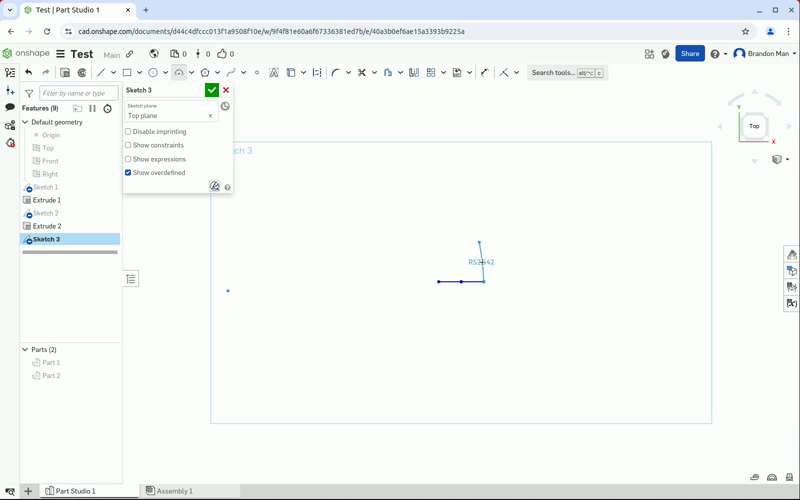
click(482, 261)
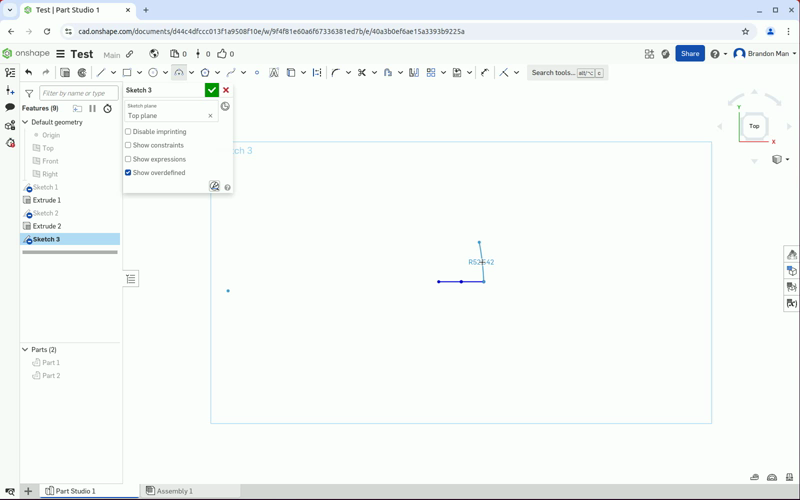
key_up(shift)
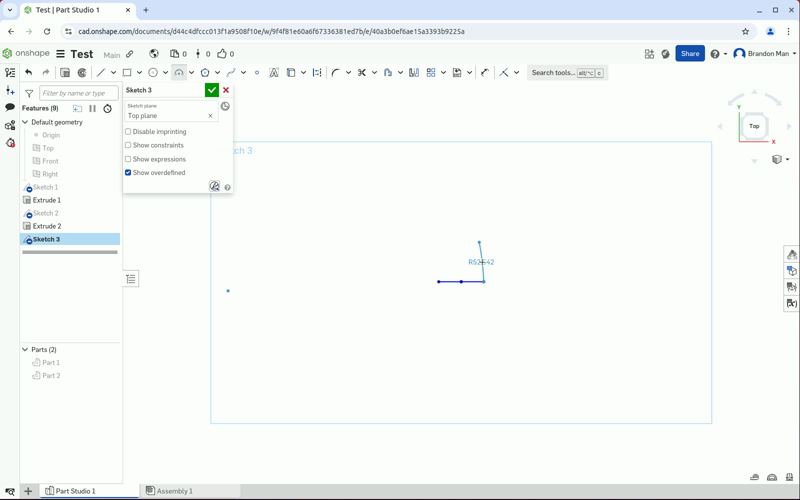
key(esc)
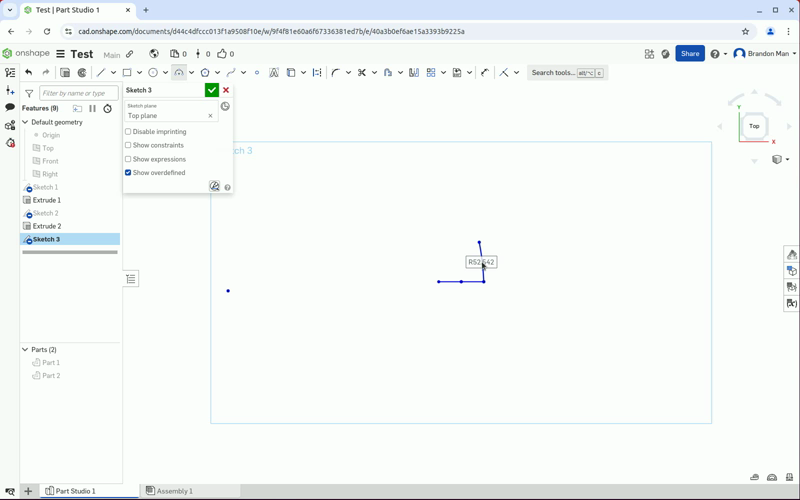
key(l)
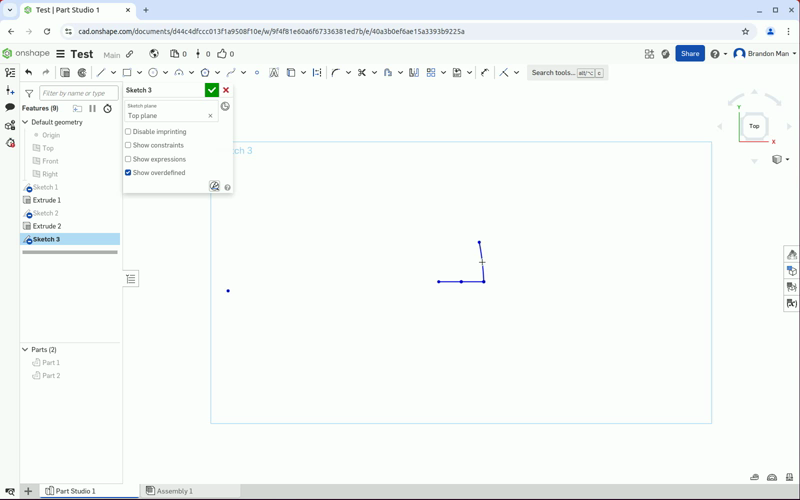
mouse_move(479, 242)
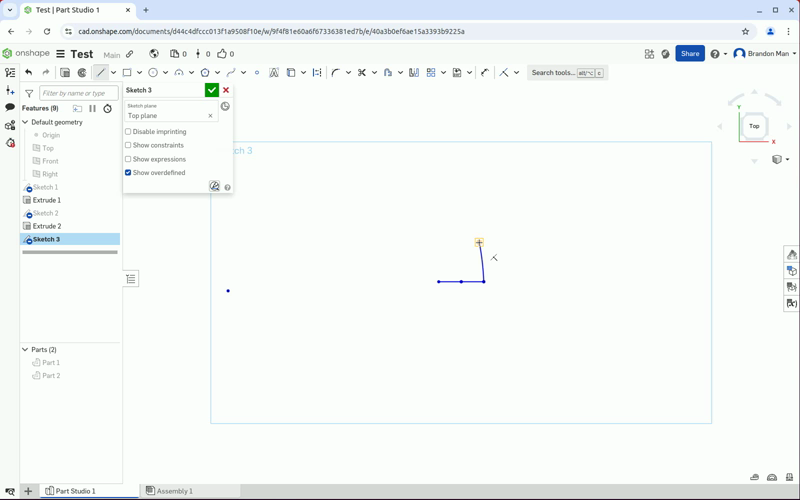
click(479, 242)
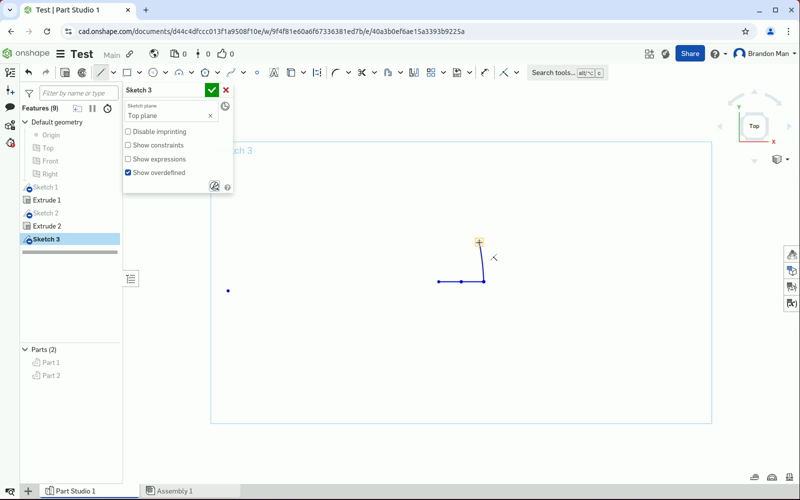
key_down(shift)
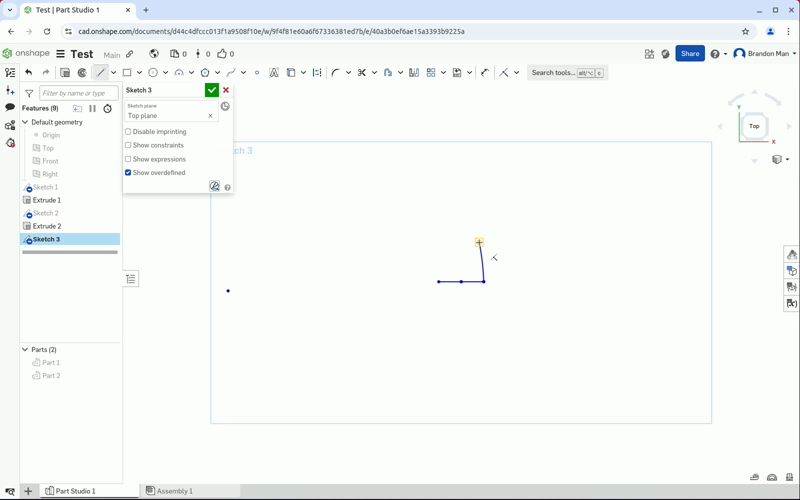
mouse_move(509, 242)
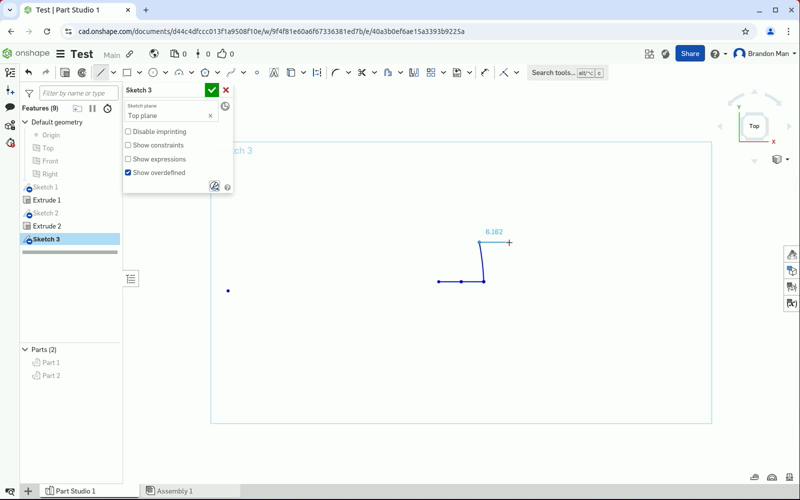
mouse_move(461, 242)
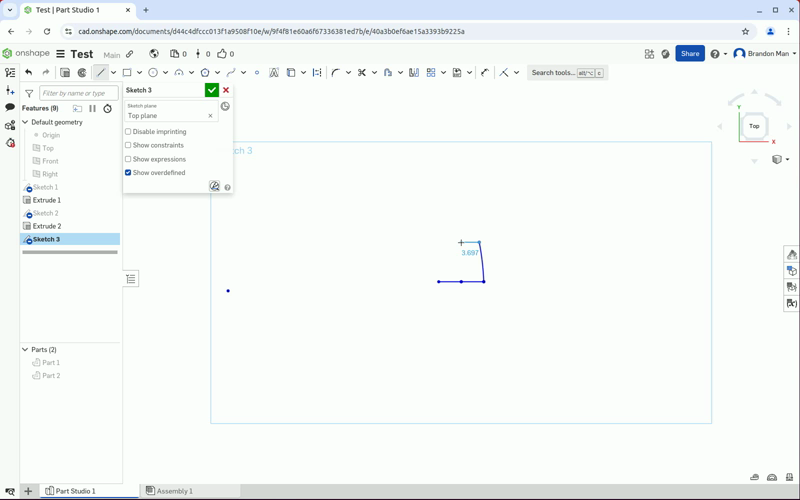
click(461, 242)
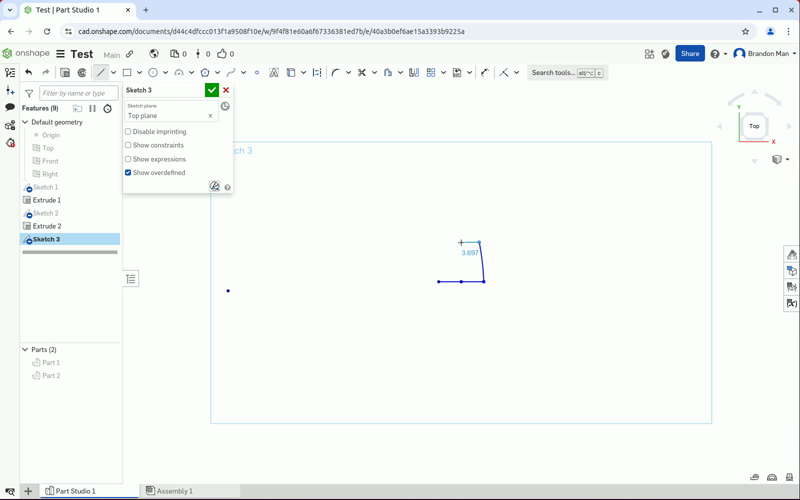
key_up(shift)
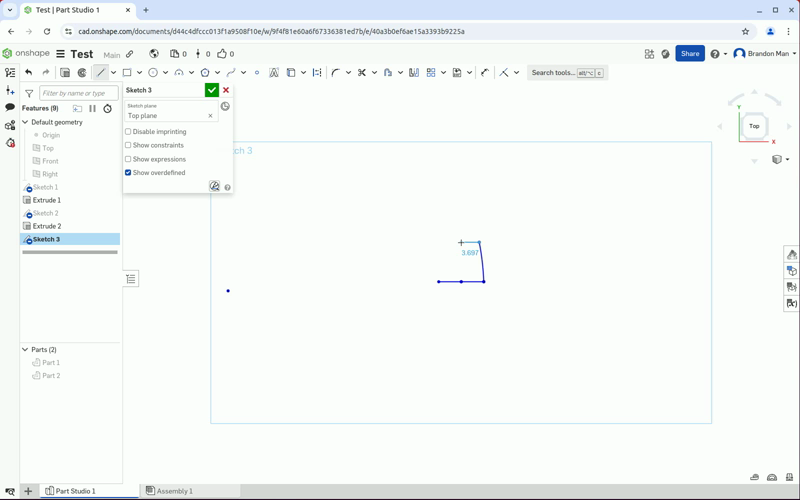
key_down(shift)
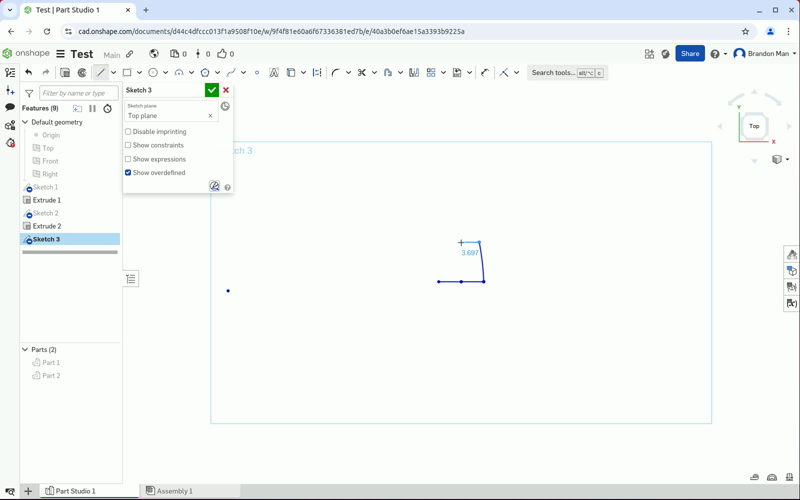
mouse_move(491, 242)
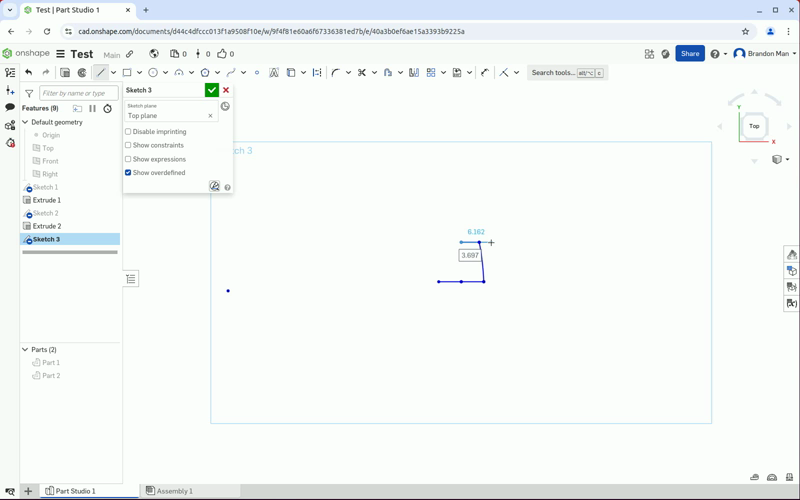
mouse_move(442, 242)
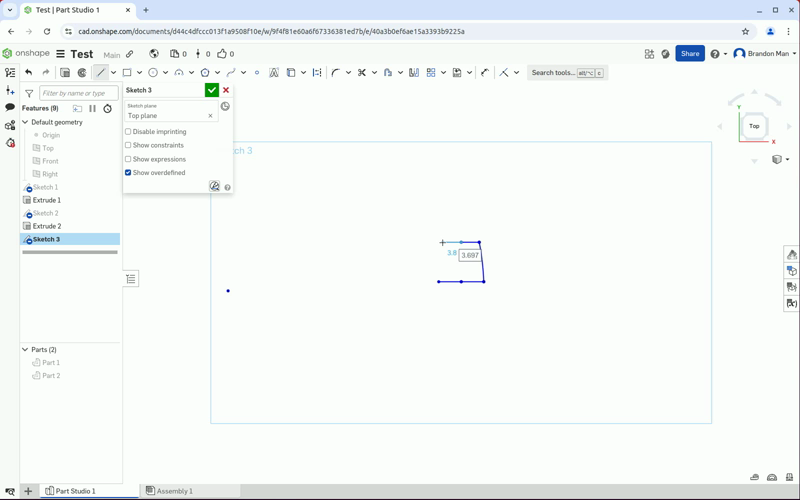
click(442, 242)
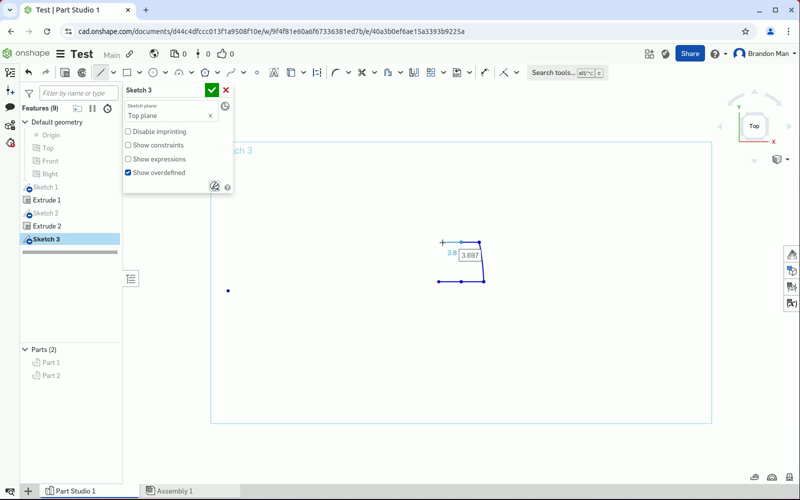
key_up(shift)
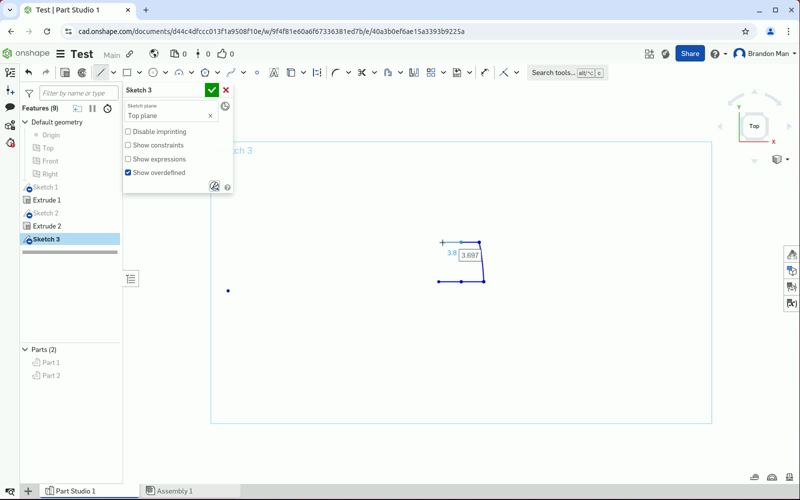
key(esc)
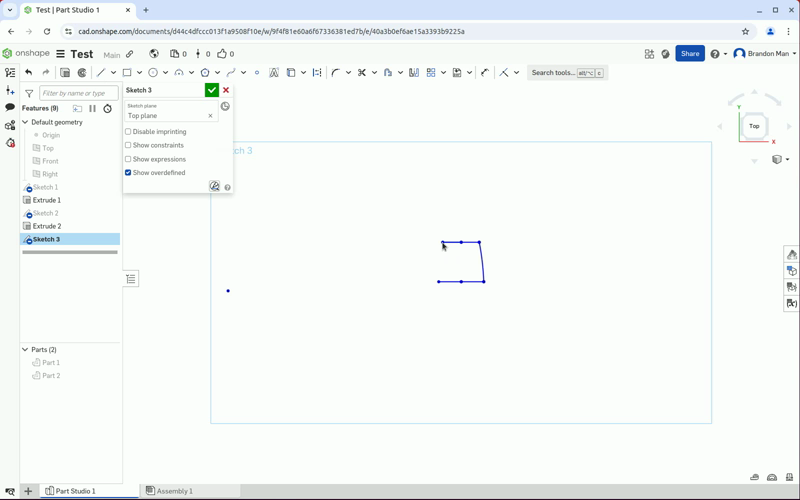
key(a)
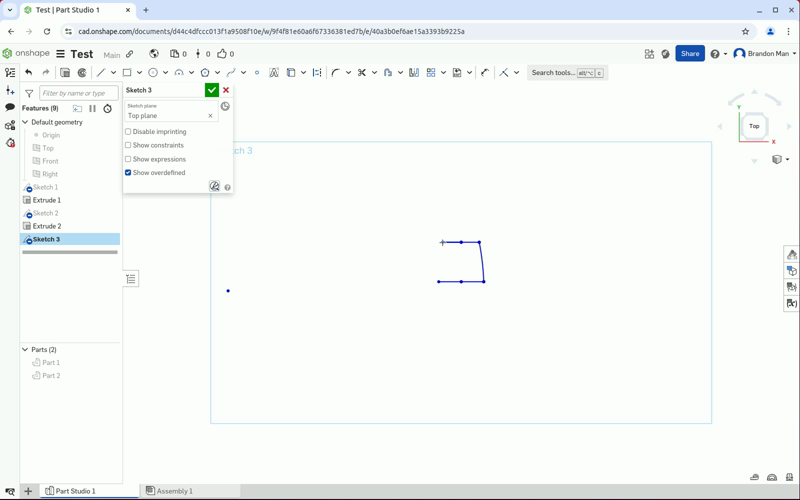
mouse_move(442, 242)
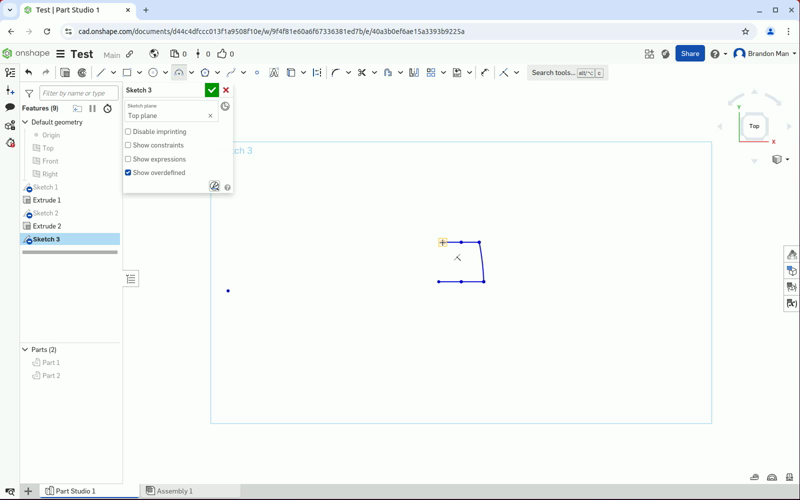
click(442, 242)
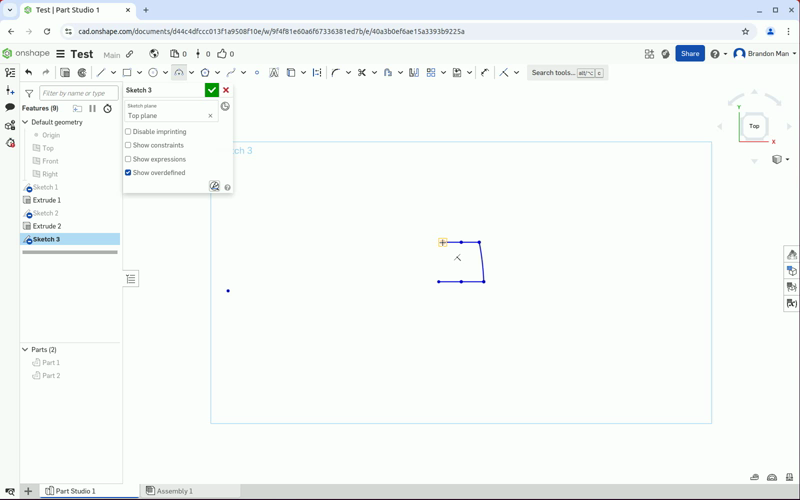
mouse_move(438, 281)
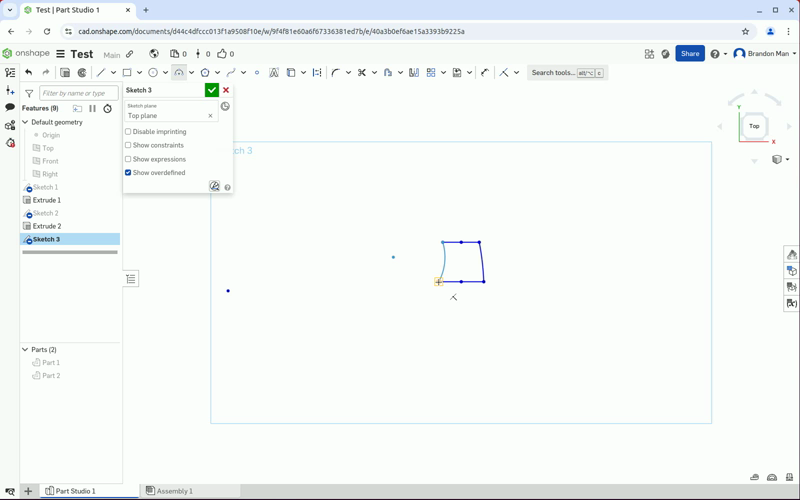
click(438, 281)
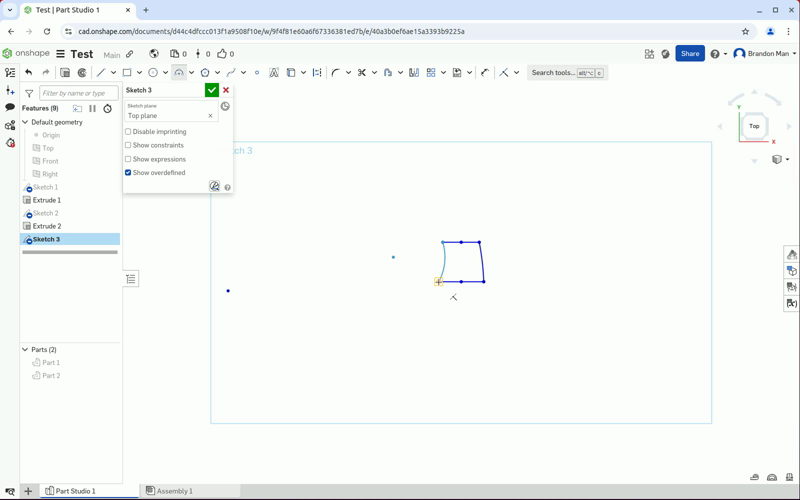
key_down(shift)
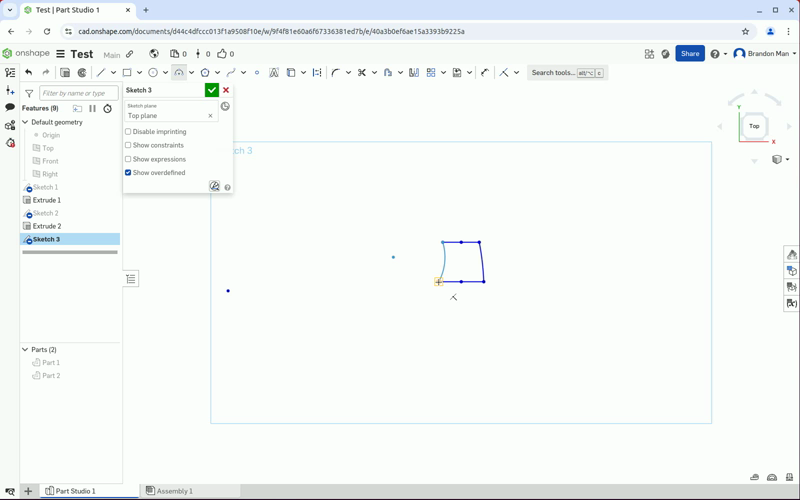
mouse_move(440, 261)
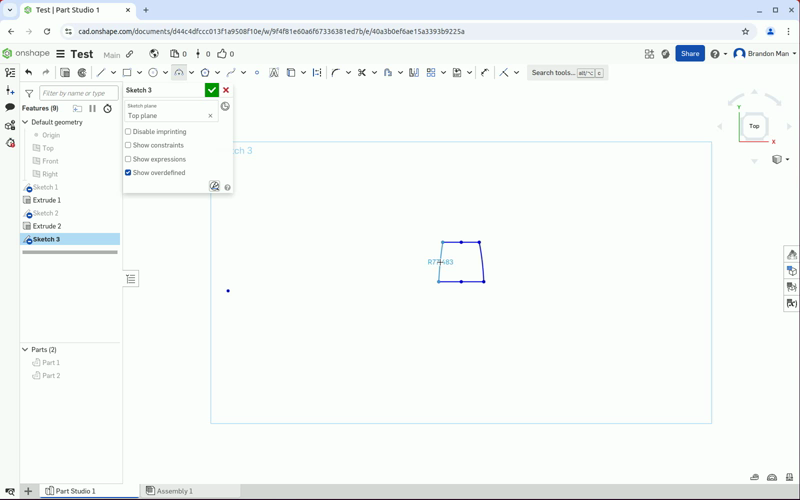
click(440, 261)
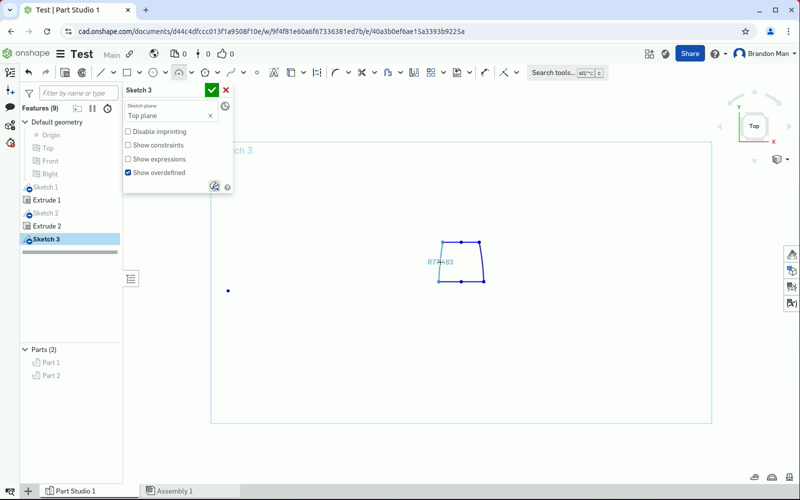
key_up(shift)
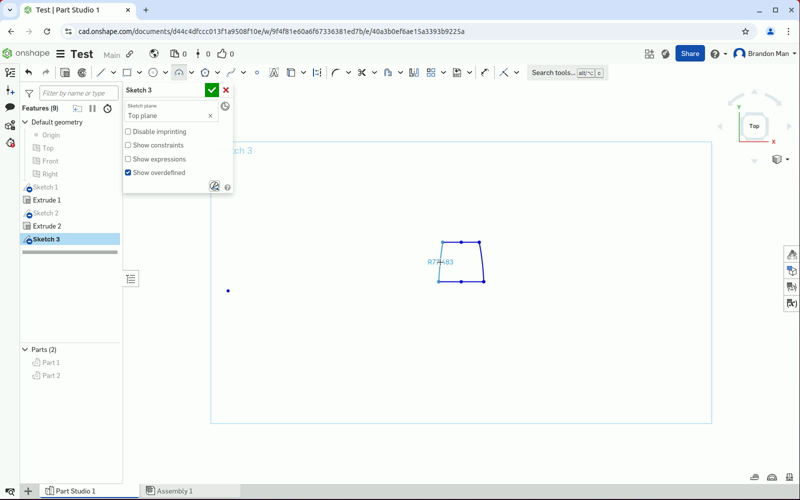
key(esc)
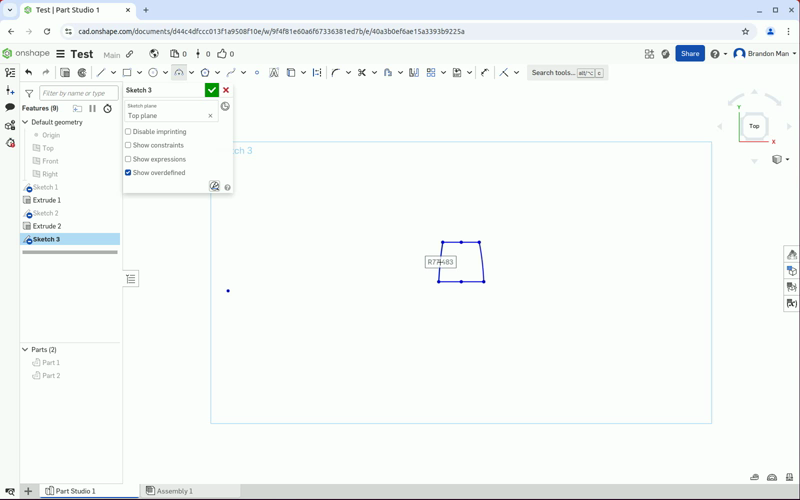
mouse_move(463, 269)
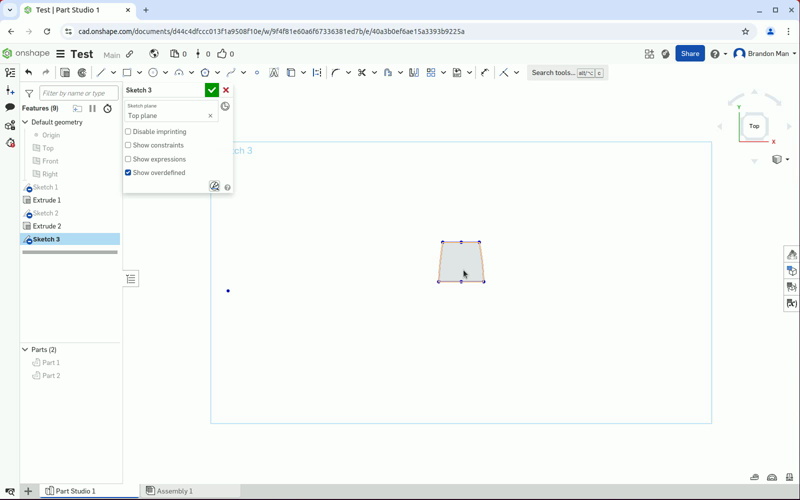
scroll(6)
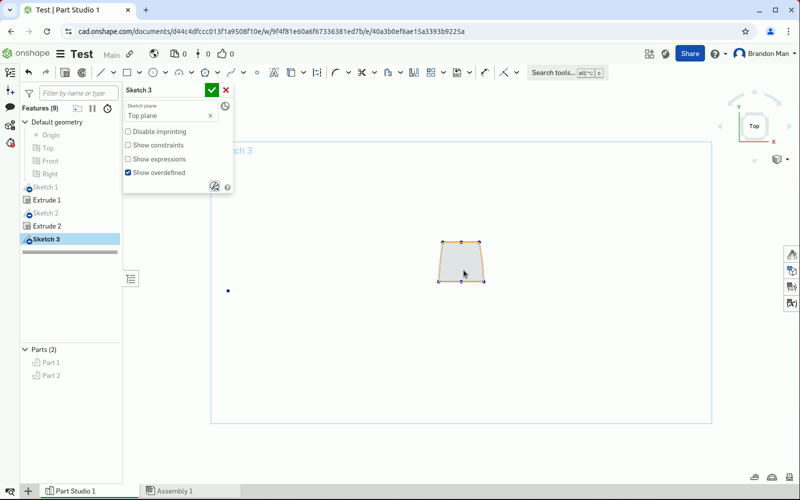
scroll(6)
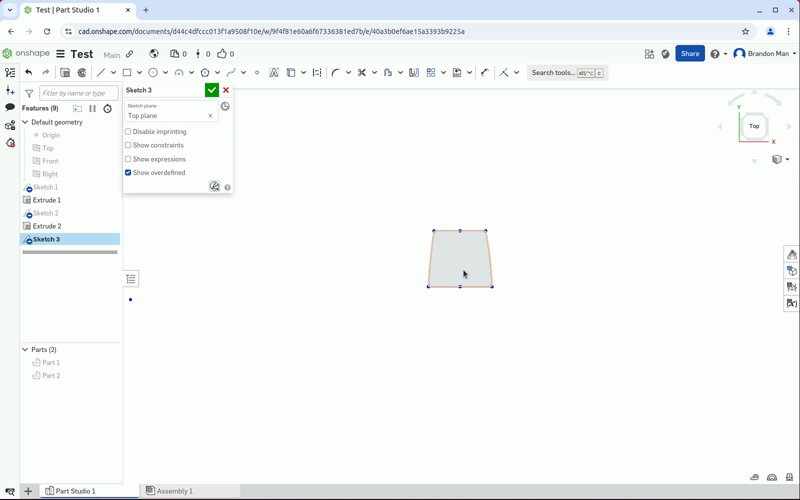
scroll(6)
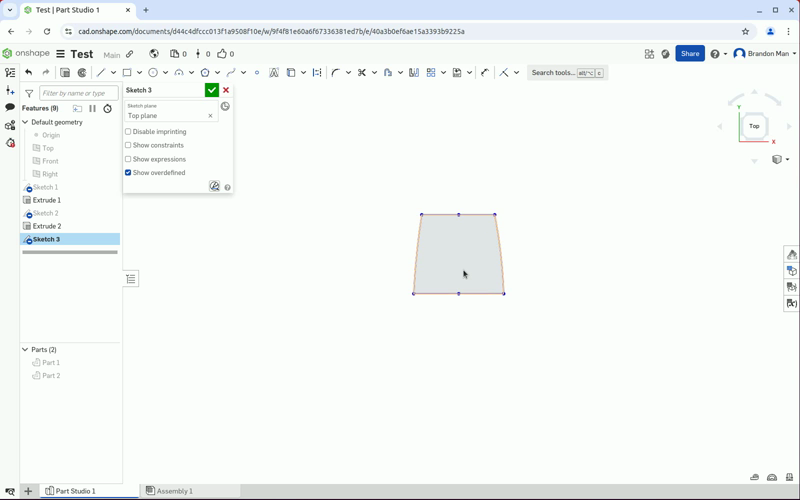
scroll(6)
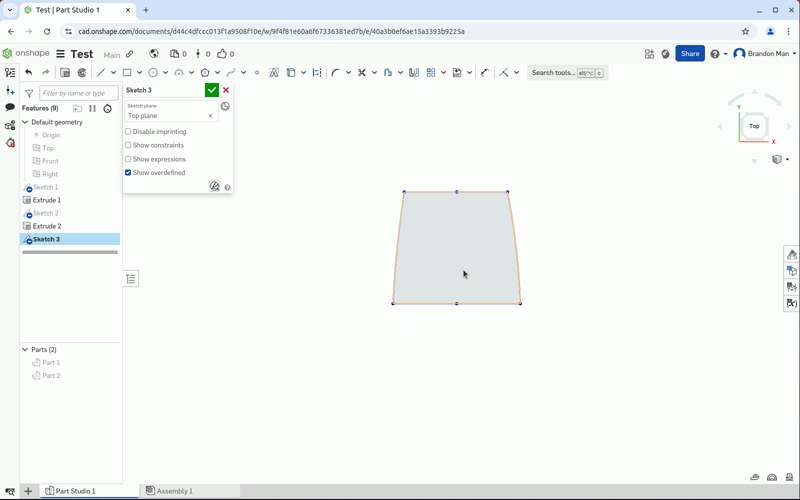
scroll(6)
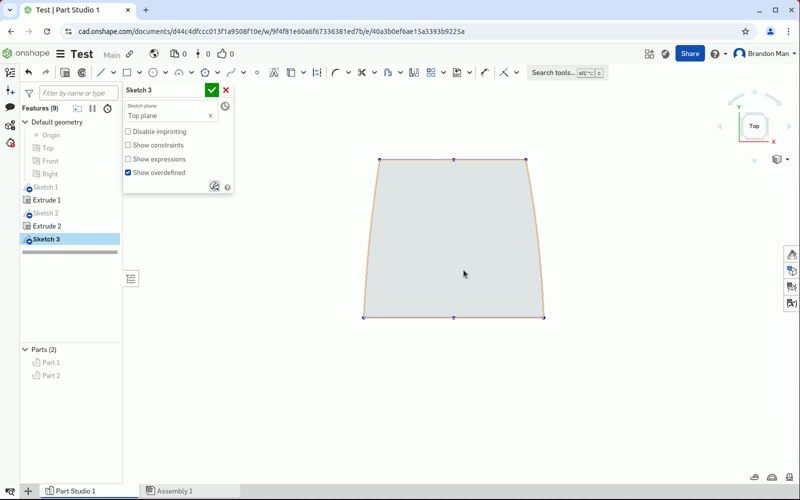
scroll(6)
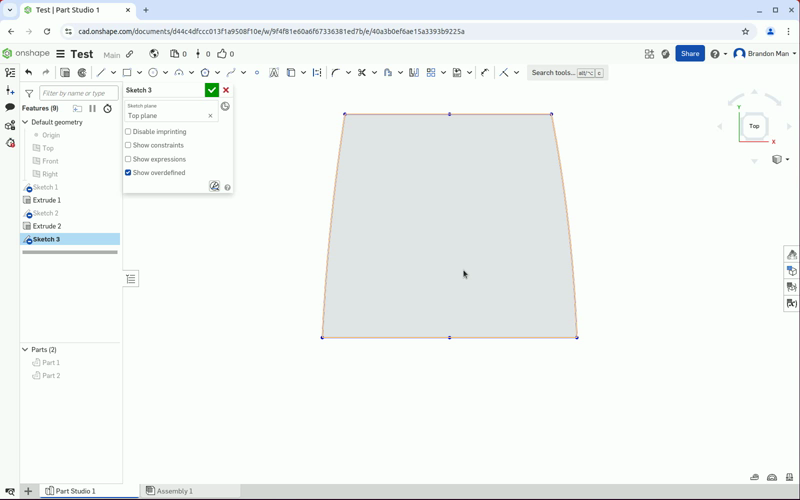
scroll(6)
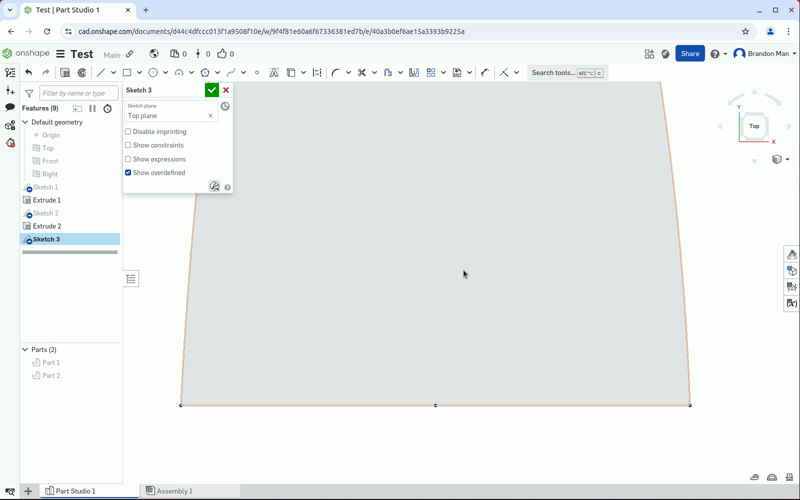
click(463, 269)
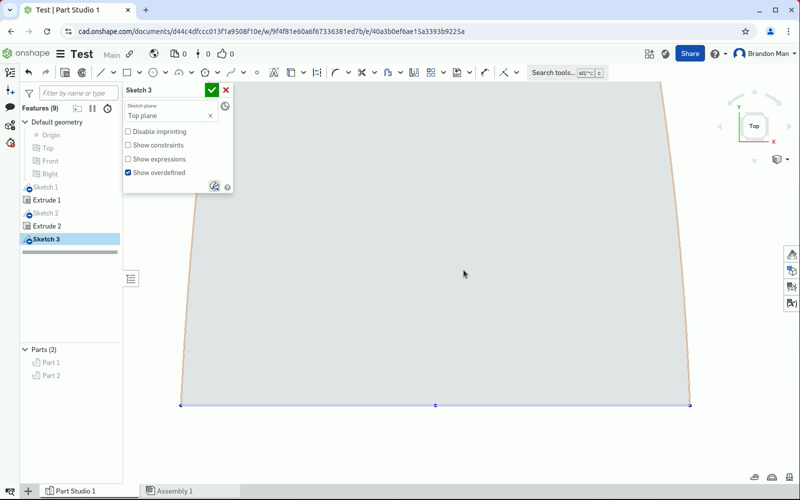
scroll(-6)
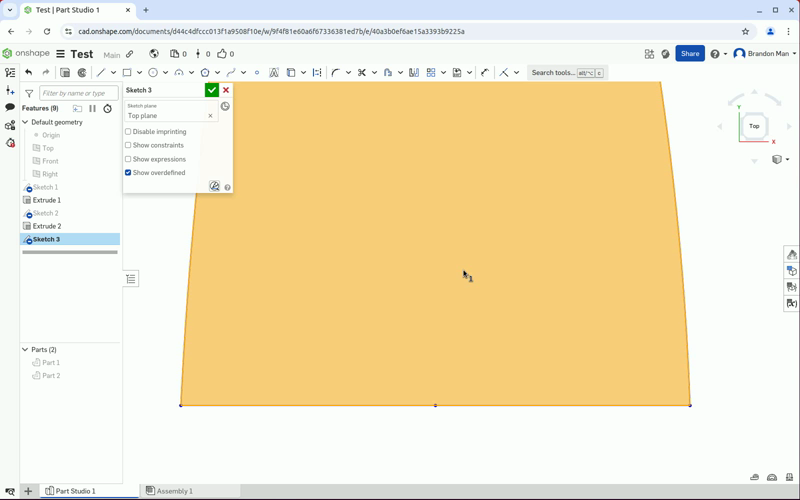
scroll(-6)
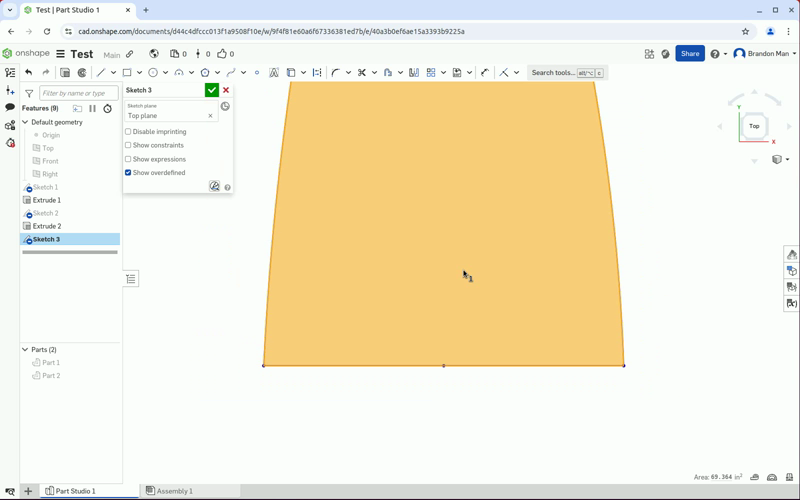
scroll(-6)
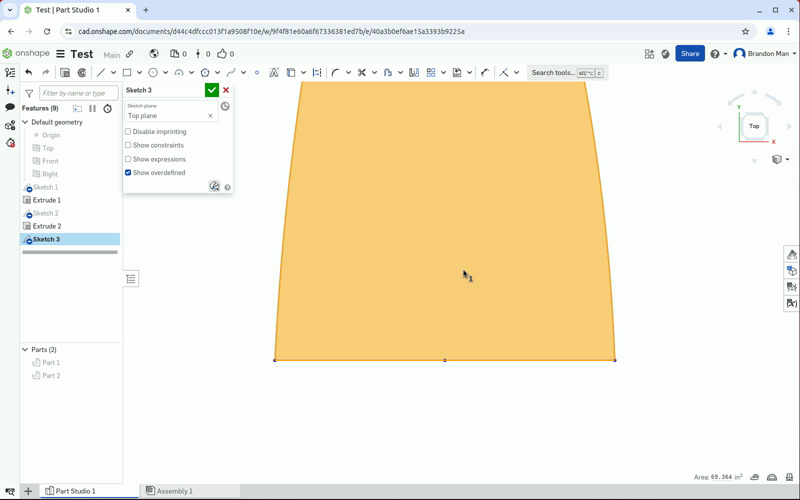
scroll(-6)
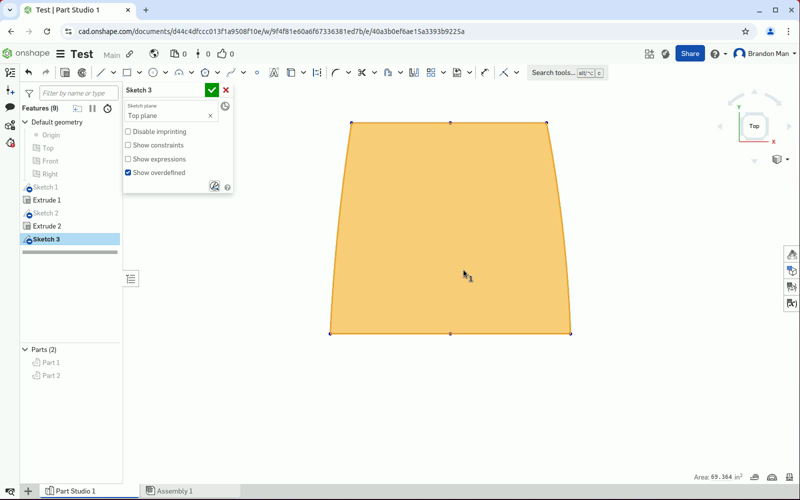
scroll(-6)
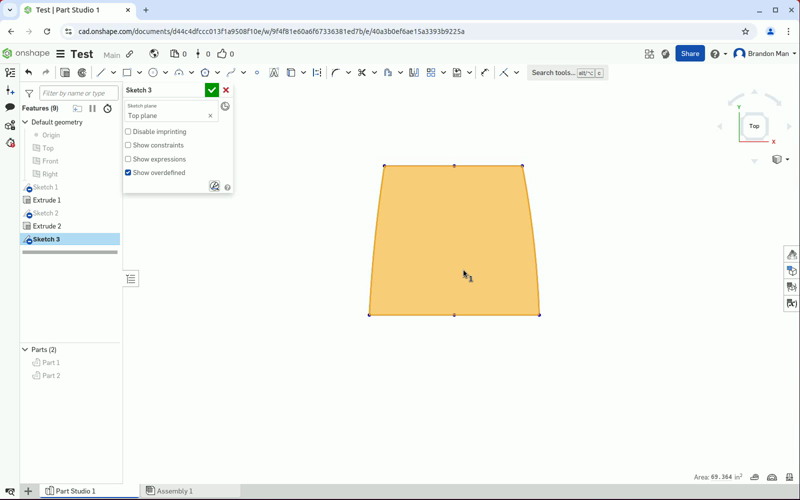
scroll(-6)
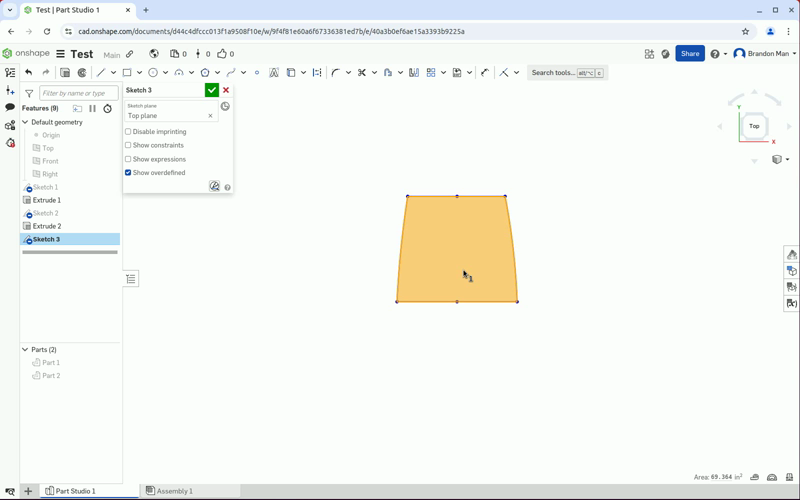
scroll(-6)
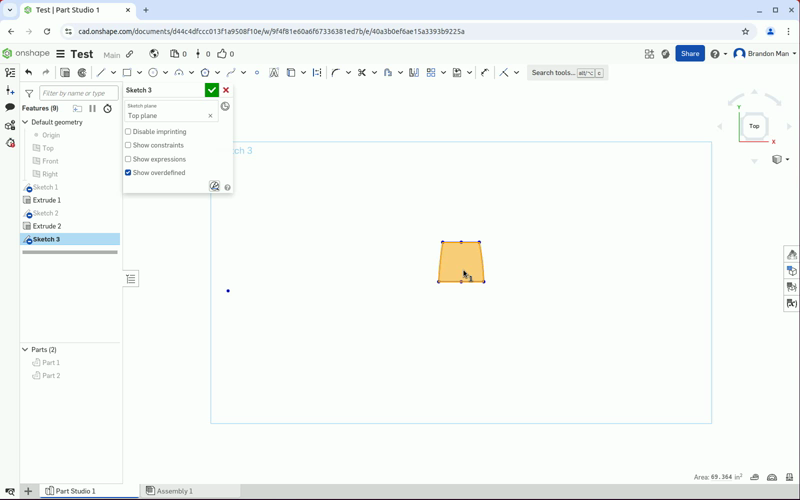
mouse_move(73, 352)
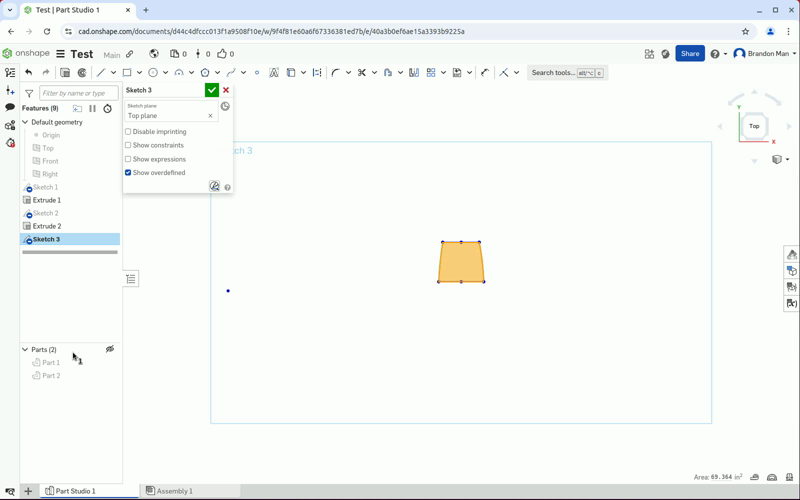
key(shift+y)
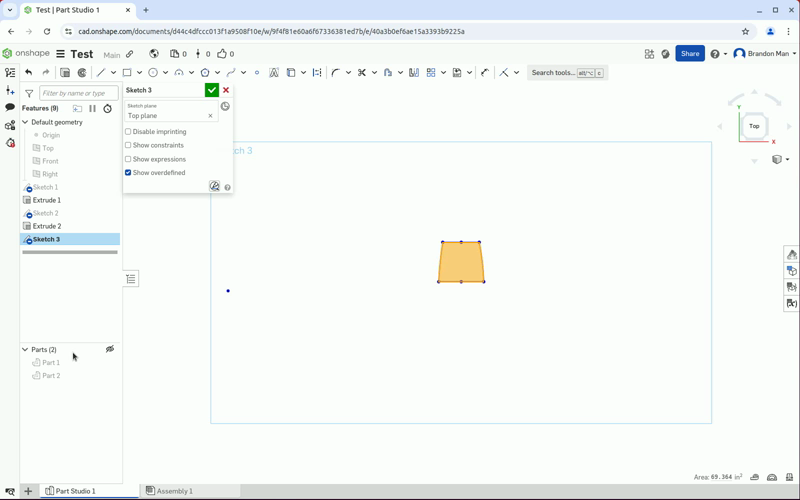
key(shift+e)
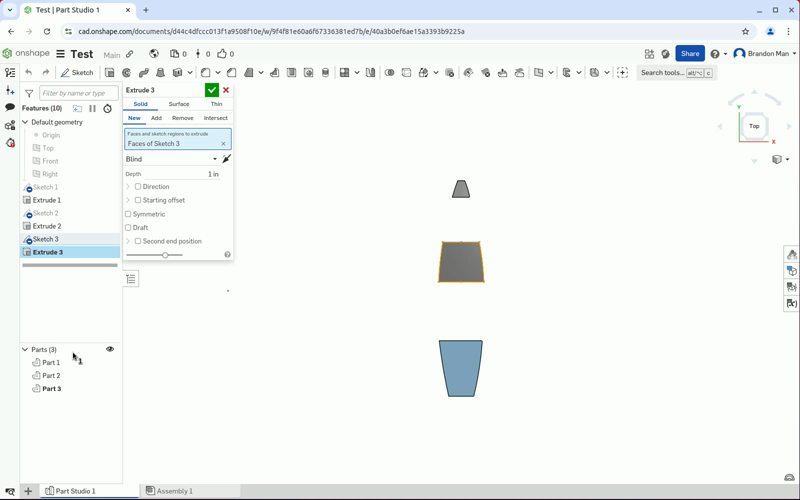
mouse_move(143, 106)
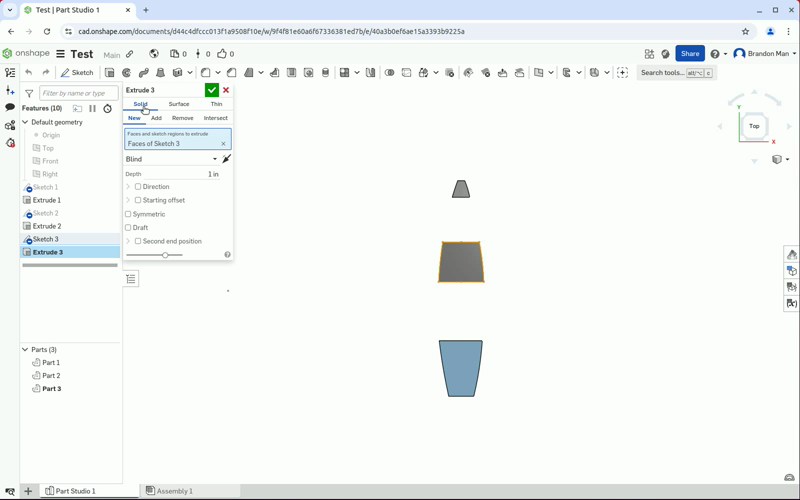
click(143, 106)
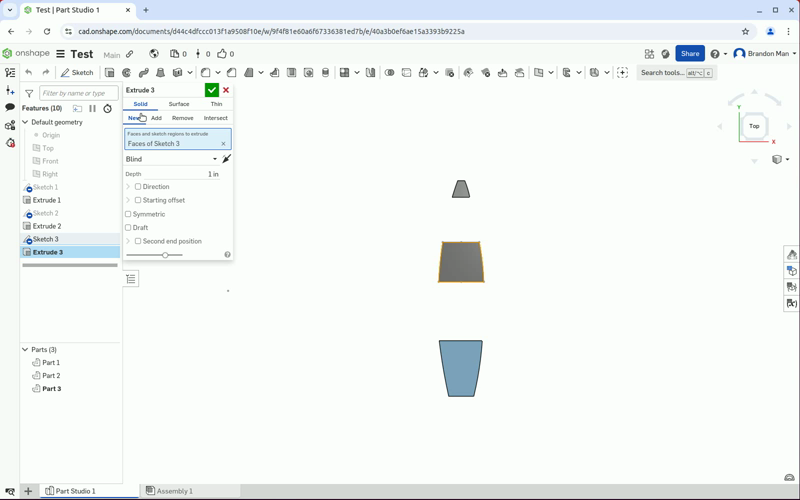
mouse_move(137, 120)
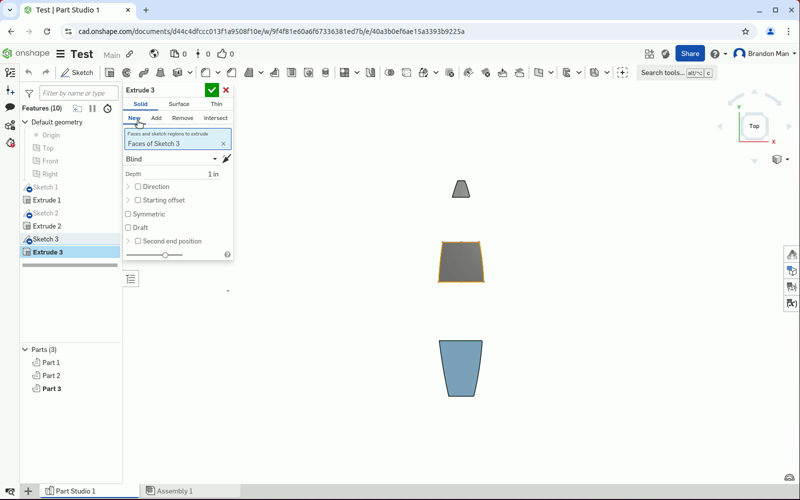
click(137, 120)
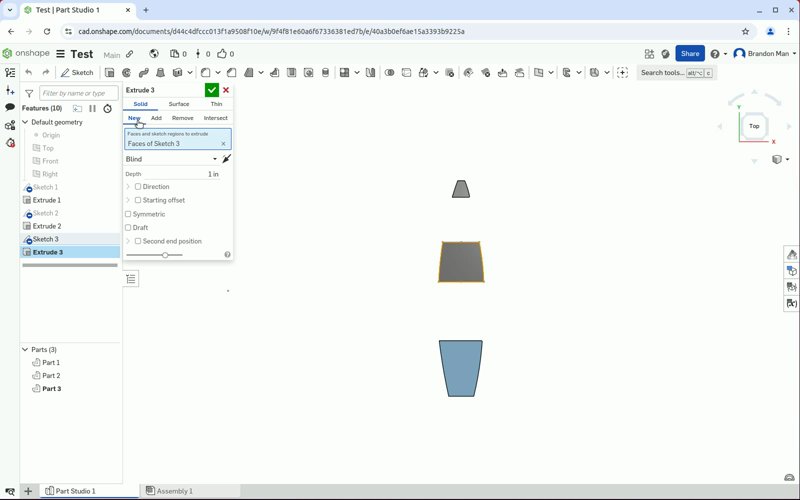
key(tab, 4)
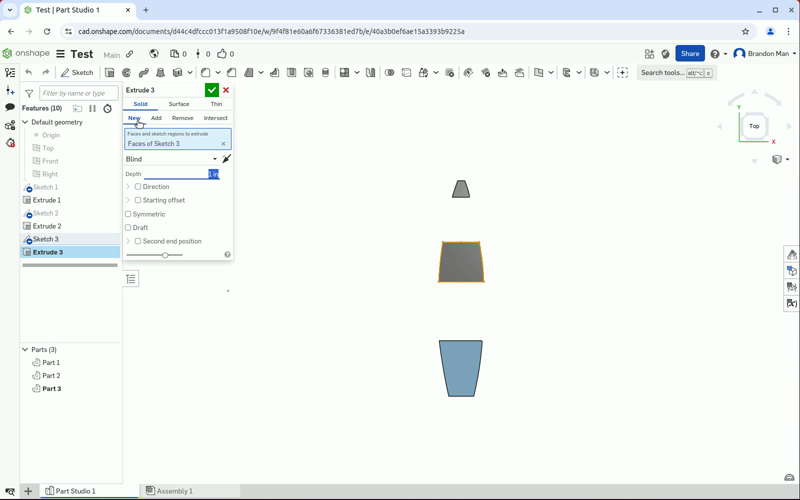
text(1.204)
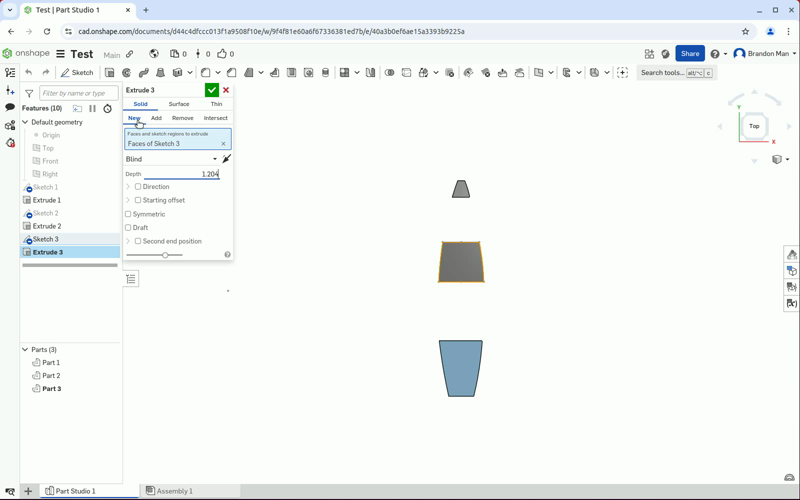
key(enter)
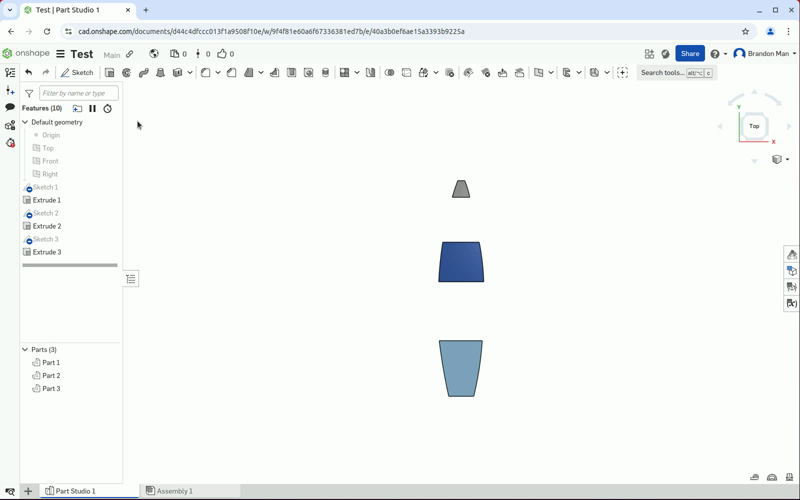
key(shift+h)
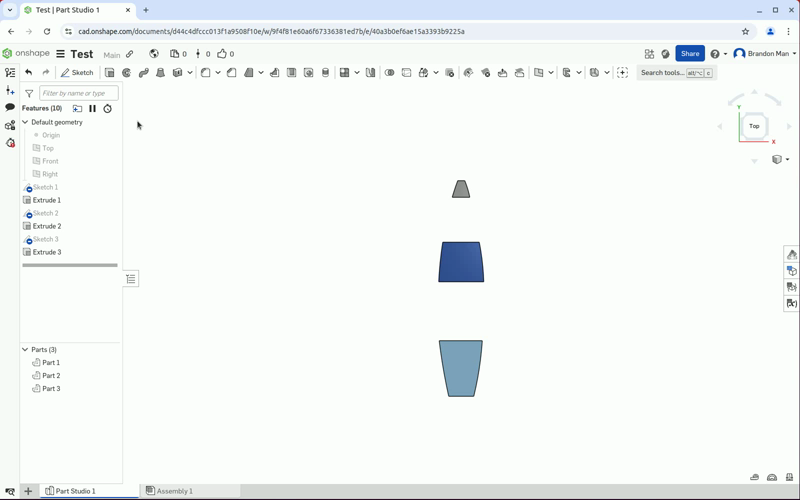
key(shift+h)
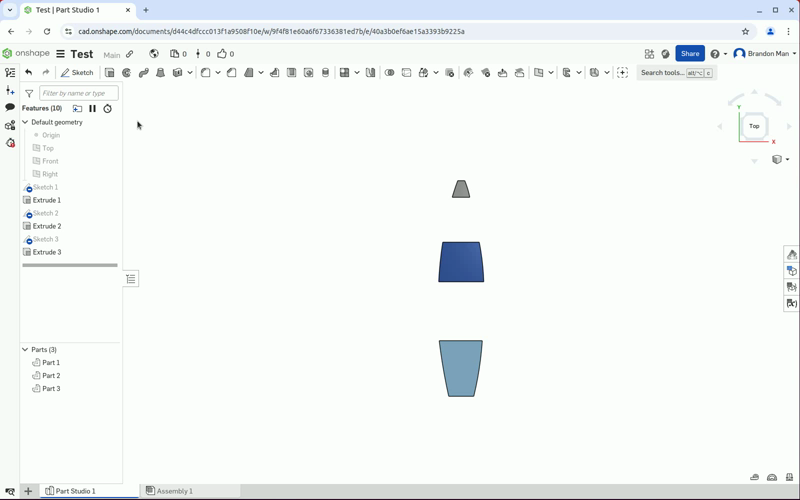
mouse_move(73, 189)
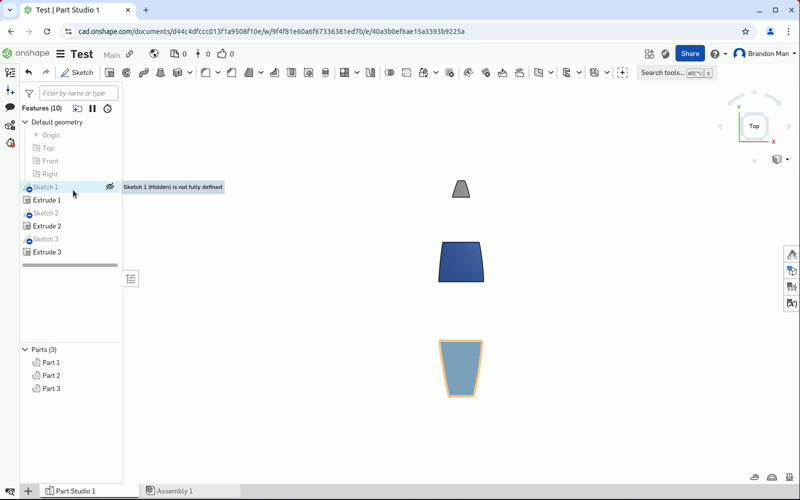
click(73, 189)
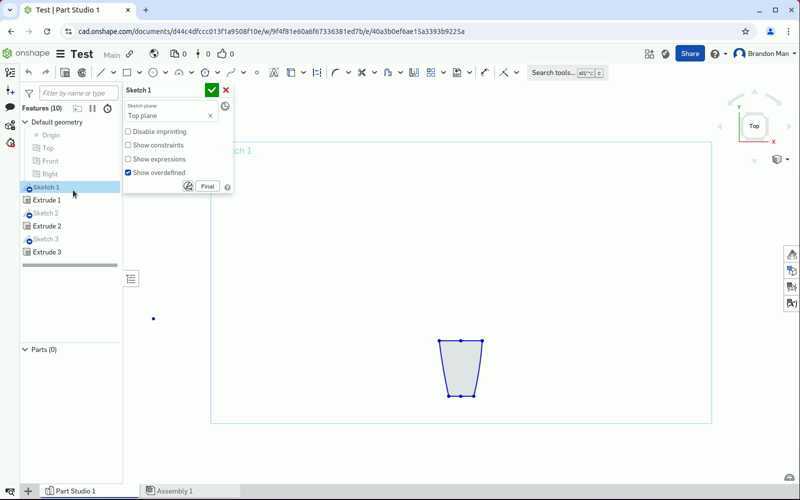
mouse_move(229, 92)
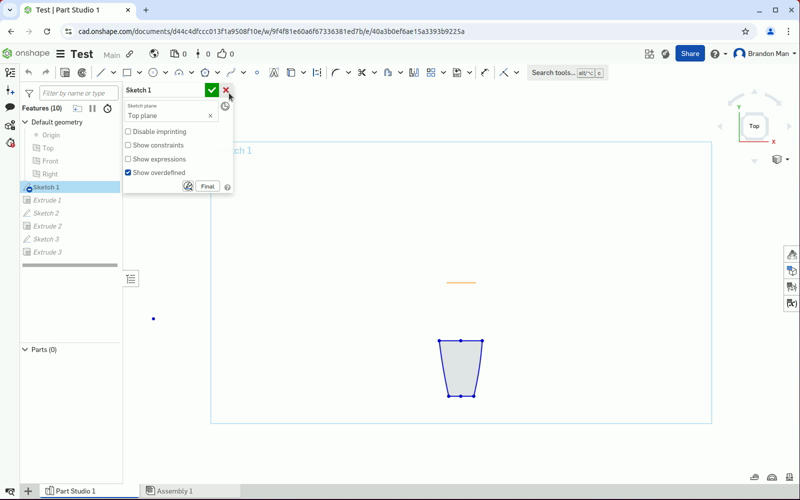
click(229, 92)
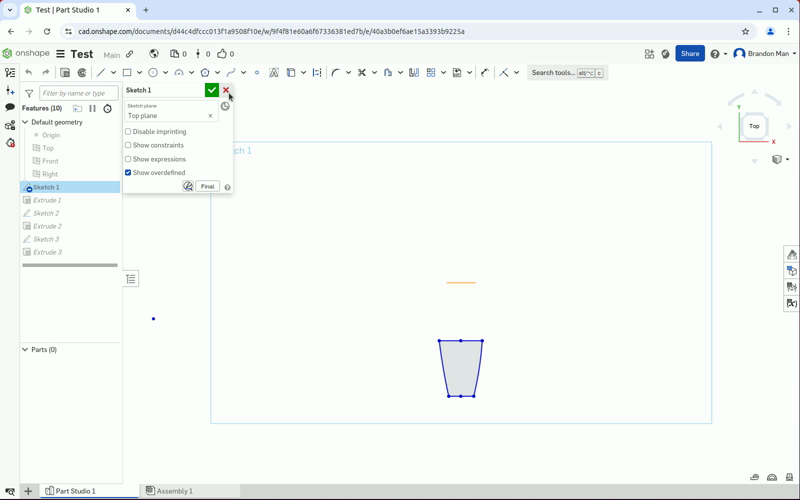
key(shift+s)
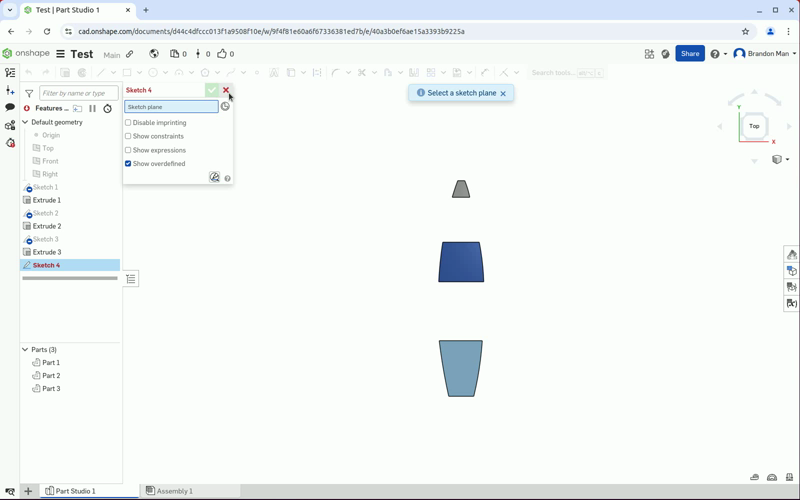
mouse_move(73, 150)
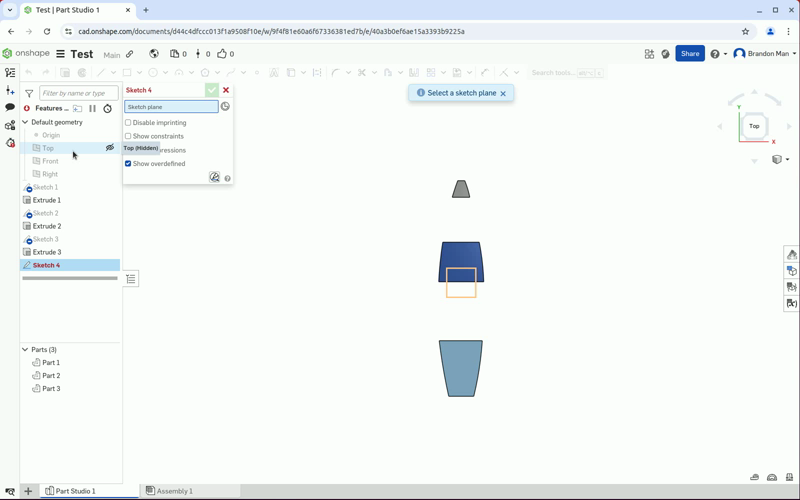
click(73, 150)
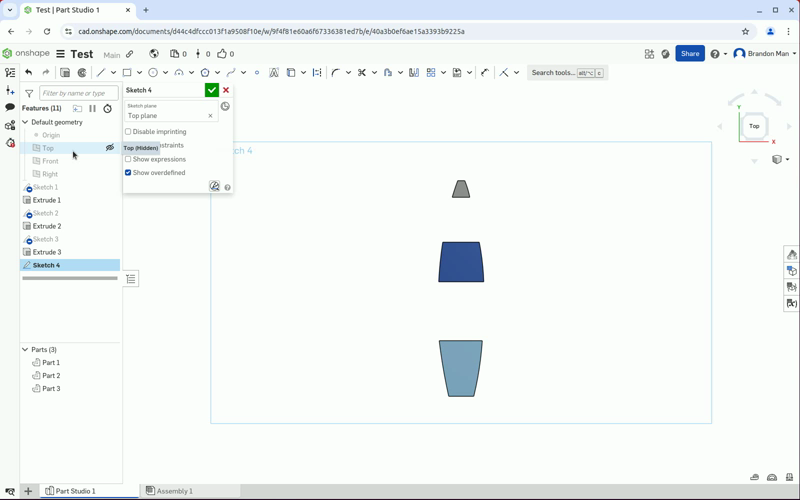
mouse_move(73, 352)
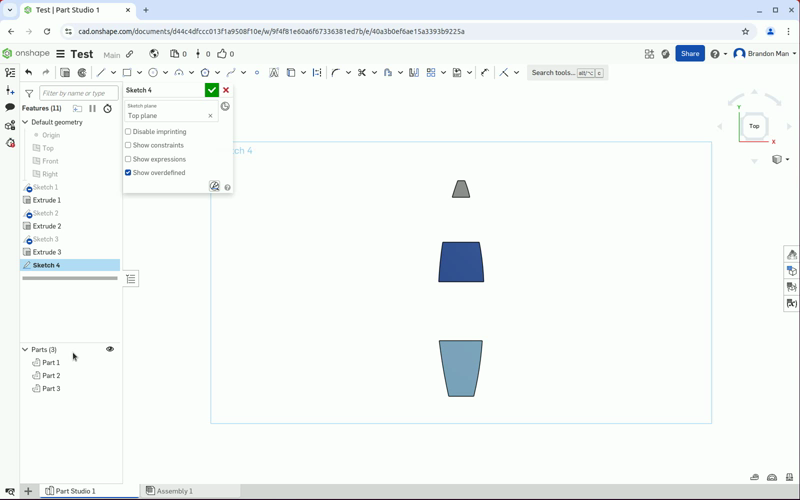
key(y)
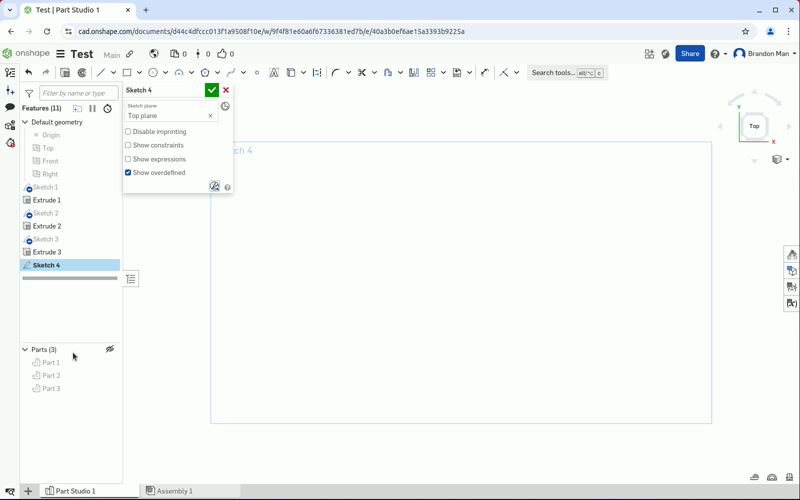
key(a)
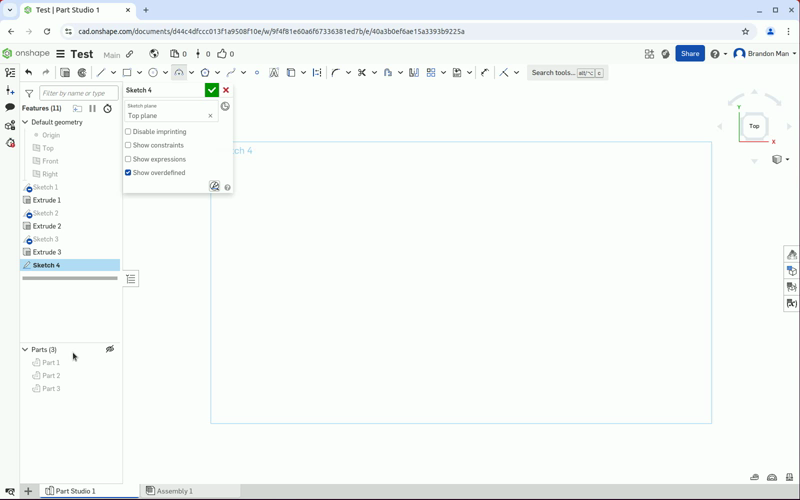
key_down(shift)
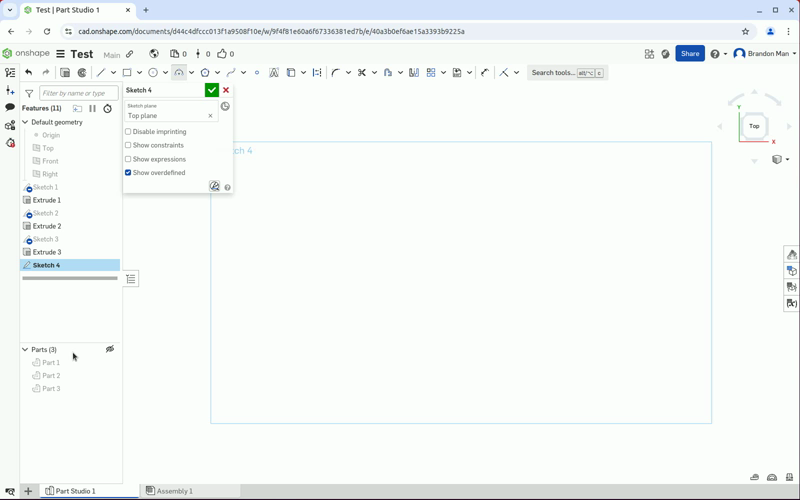
mouse_move(438, 284)
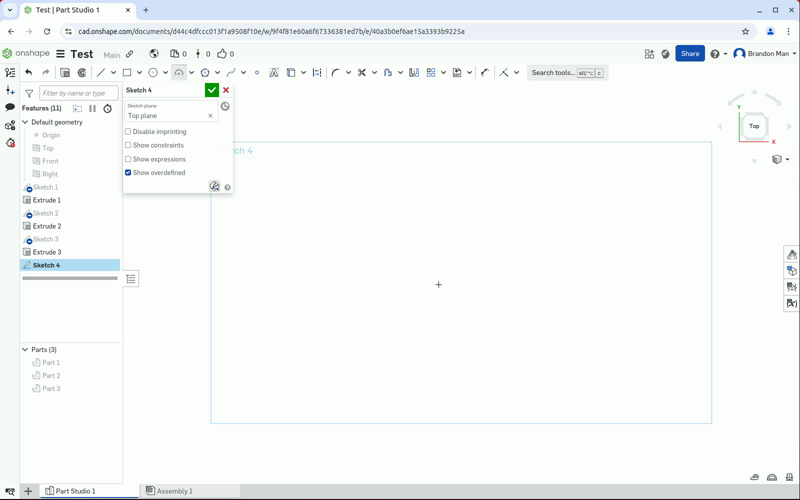
click(438, 284)
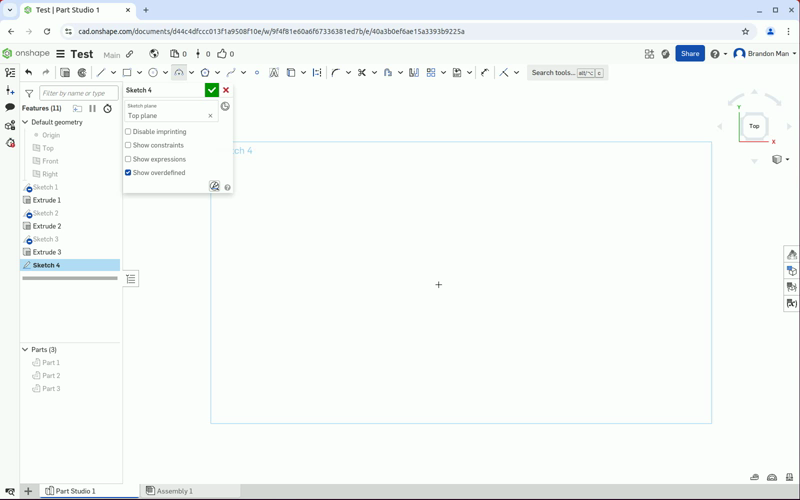
key_up(shift)
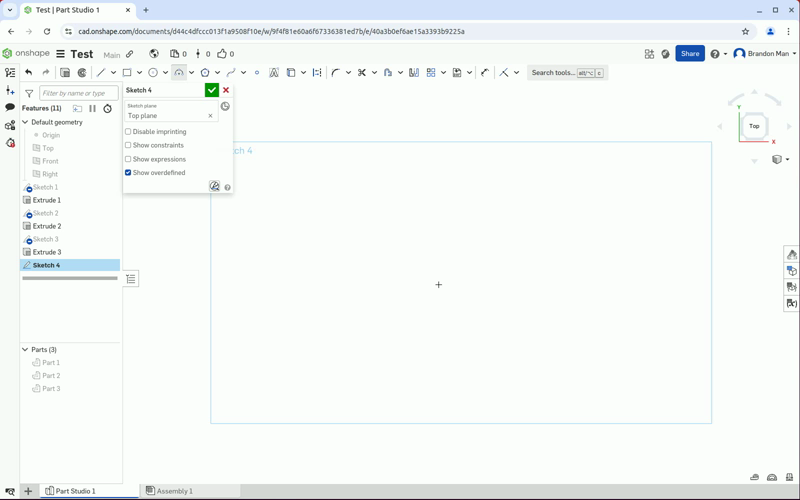
key_down(shift)
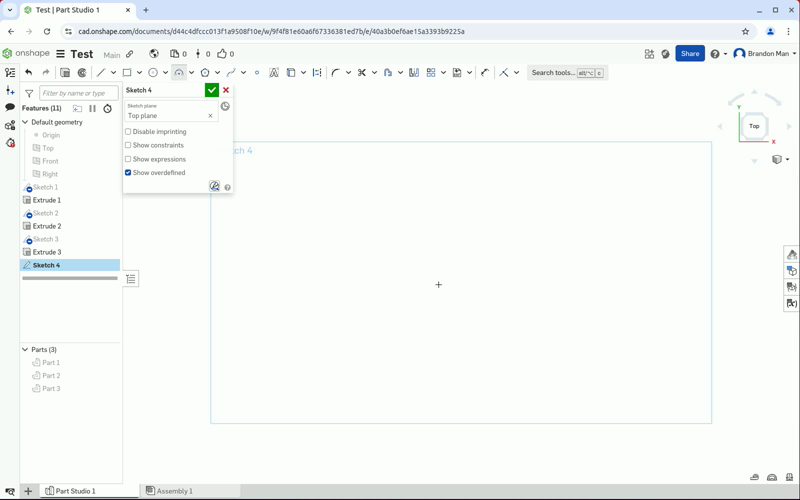
mouse_move(439, 339)
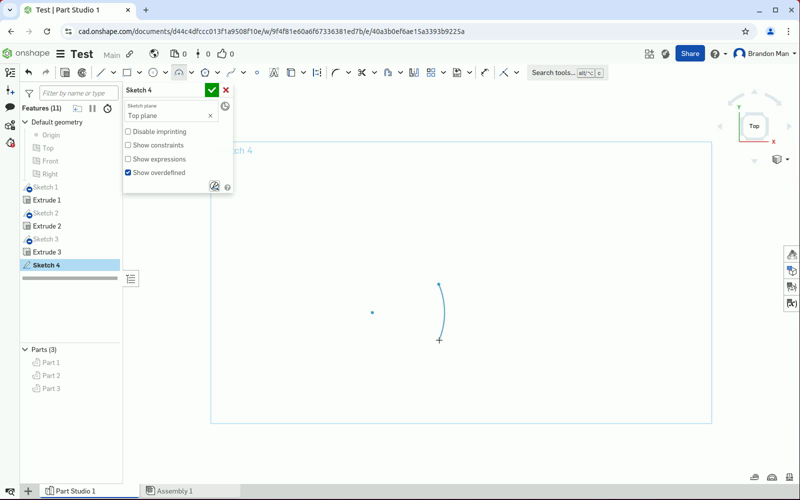
click(439, 339)
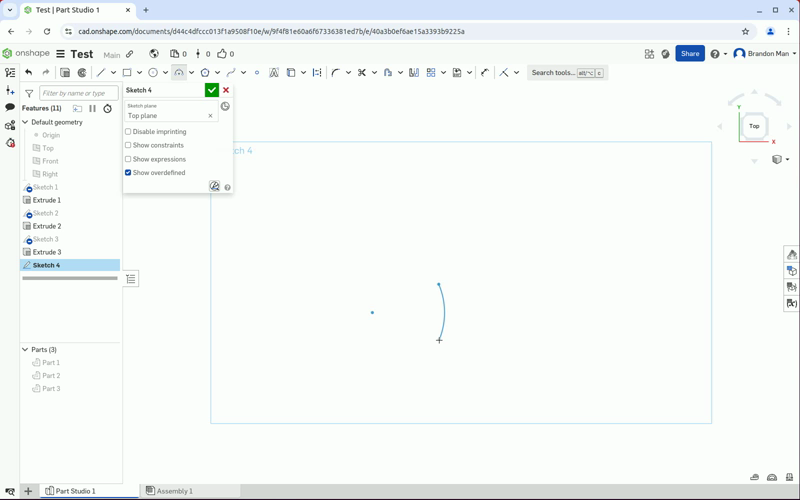
mouse_move(437, 312)
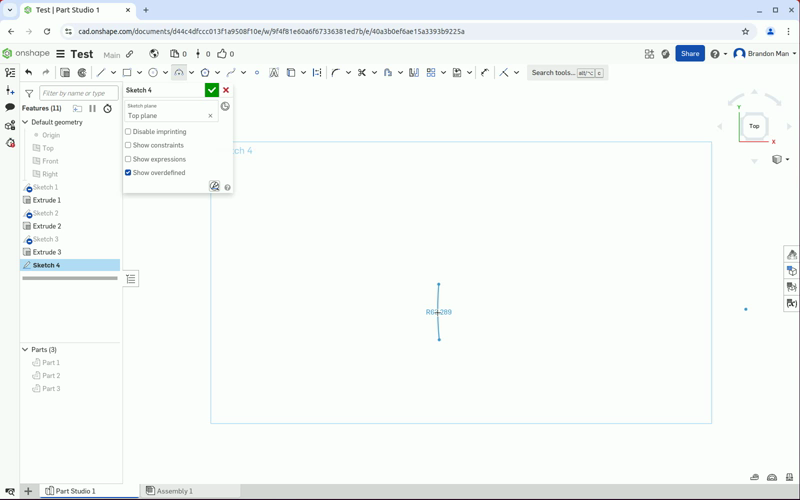
click(437, 312)
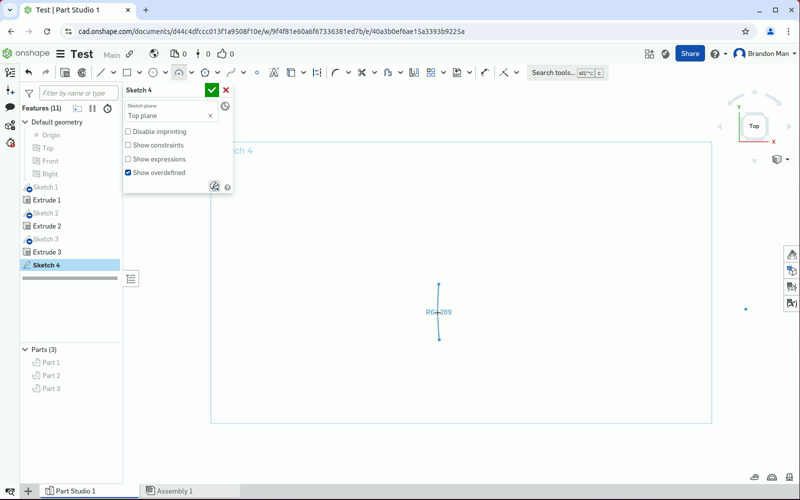
key_up(shift)
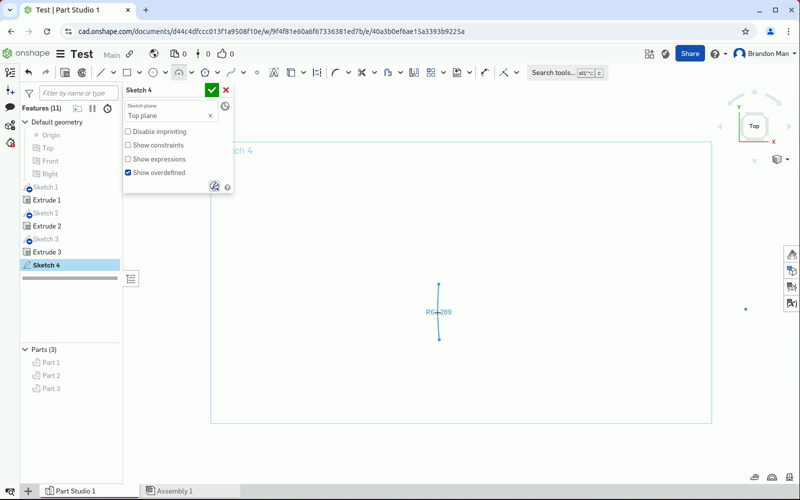
key(esc)
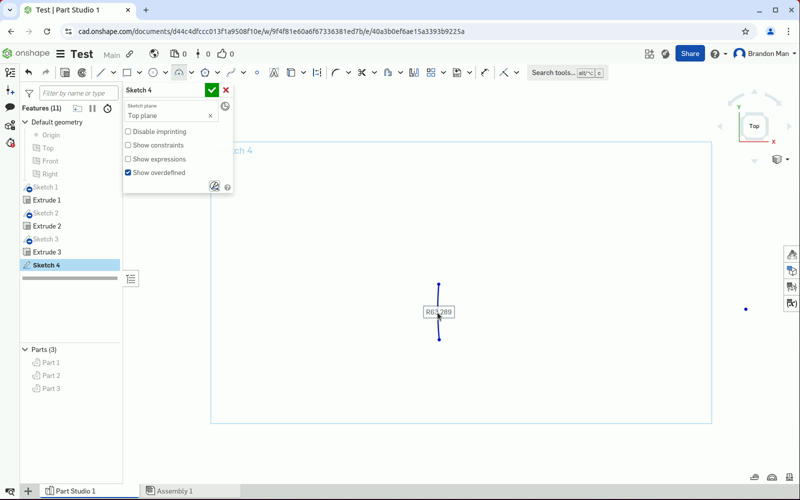
key(l)
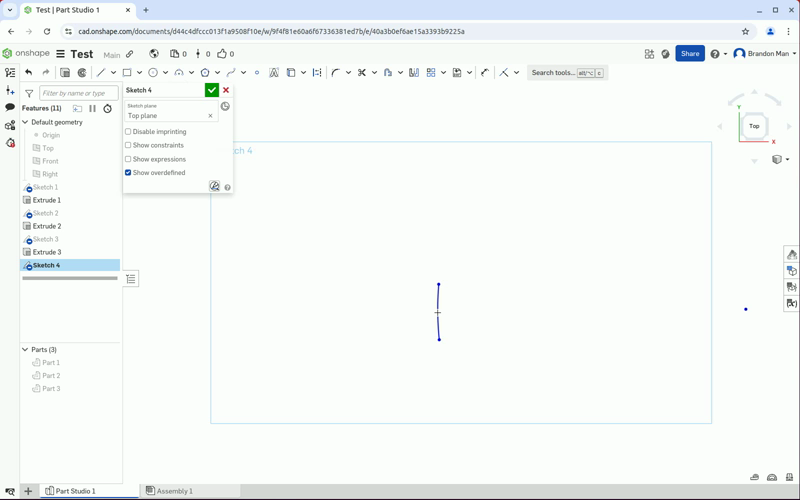
mouse_move(439, 339)
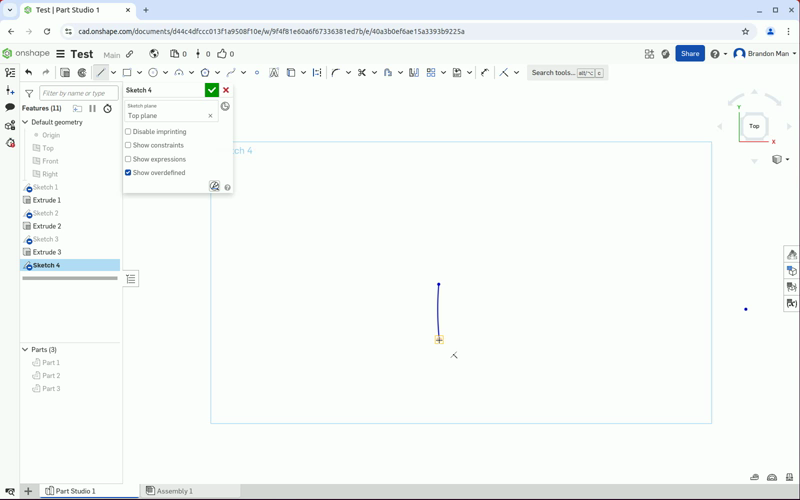
click(439, 339)
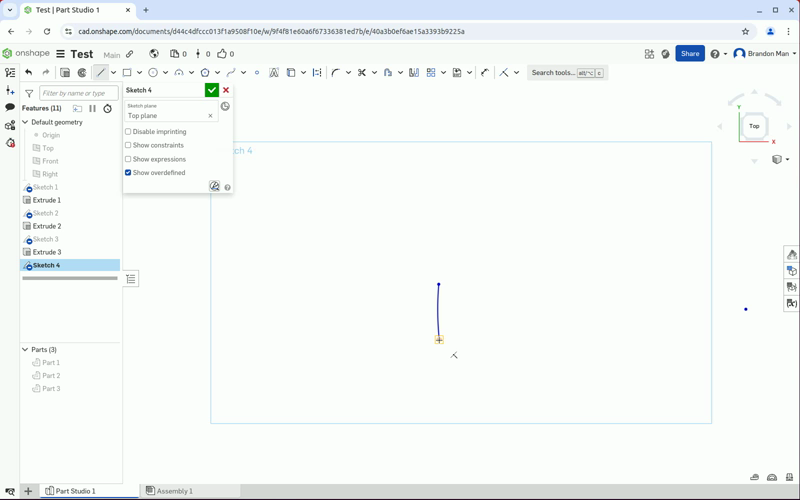
key_down(shift)
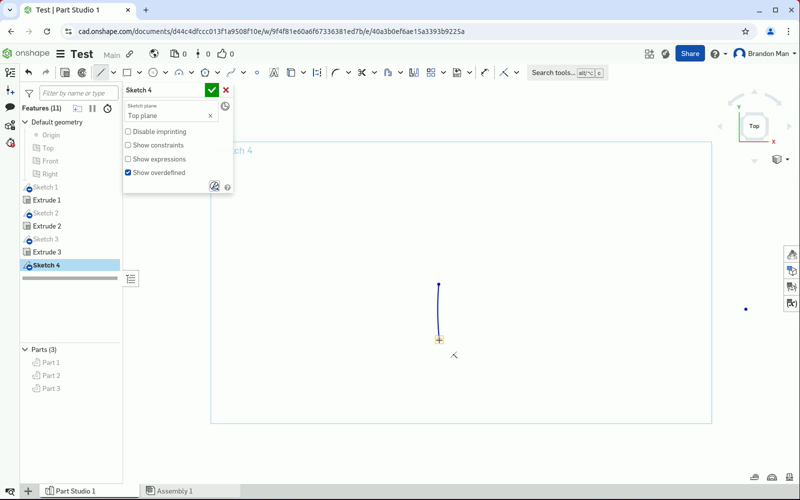
mouse_move(469, 339)
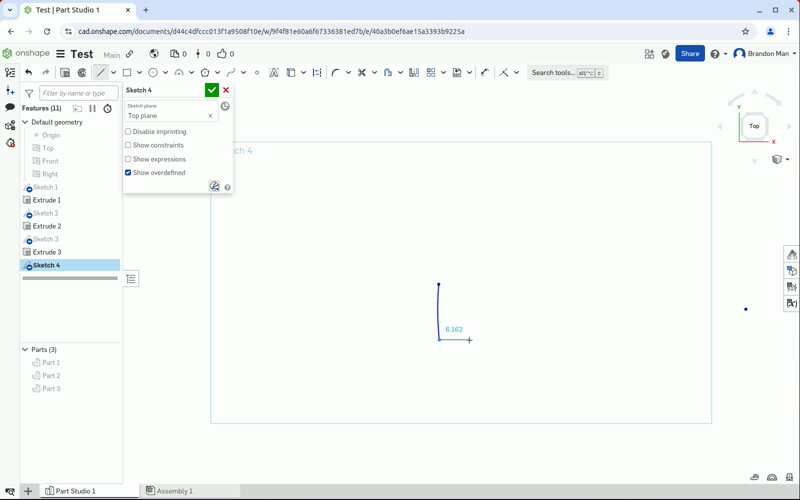
mouse_move(461, 339)
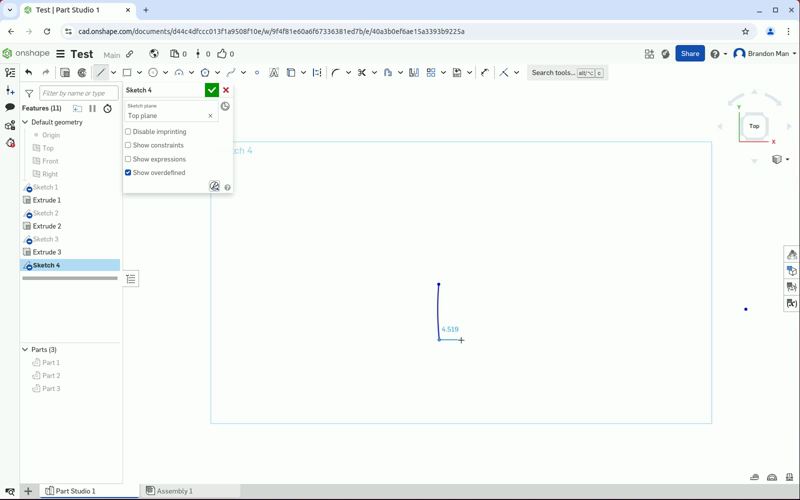
click(461, 339)
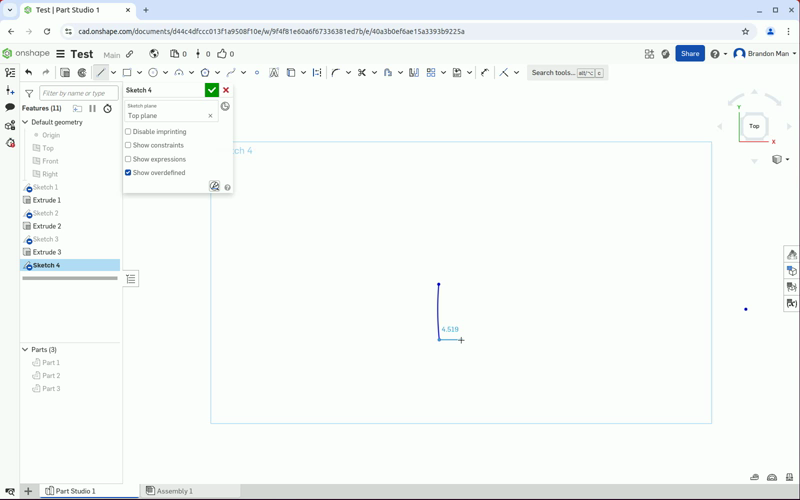
key_up(shift)
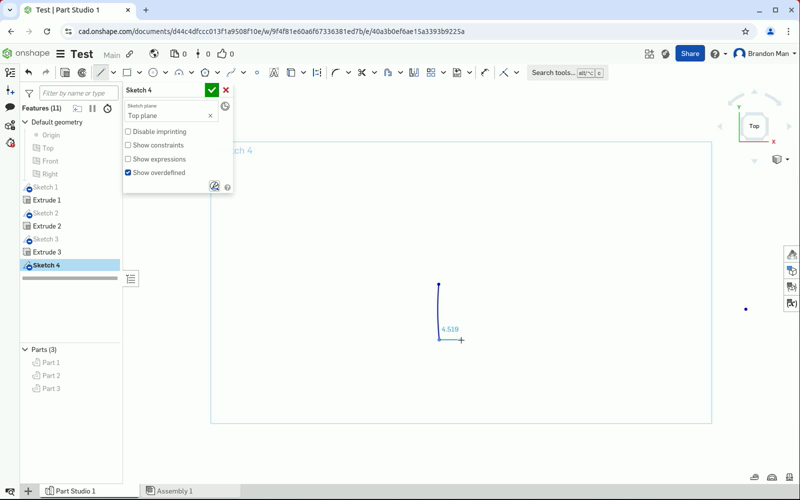
key_down(shift)
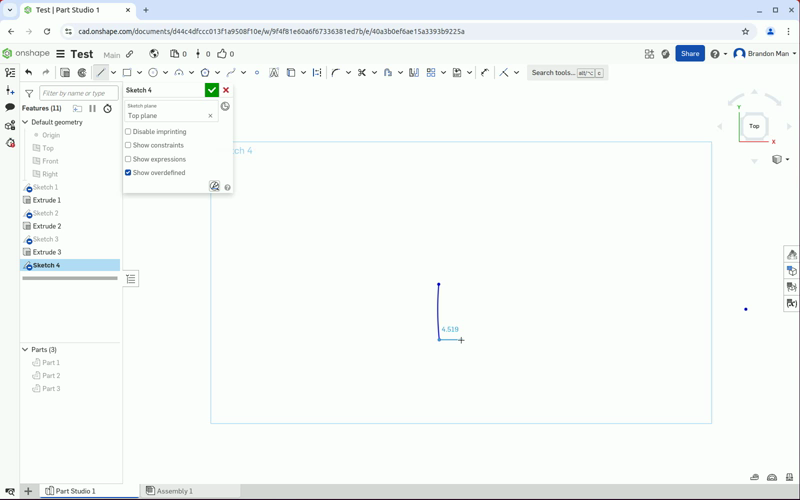
mouse_move(491, 339)
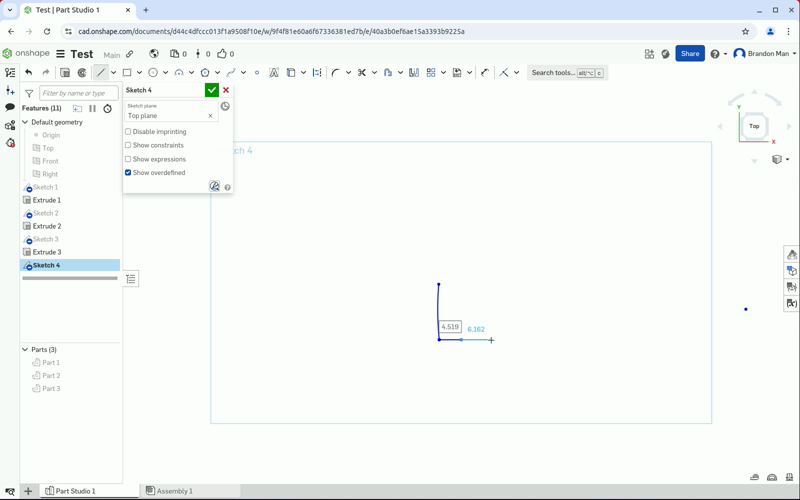
mouse_move(483, 339)
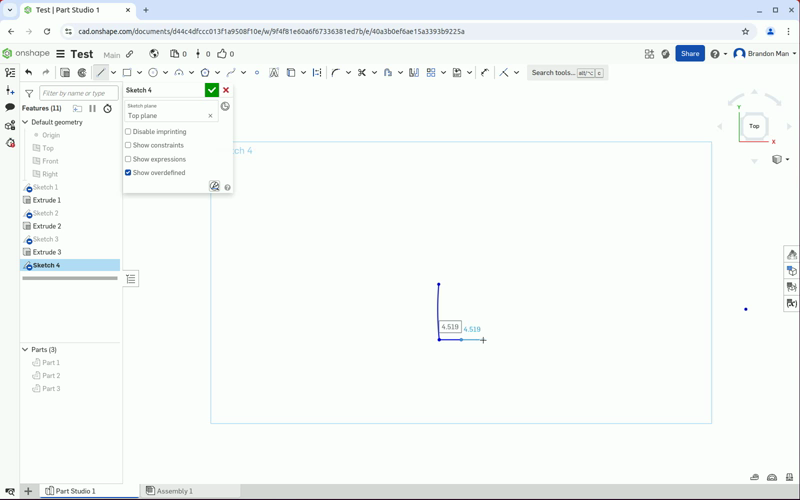
click(483, 339)
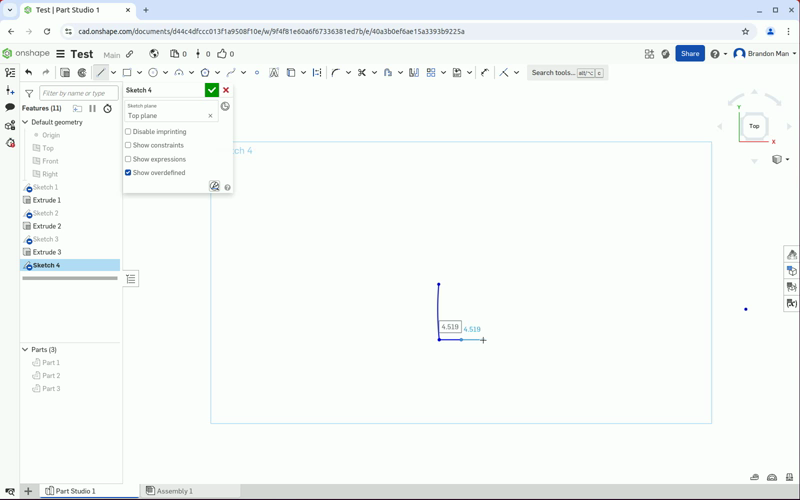
key_up(shift)
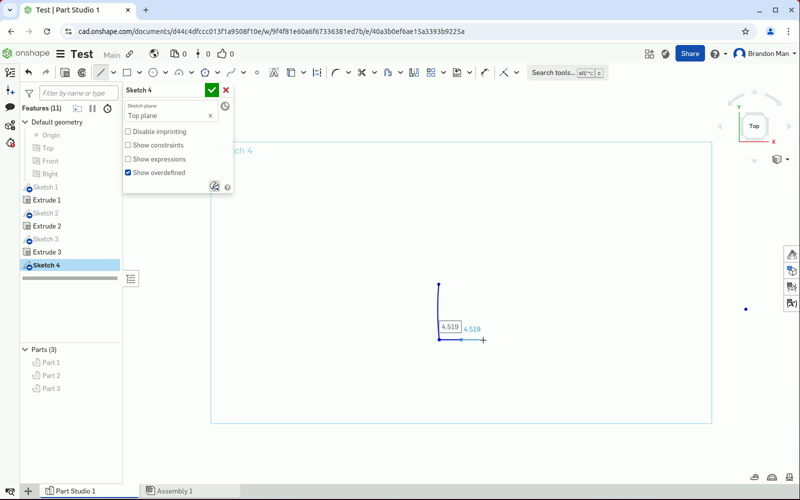
key(esc)
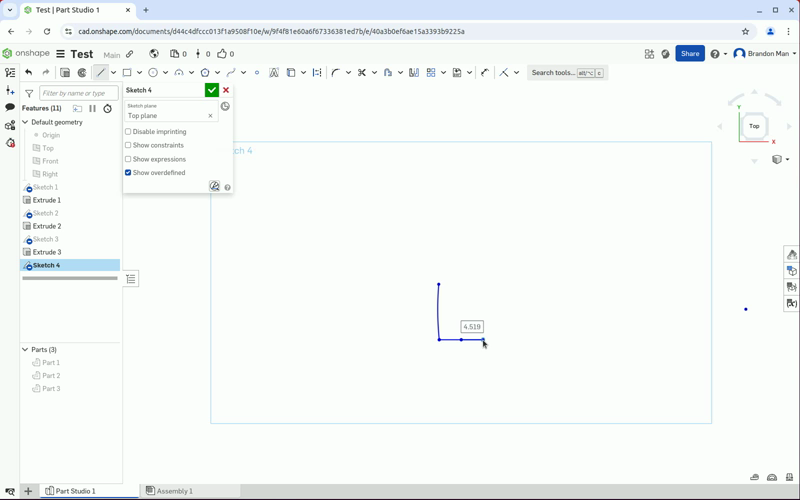
key(a)
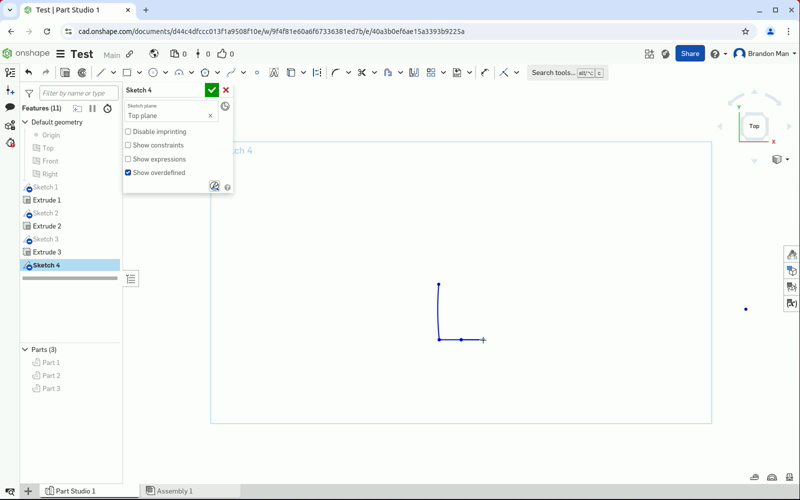
mouse_move(483, 339)
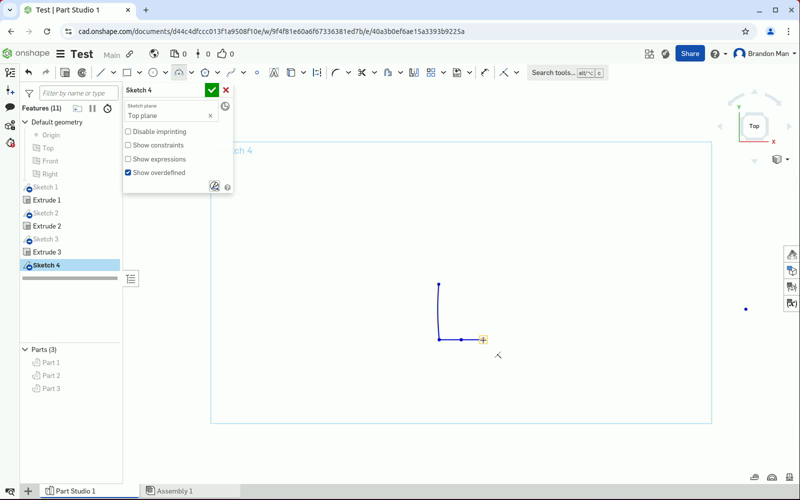
click(483, 339)
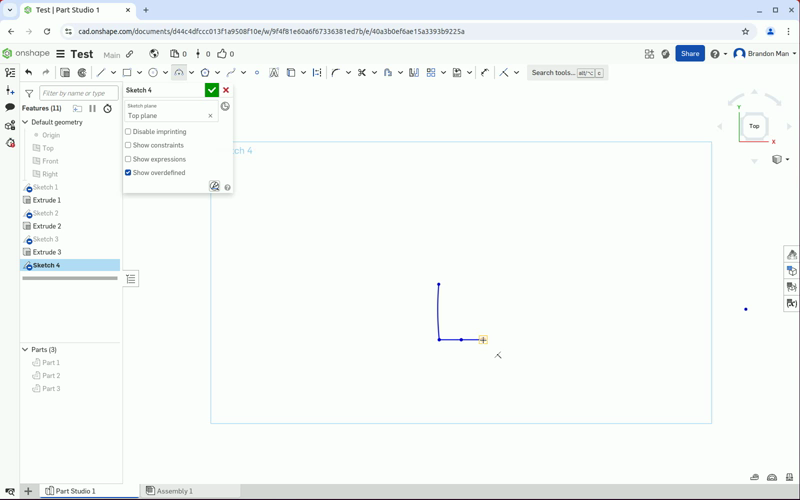
key_down(shift)
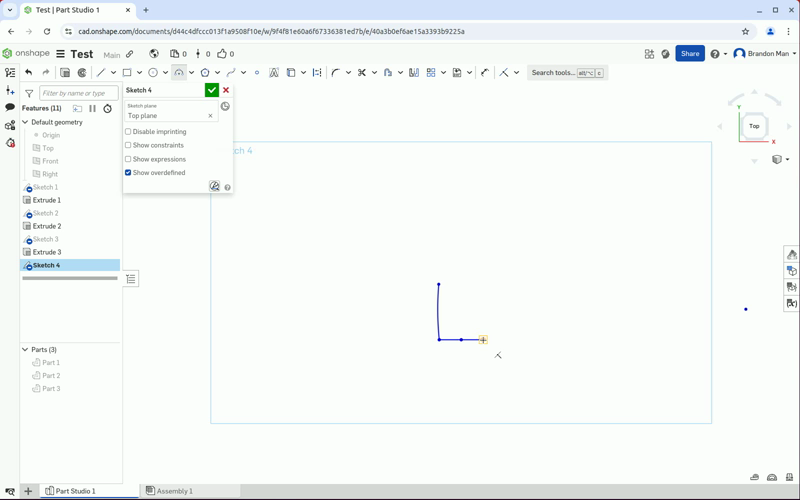
mouse_move(483, 284)
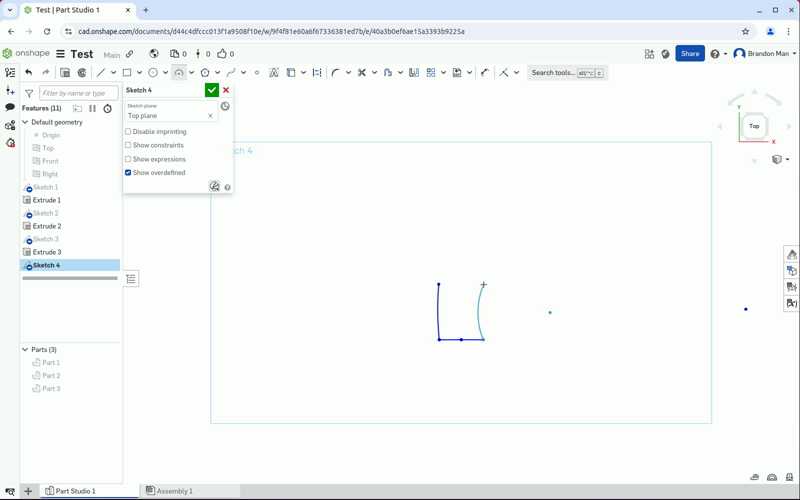
click(483, 284)
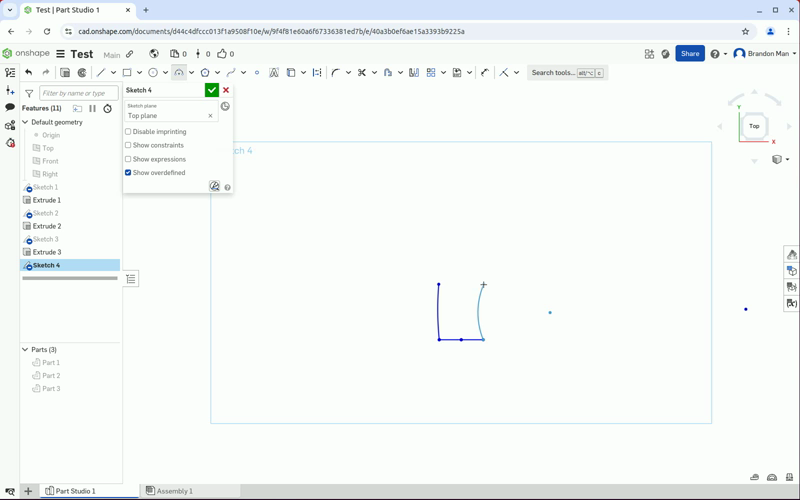
mouse_move(484, 312)
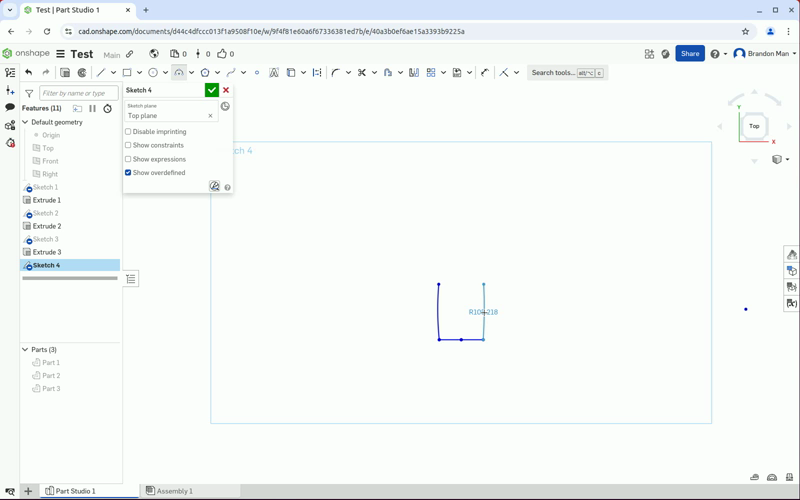
click(484, 312)
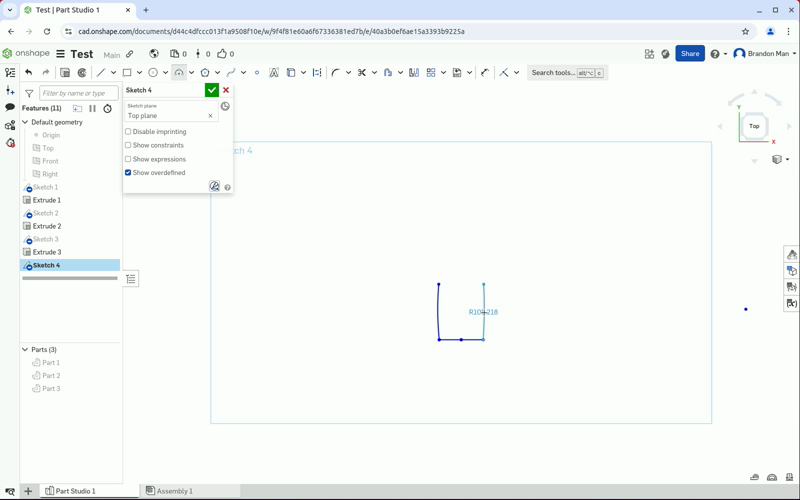
key_up(shift)
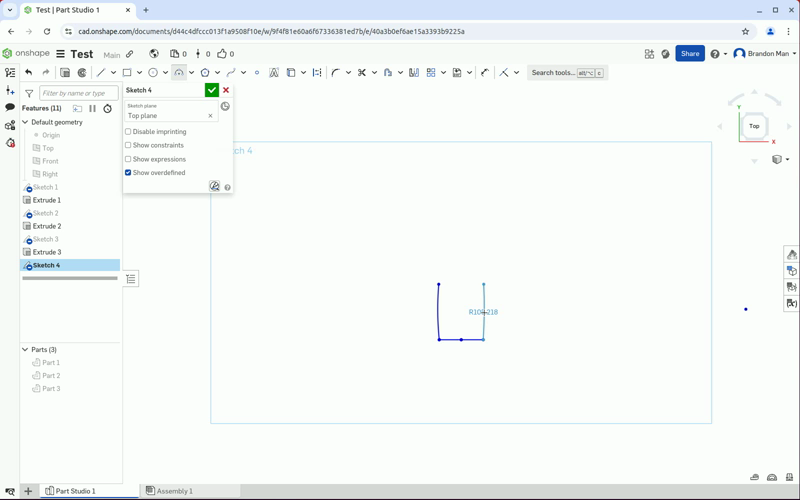
key(esc)
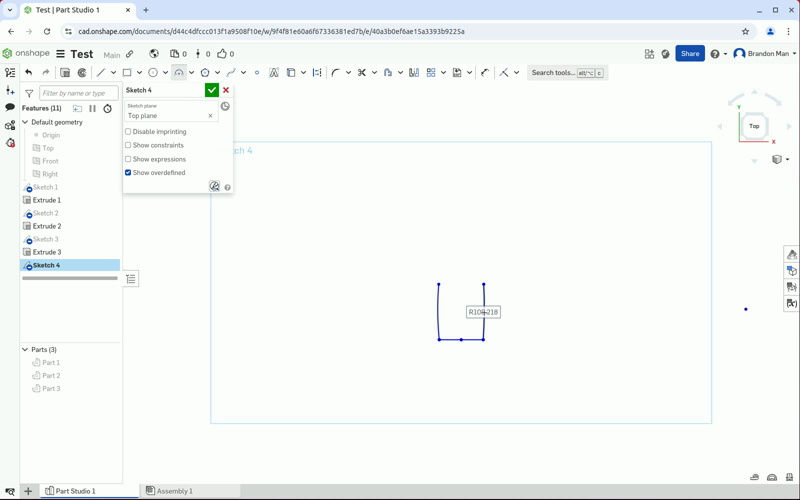
key(l)
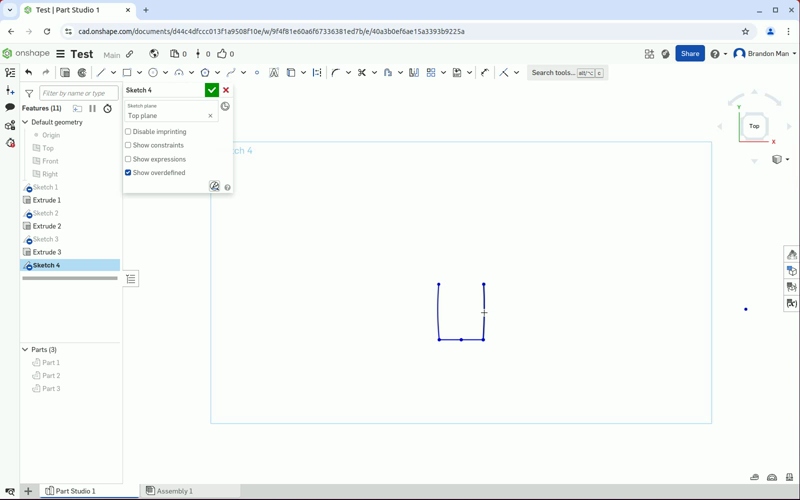
mouse_move(483, 284)
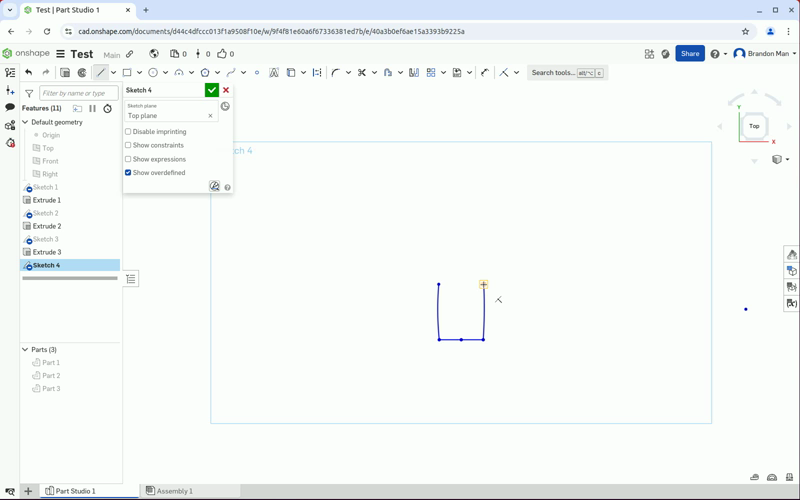
click(483, 284)
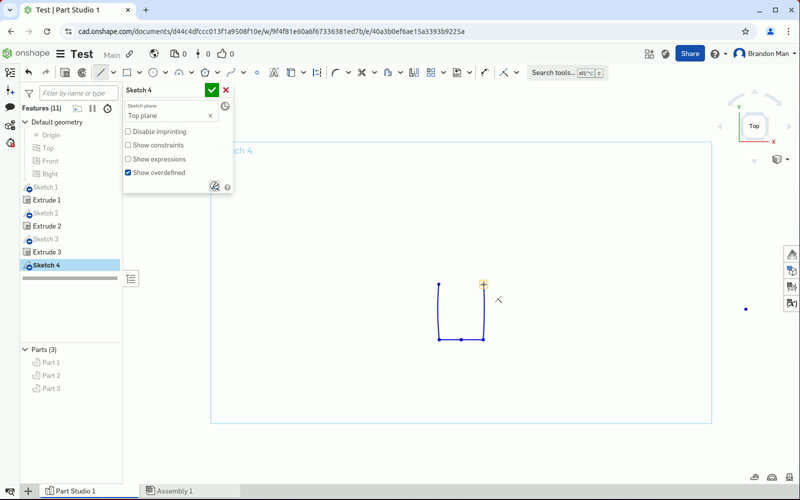
key_down(shift)
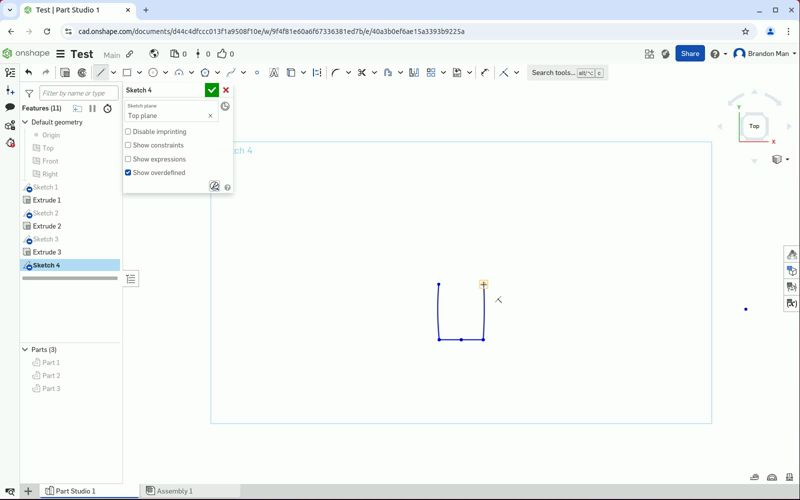
mouse_move(513, 284)
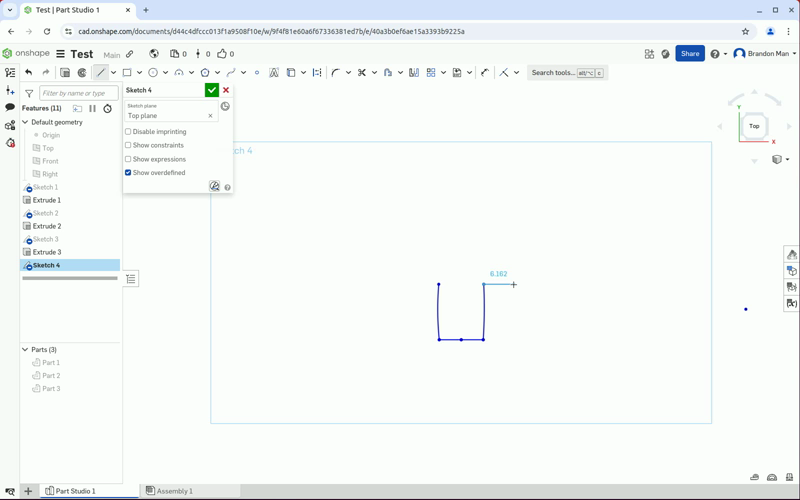
mouse_move(461, 284)
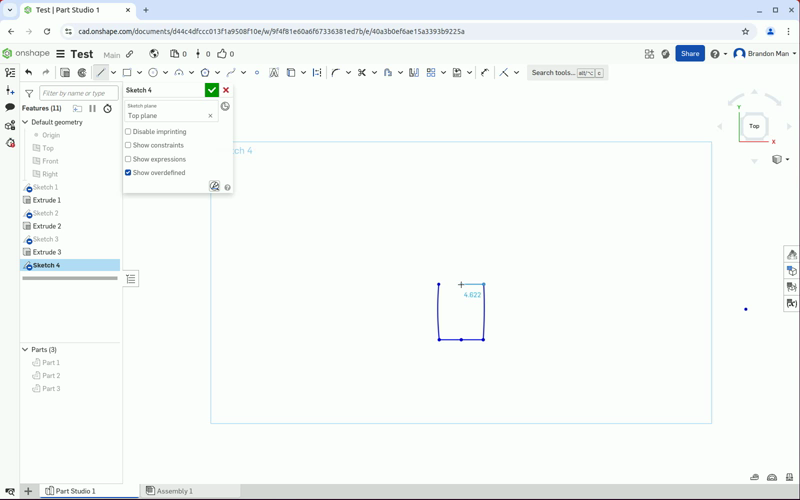
click(461, 284)
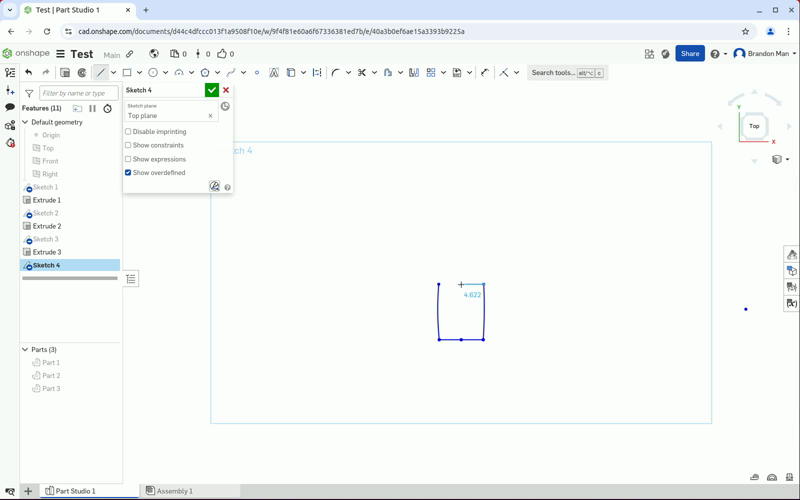
key_up(shift)
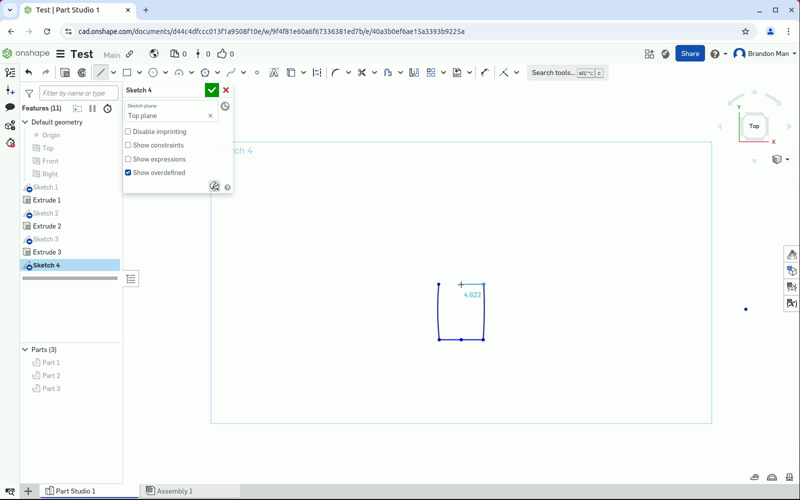
mouse_move(491, 284)
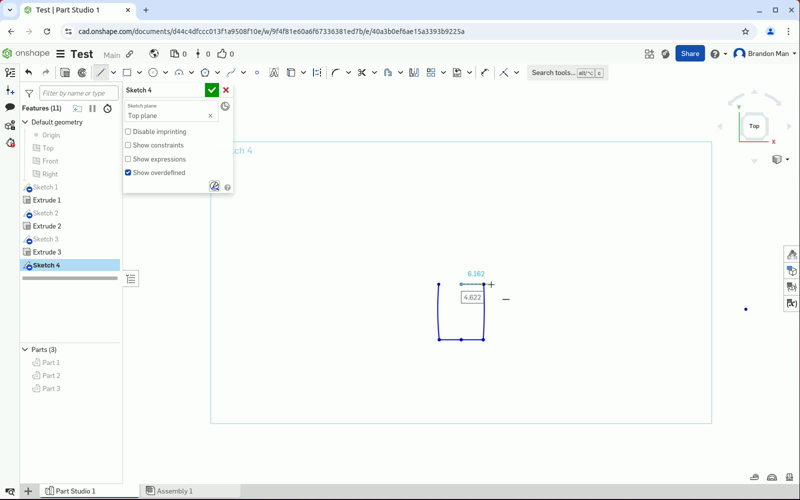
key_down(shift)
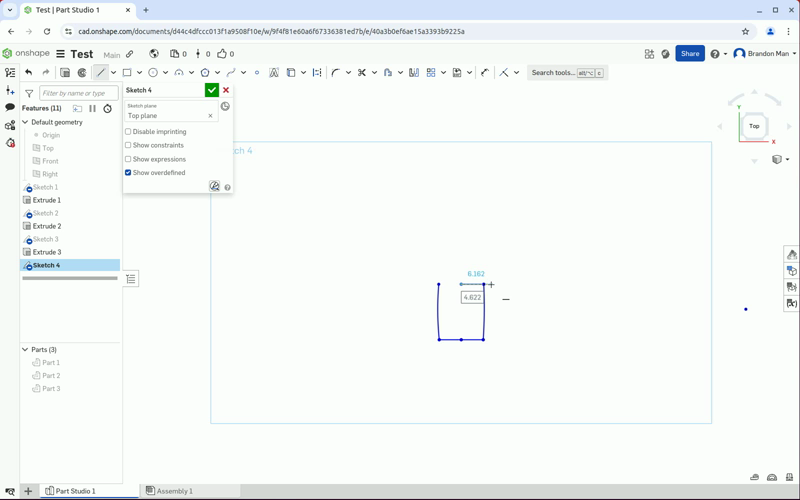
mouse_move(438, 284)
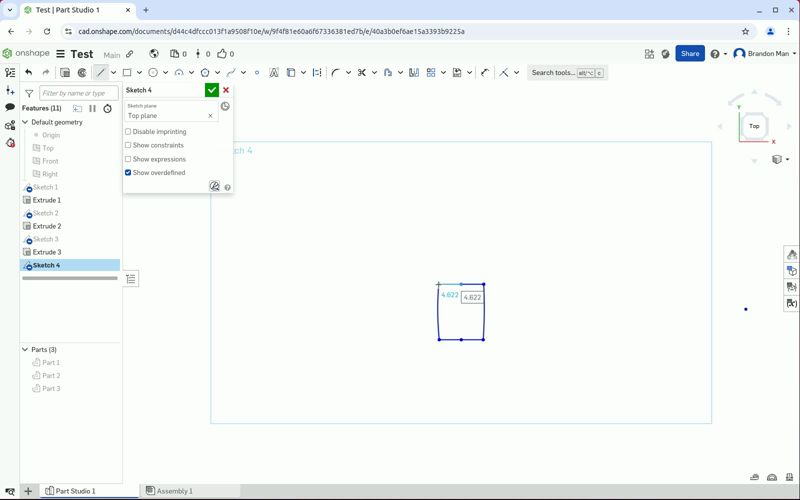
key_up(shift)
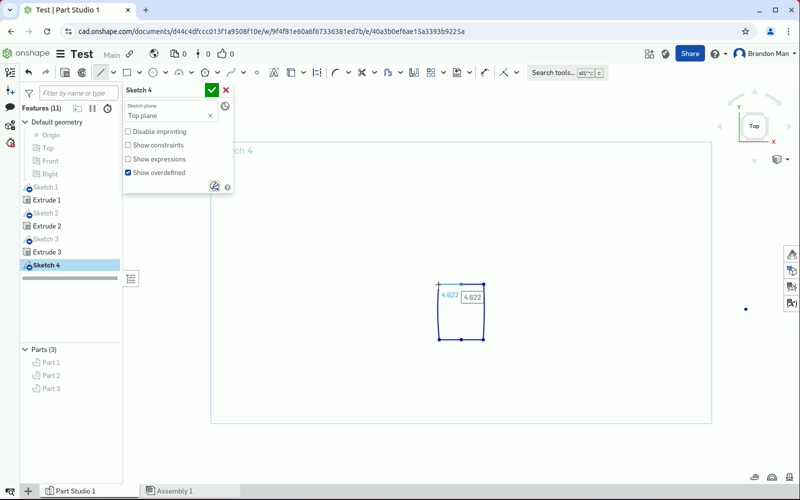
click(438, 284)
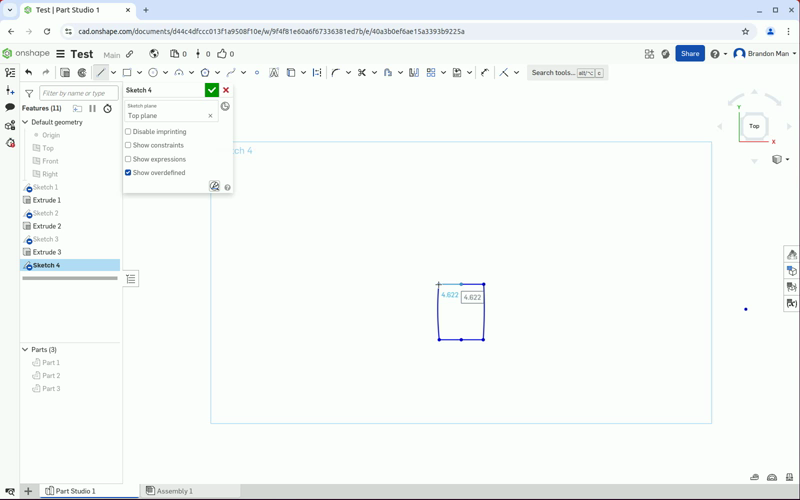
key(esc)
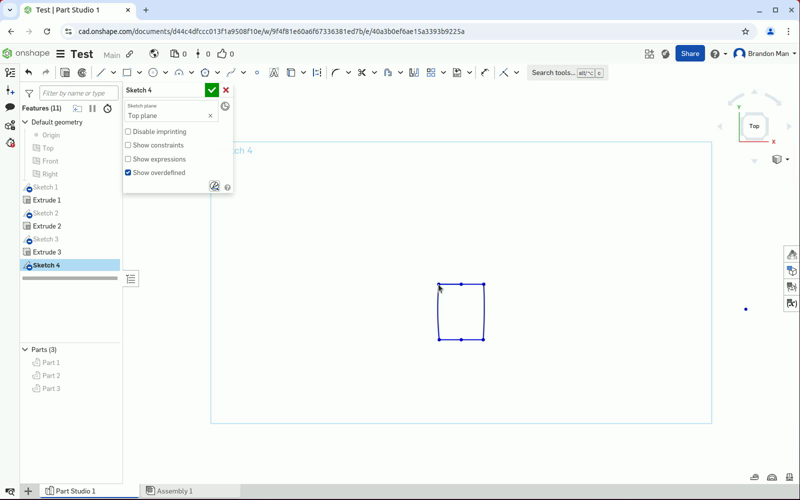
mouse_move(481, 324)
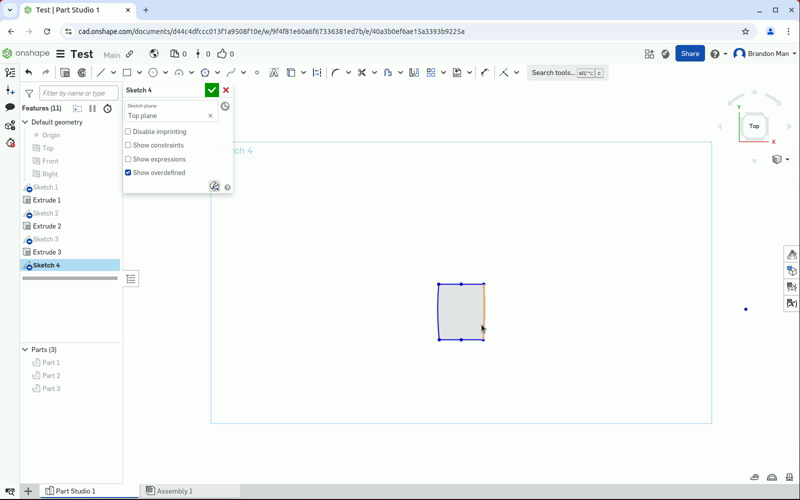
click(481, 324)
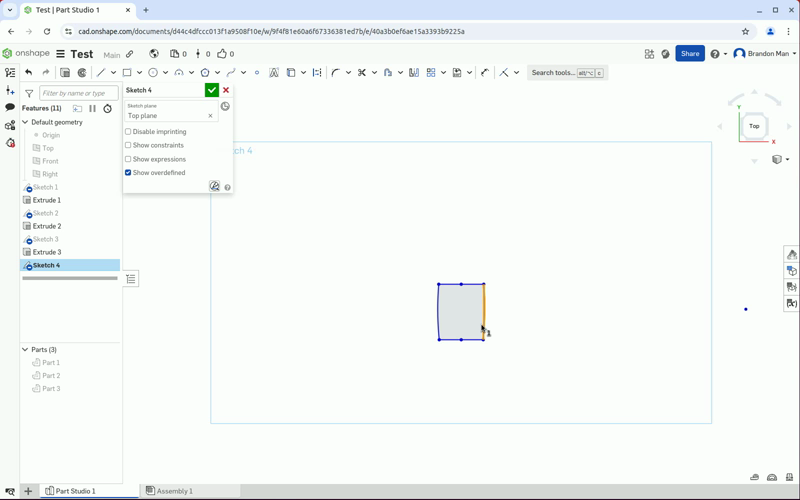
mouse_move(73, 352)
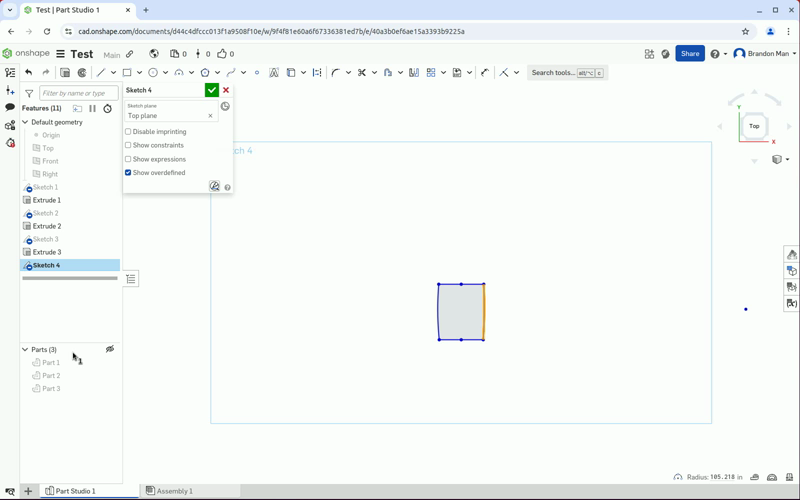
key(shift+y)
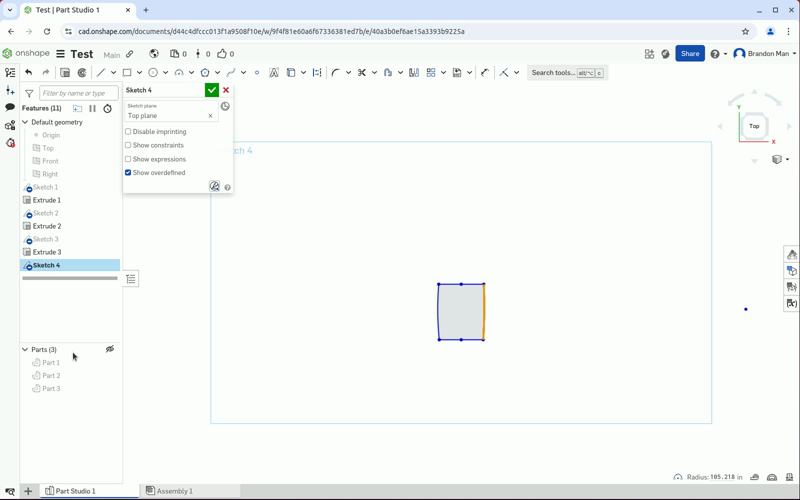
key(shift+e)
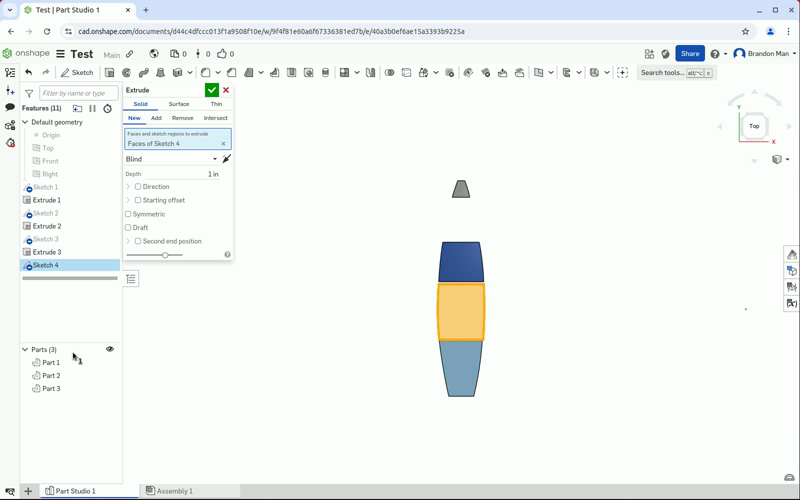
mouse_move(143, 106)
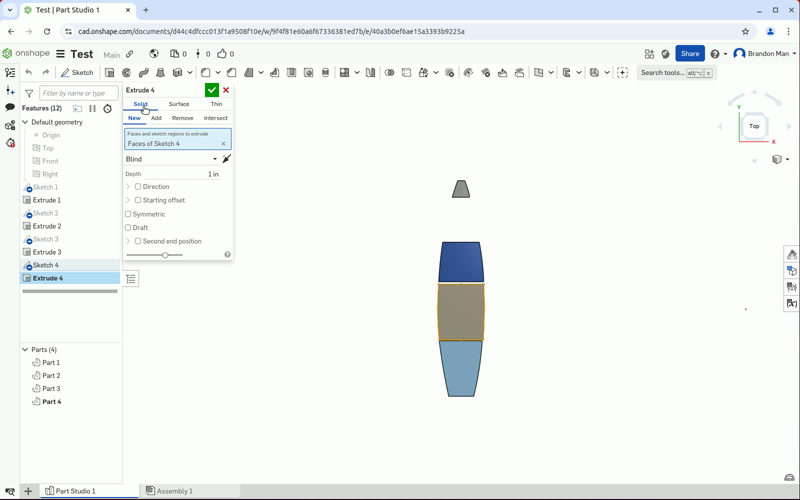
click(143, 106)
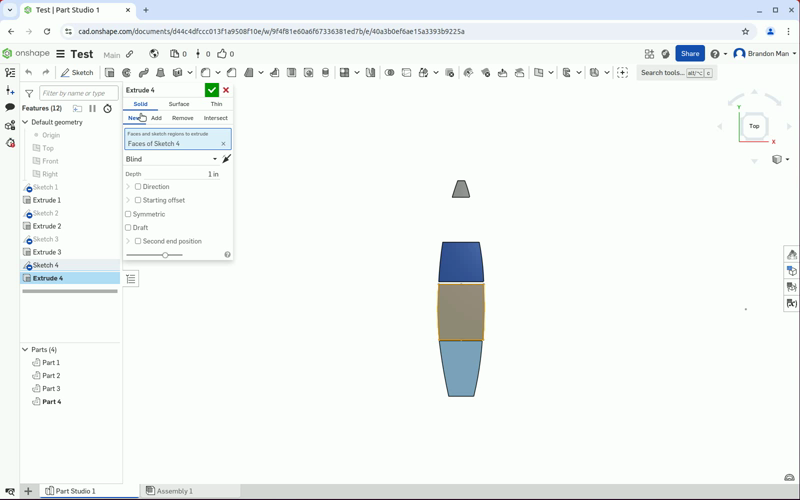
mouse_move(137, 120)
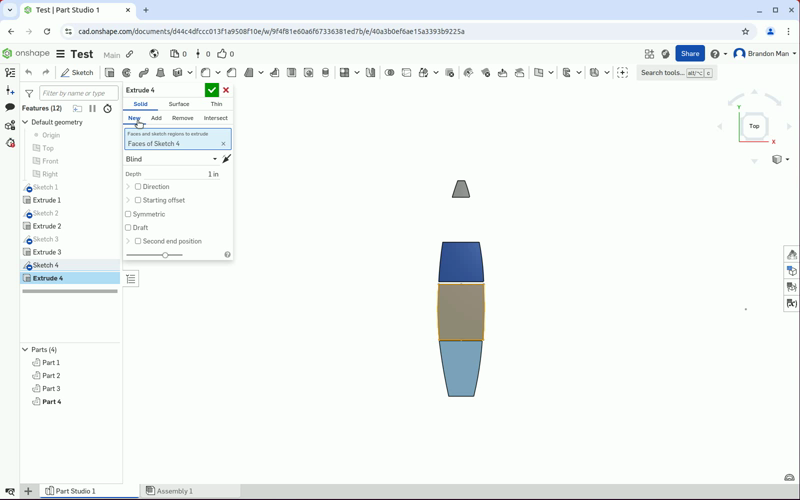
click(137, 120)
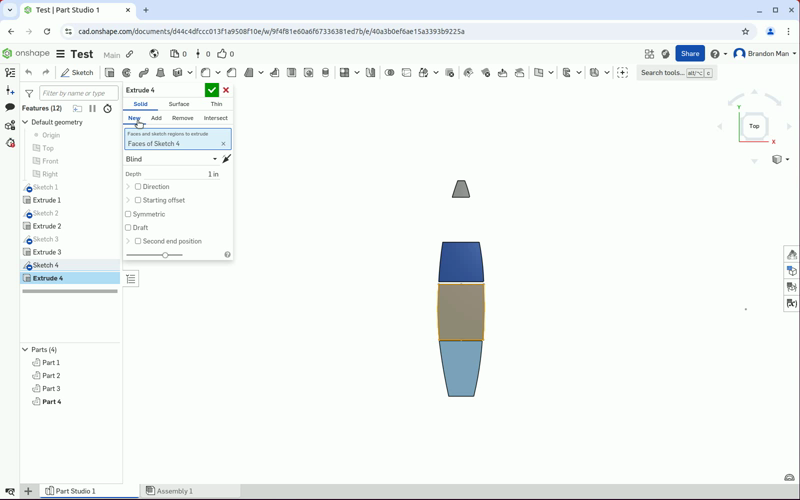
key(tab, 4)
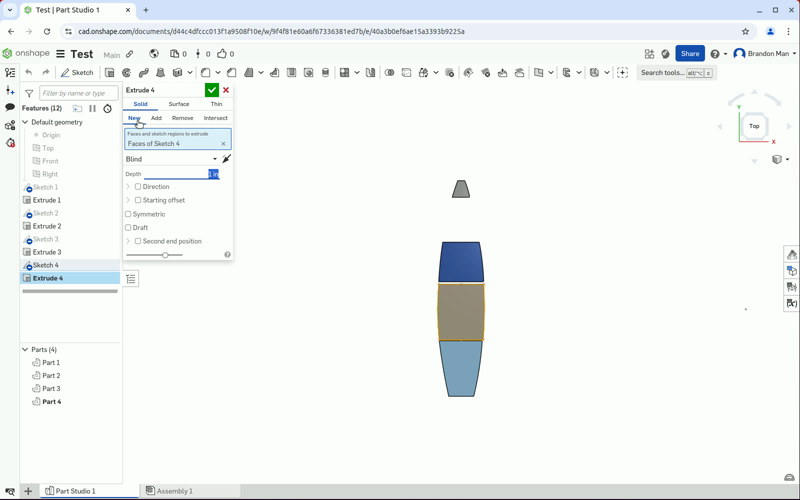
text(1.204)
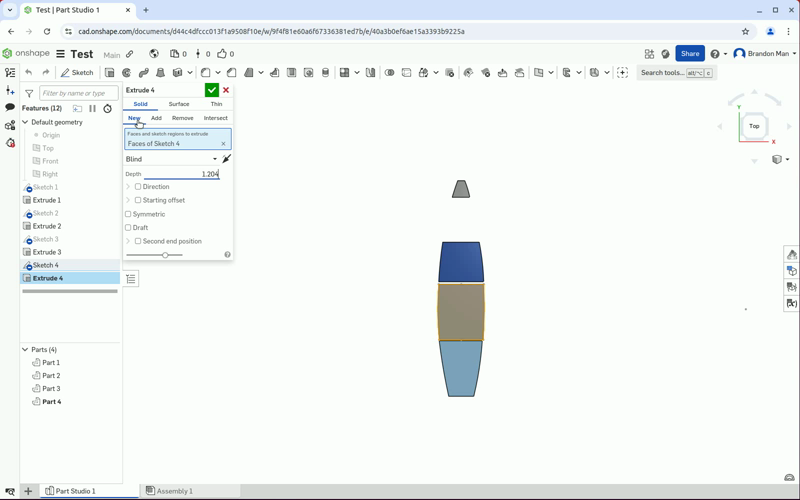
key(enter)
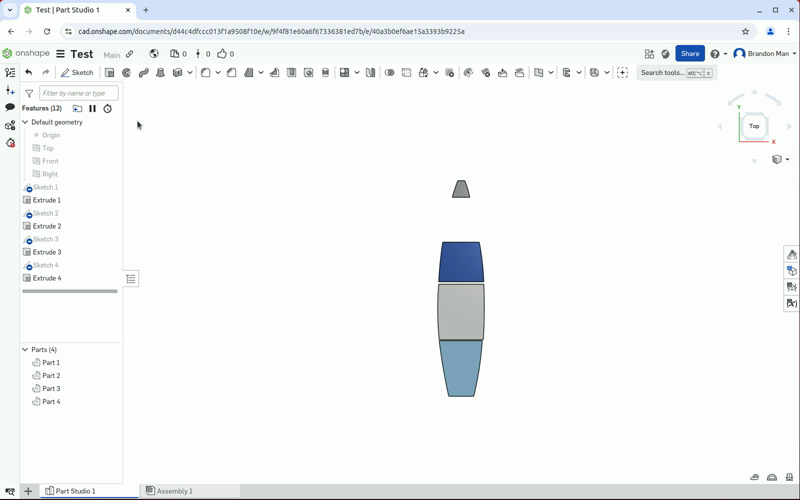
key(shift+h)
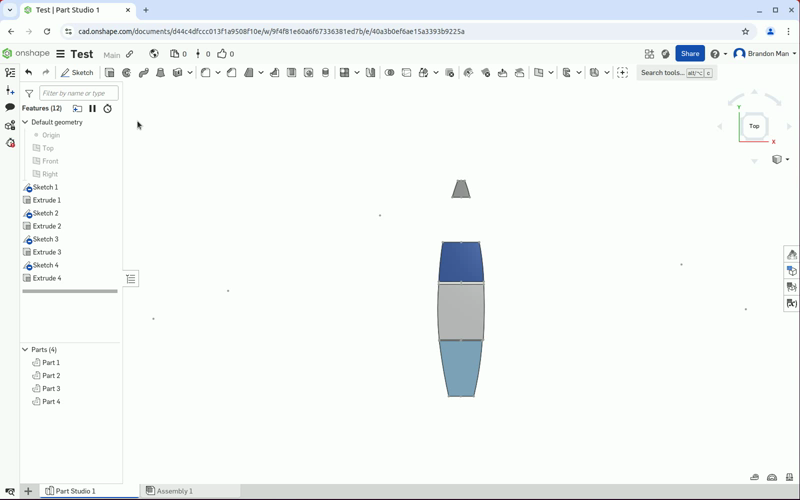
key(shift+h)
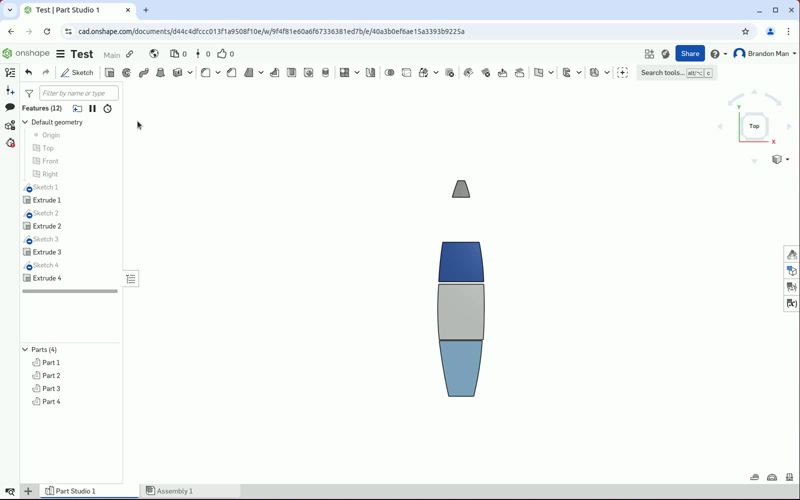
mouse_move(73, 189)
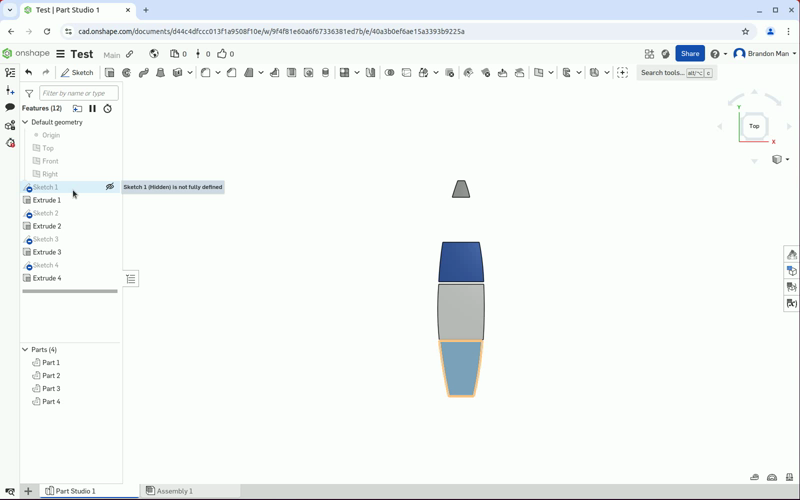
click(73, 189)
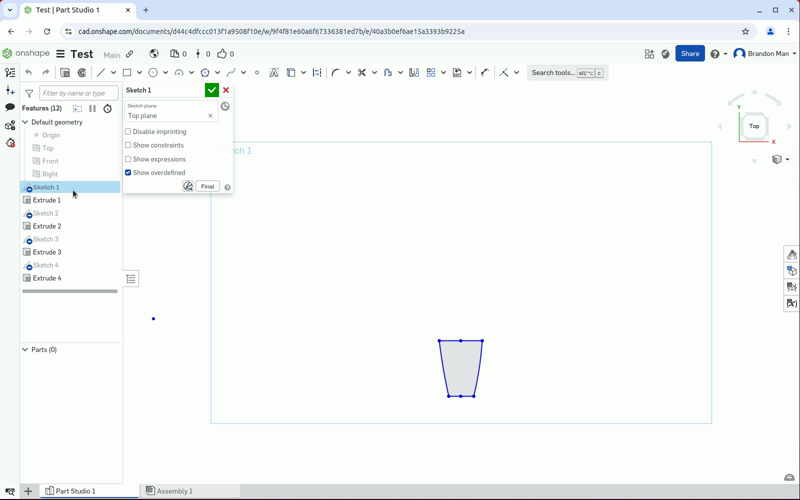
mouse_move(229, 92)
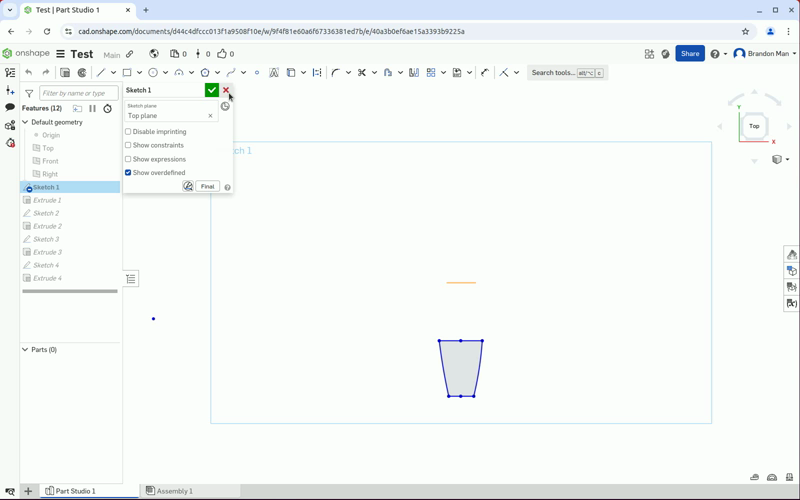
click(229, 92)
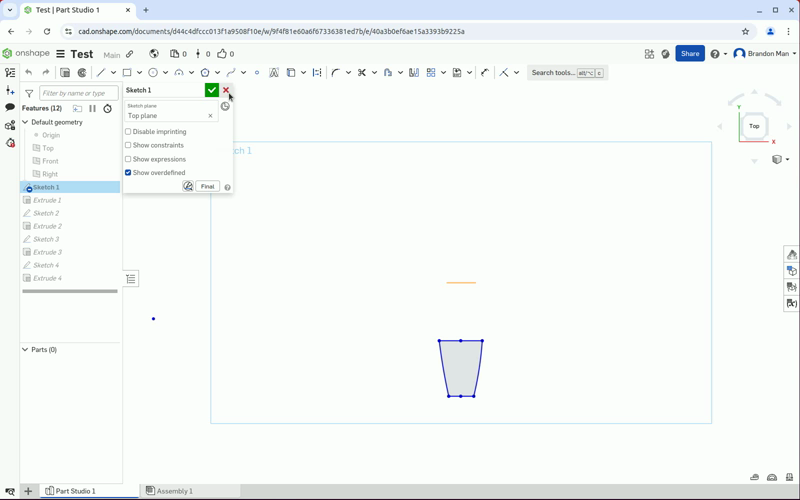
key(shift+s)
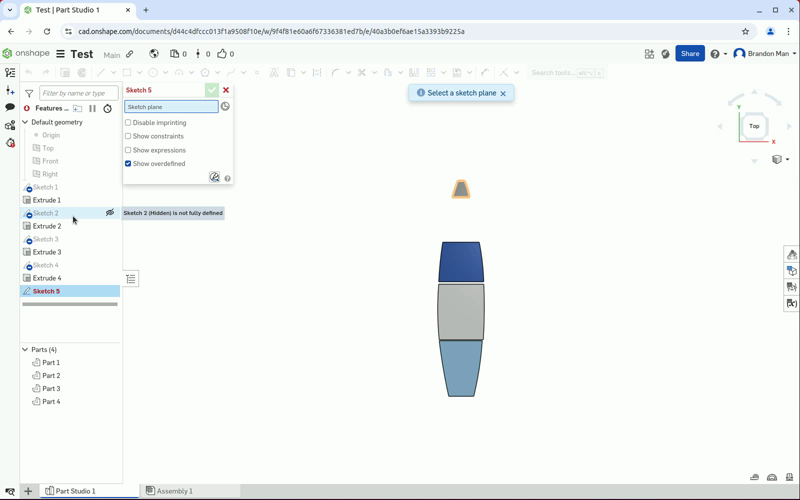
scroll(3)
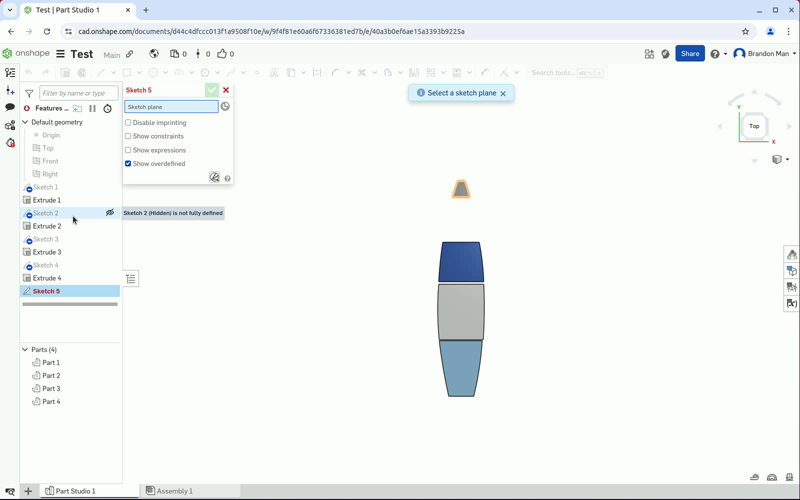
mouse_move(73, 150)
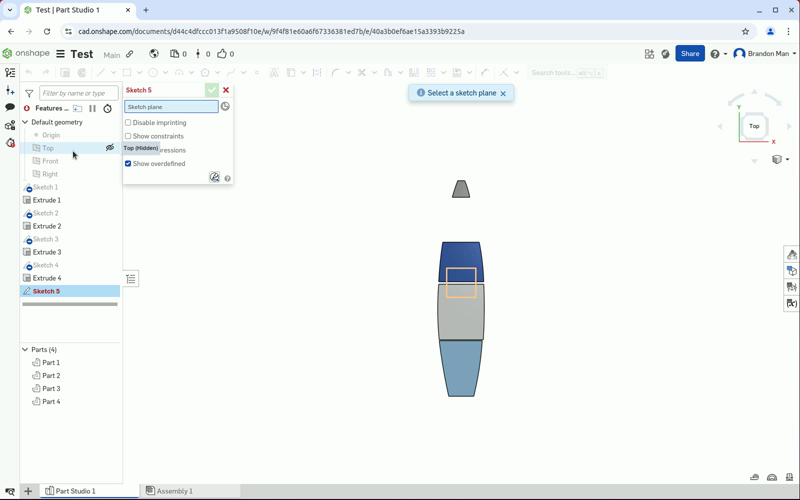
click(73, 150)
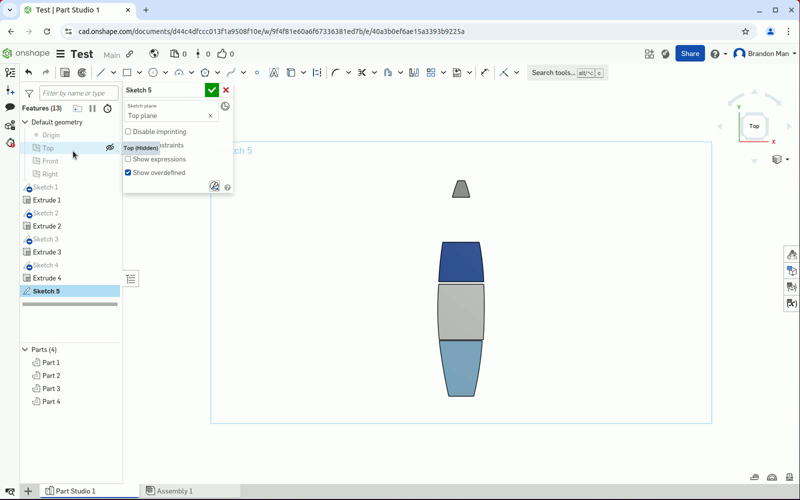
mouse_move(73, 352)
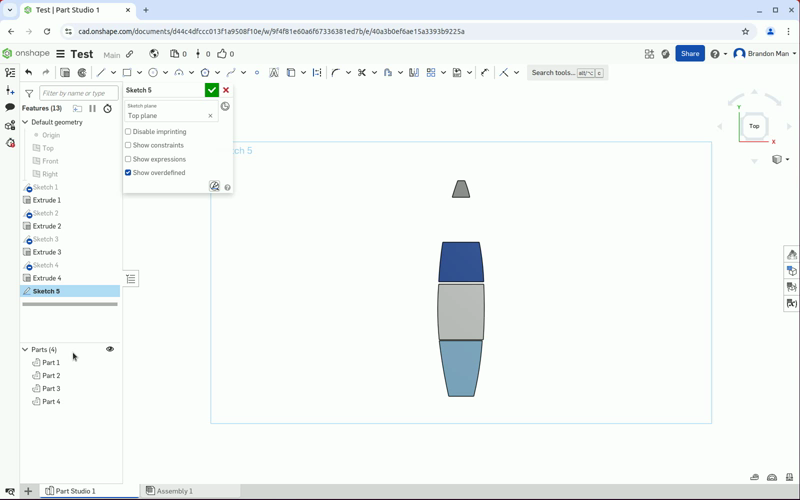
key(y)
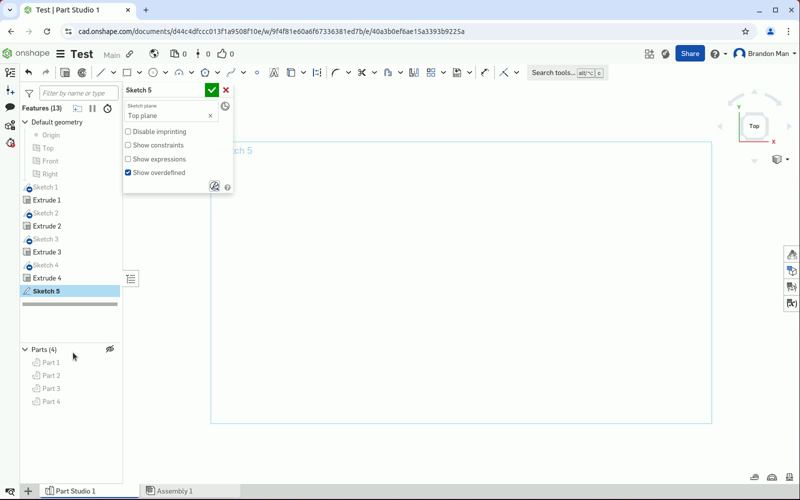
key(l)
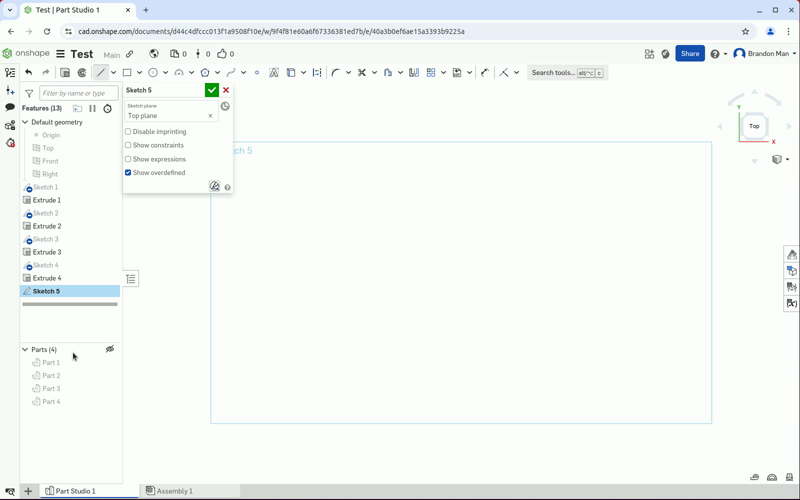
key_down(shift)
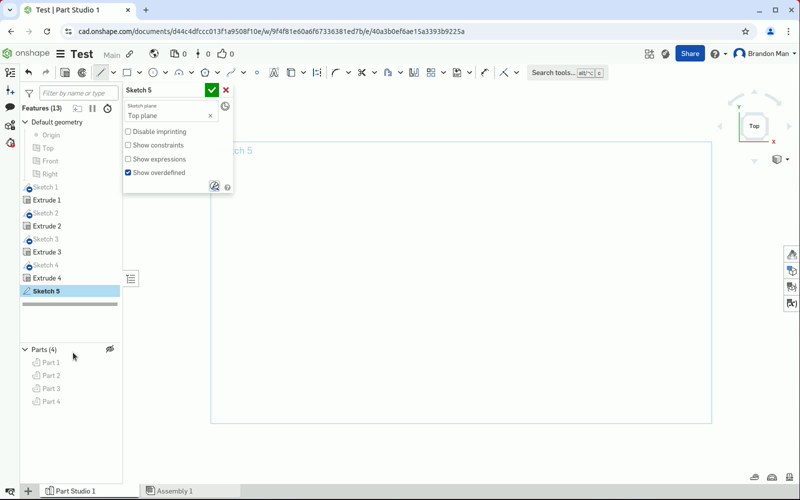
mouse_move(443, 241)
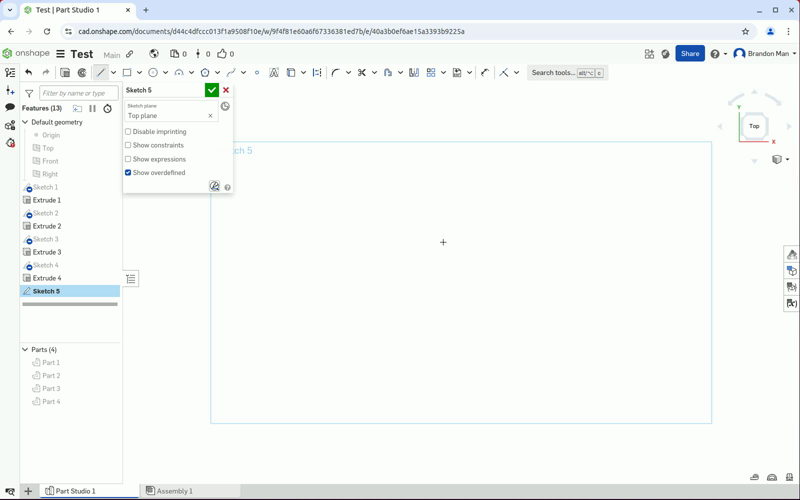
click(443, 241)
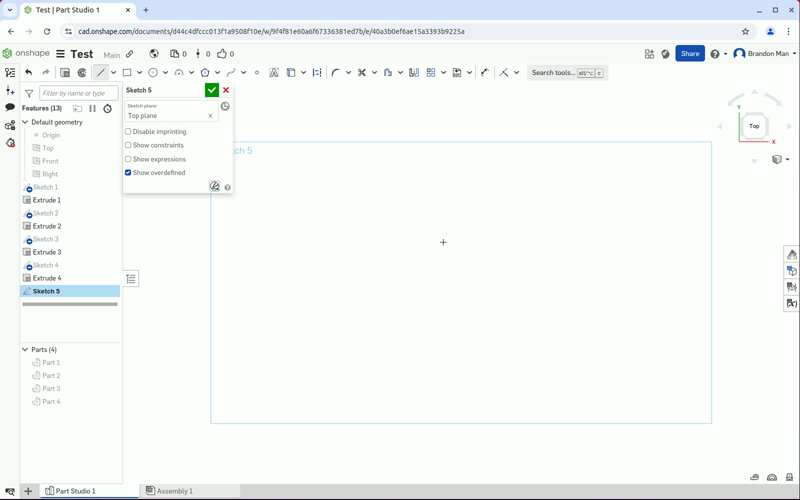
key_up(shift)
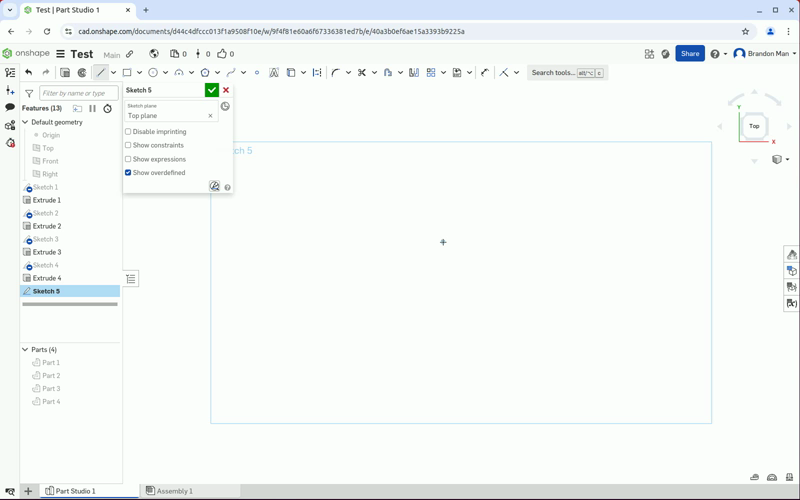
key_down(shift)
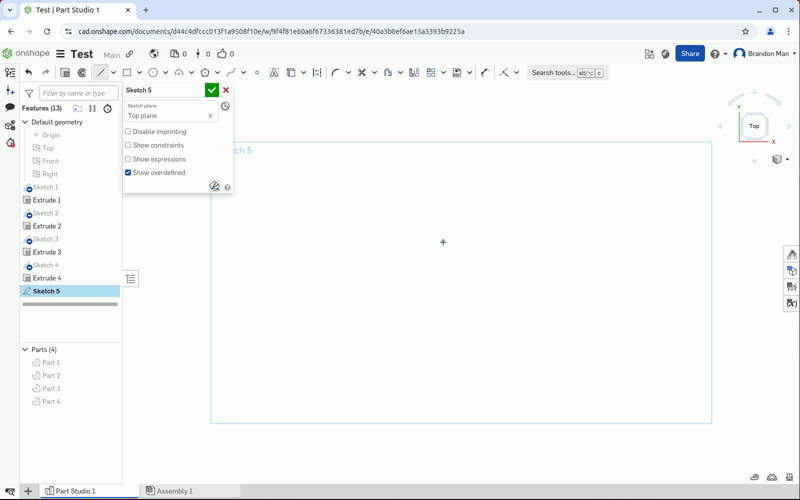
mouse_move(473, 241)
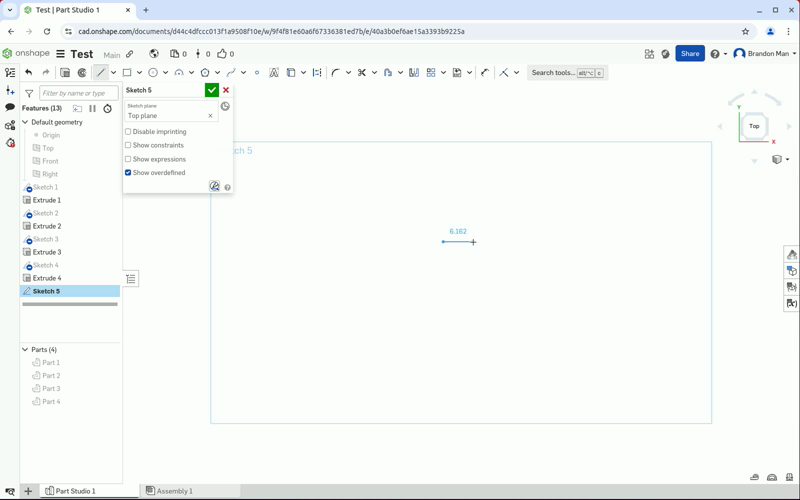
mouse_move(461, 241)
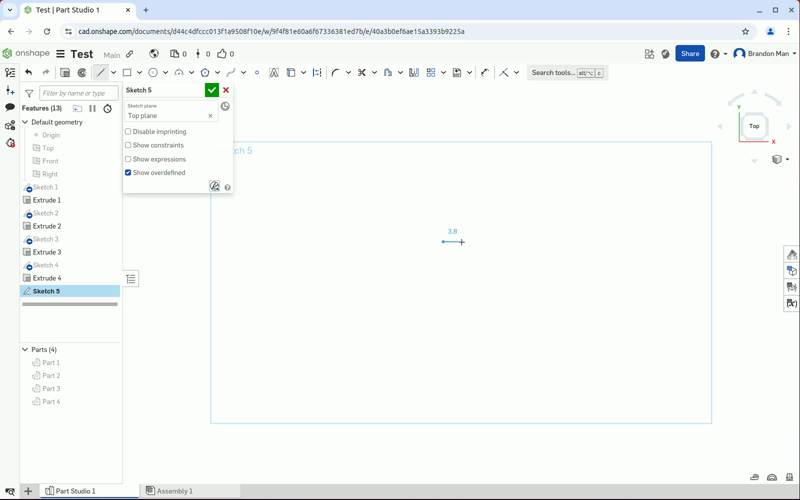
click(461, 241)
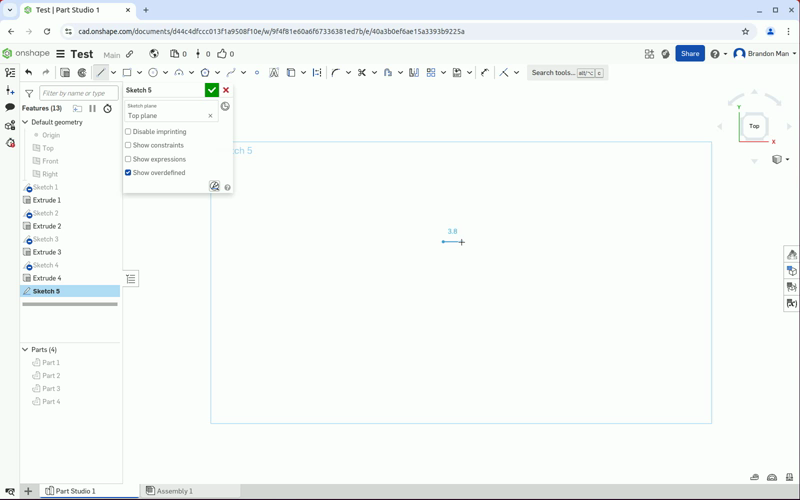
key_up(shift)
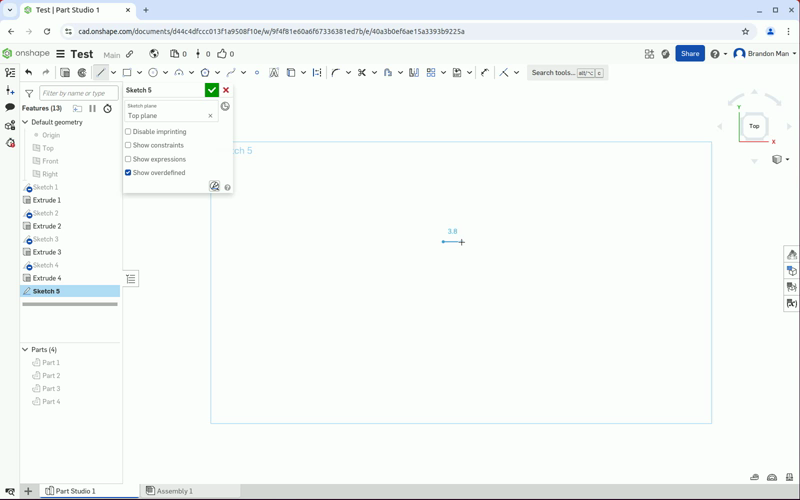
key_down(shift)
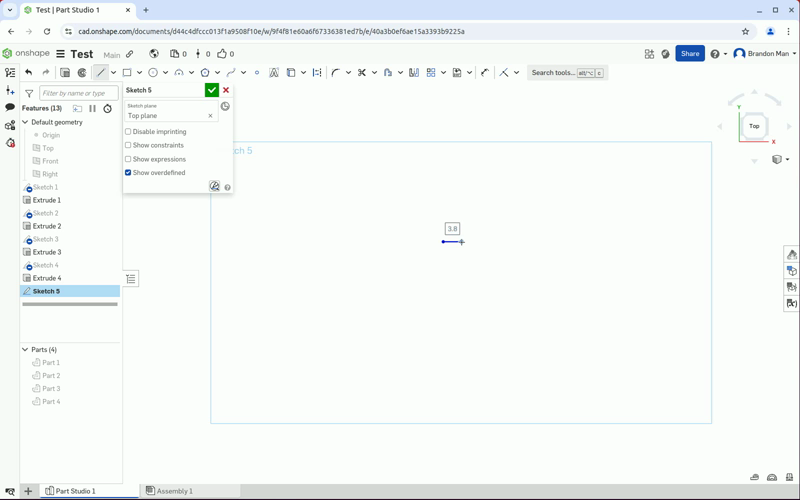
mouse_move(491, 241)
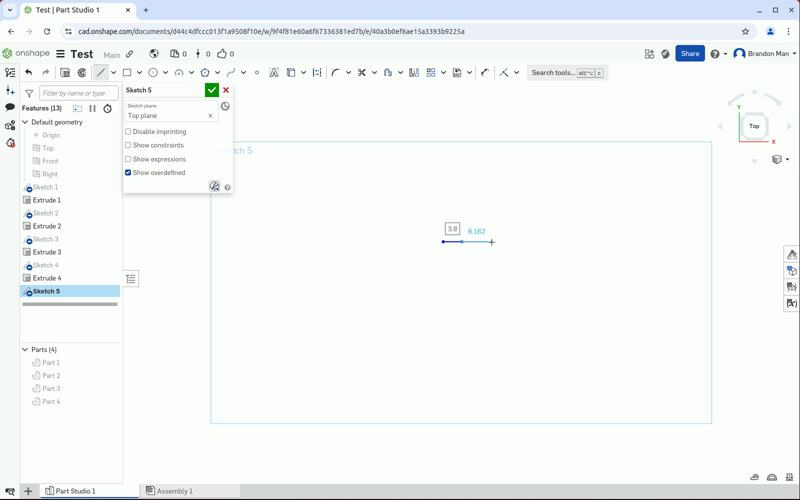
mouse_move(480, 241)
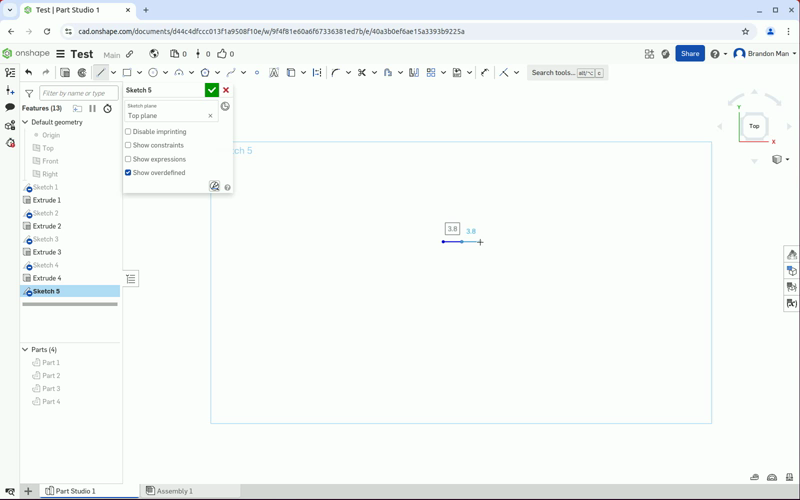
click(480, 241)
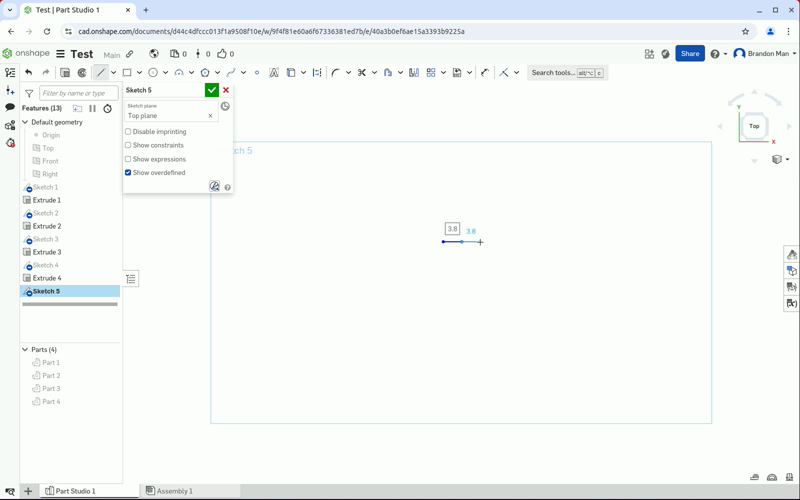
key_up(shift)
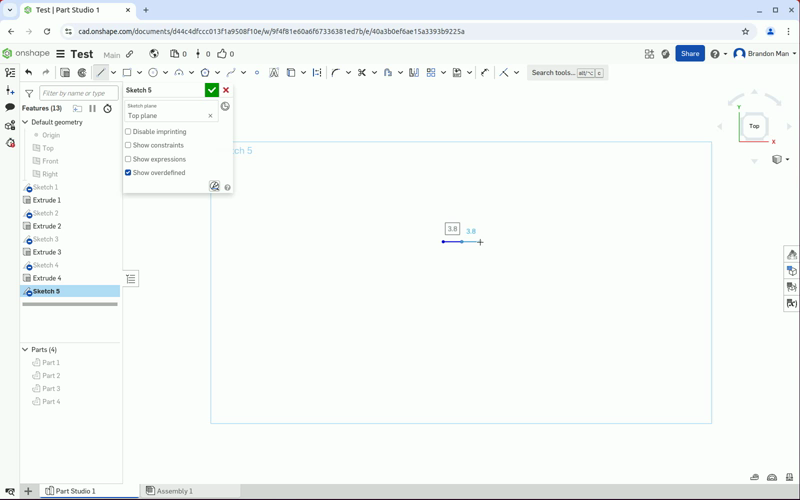
key(esc)
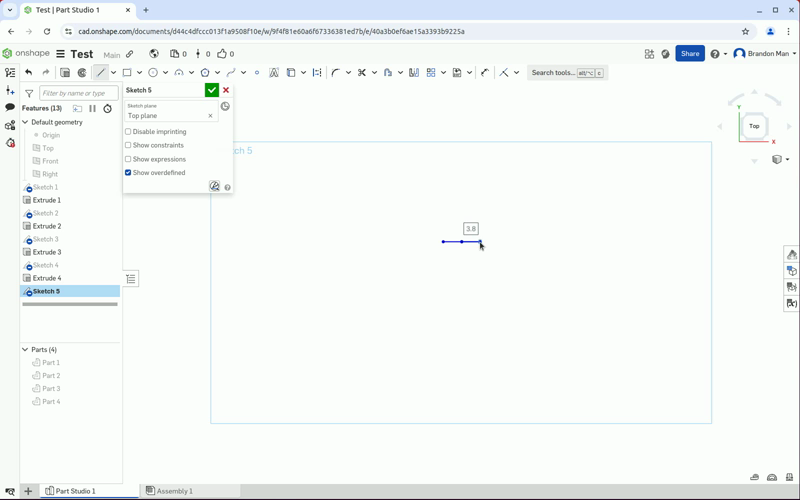
key(a)
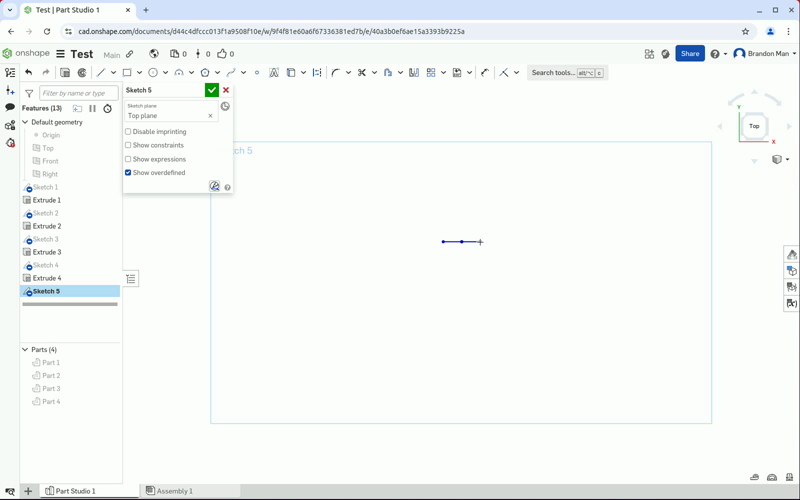
mouse_move(480, 241)
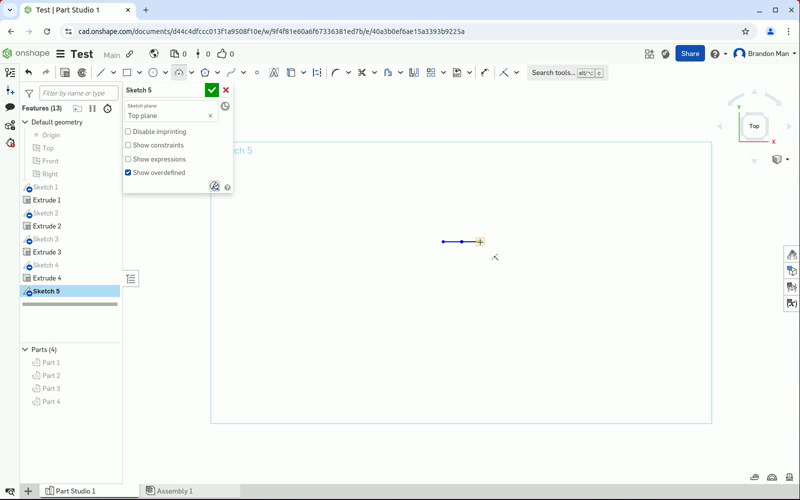
click(480, 241)
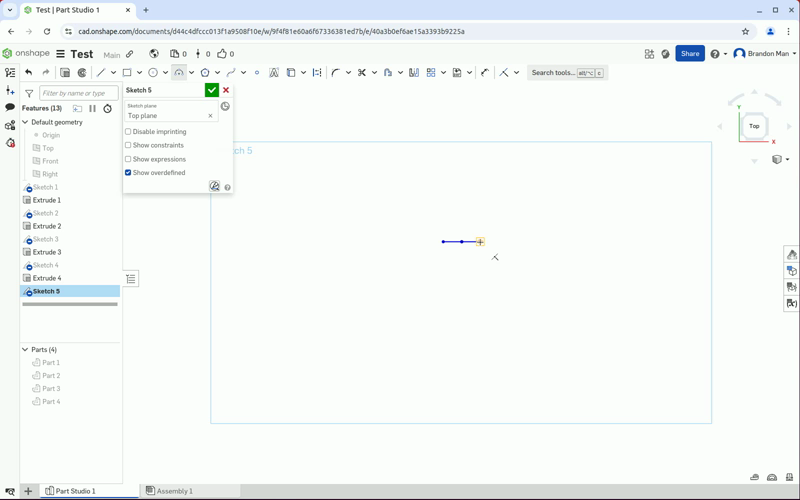
key_down(shift)
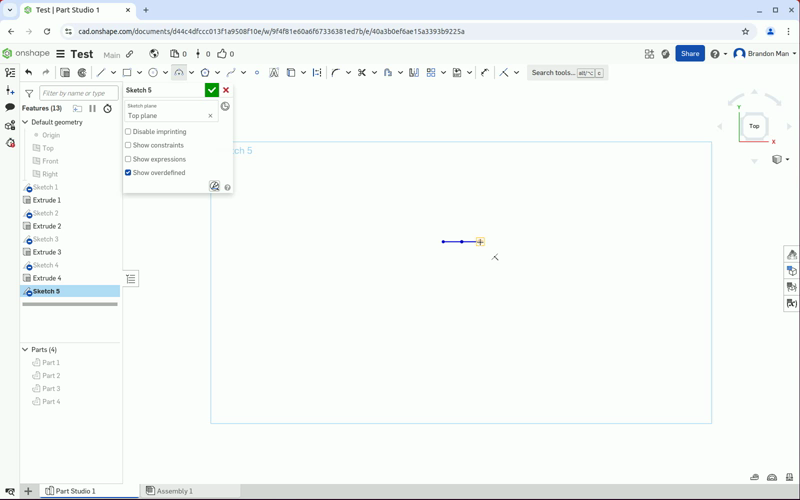
mouse_move(470, 198)
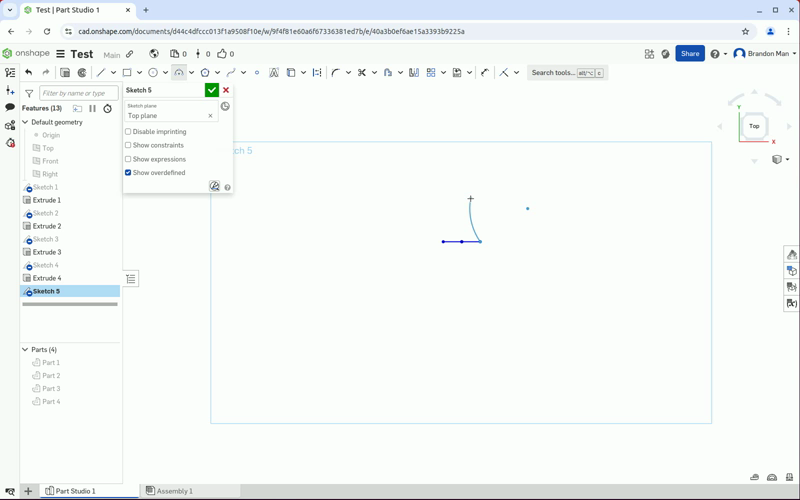
click(470, 198)
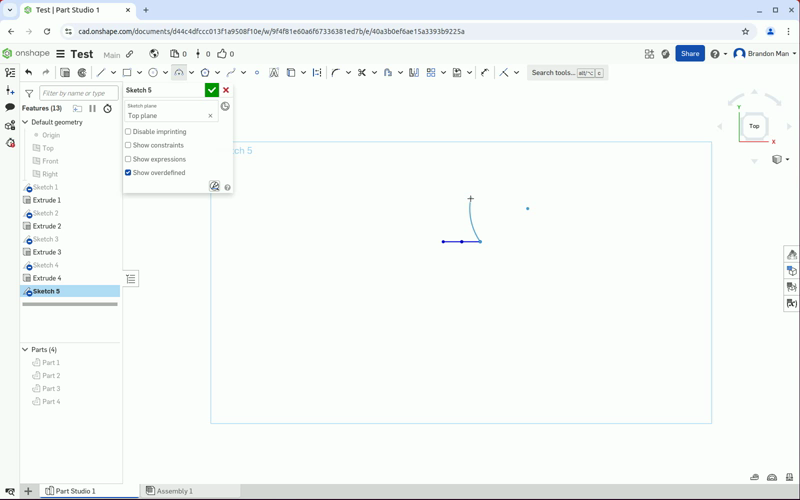
mouse_move(475, 219)
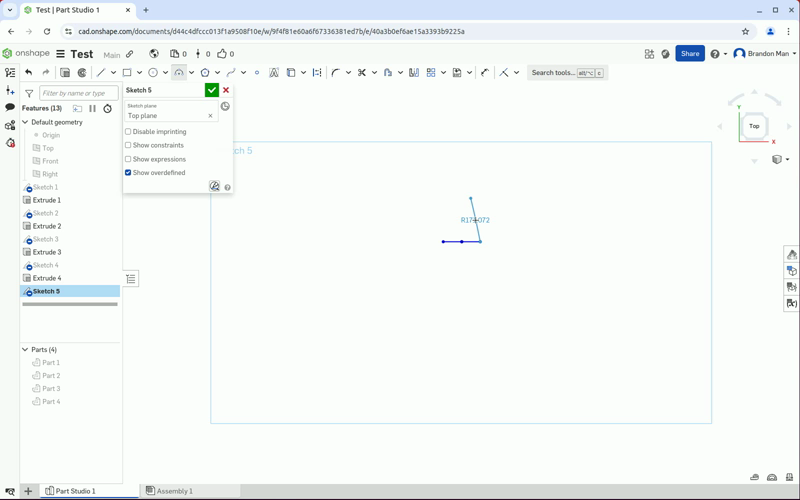
click(475, 219)
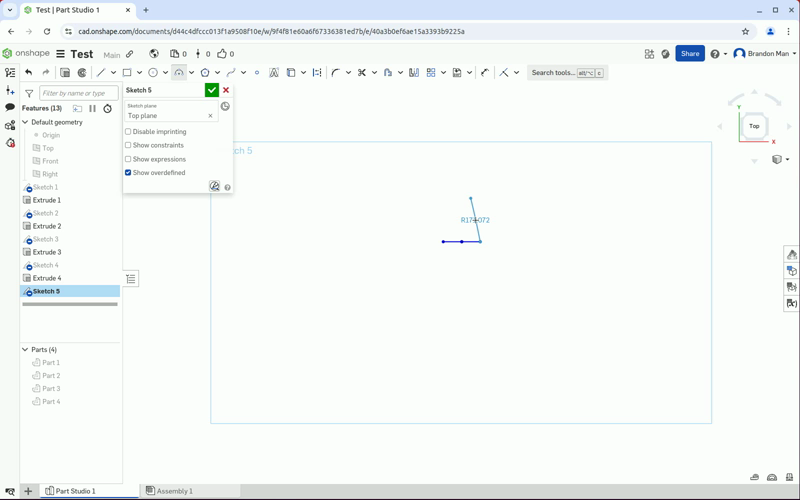
key_up(shift)
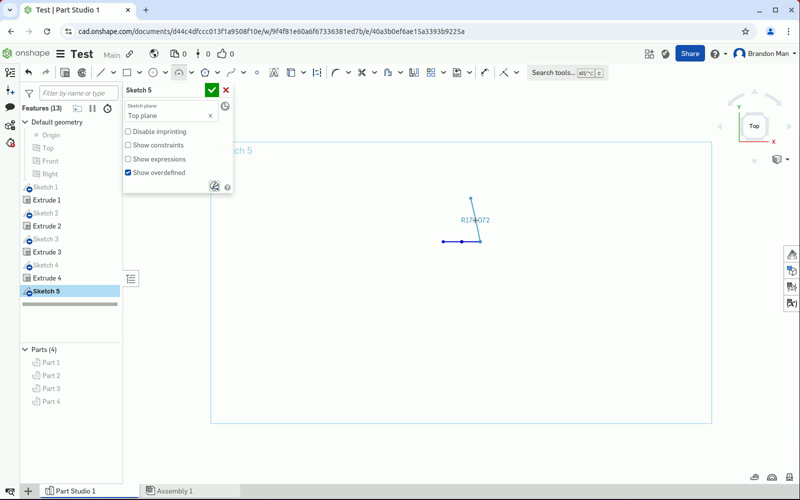
key(esc)
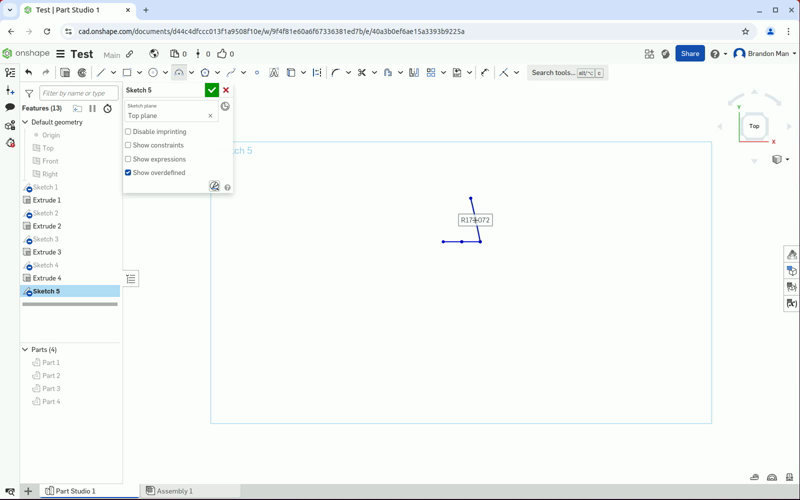
key(l)
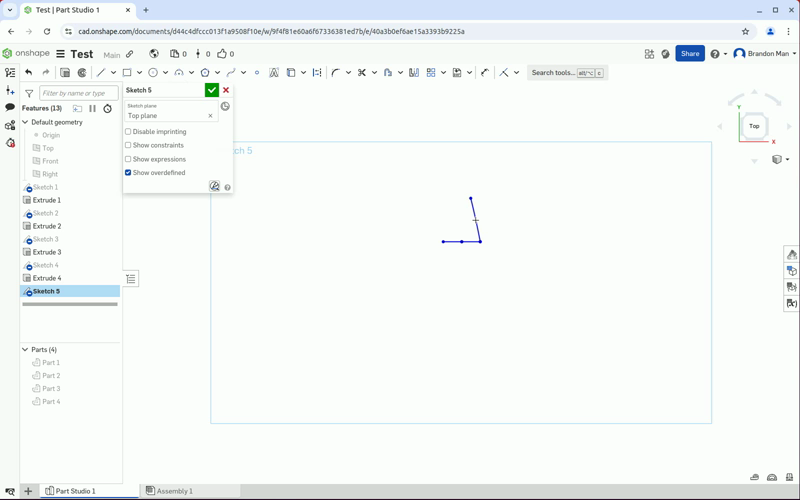
mouse_move(470, 198)
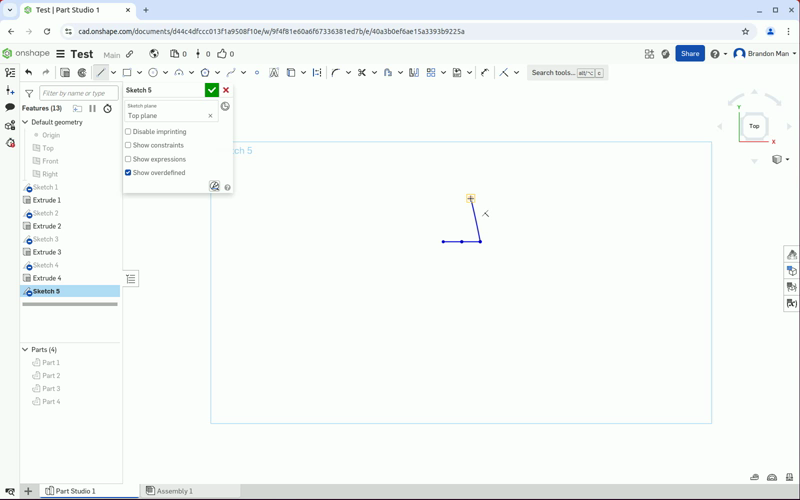
click(470, 198)
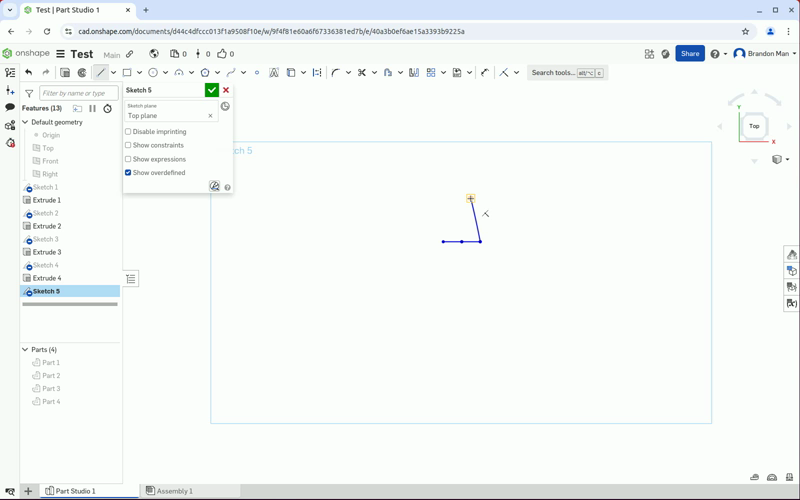
key_down(shift)
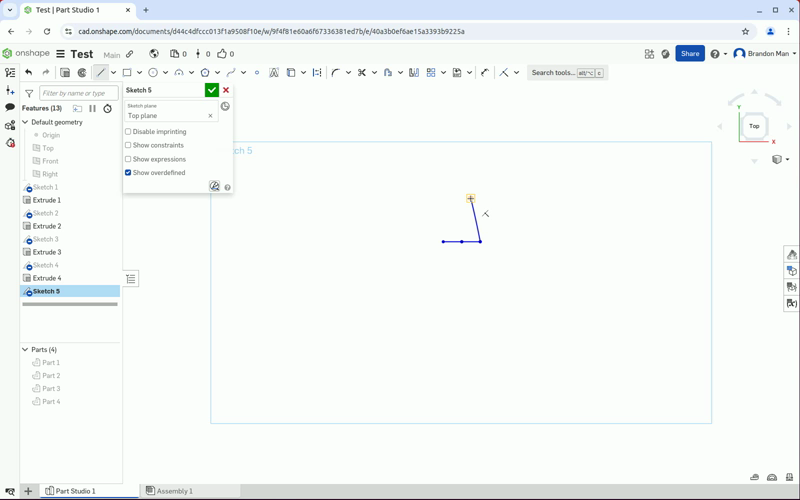
mouse_move(500, 198)
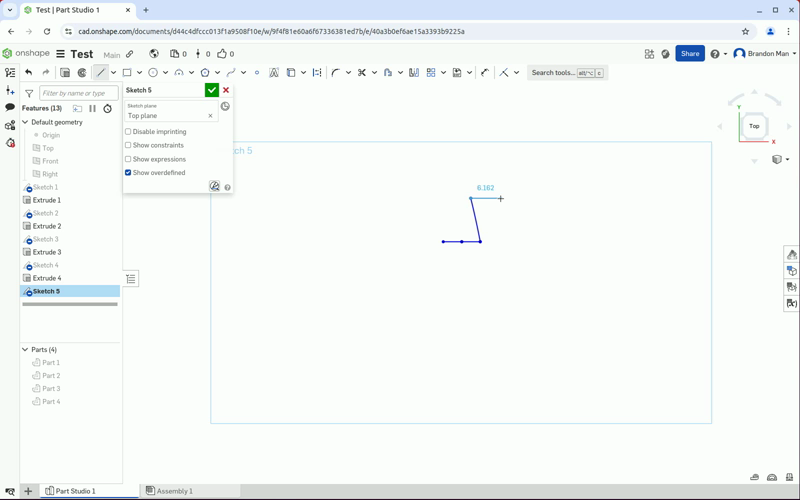
mouse_move(461, 198)
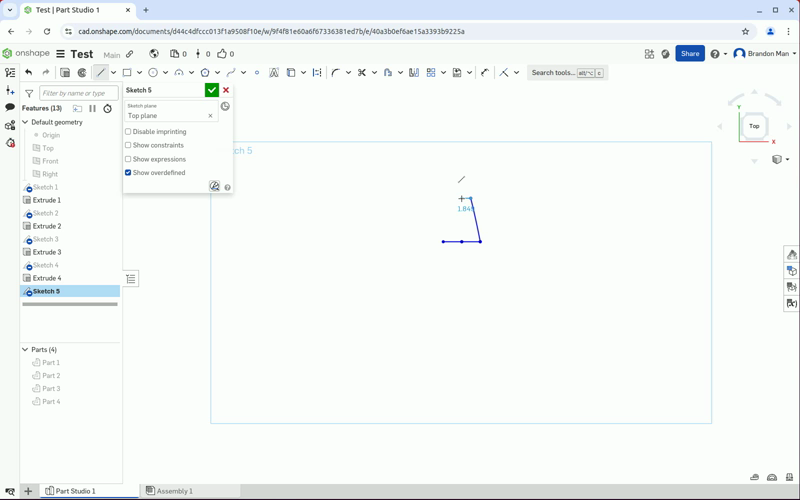
click(461, 198)
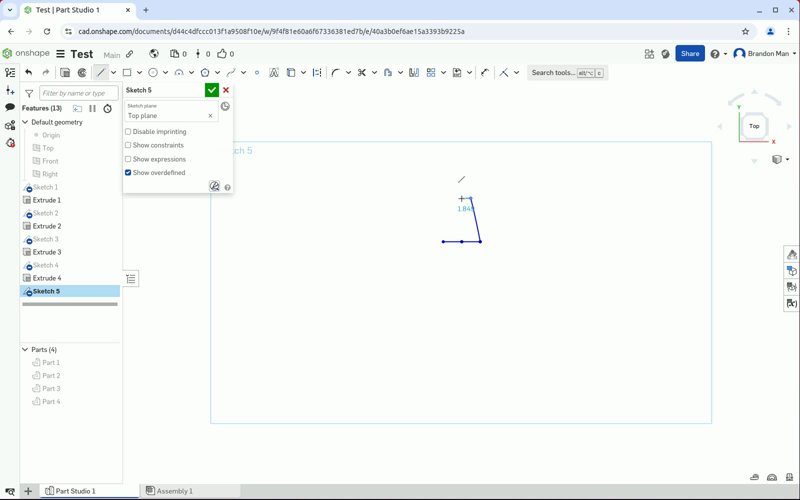
key_up(shift)
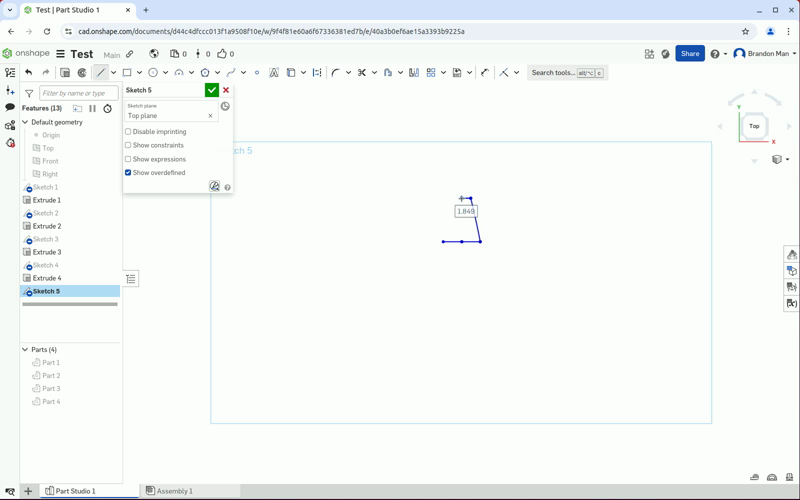
key_down(shift)
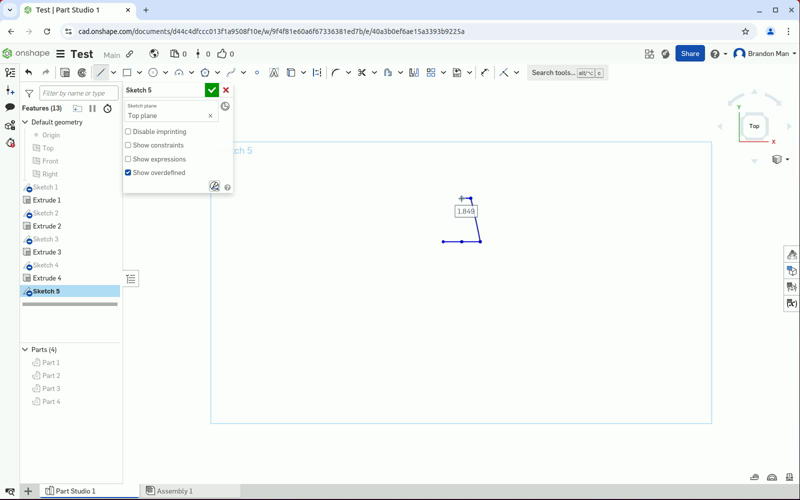
mouse_move(491, 198)
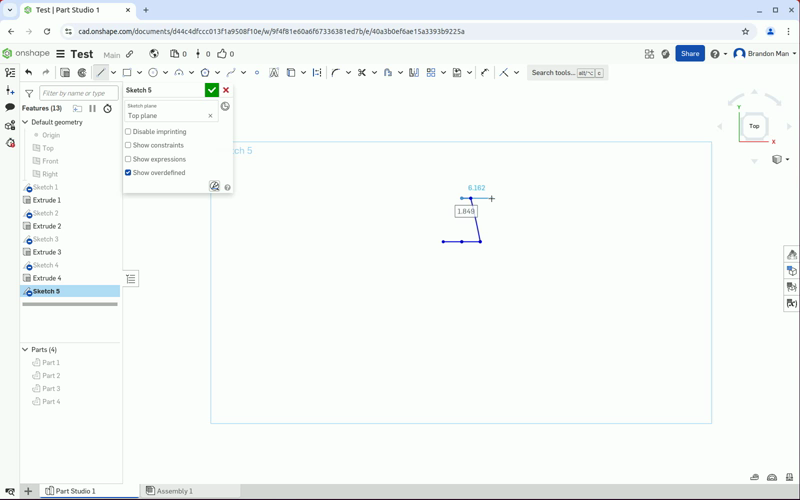
mouse_move(452, 198)
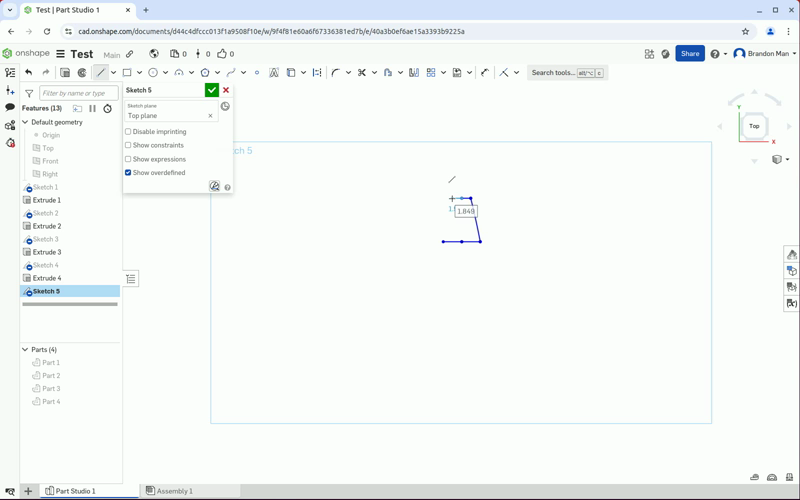
click(452, 198)
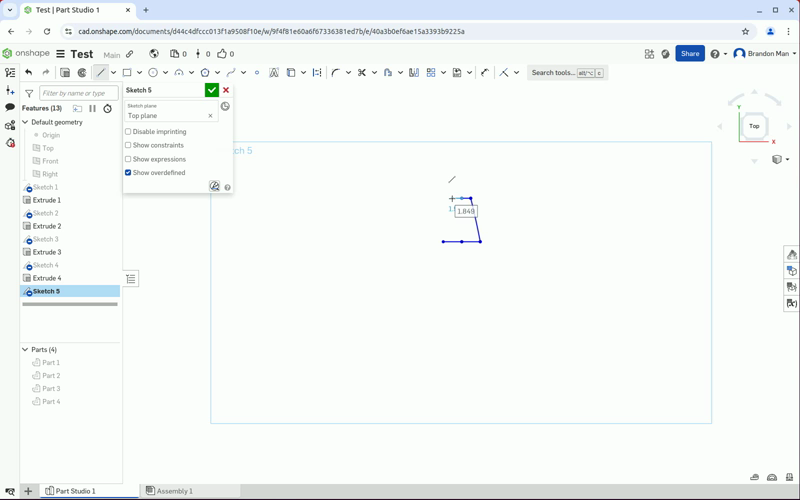
key_up(shift)
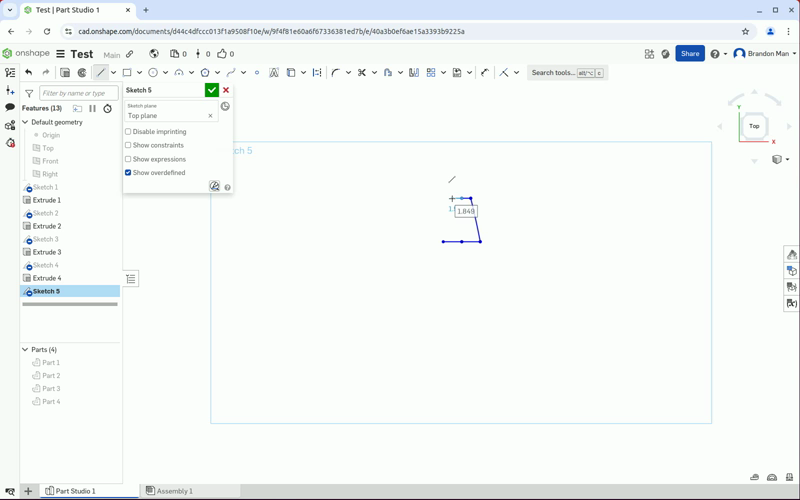
key(esc)
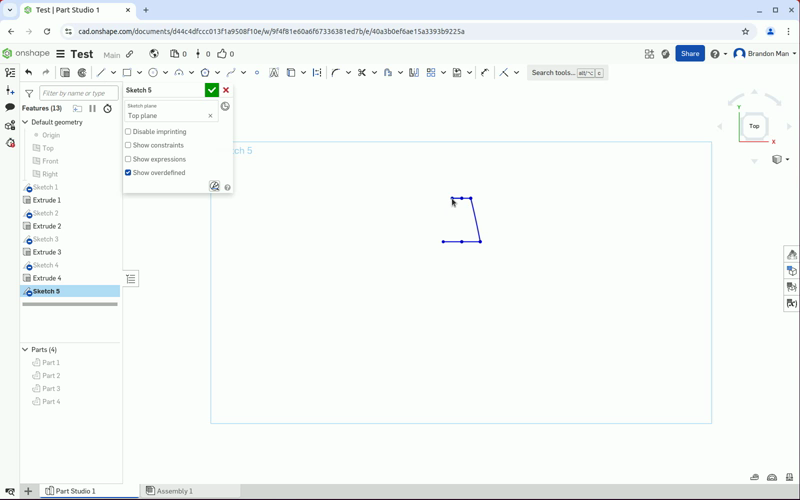
key(a)
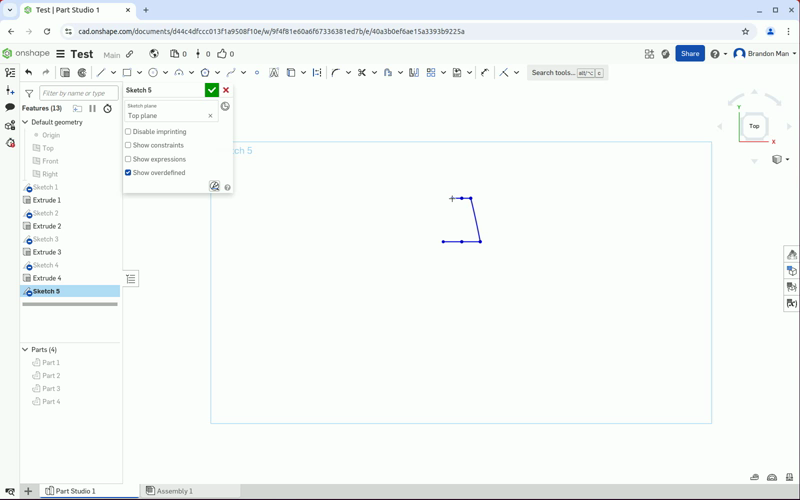
mouse_move(452, 198)
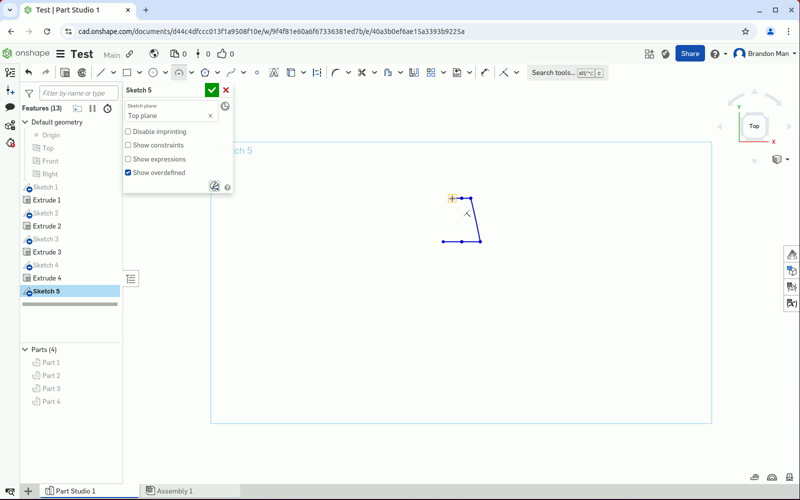
click(452, 198)
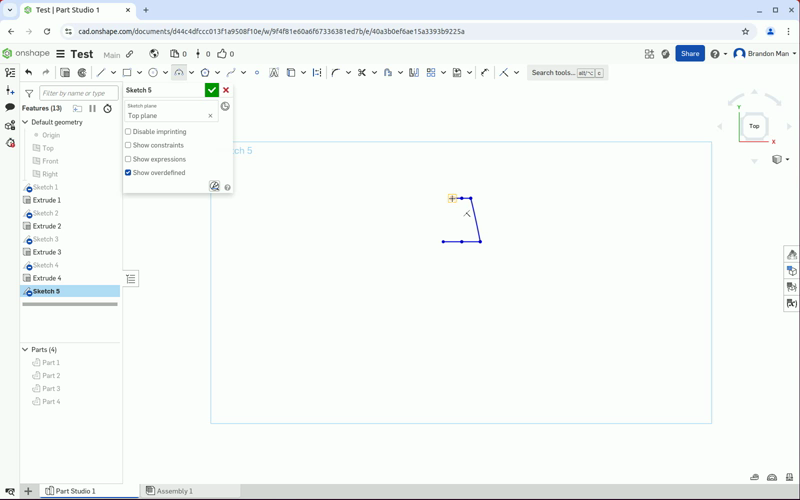
mouse_move(443, 241)
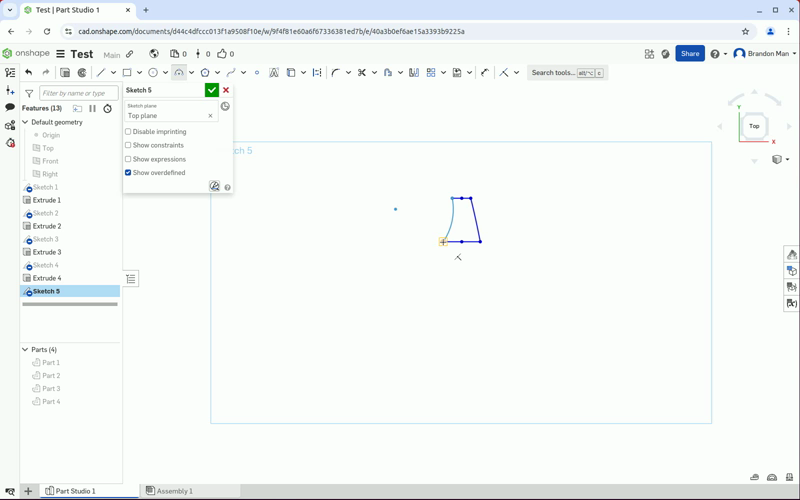
click(443, 241)
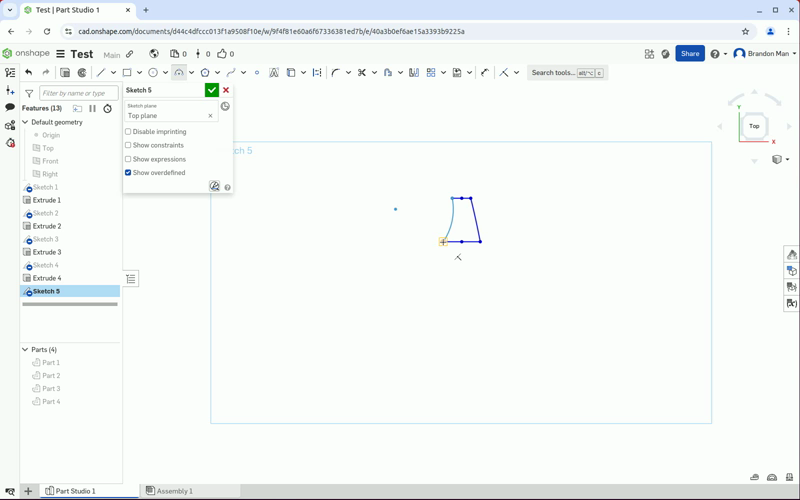
key_down(shift)
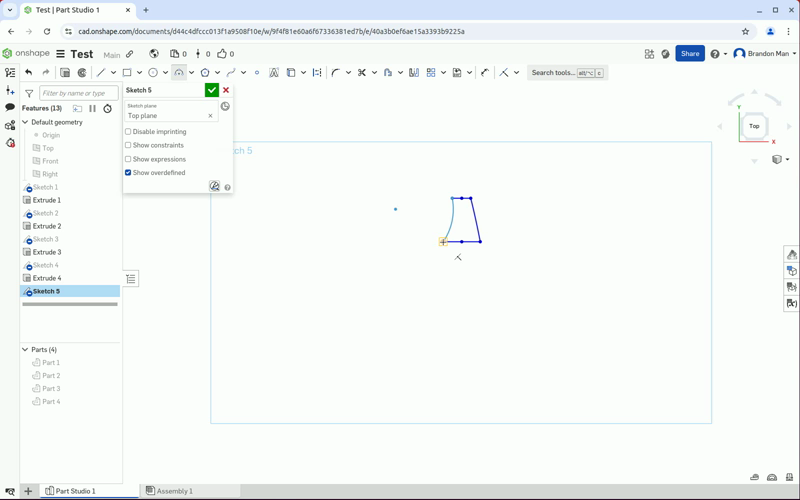
mouse_move(447, 219)
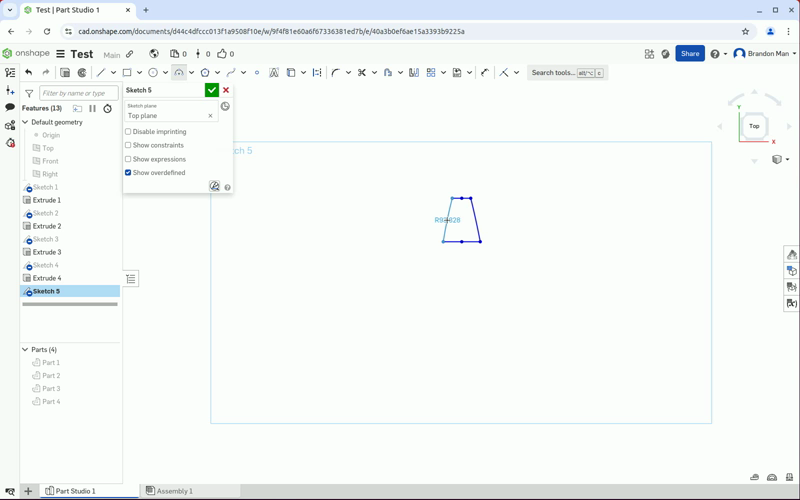
click(447, 219)
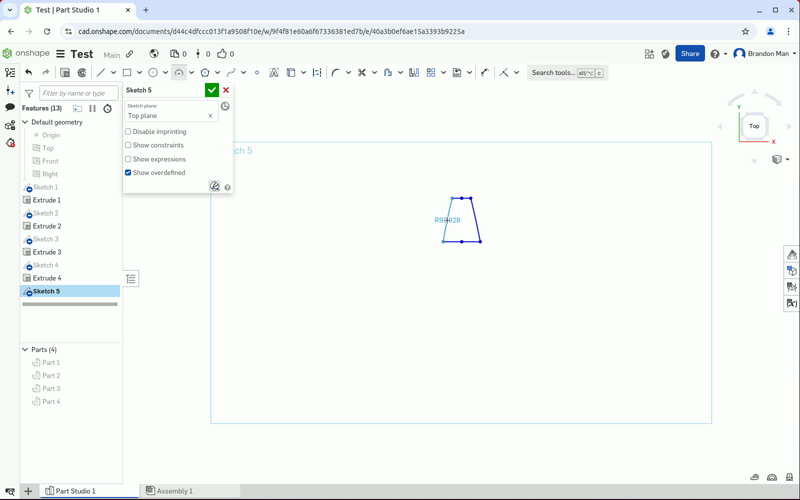
key_up(shift)
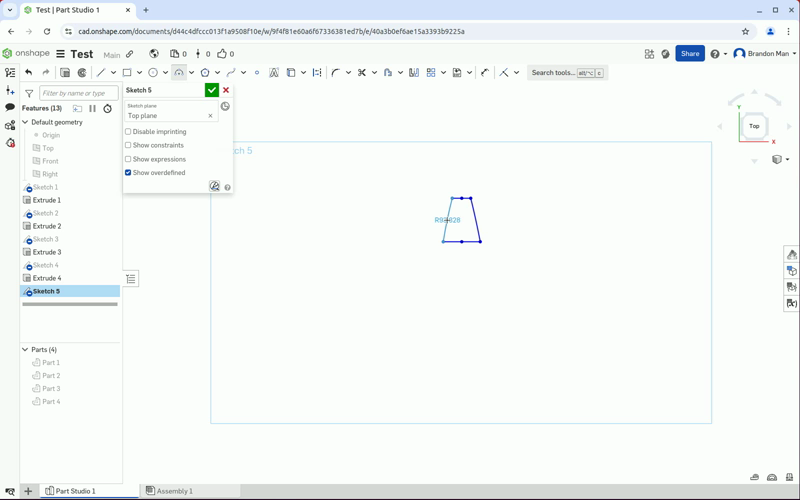
key(esc)
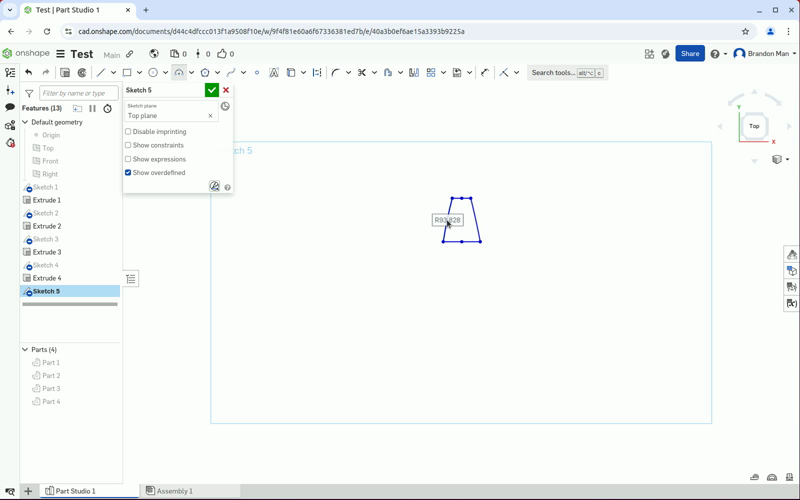
mouse_move(465, 204)
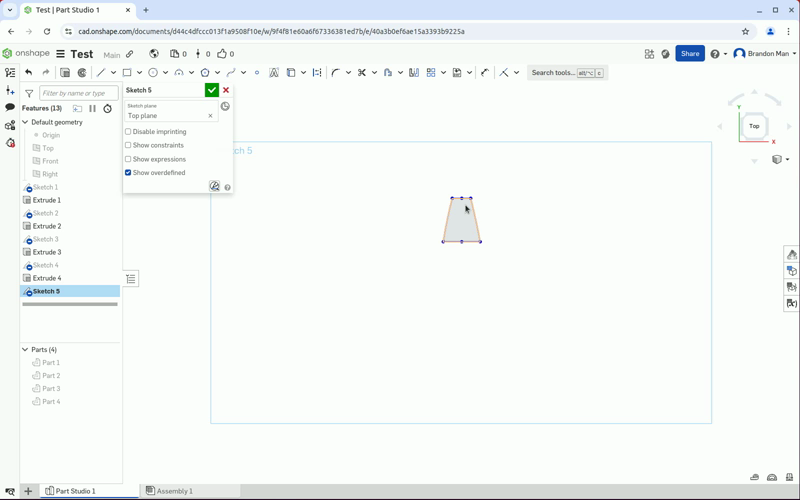
scroll(6)
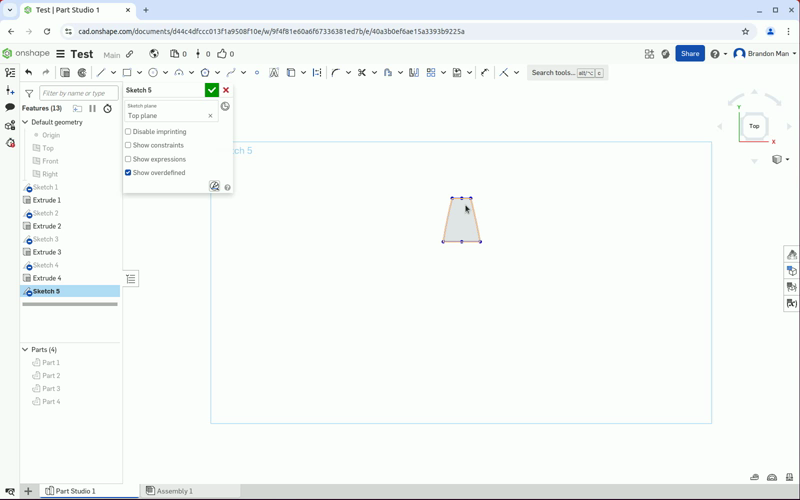
scroll(6)
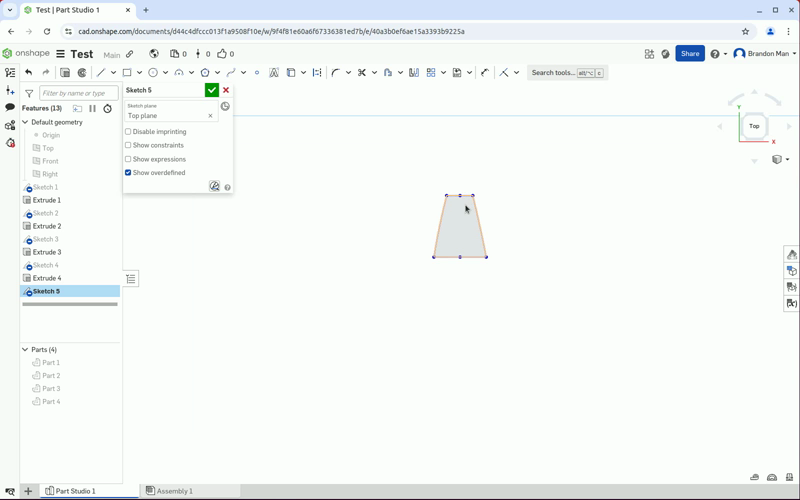
scroll(6)
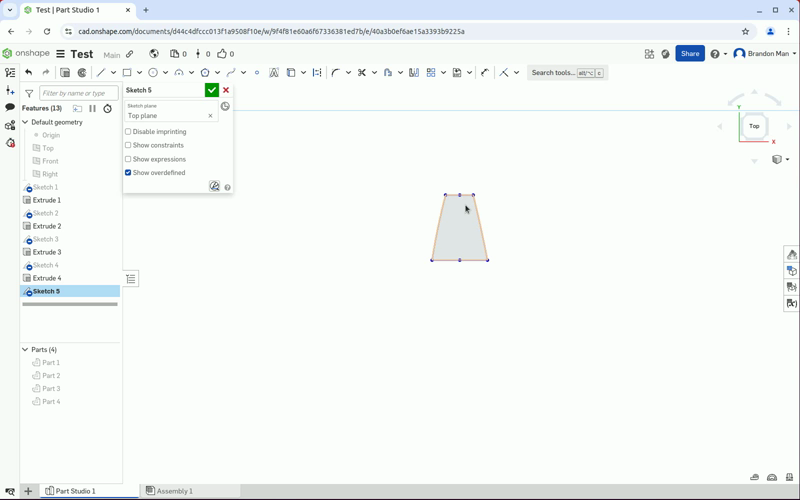
scroll(6)
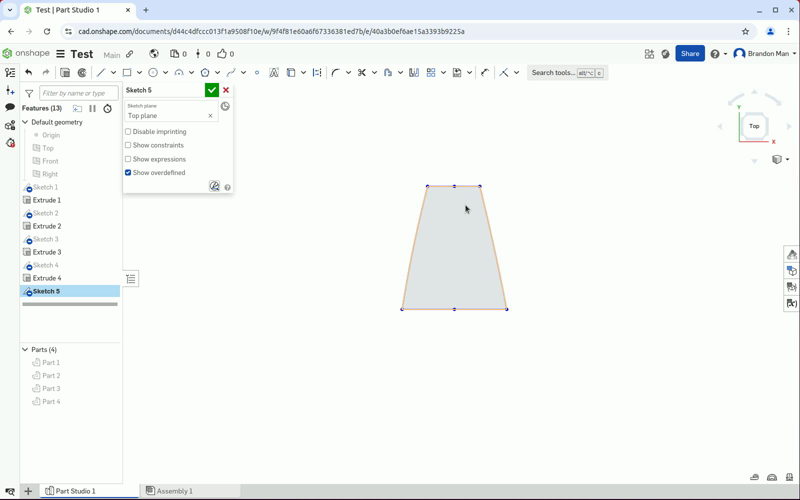
scroll(6)
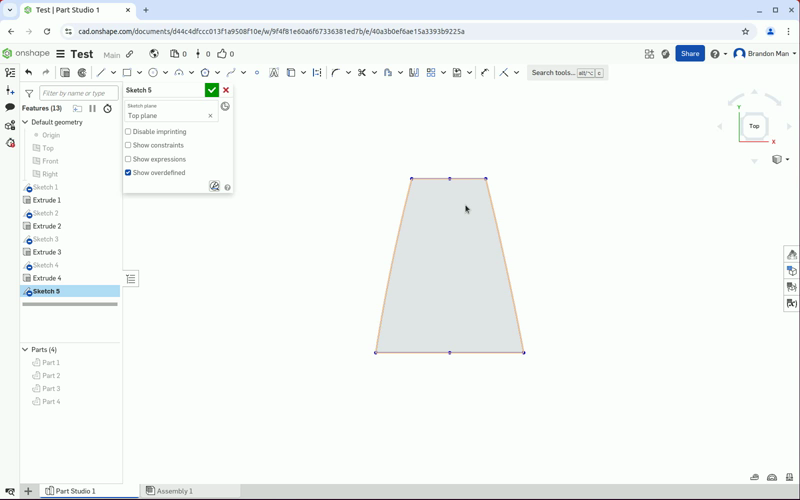
scroll(6)
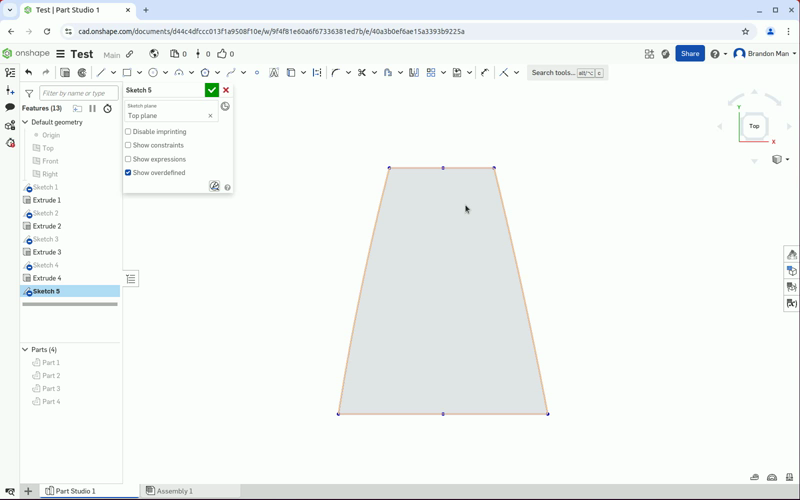
scroll(6)
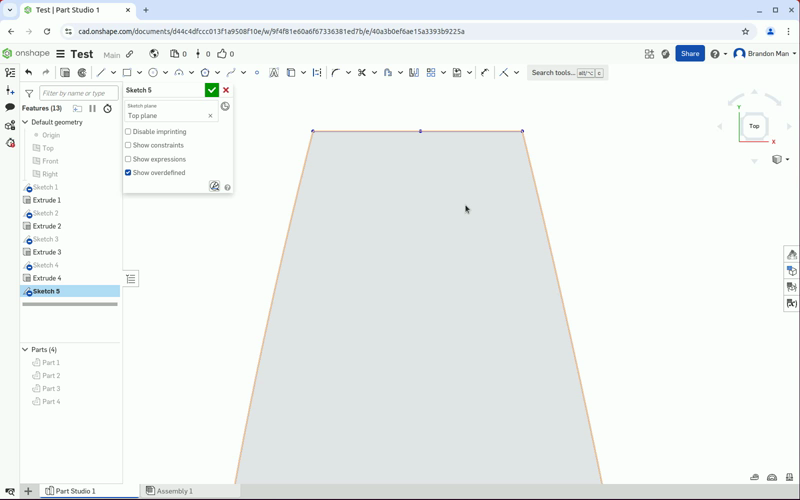
click(465, 204)
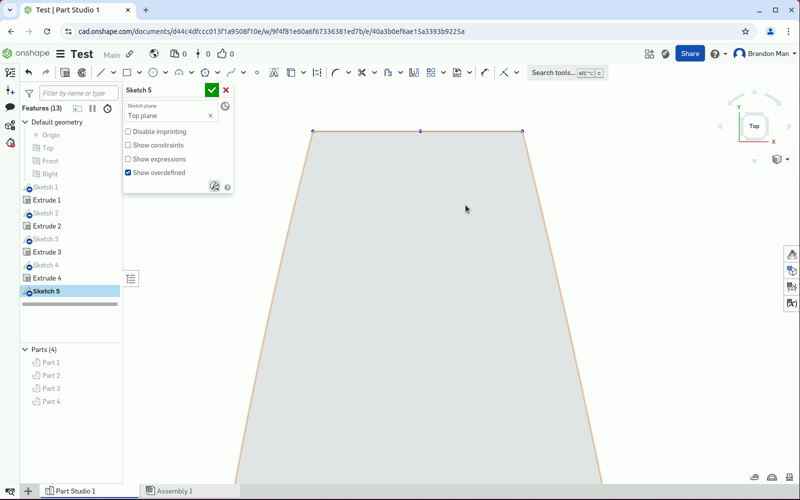
scroll(-6)
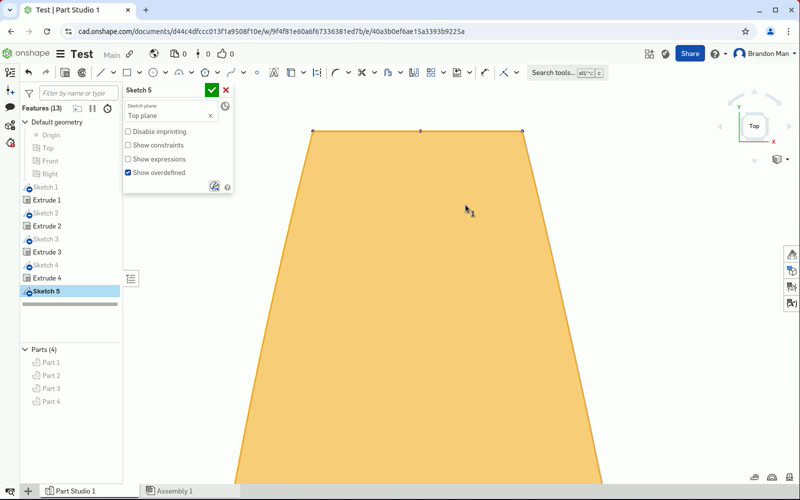
scroll(-6)
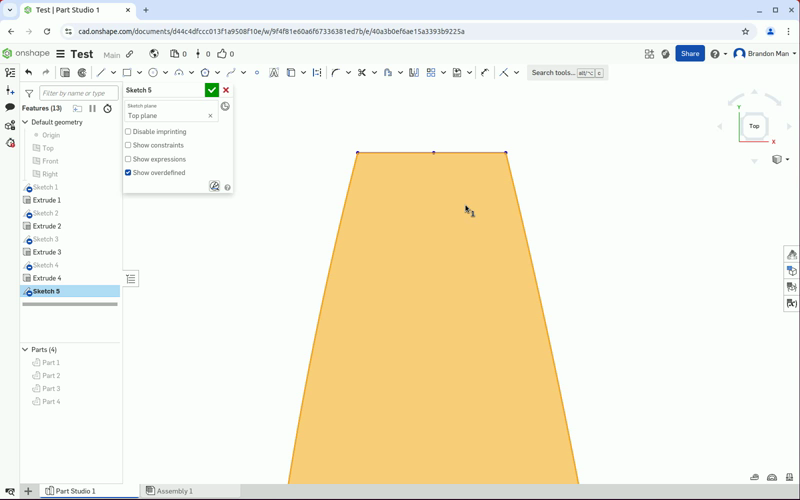
scroll(-6)
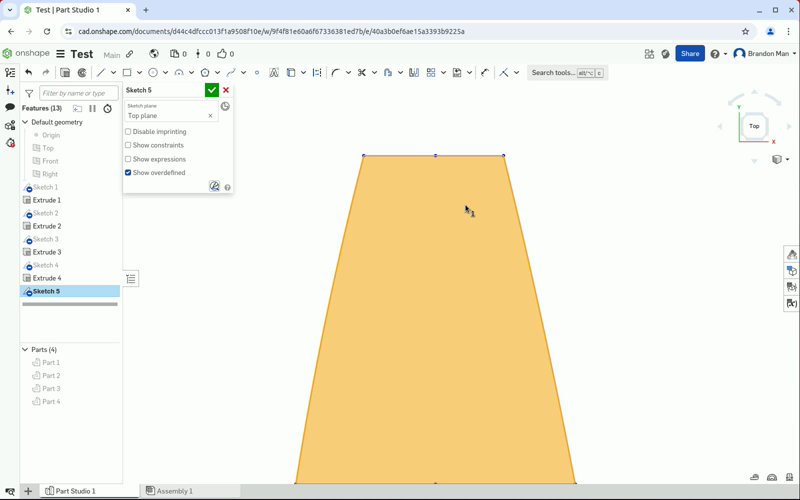
scroll(-6)
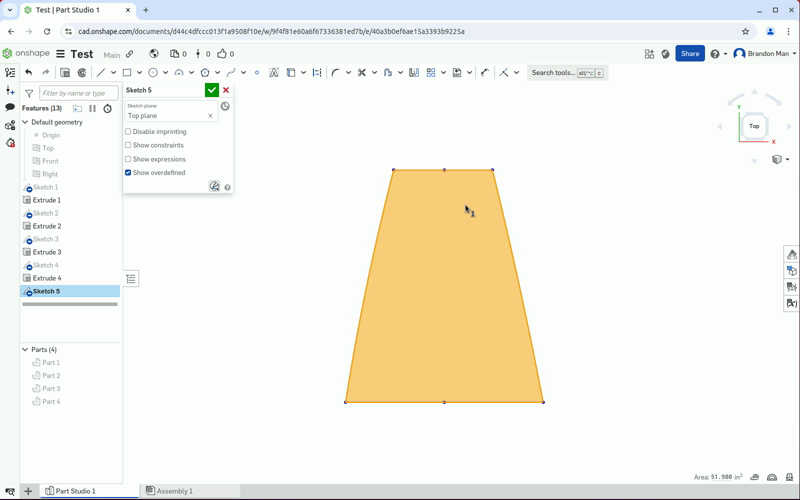
scroll(-6)
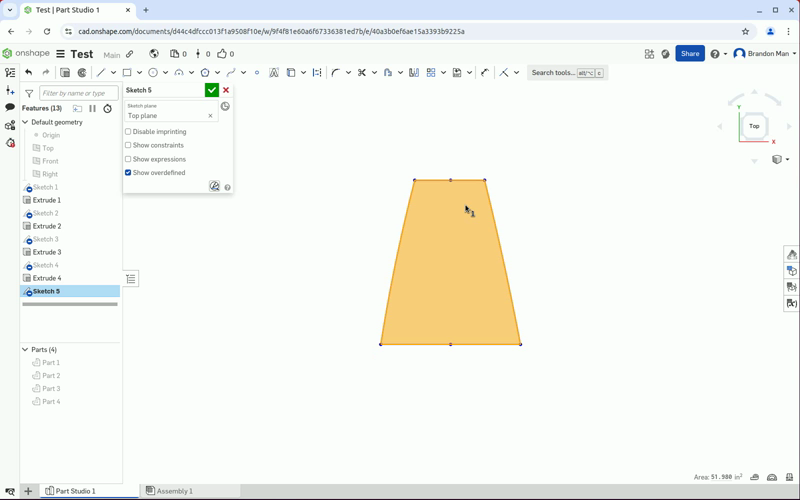
scroll(-6)
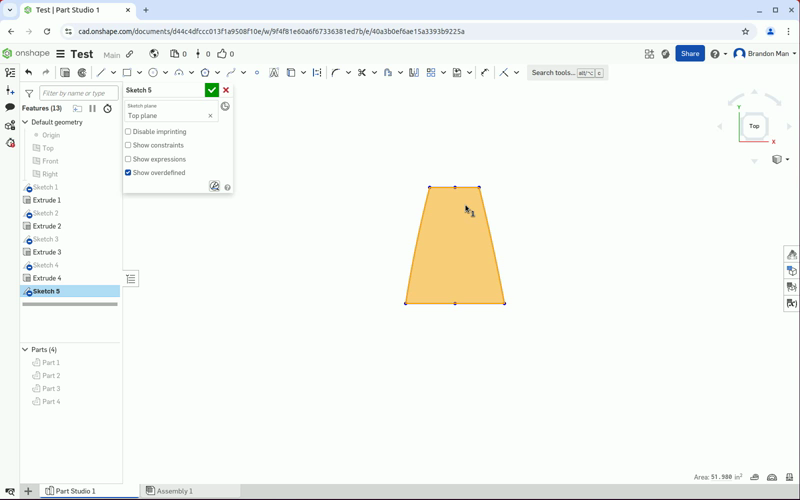
scroll(-6)
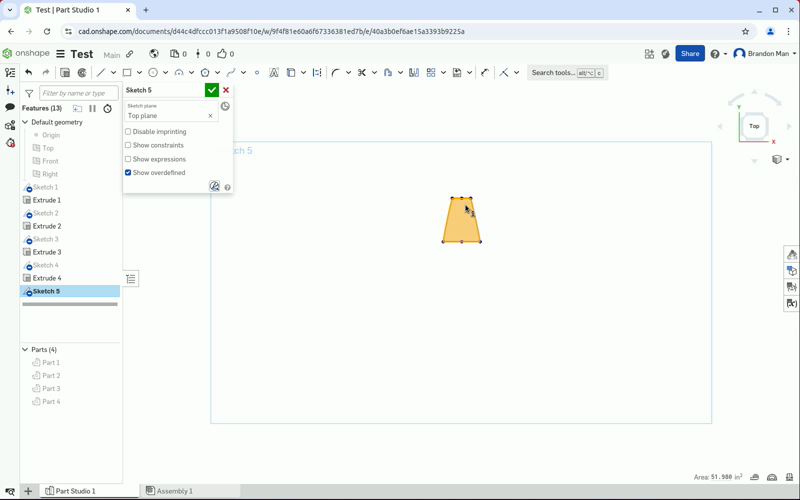
mouse_move(73, 352)
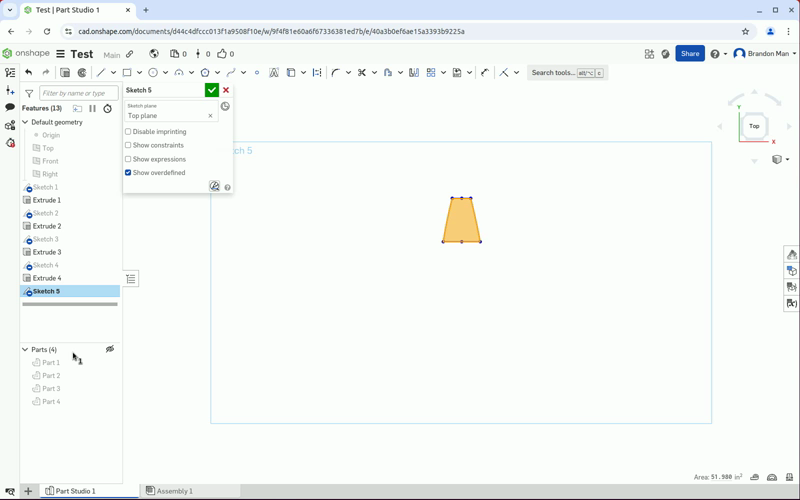
key(shift+y)
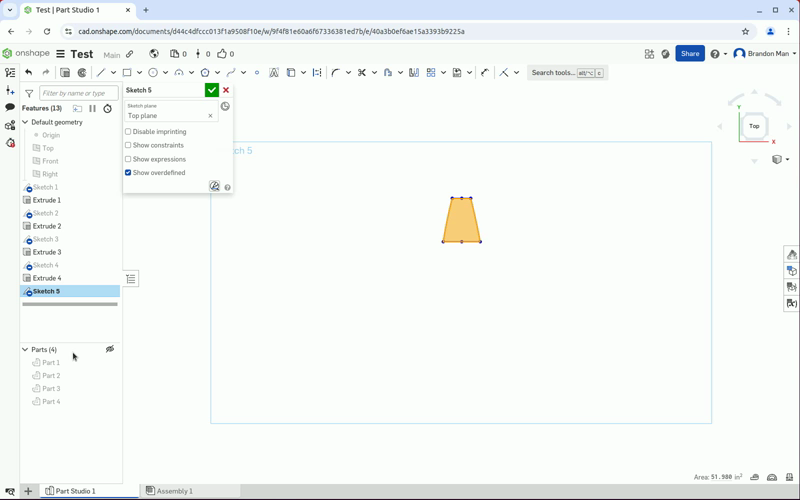
key(shift+e)
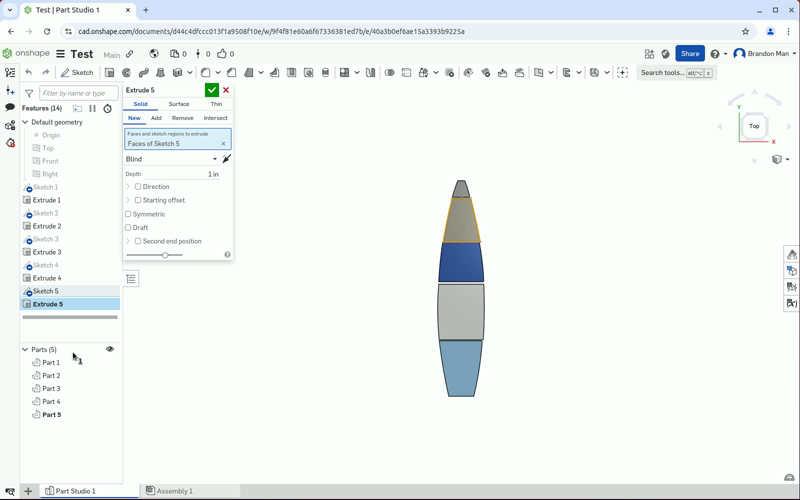
mouse_move(143, 106)
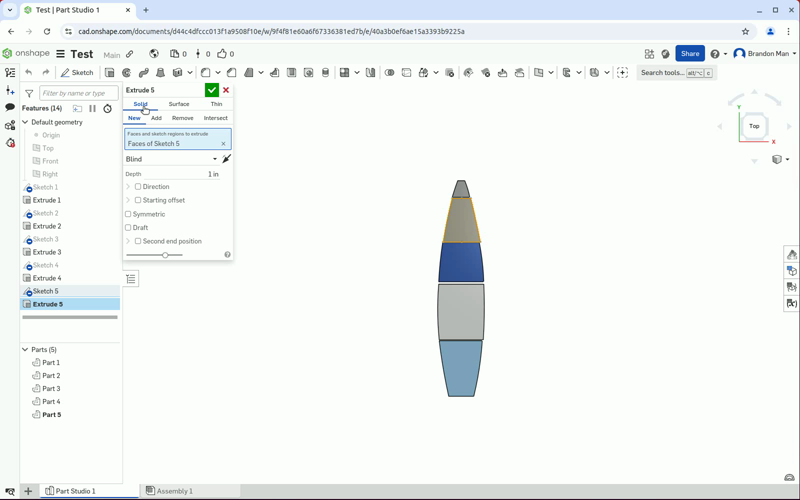
click(143, 106)
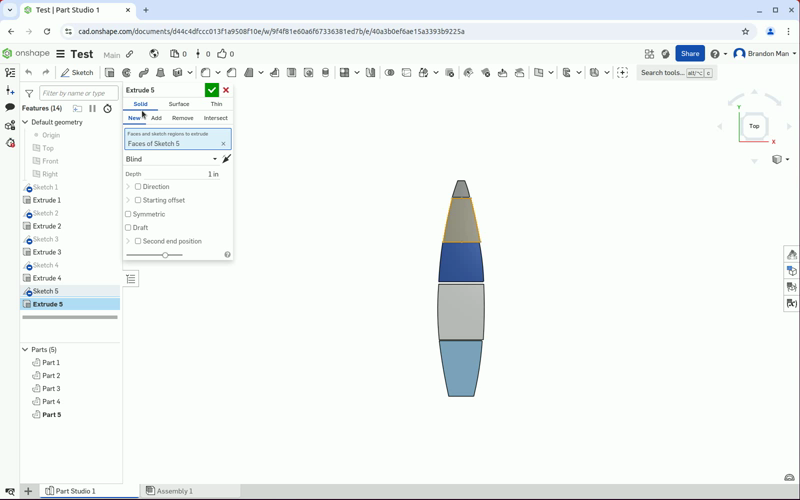
mouse_move(137, 120)
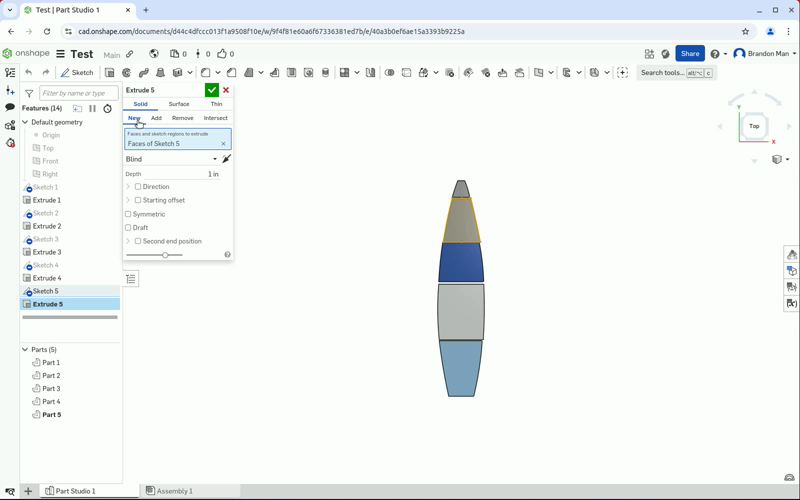
click(137, 120)
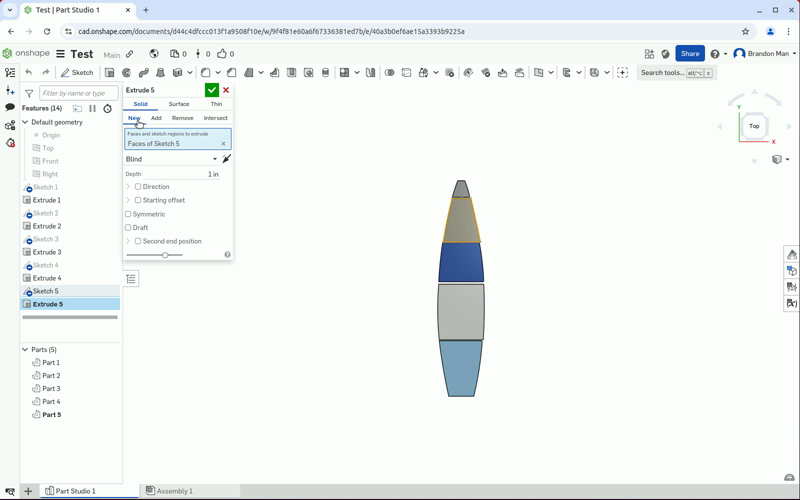
key(tab, 4)
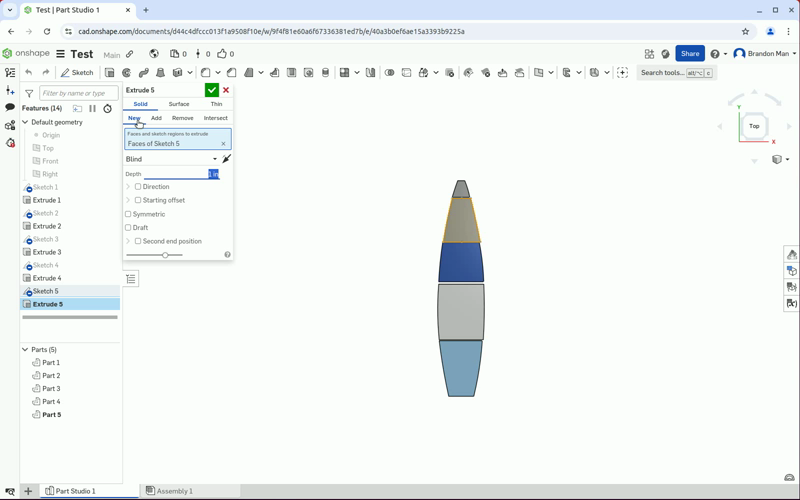
text(1.204)
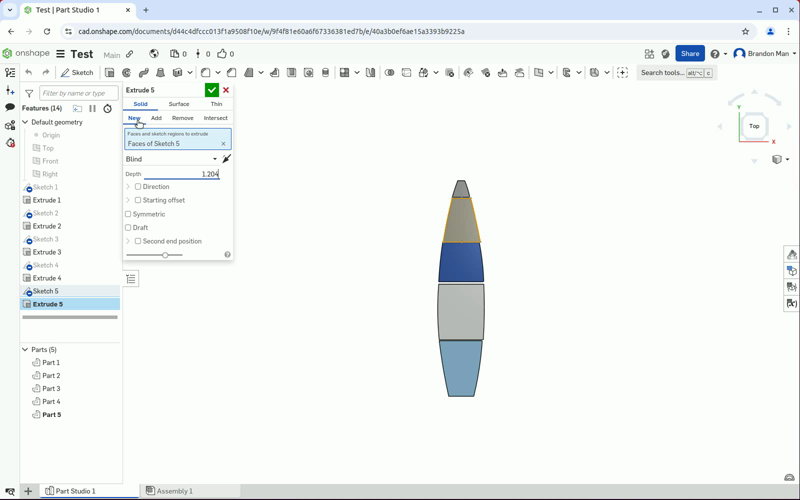
key(enter)
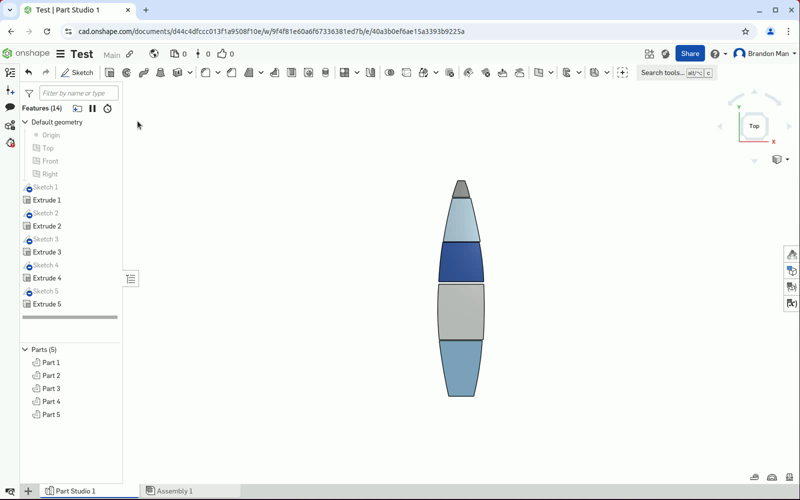
key(shift+h)
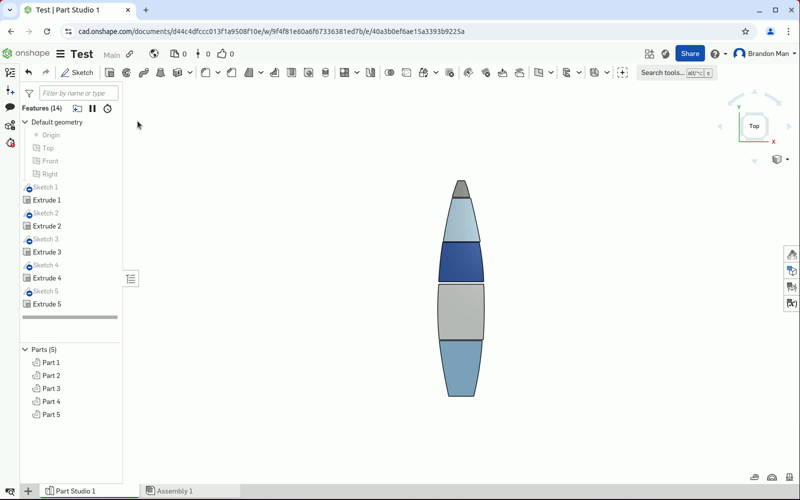
key(shift+h)
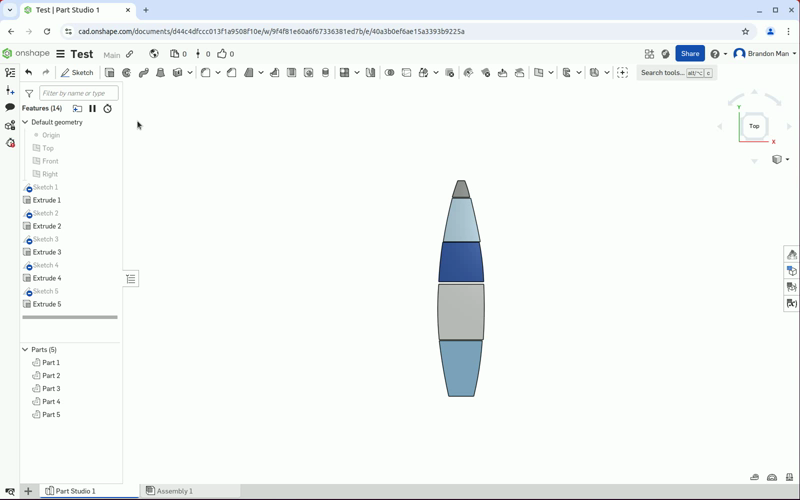
mouse_move(73, 189)
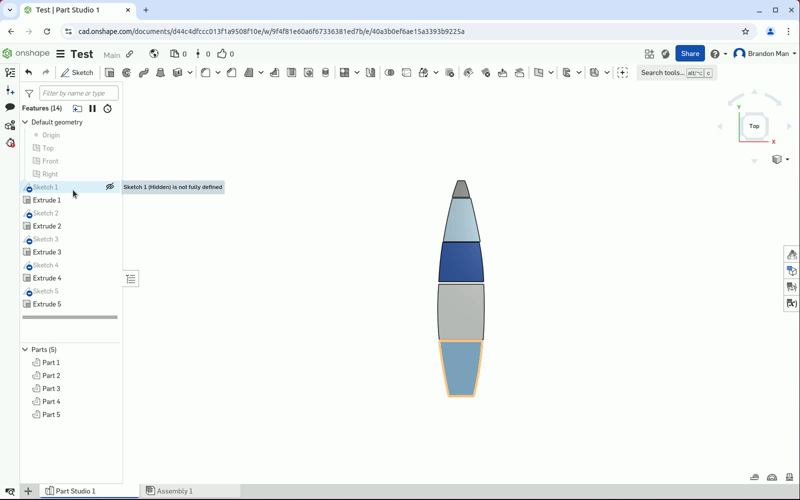
click(73, 189)
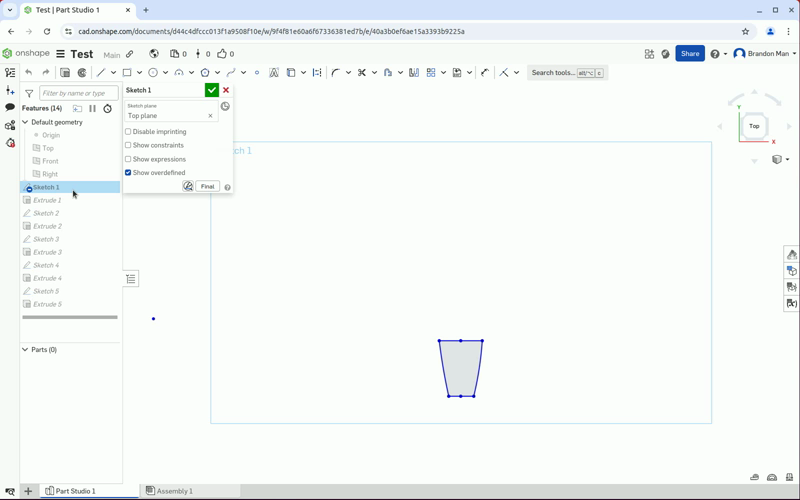
mouse_move(229, 92)
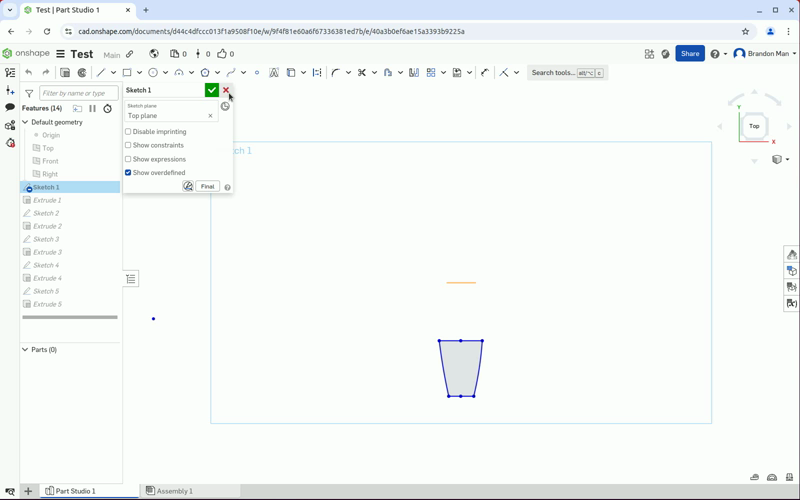
click(229, 92)
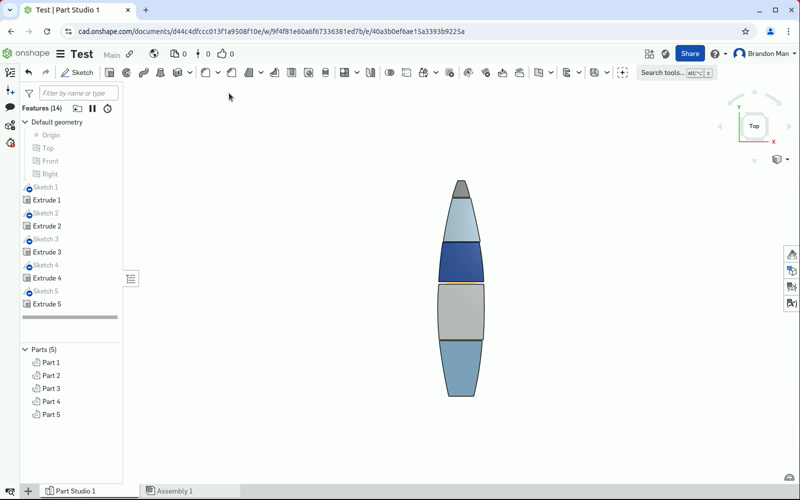
mouse_move(73, 352)
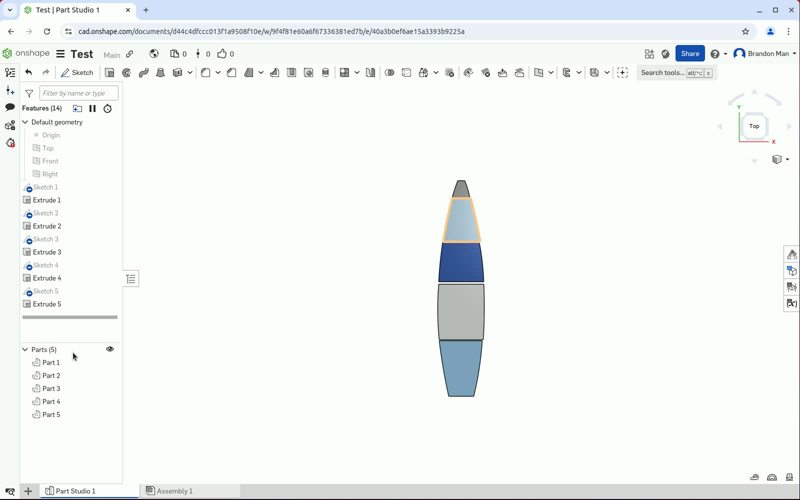
key(y)
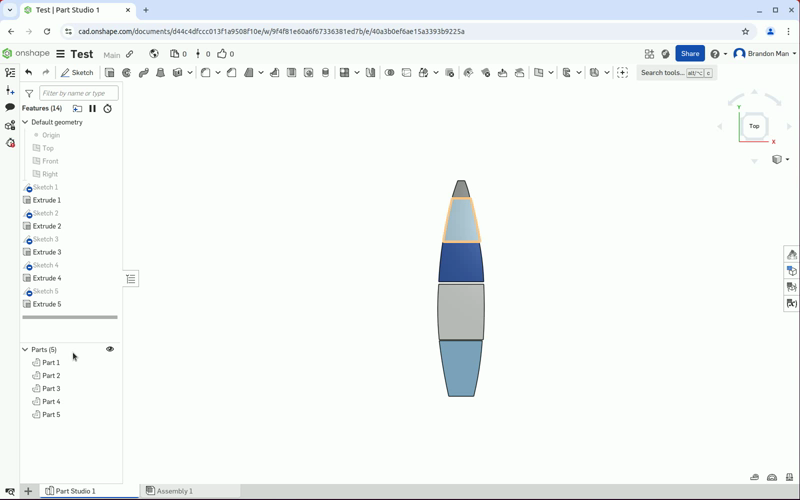
key(shift+p)
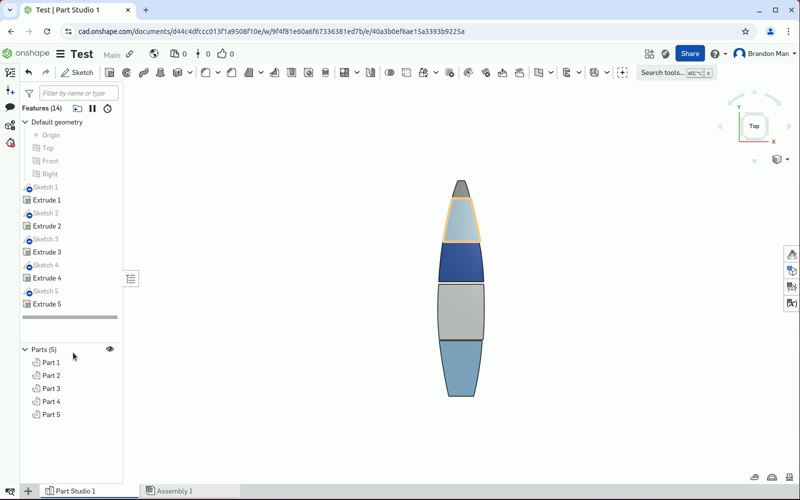
key(space)
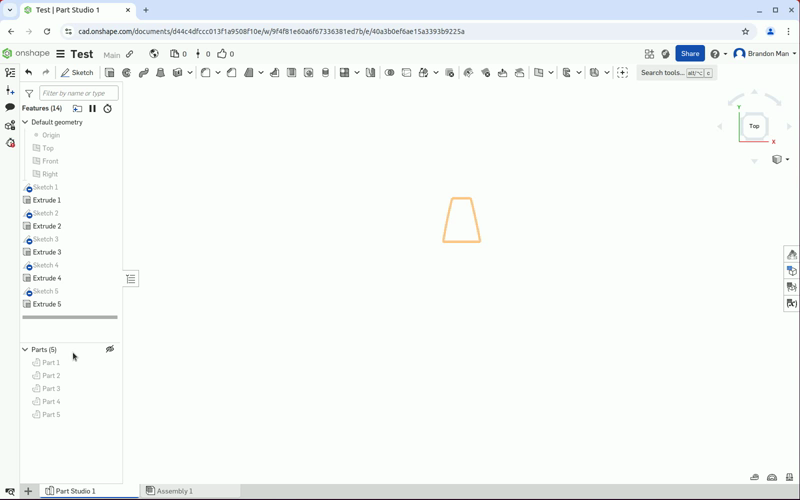
key_down(shift)
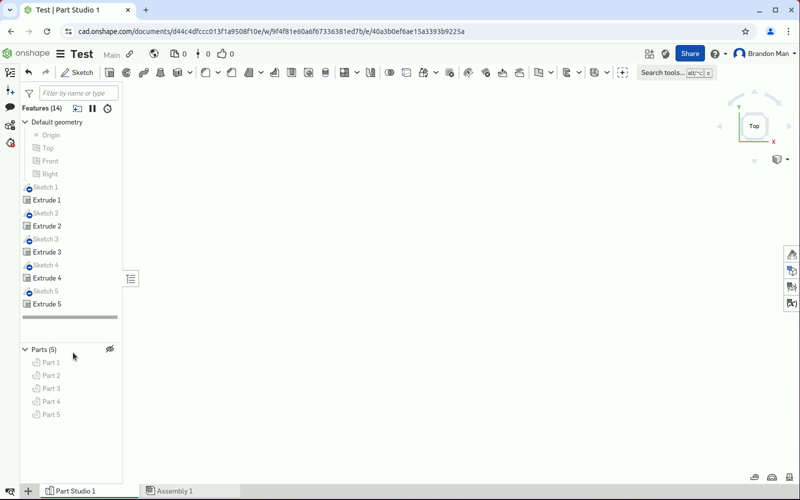
key(up)
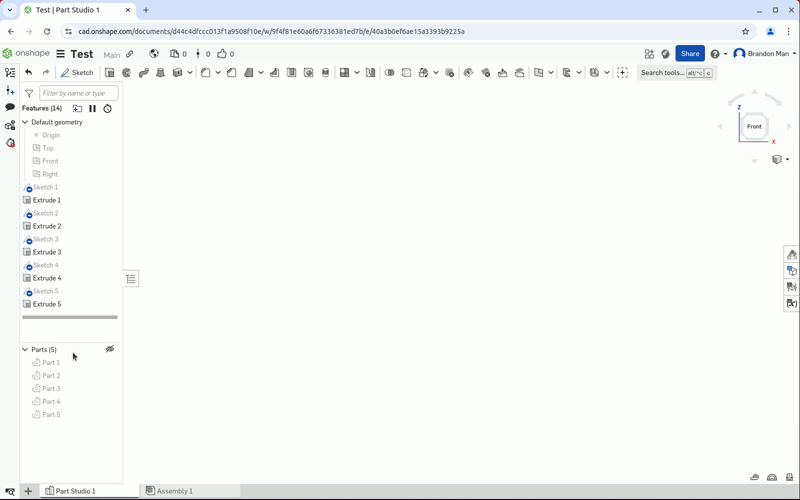
key_up(shift)
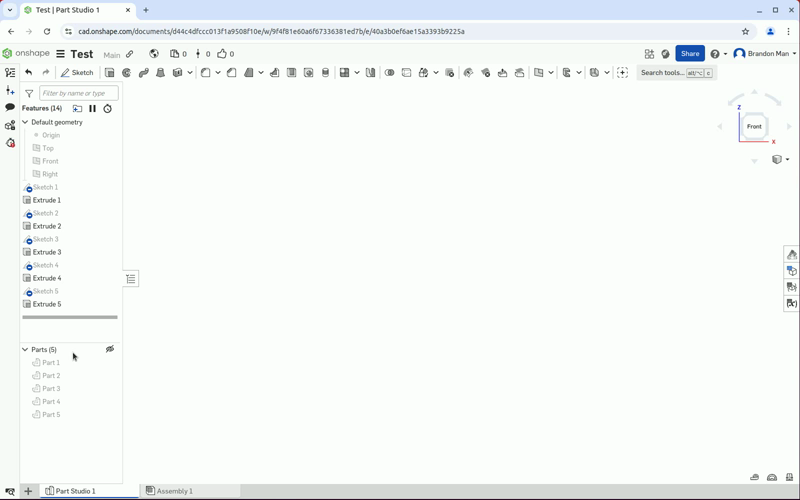
mouse_move(73, 352)
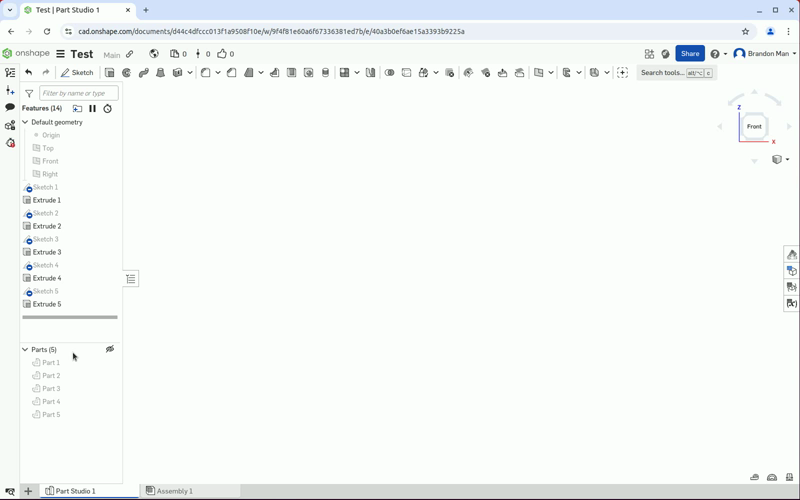
key(shift+y)
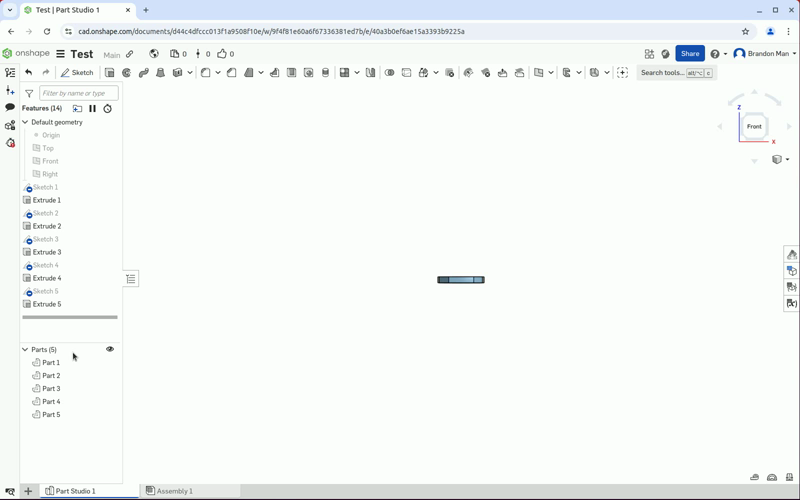
mouse_move(541, 75)
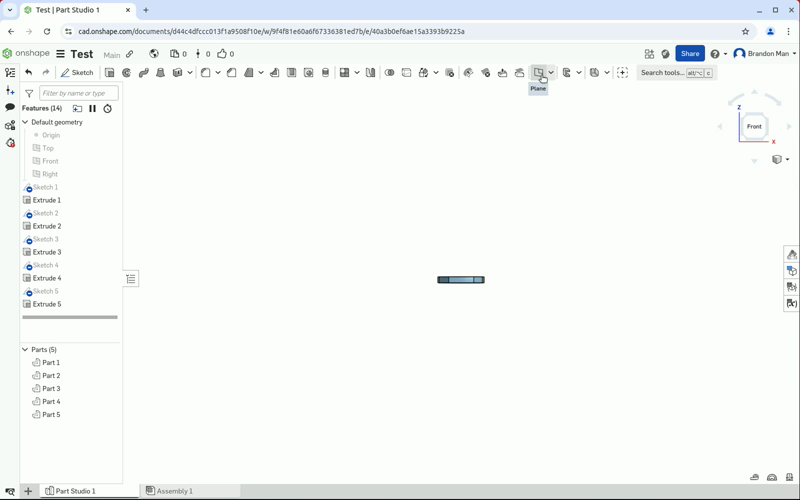
click(541, 75)
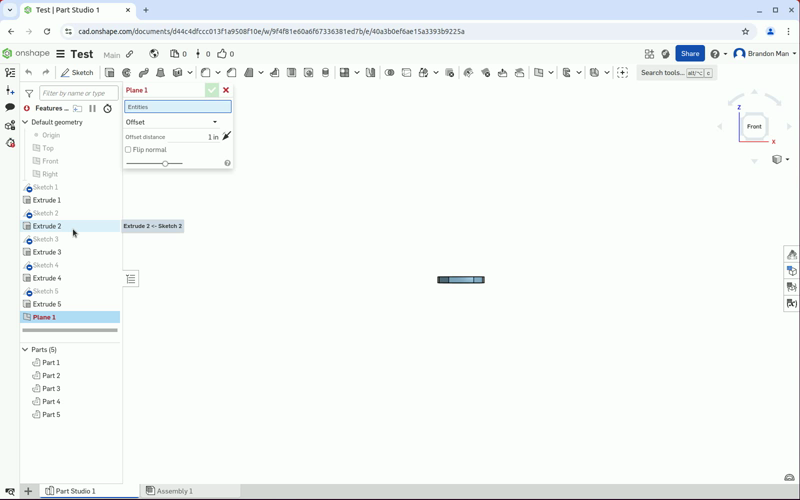
scroll(3)
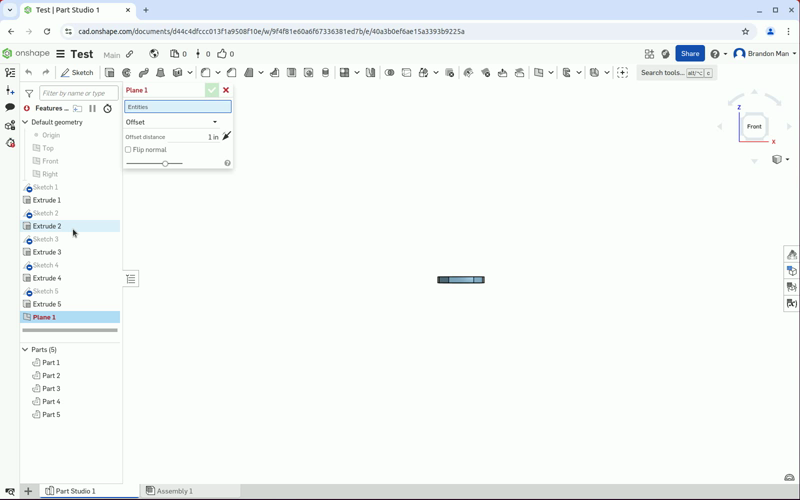
mouse_move(73, 163)
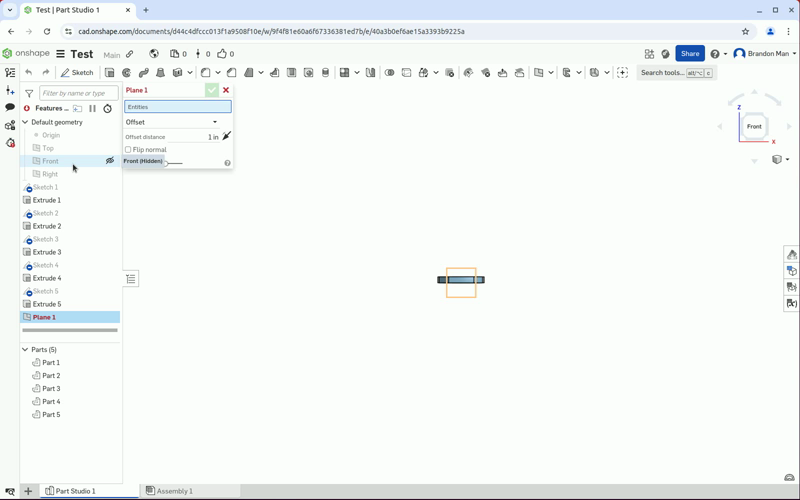
click(73, 163)
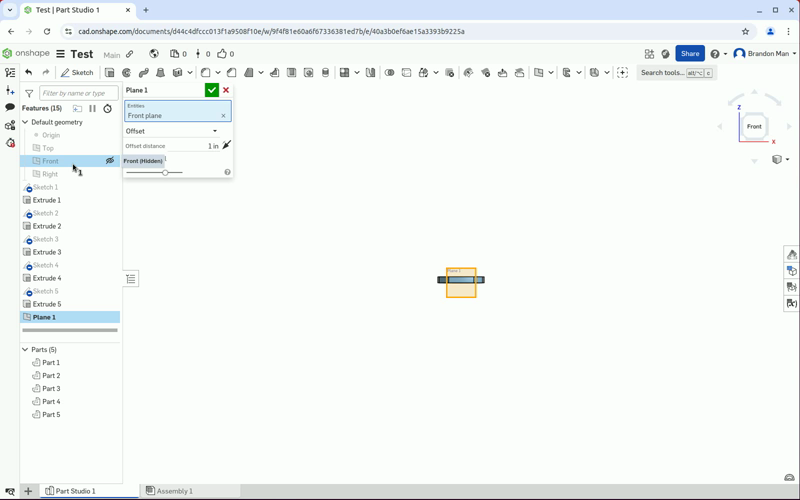
key(tab, 2)
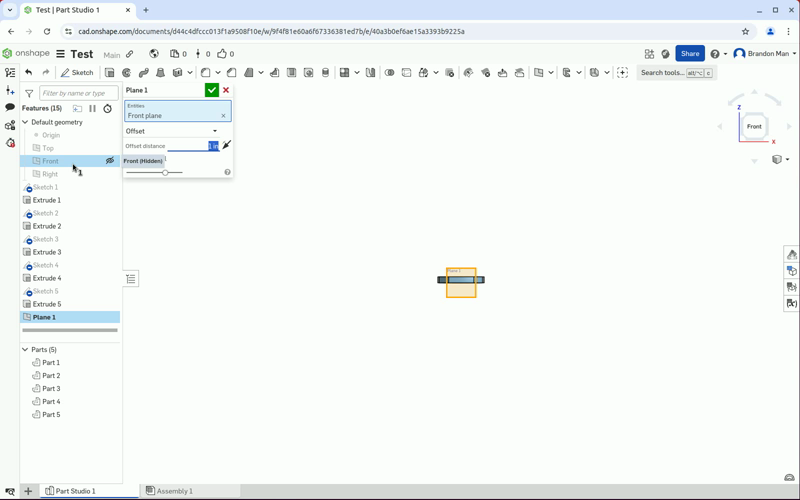
text(23.108)
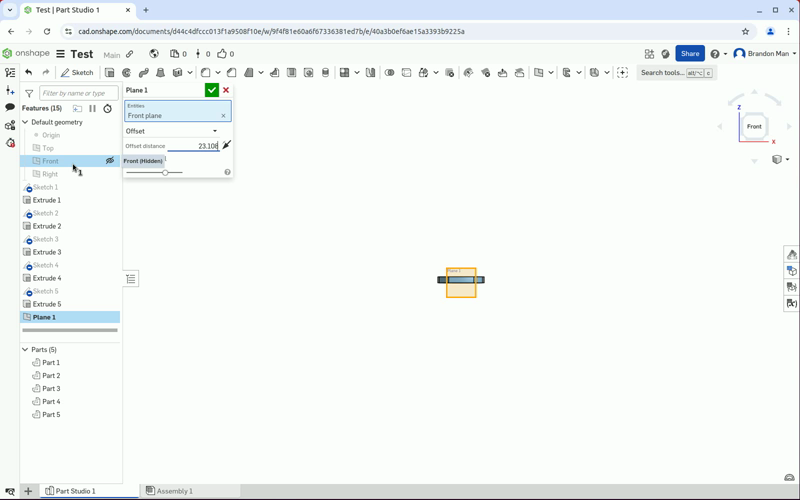
key(enter, 2)
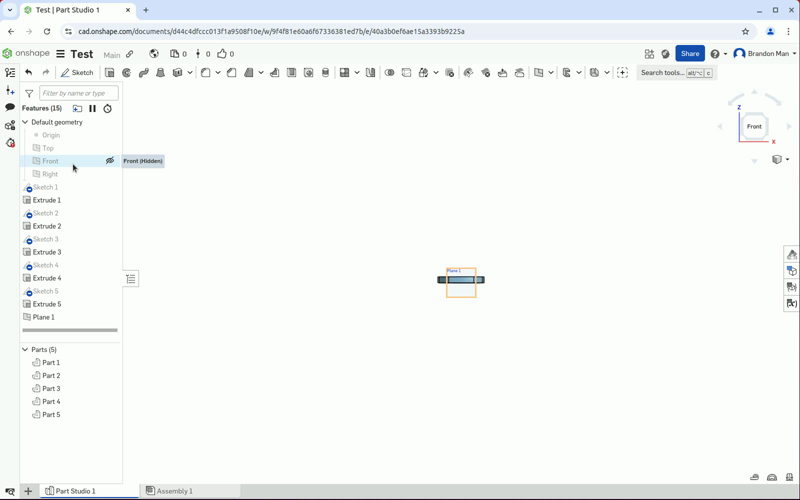
key(shift+s)
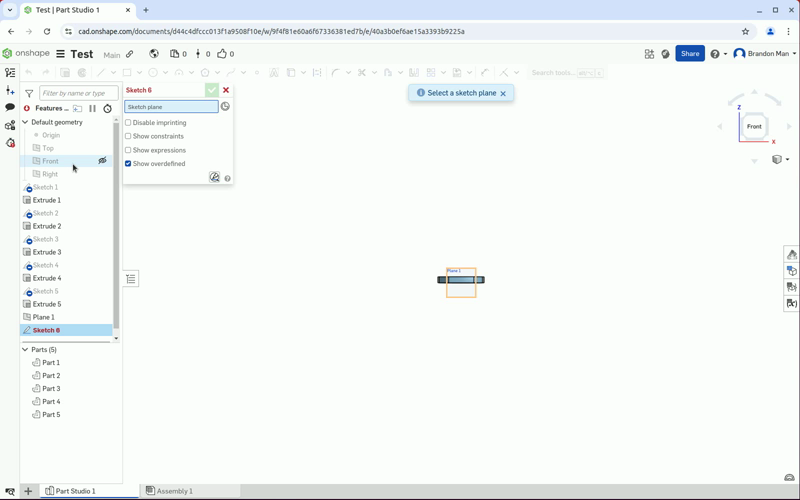
mouse_move(69, 319)
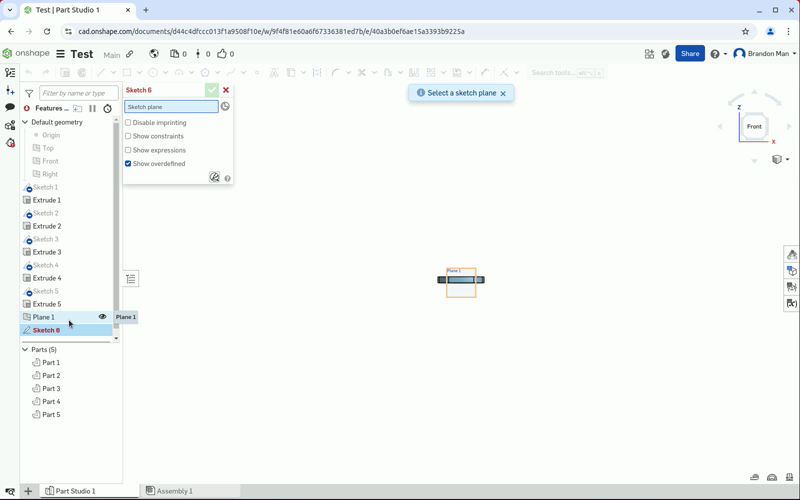
click(69, 319)
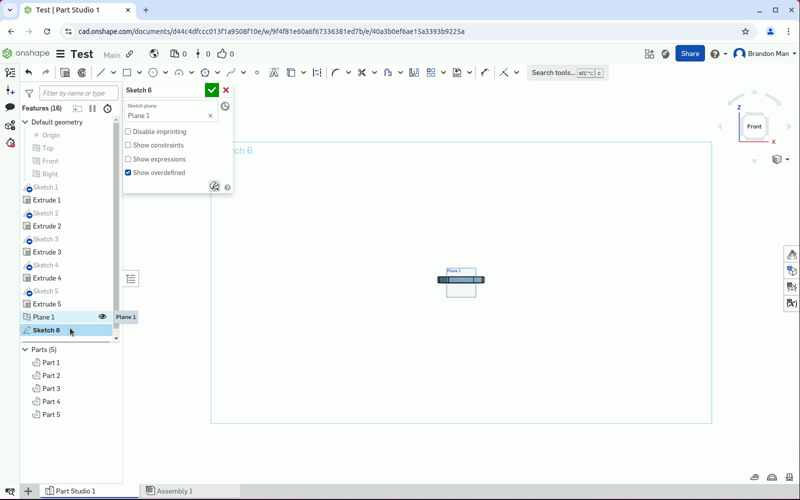
mouse_move(73, 352)
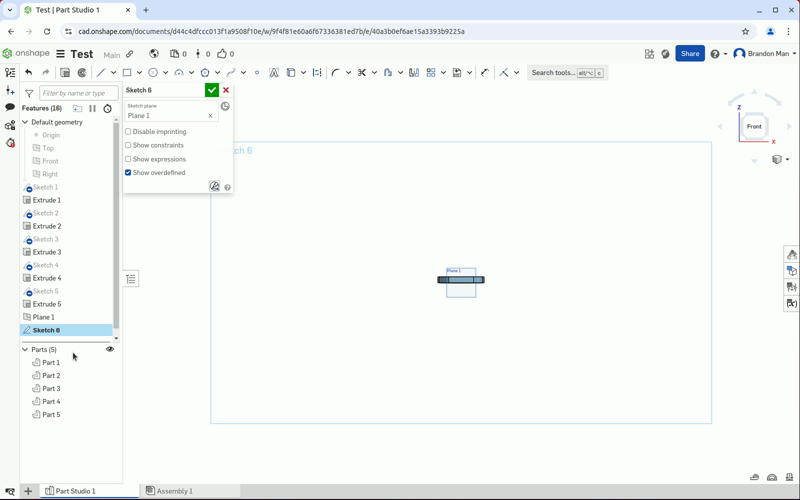
key(y)
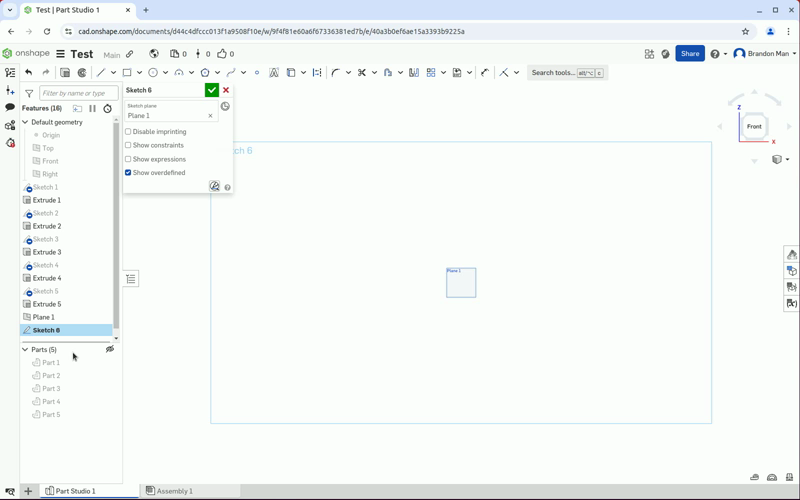
key(l)
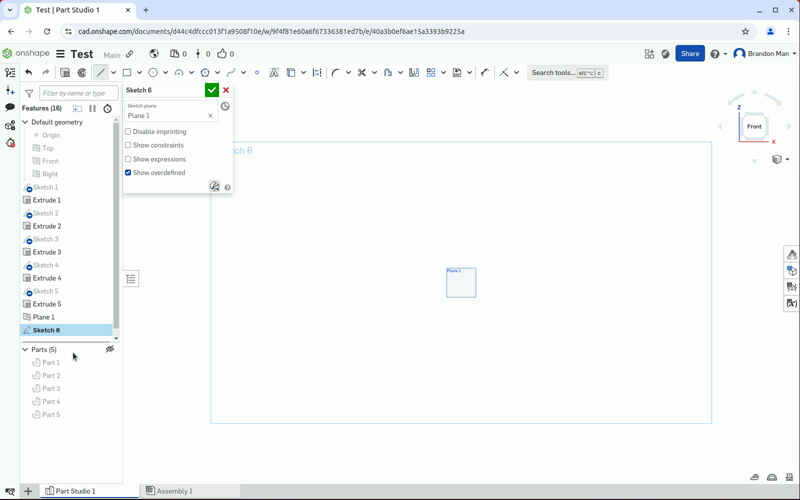
key_down(shift)
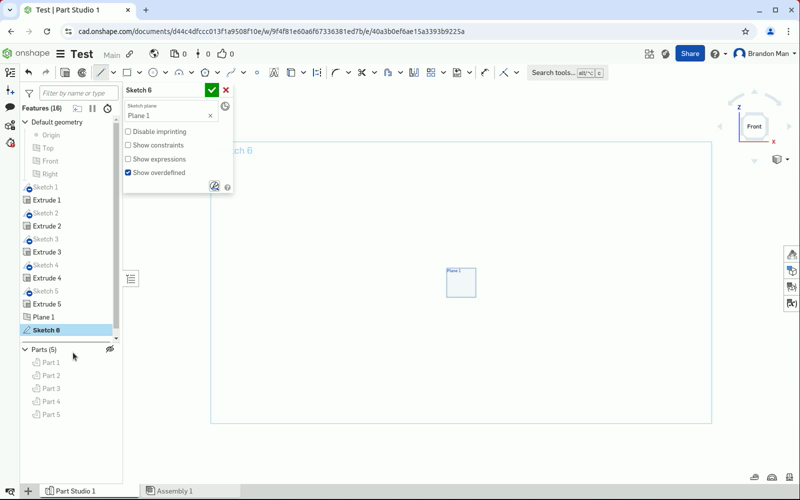
mouse_move(459, 278)
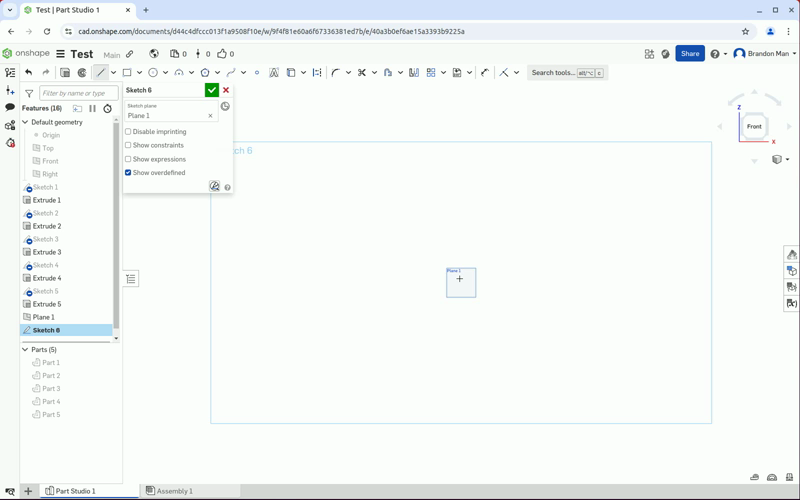
click(459, 278)
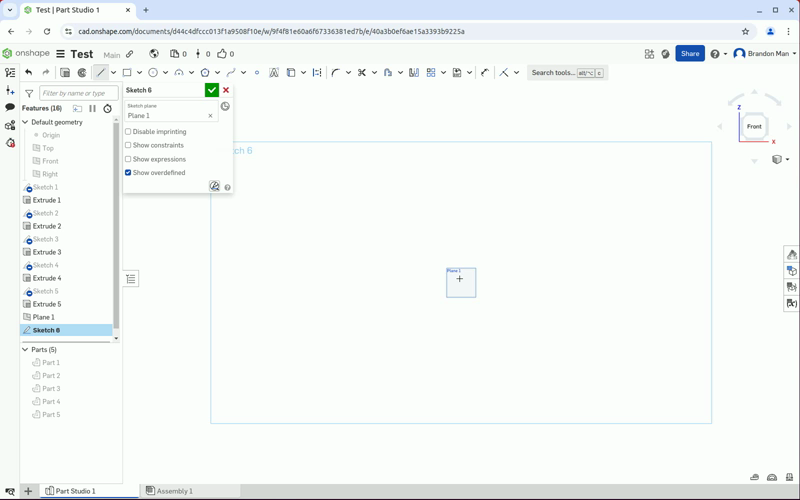
key_up(shift)
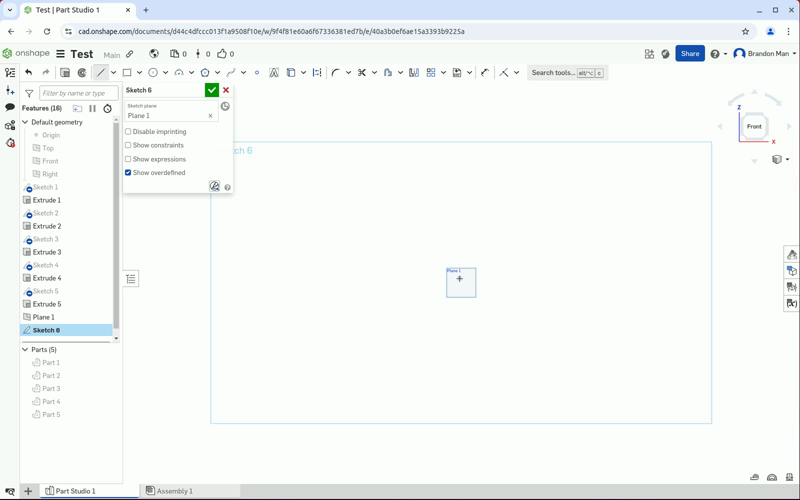
key_down(shift)
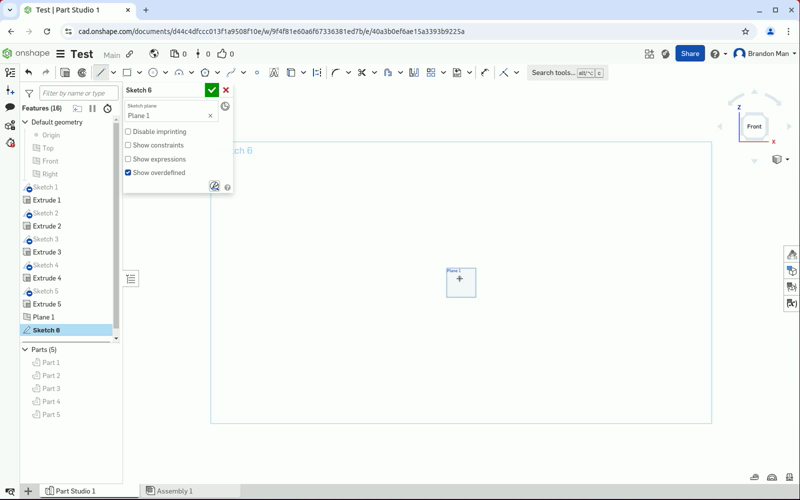
mouse_move(489, 278)
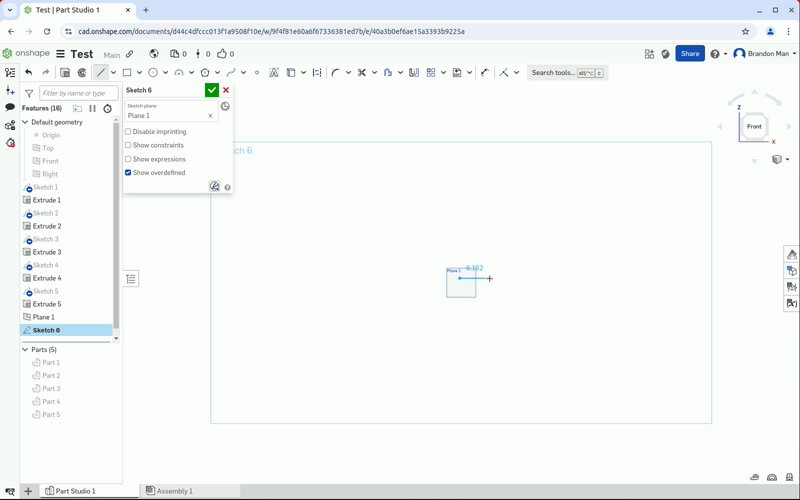
mouse_move(461, 278)
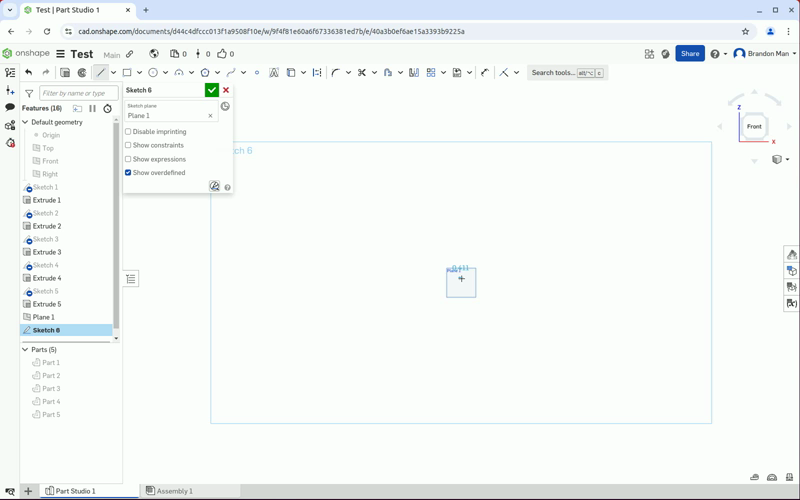
scroll(6)
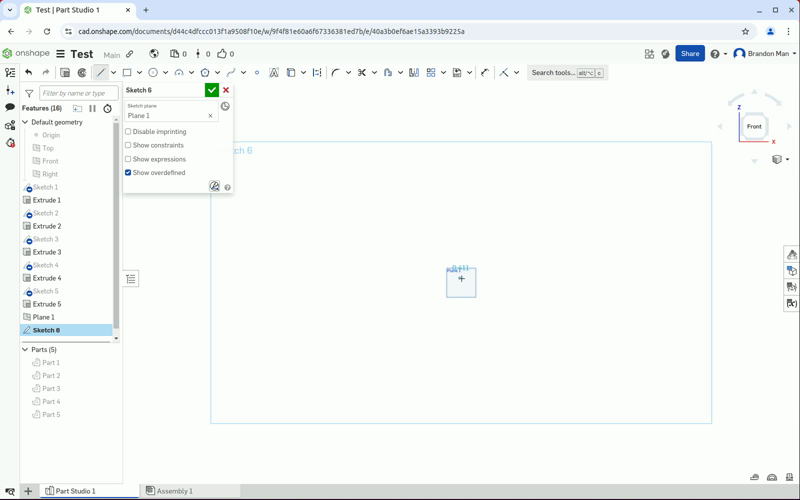
scroll(6)
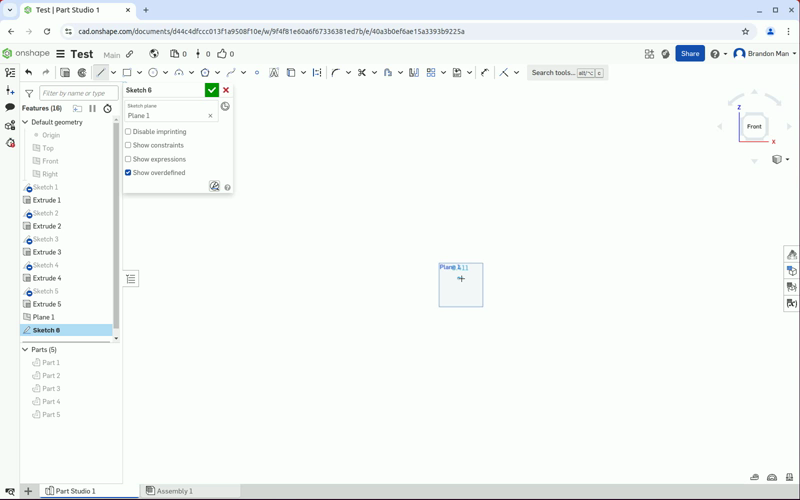
scroll(6)
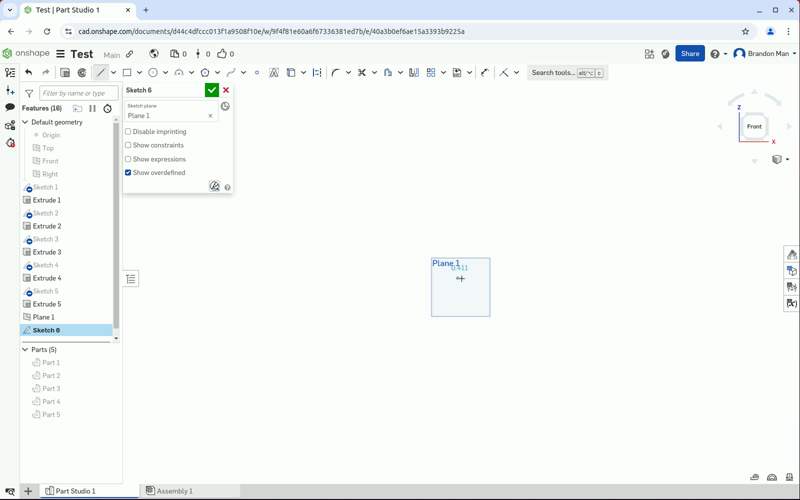
scroll(6)
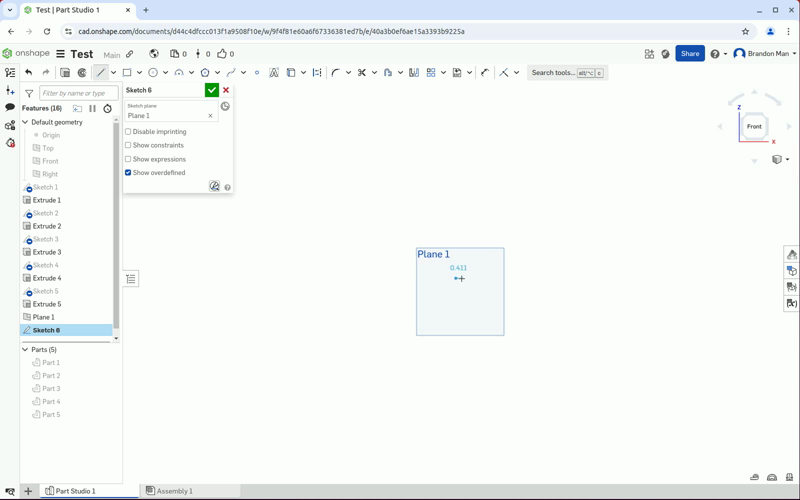
scroll(6)
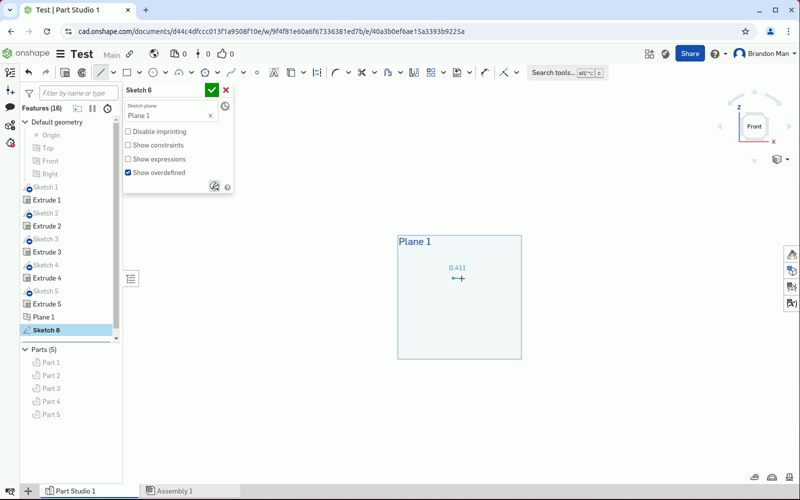
scroll(6)
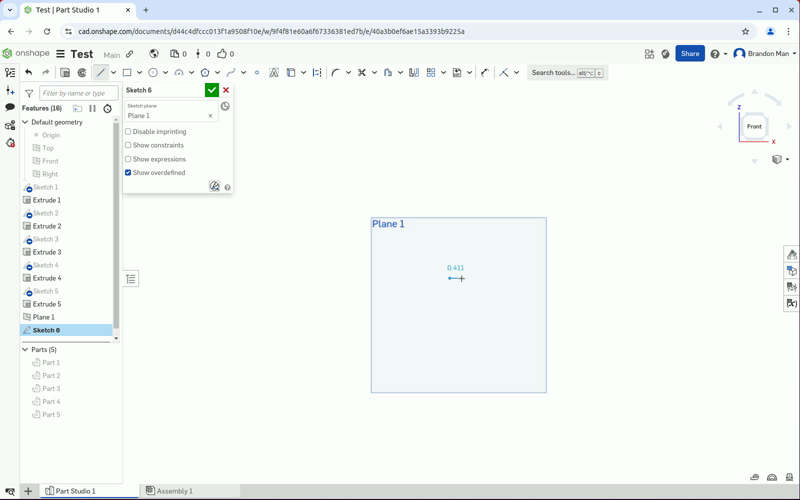
scroll(6)
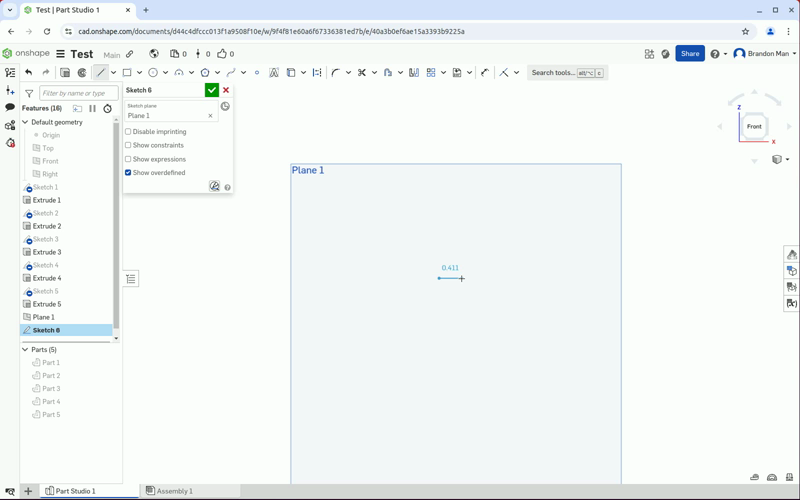
click(461, 278)
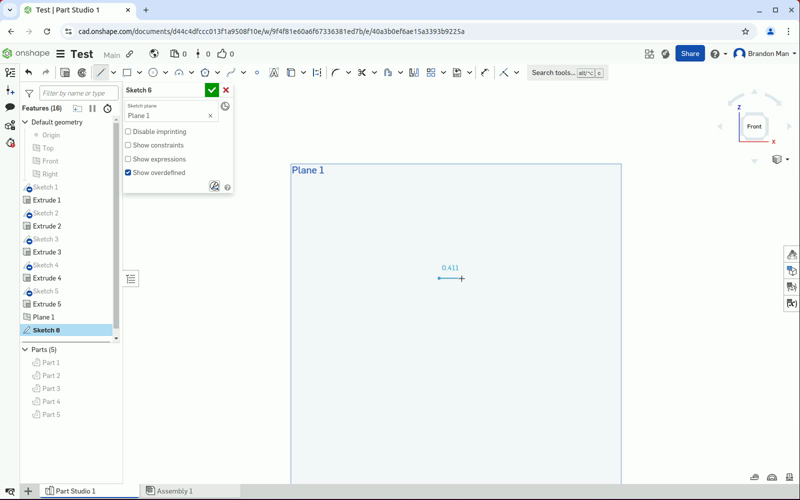
scroll(-6)
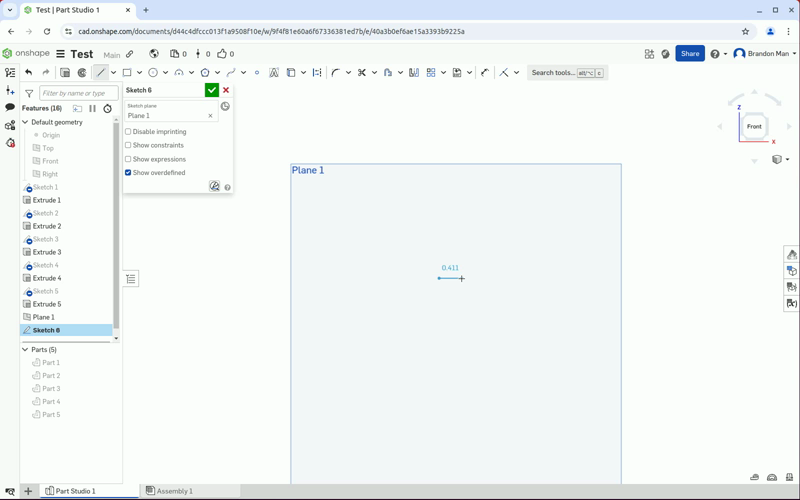
scroll(-6)
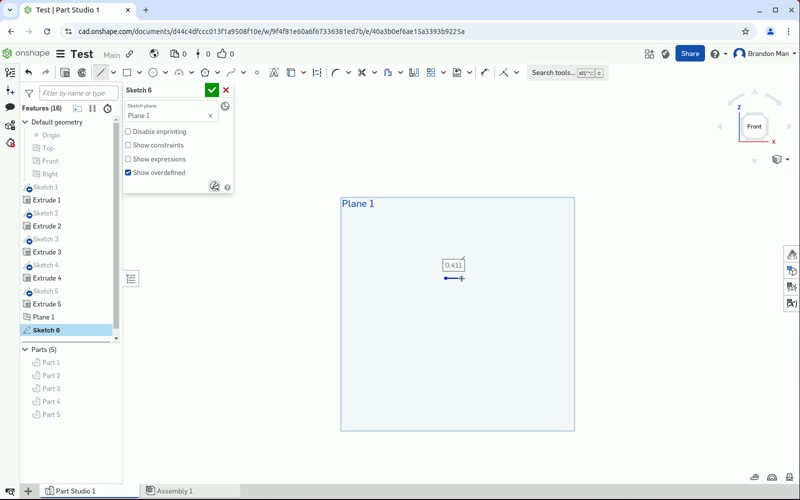
scroll(-6)
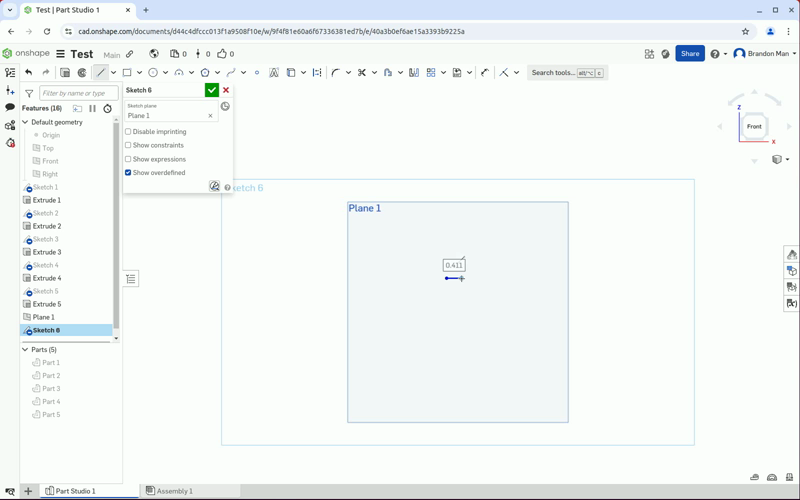
scroll(-6)
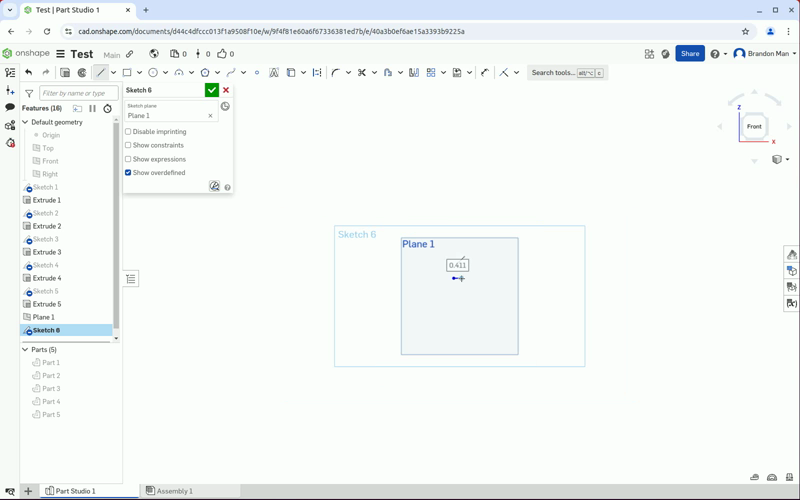
scroll(-6)
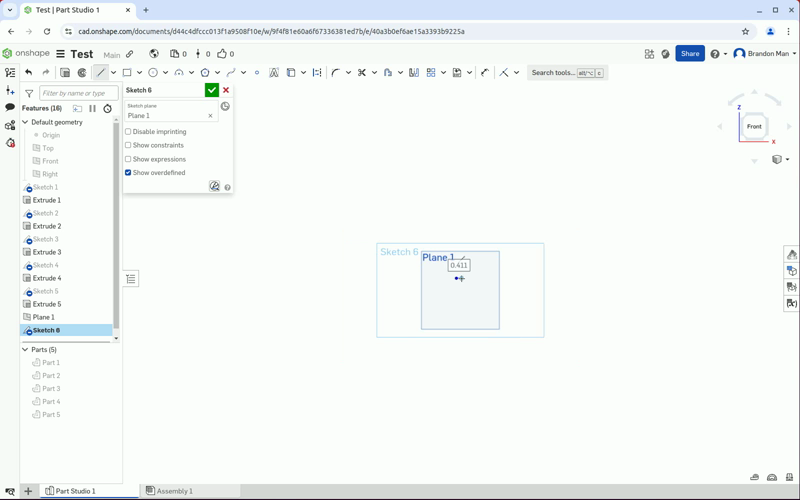
scroll(-6)
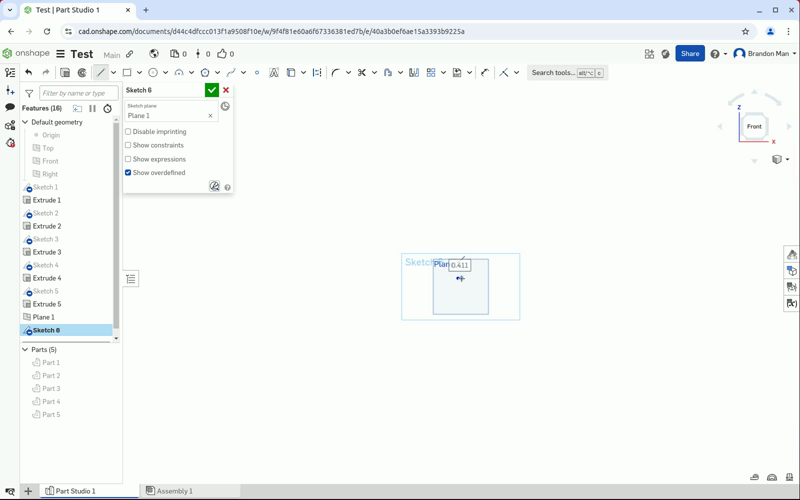
scroll(-6)
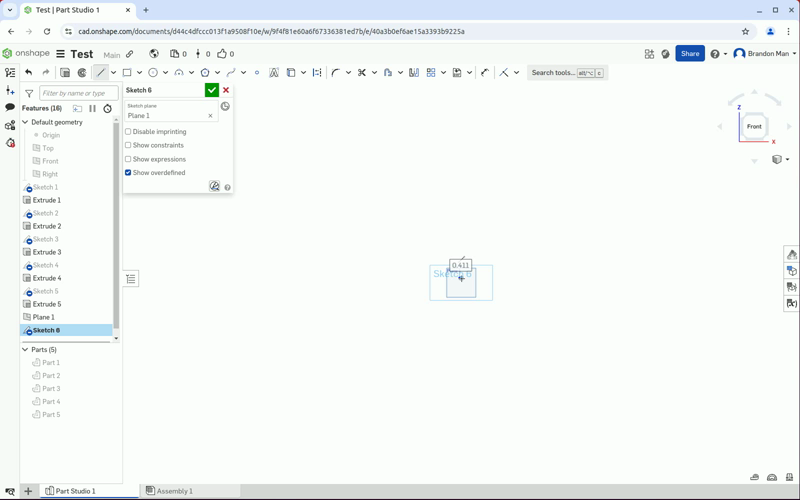
key_up(shift)
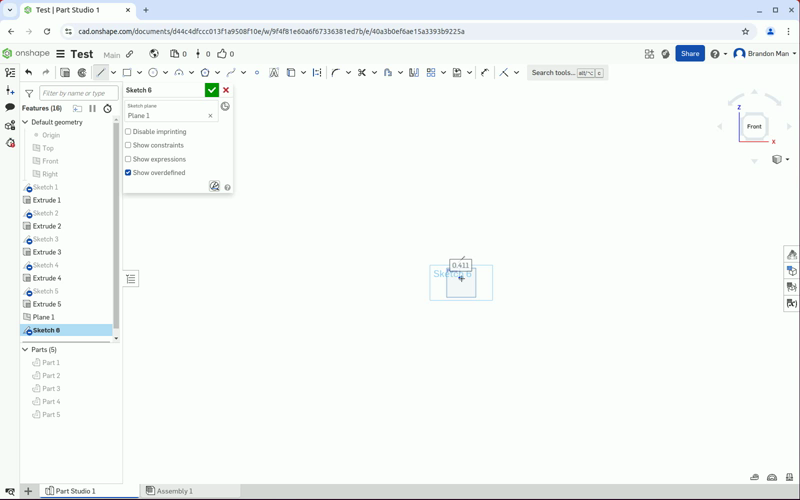
key_down(shift)
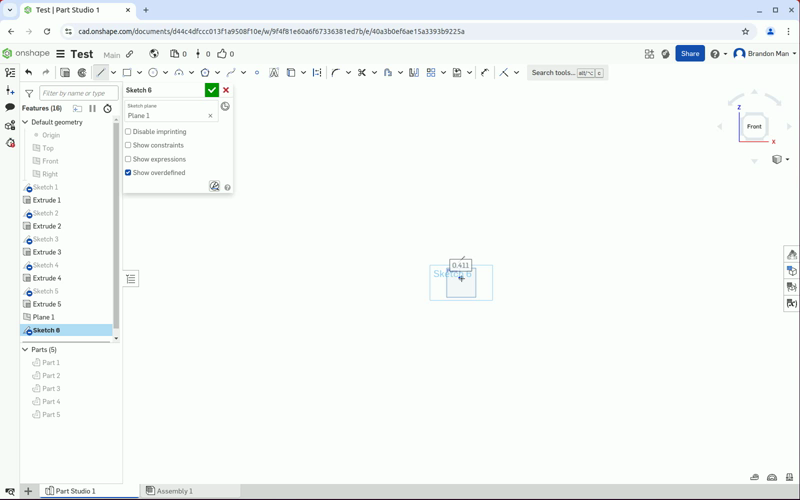
mouse_move(492, 278)
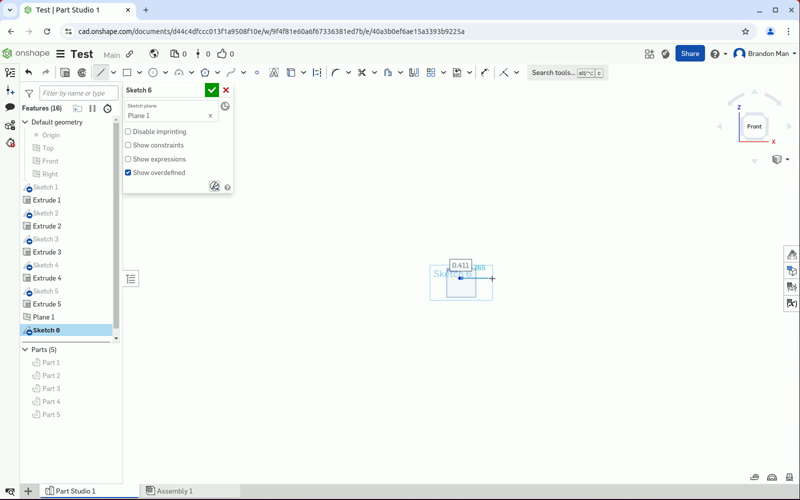
mouse_move(461, 276)
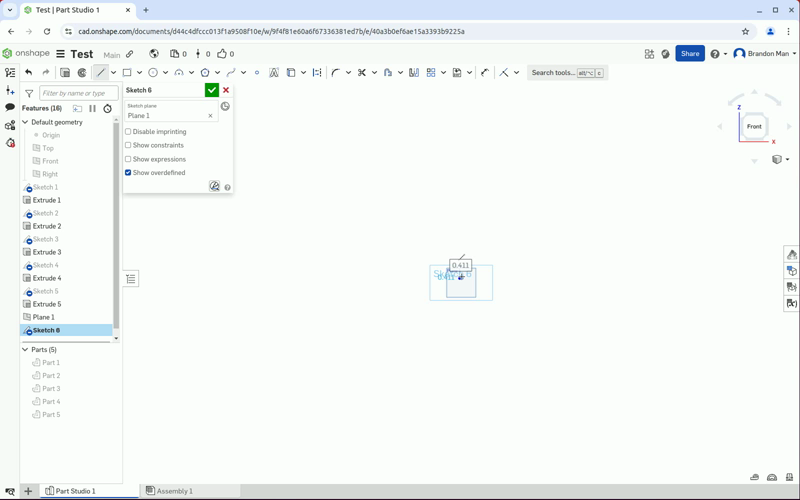
scroll(6)
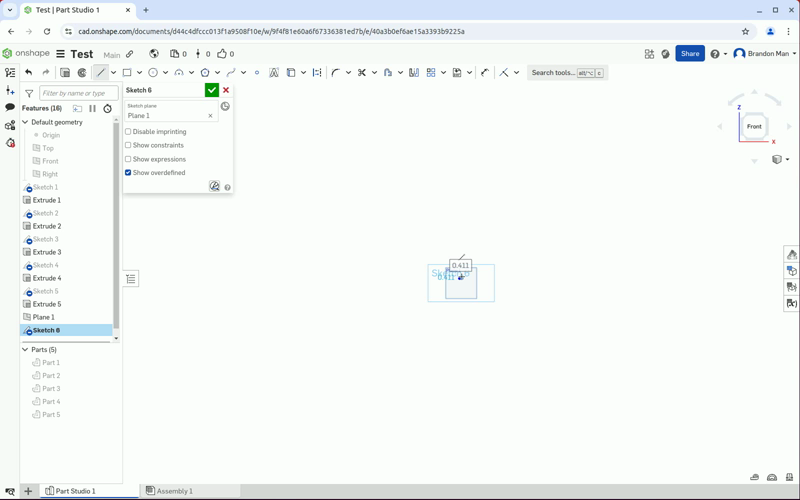
scroll(6)
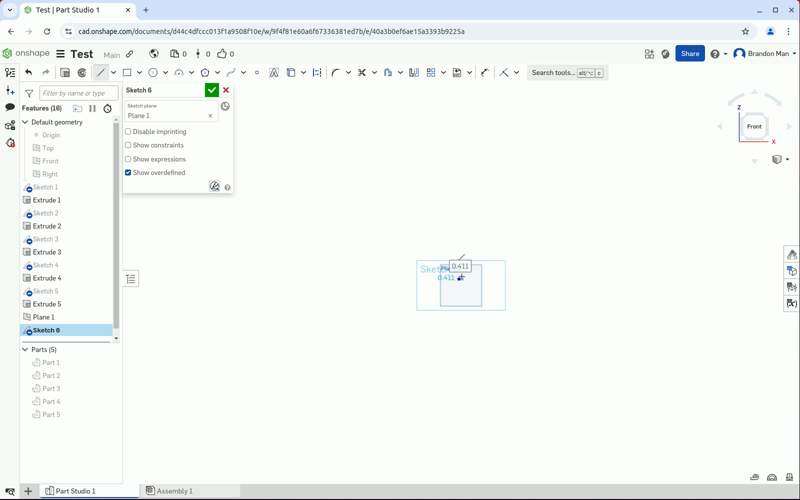
scroll(6)
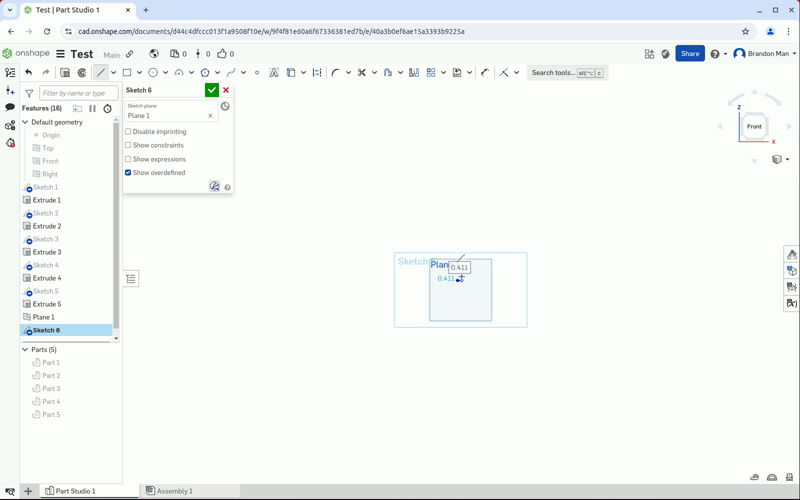
scroll(6)
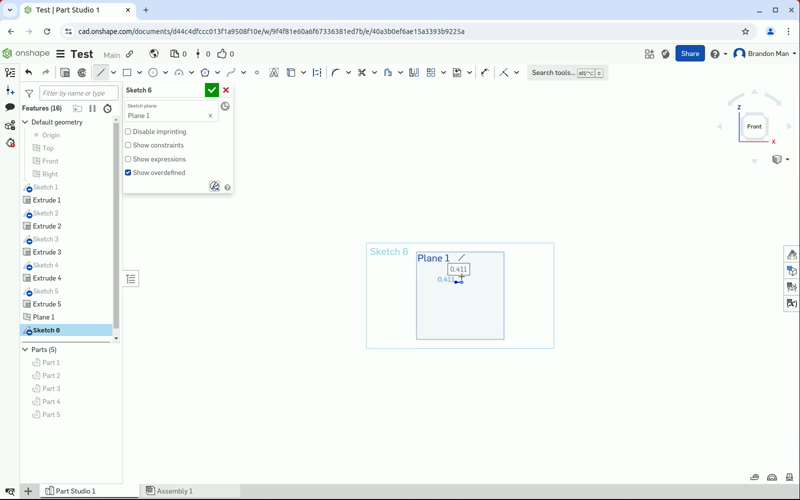
scroll(6)
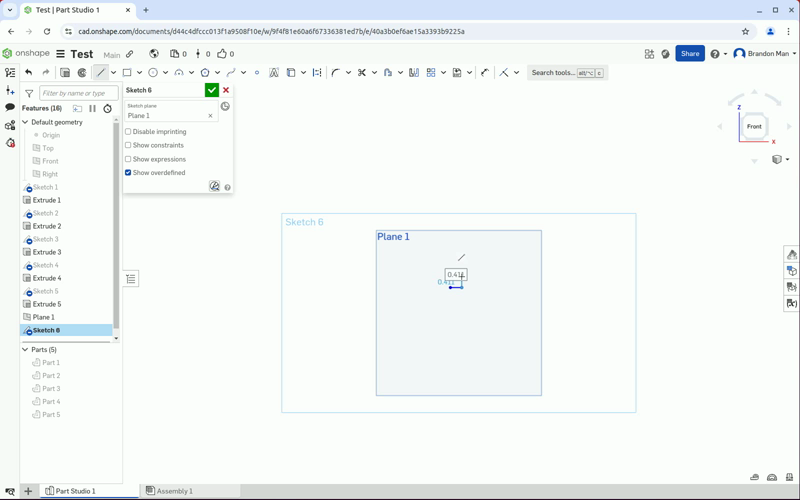
scroll(6)
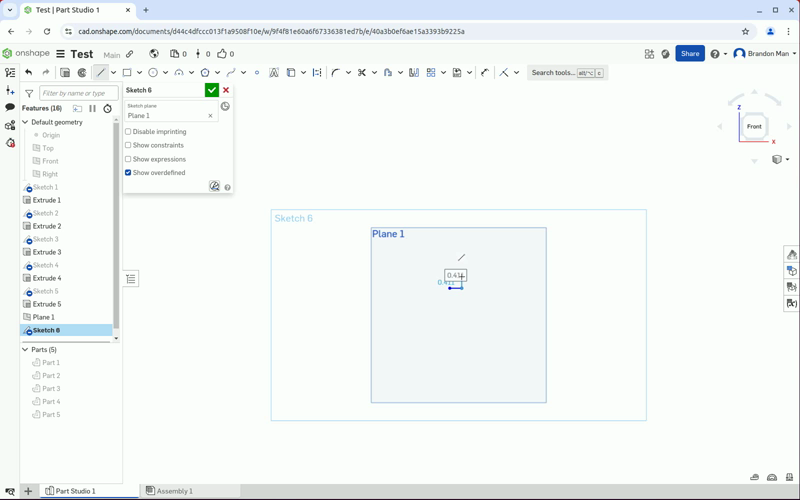
scroll(6)
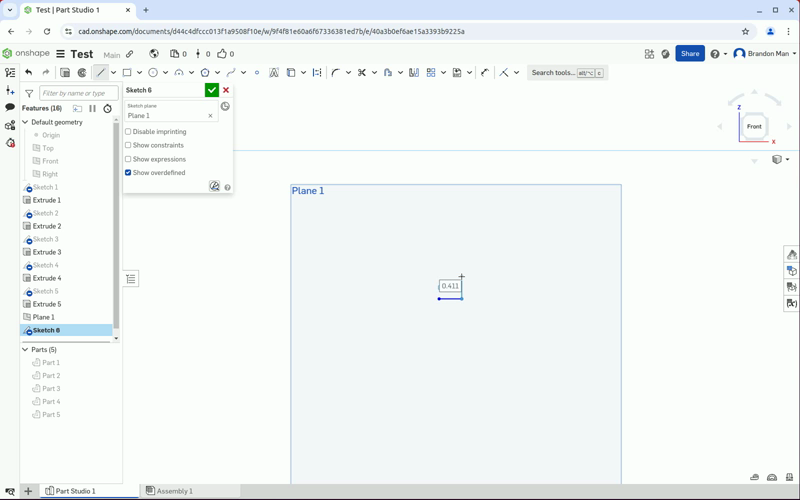
click(461, 276)
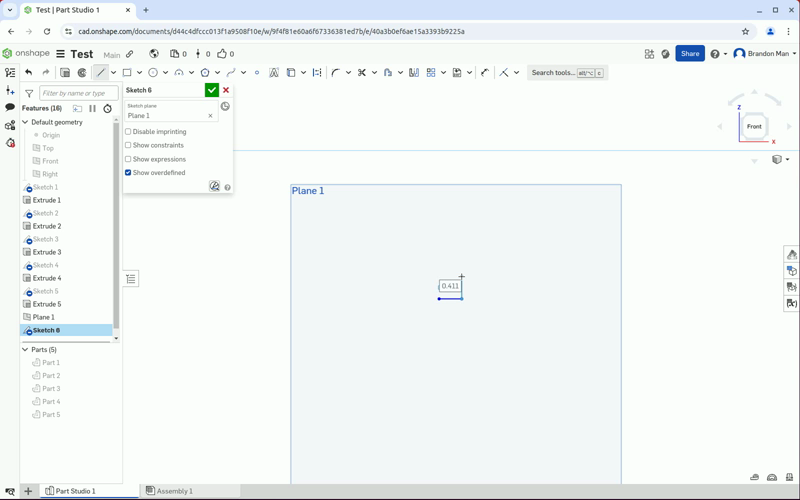
scroll(-6)
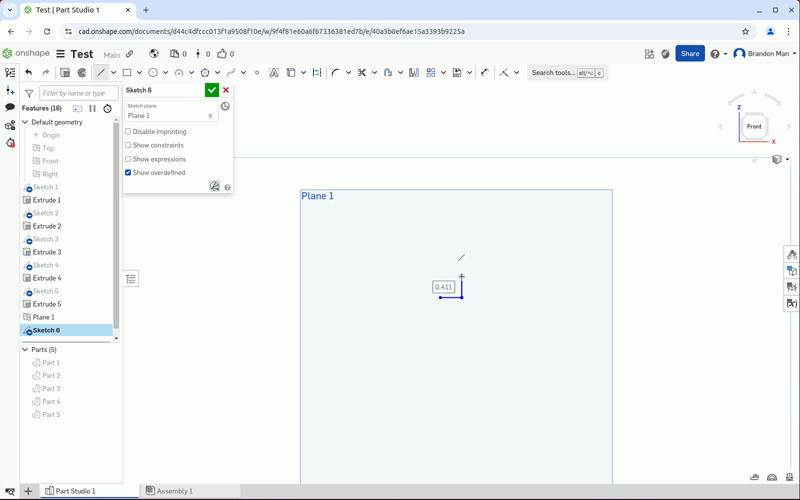
scroll(-6)
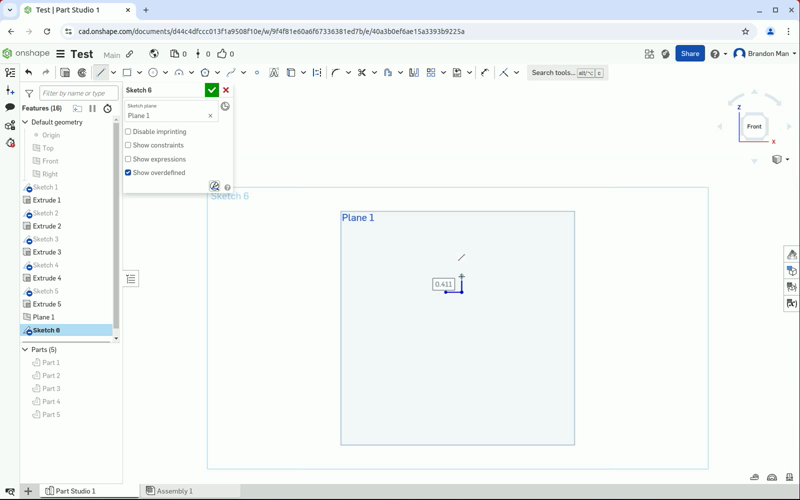
scroll(-6)
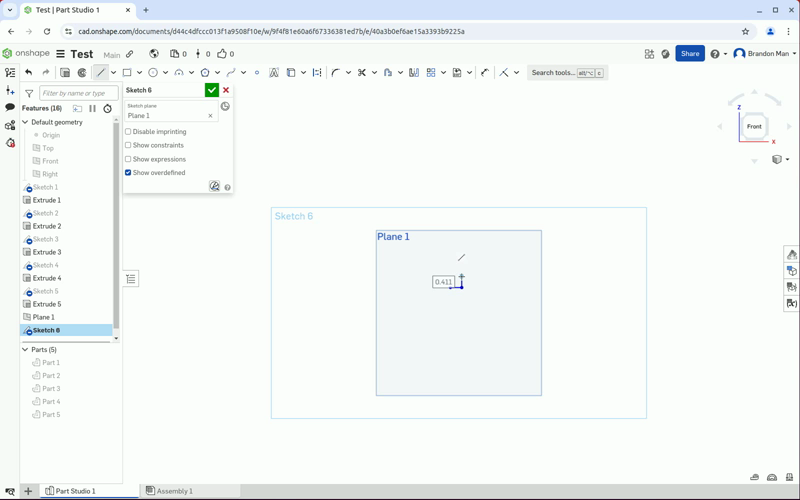
scroll(-6)
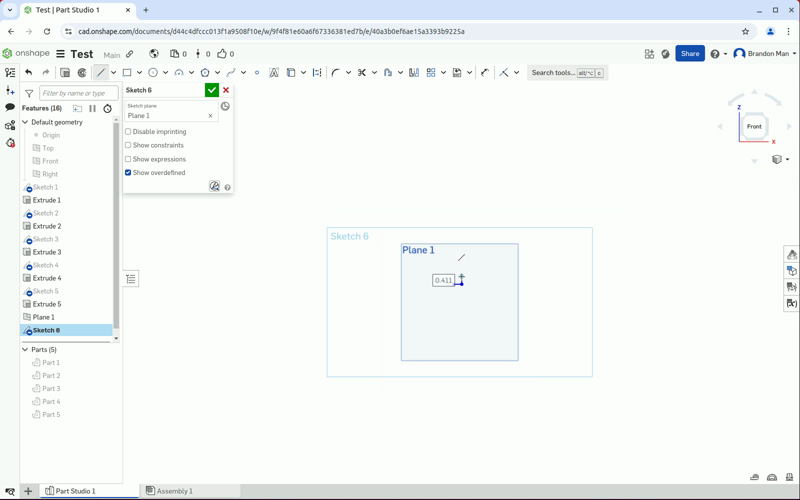
scroll(-6)
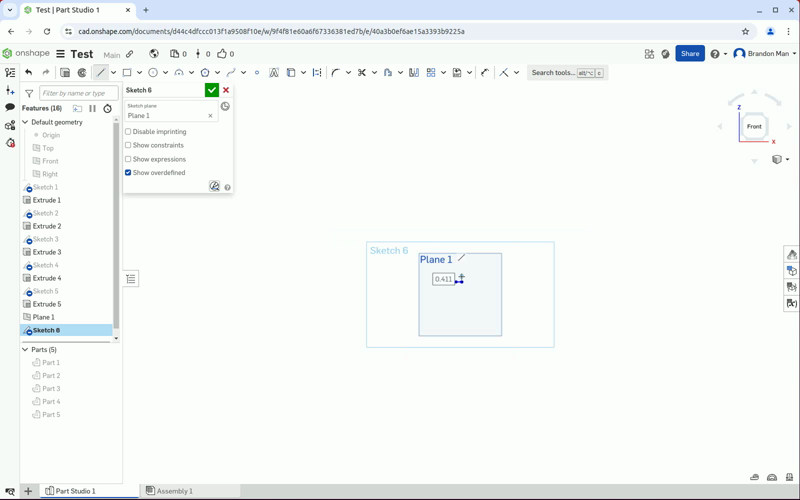
scroll(-6)
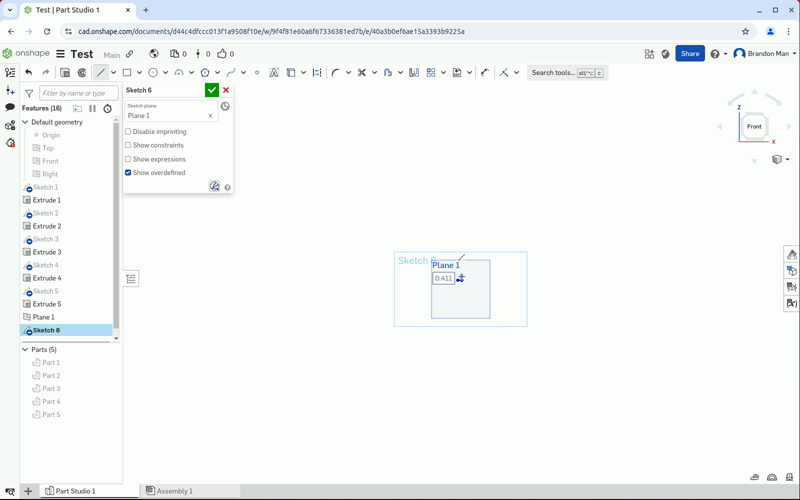
scroll(-6)
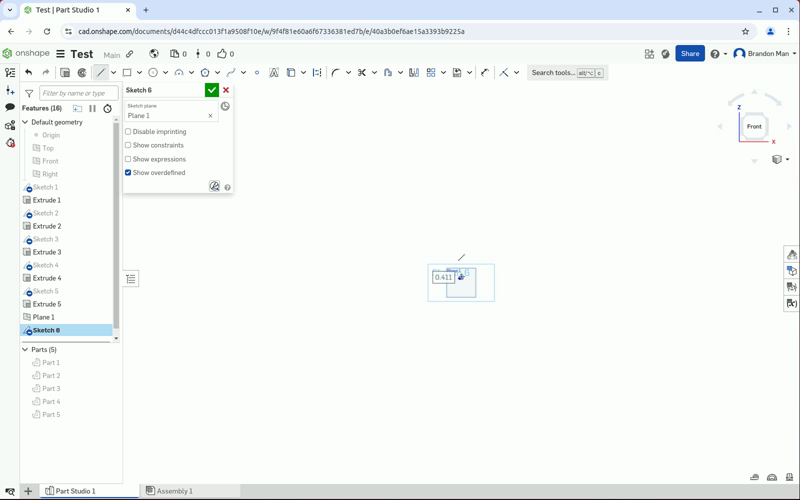
key_up(shift)
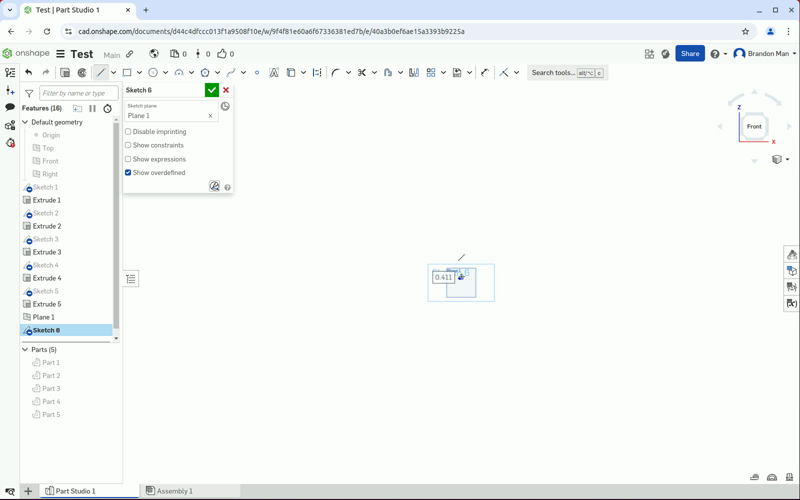
key_down(shift)
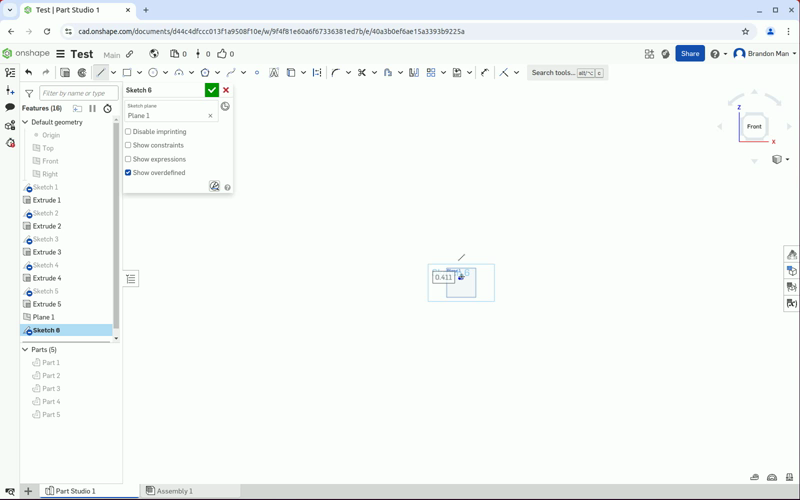
mouse_move(492, 276)
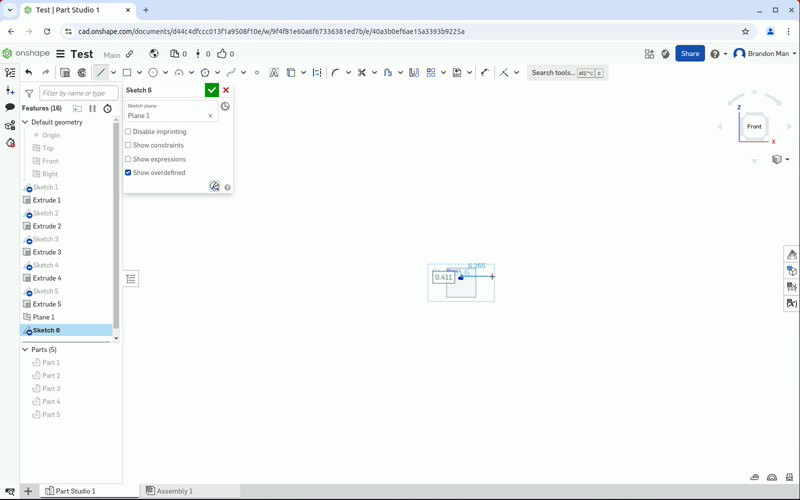
mouse_move(459, 276)
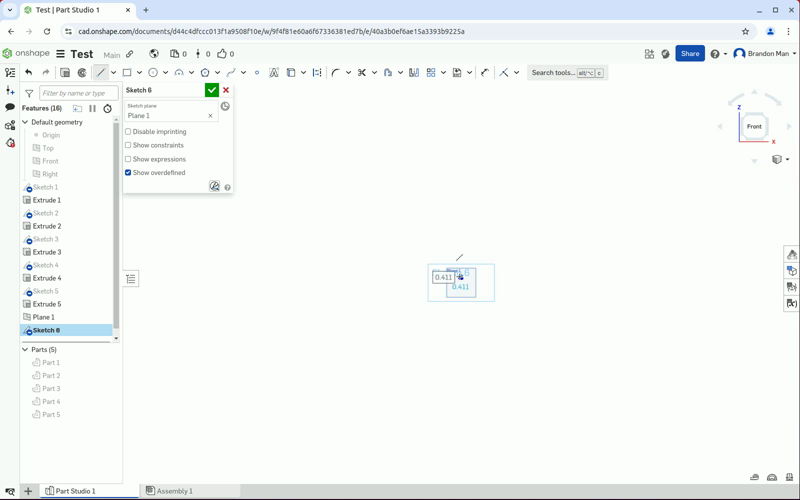
scroll(6)
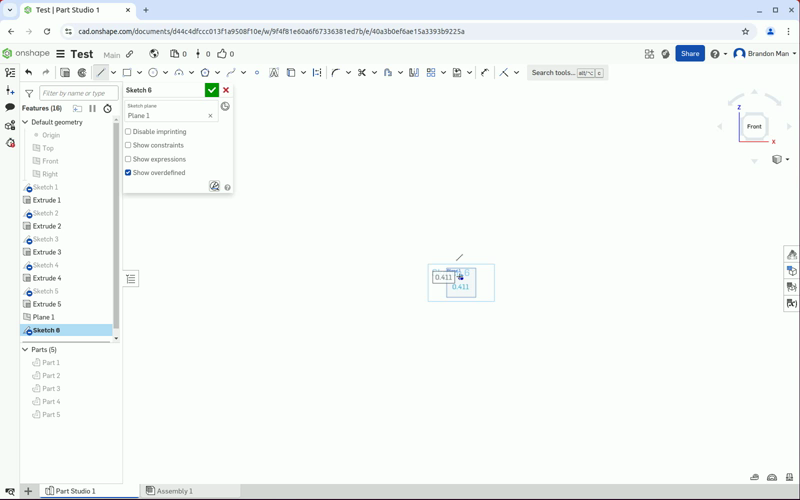
scroll(6)
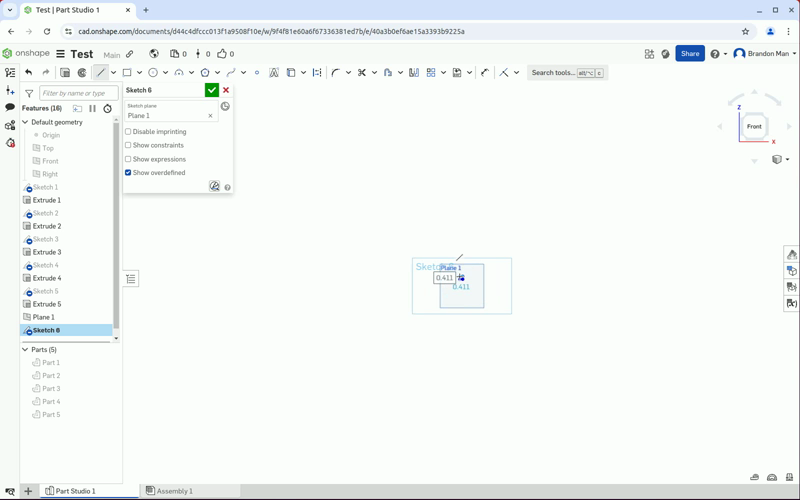
scroll(6)
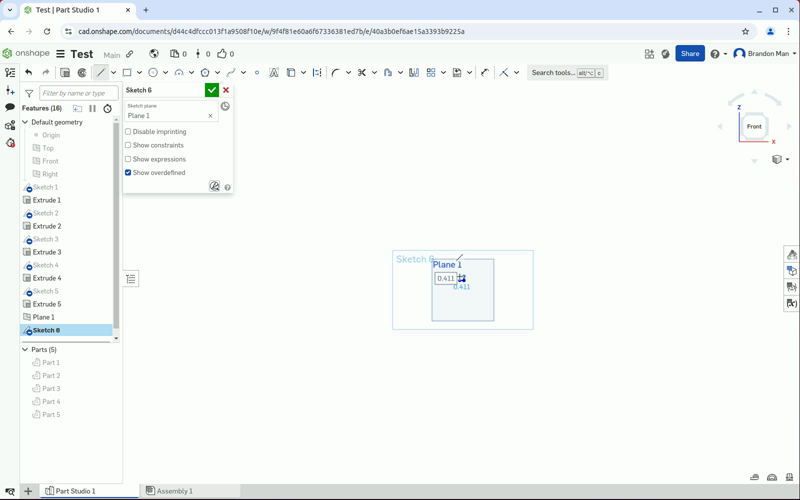
scroll(6)
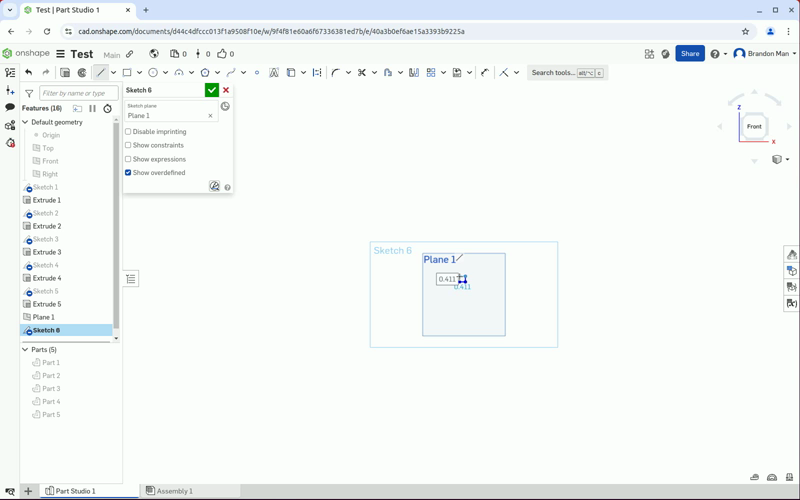
scroll(6)
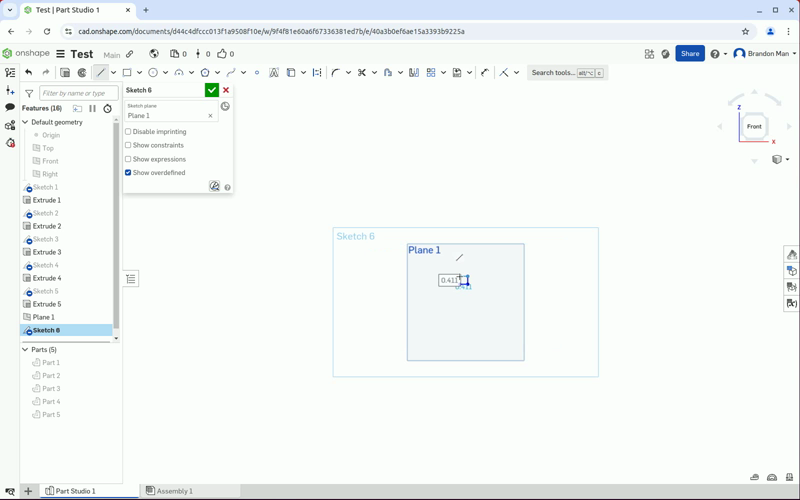
scroll(6)
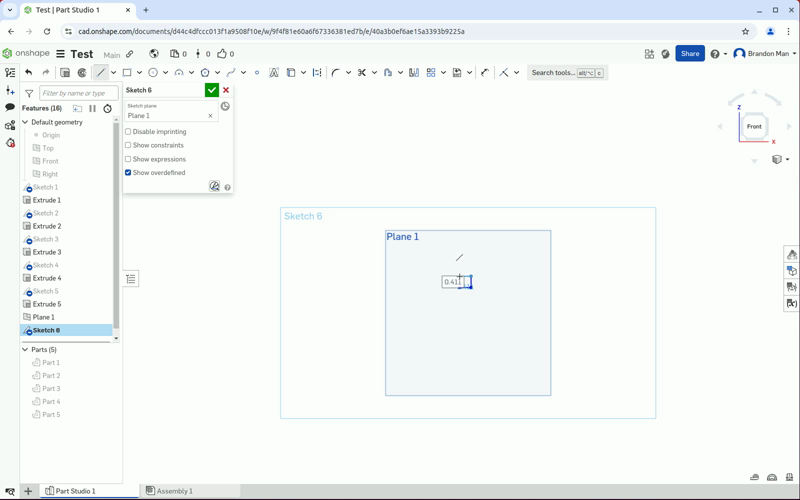
scroll(6)
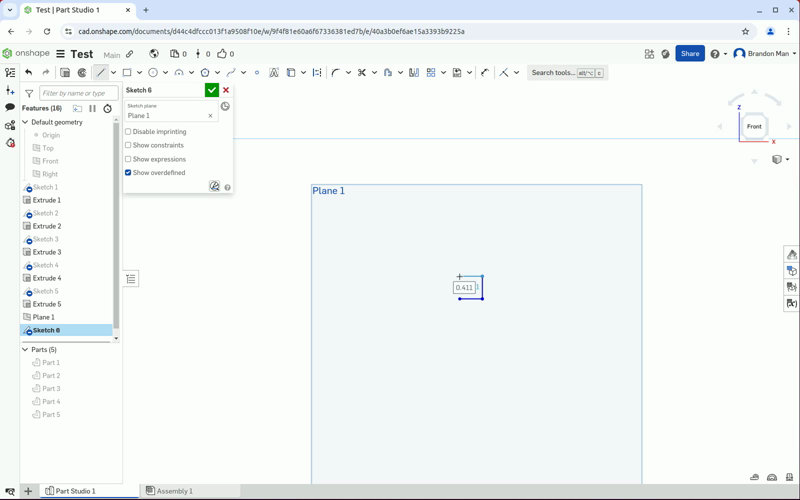
click(459, 276)
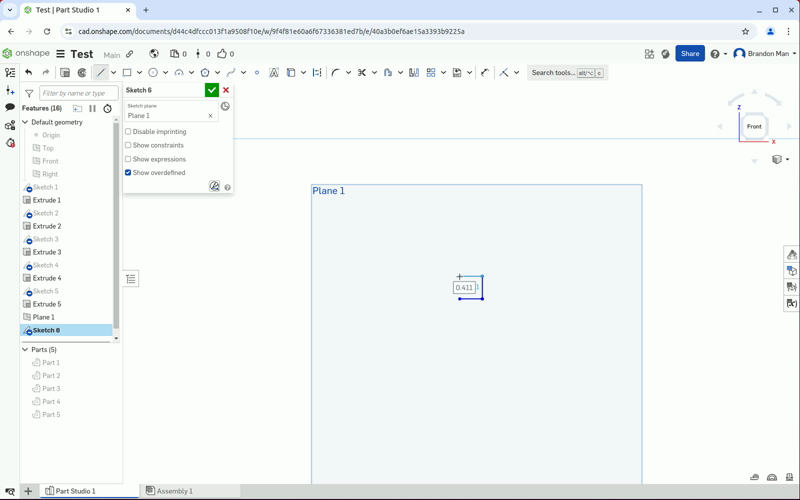
scroll(-6)
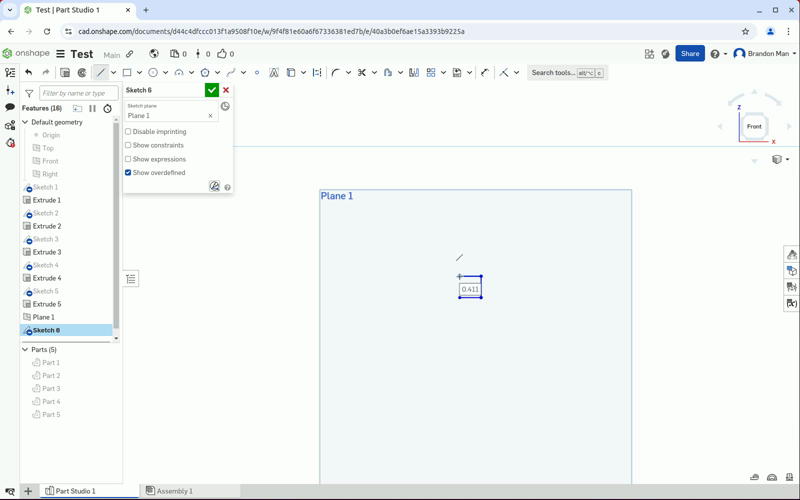
scroll(-6)
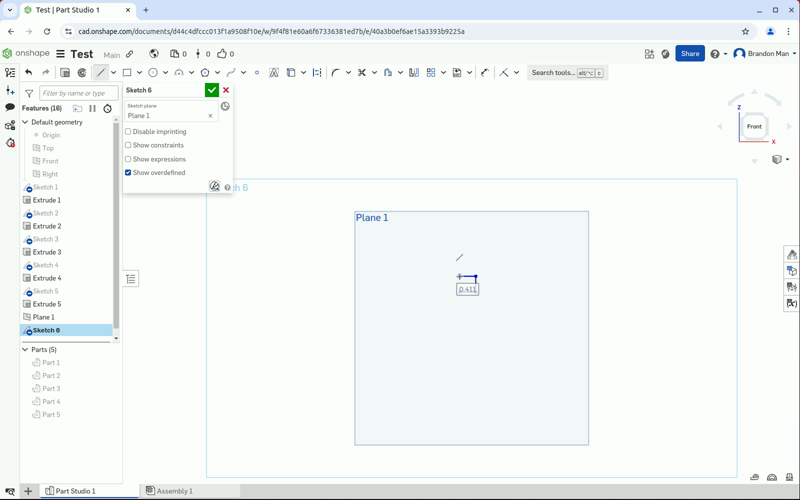
scroll(-6)
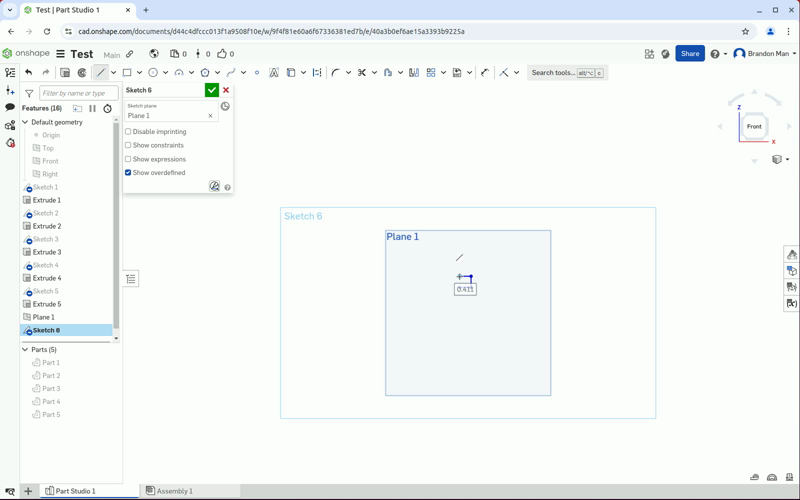
scroll(-6)
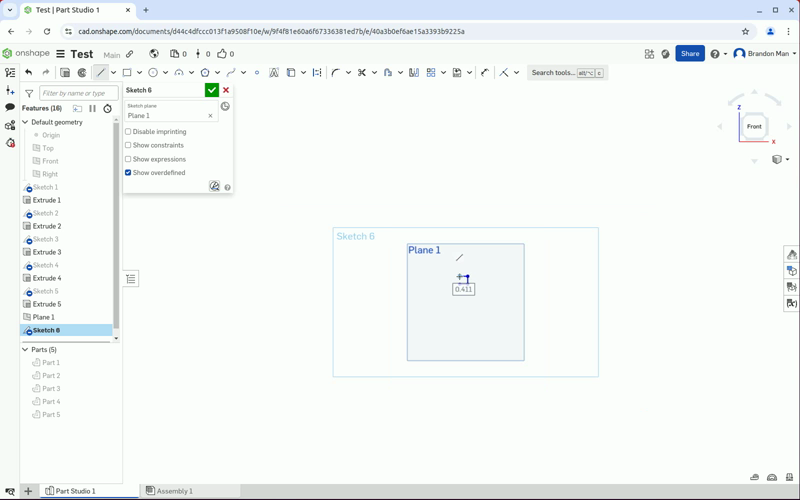
scroll(-6)
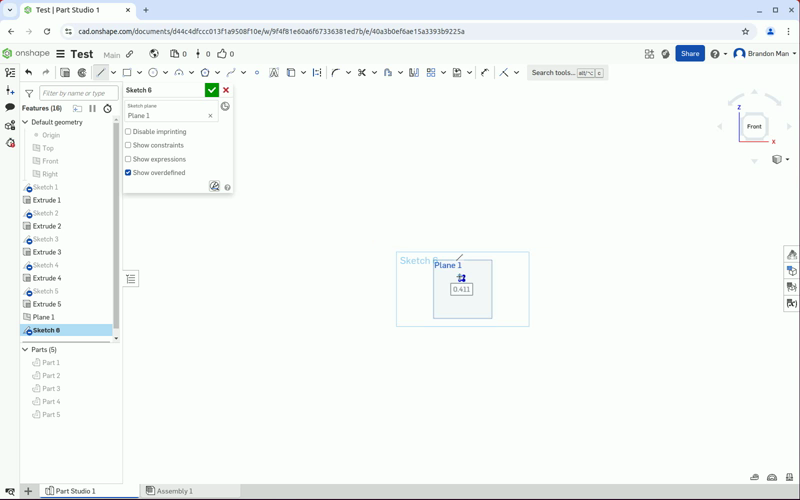
scroll(-6)
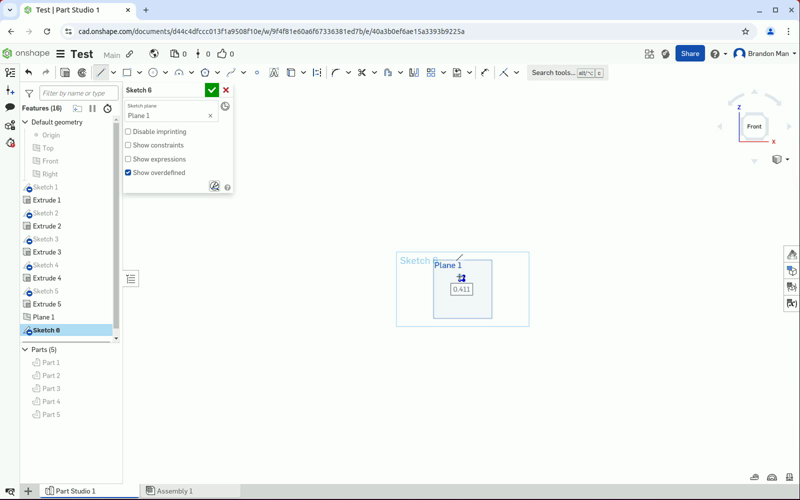
scroll(-6)
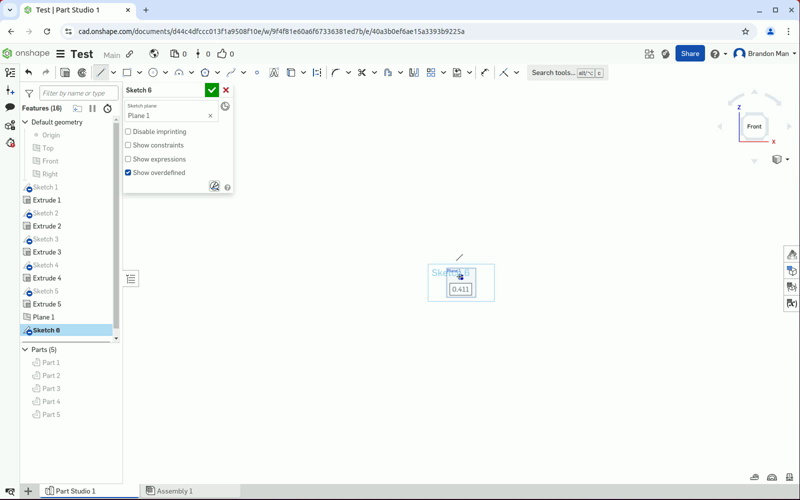
key_up(shift)
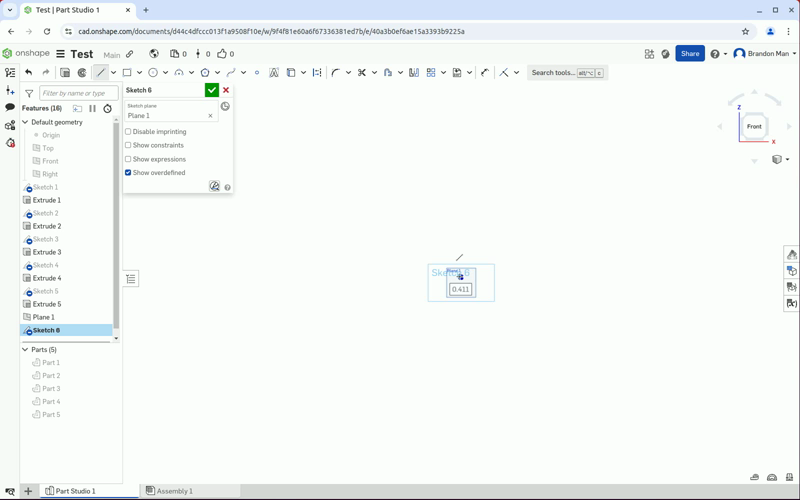
mouse_move(489, 276)
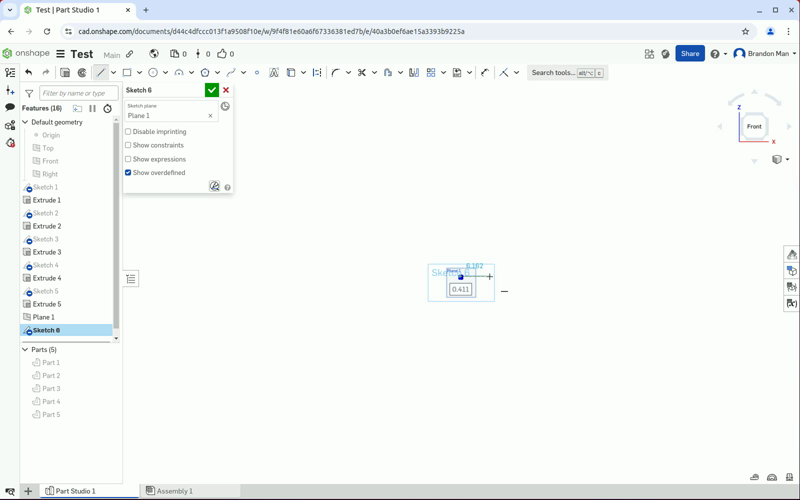
key_down(shift)
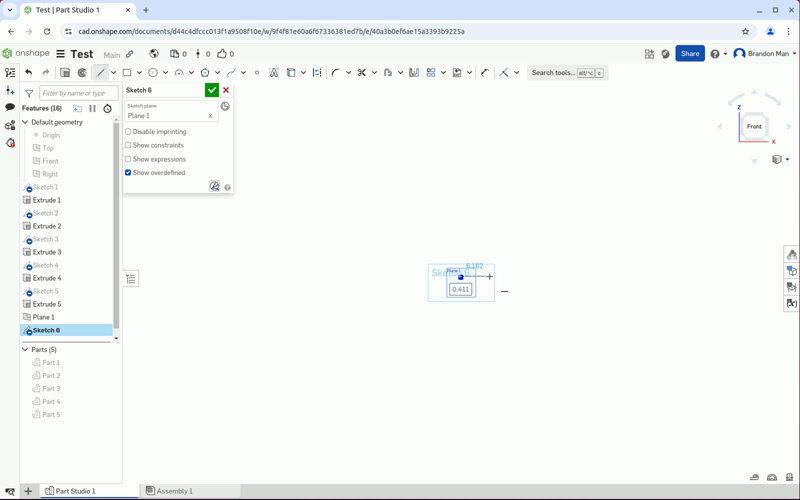
mouse_move(459, 278)
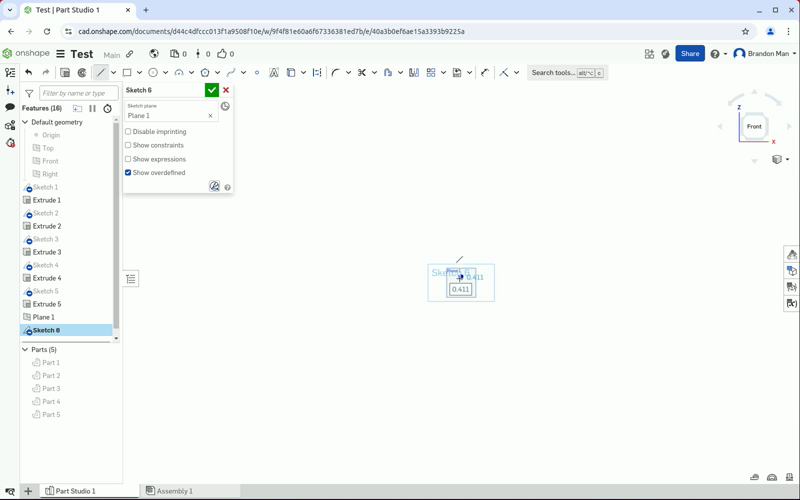
scroll(6)
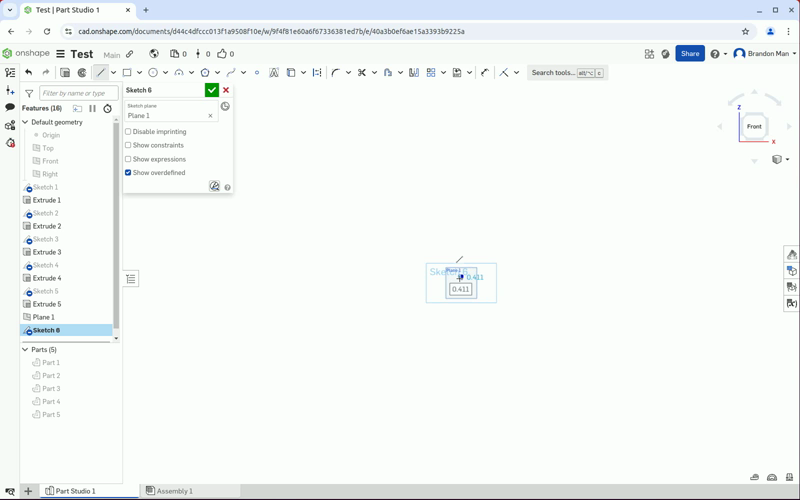
scroll(6)
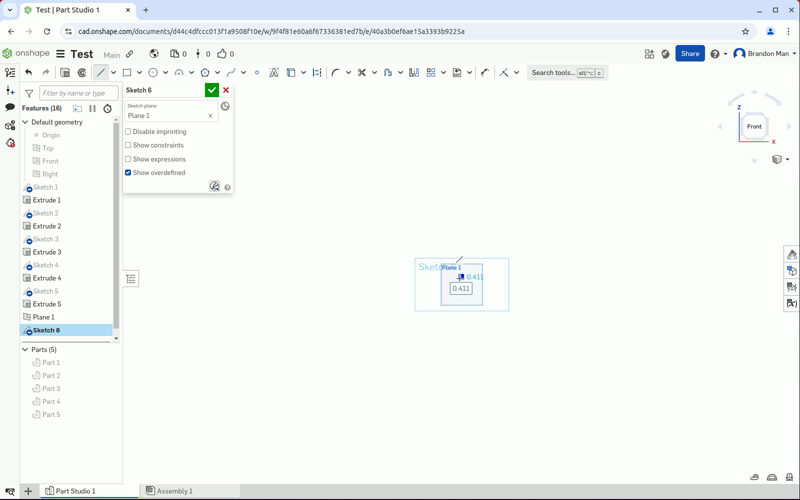
scroll(6)
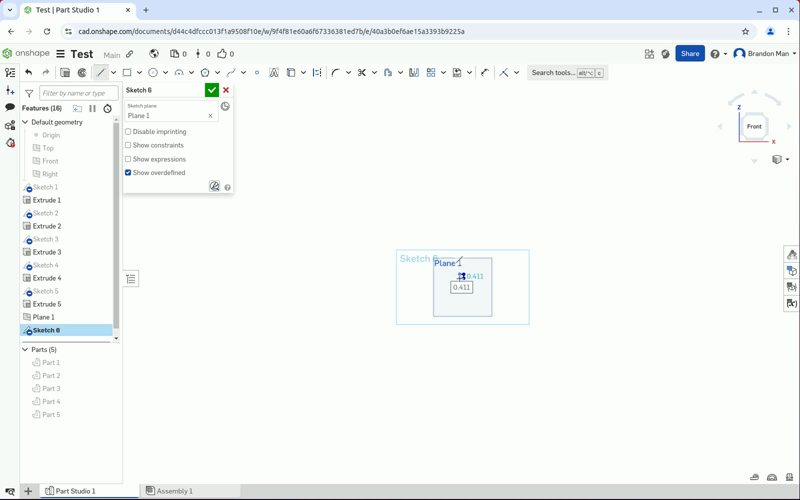
scroll(6)
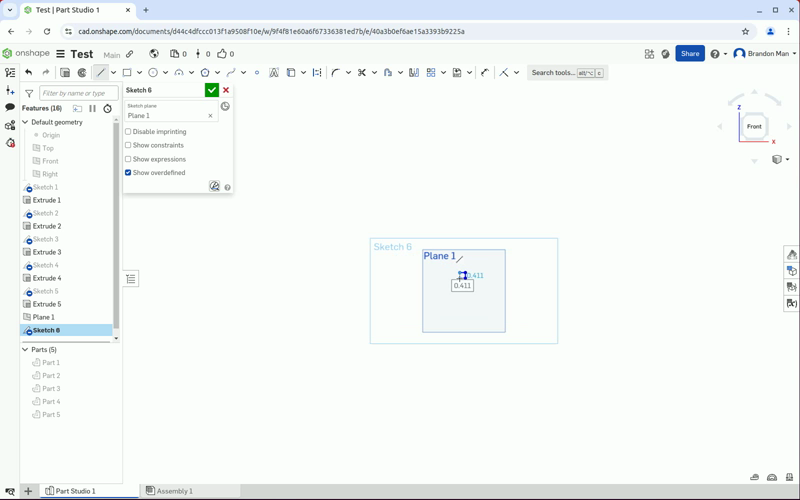
scroll(6)
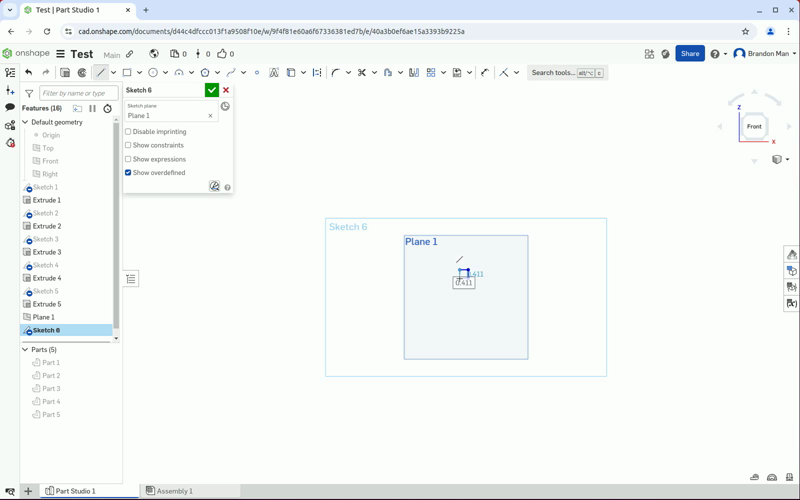
scroll(6)
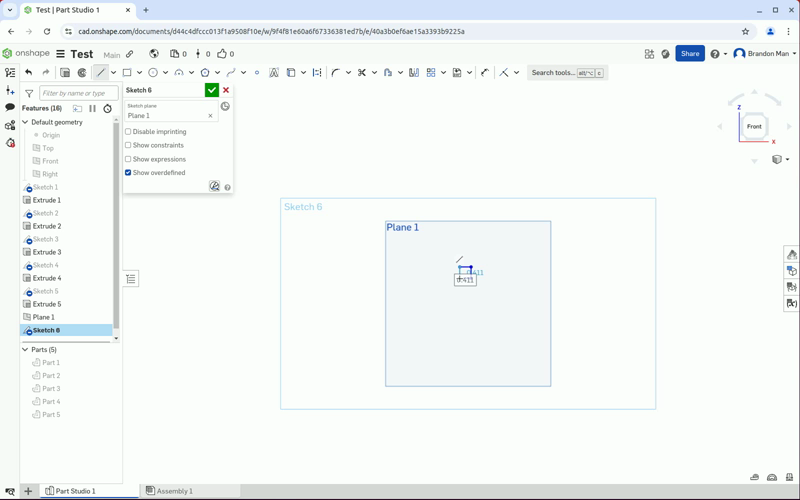
scroll(6)
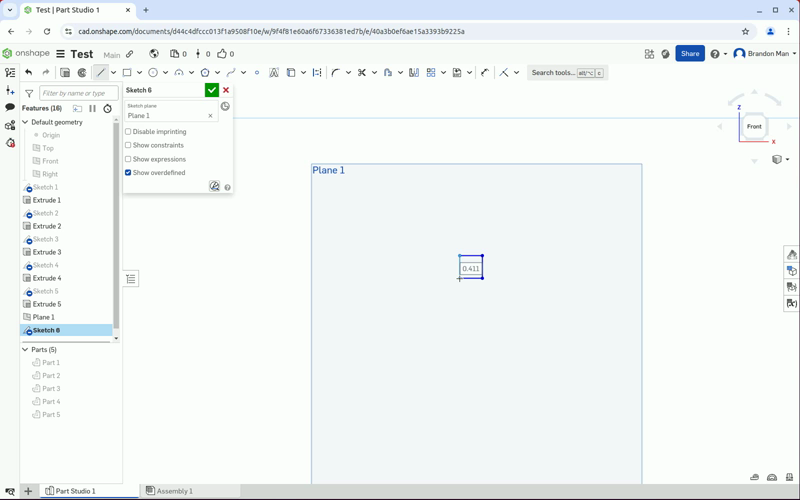
key_up(shift)
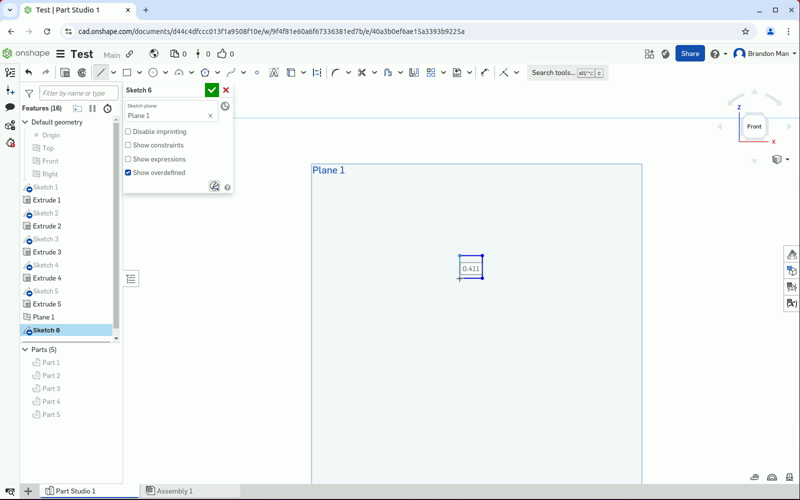
click(459, 278)
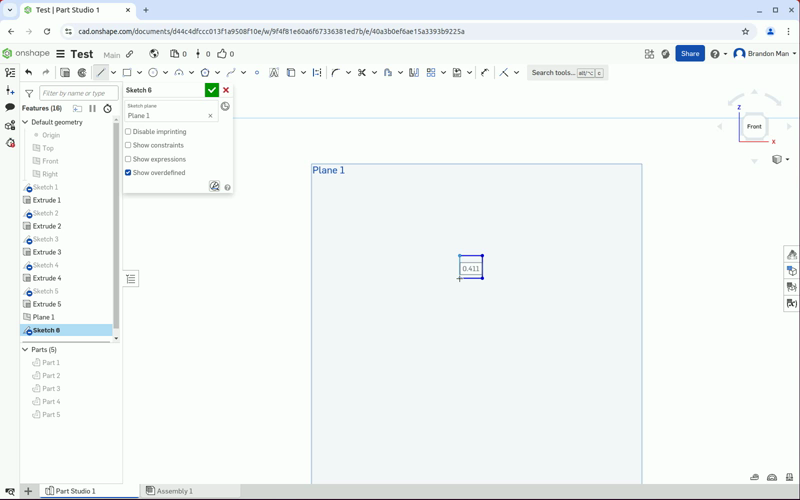
scroll(-6)
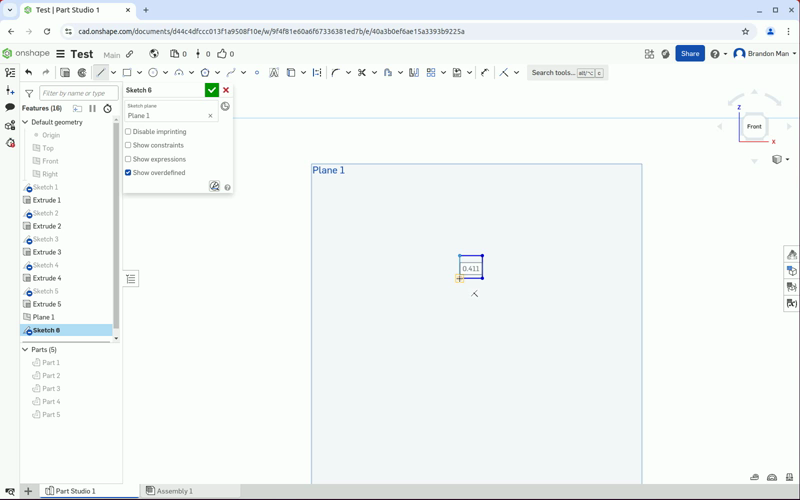
scroll(-6)
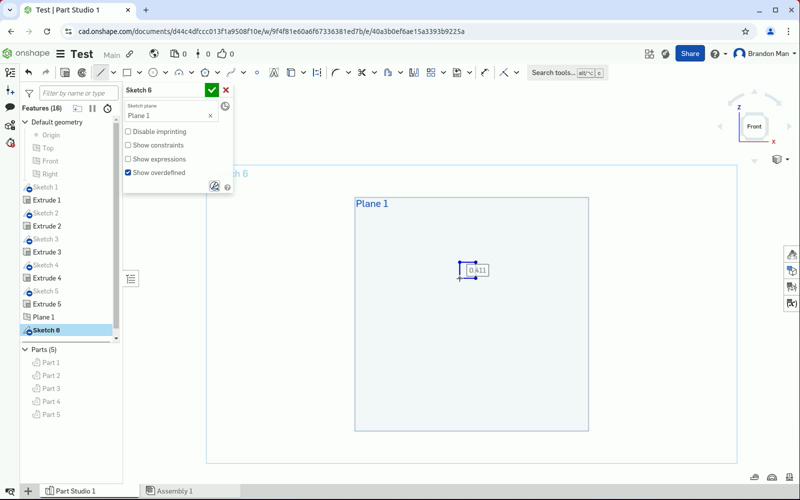
scroll(-6)
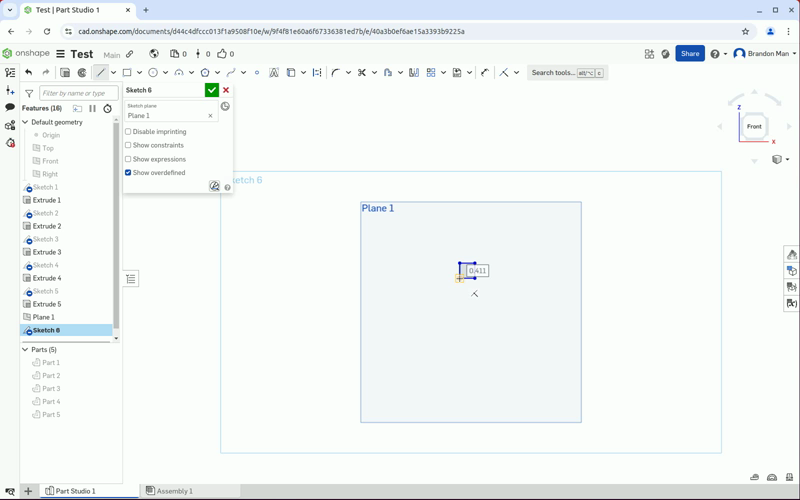
scroll(-6)
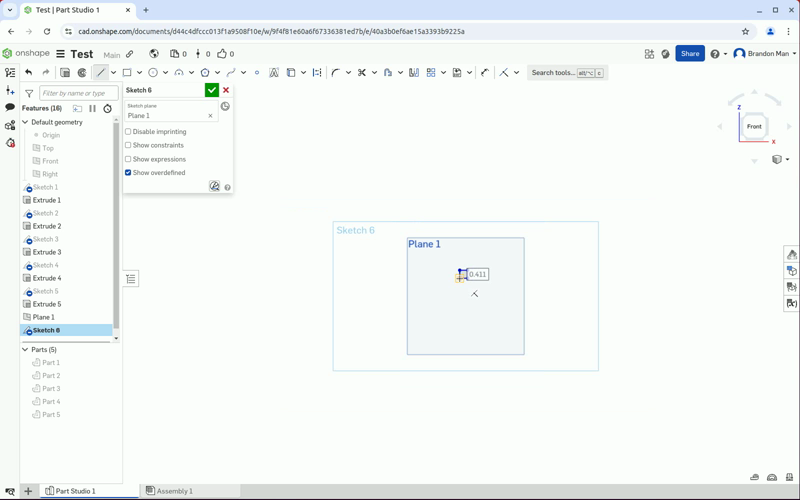
scroll(-6)
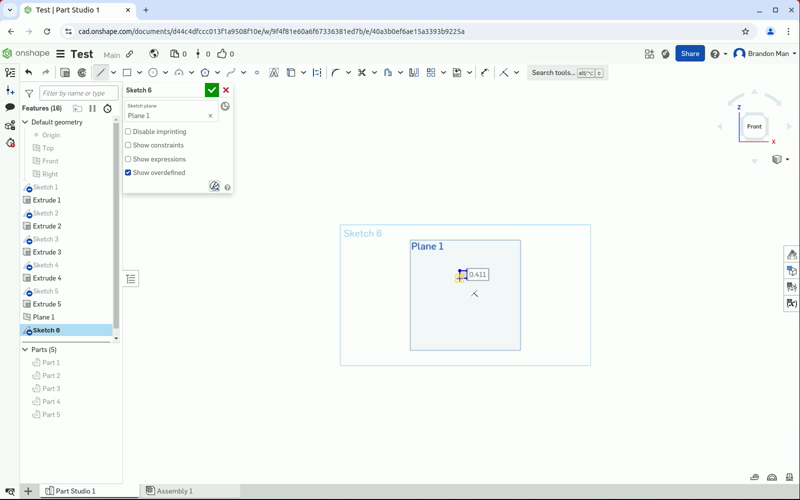
scroll(-6)
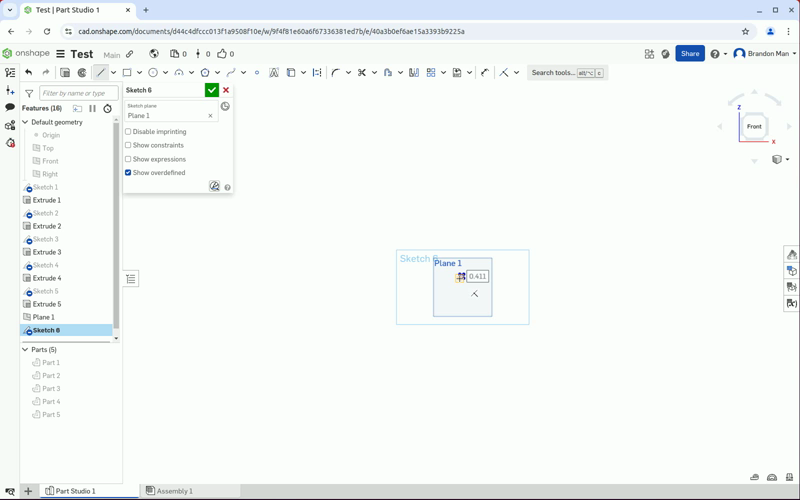
scroll(-6)
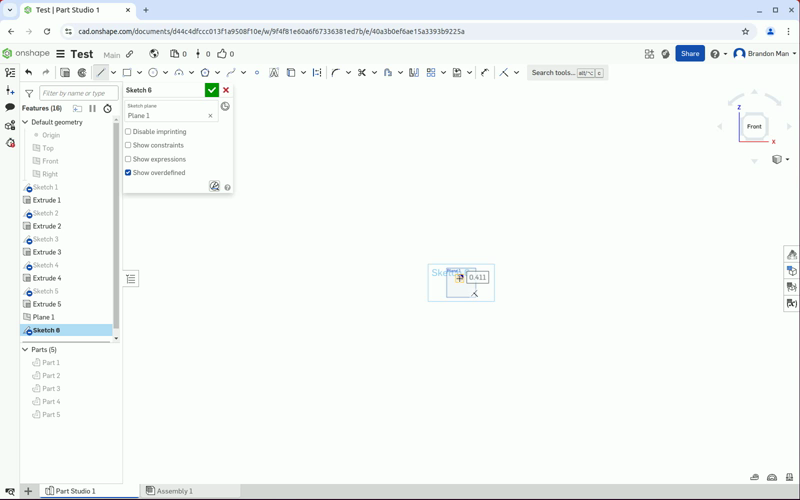
key(esc)
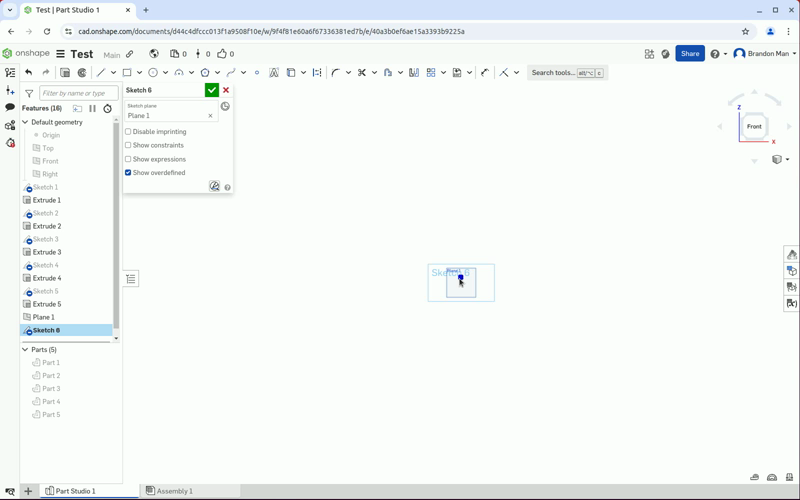
mouse_move(460, 276)
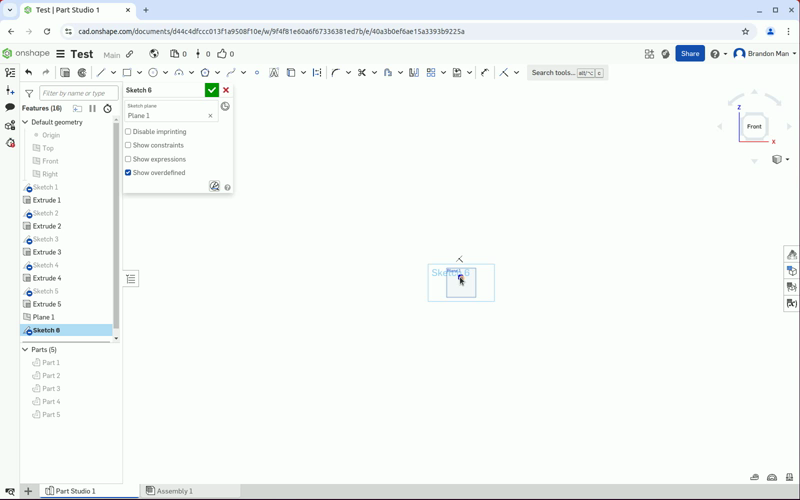
scroll(6)
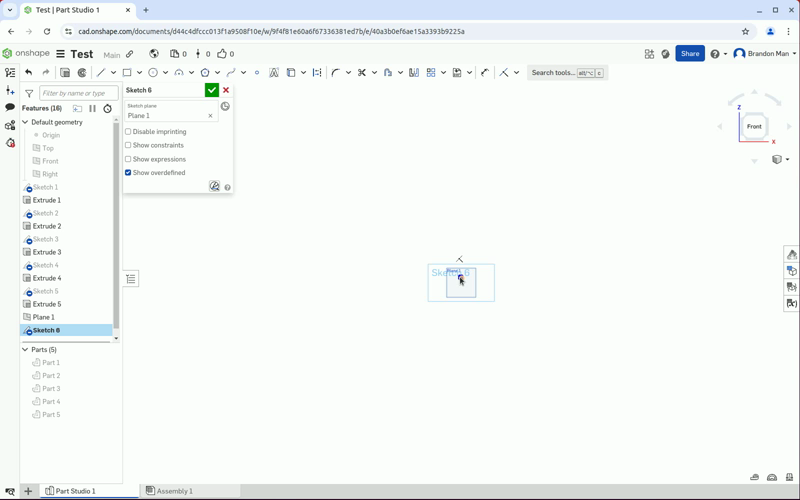
scroll(6)
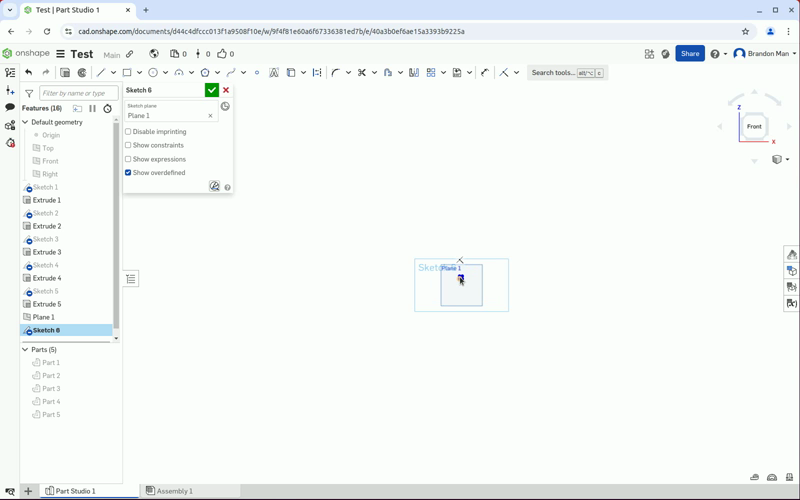
scroll(6)
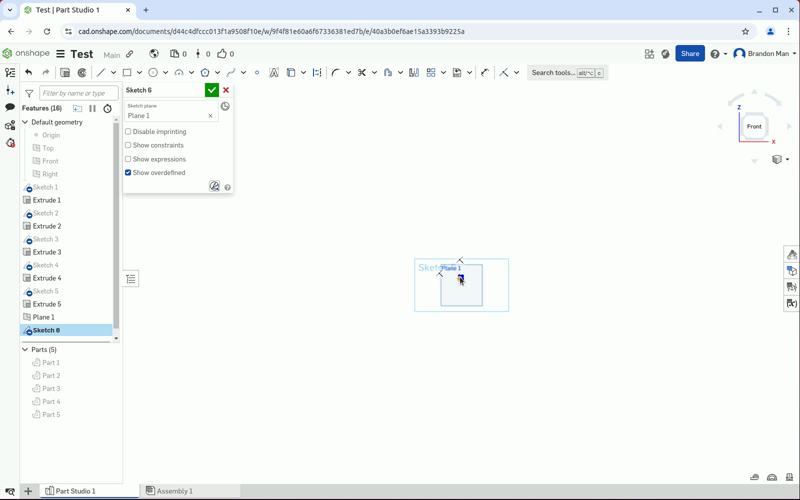
scroll(6)
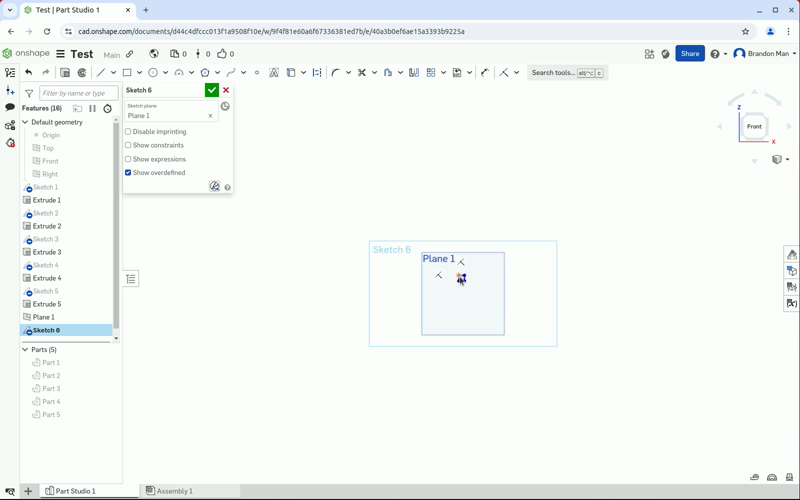
scroll(6)
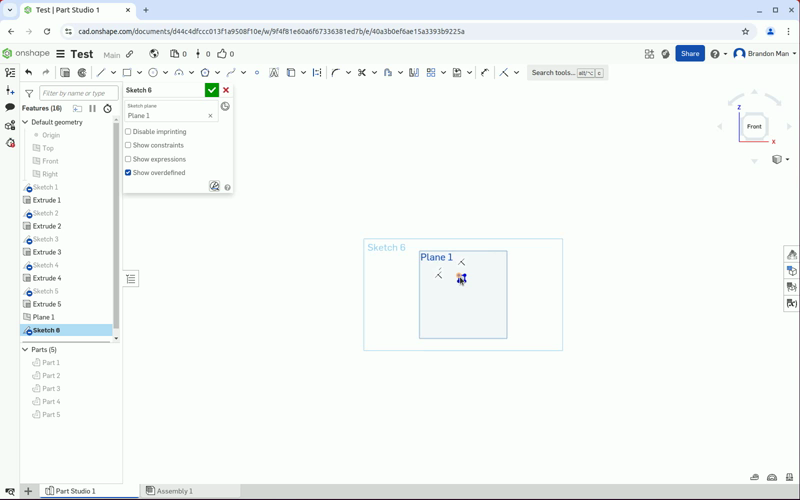
scroll(6)
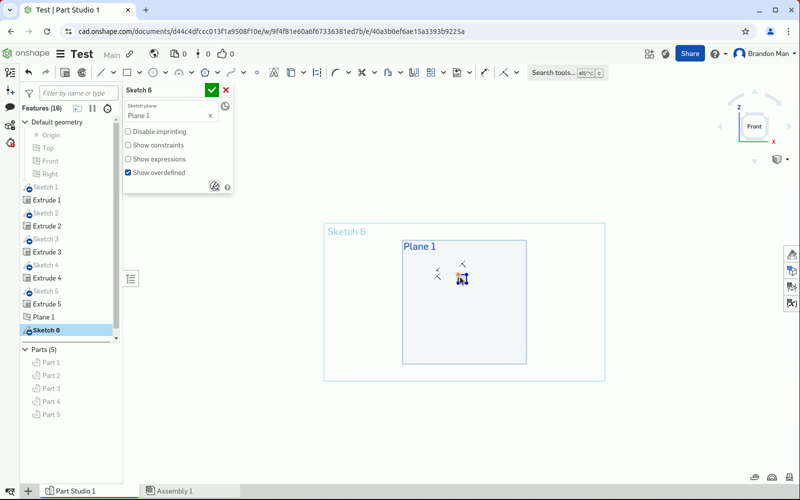
scroll(6)
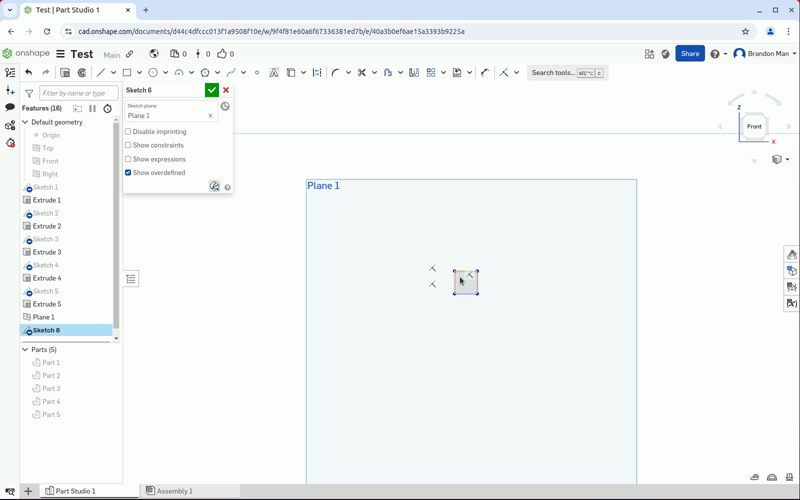
click(460, 276)
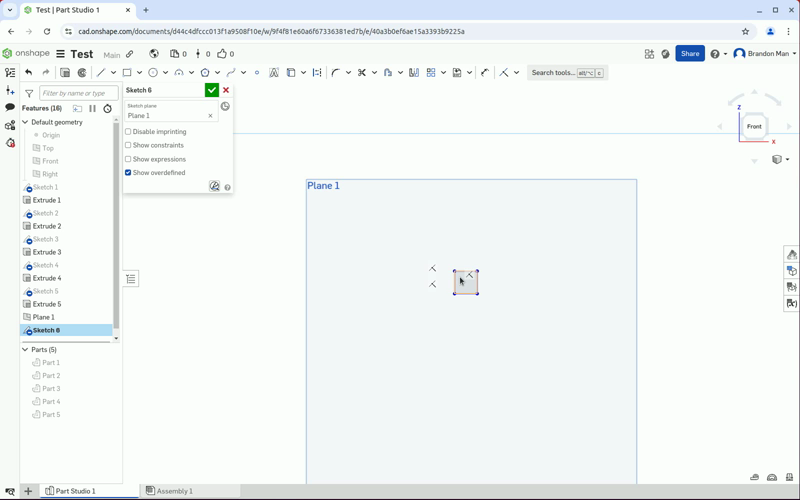
scroll(-6)
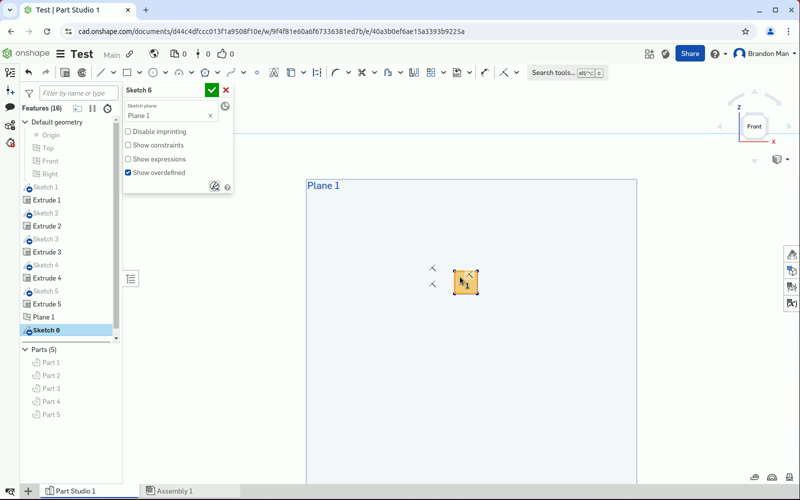
scroll(-6)
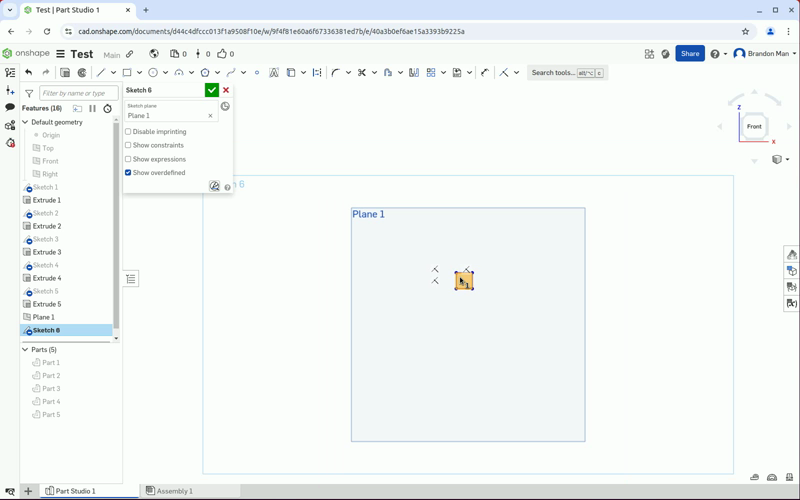
scroll(-6)
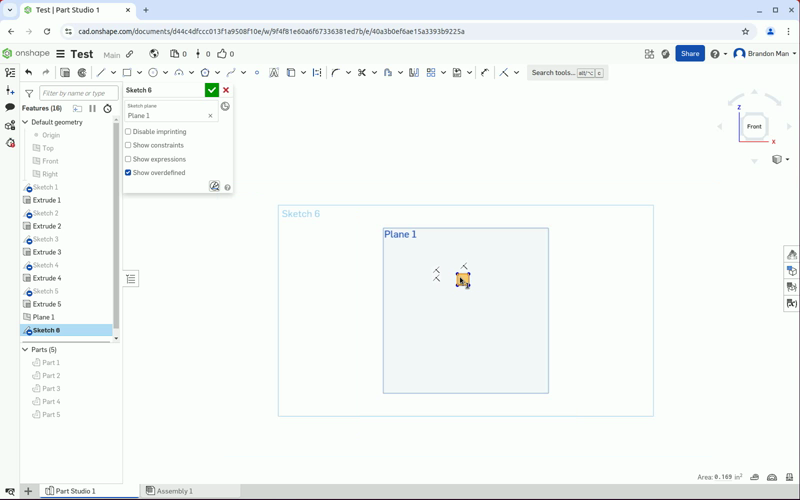
scroll(-6)
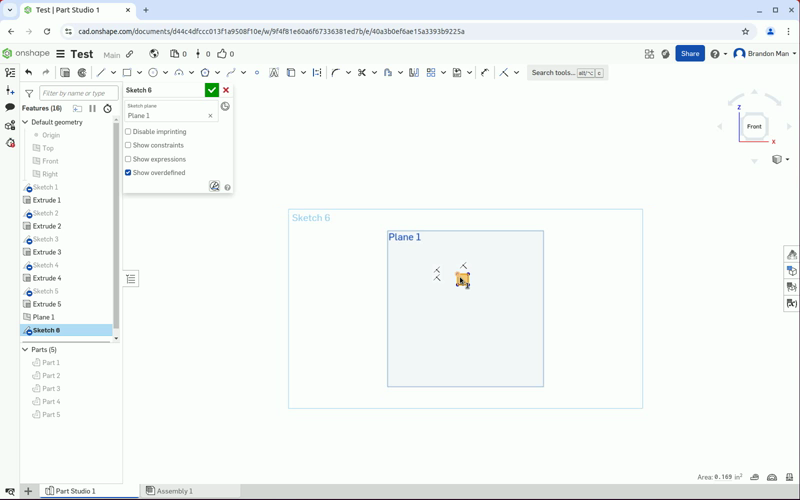
scroll(-6)
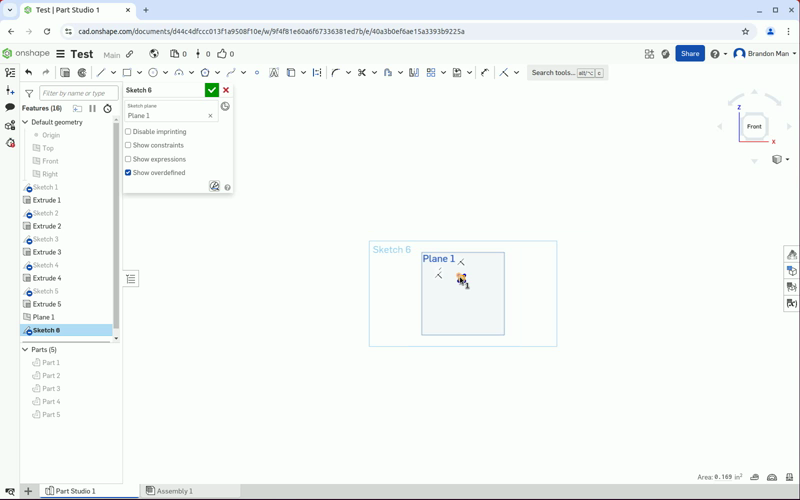
scroll(-6)
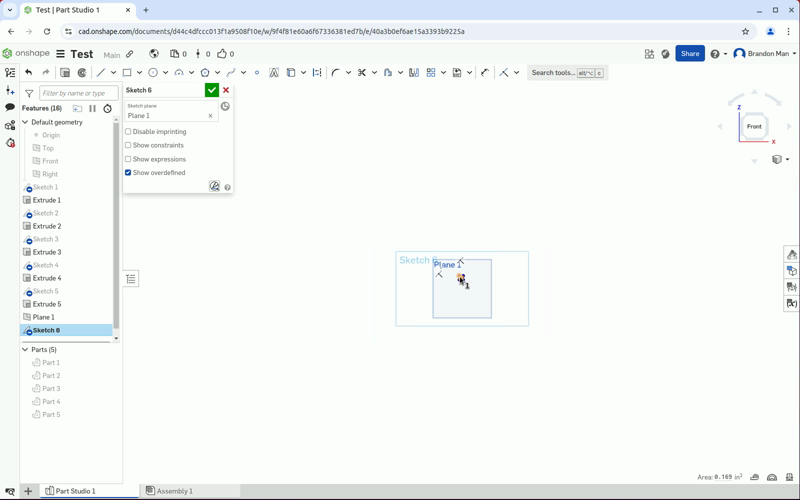
scroll(-6)
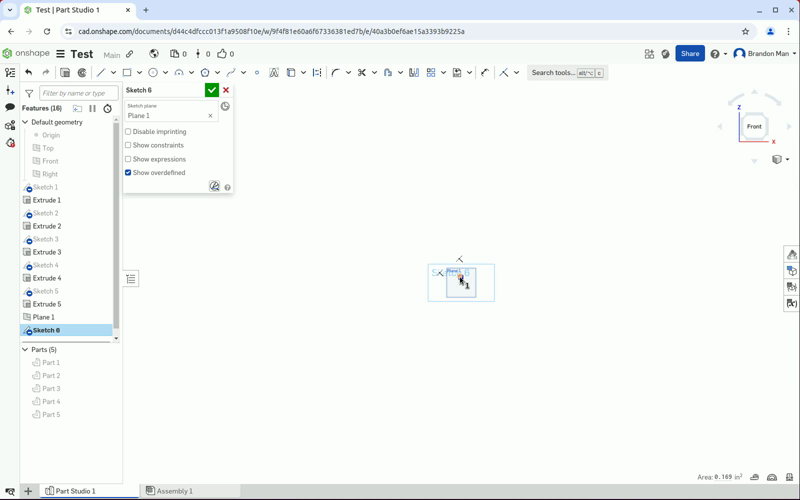
mouse_move(73, 352)
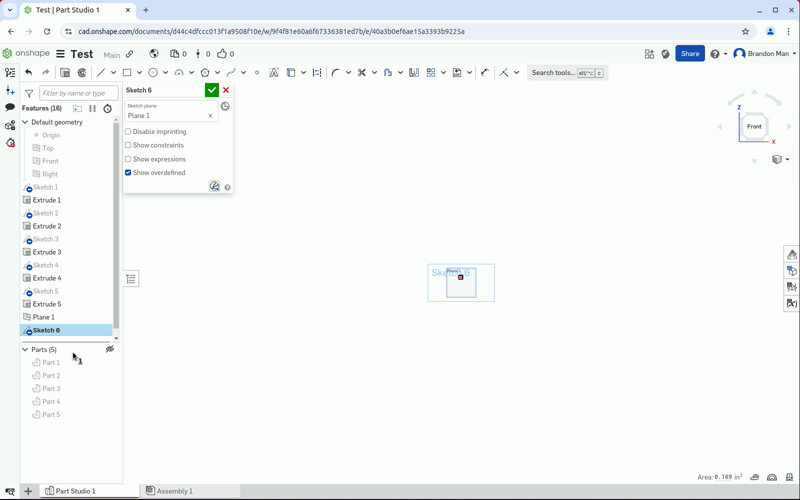
key(shift+y)
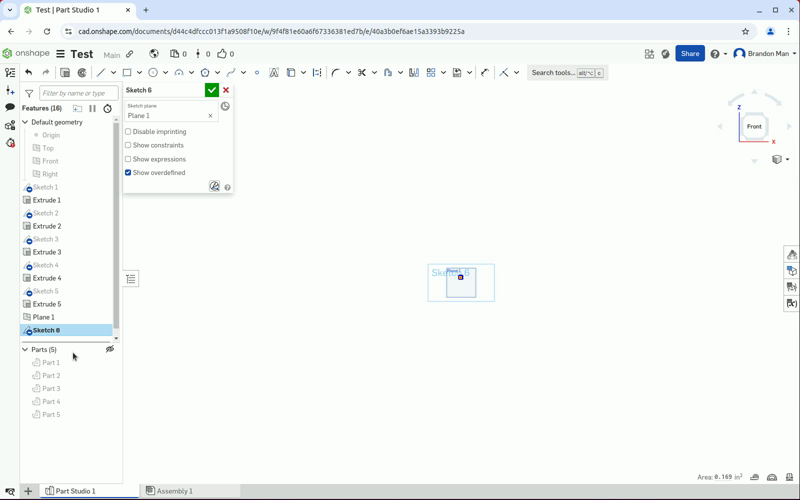
key(shift+e)
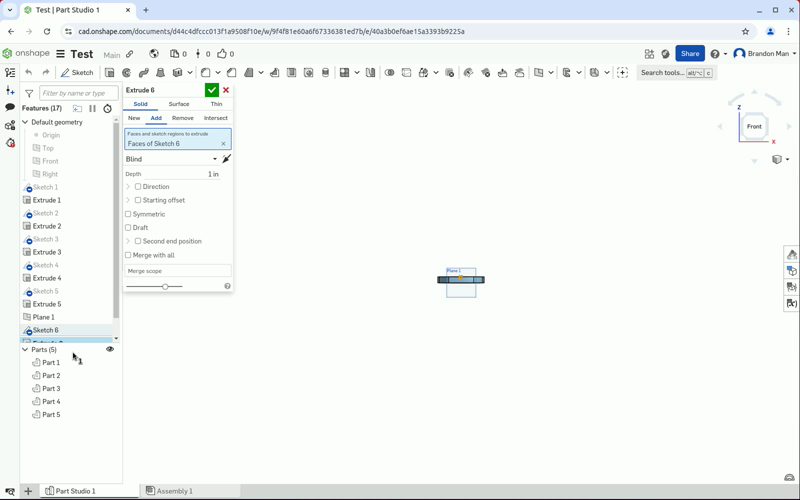
mouse_move(143, 106)
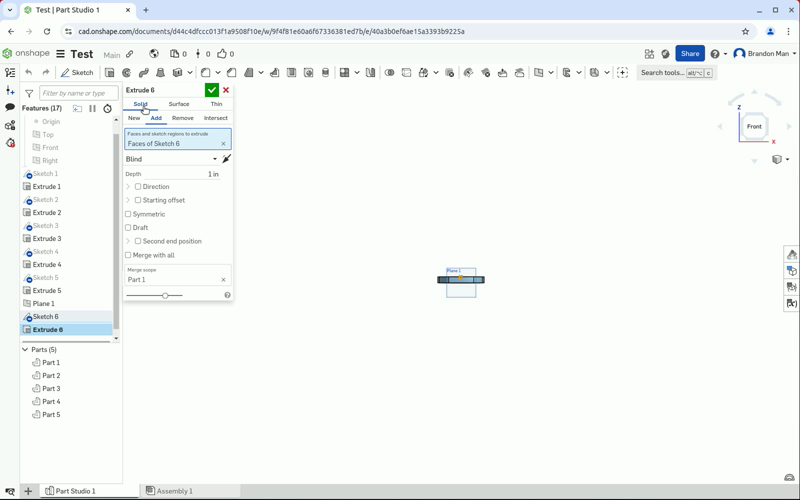
click(143, 106)
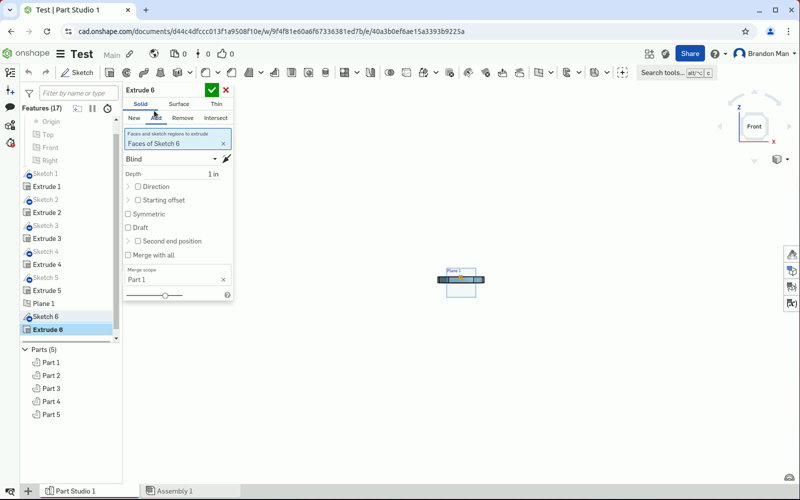
mouse_move(186, 120)
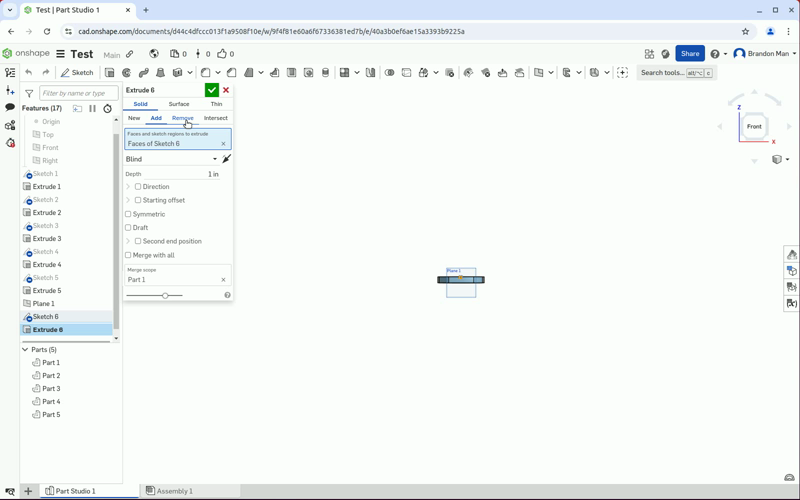
click(186, 120)
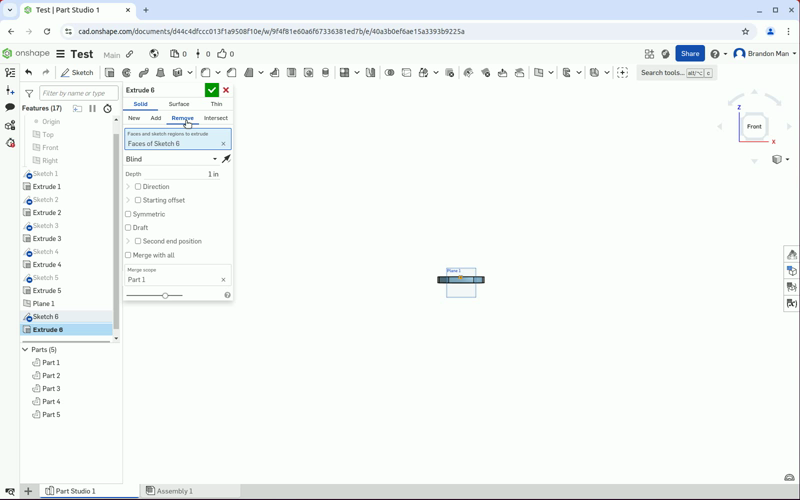
key(tab, 4)
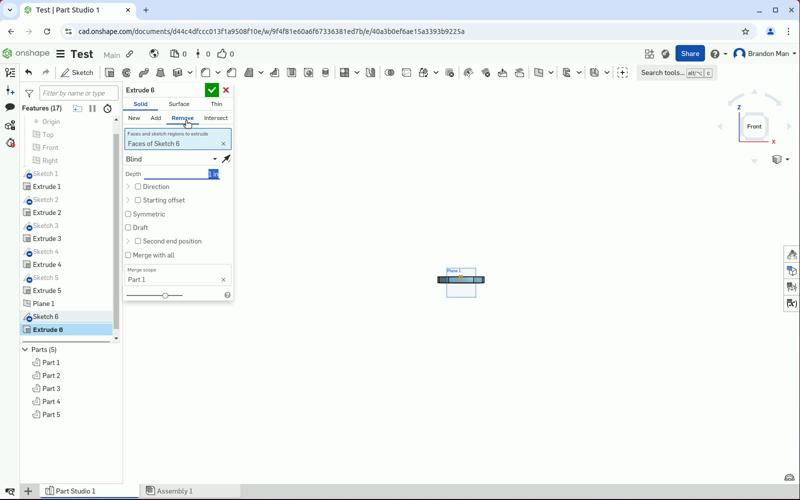
text(30.811)
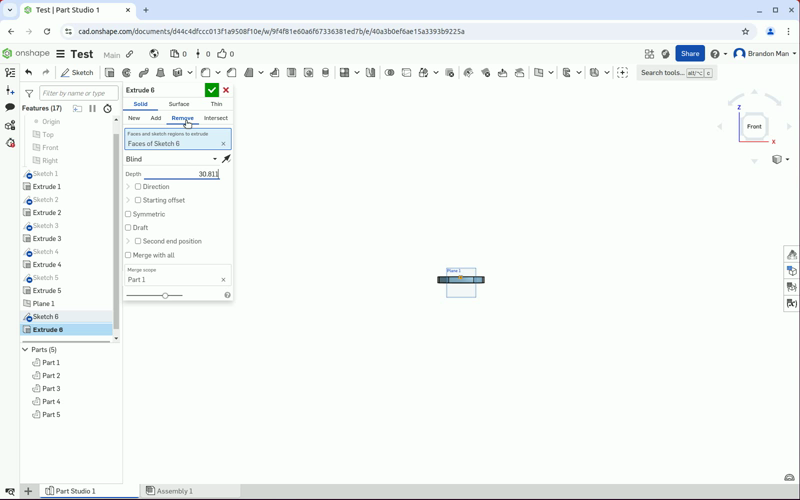
key(tab, 6)
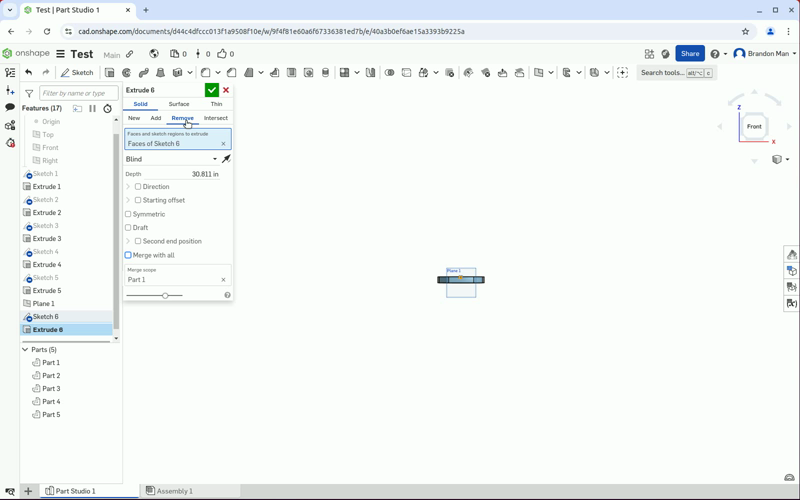
key(space)
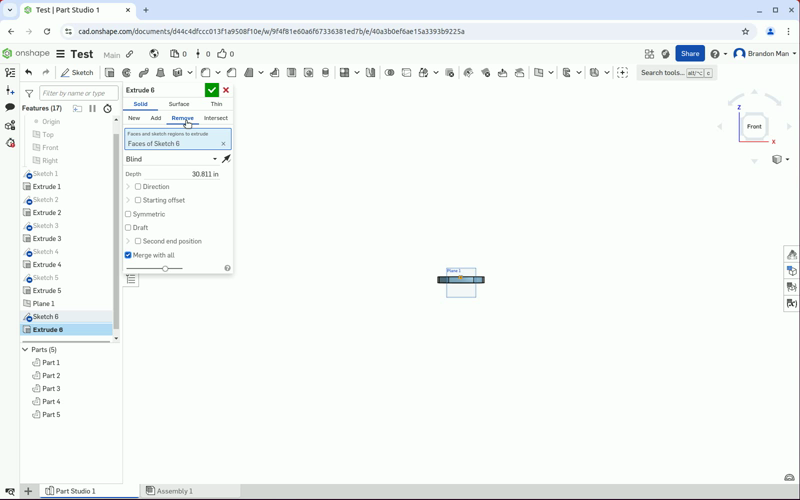
key(enter)
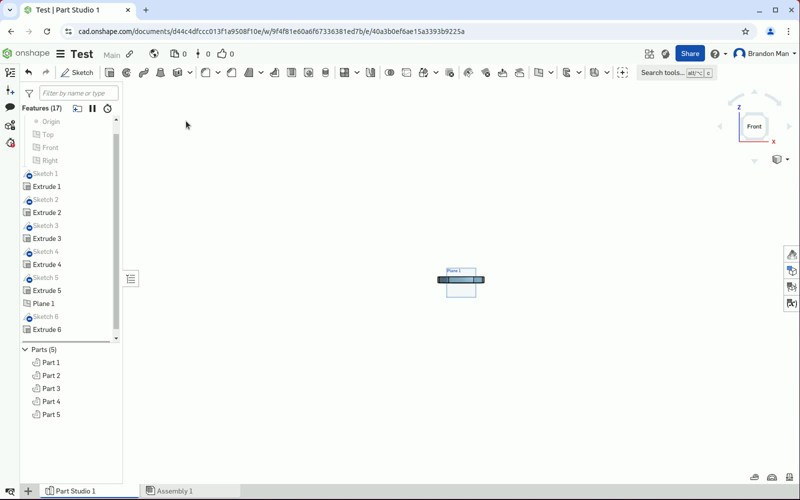
key(shift+h)
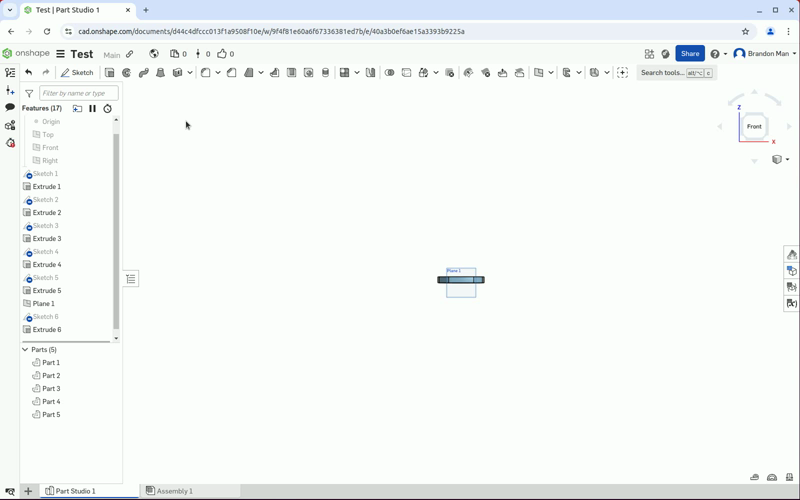
key(shift+h)
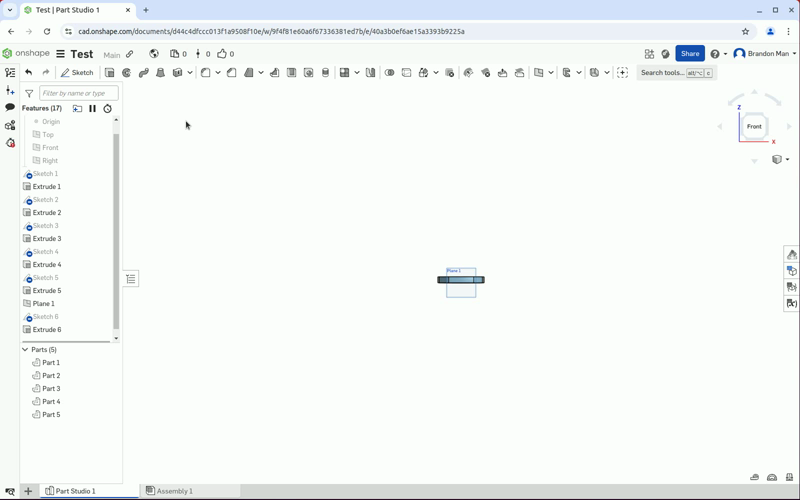
mouse_move(69, 176)
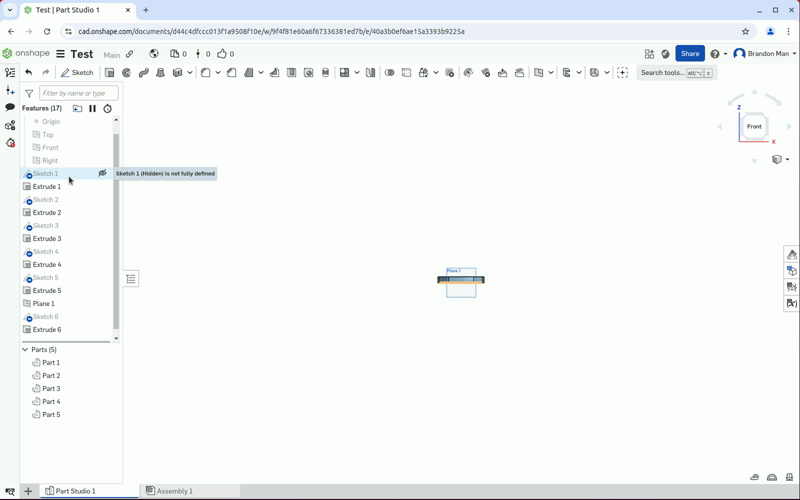
click(69, 176)
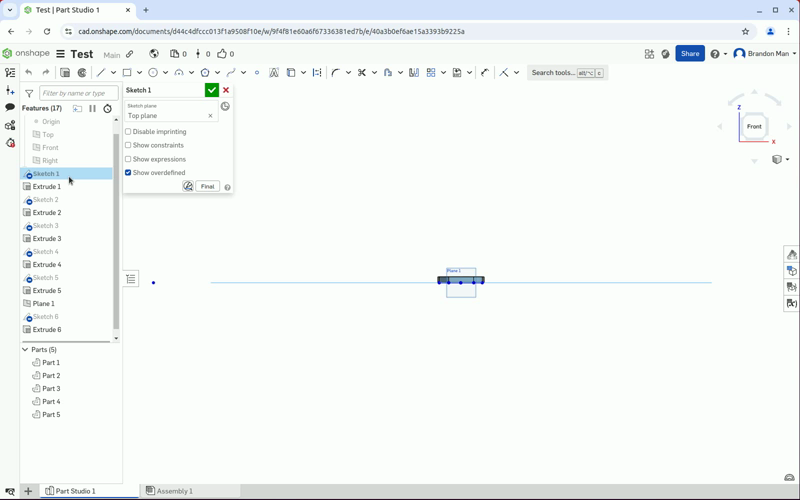
mouse_move(229, 92)
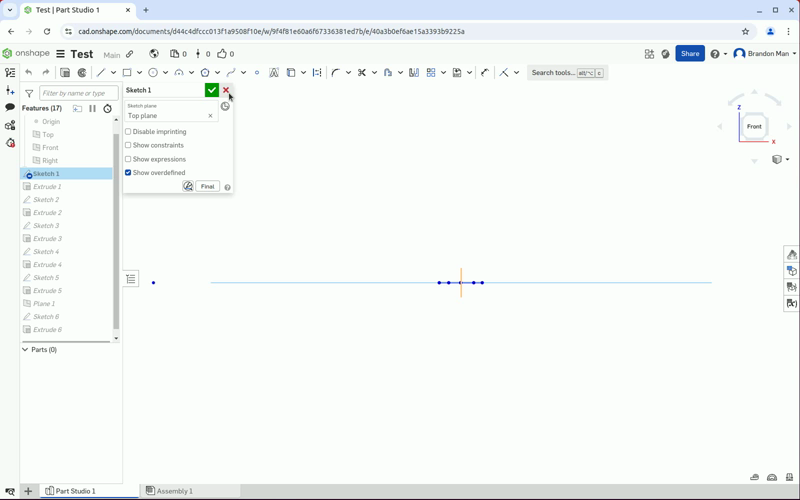
click(229, 92)
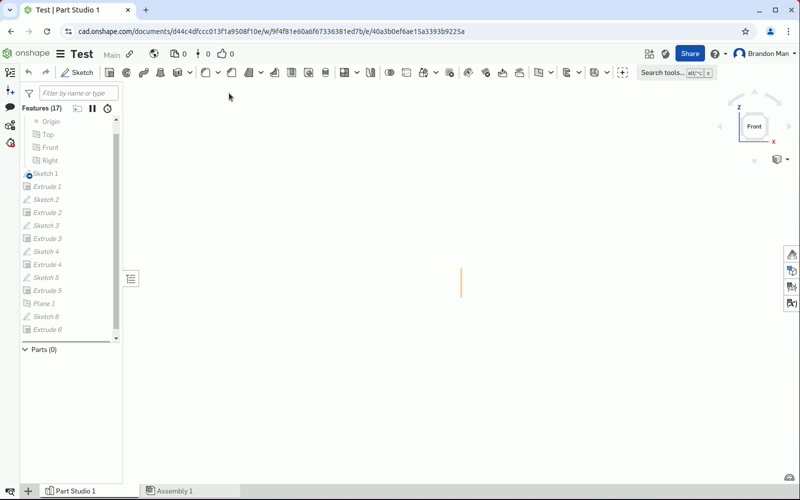
key(shift+s)
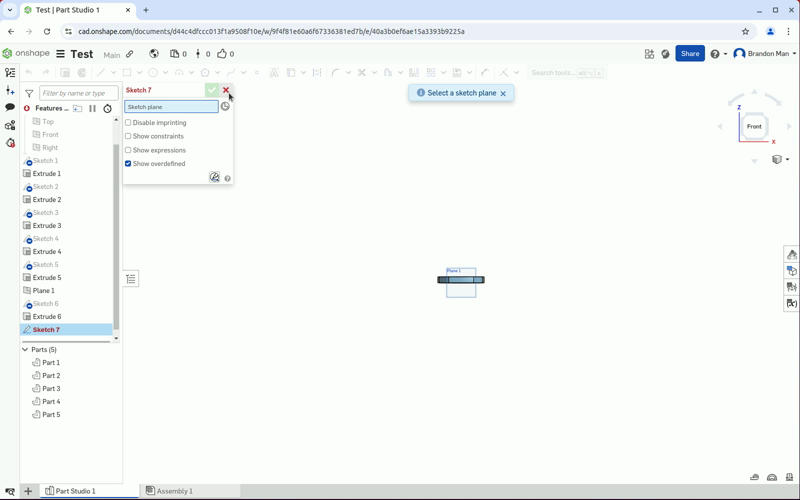
mouse_move(69, 293)
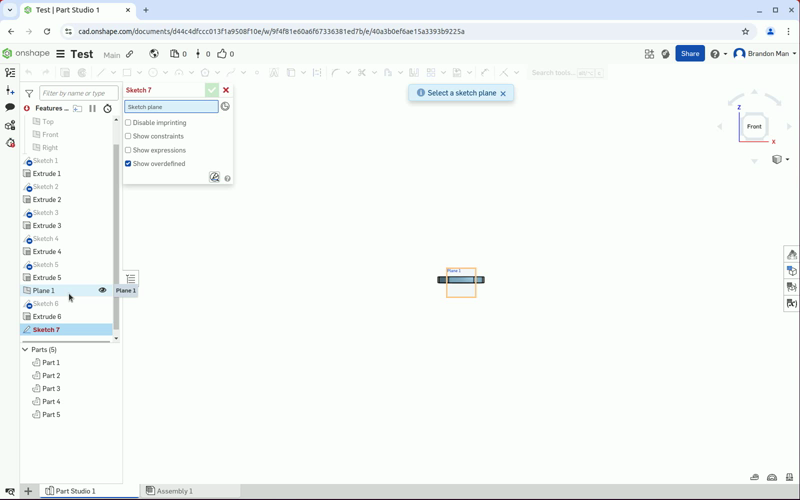
click(69, 293)
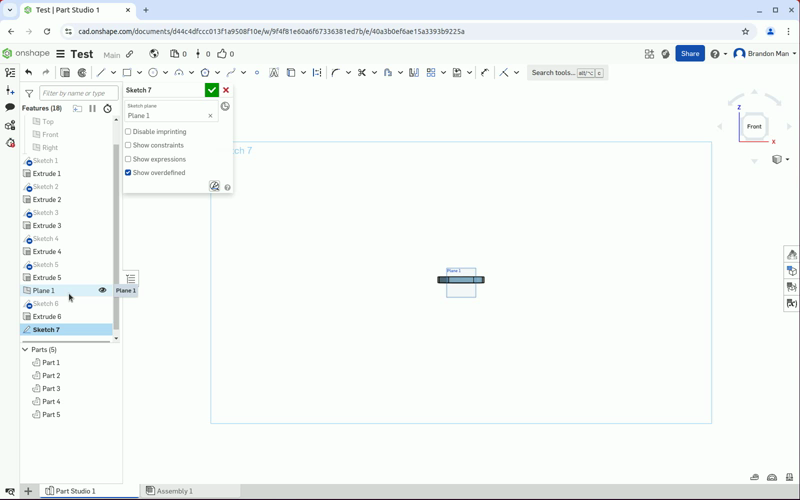
mouse_move(73, 352)
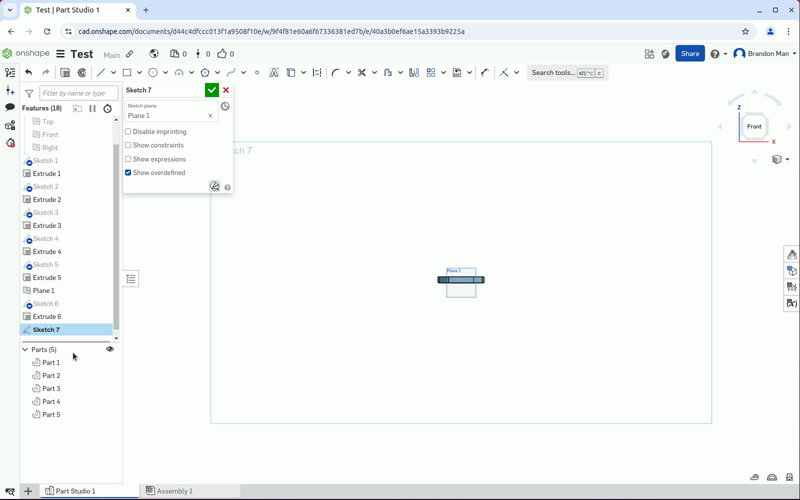
key(y)
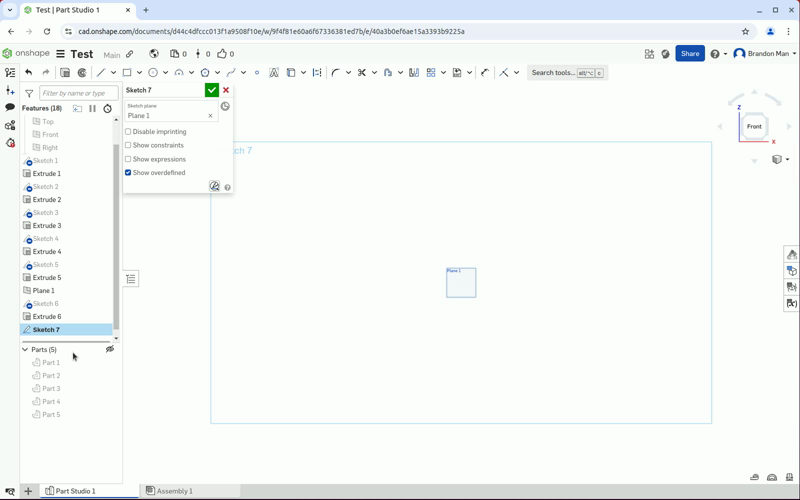
key(l)
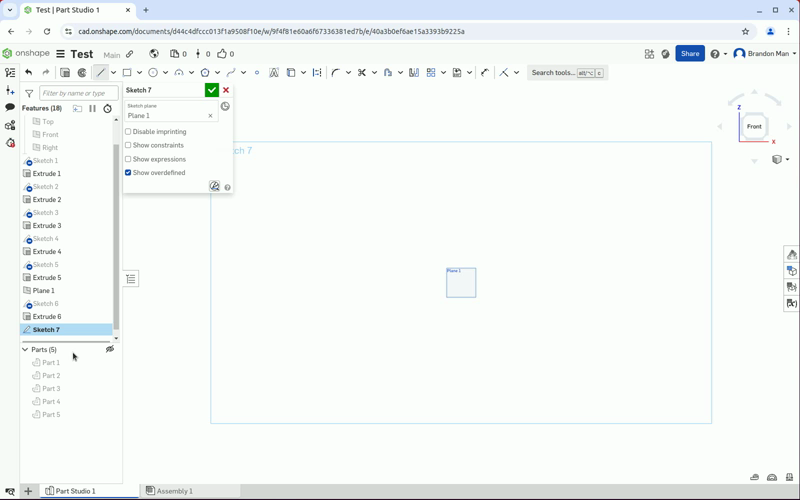
key_down(shift)
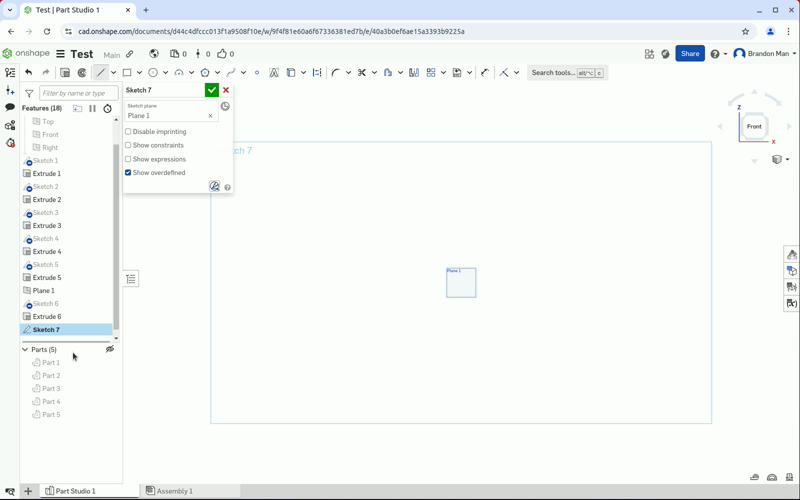
mouse_move(459, 282)
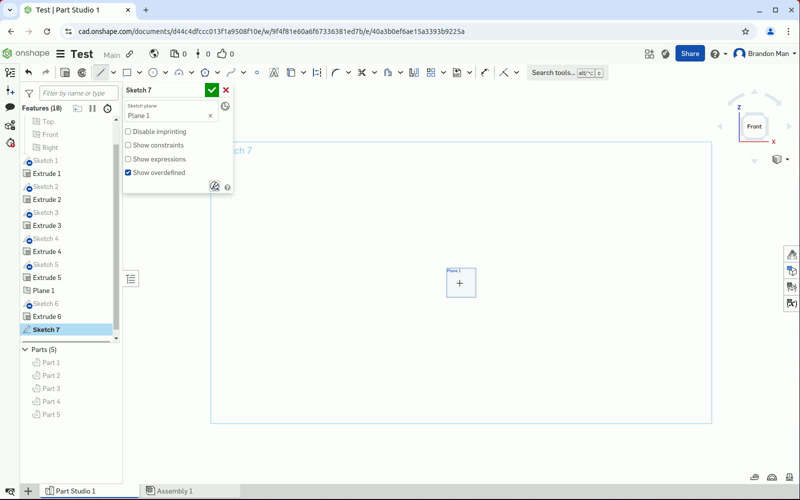
click(459, 282)
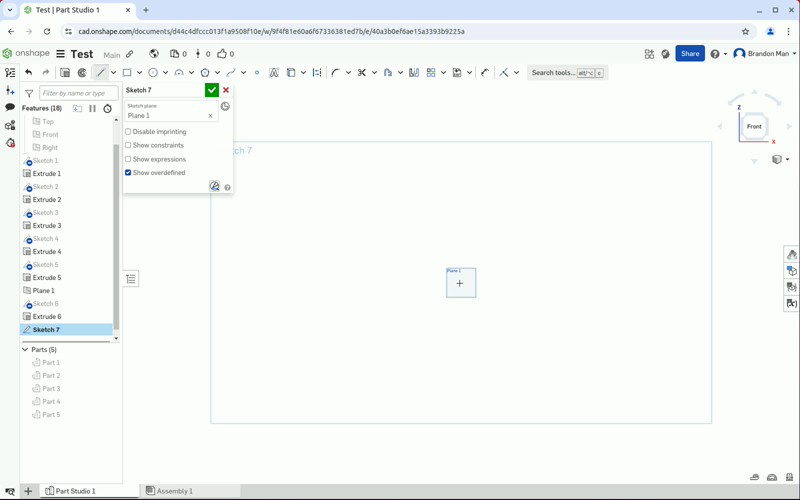
key_up(shift)
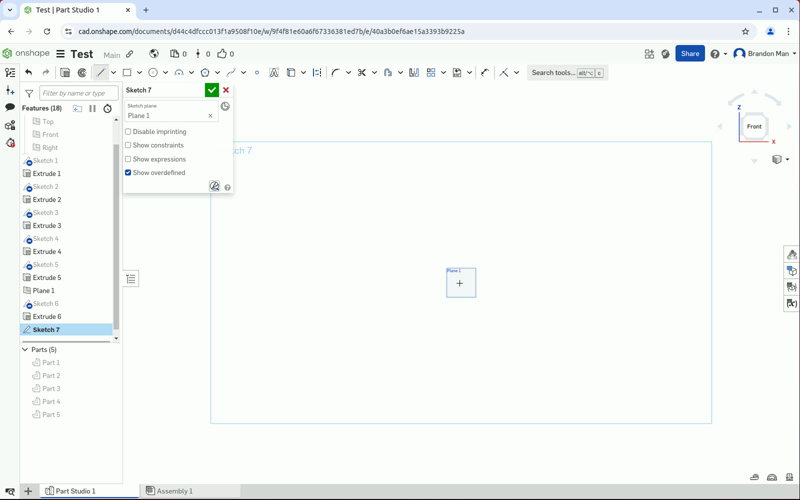
key_down(shift)
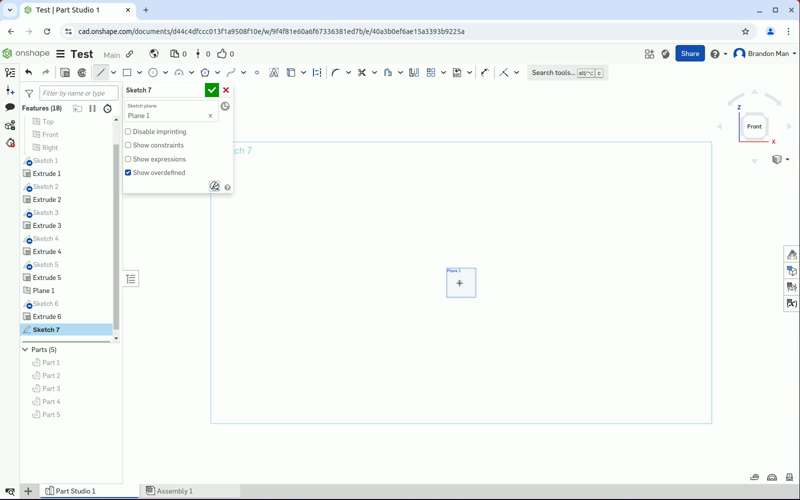
mouse_move(489, 282)
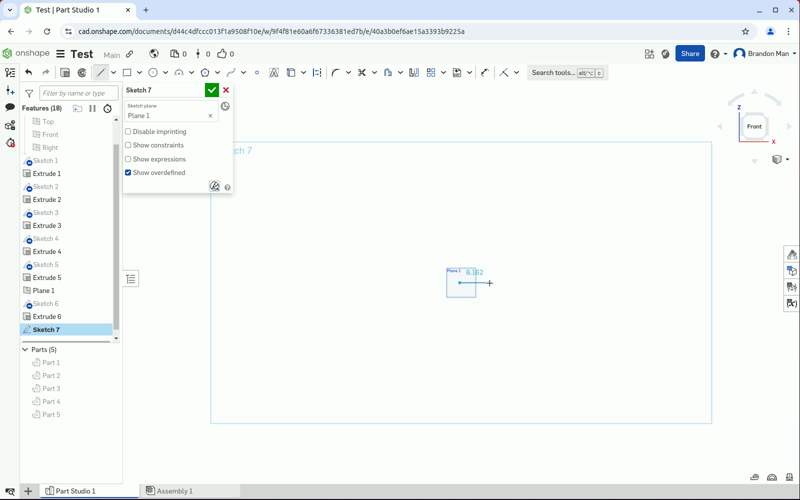
mouse_move(461, 282)
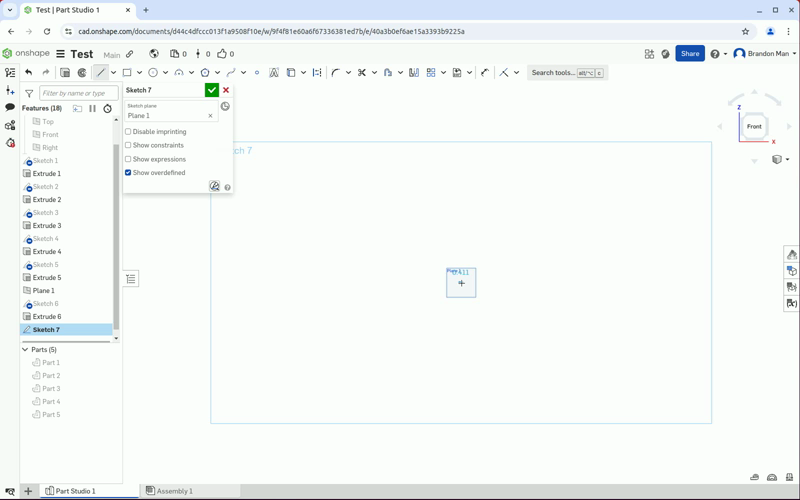
scroll(6)
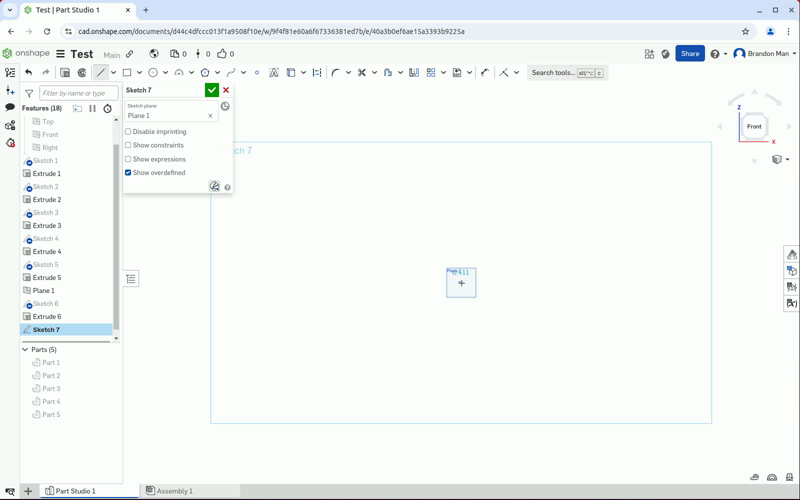
scroll(6)
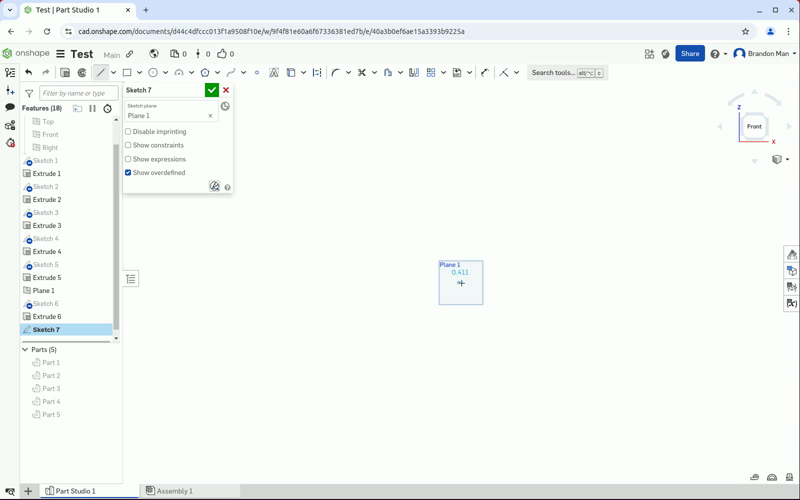
scroll(6)
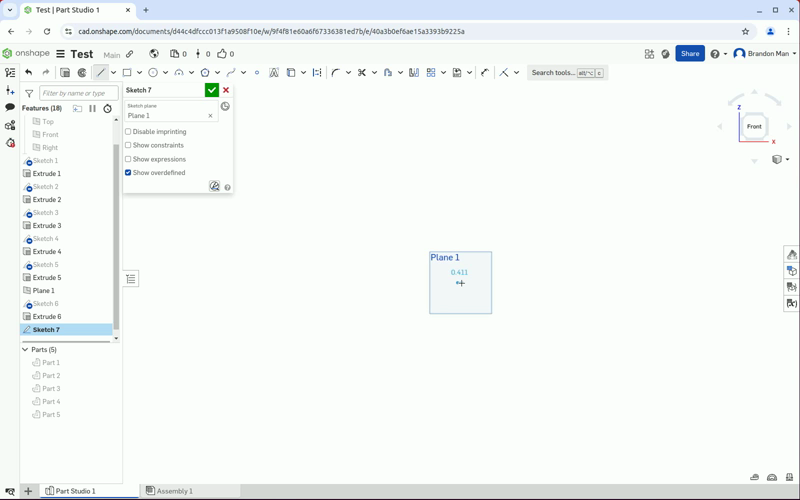
scroll(6)
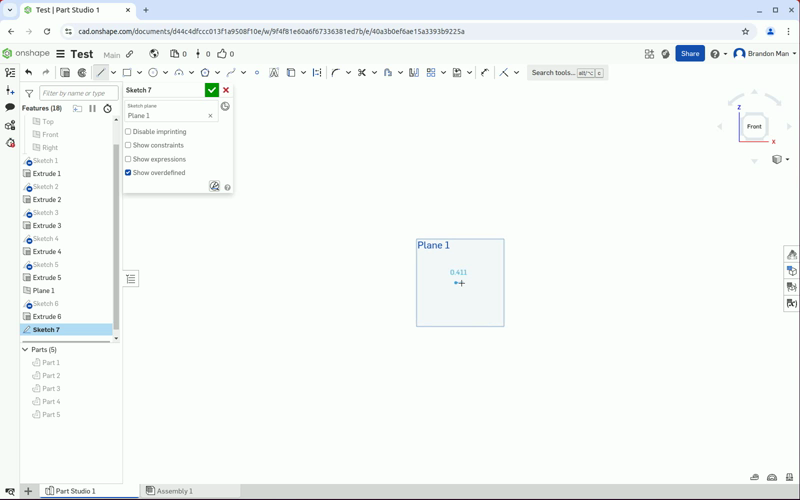
scroll(6)
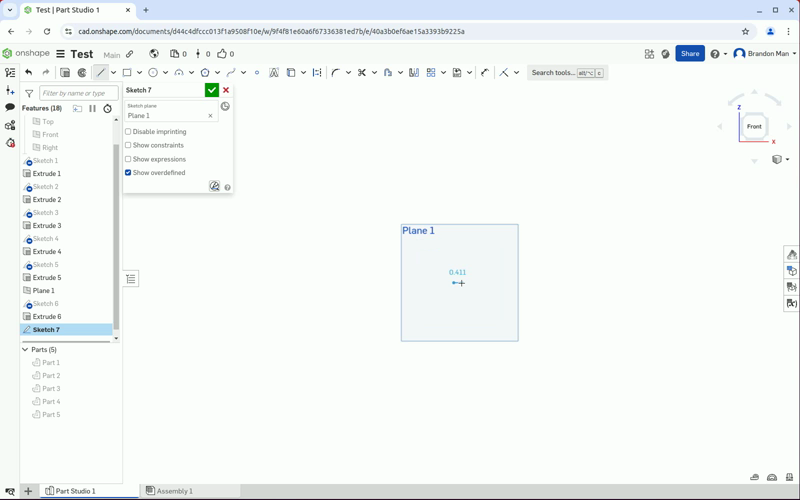
scroll(6)
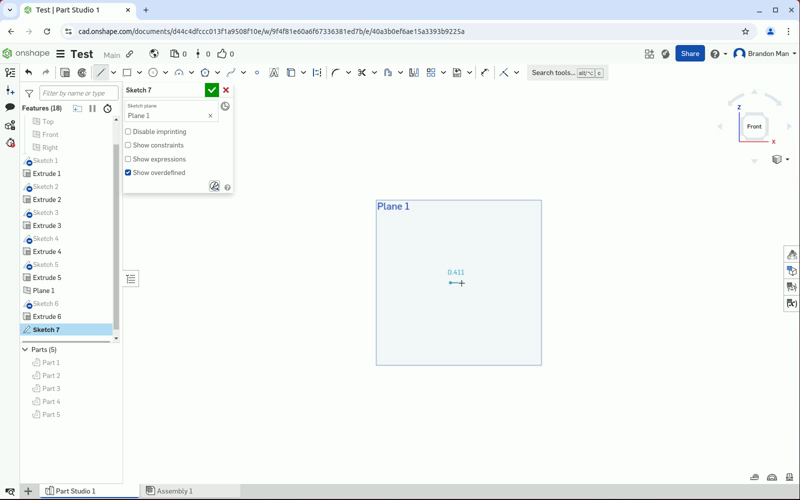
scroll(6)
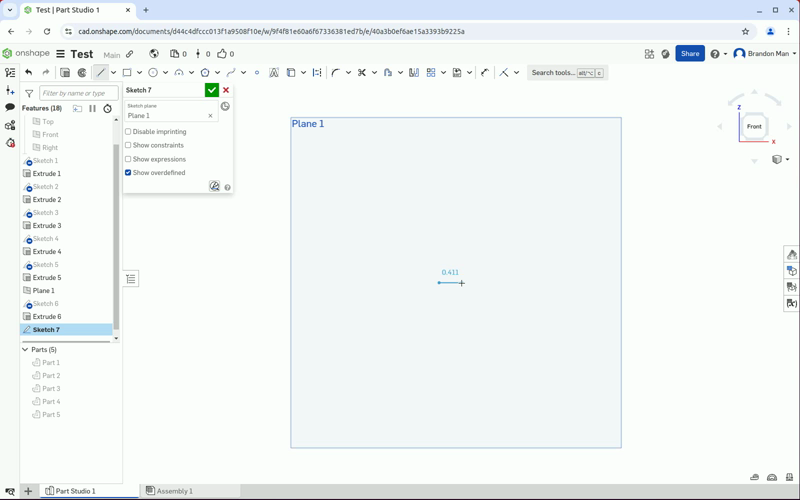
click(461, 282)
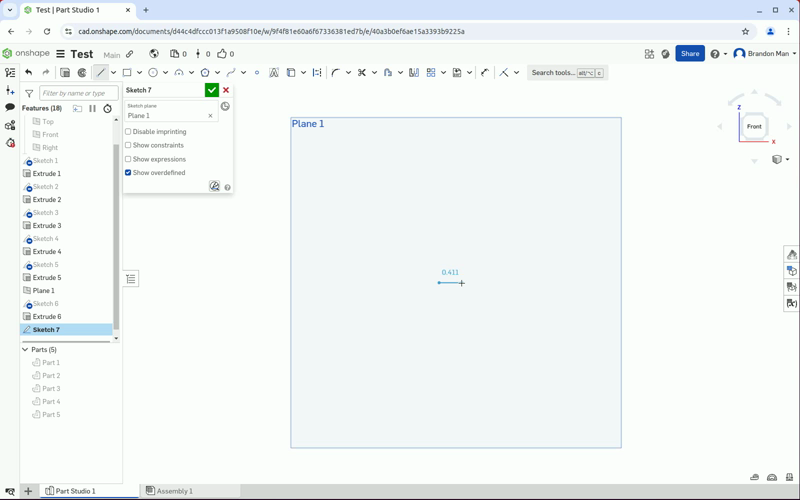
scroll(-6)
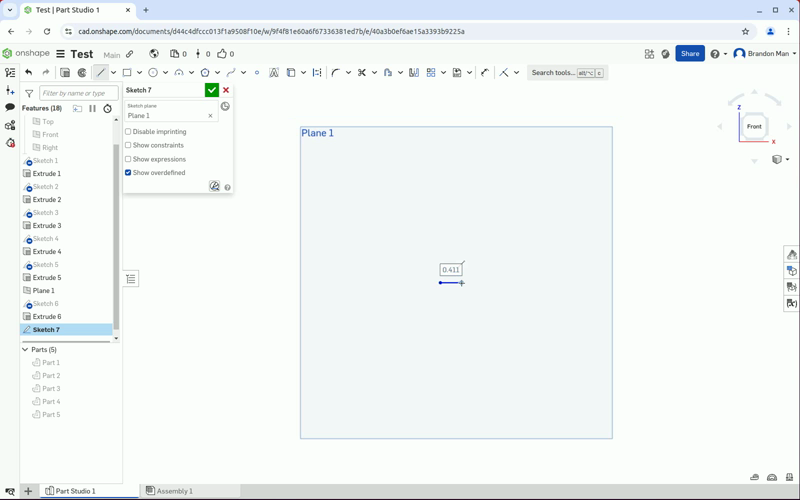
scroll(-6)
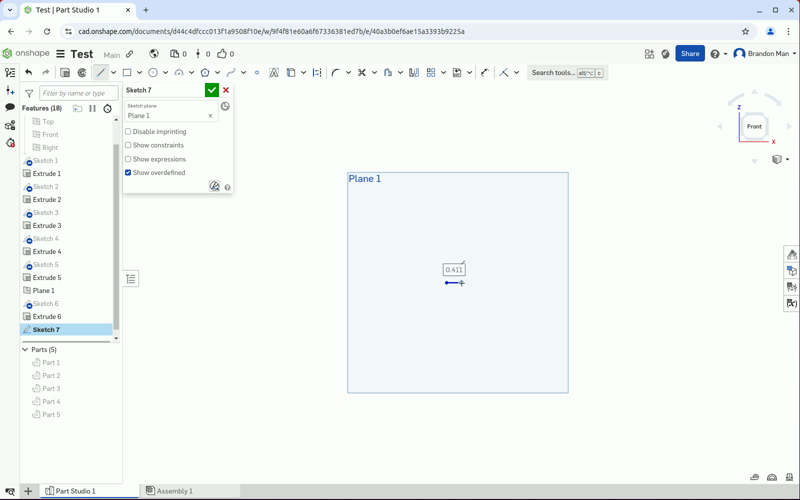
scroll(-6)
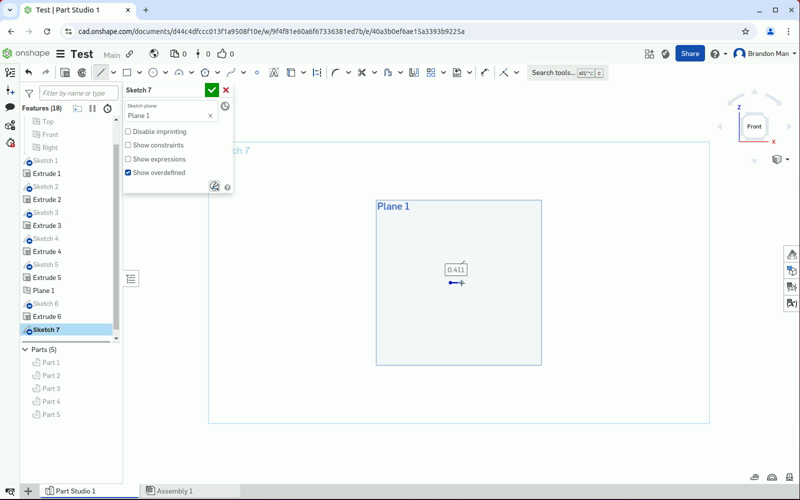
scroll(-6)
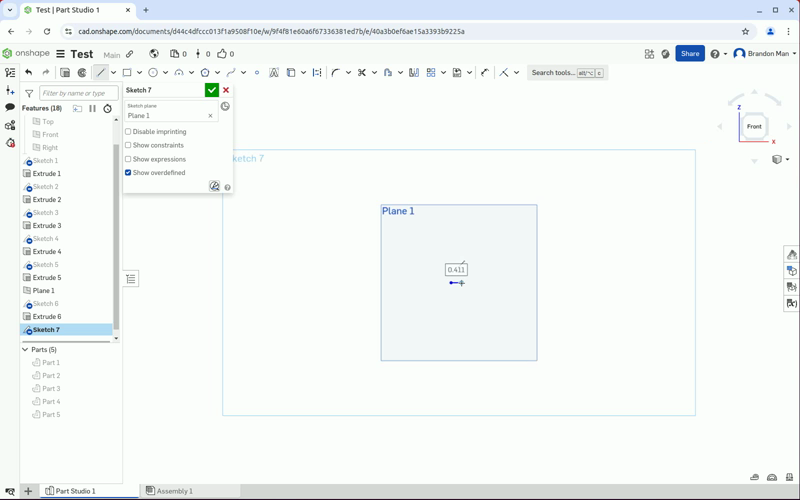
scroll(-6)
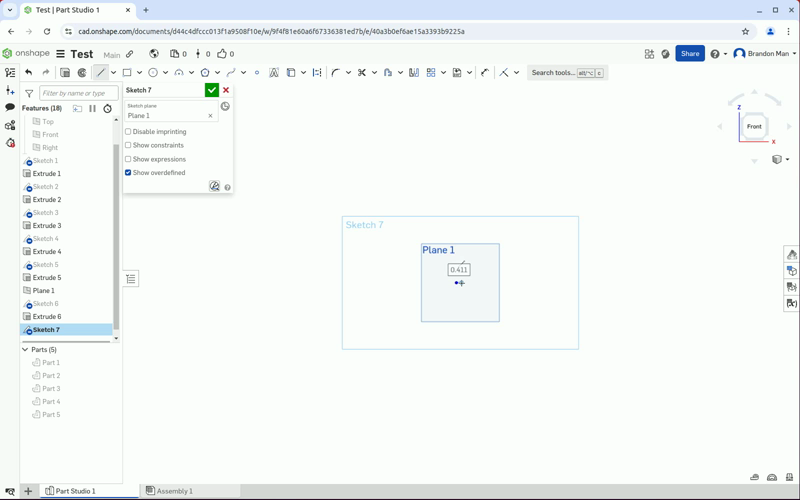
scroll(-6)
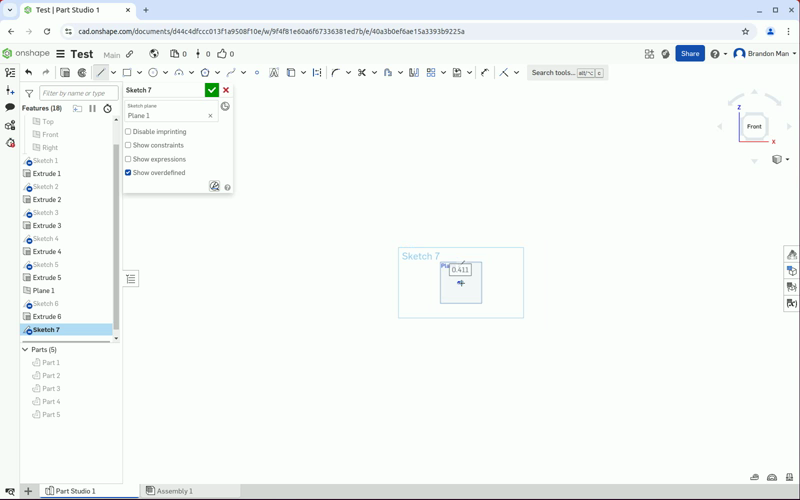
scroll(-6)
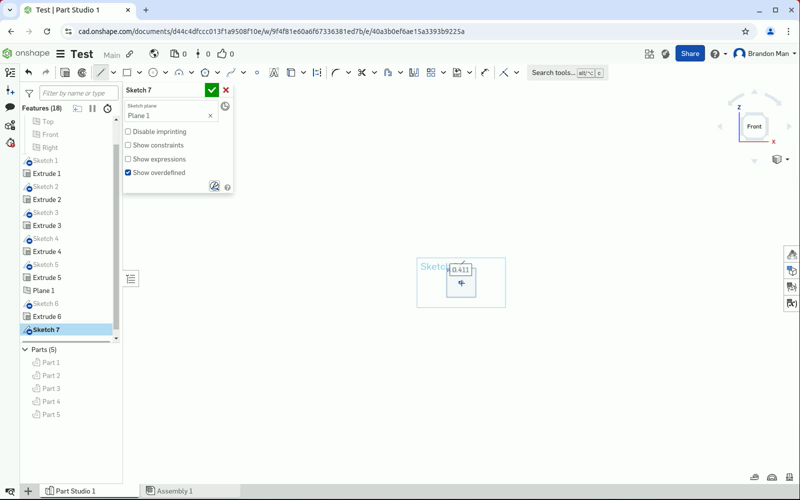
key_up(shift)
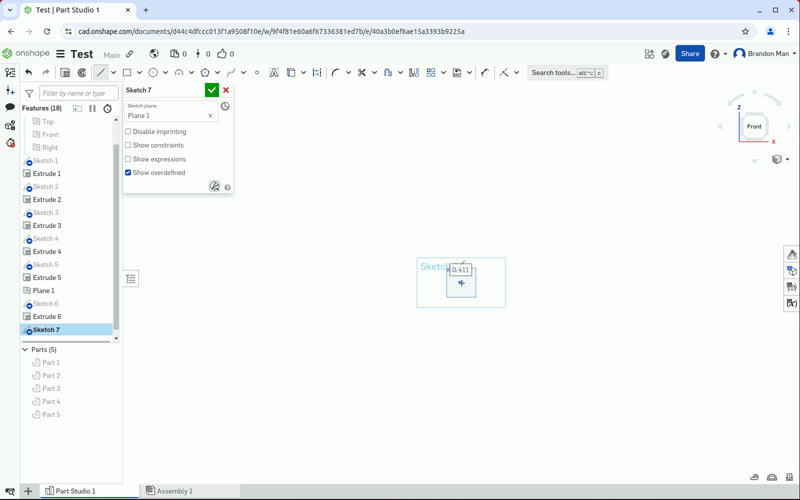
key_down(shift)
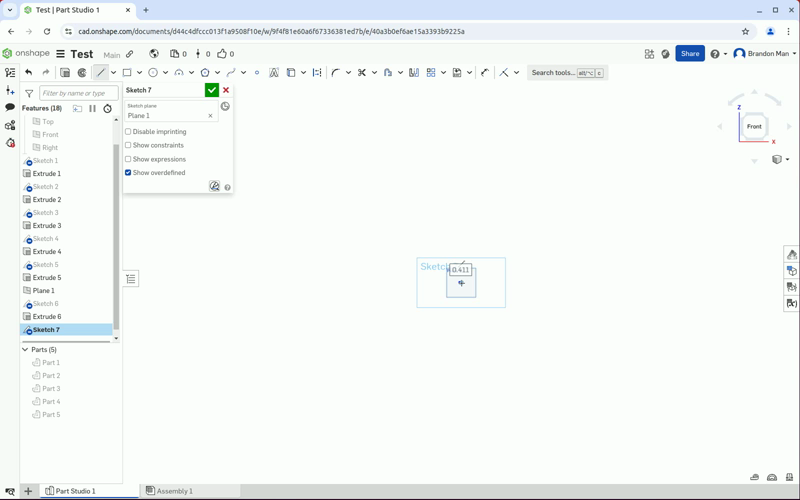
mouse_move(492, 282)
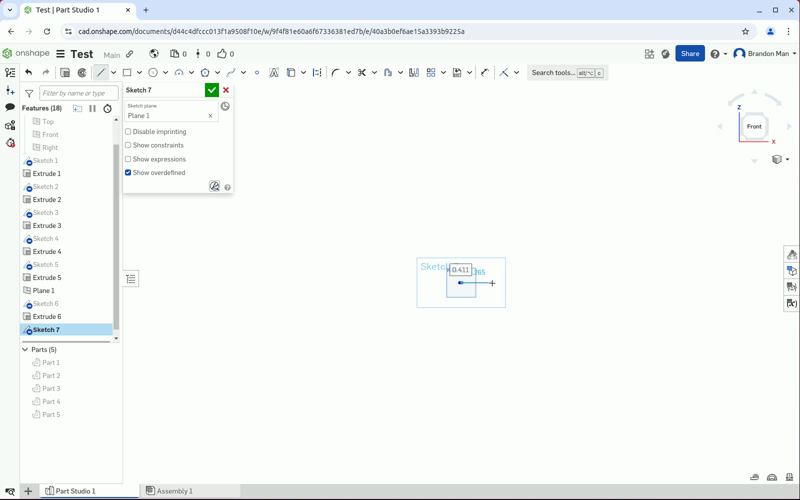
mouse_move(461, 280)
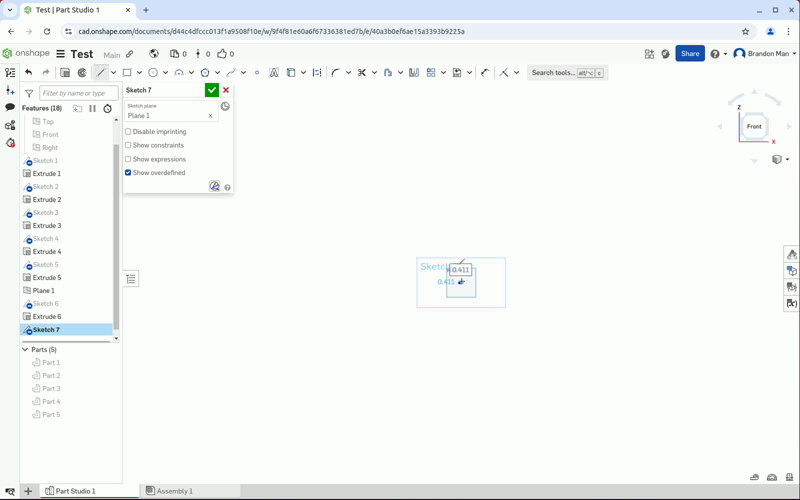
scroll(6)
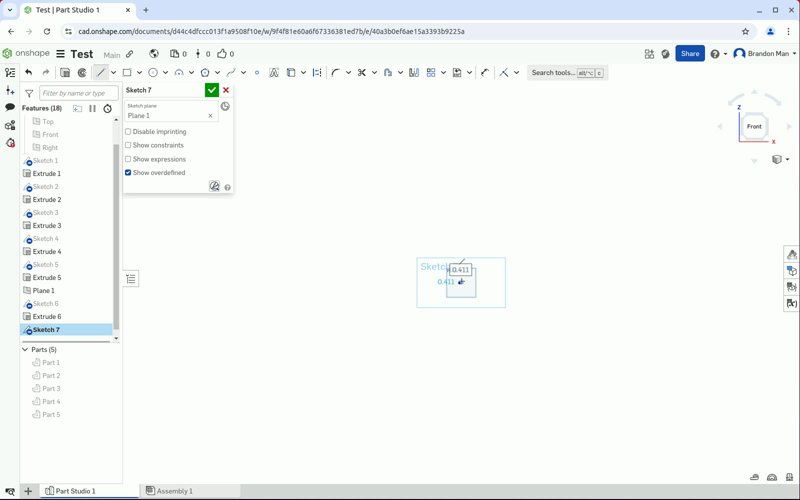
scroll(6)
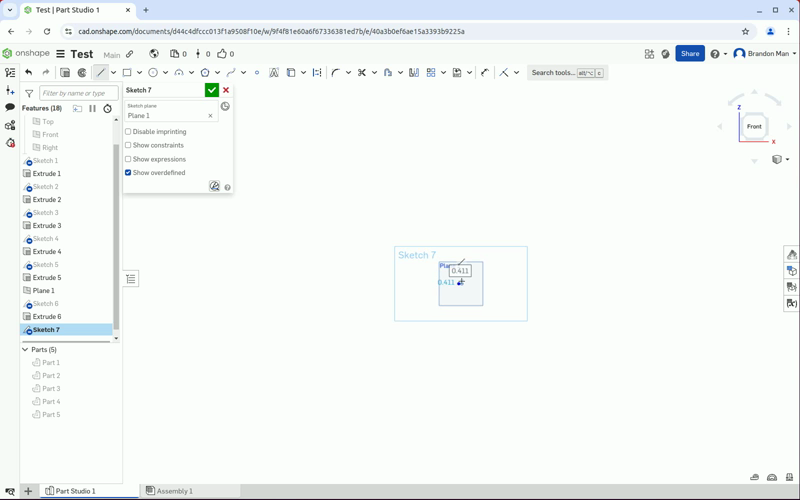
scroll(6)
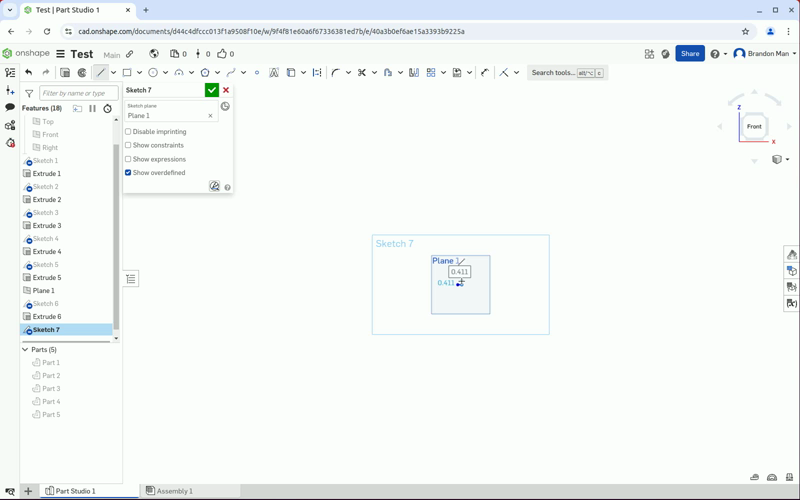
scroll(6)
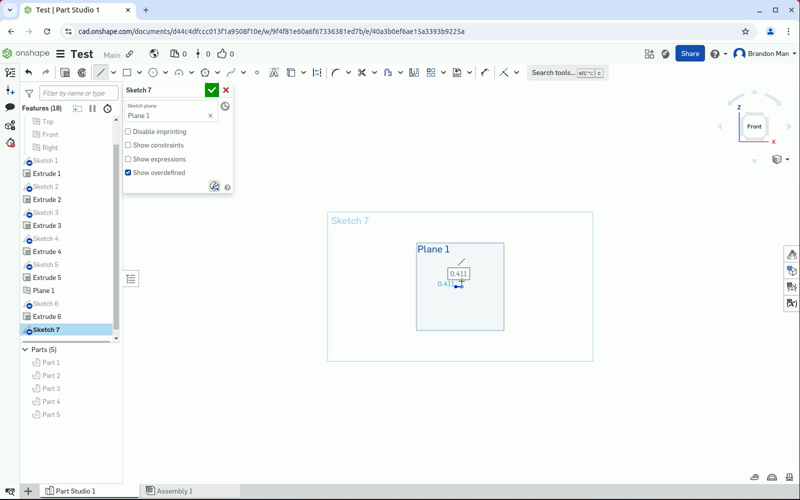
scroll(6)
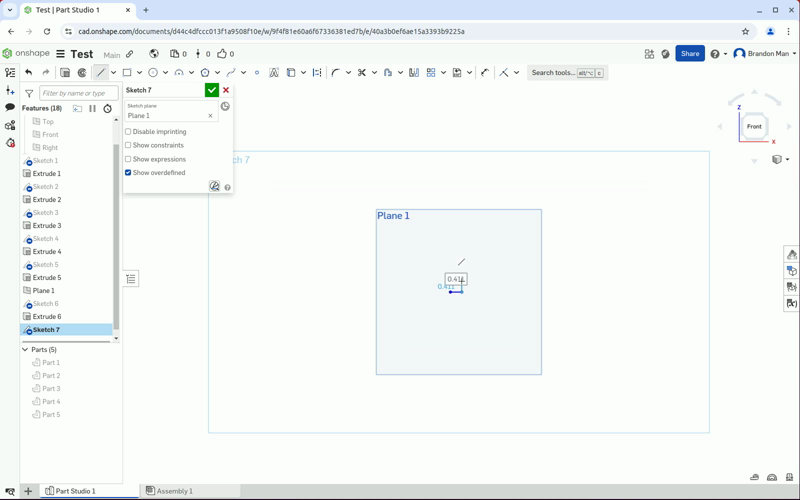
scroll(6)
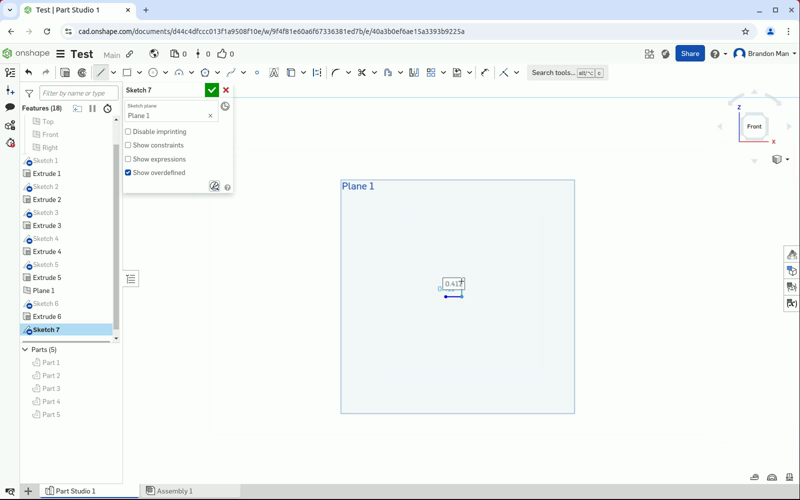
scroll(6)
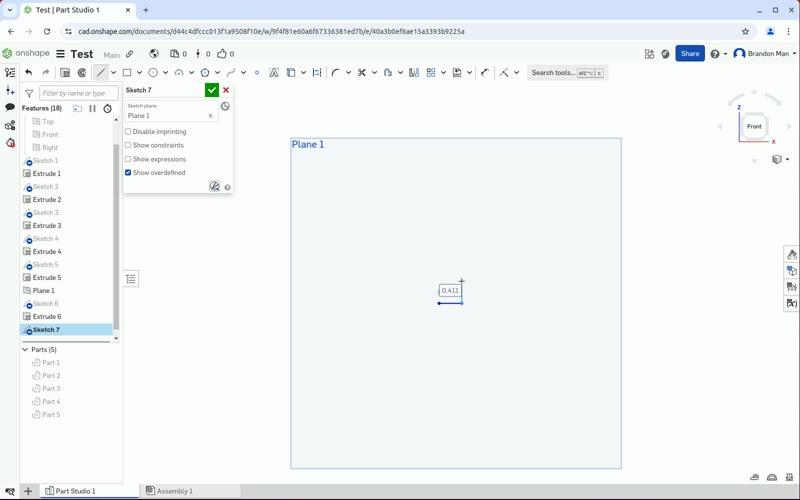
click(461, 280)
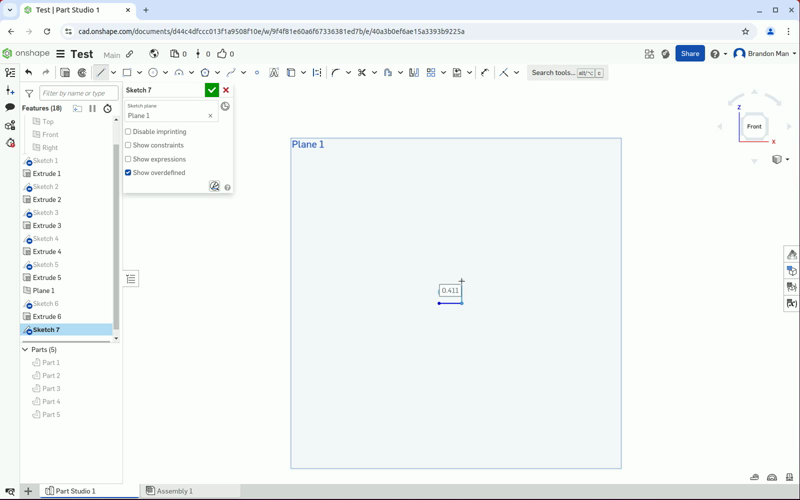
scroll(-6)
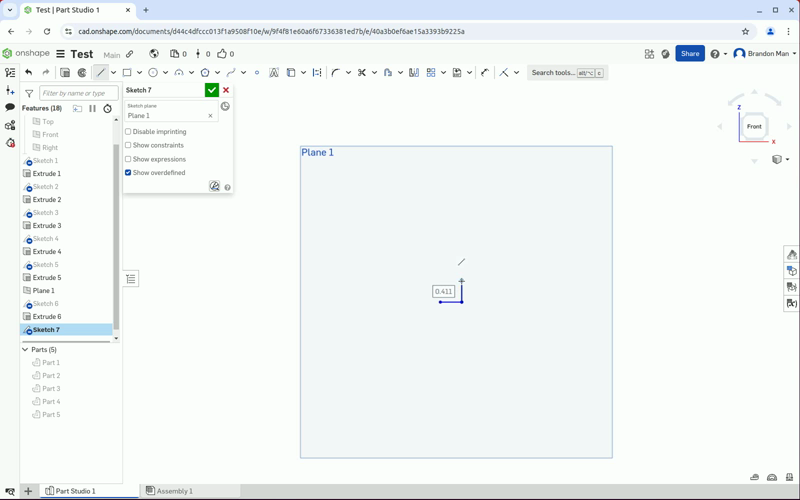
scroll(-6)
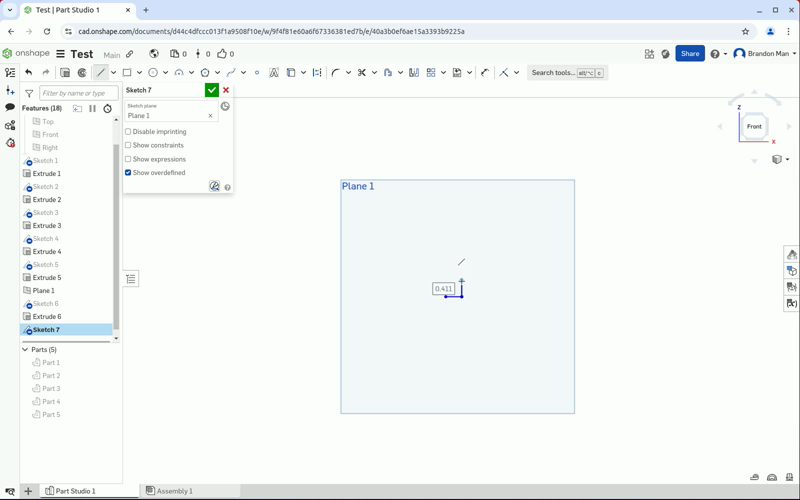
scroll(-6)
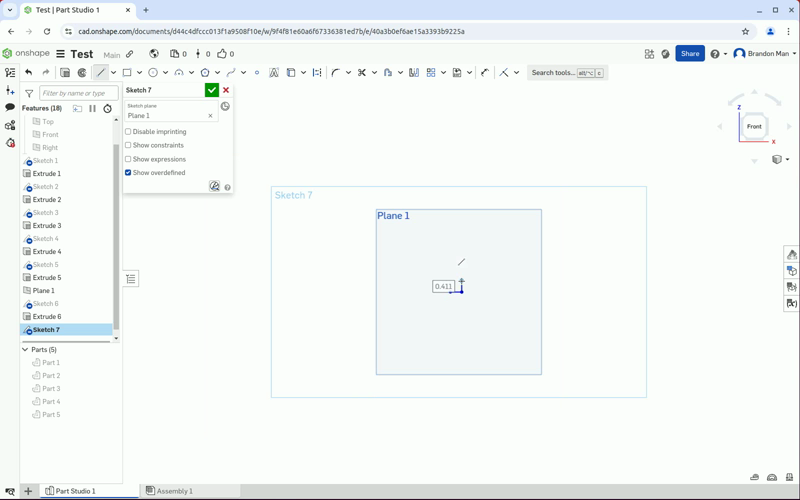
scroll(-6)
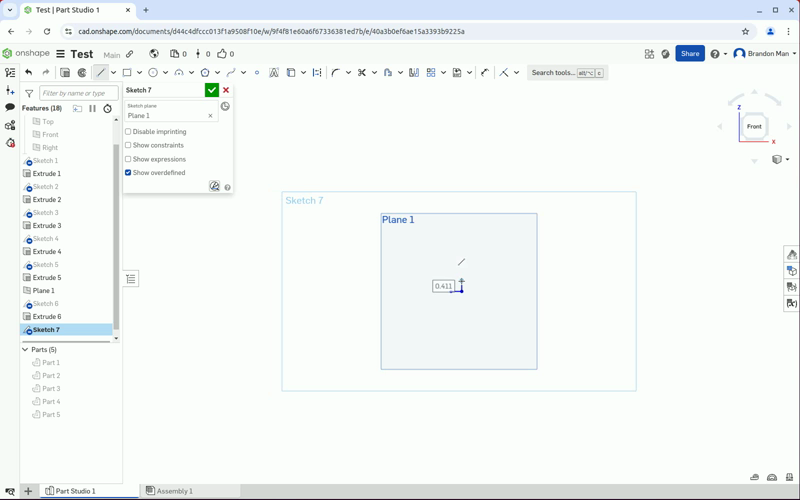
scroll(-6)
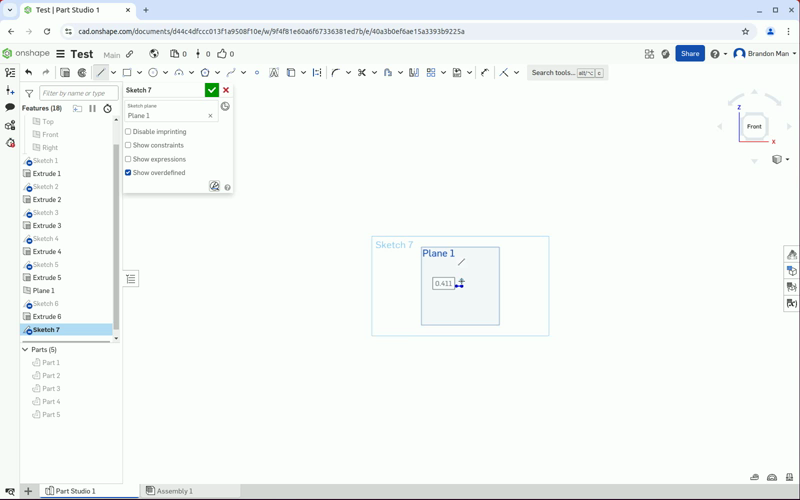
scroll(-6)
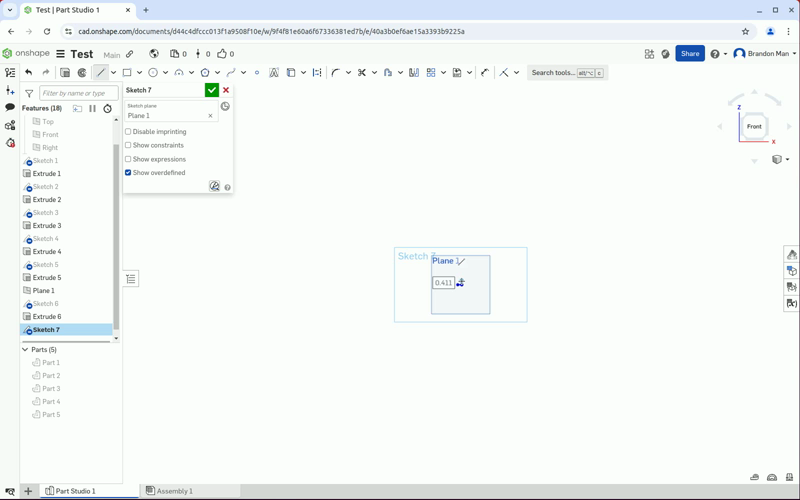
scroll(-6)
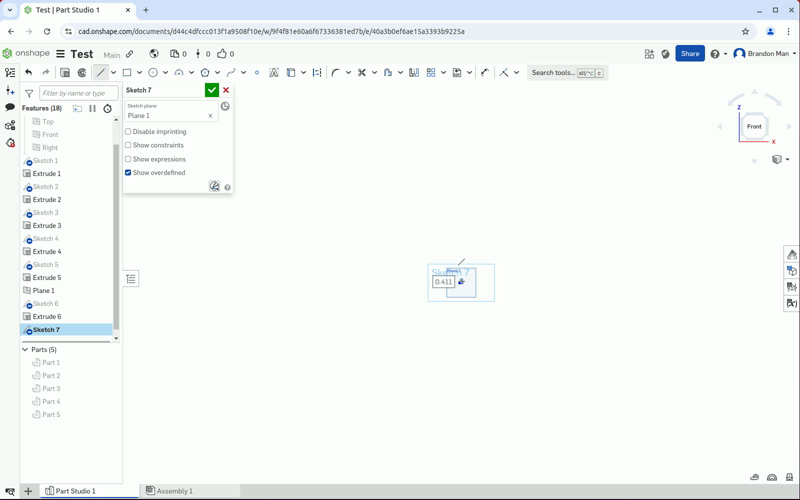
key_up(shift)
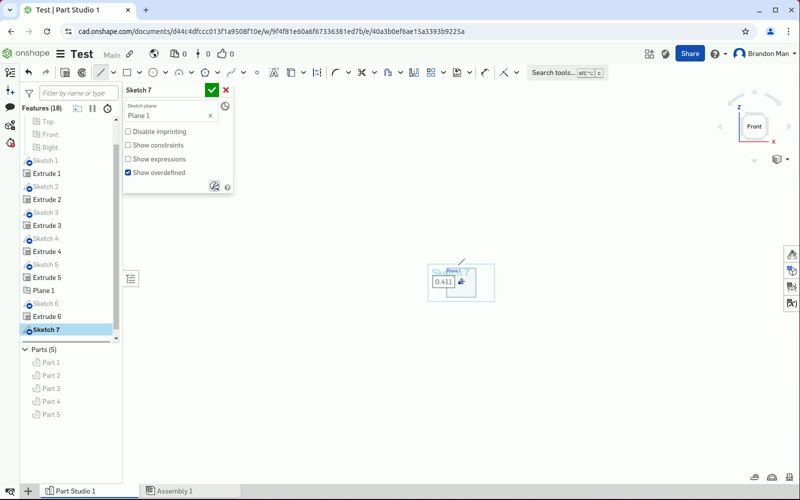
key_down(shift)
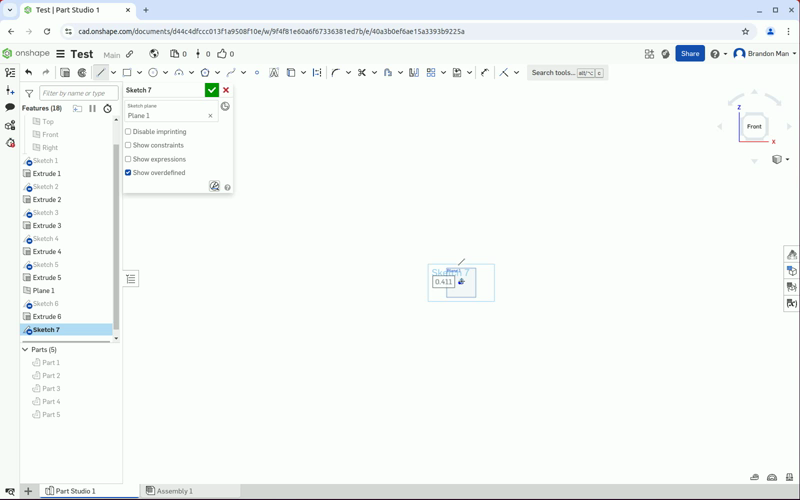
mouse_move(492, 280)
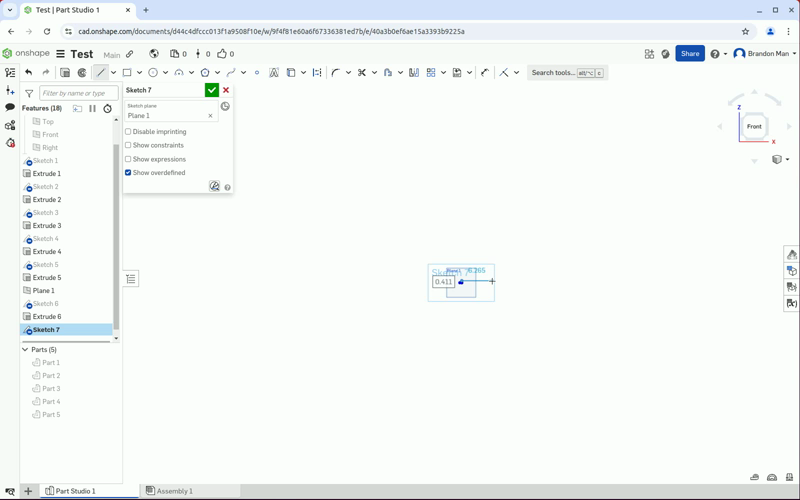
mouse_move(459, 280)
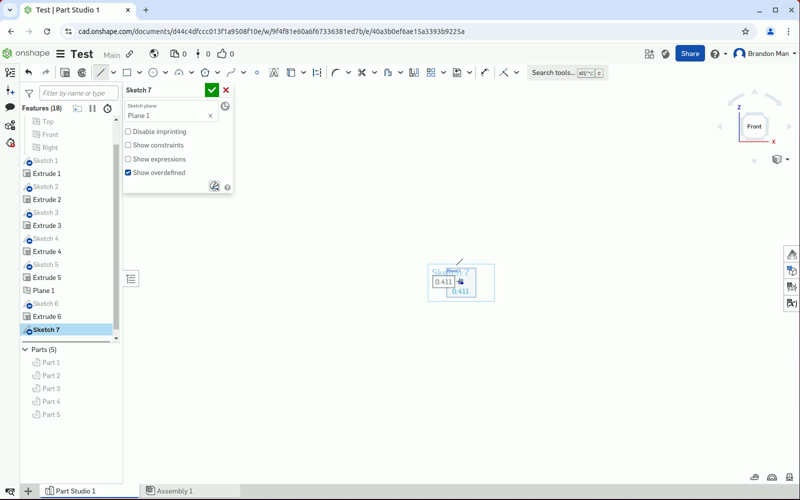
scroll(6)
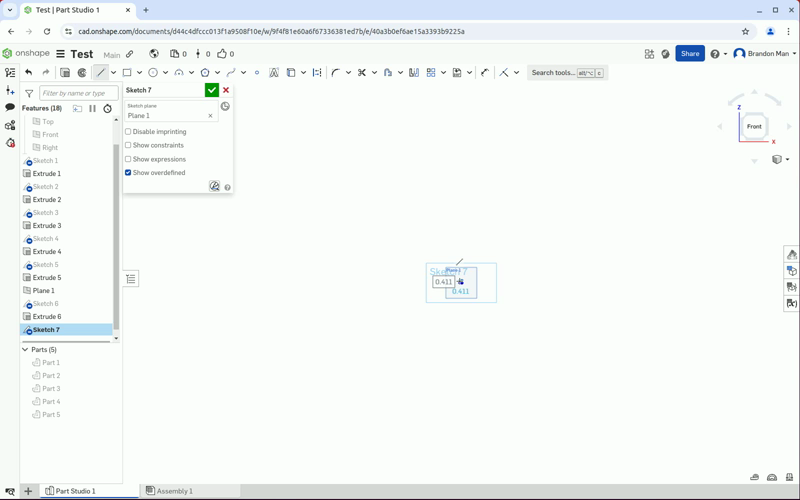
scroll(6)
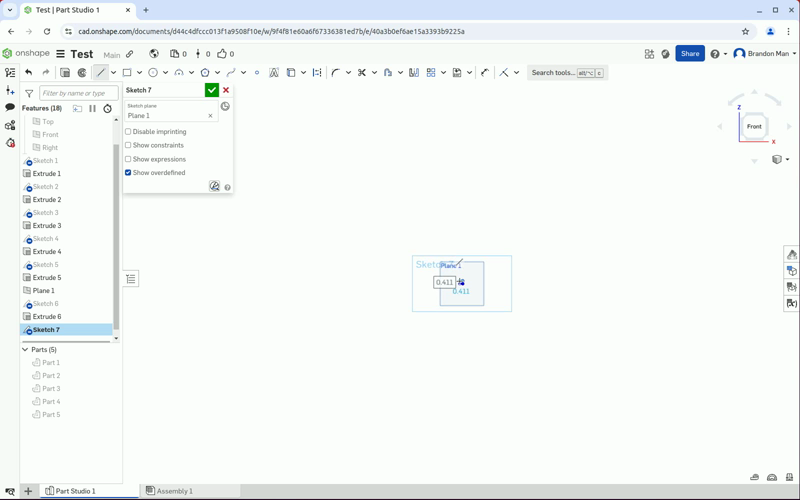
scroll(6)
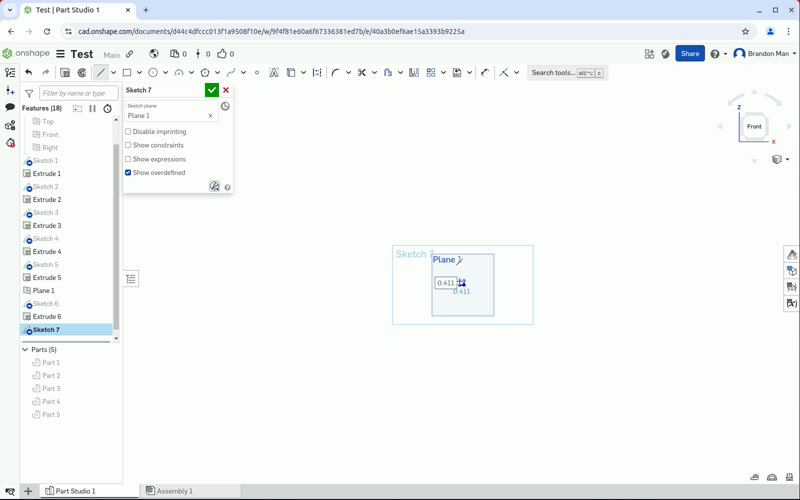
scroll(6)
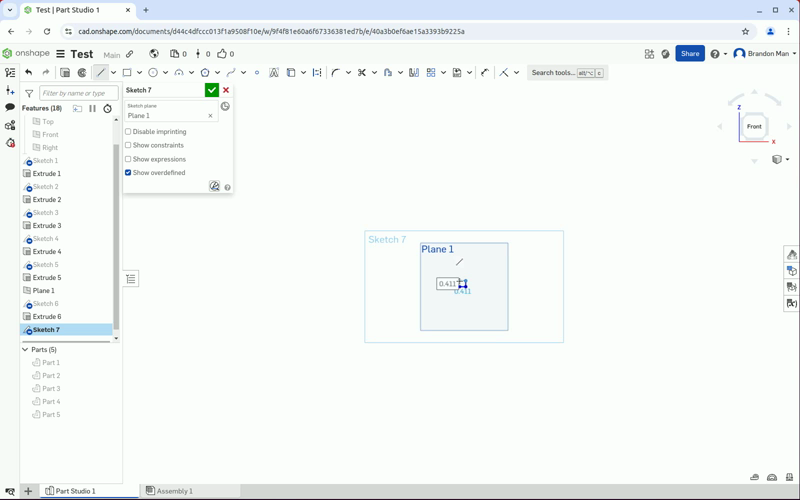
scroll(6)
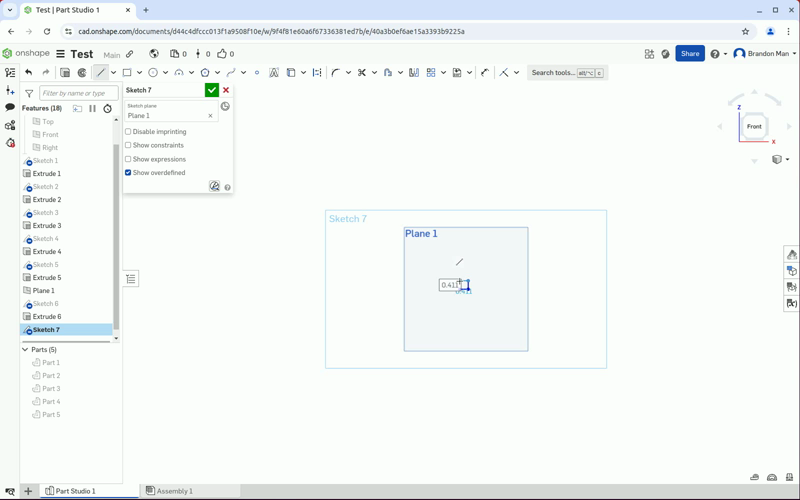
scroll(6)
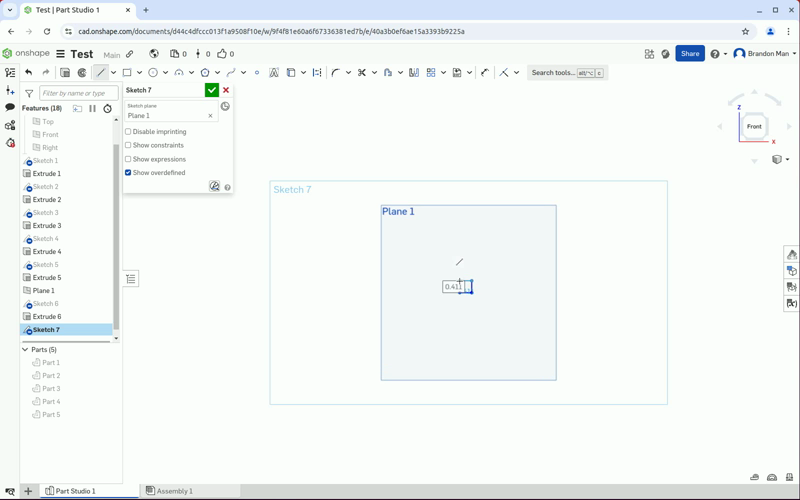
scroll(6)
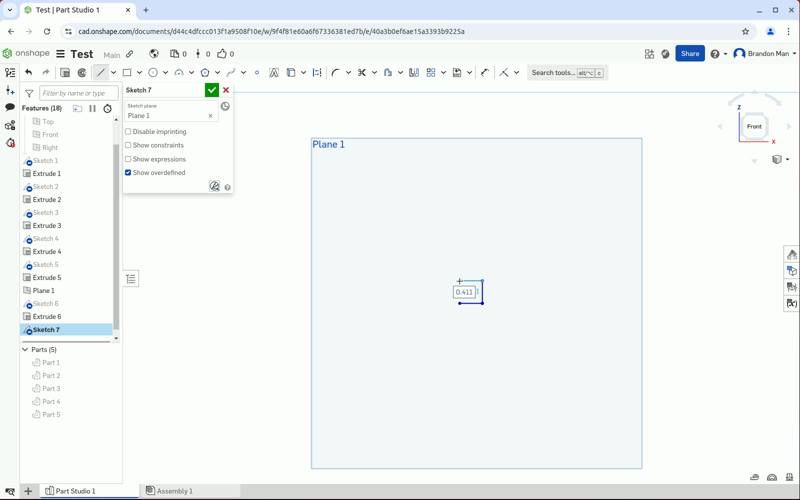
click(459, 280)
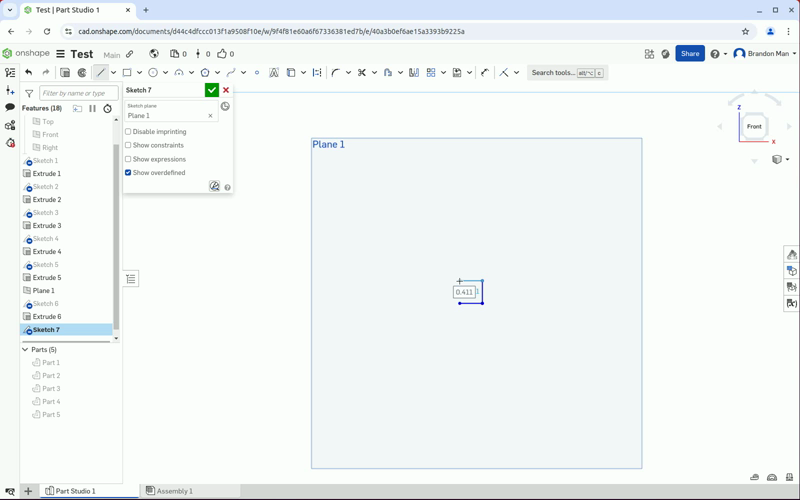
scroll(-6)
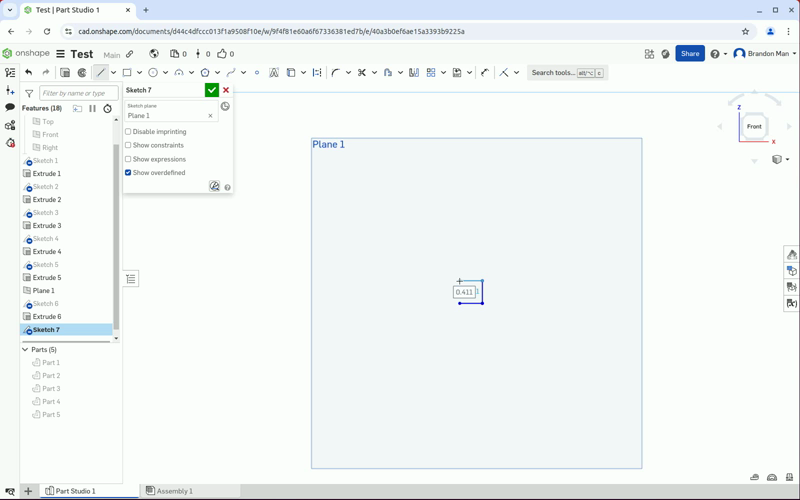
scroll(-6)
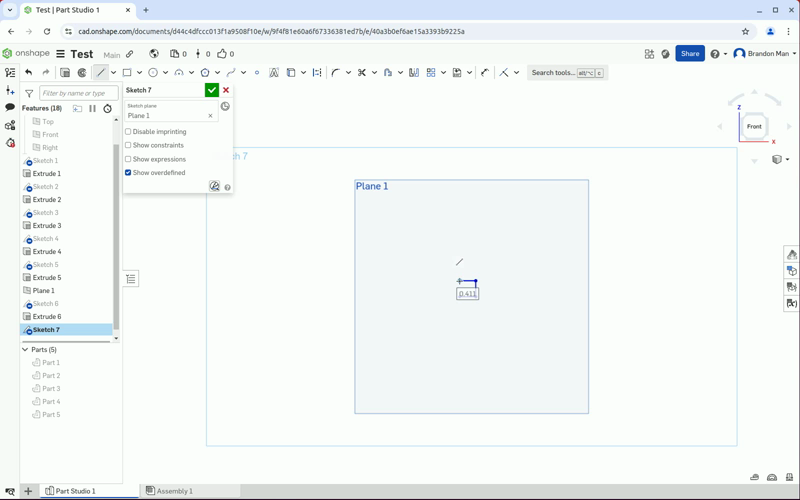
scroll(-6)
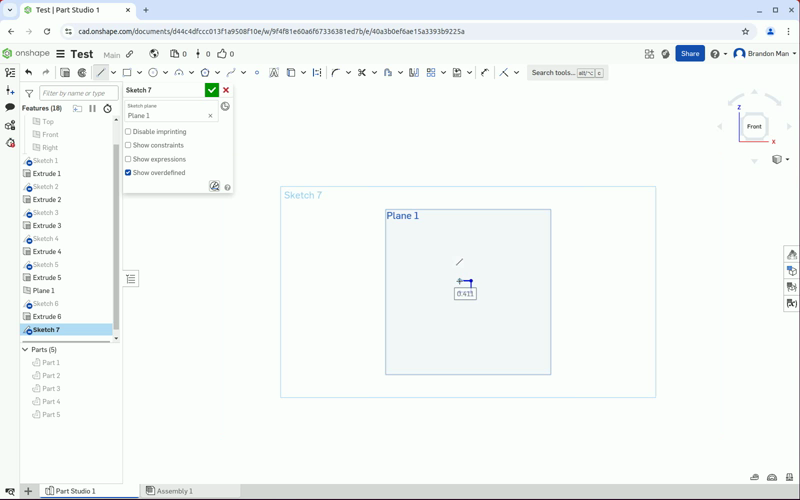
scroll(-6)
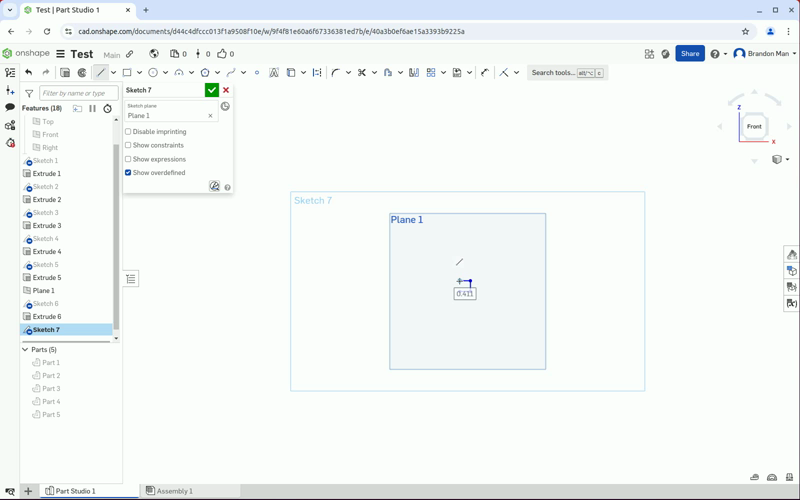
scroll(-6)
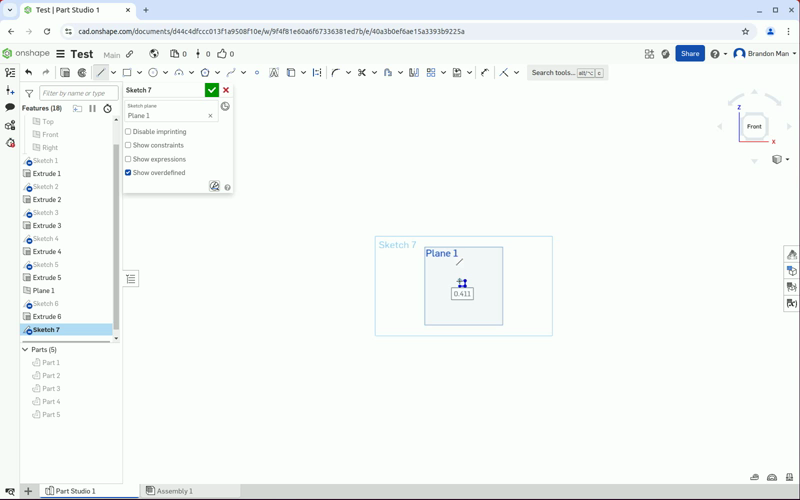
scroll(-6)
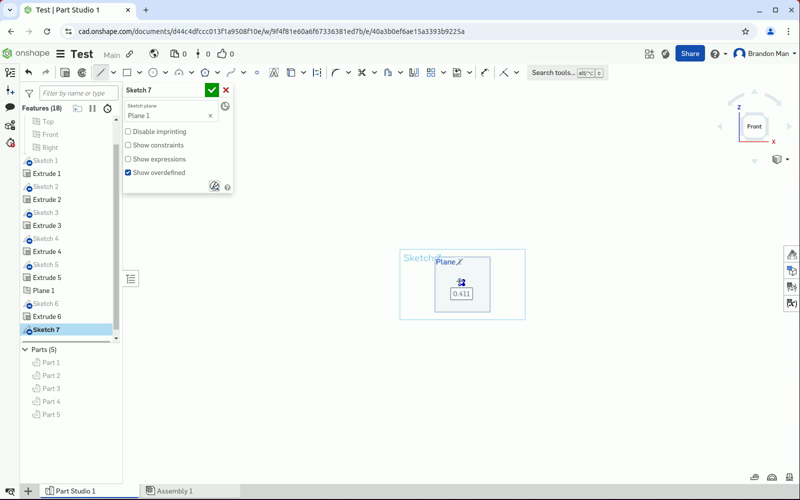
scroll(-6)
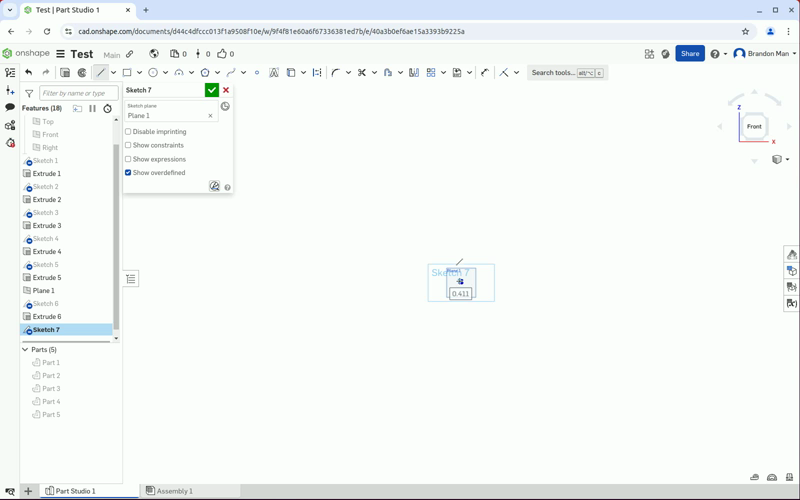
key_up(shift)
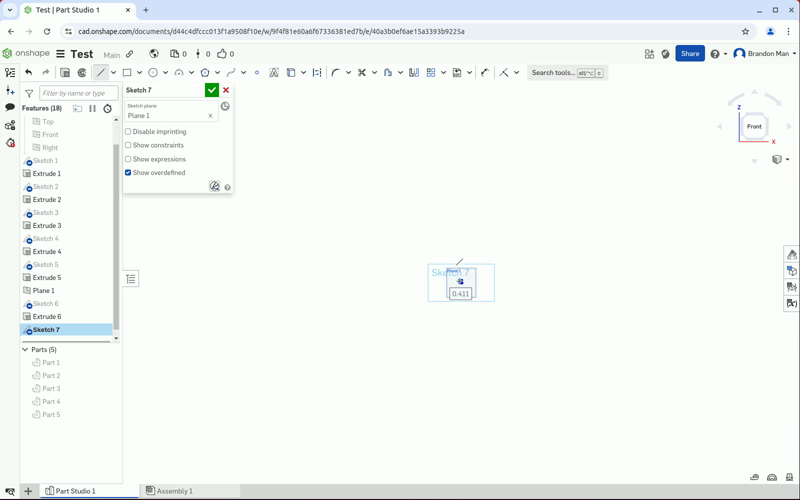
mouse_move(489, 280)
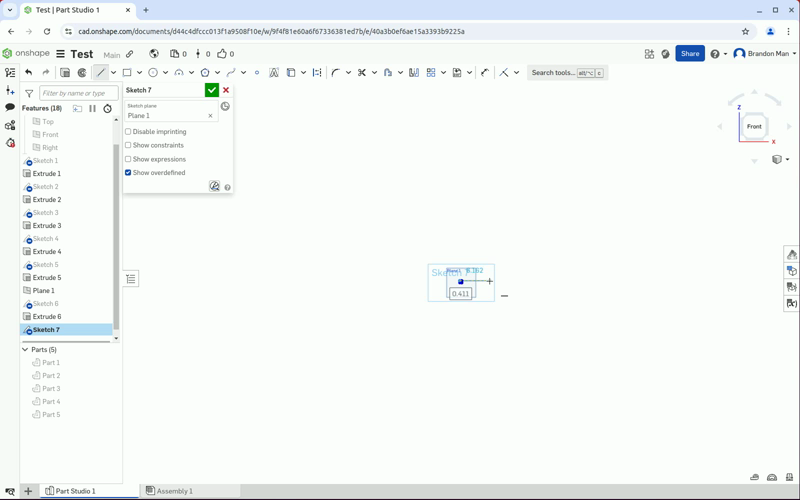
key_down(shift)
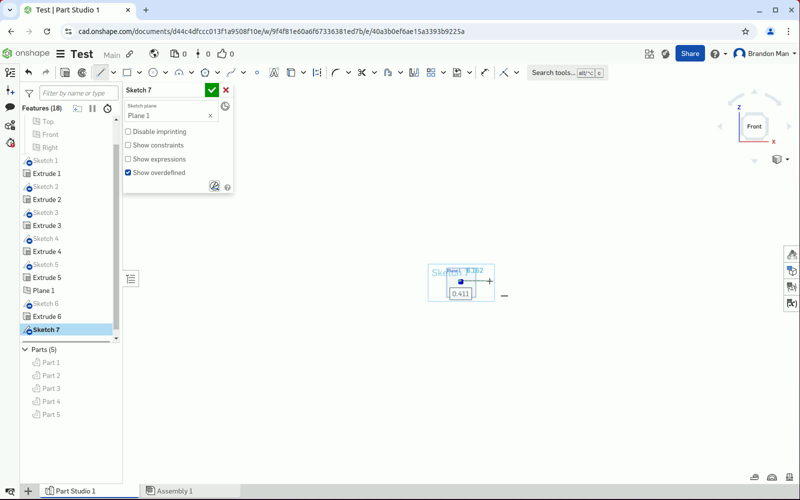
mouse_move(459, 282)
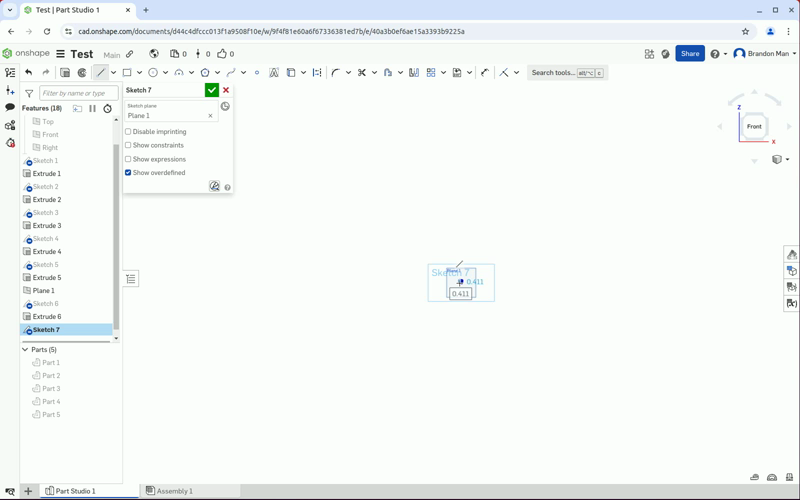
scroll(6)
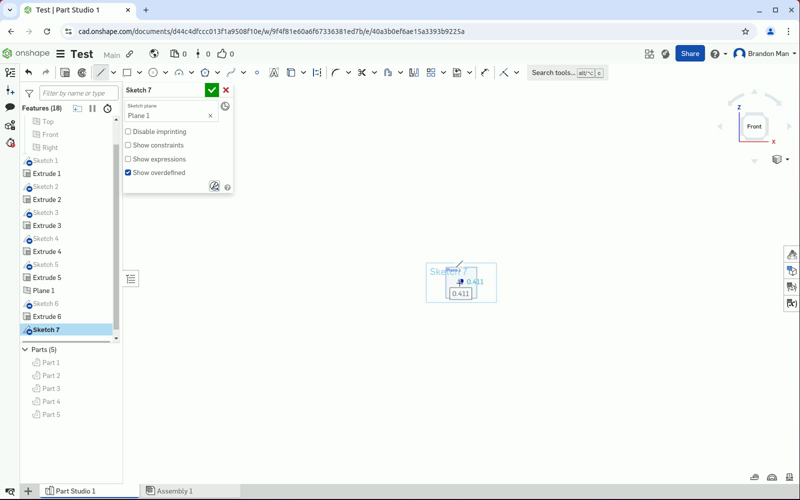
scroll(6)
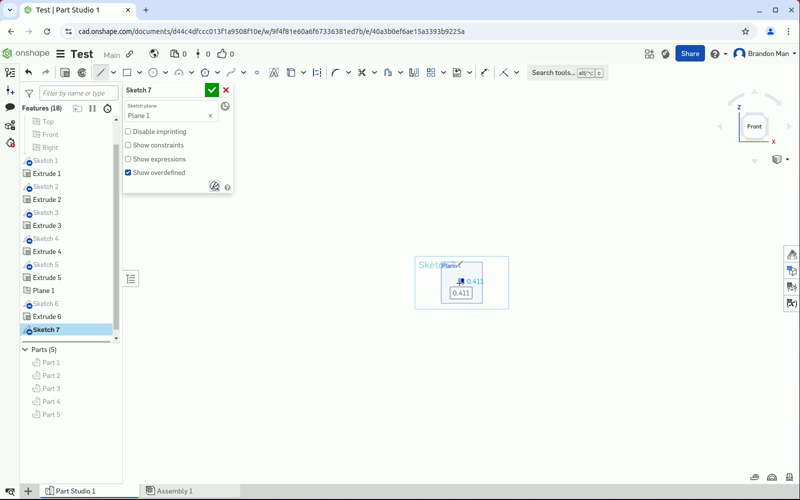
scroll(6)
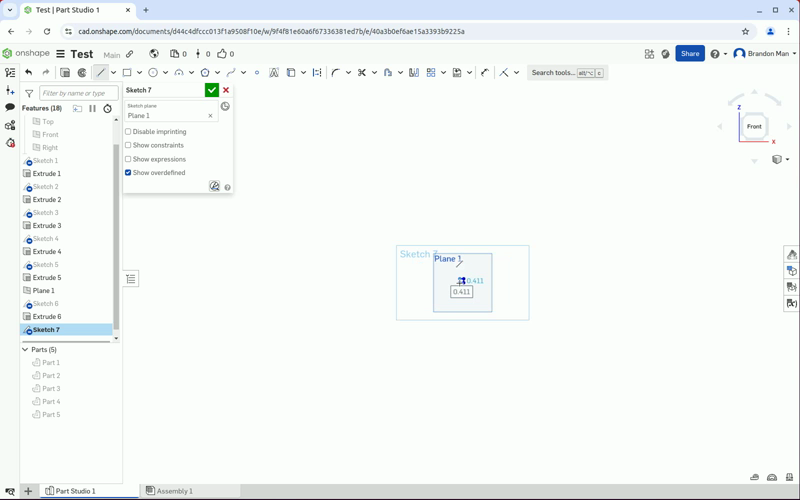
scroll(6)
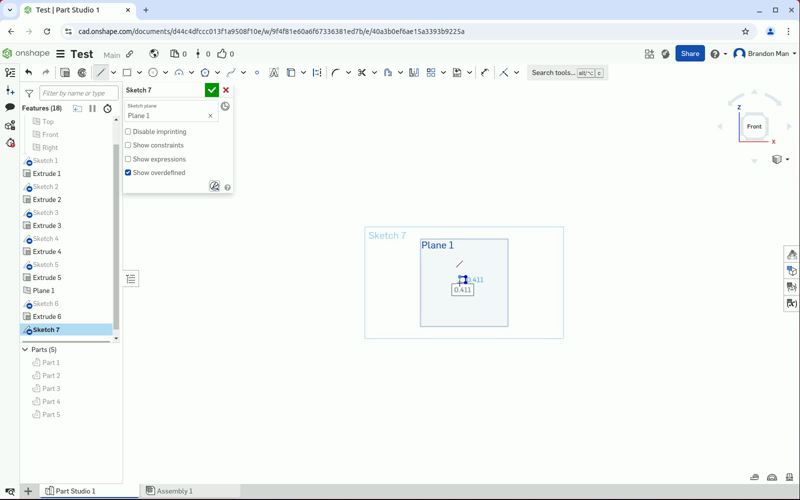
scroll(6)
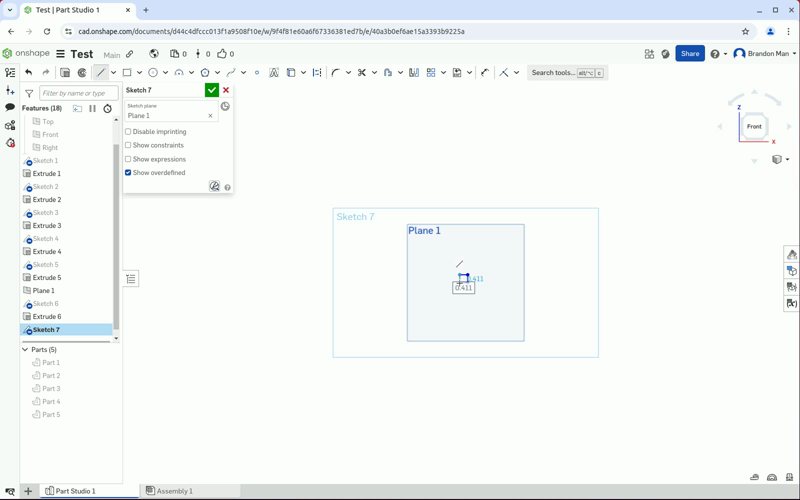
scroll(6)
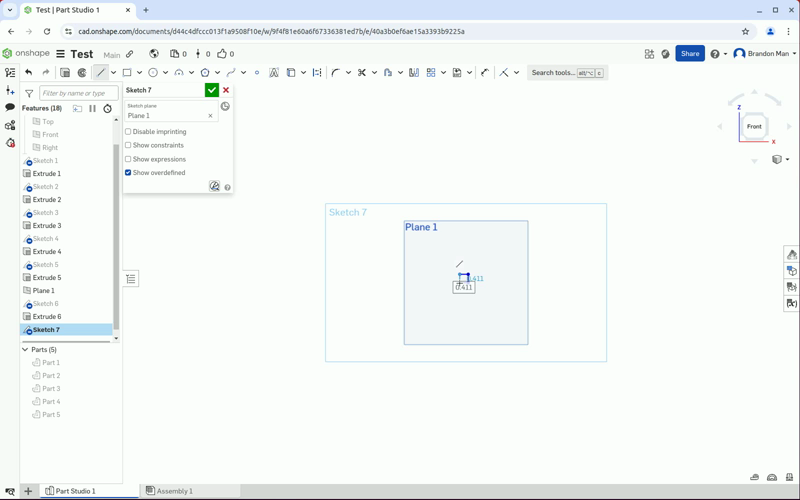
scroll(6)
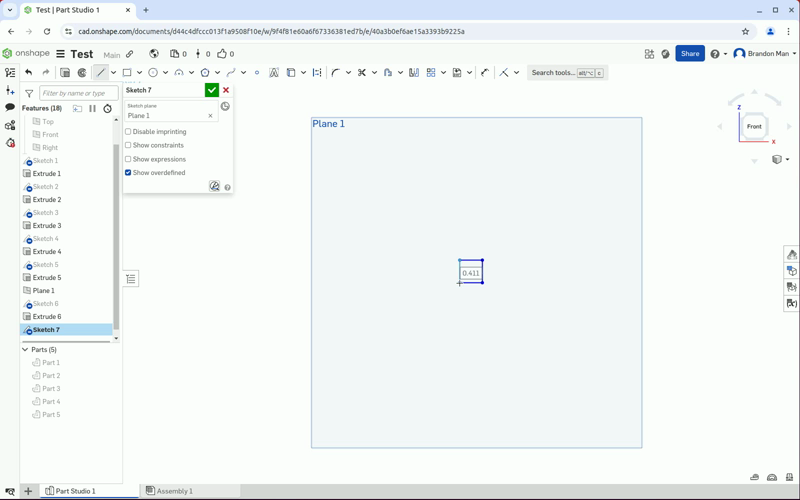
key_up(shift)
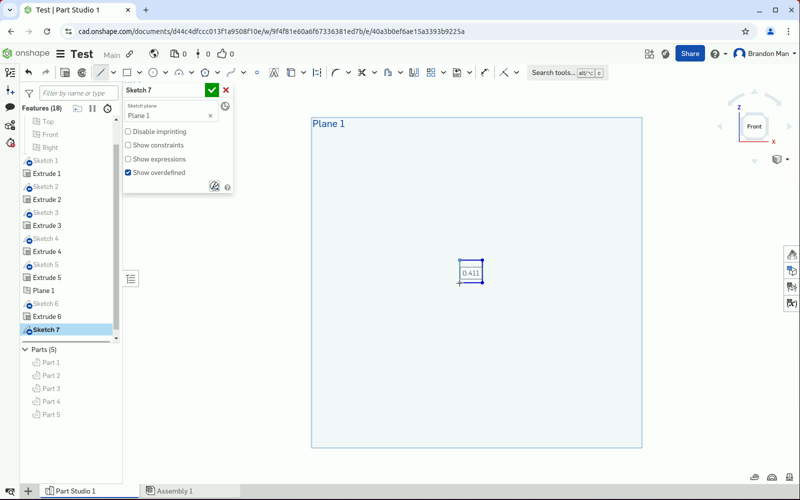
click(459, 282)
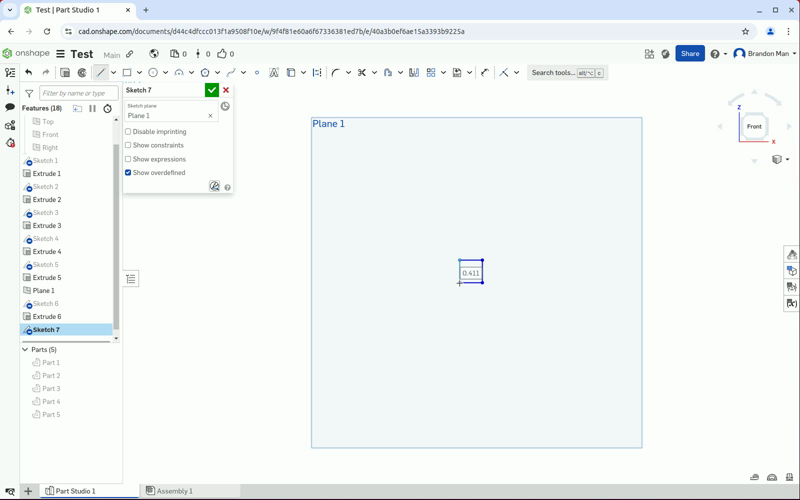
scroll(-6)
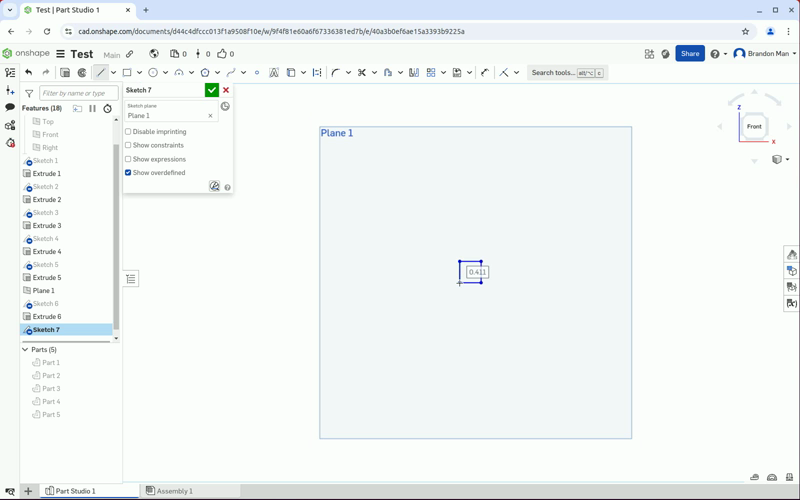
scroll(-6)
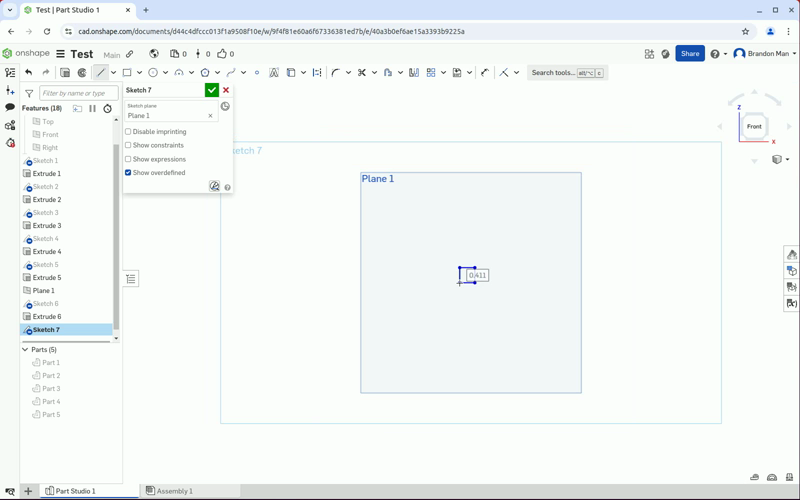
scroll(-6)
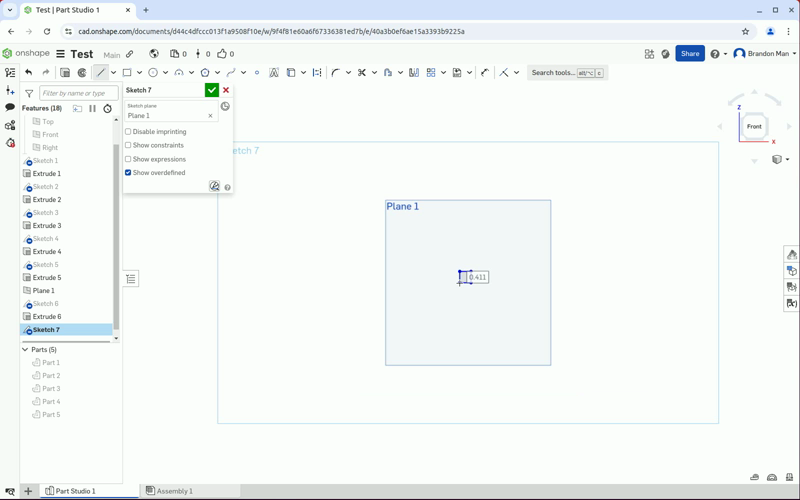
scroll(-6)
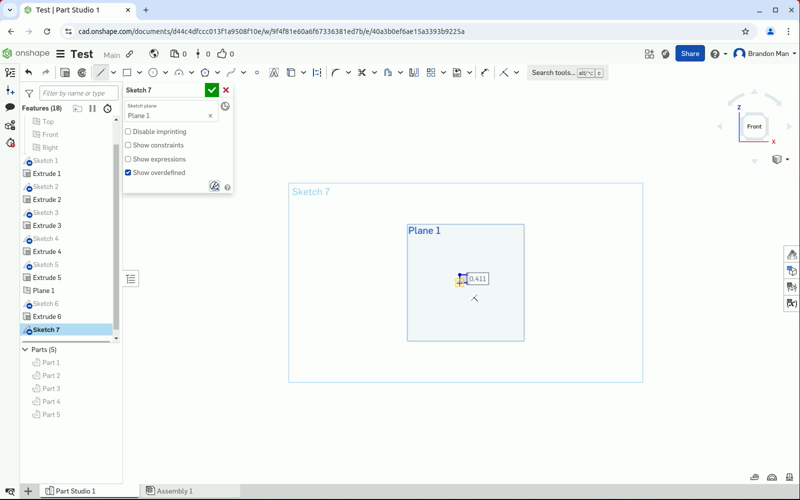
scroll(-6)
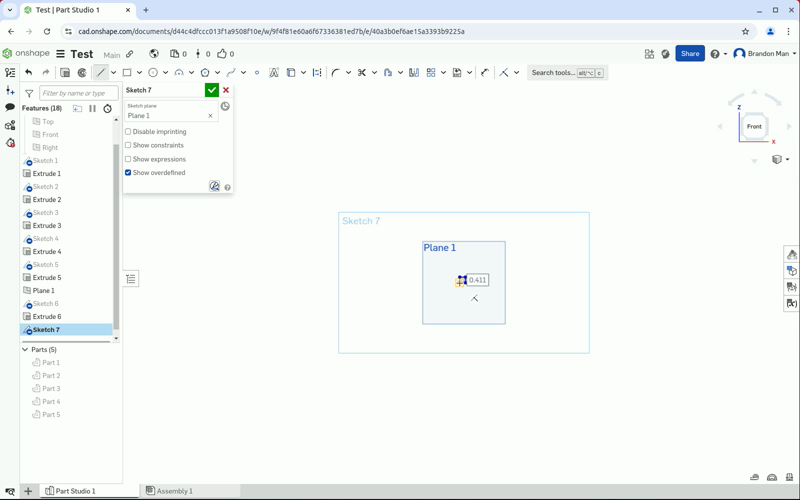
scroll(-6)
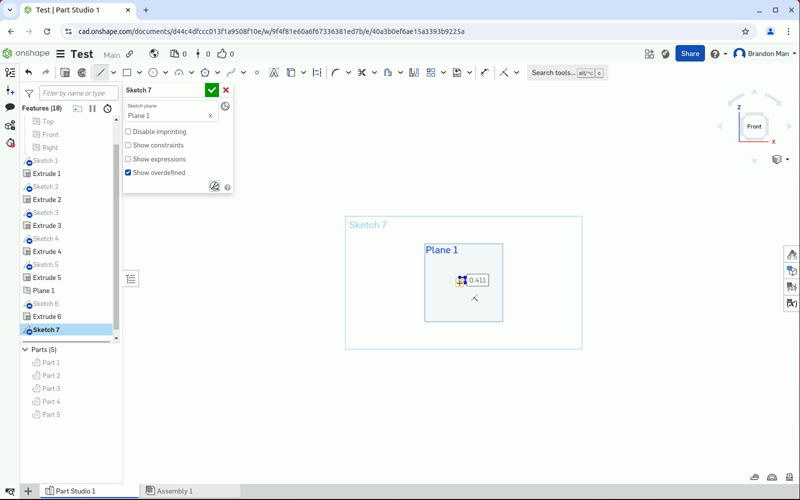
scroll(-6)
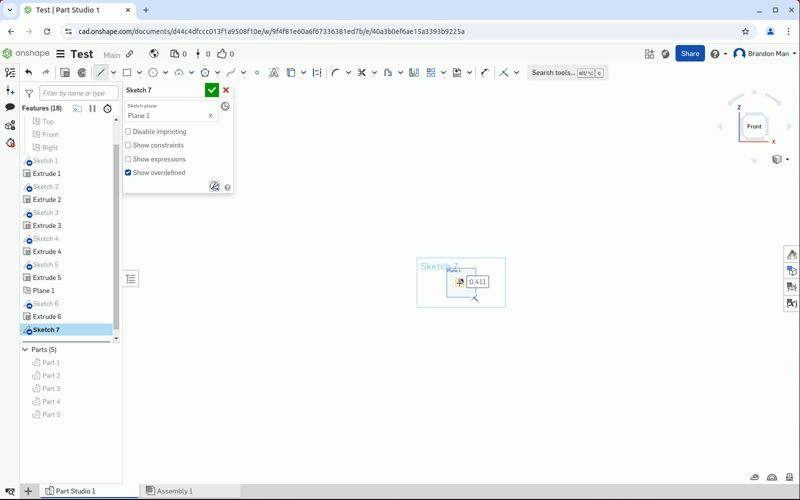
key(esc)
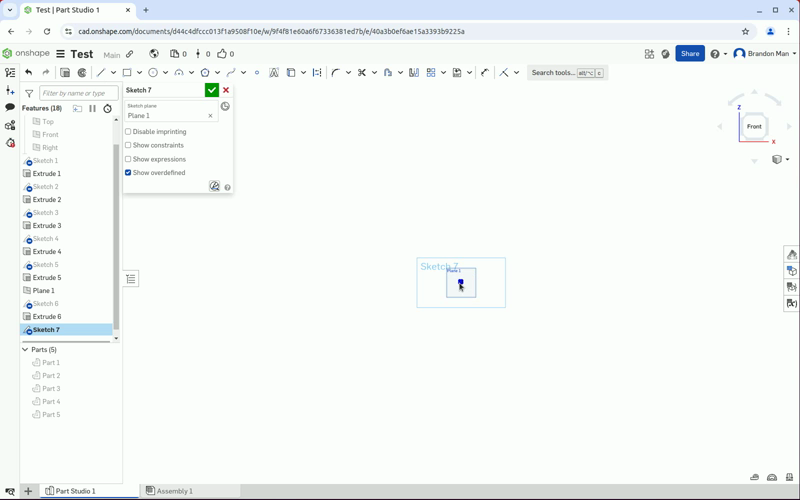
mouse_move(460, 281)
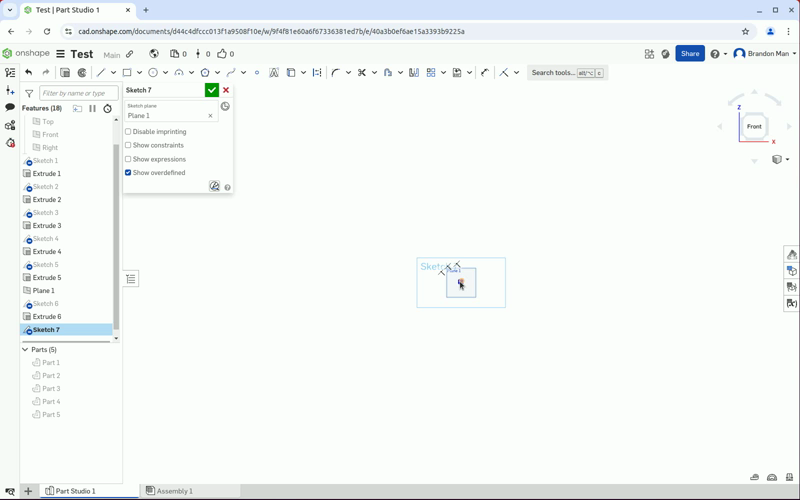
scroll(6)
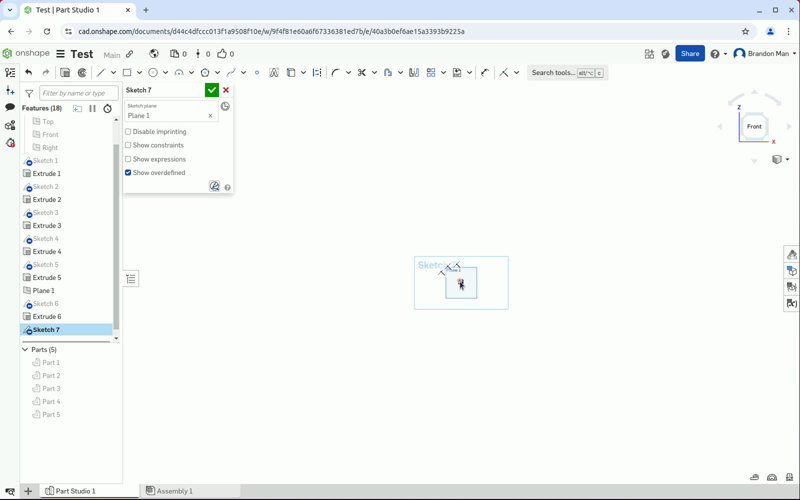
scroll(6)
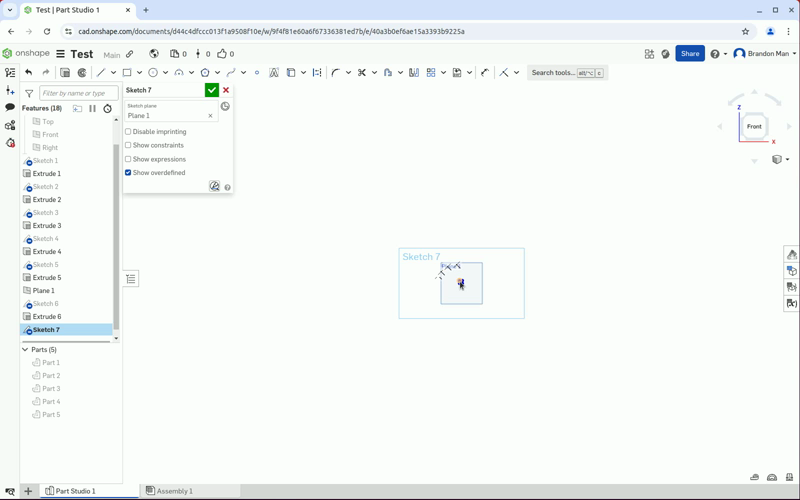
scroll(6)
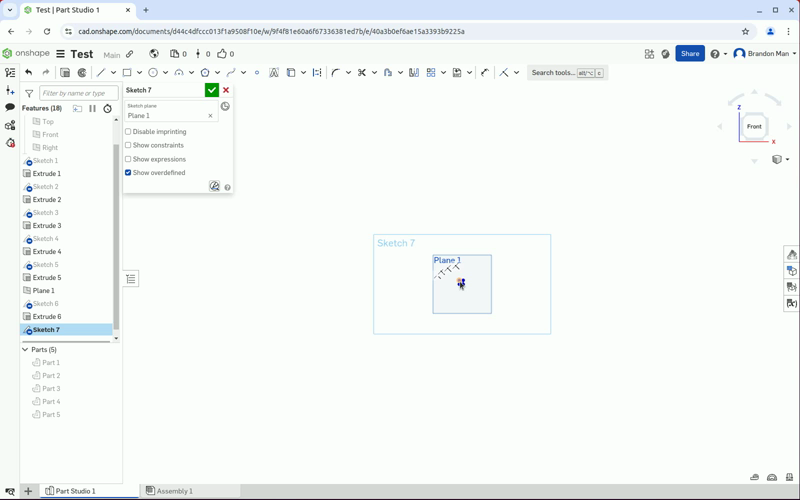
scroll(6)
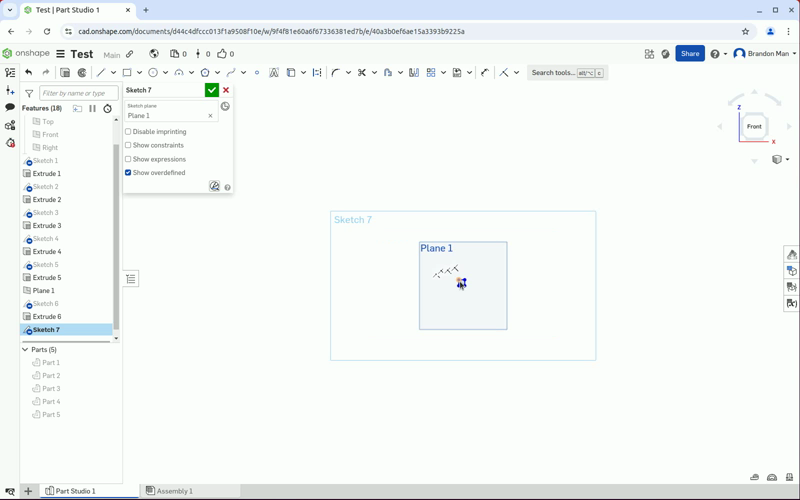
scroll(6)
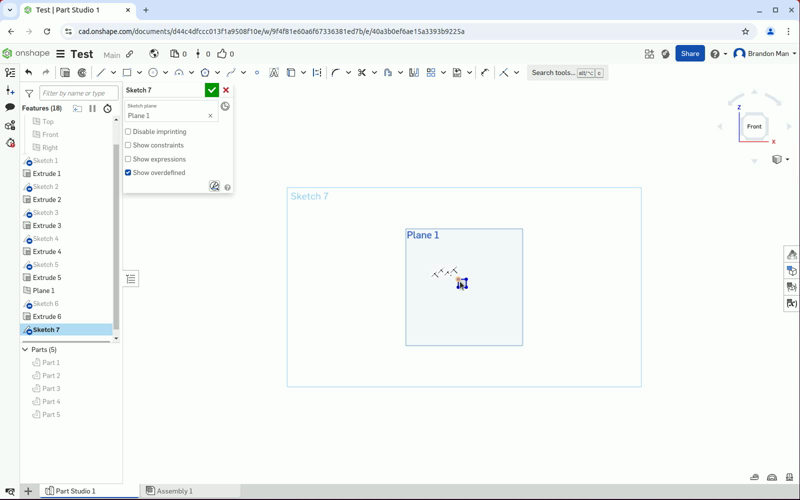
scroll(6)
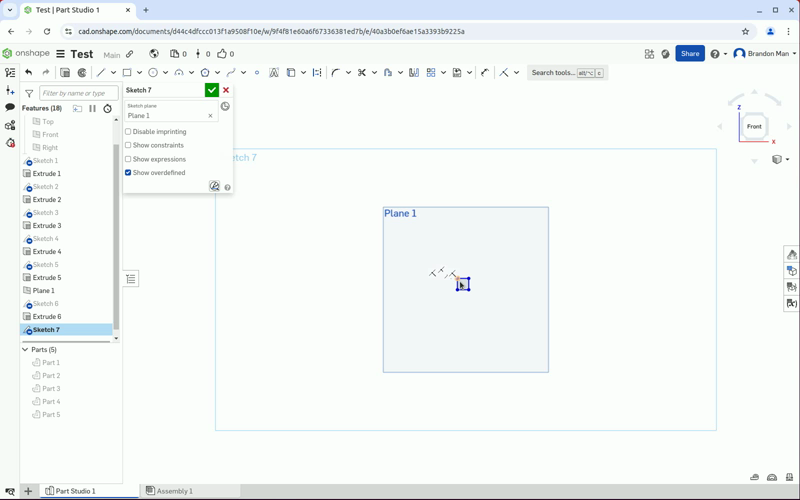
scroll(6)
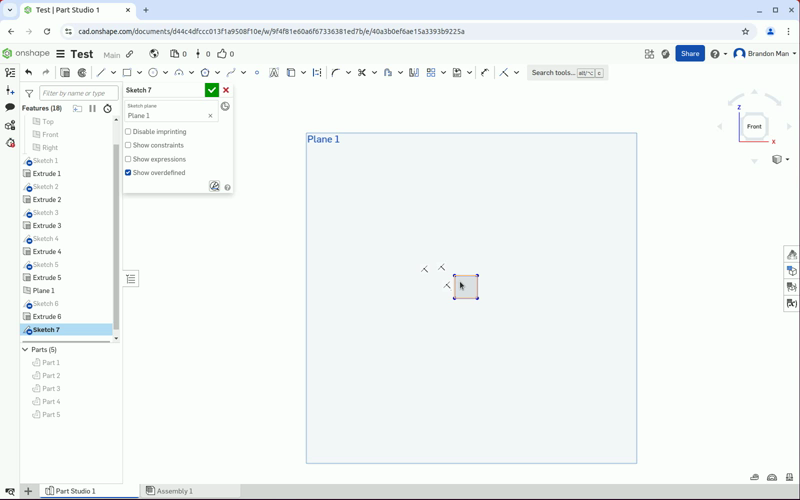
click(460, 281)
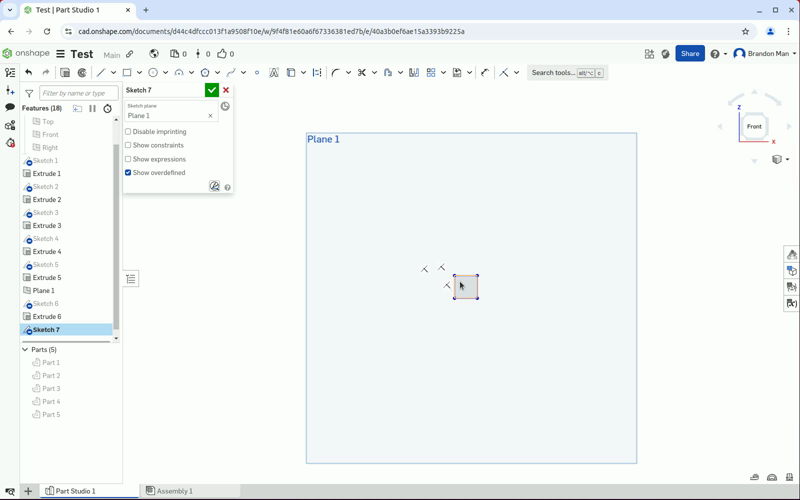
scroll(-6)
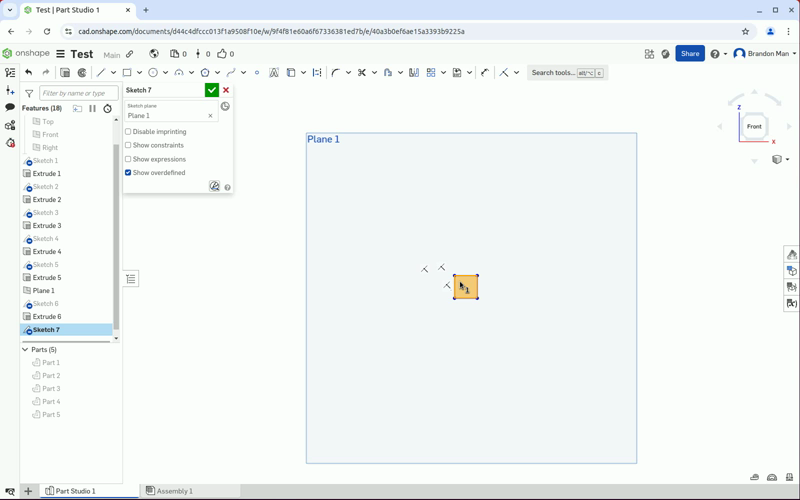
scroll(-6)
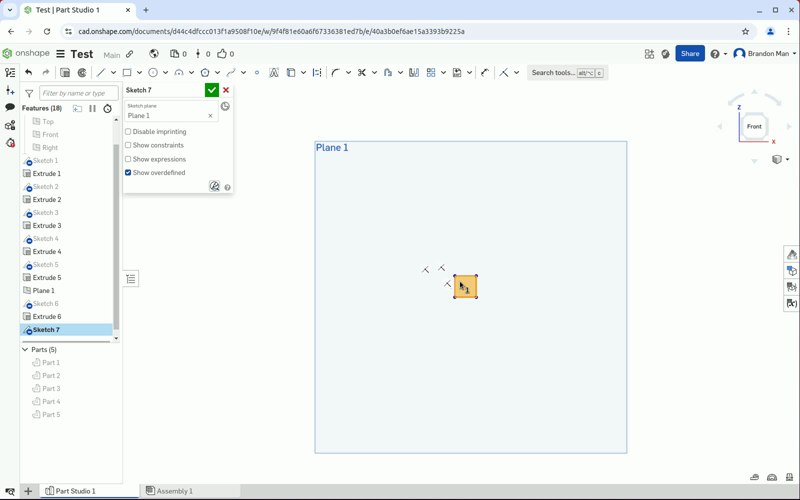
scroll(-6)
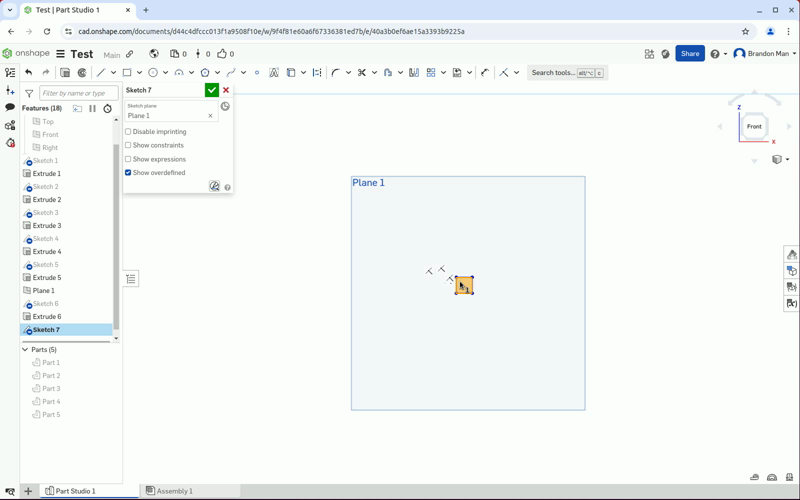
scroll(-6)
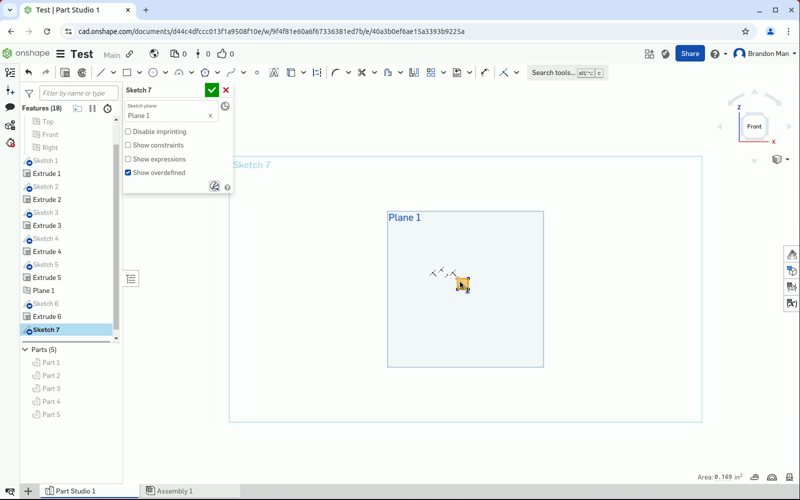
scroll(-6)
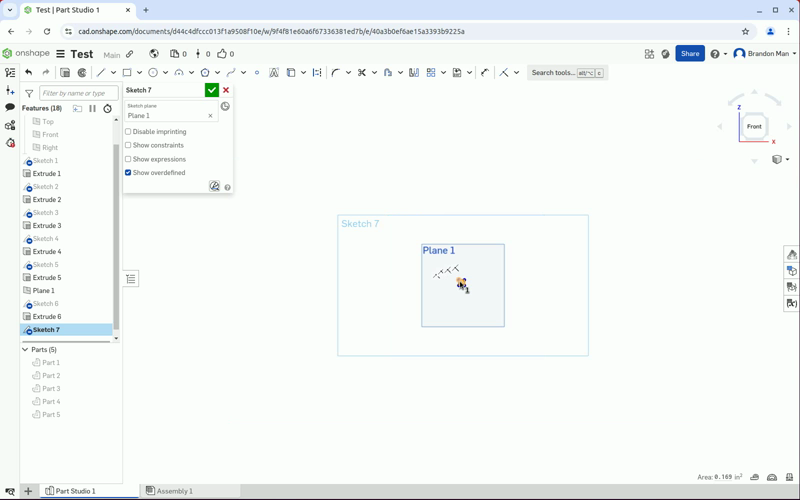
scroll(-6)
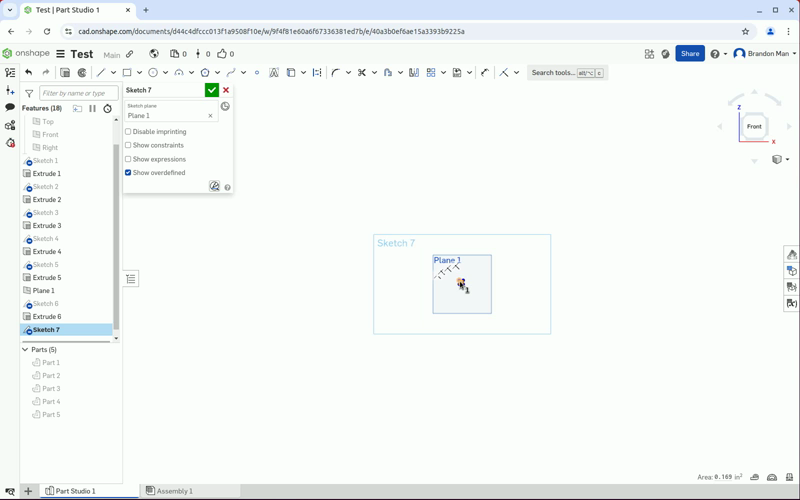
scroll(-6)
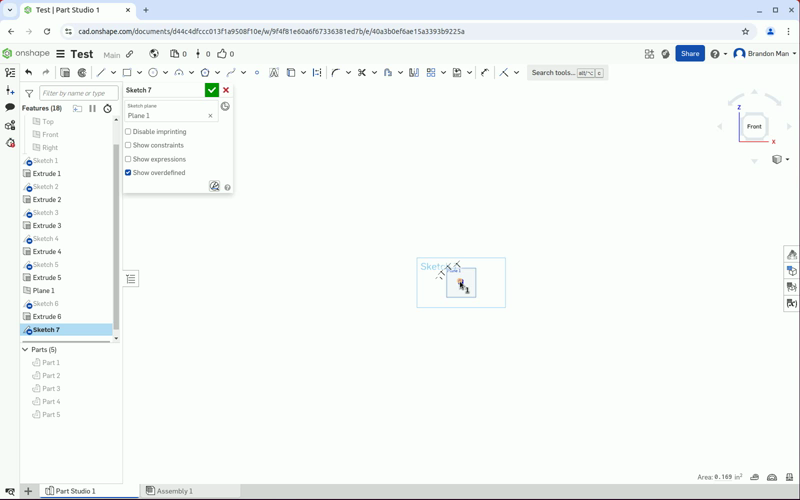
mouse_move(73, 352)
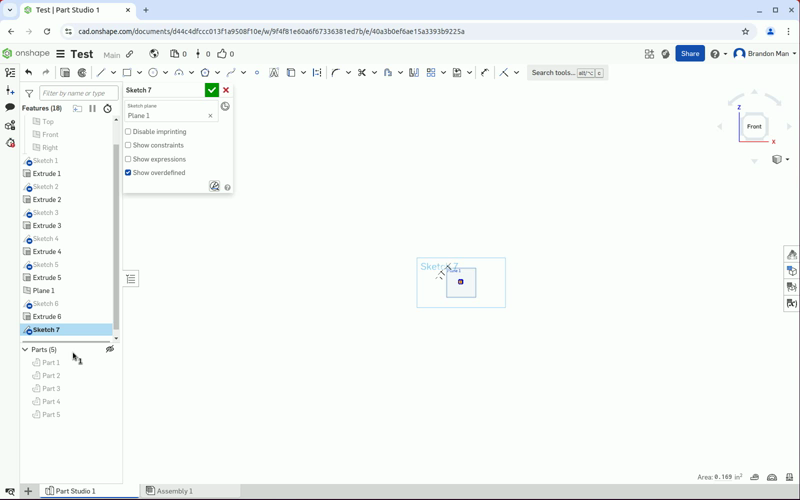
key(shift+y)
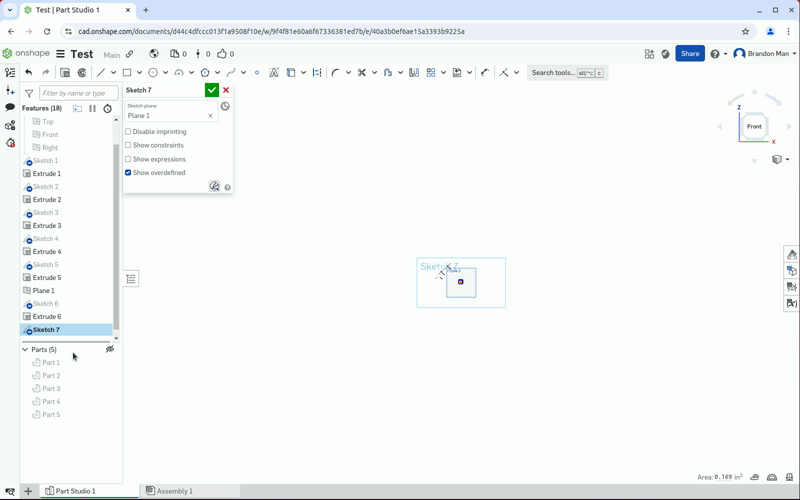
key(shift+e)
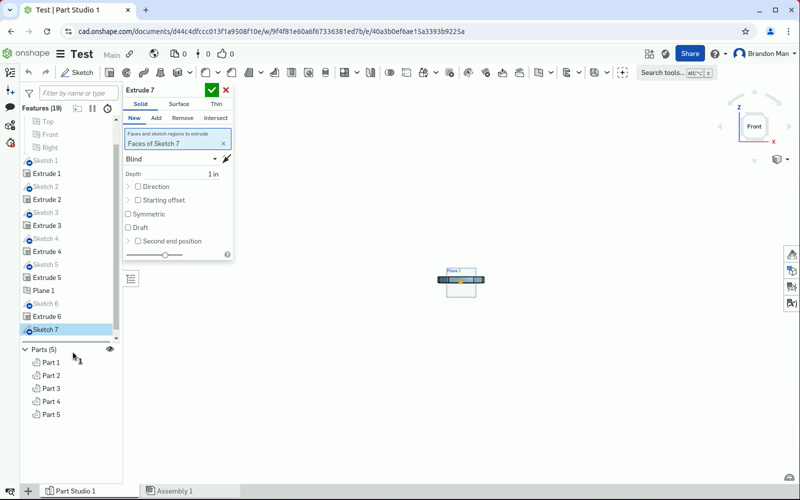
mouse_move(143, 106)
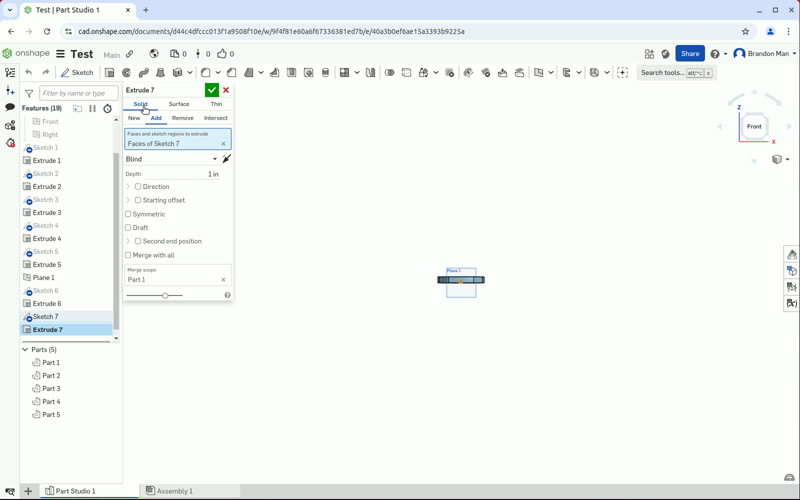
click(143, 106)
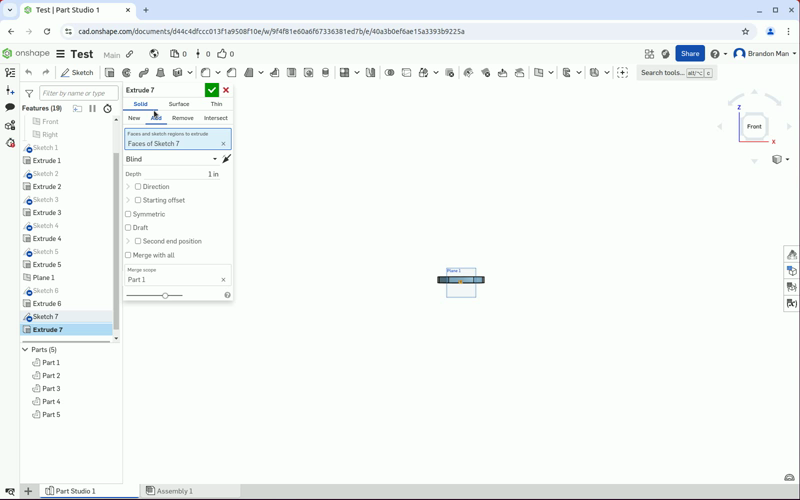
mouse_move(186, 120)
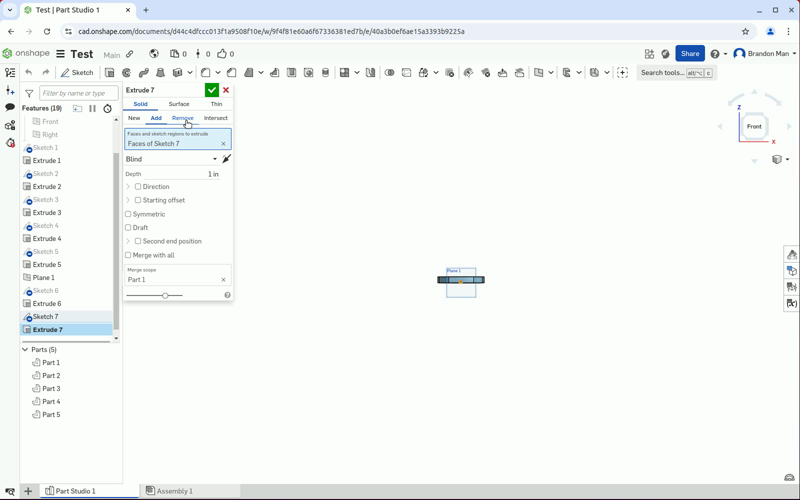
click(186, 120)
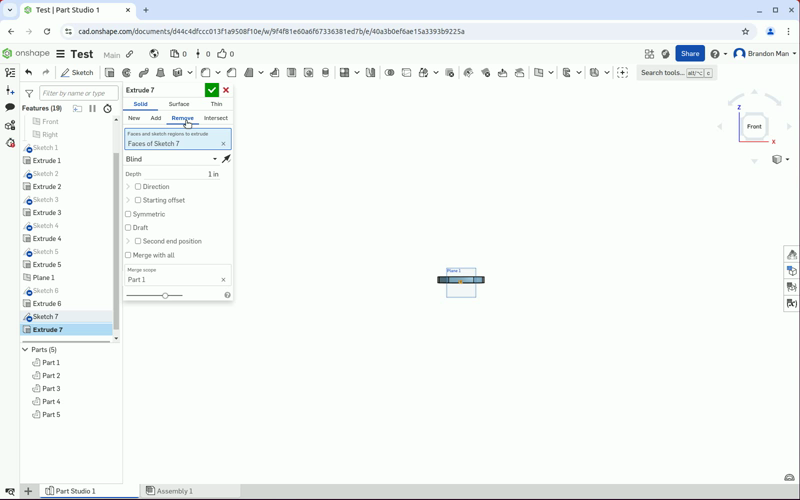
key(tab, 4)
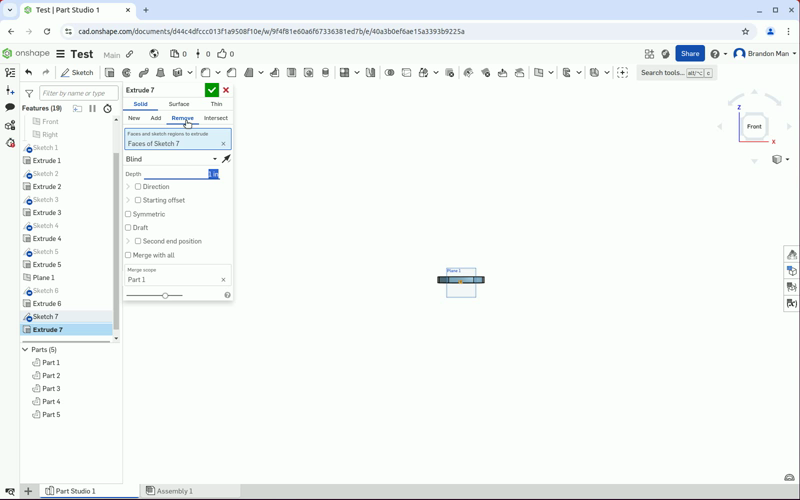
text(30.811)
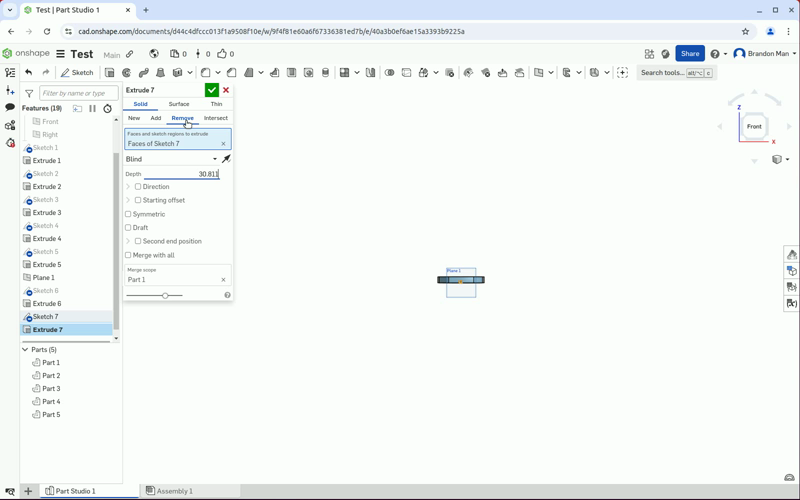
key(tab, 6)
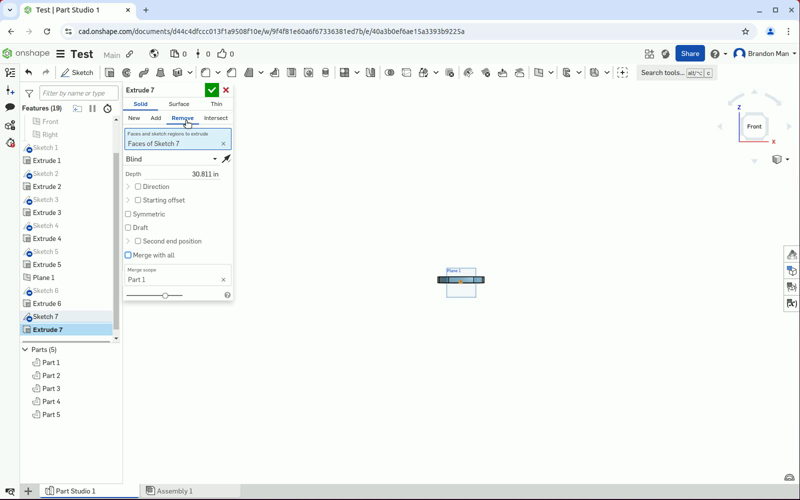
key(space)
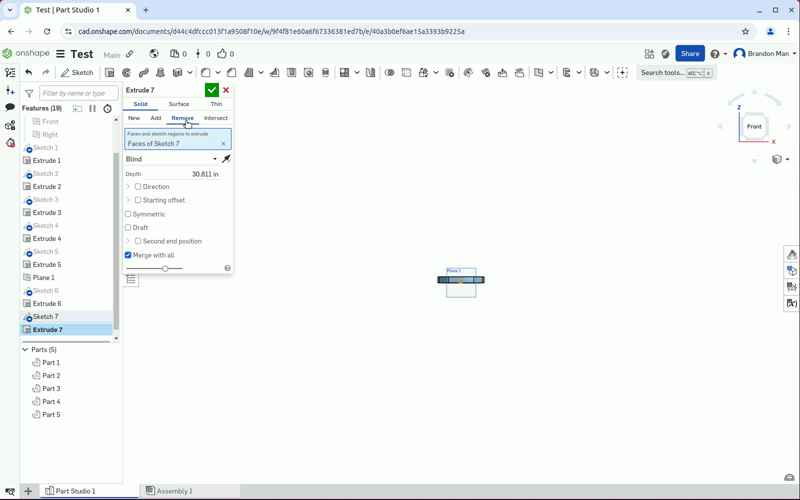
key(enter)
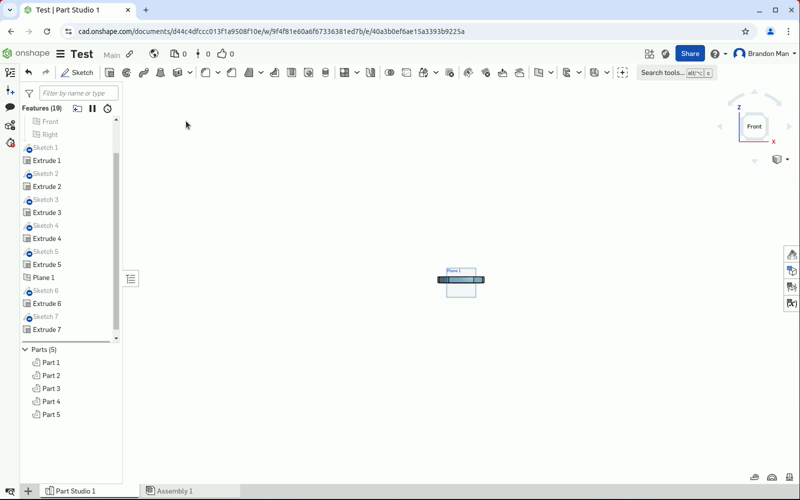
key(shift+h)
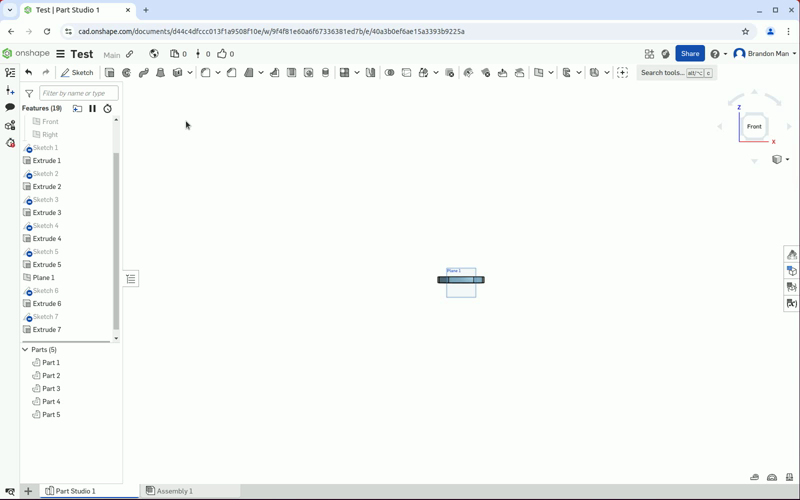
key(shift+h)
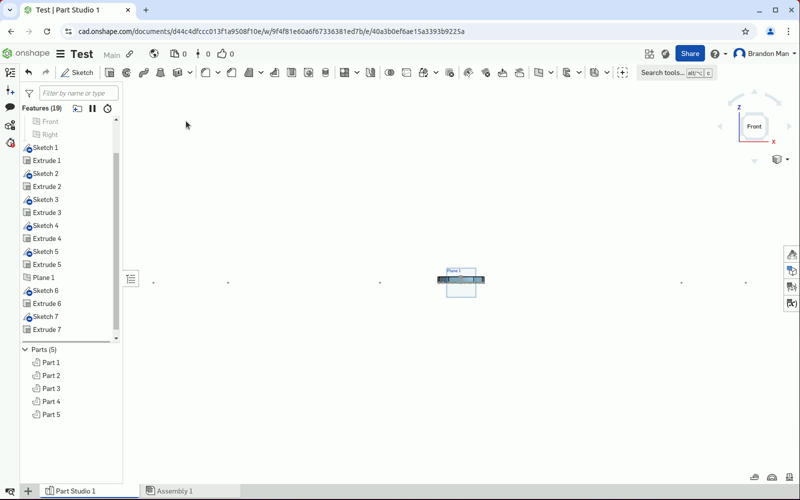
key(shift+7)
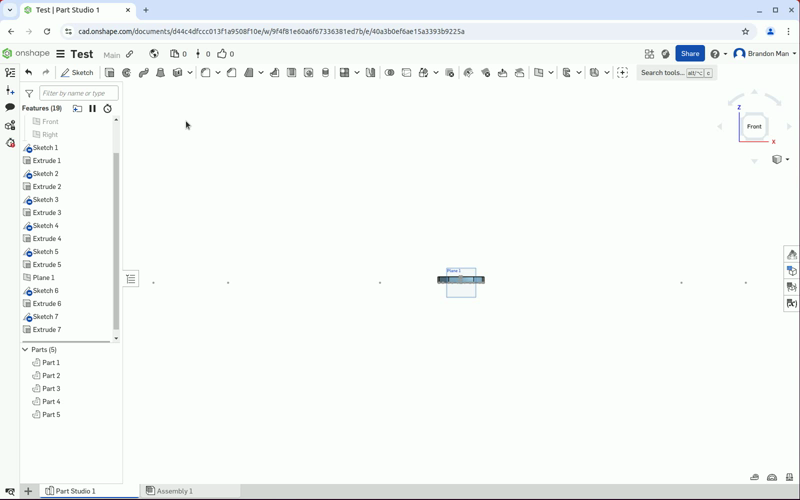
key(left, 2)
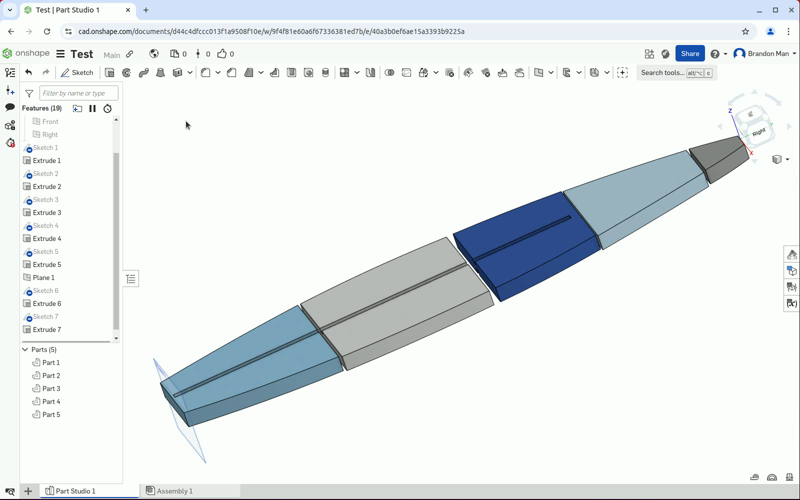
key(down, 2)
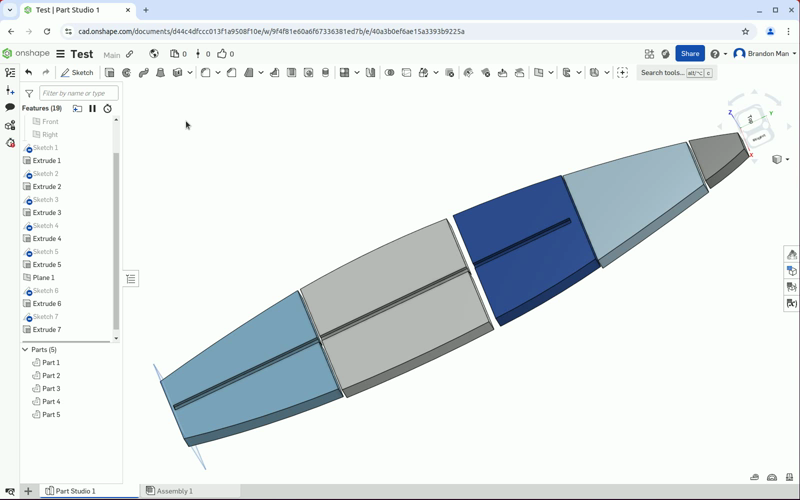
key(up, 2)
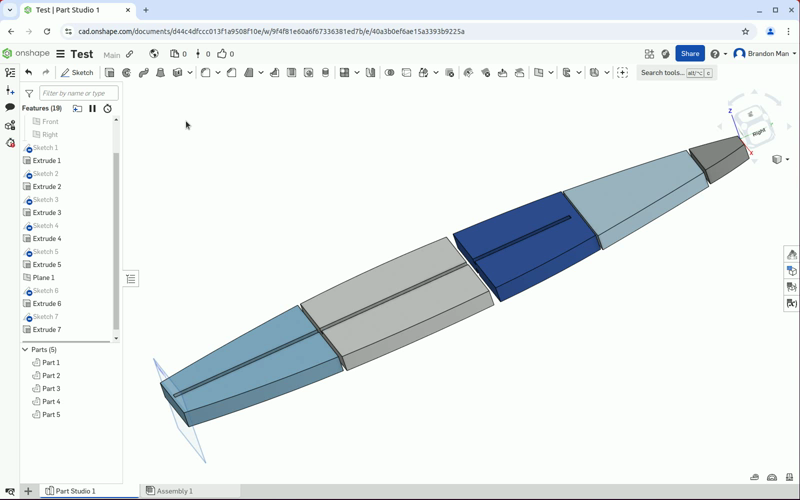
key(right, 2)
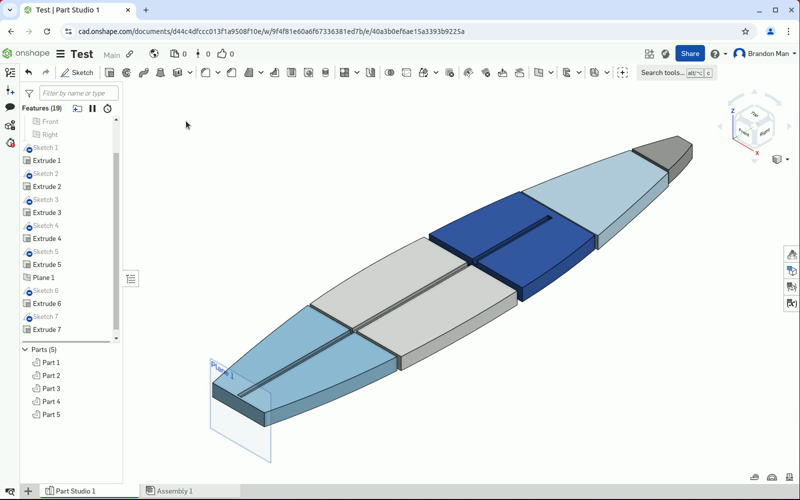
mouse_move(69, 150)
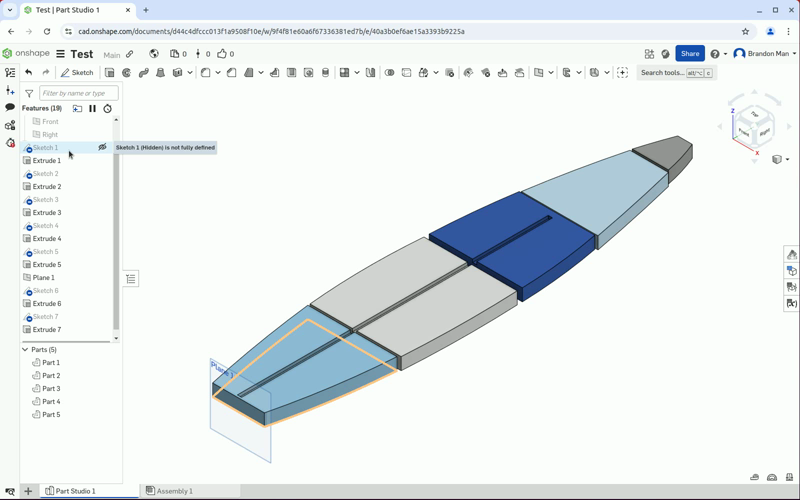
click(69, 150)